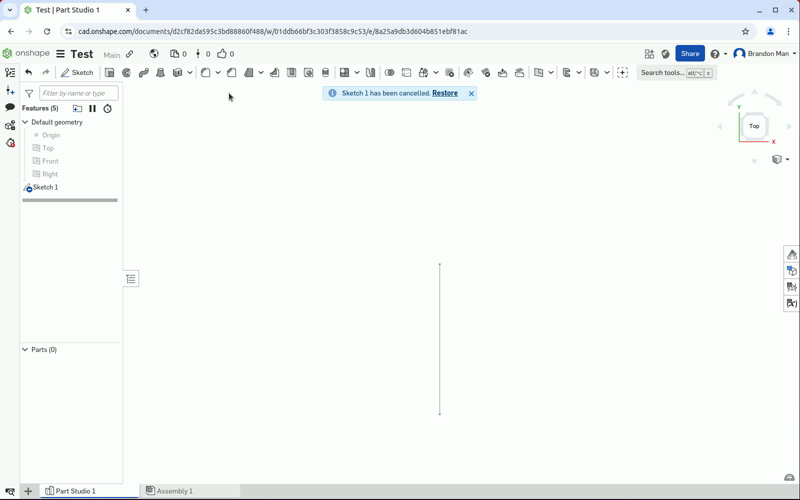
key(shift+h)
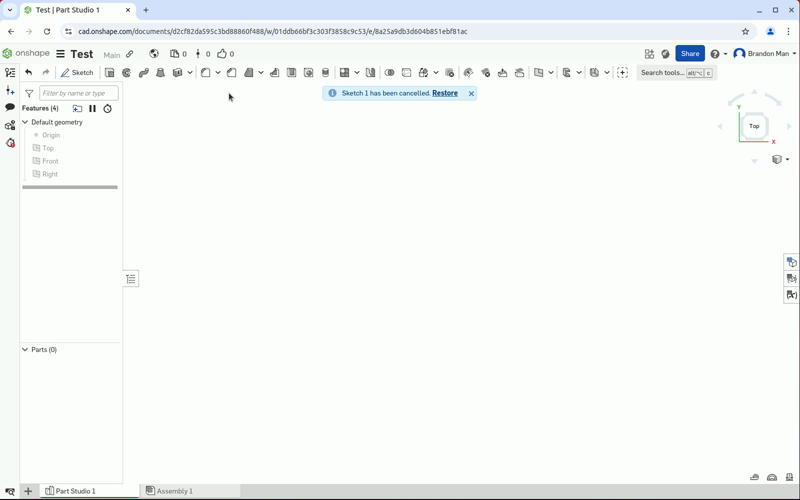
mouse_move(73, 352)
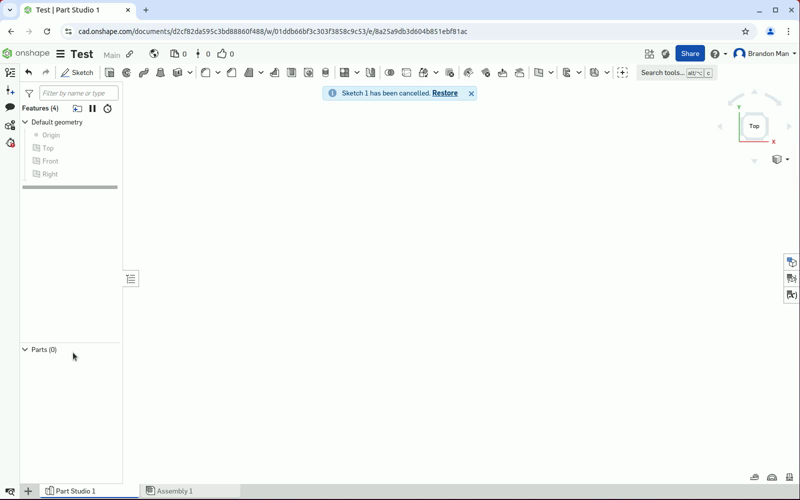
key(y)
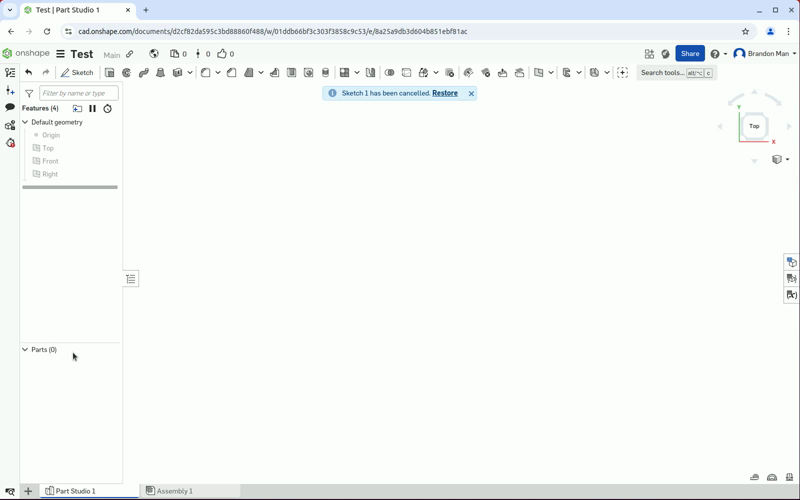
key(shift+p)
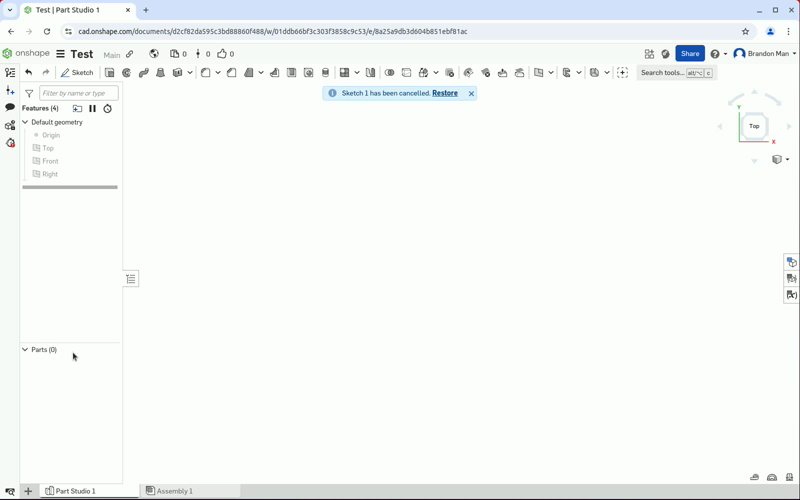
key(space)
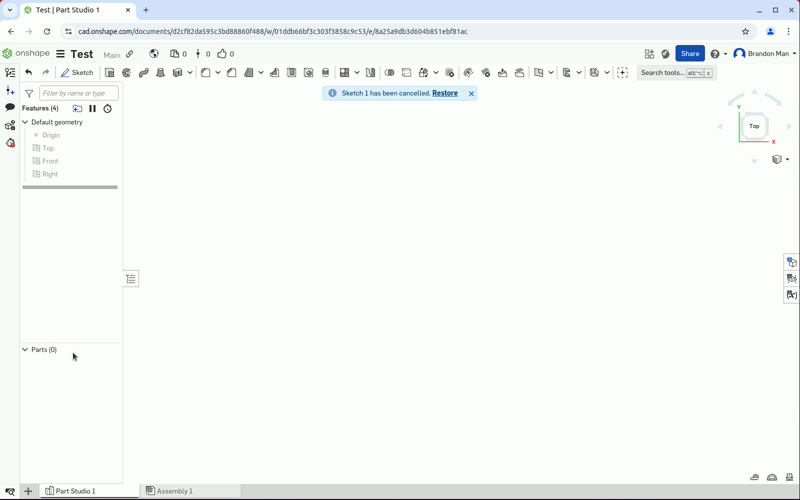
key_down(shift)
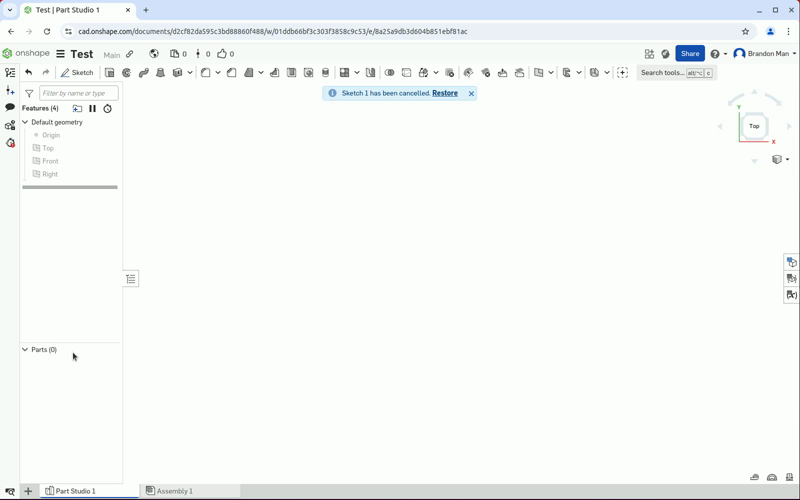
key(up)
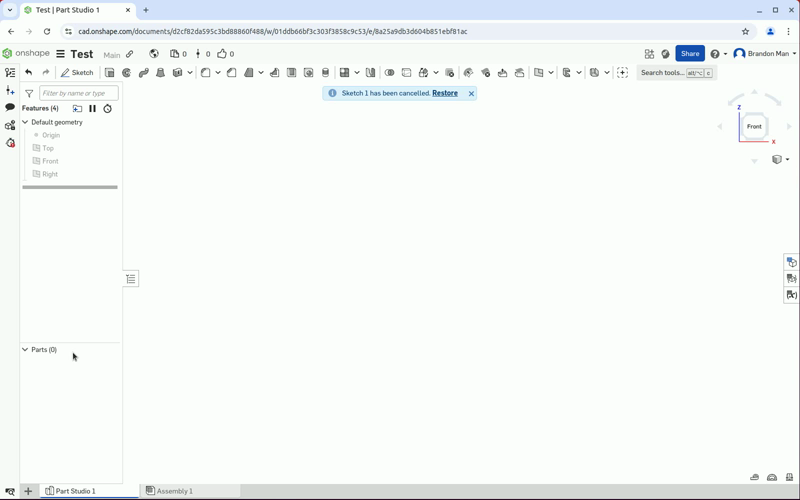
key_up(shift)
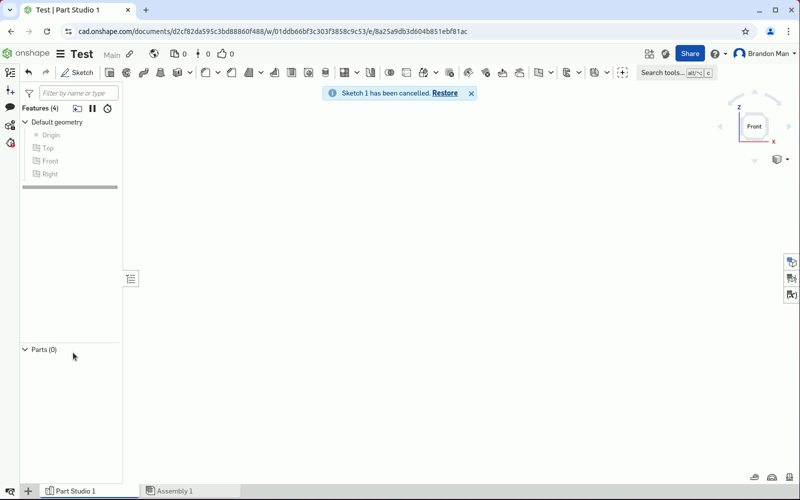
mouse_move(73, 352)
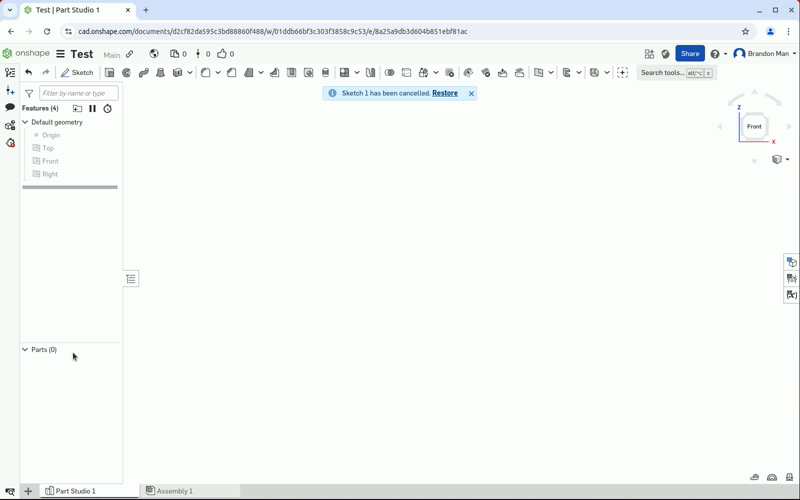
key(shift+y)
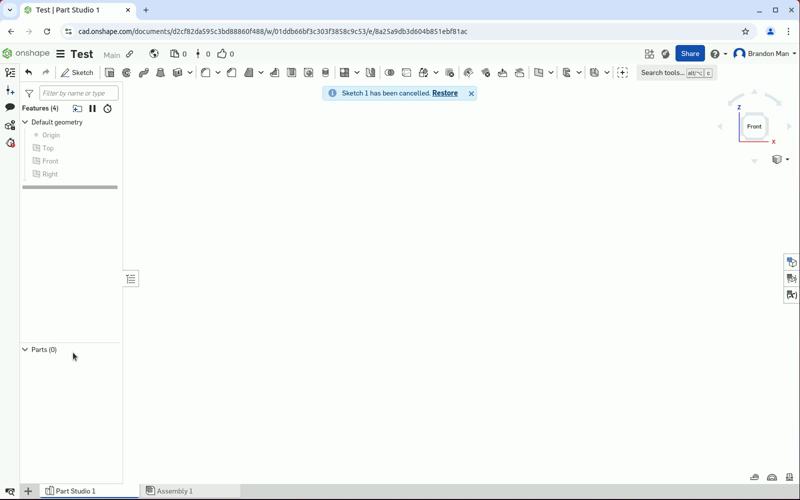
key(shift+s)
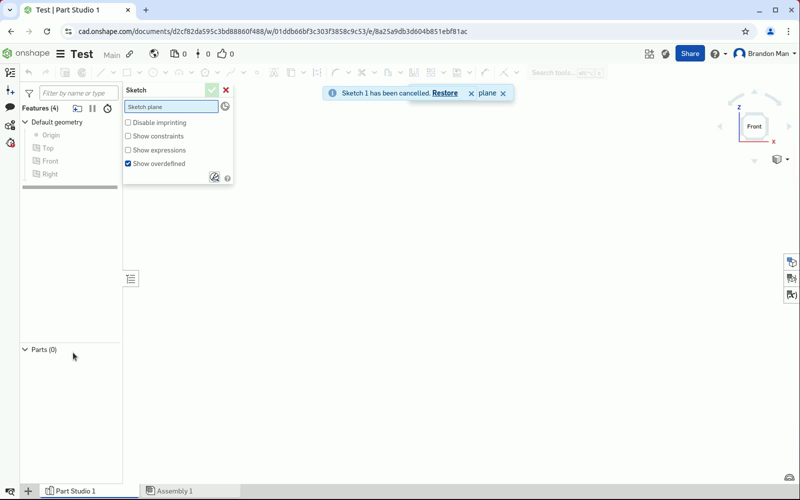
mouse_move(73, 163)
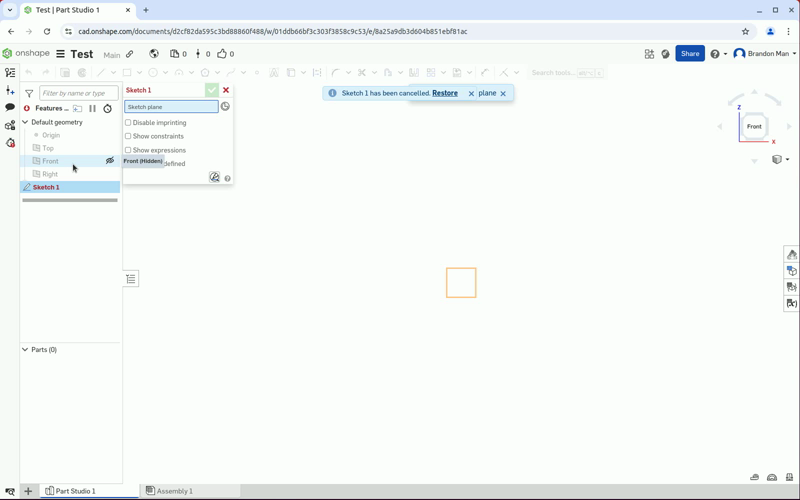
click(73, 163)
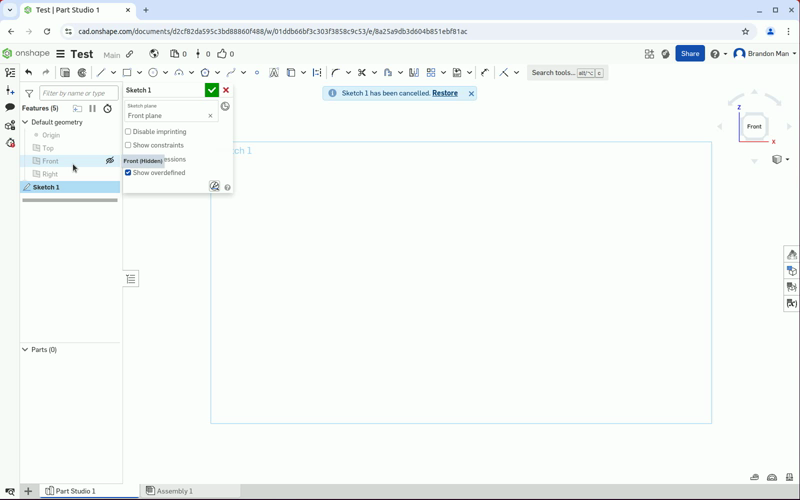
mouse_move(73, 352)
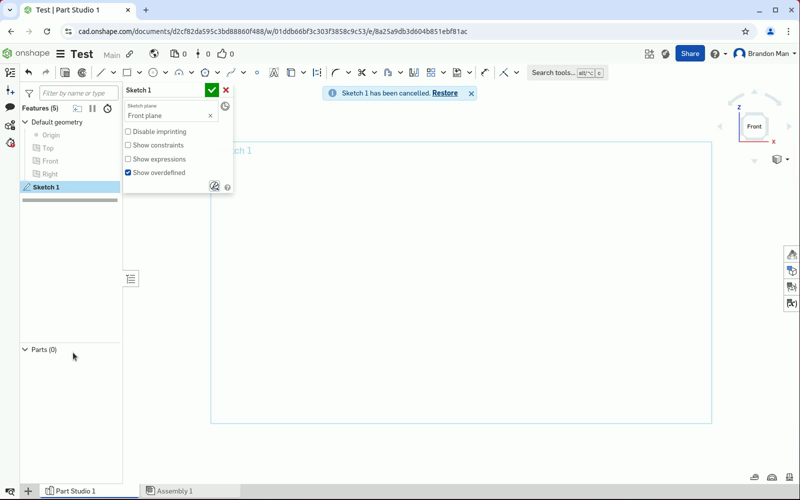
key(y)
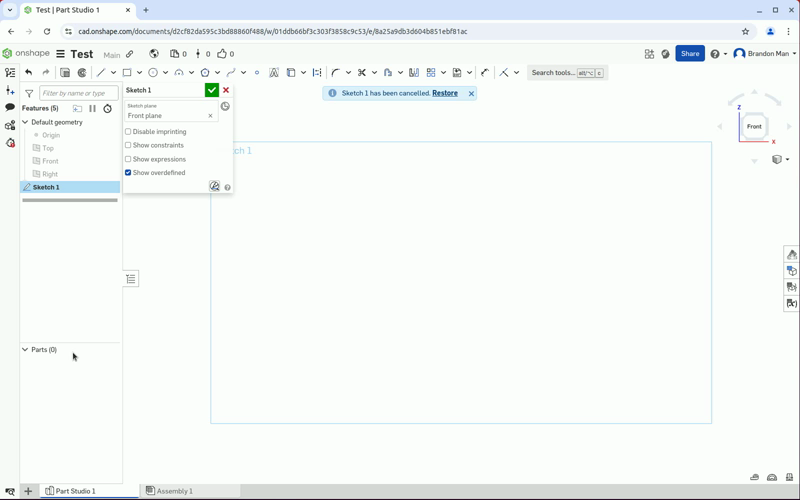
key(a)
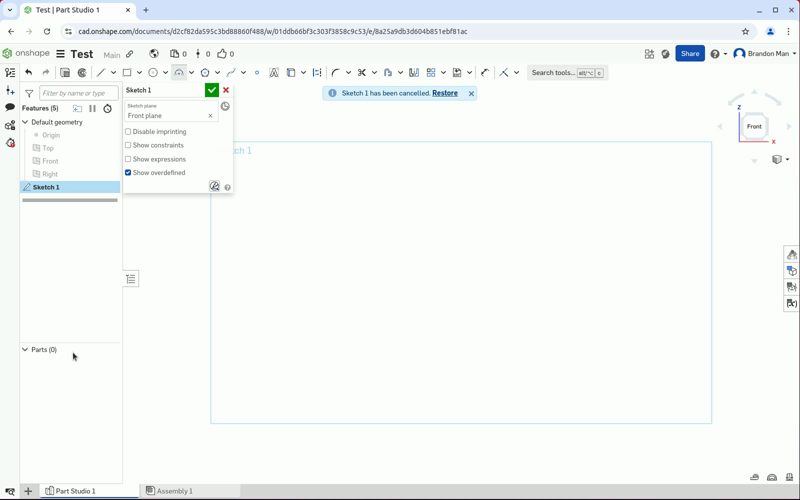
key_down(shift)
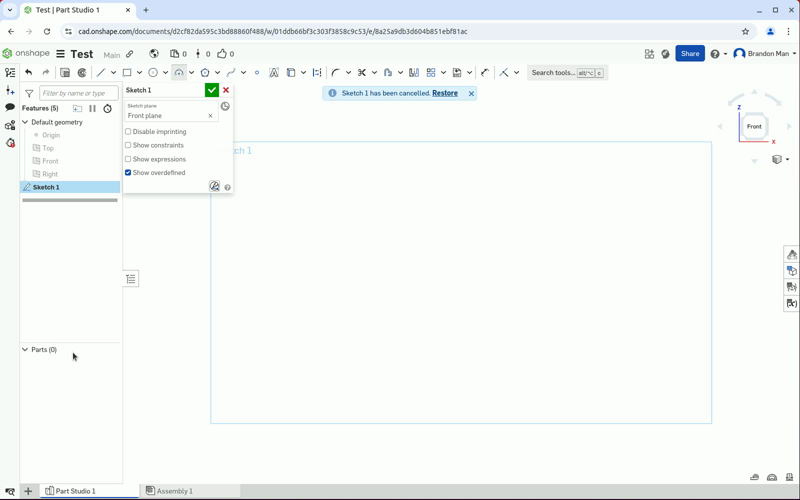
mouse_move(374, 281)
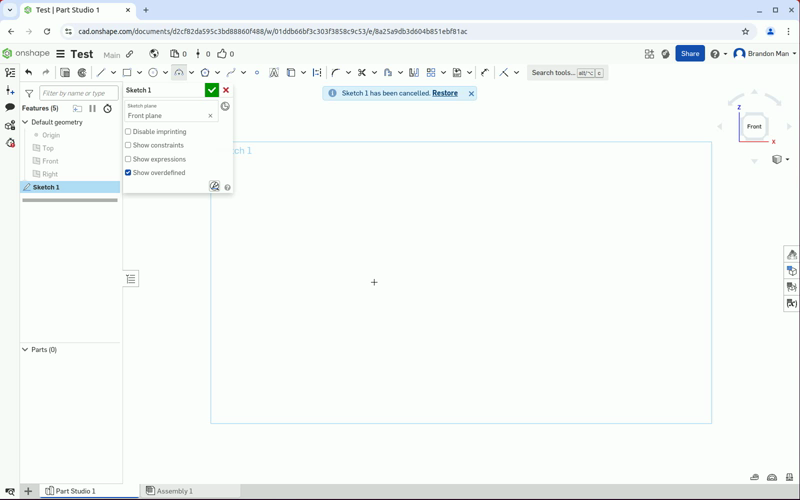
click(374, 281)
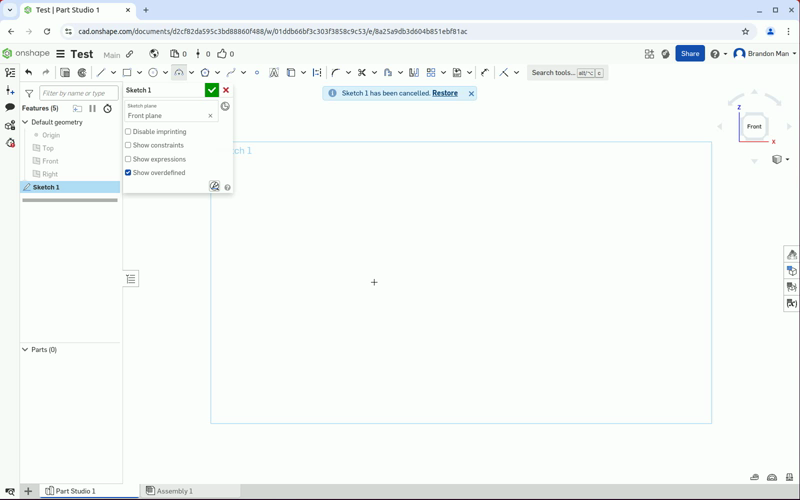
key_up(shift)
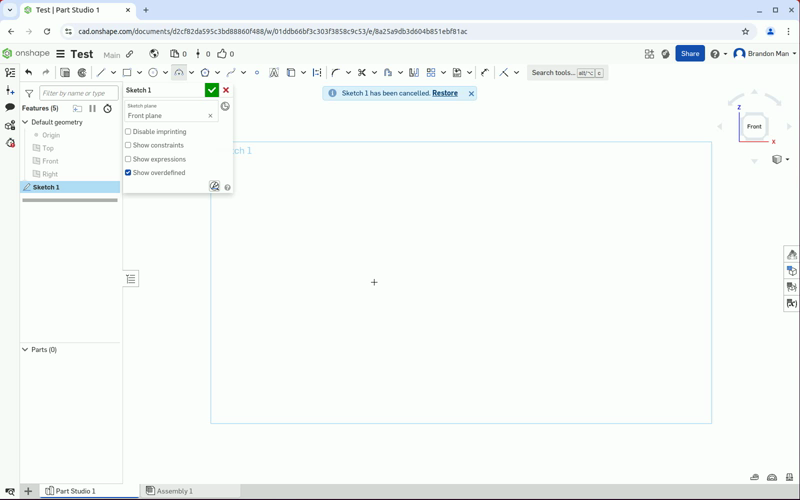
key_down(shift)
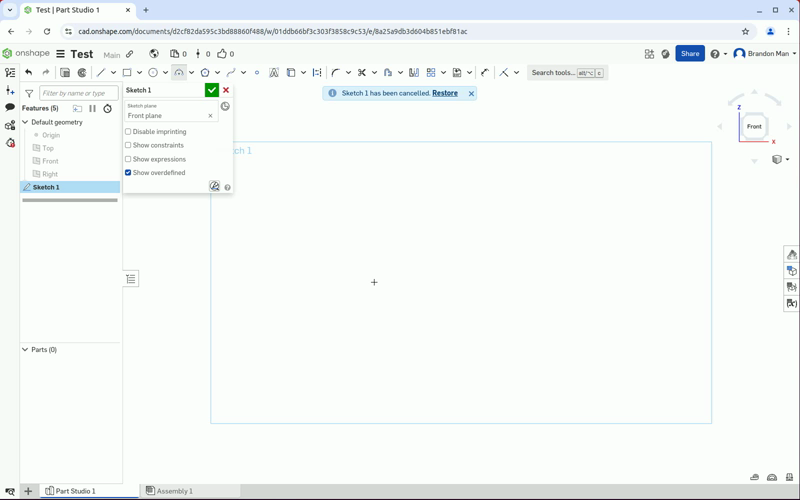
mouse_move(375, 282)
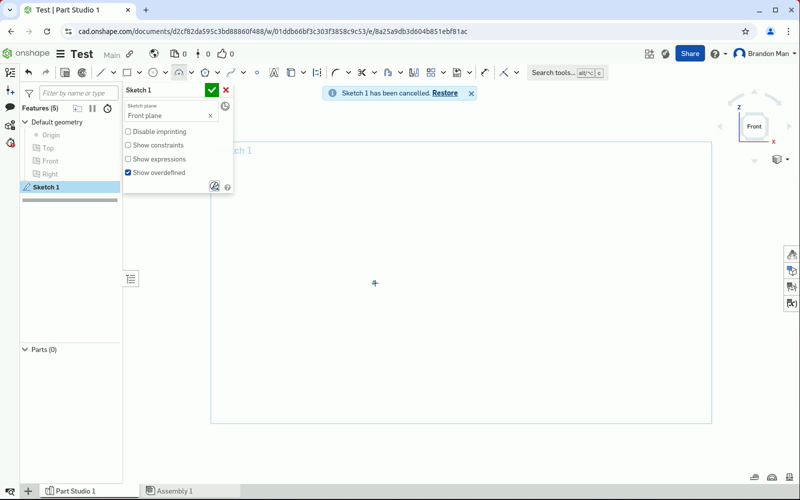
scroll(6)
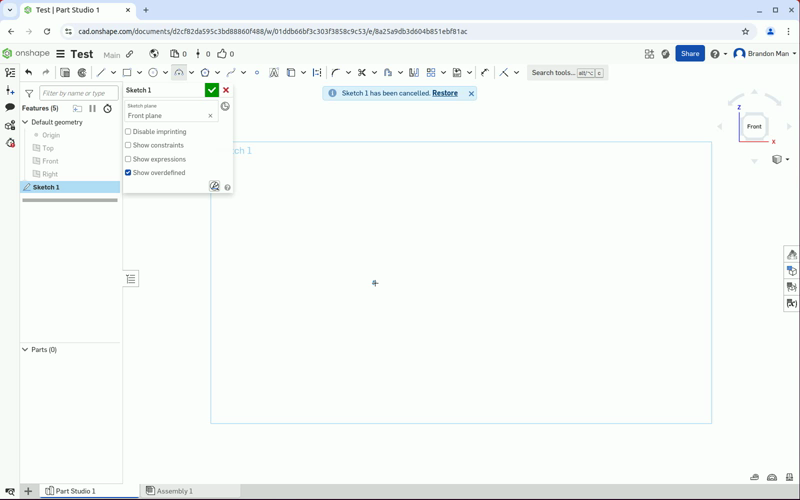
scroll(6)
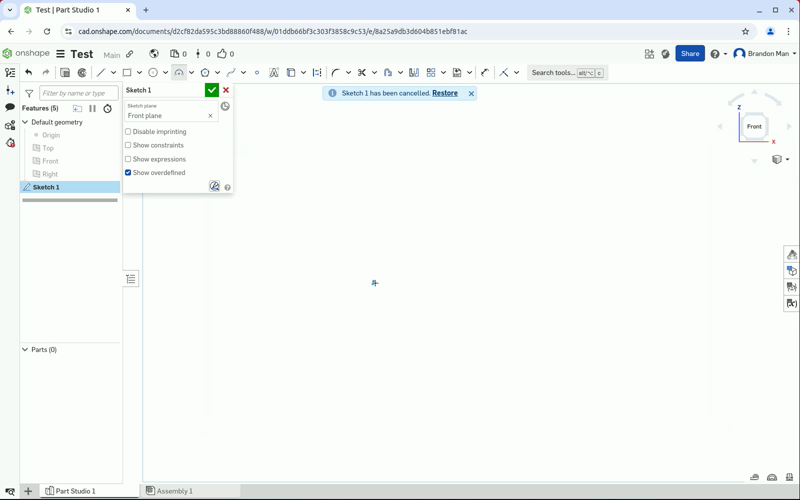
scroll(6)
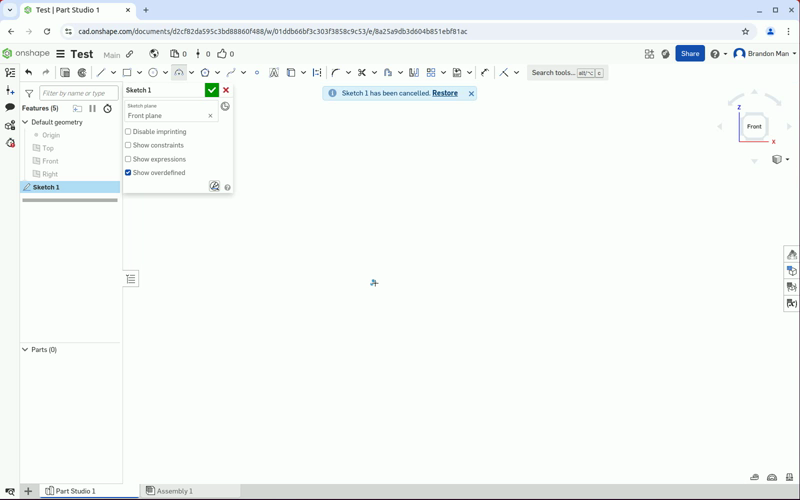
scroll(6)
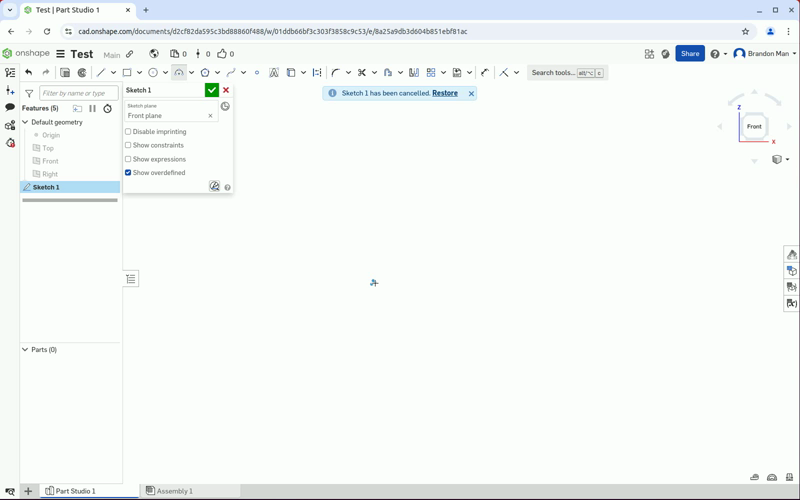
scroll(6)
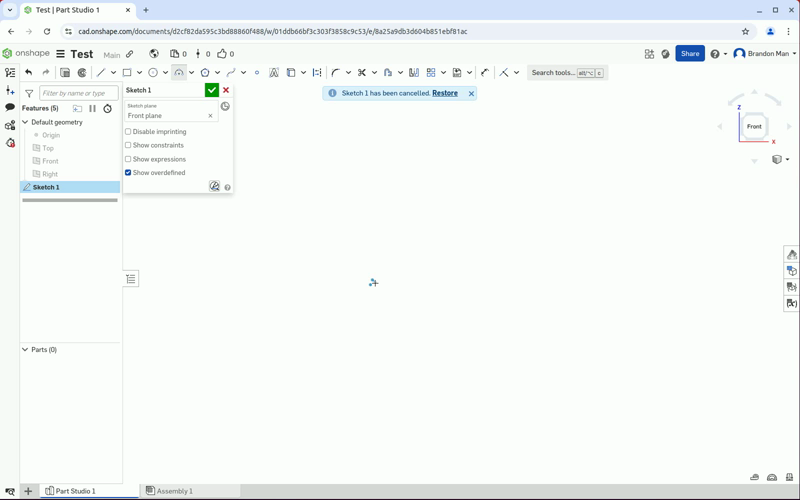
scroll(6)
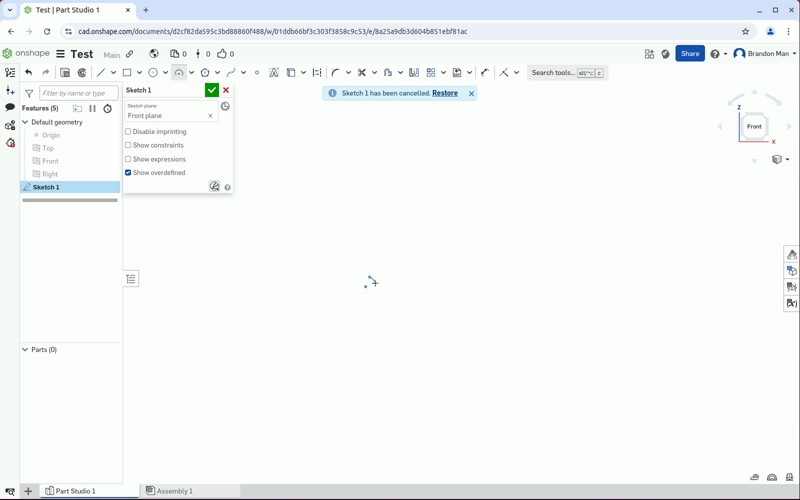
scroll(6)
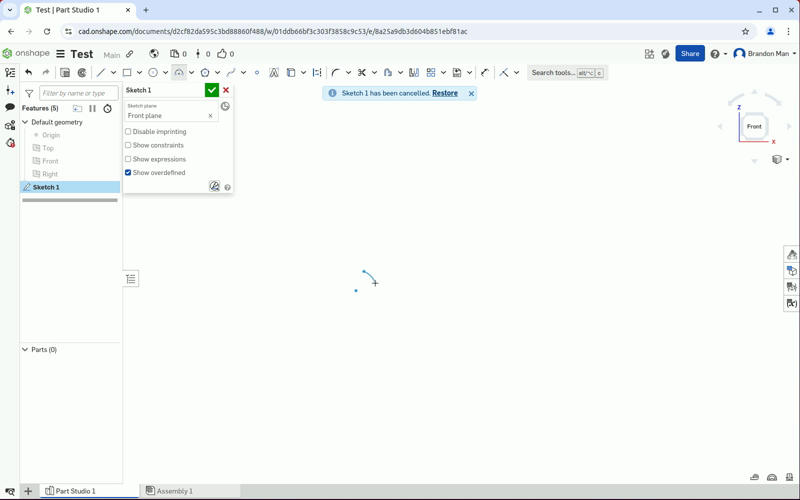
click(375, 282)
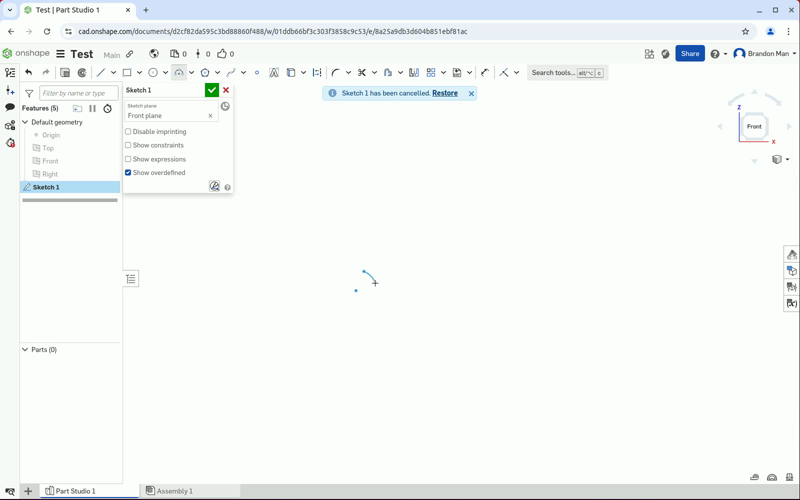
scroll(-6)
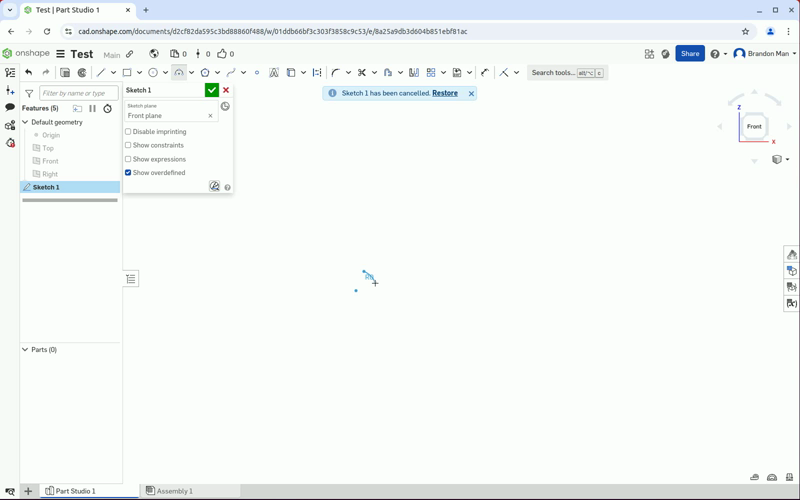
scroll(-6)
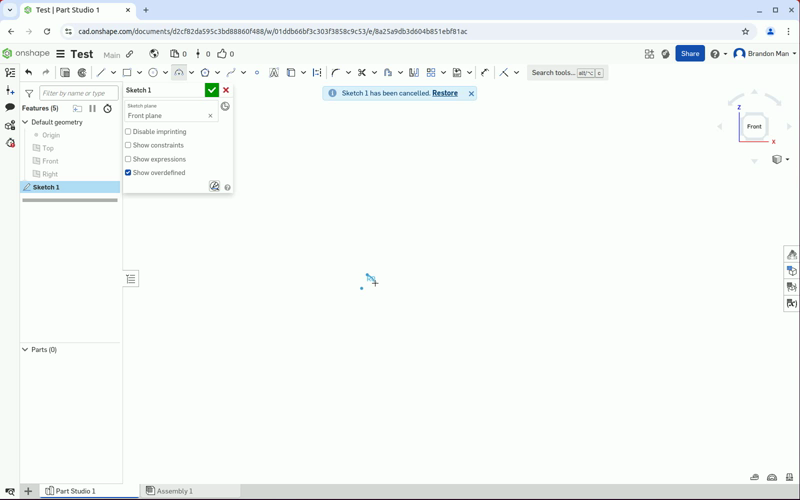
scroll(-6)
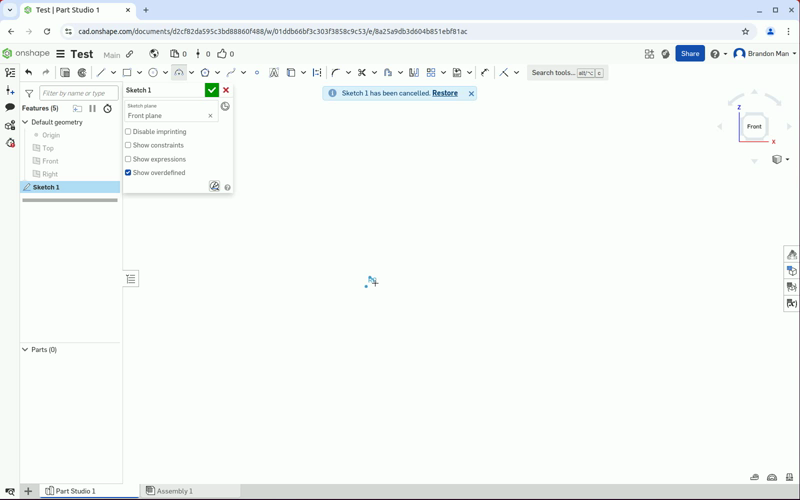
scroll(-6)
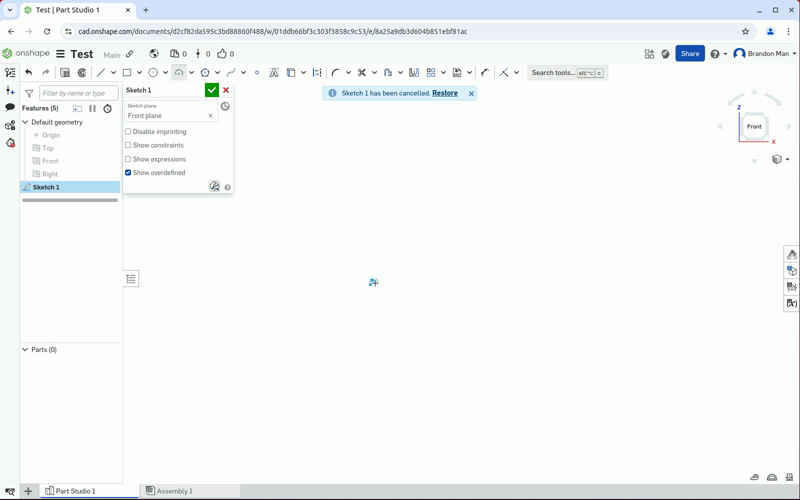
scroll(-6)
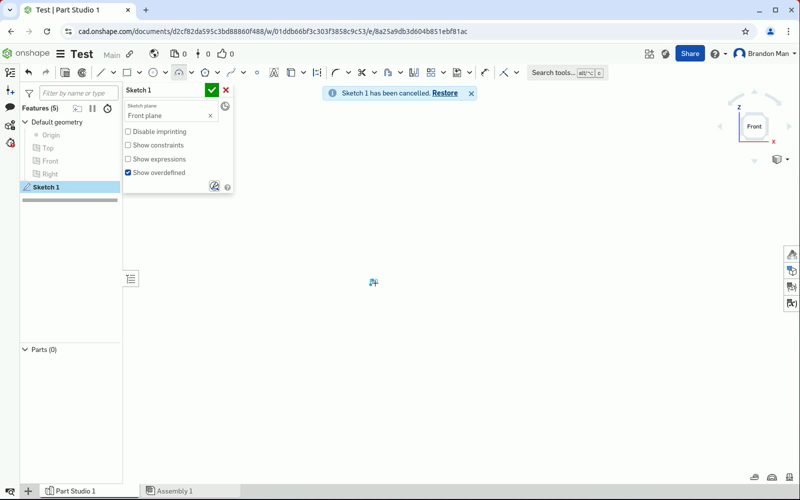
scroll(-6)
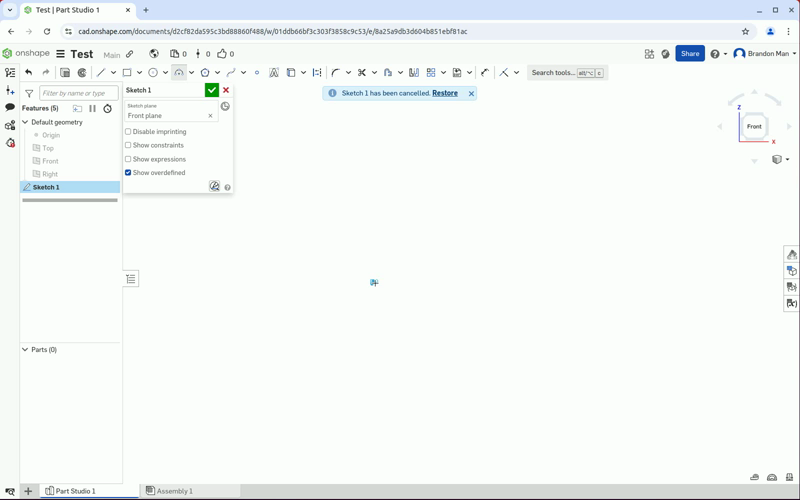
scroll(-6)
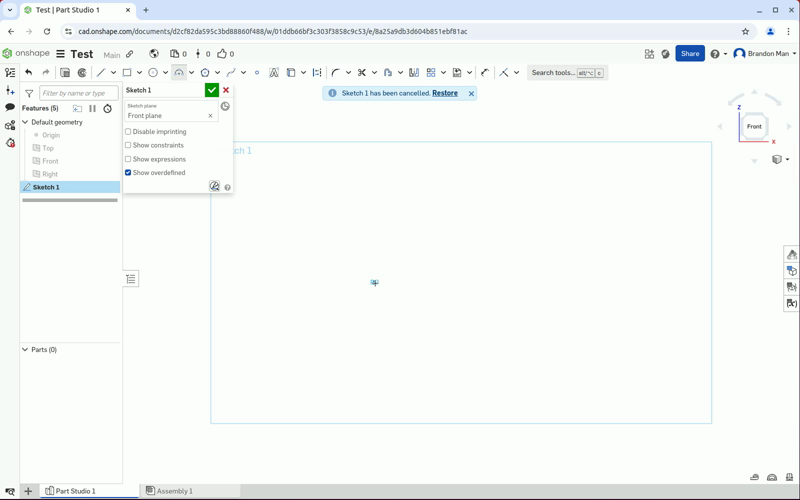
mouse_move(374, 282)
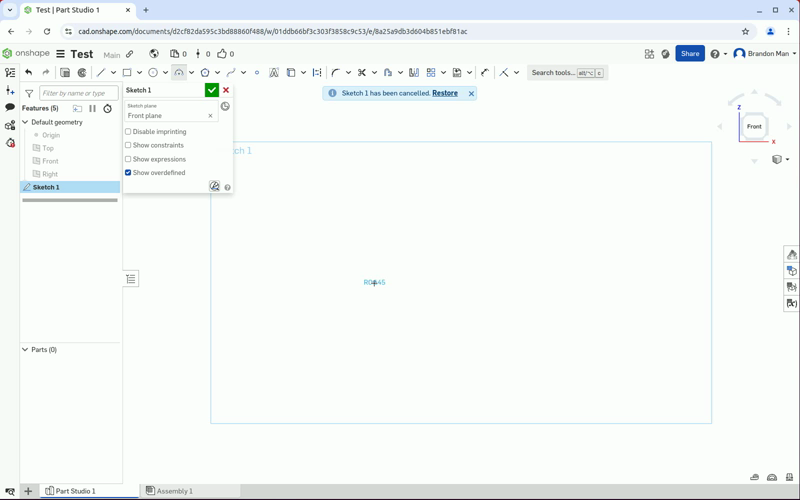
scroll(6)
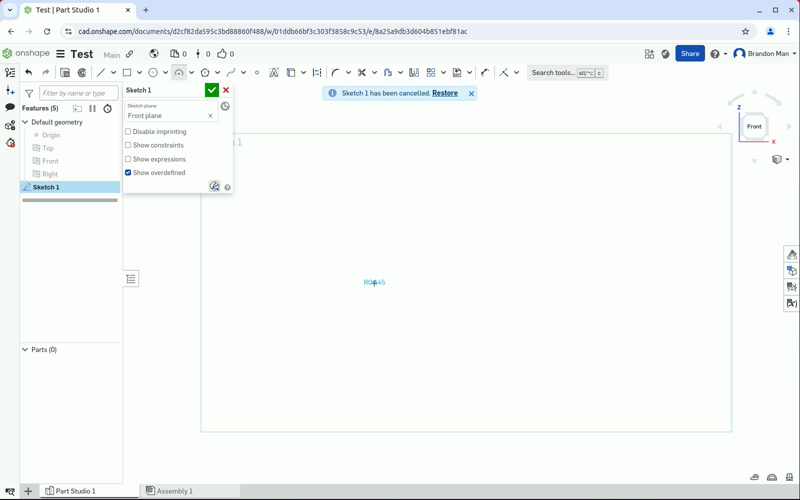
scroll(6)
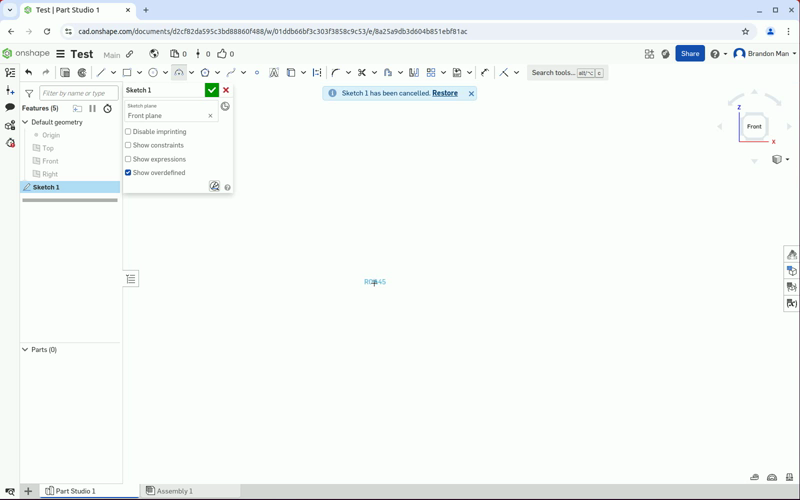
scroll(6)
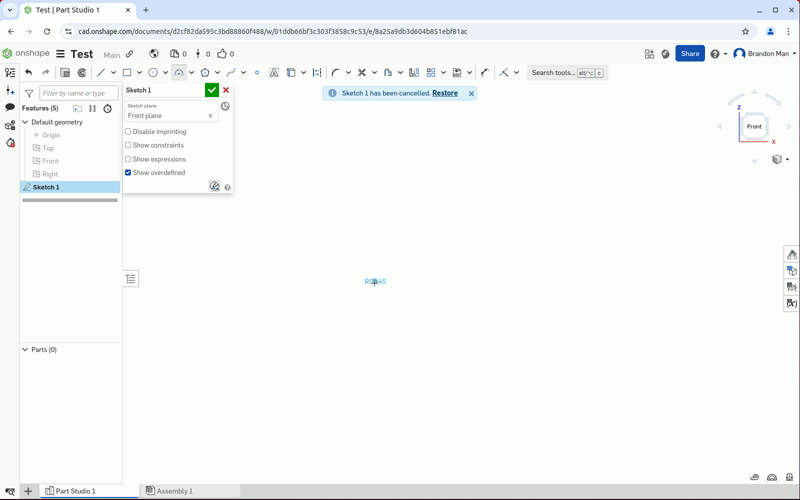
scroll(6)
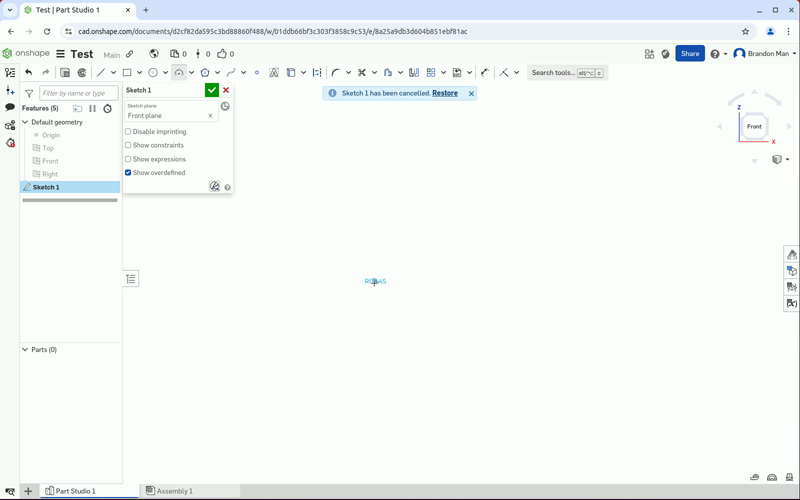
scroll(6)
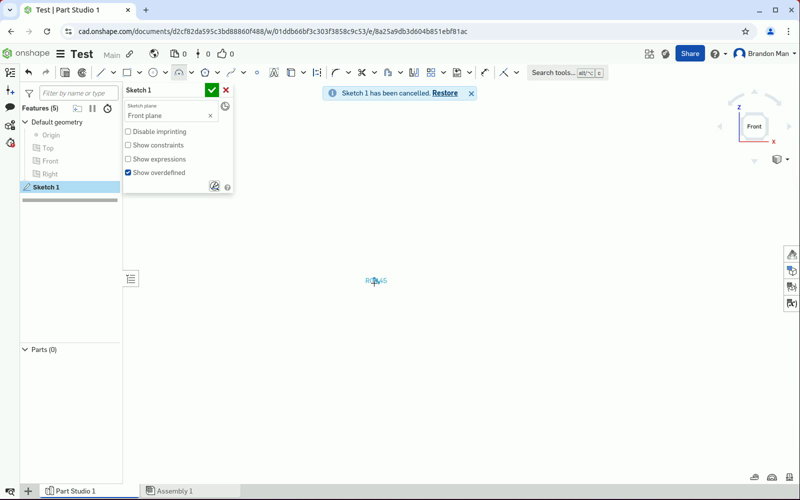
scroll(6)
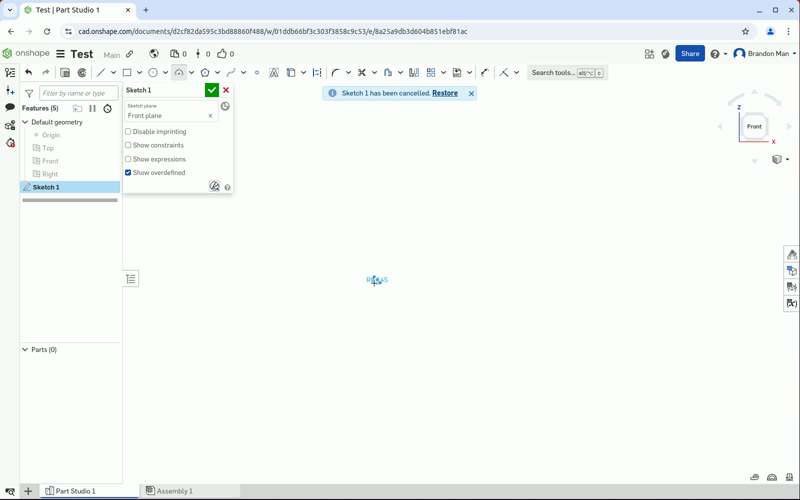
scroll(6)
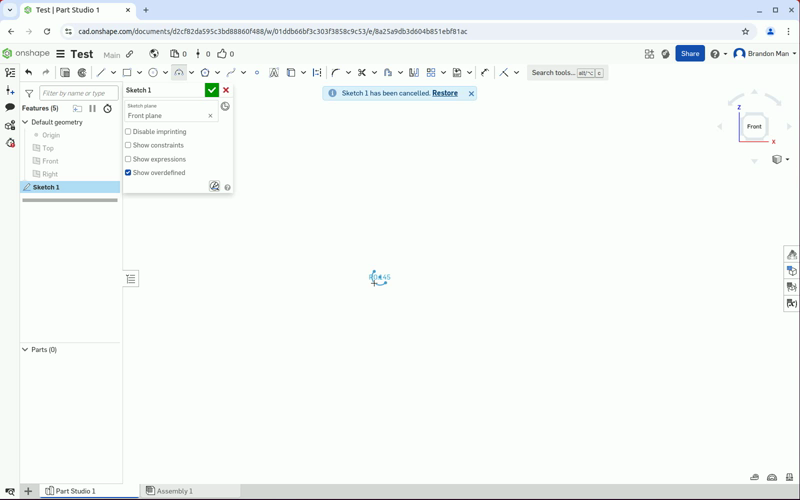
click(374, 282)
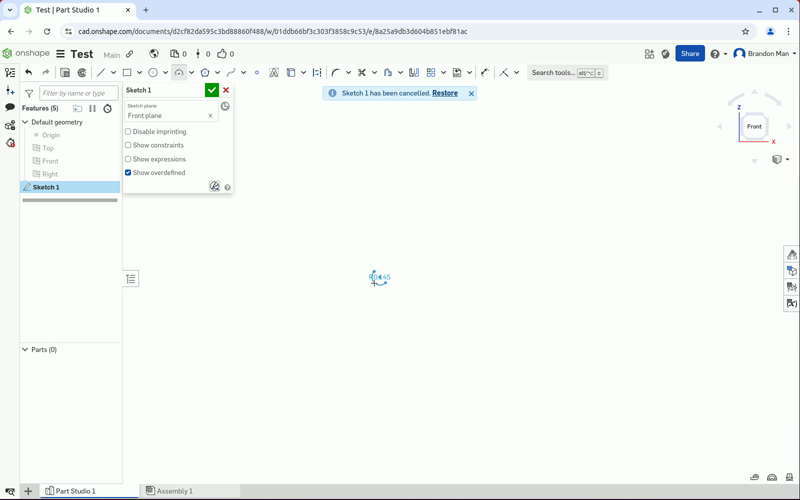
scroll(-6)
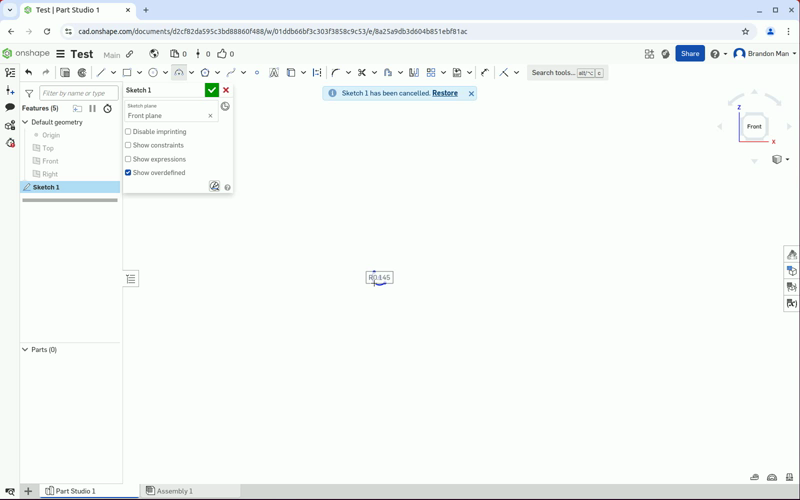
scroll(-6)
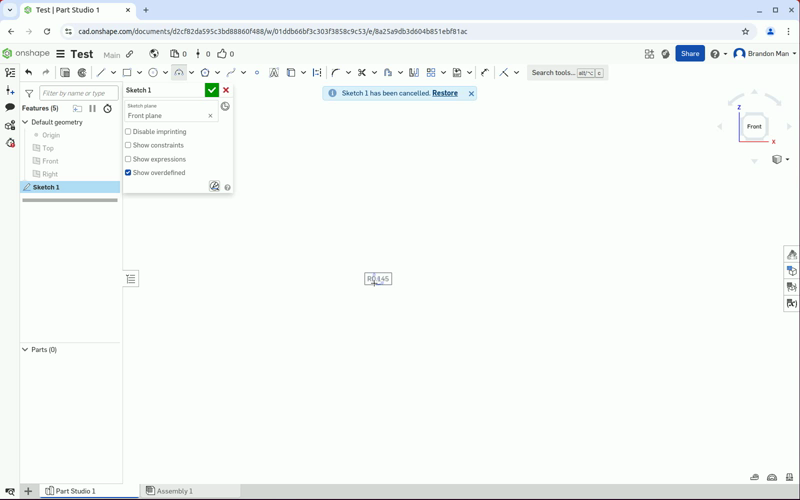
scroll(-6)
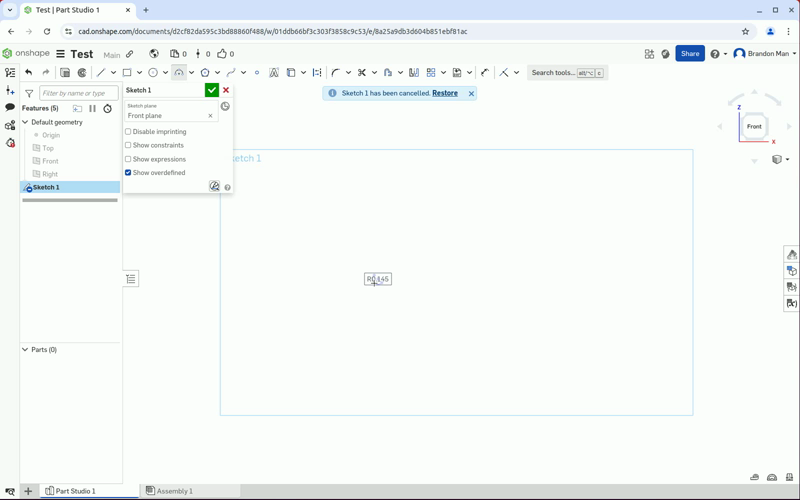
scroll(-6)
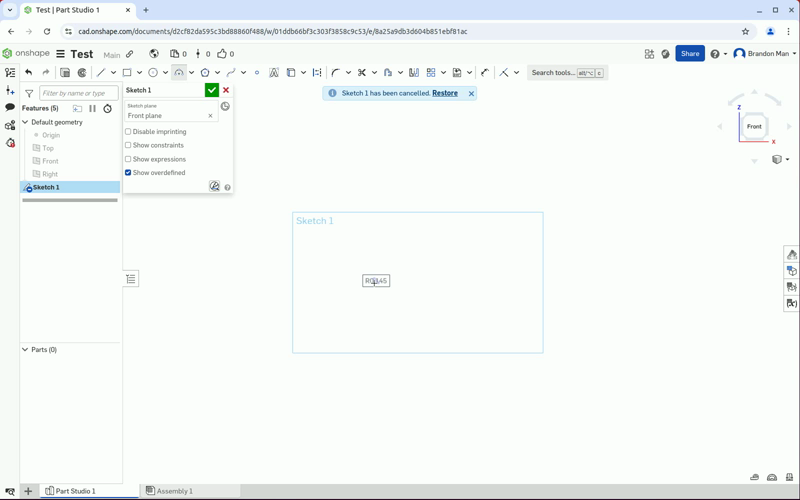
scroll(-6)
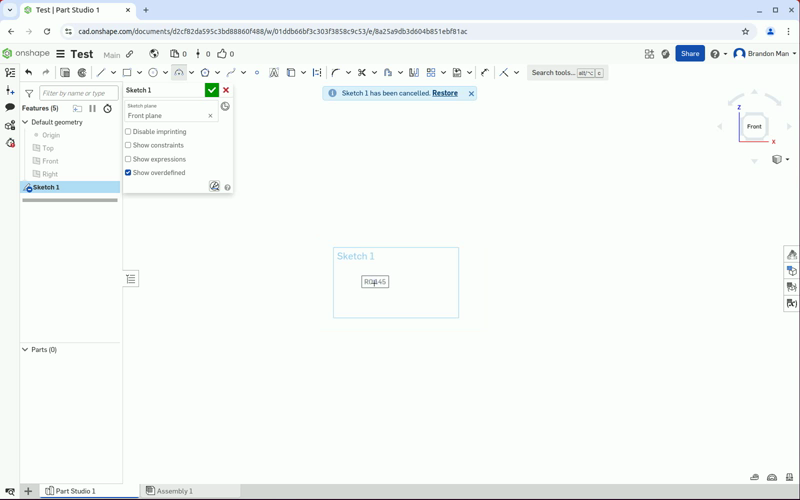
scroll(-6)
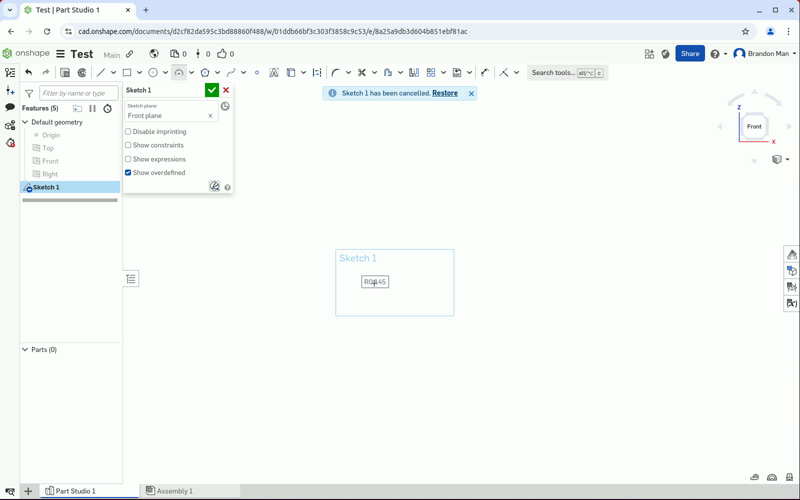
scroll(-6)
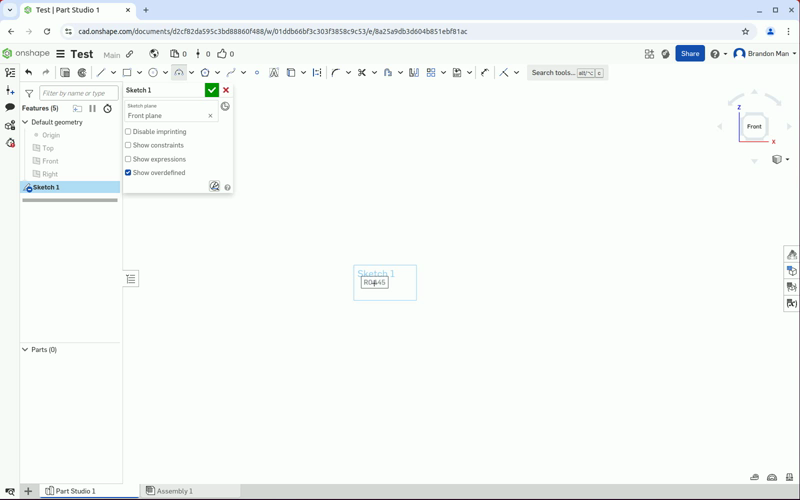
key_up(shift)
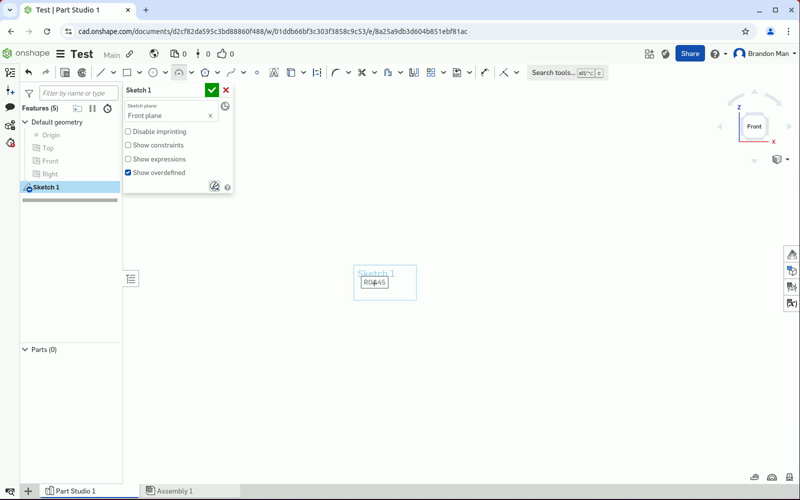
key(esc)
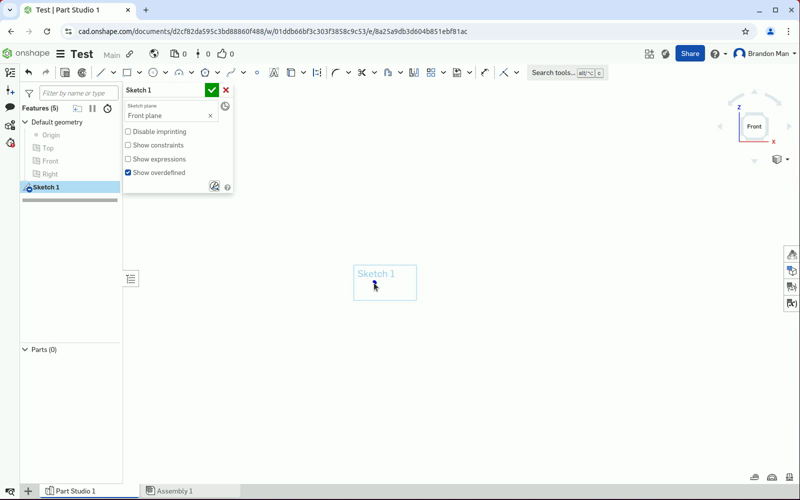
key(l)
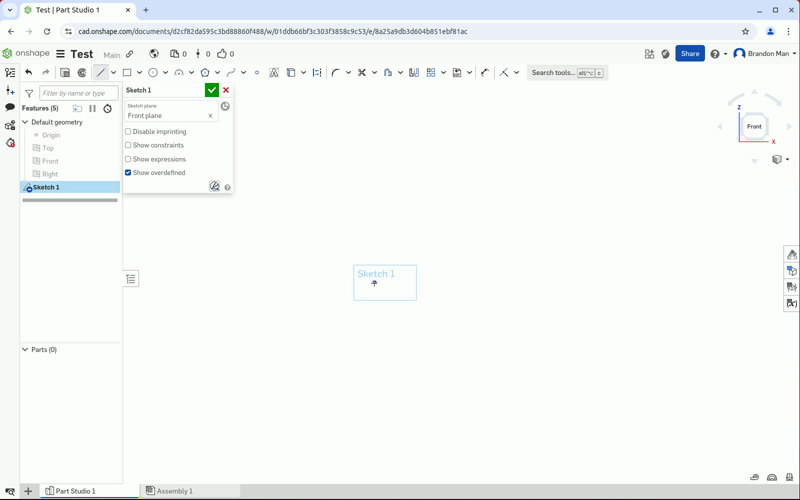
mouse_move(375, 282)
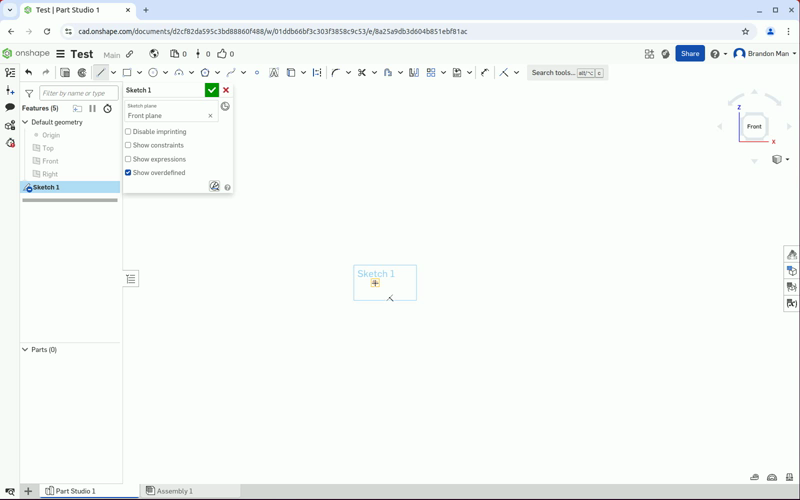
scroll(6)
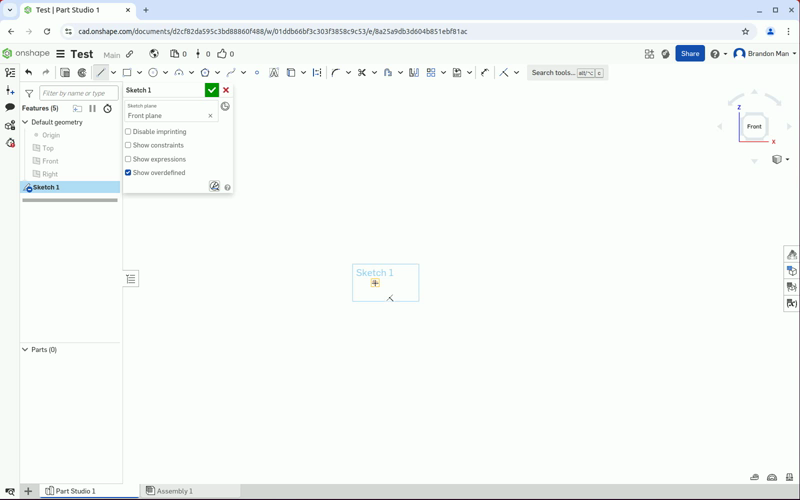
scroll(6)
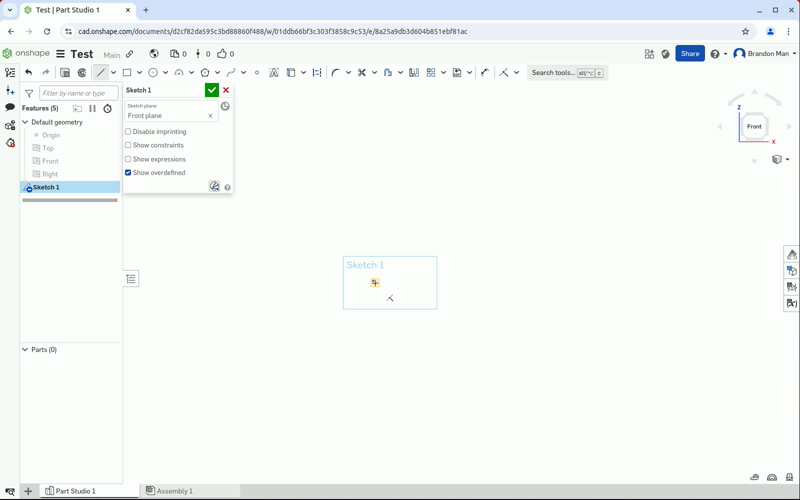
scroll(6)
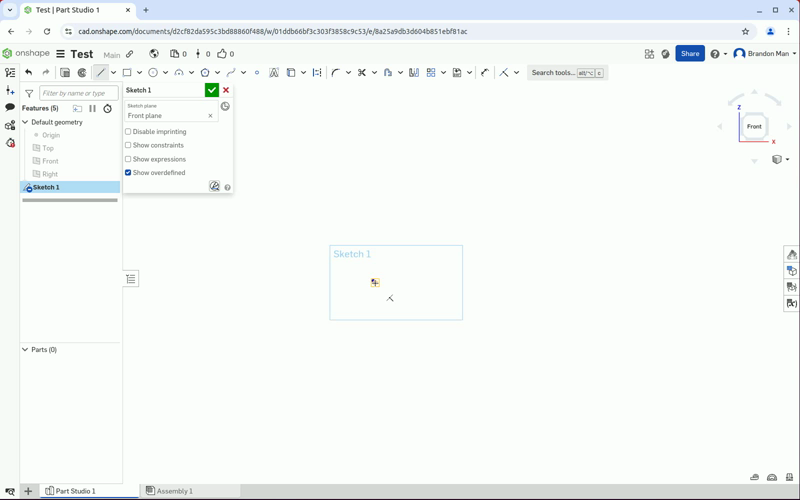
scroll(6)
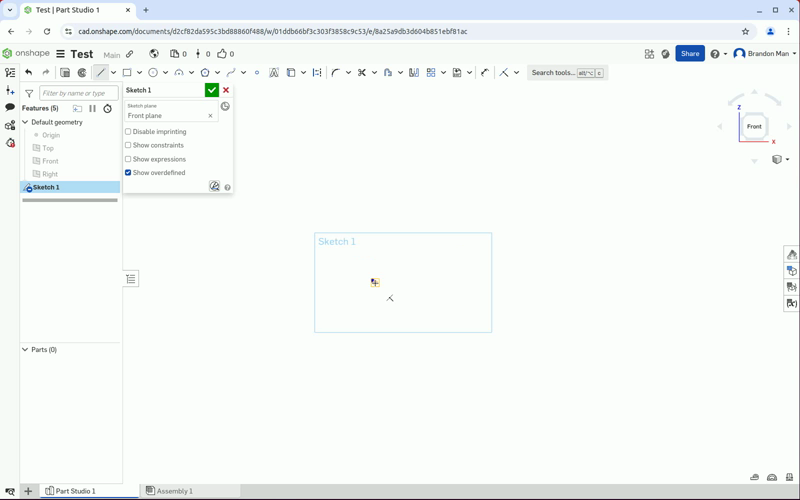
scroll(6)
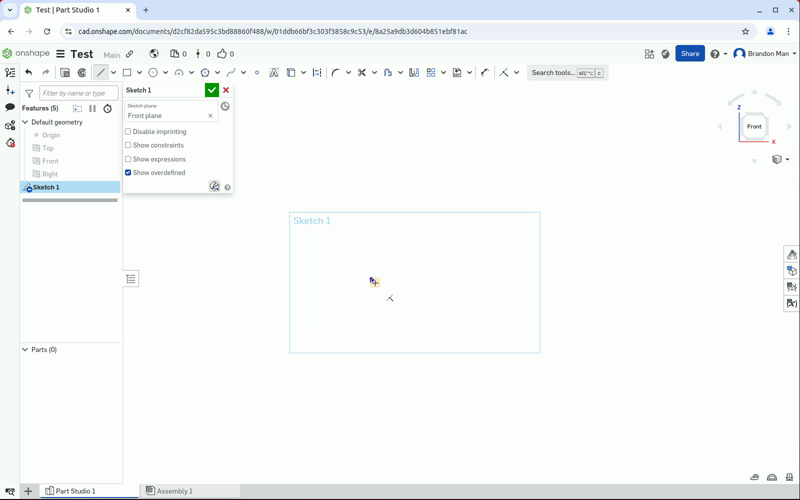
scroll(6)
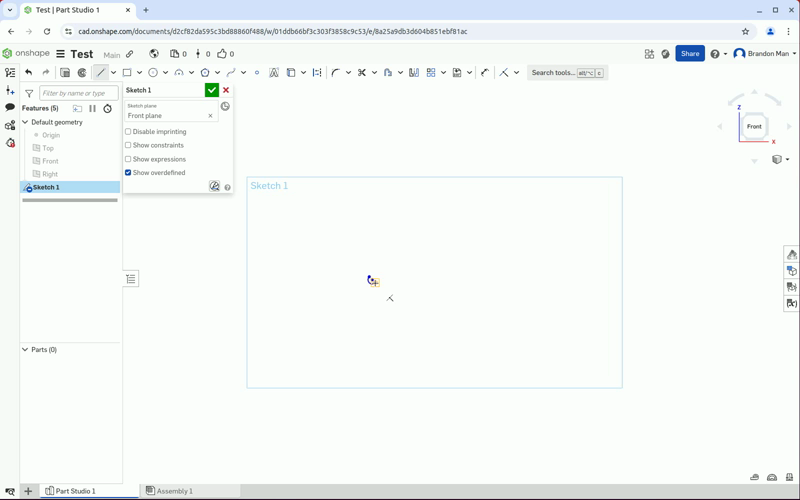
scroll(6)
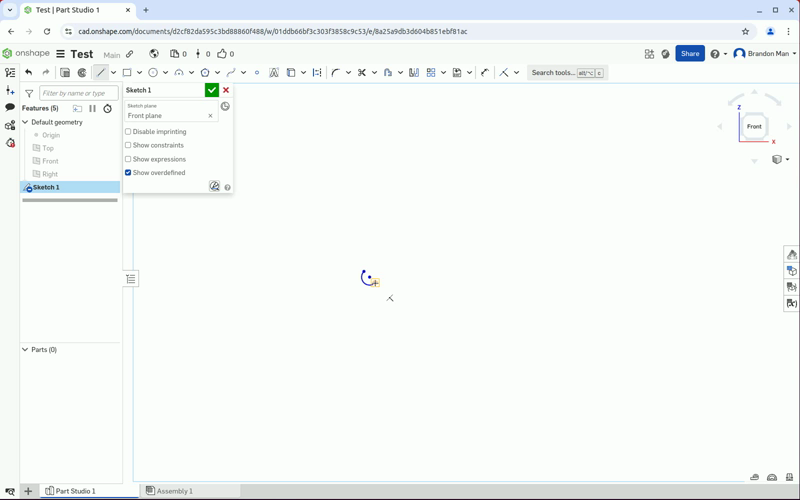
click(375, 282)
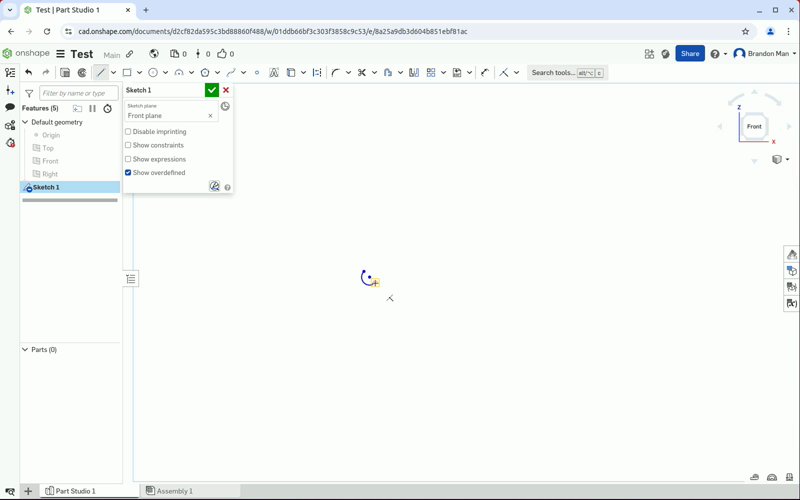
scroll(-6)
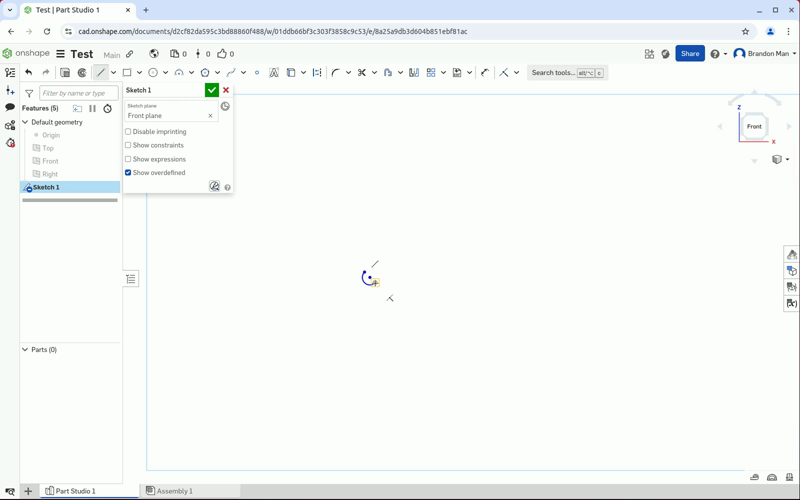
scroll(-6)
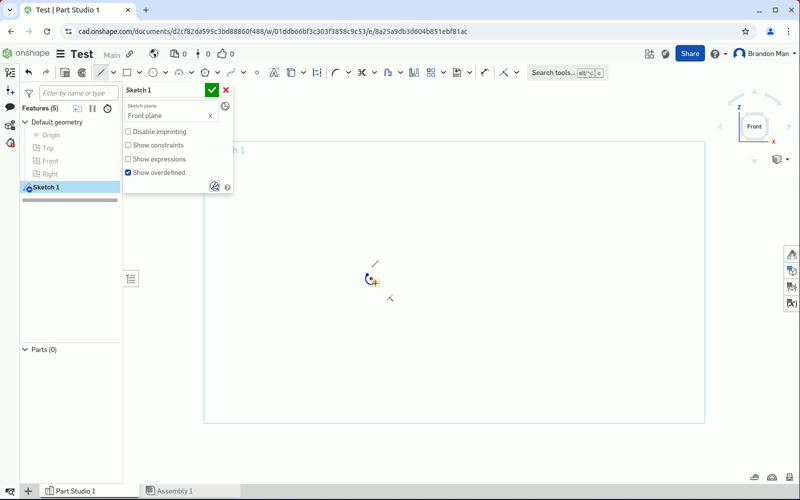
scroll(-6)
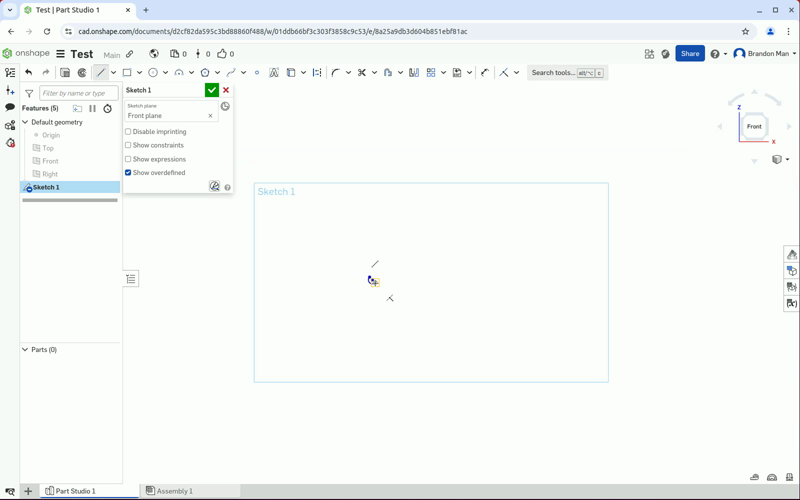
scroll(-6)
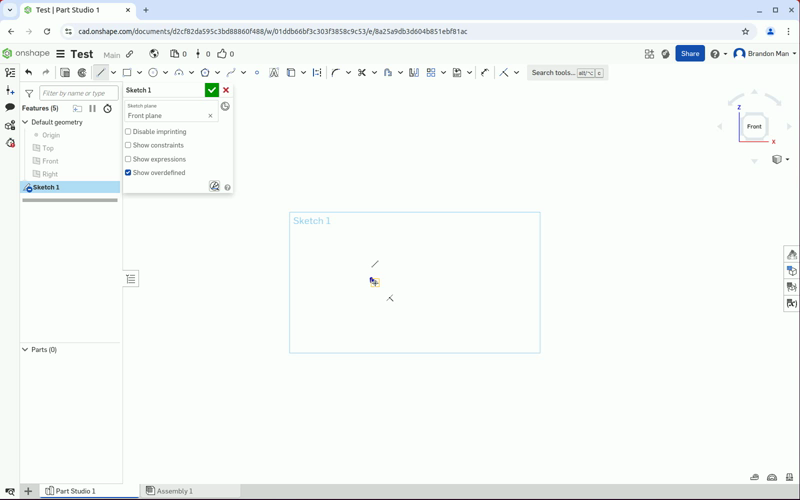
scroll(-6)
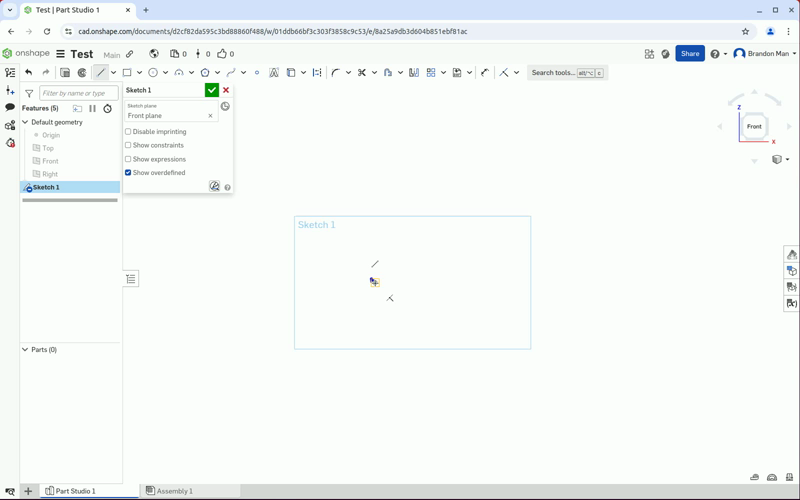
scroll(-6)
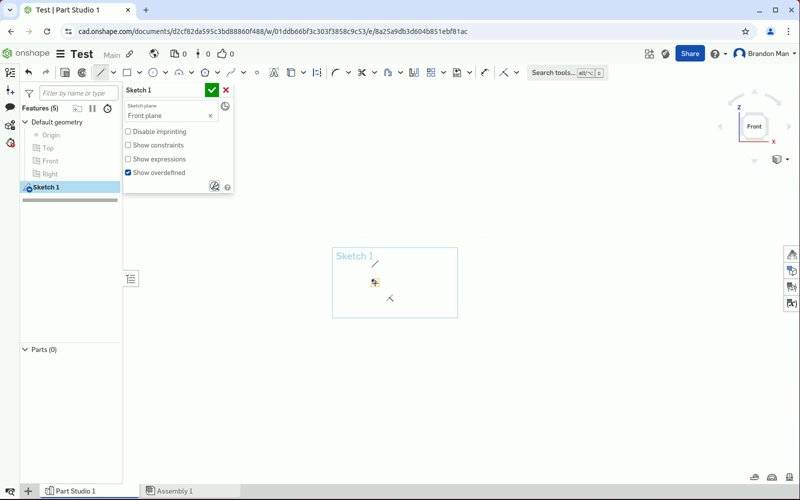
scroll(-6)
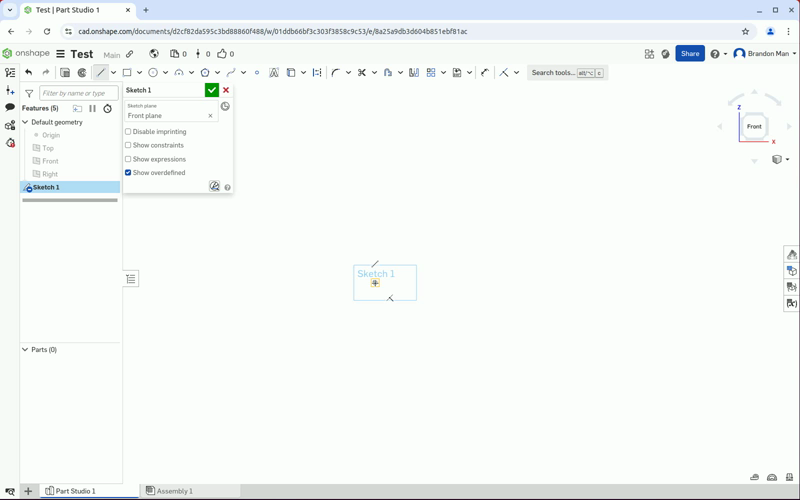
key_down(shift)
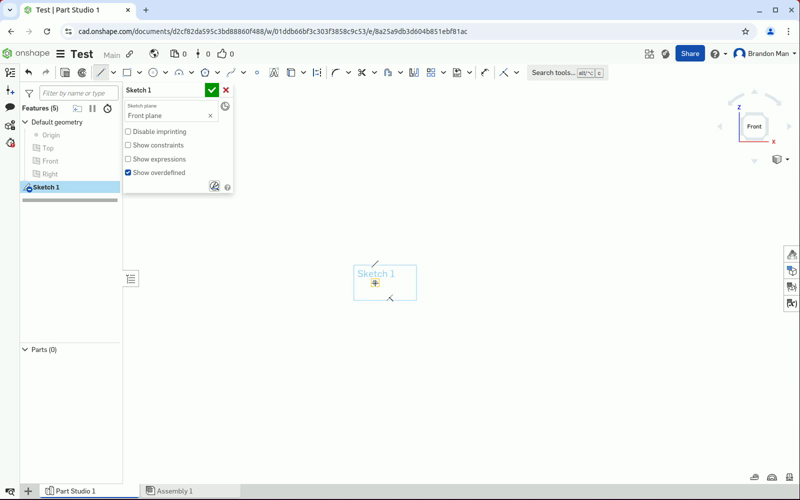
mouse_move(459, 282)
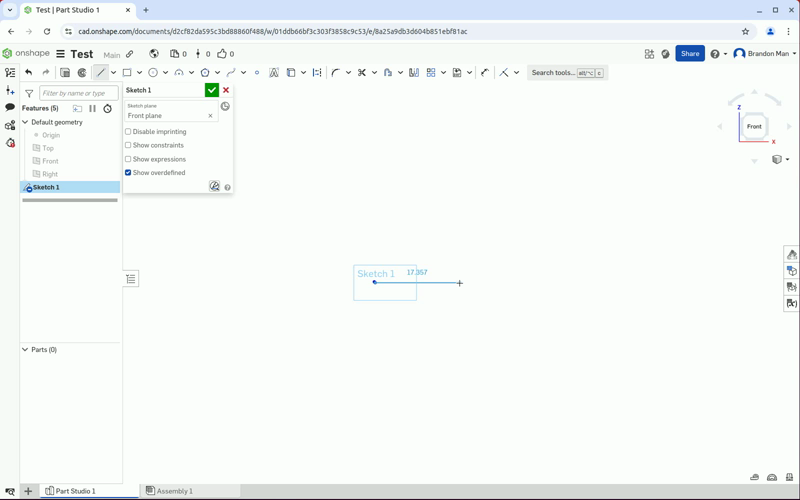
click(459, 282)
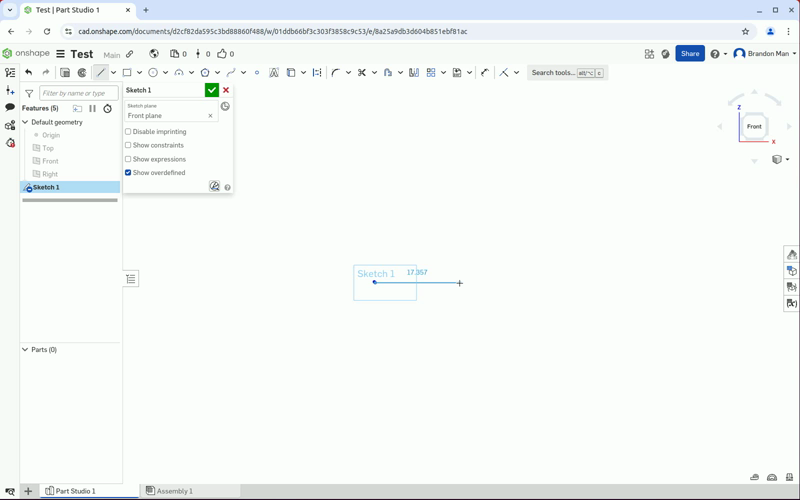
key_up(shift)
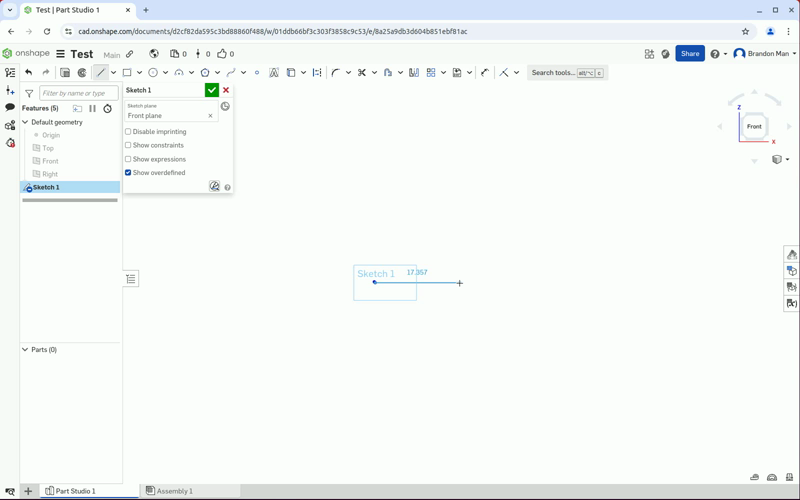
key(esc)
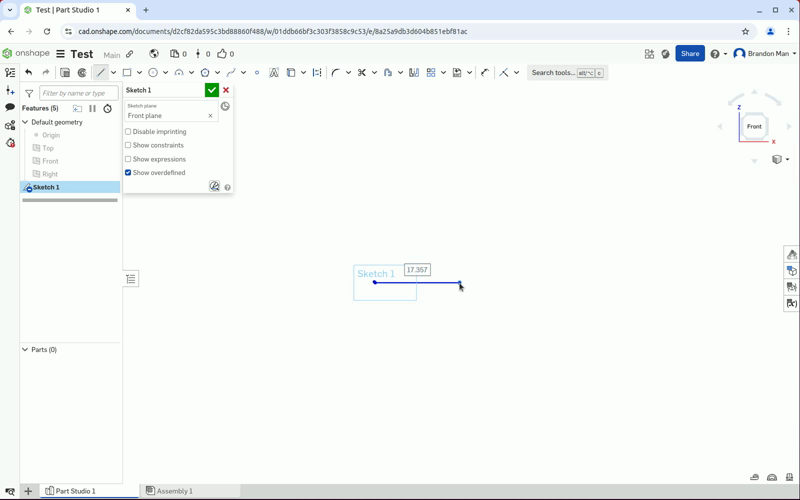
key(a)
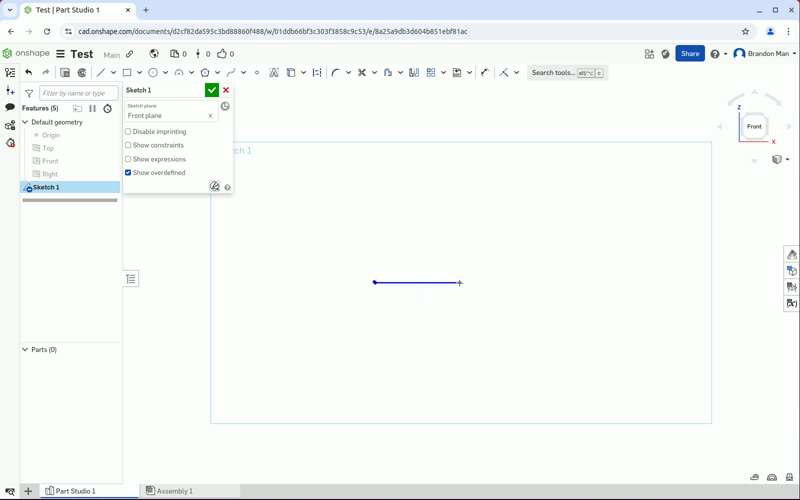
mouse_move(459, 282)
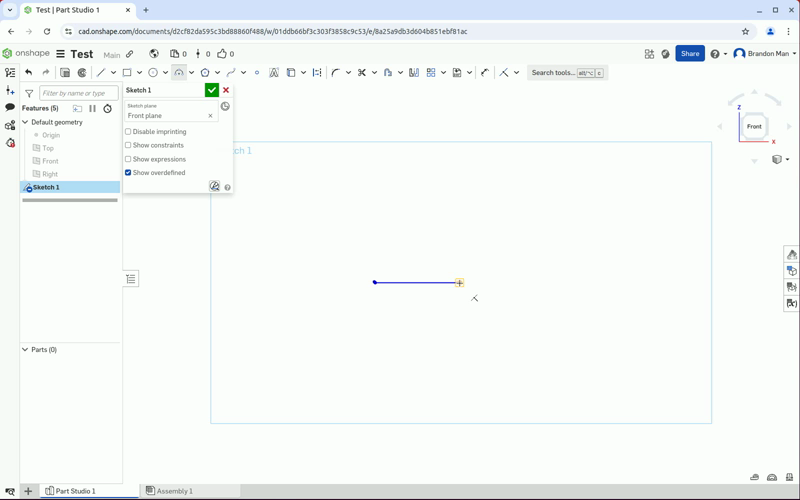
click(459, 282)
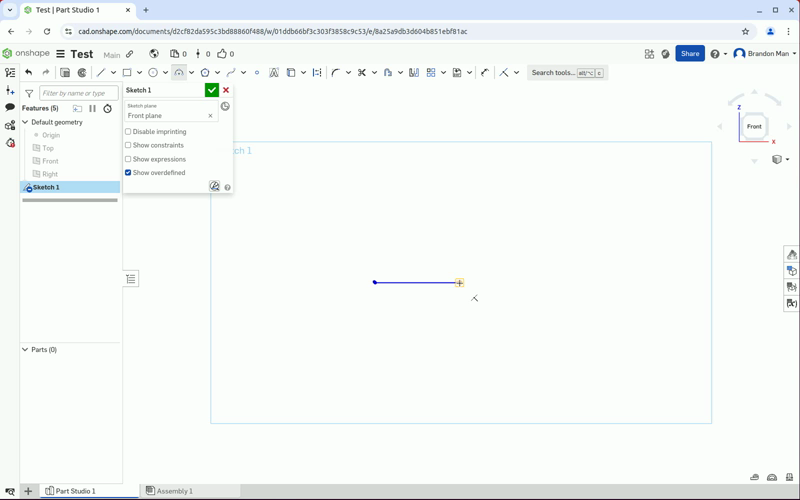
key_down(shift)
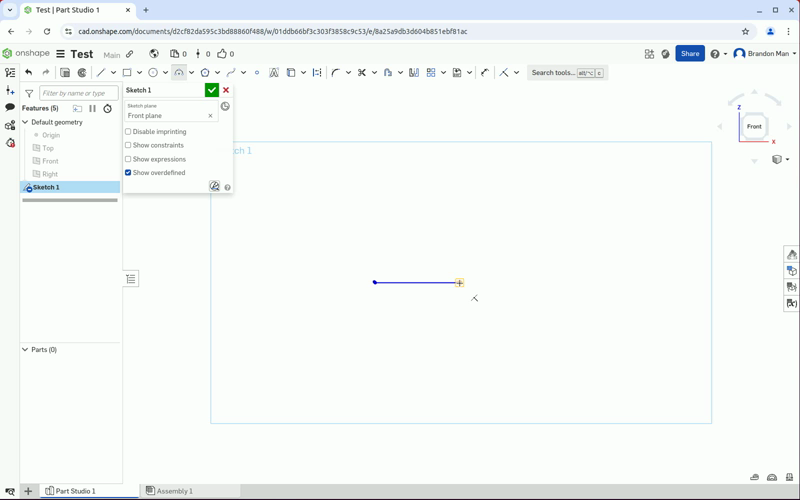
mouse_move(460, 281)
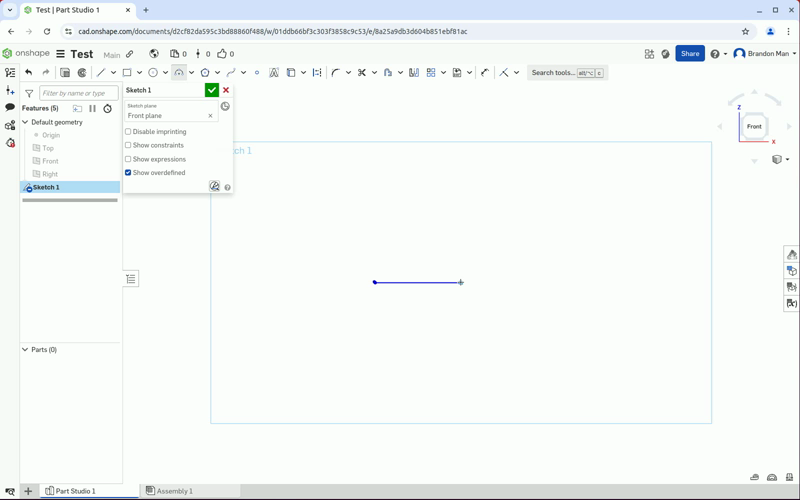
scroll(6)
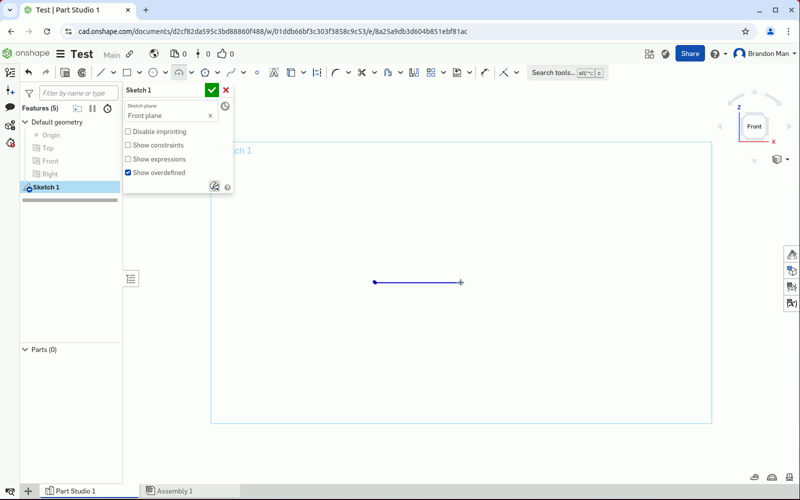
scroll(6)
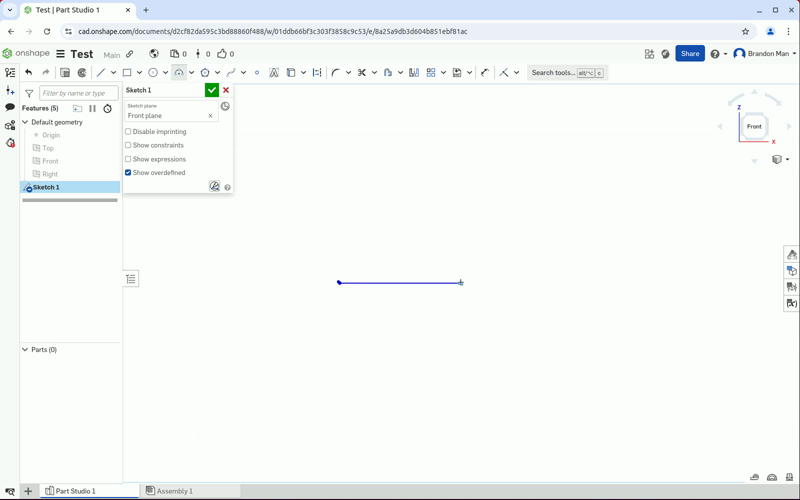
scroll(6)
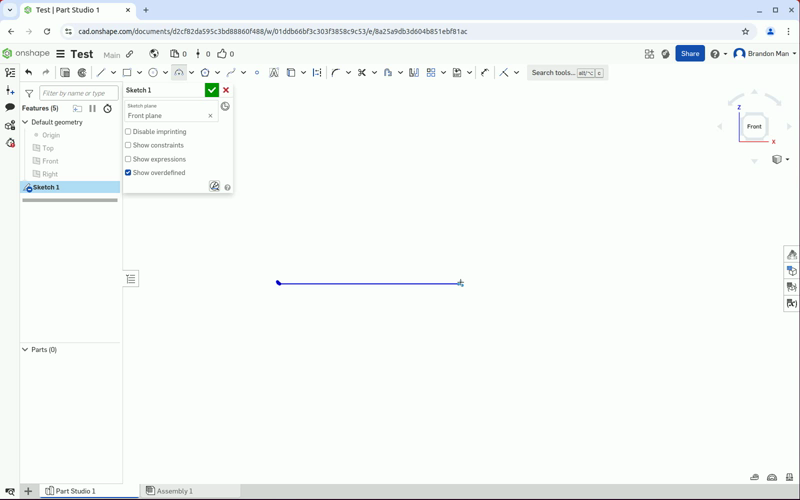
scroll(6)
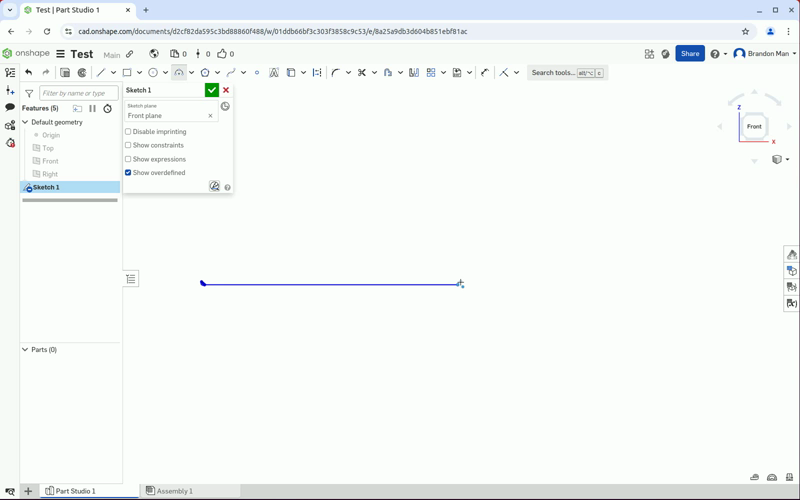
scroll(6)
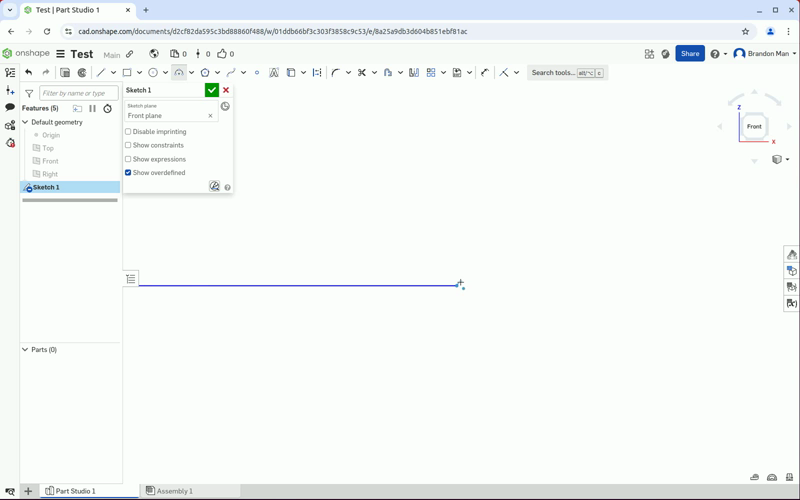
scroll(6)
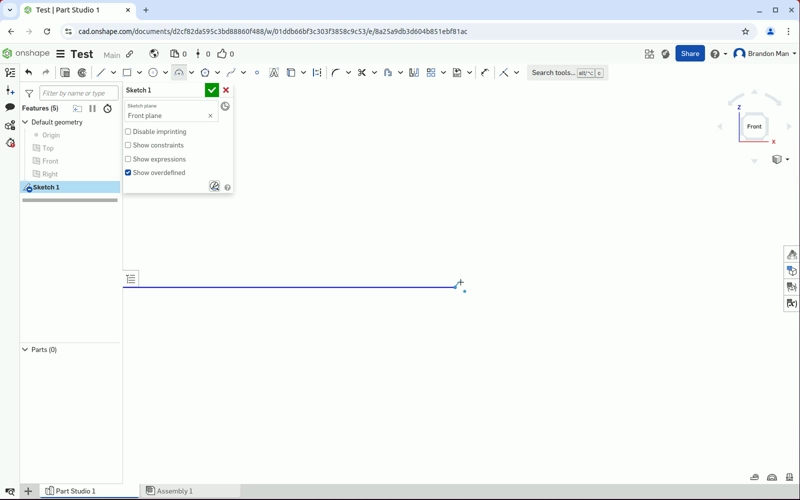
scroll(6)
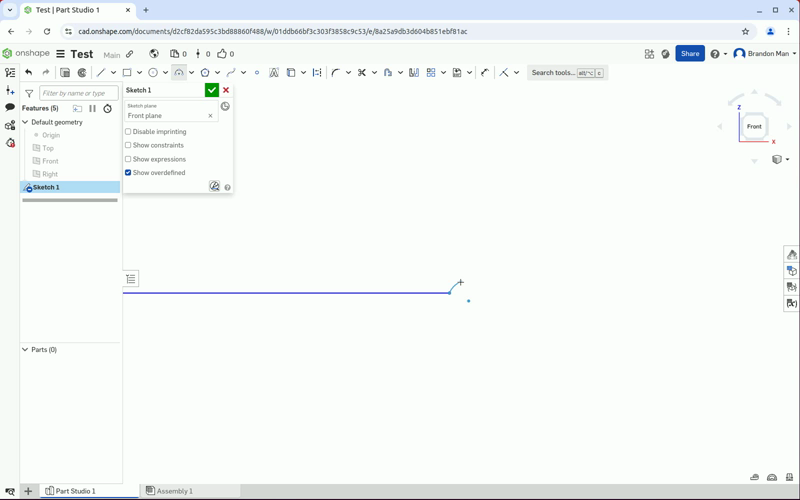
click(460, 281)
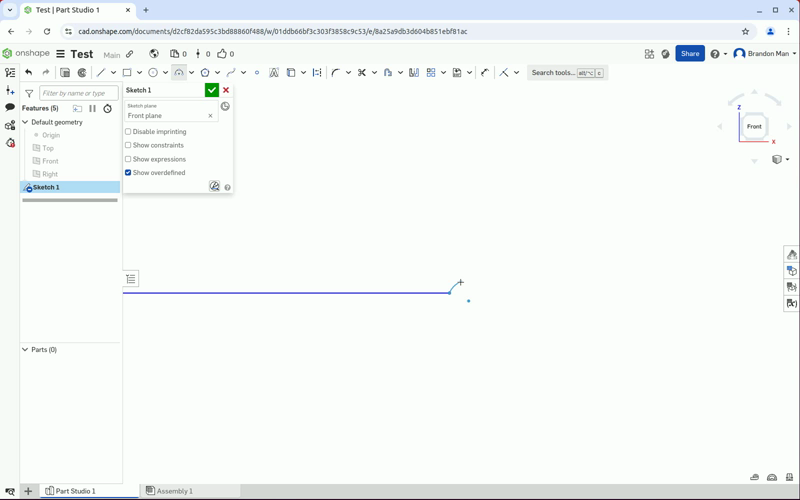
scroll(-6)
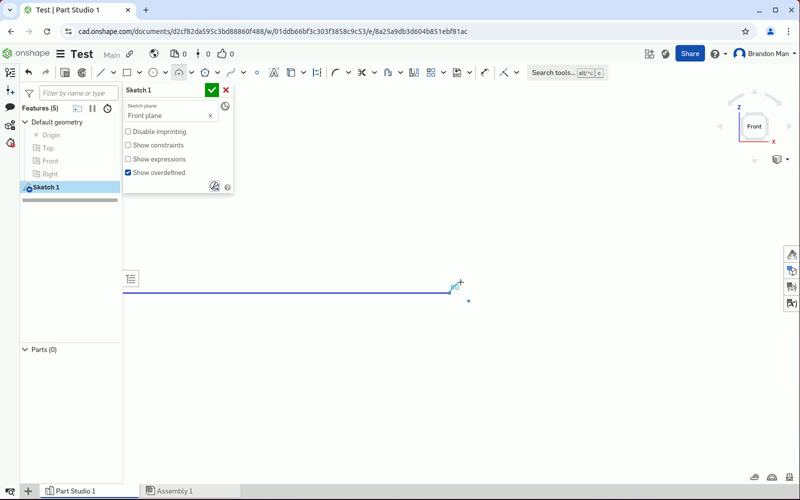
scroll(-6)
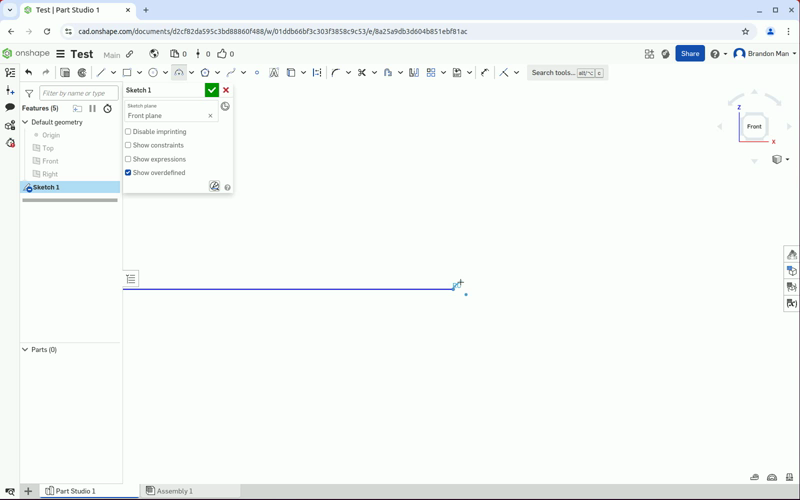
scroll(-6)
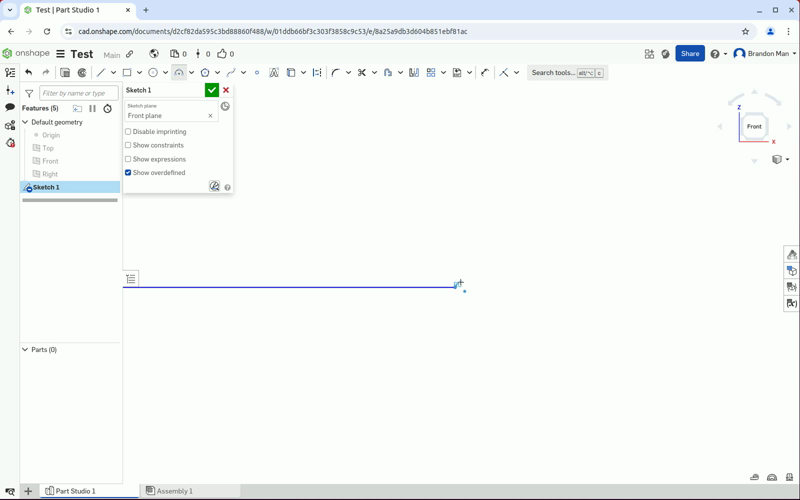
scroll(-6)
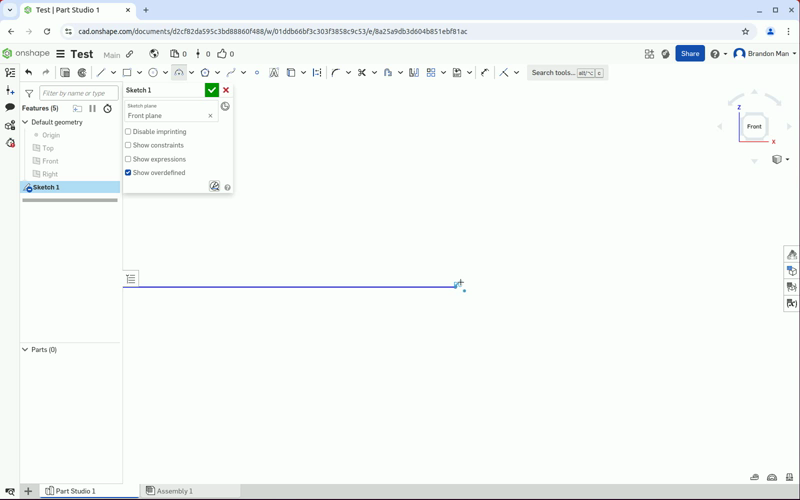
scroll(-6)
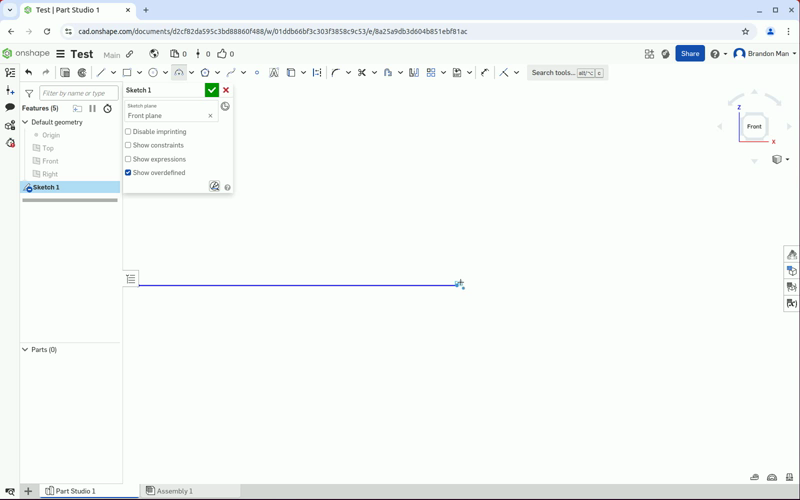
scroll(-6)
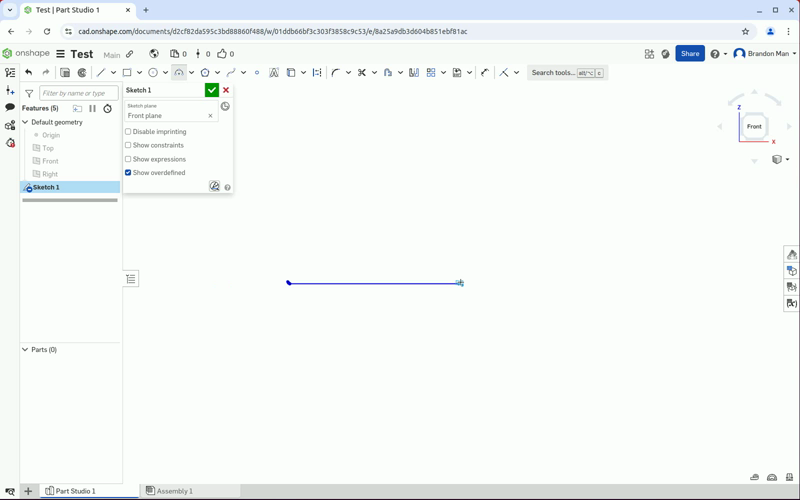
scroll(-6)
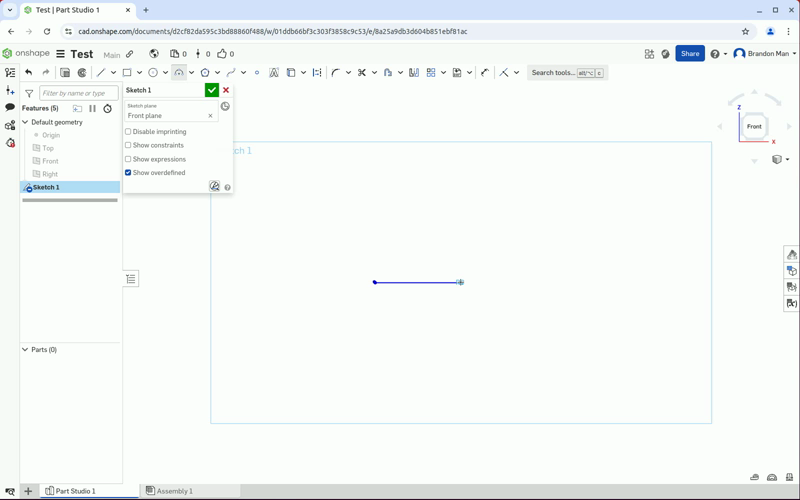
mouse_move(460, 282)
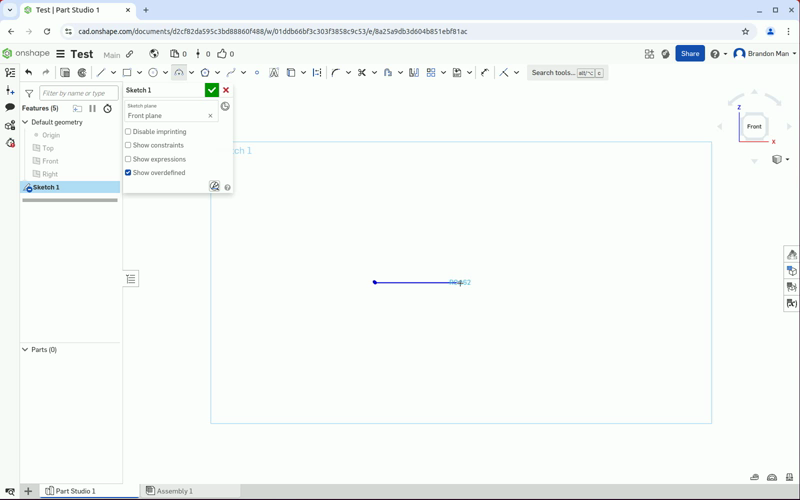
scroll(6)
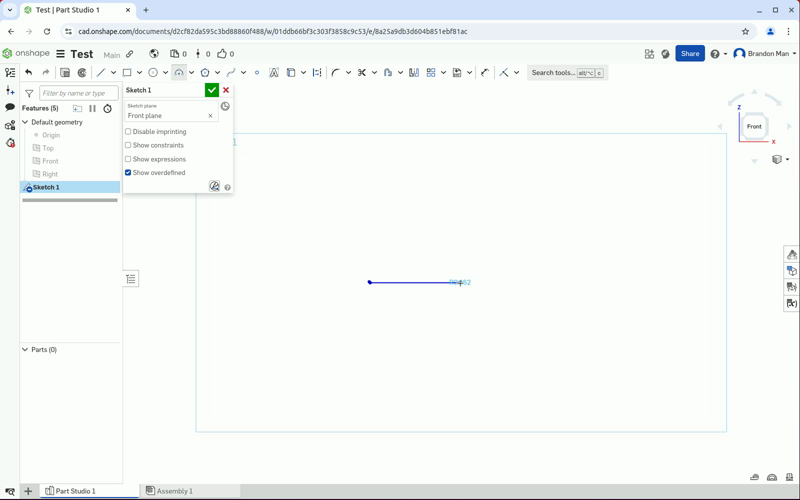
scroll(6)
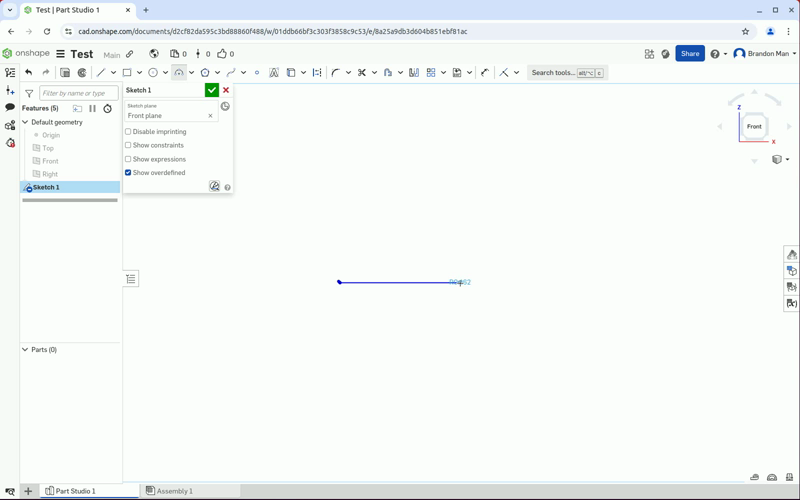
scroll(6)
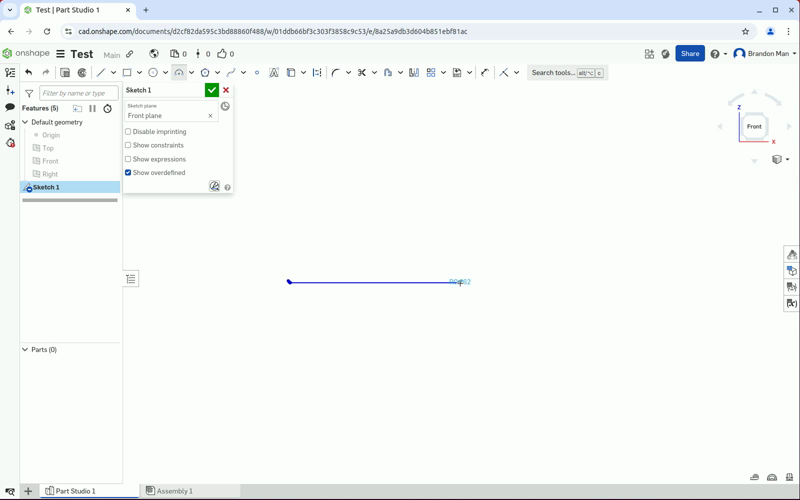
scroll(6)
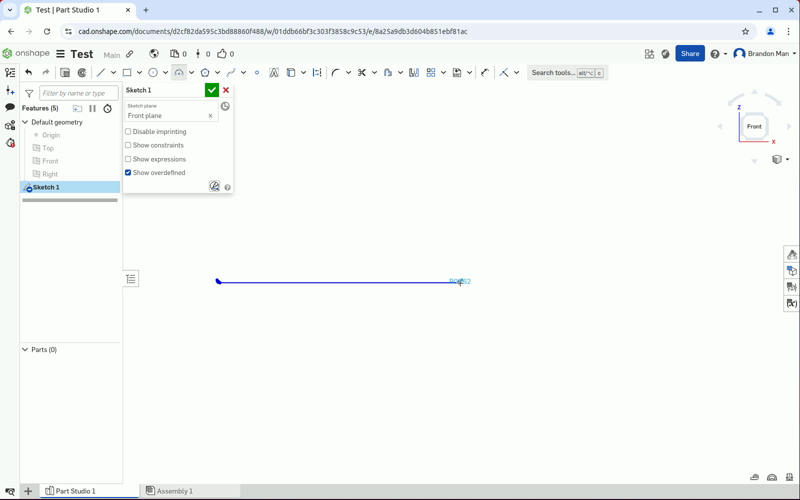
scroll(6)
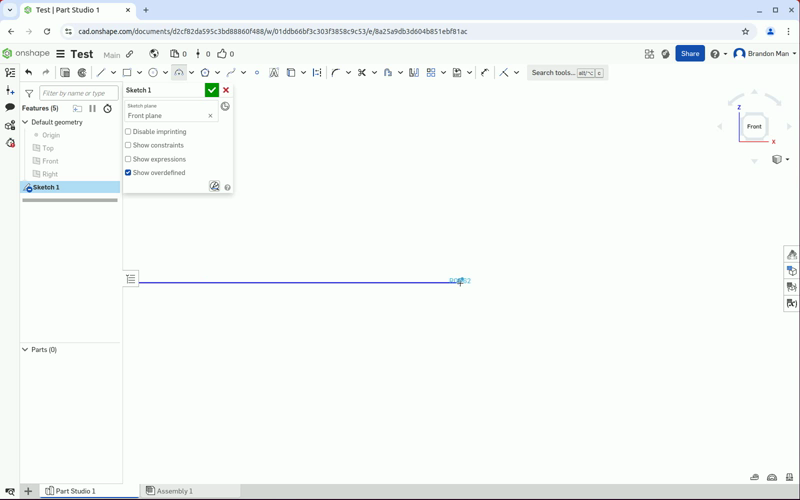
scroll(6)
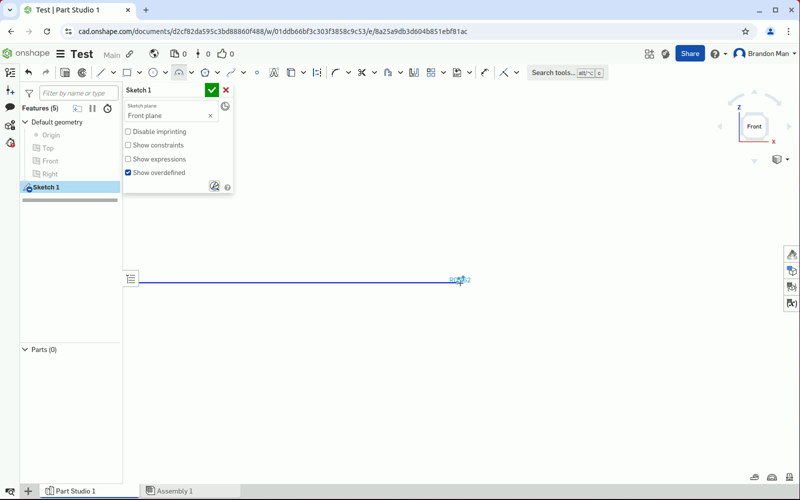
scroll(6)
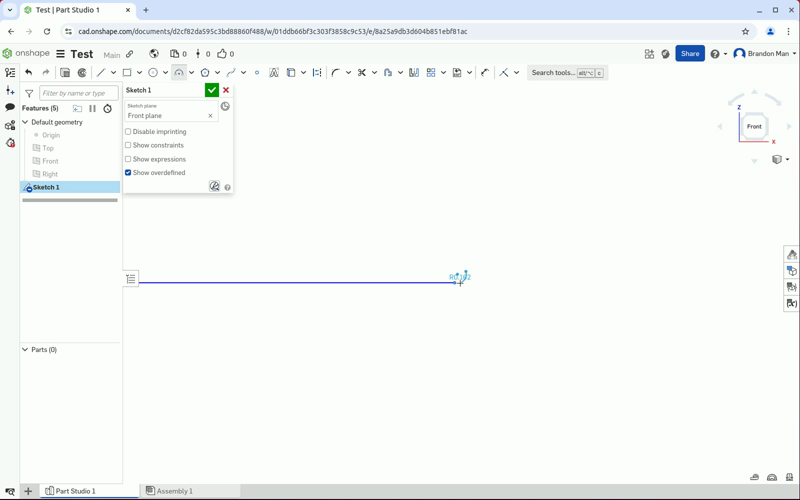
click(460, 282)
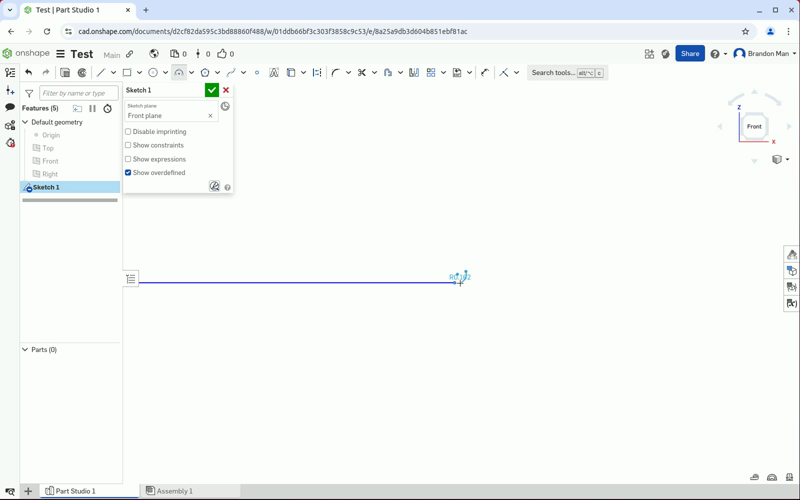
scroll(-6)
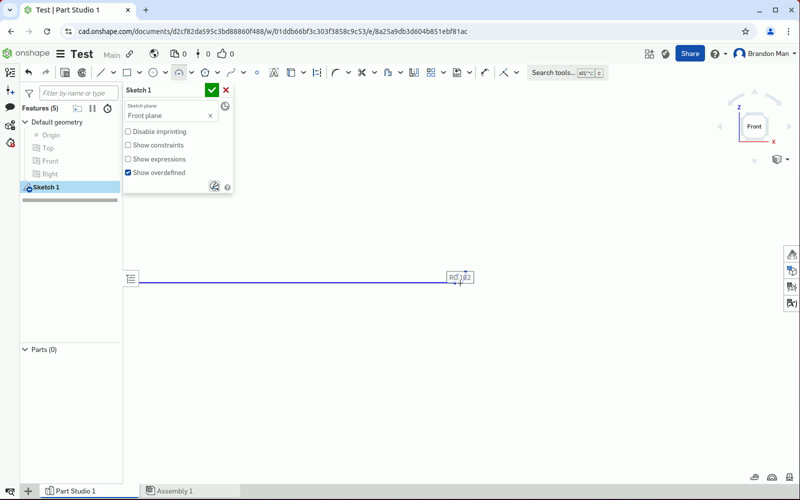
scroll(-6)
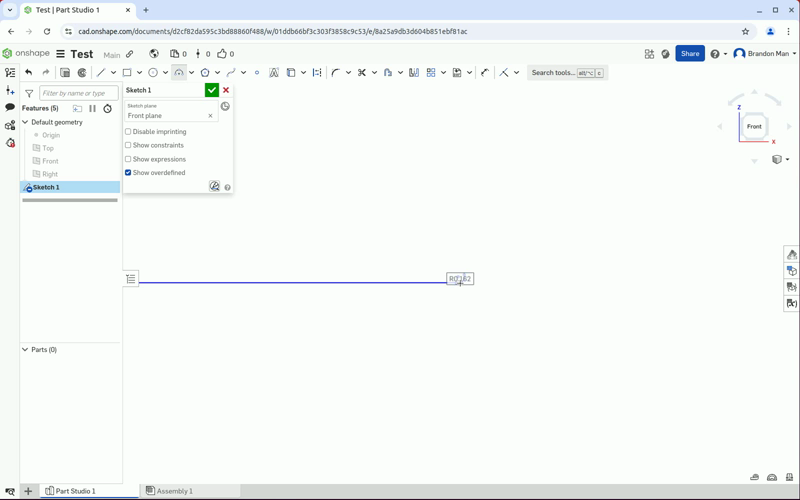
scroll(-6)
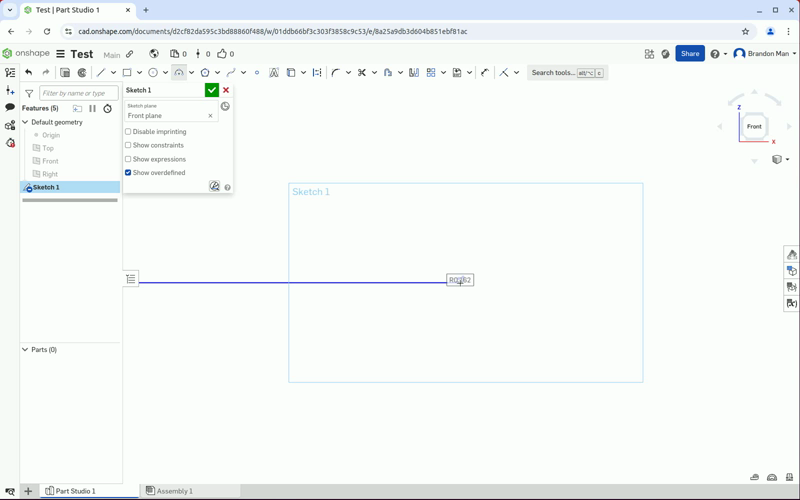
scroll(-6)
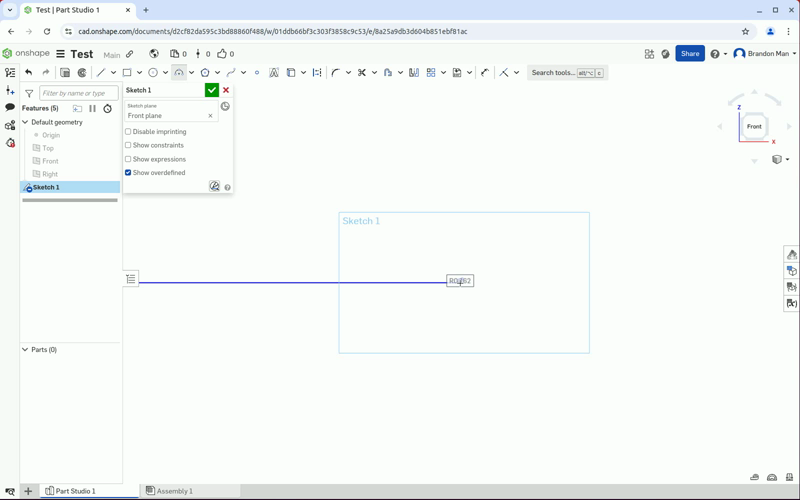
scroll(-6)
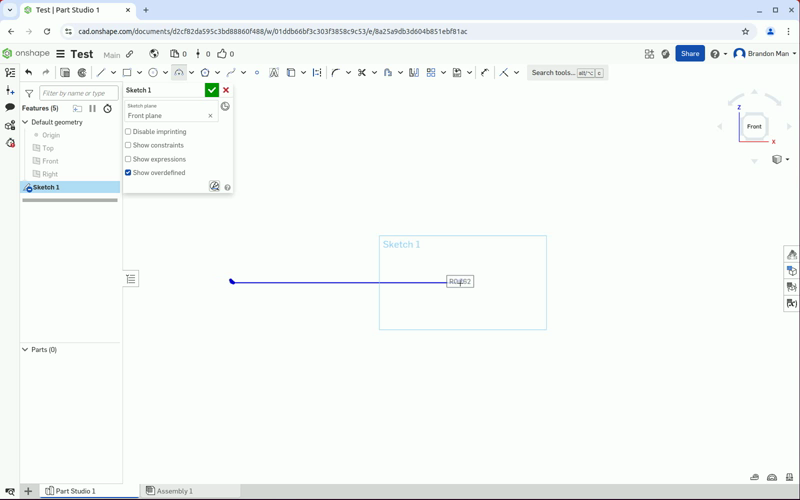
scroll(-6)
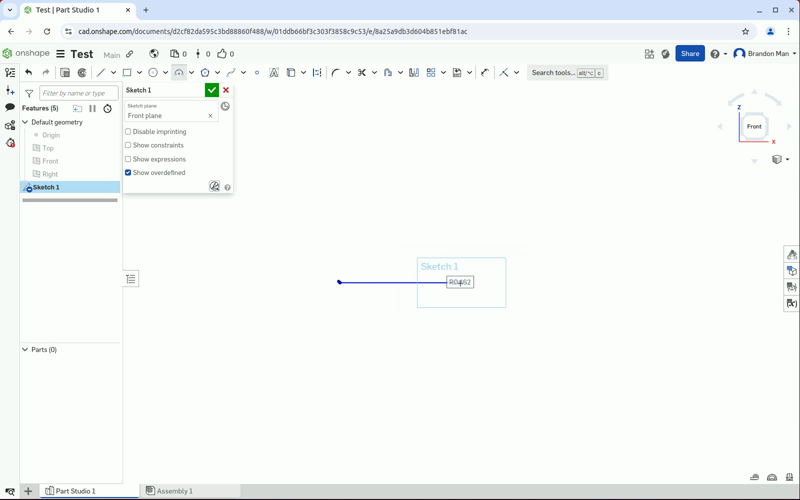
scroll(-6)
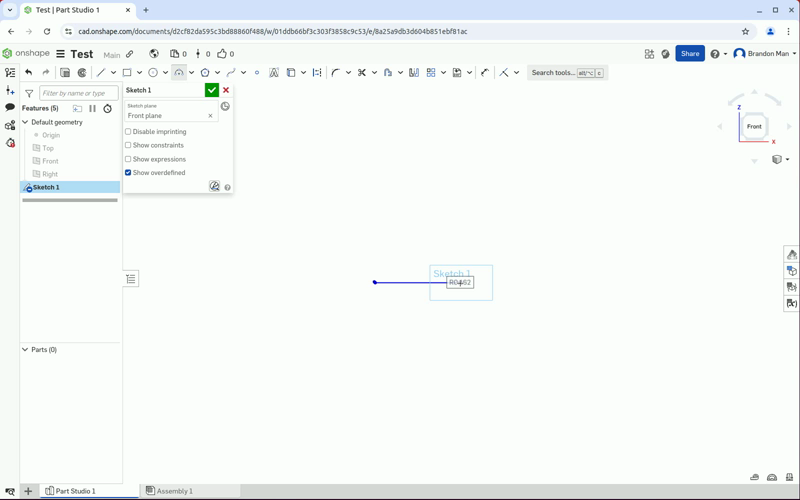
key_up(shift)
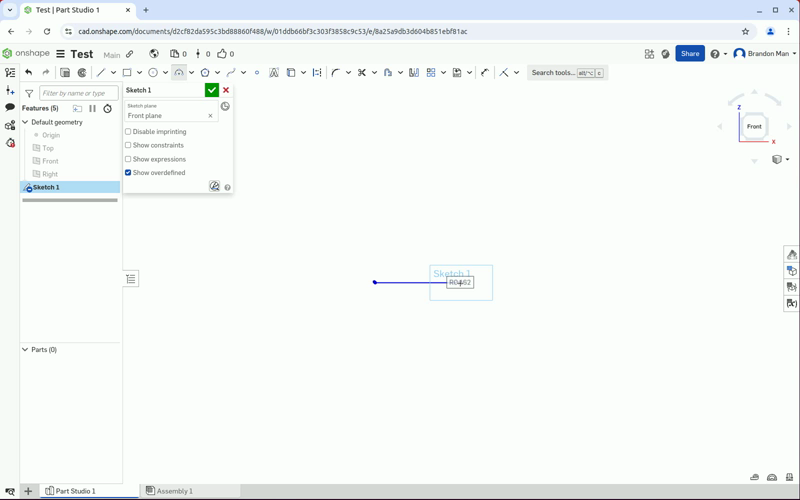
key(esc)
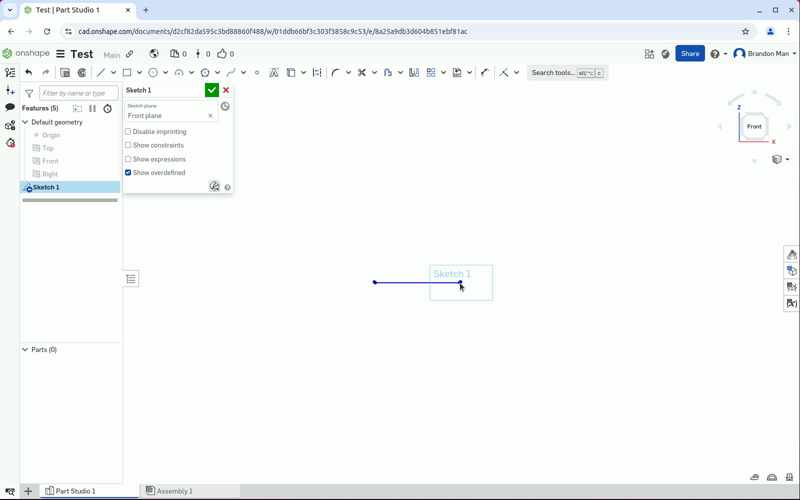
key(l)
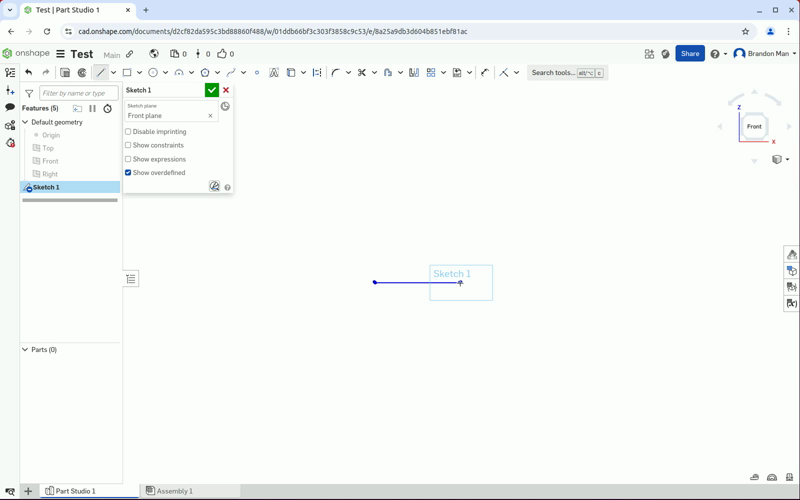
mouse_move(460, 281)
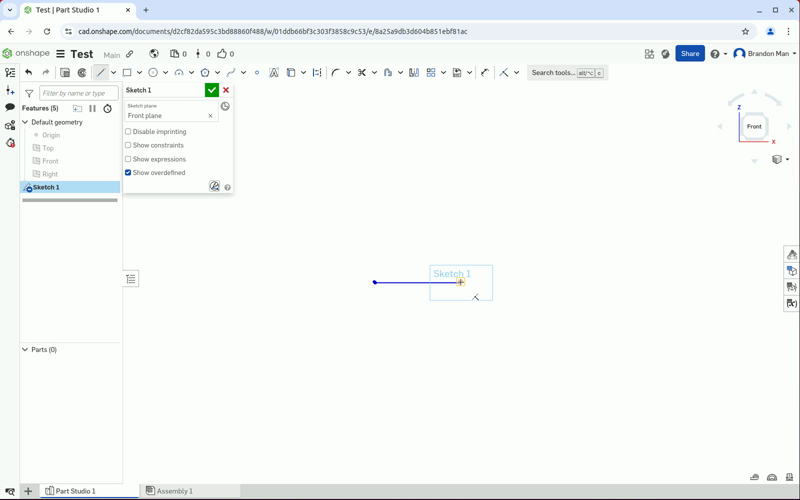
scroll(6)
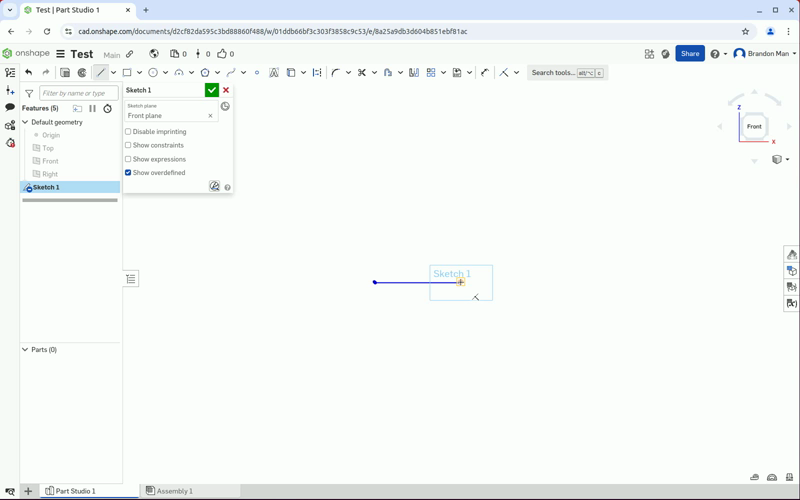
scroll(6)
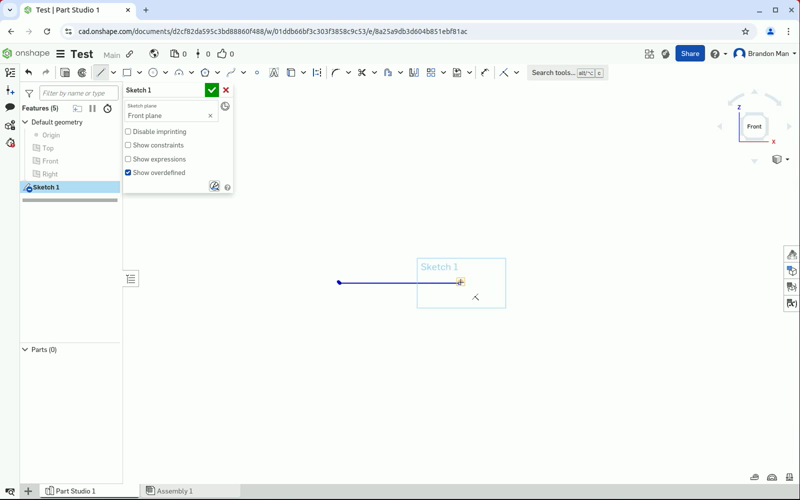
scroll(6)
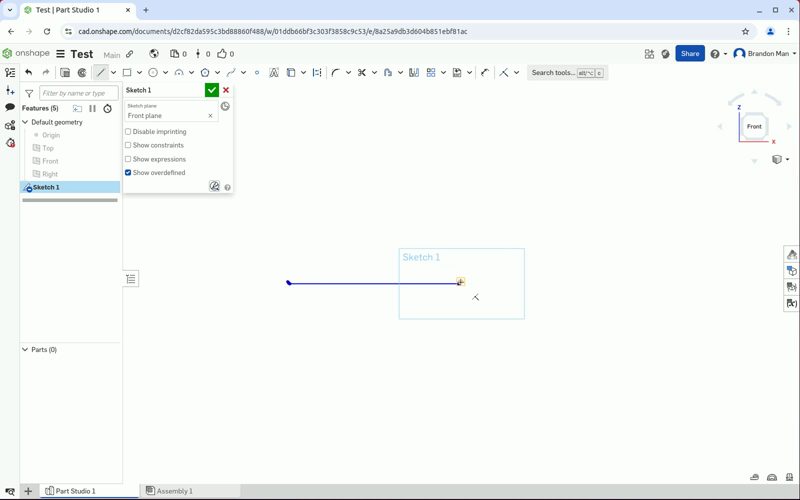
scroll(6)
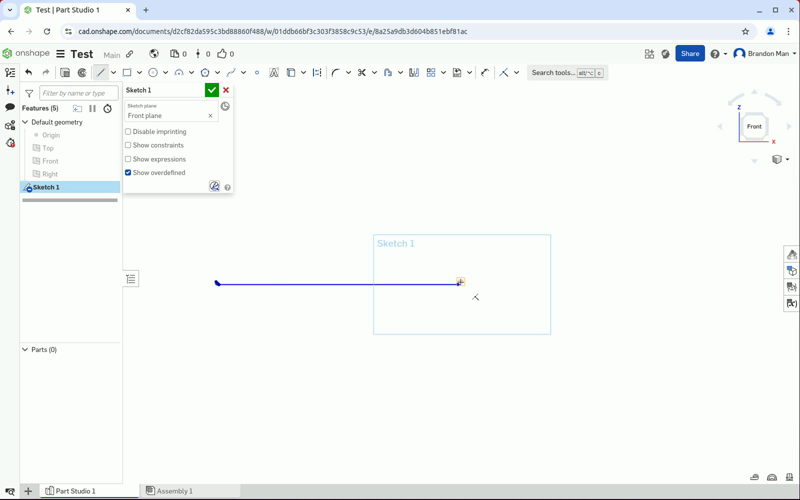
scroll(6)
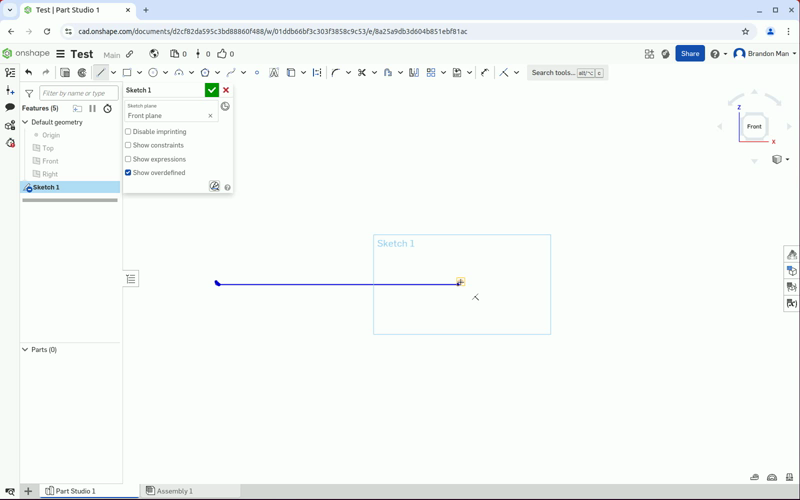
scroll(6)
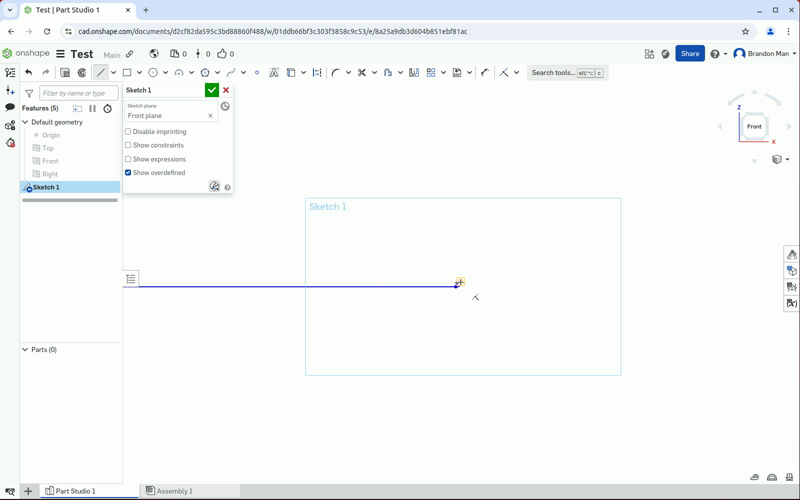
scroll(6)
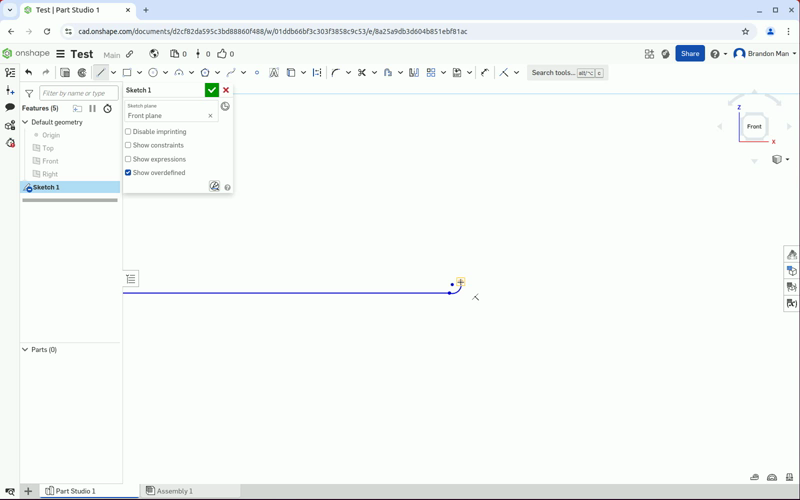
click(460, 281)
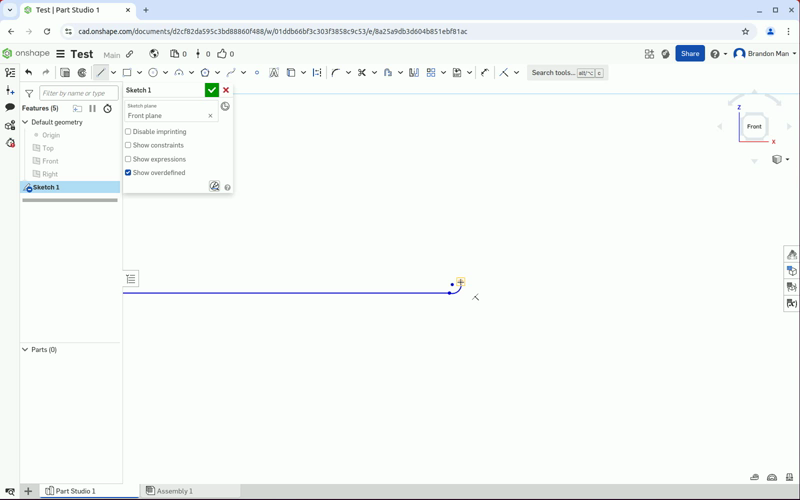
scroll(-6)
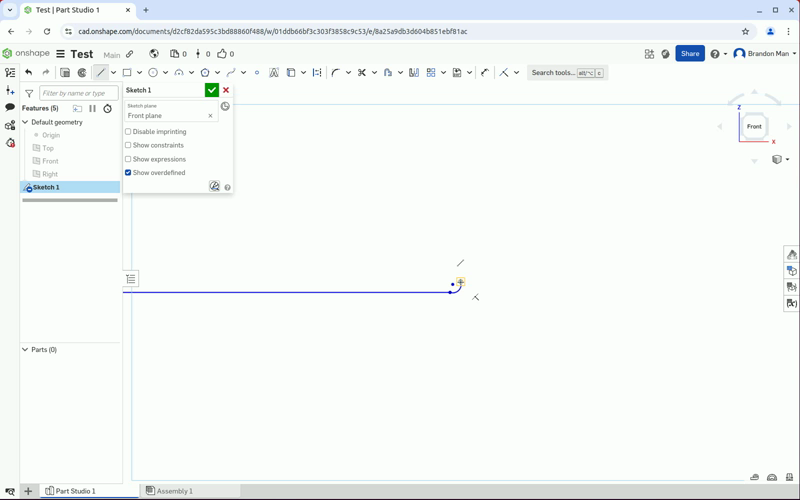
scroll(-6)
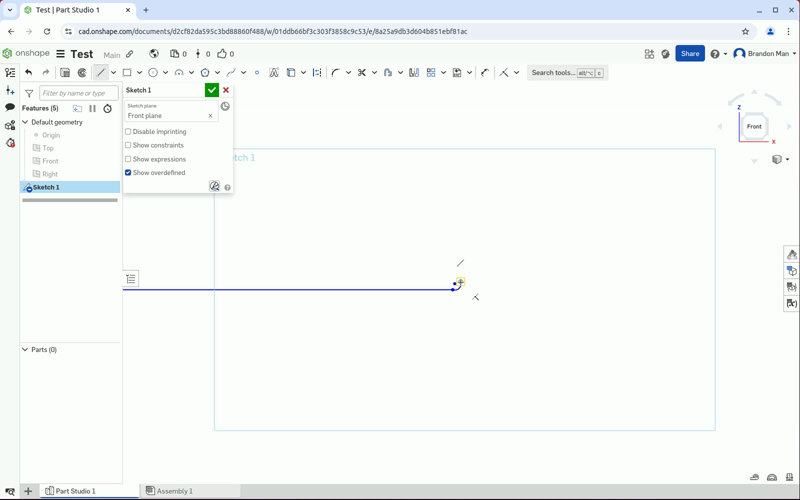
scroll(-6)
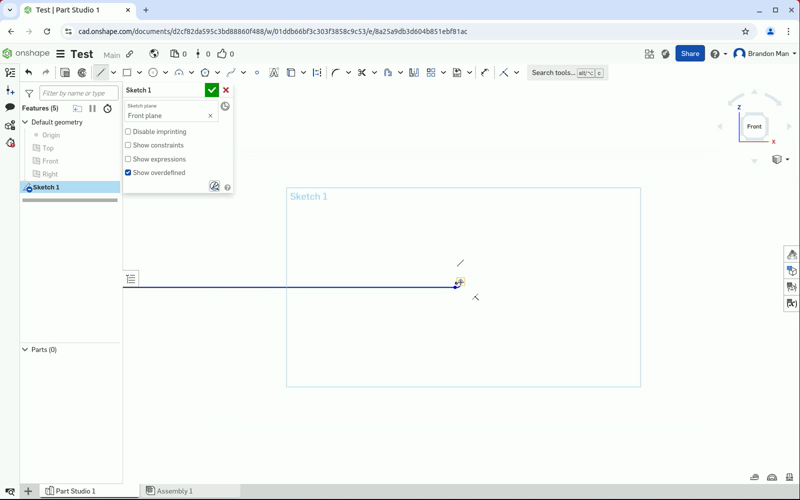
scroll(-6)
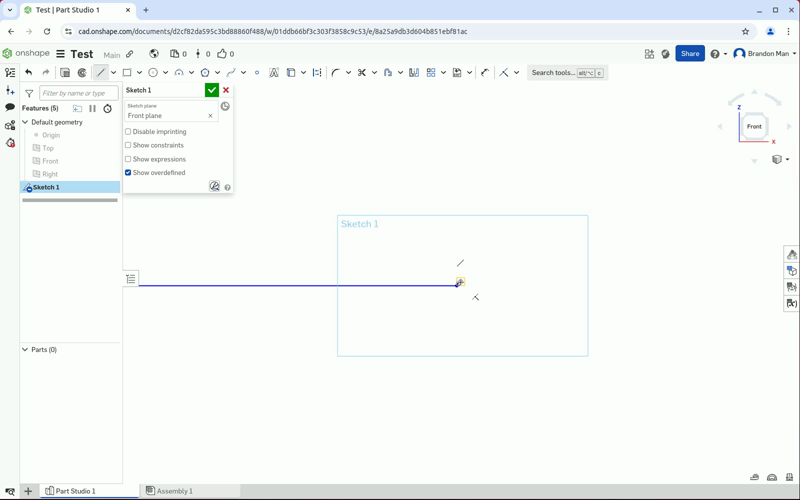
scroll(-6)
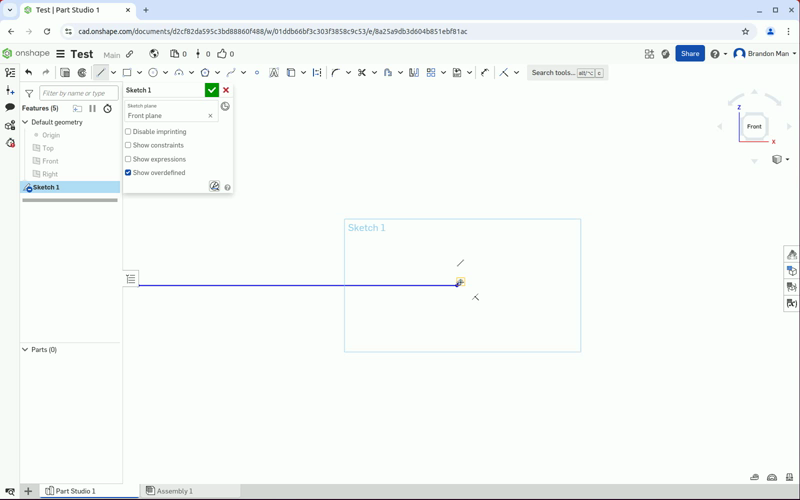
scroll(-6)
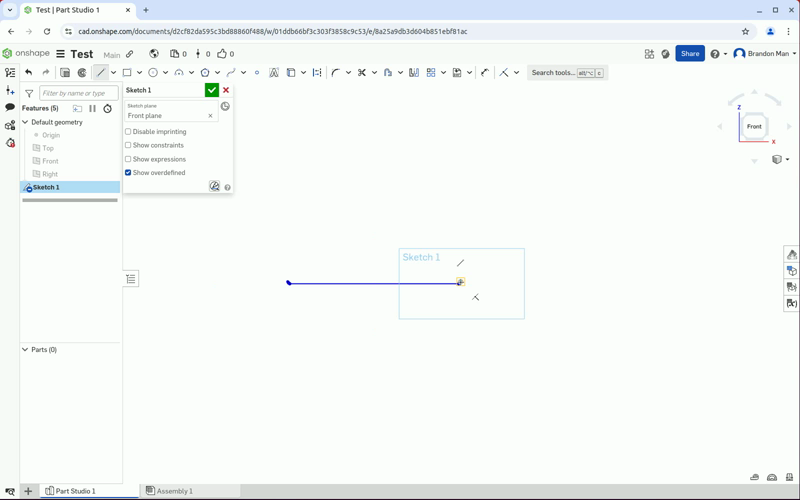
scroll(-6)
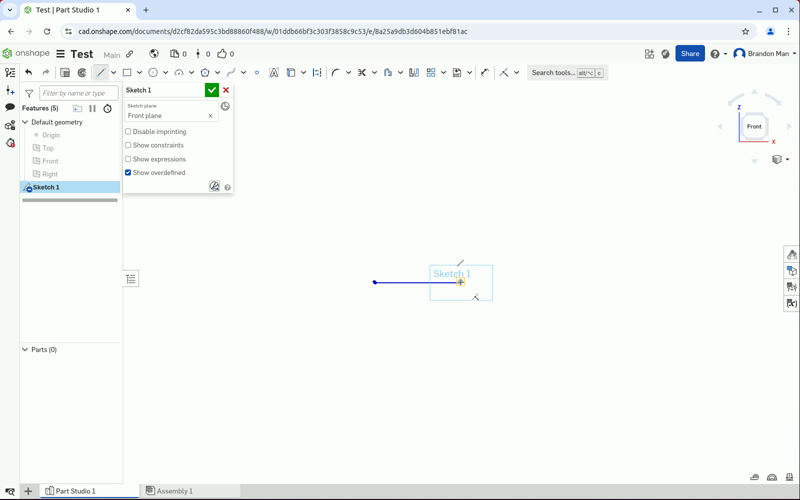
key_down(shift)
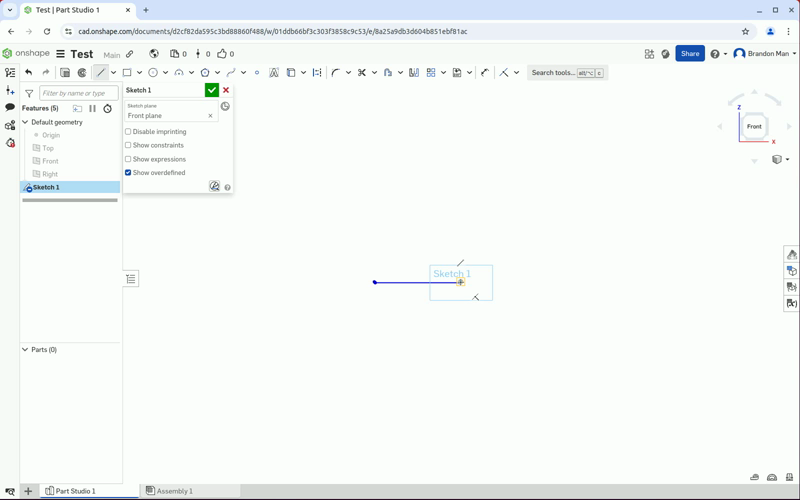
mouse_move(460, 171)
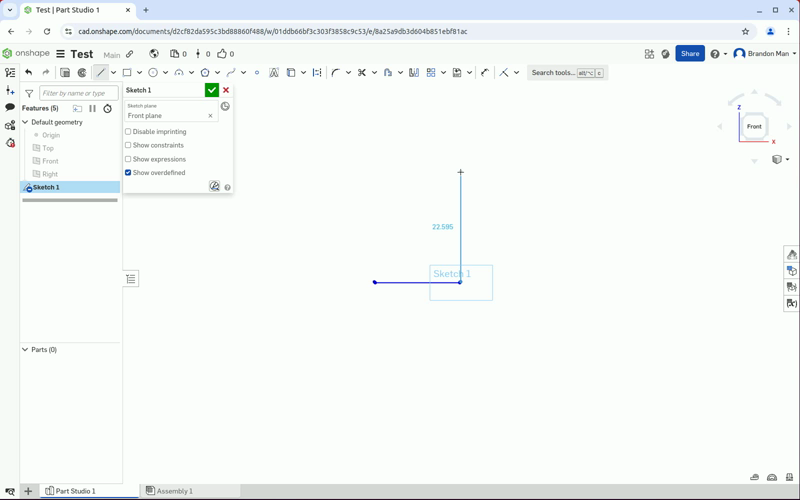
click(460, 171)
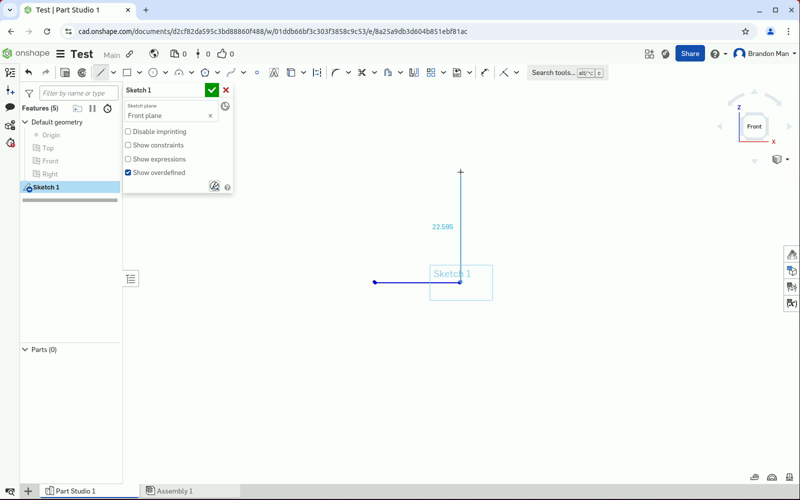
key_up(shift)
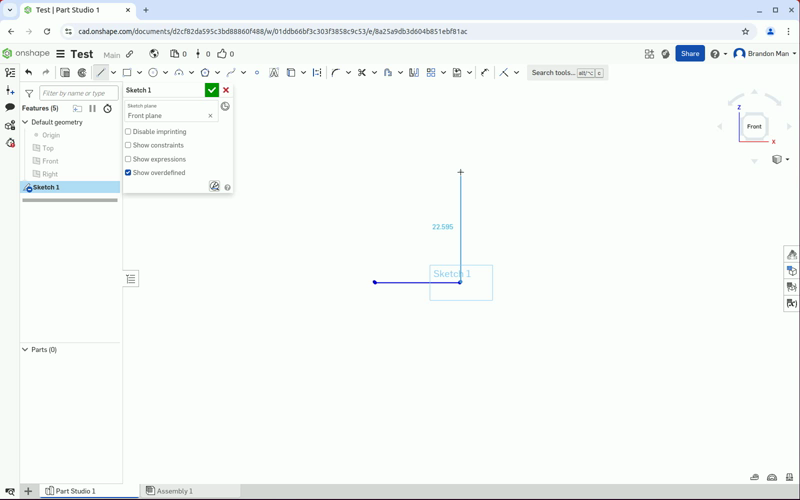
key(esc)
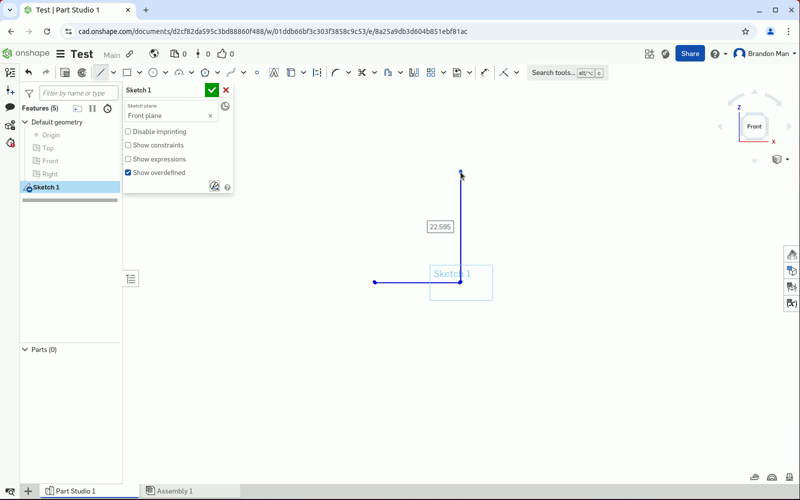
key(a)
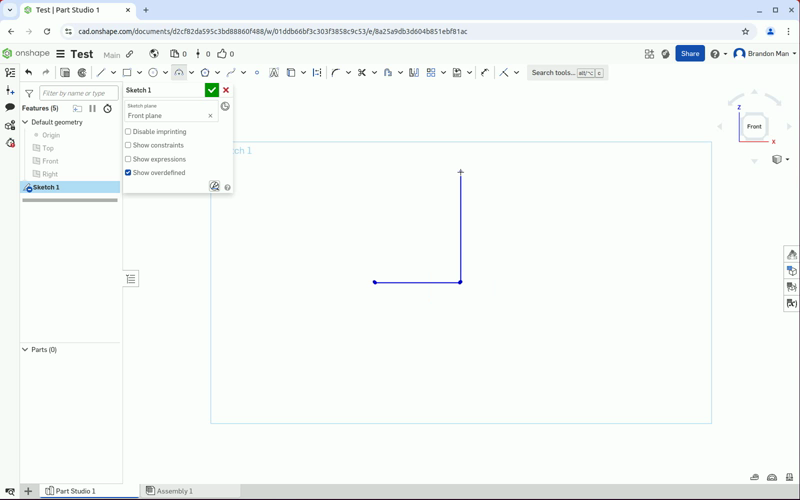
mouse_move(460, 171)
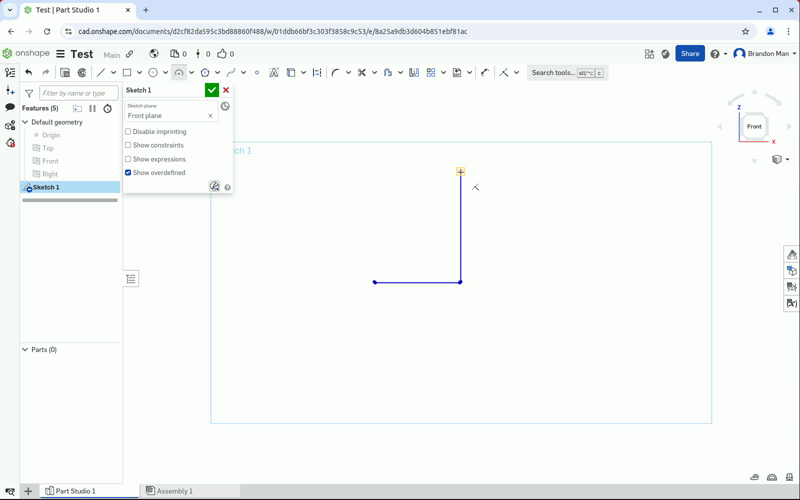
click(460, 171)
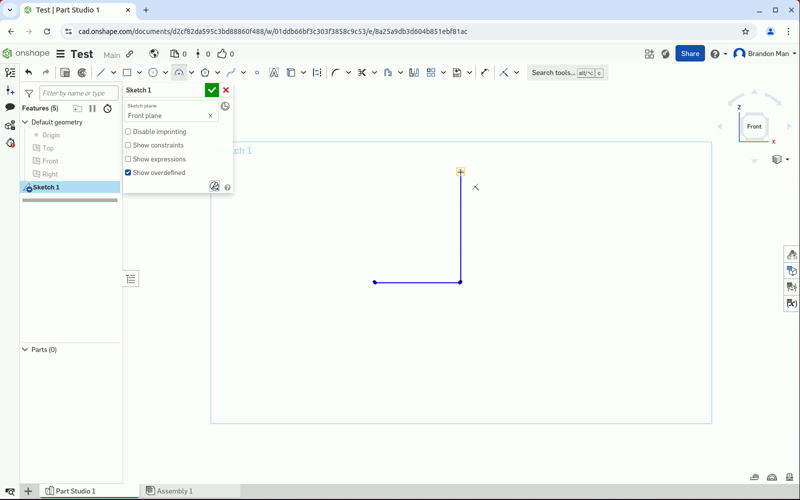
key_down(shift)
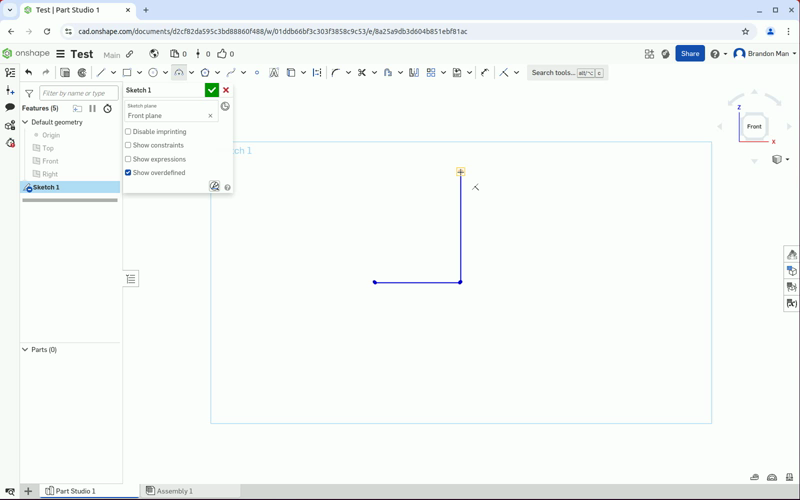
mouse_move(459, 170)
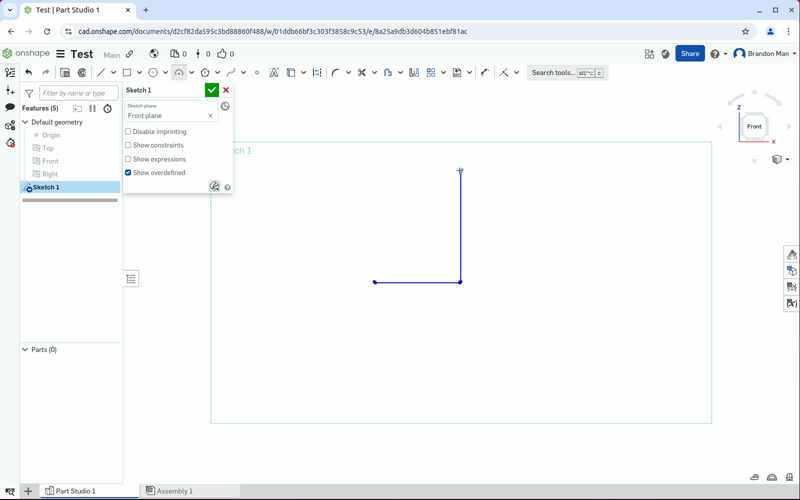
scroll(6)
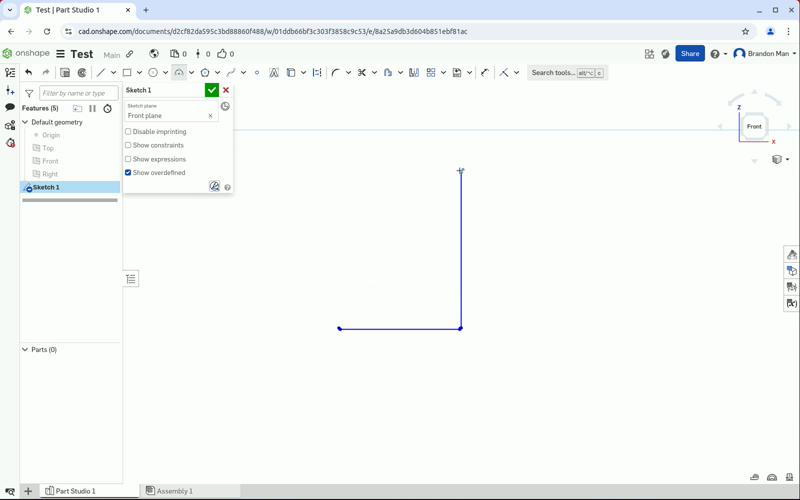
scroll(6)
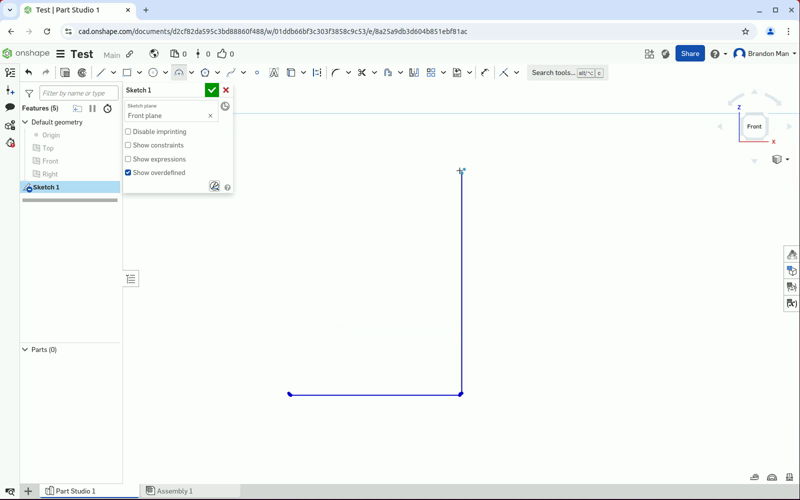
scroll(6)
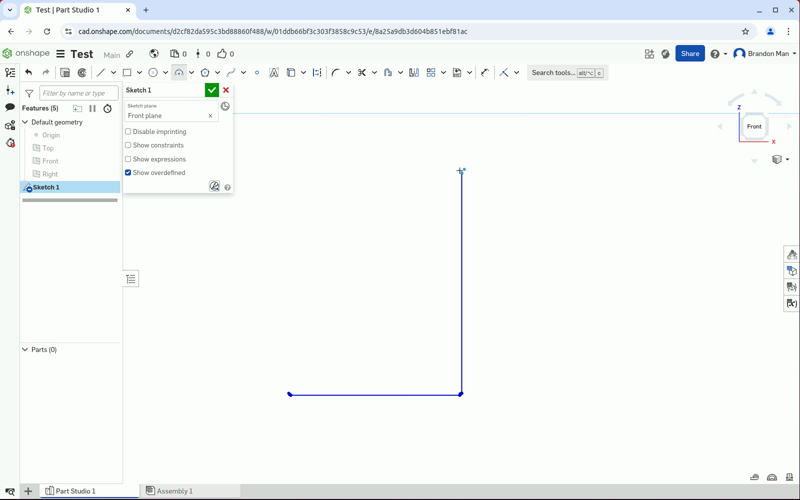
scroll(6)
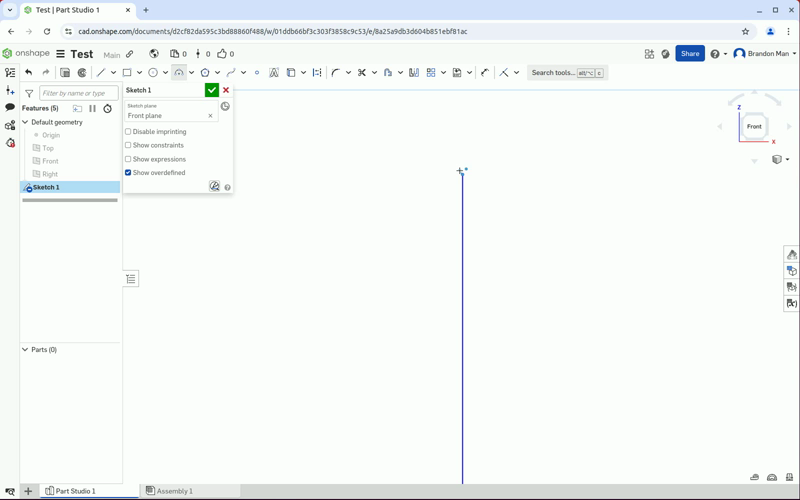
scroll(6)
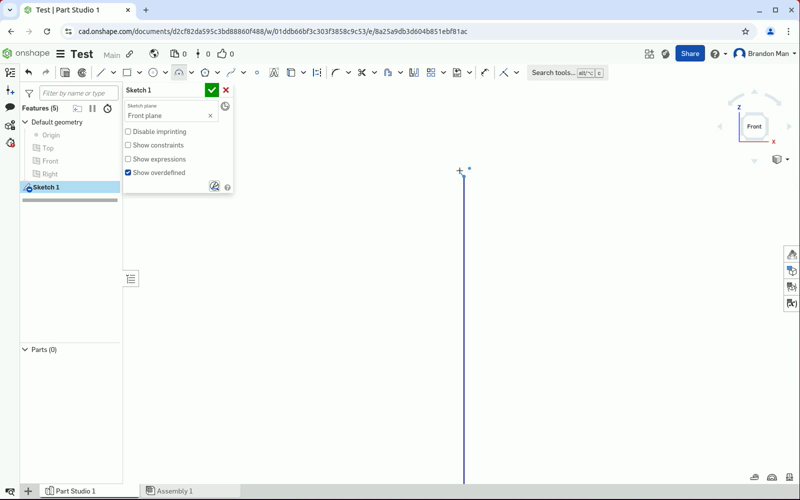
scroll(6)
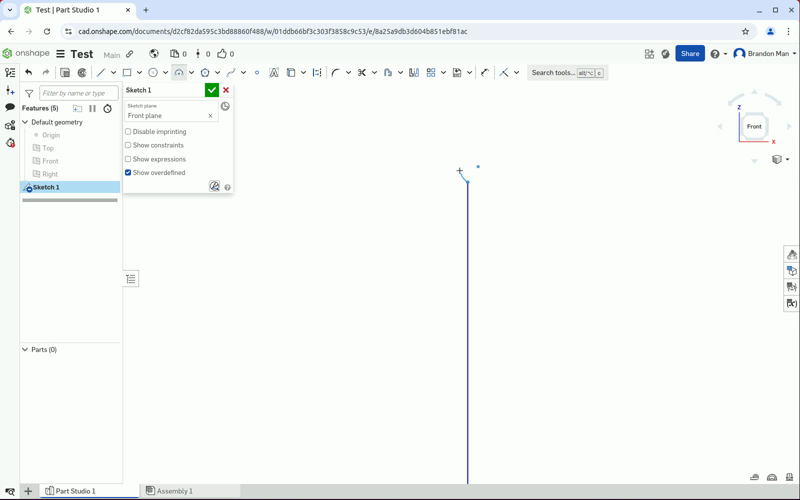
scroll(6)
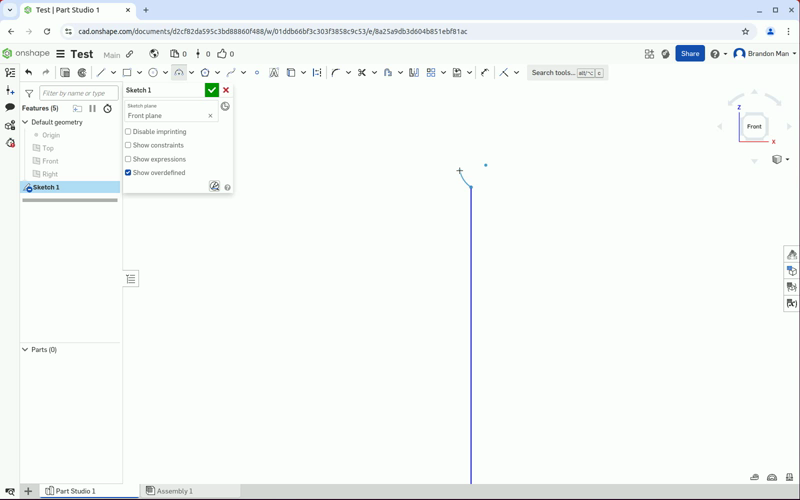
click(459, 170)
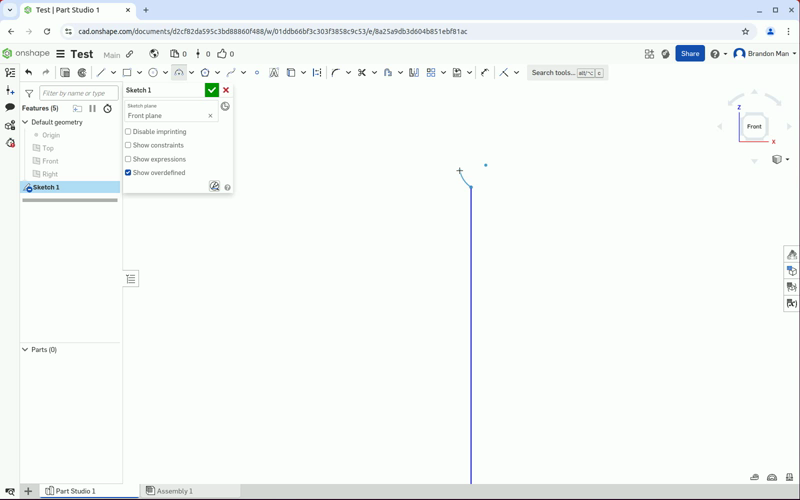
scroll(-6)
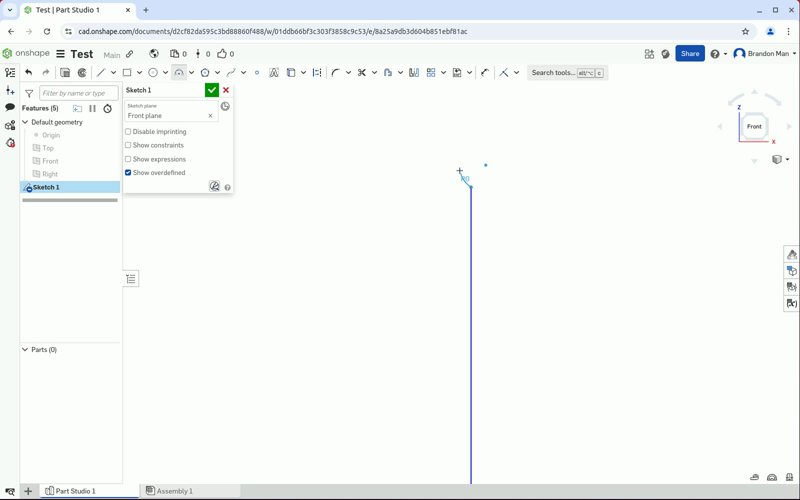
scroll(-6)
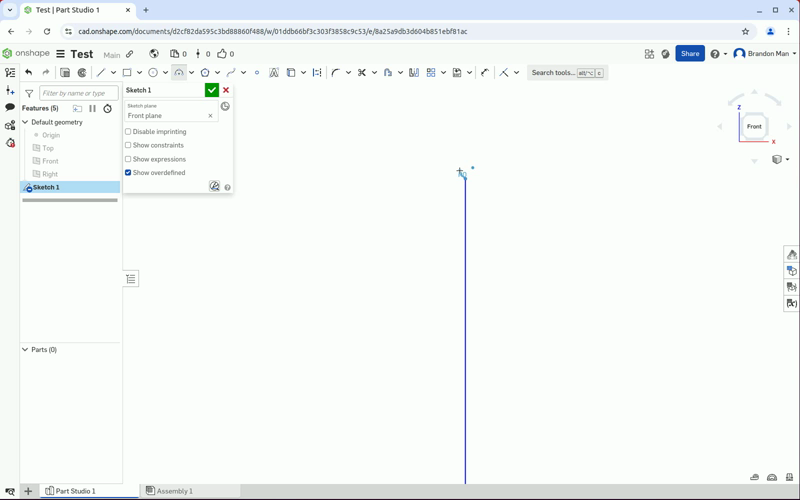
scroll(-6)
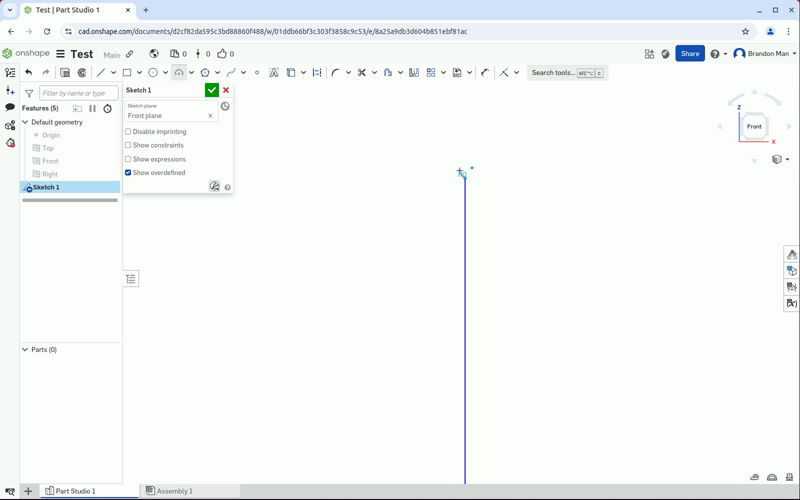
scroll(-6)
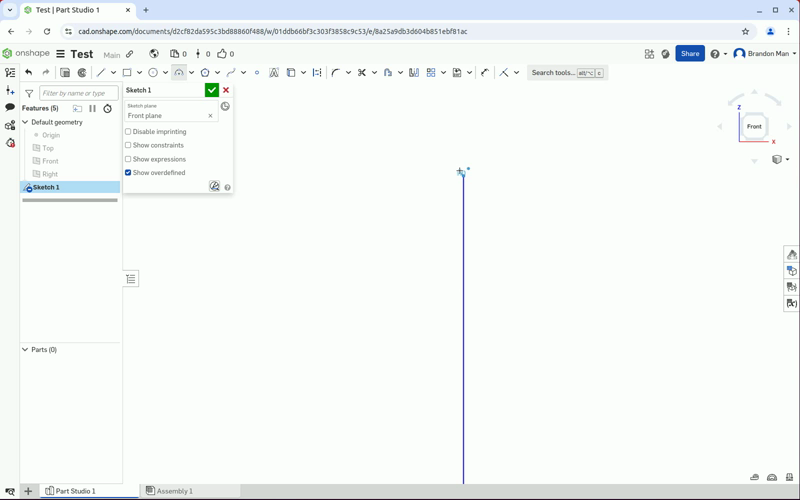
scroll(-6)
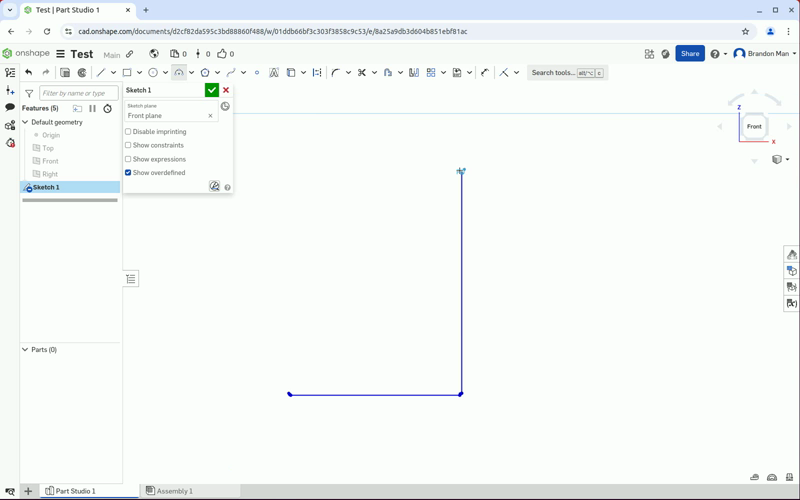
scroll(-6)
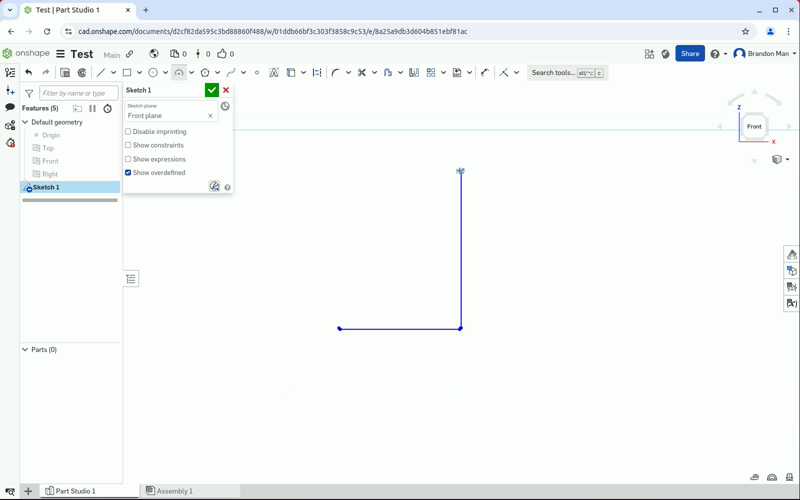
scroll(-6)
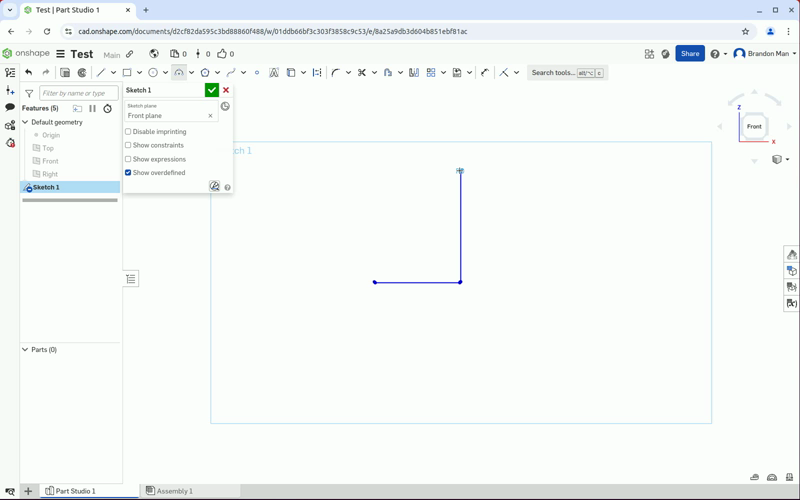
mouse_move(460, 170)
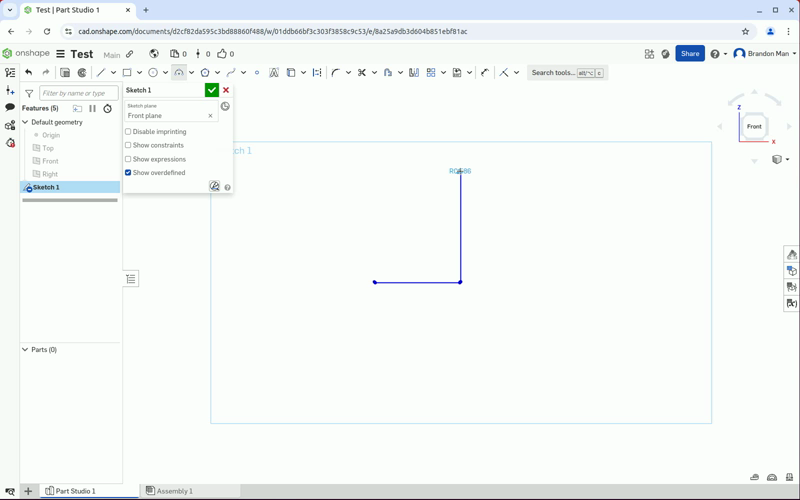
scroll(6)
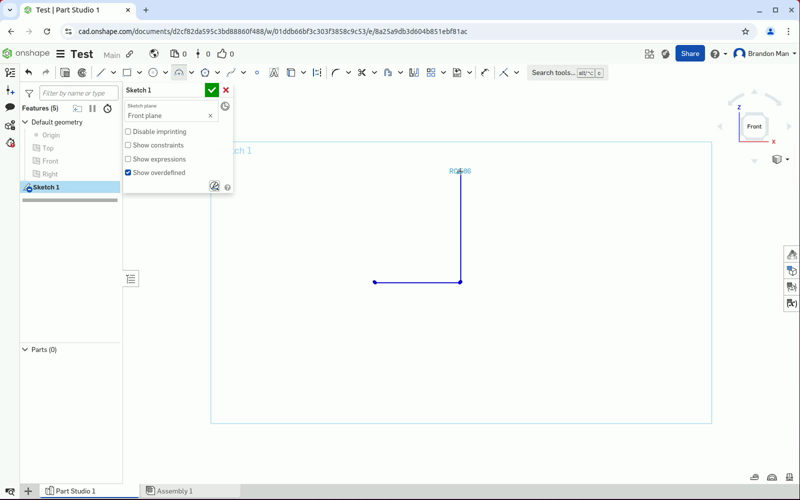
scroll(6)
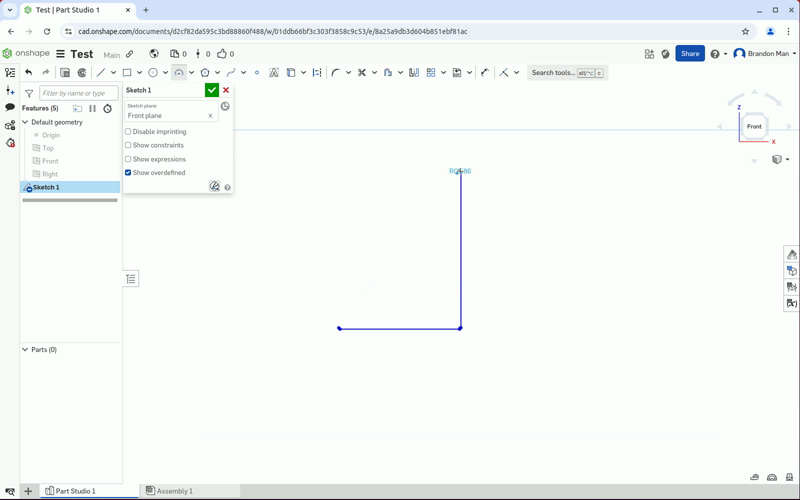
scroll(6)
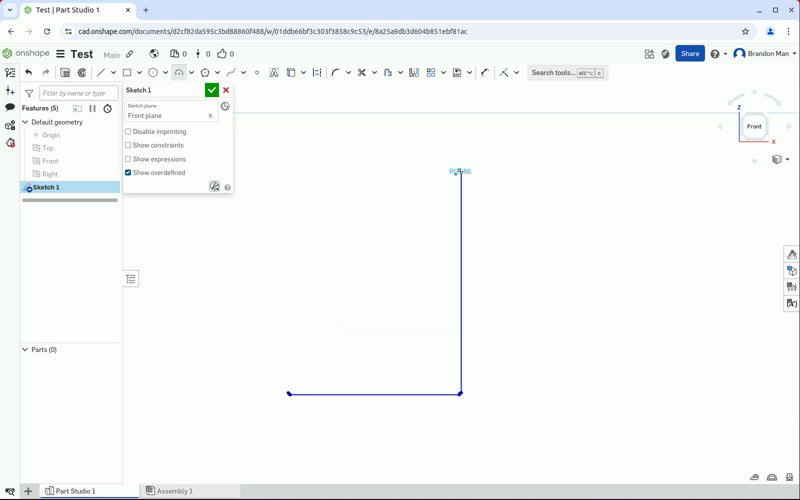
scroll(6)
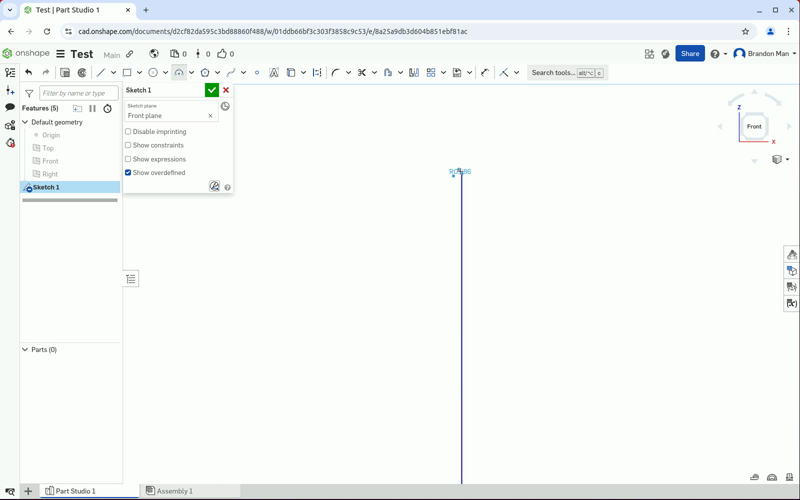
scroll(6)
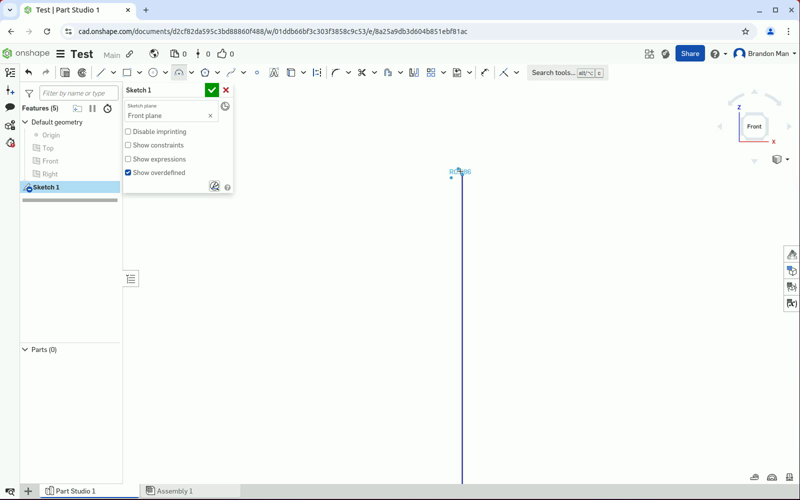
scroll(6)
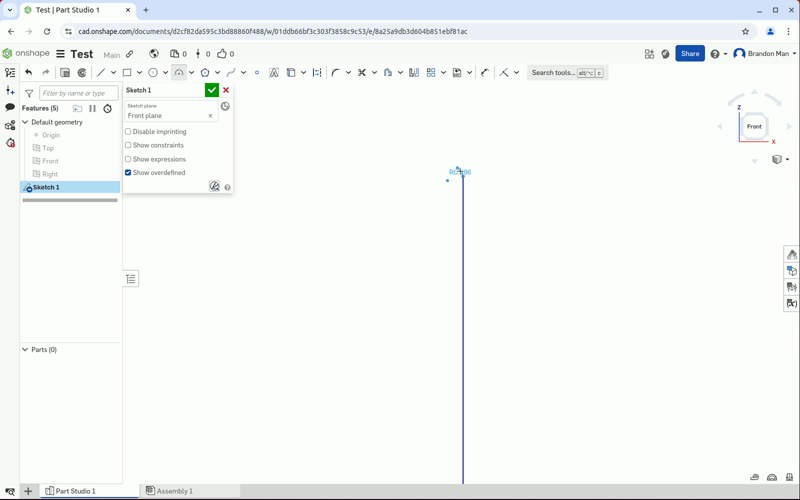
scroll(6)
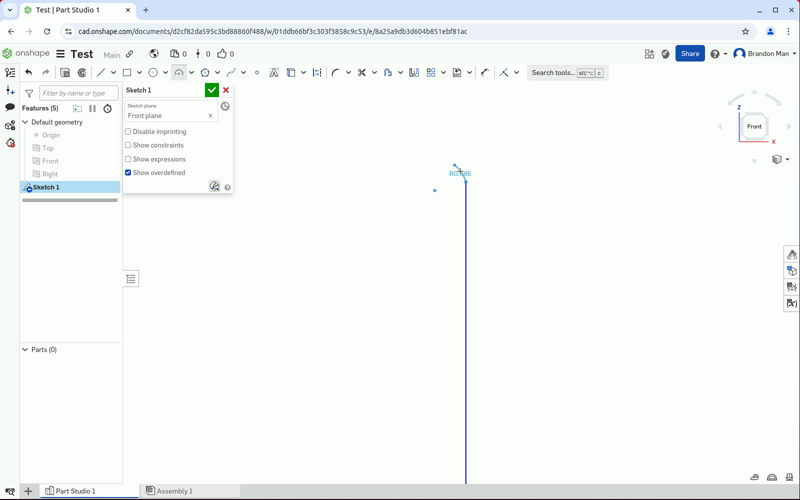
click(460, 170)
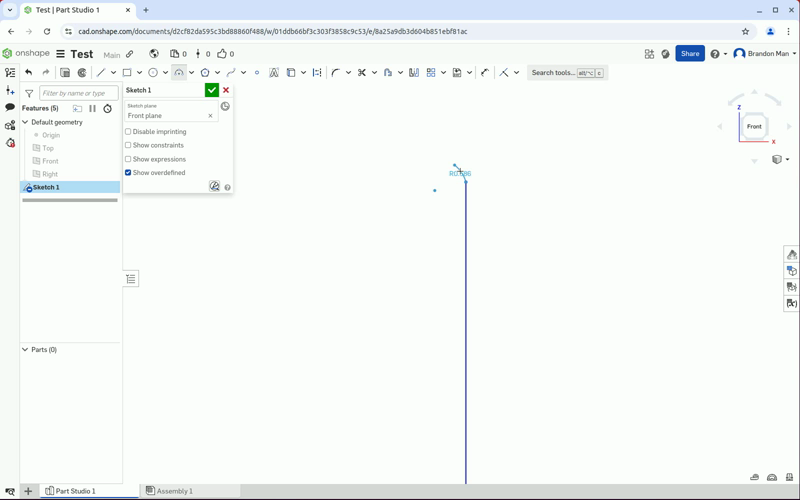
scroll(-6)
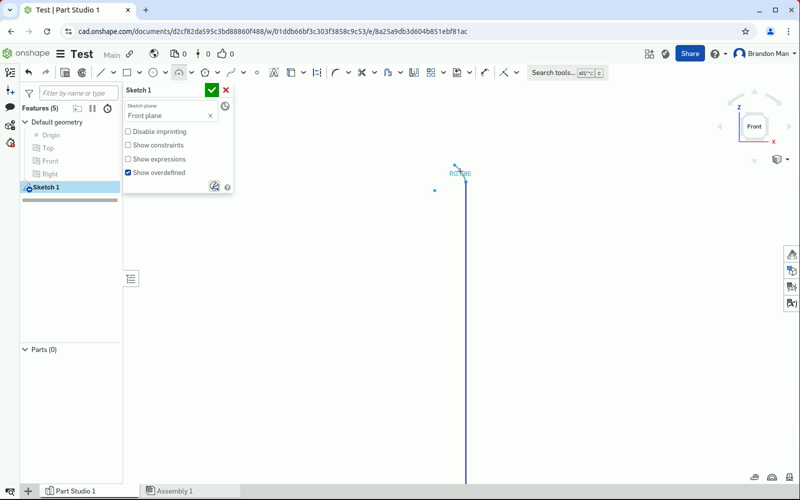
scroll(-6)
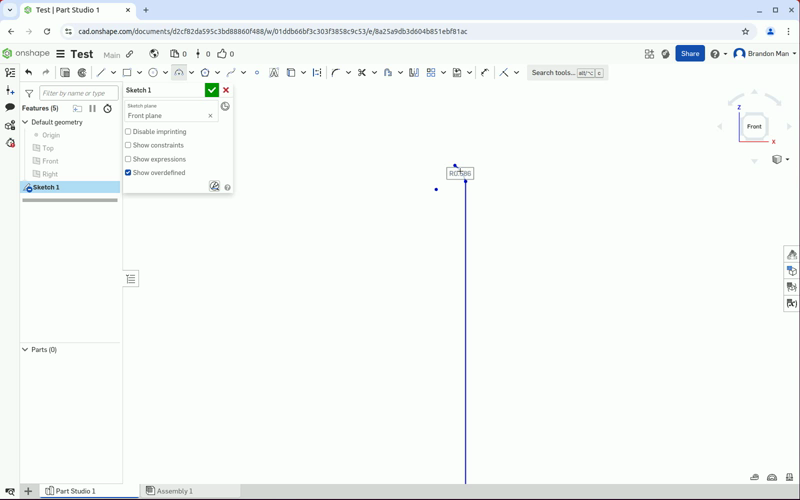
scroll(-6)
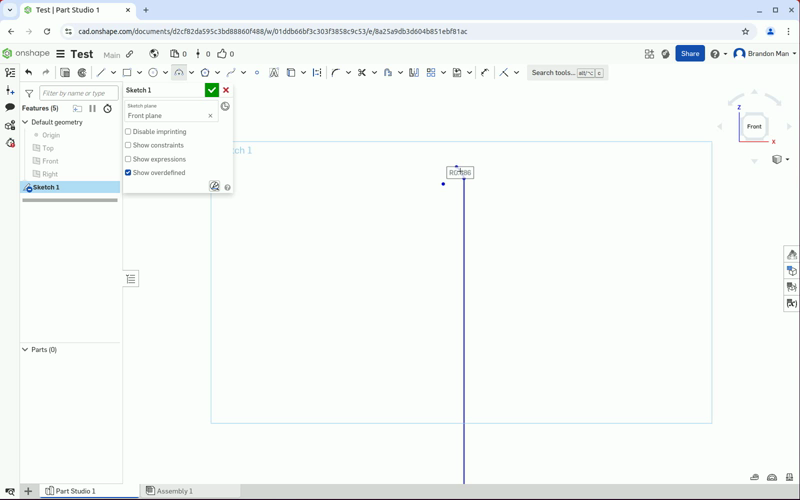
scroll(-6)
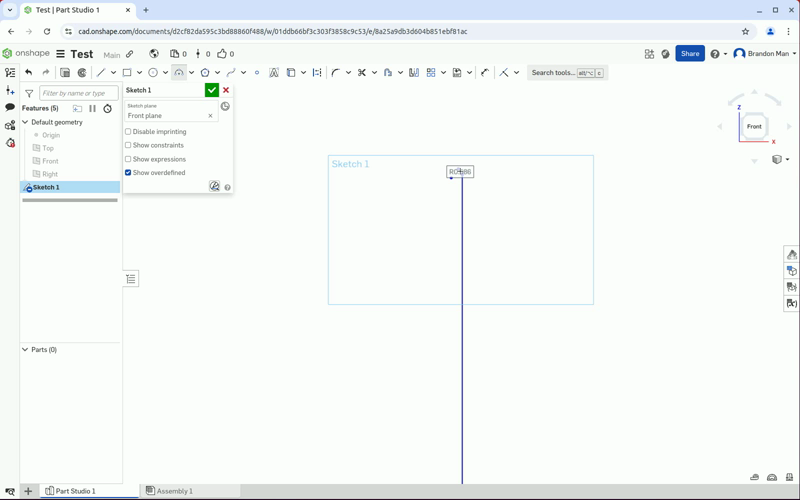
scroll(-6)
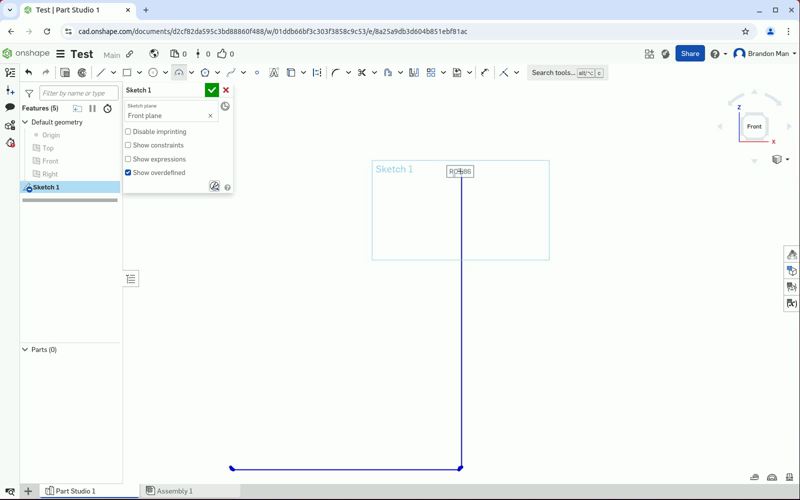
scroll(-6)
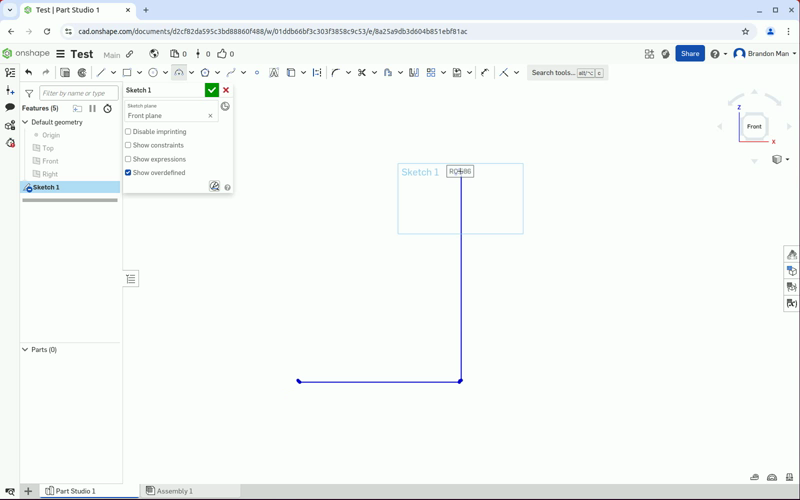
scroll(-6)
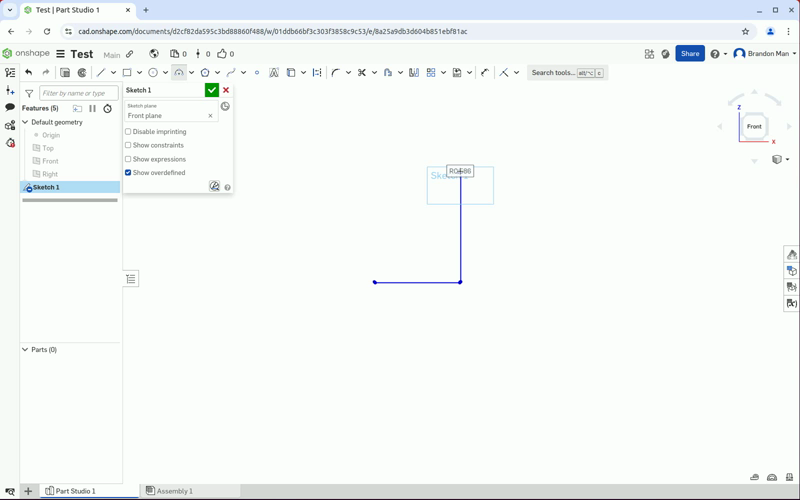
key_up(shift)
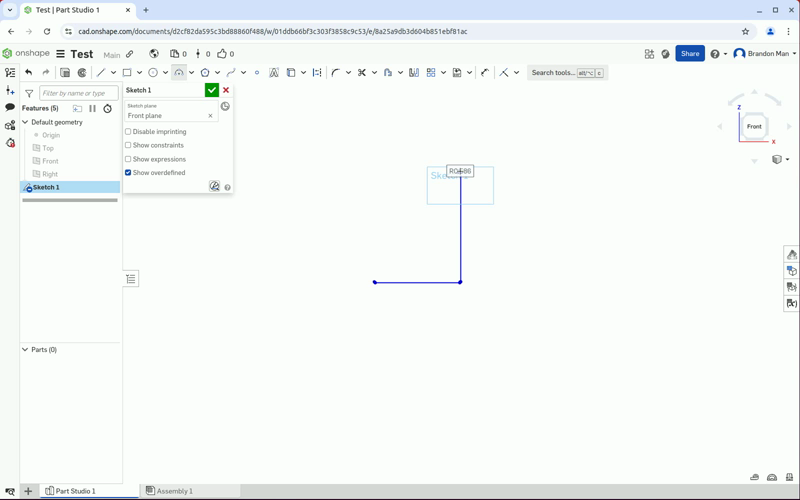
key(esc)
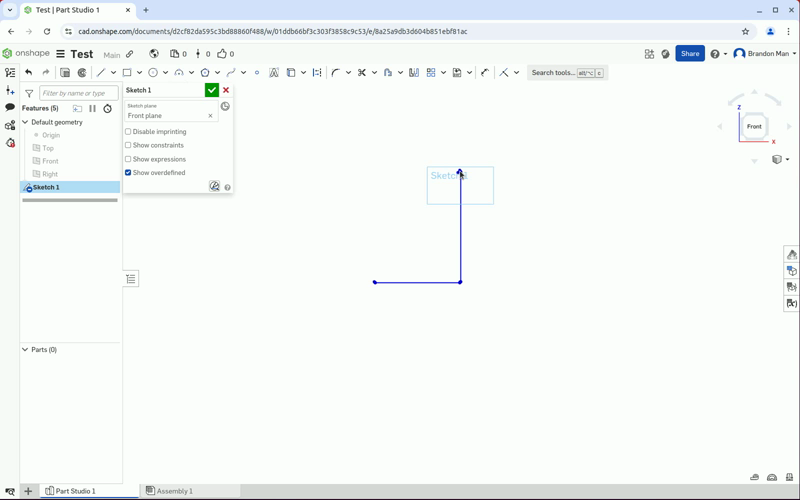
key(l)
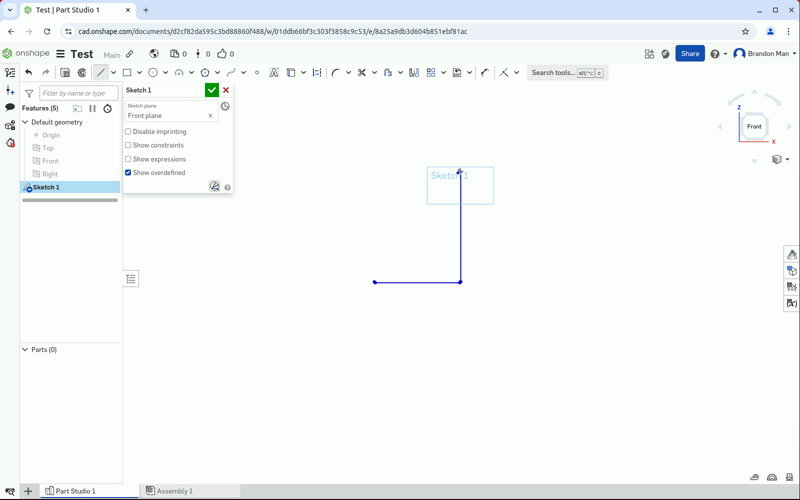
mouse_move(459, 170)
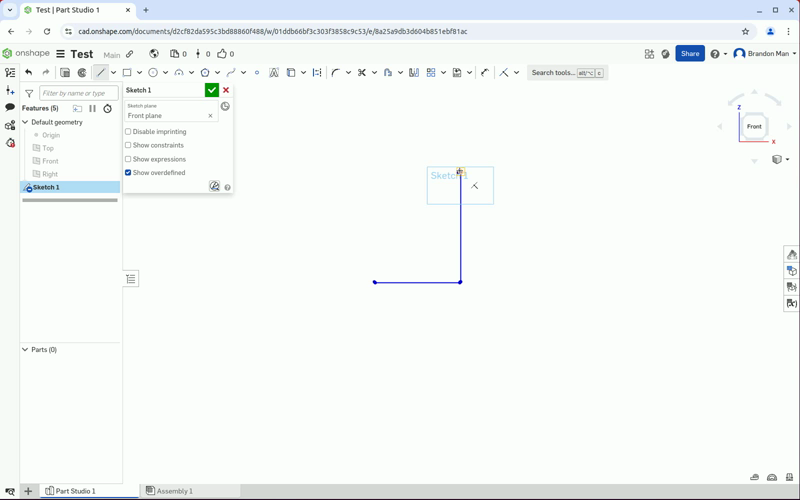
scroll(6)
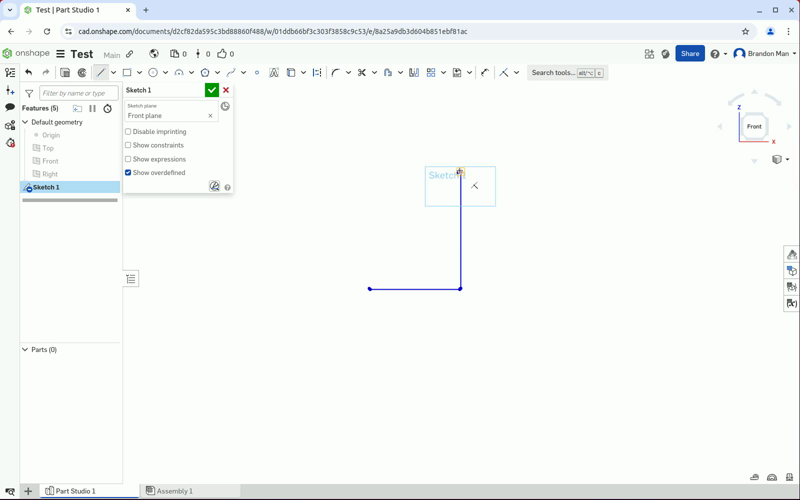
scroll(6)
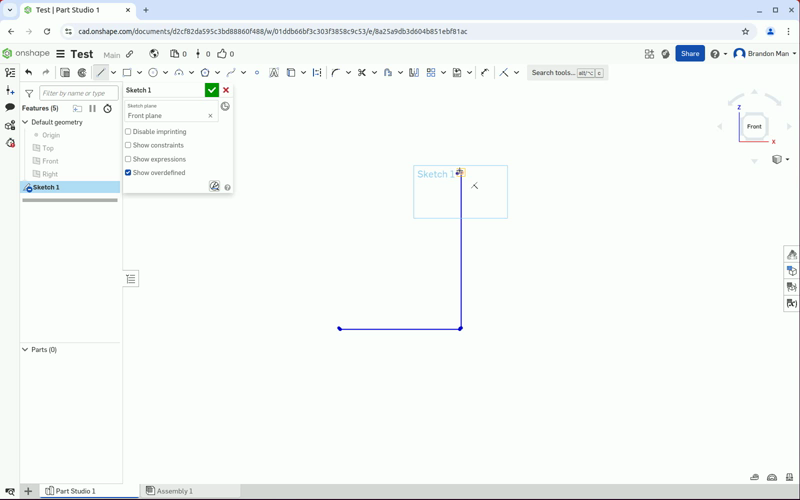
scroll(6)
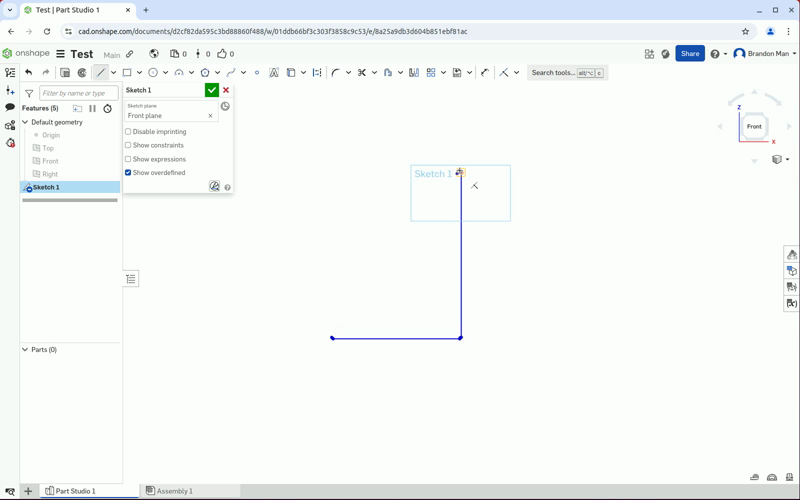
scroll(6)
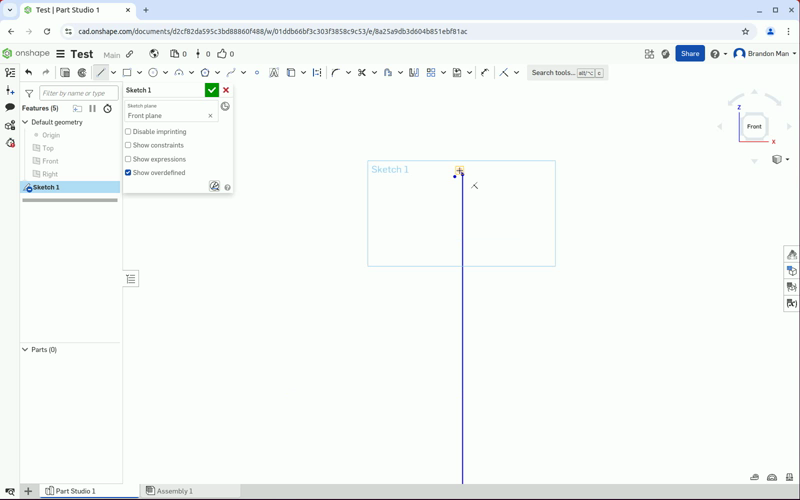
scroll(6)
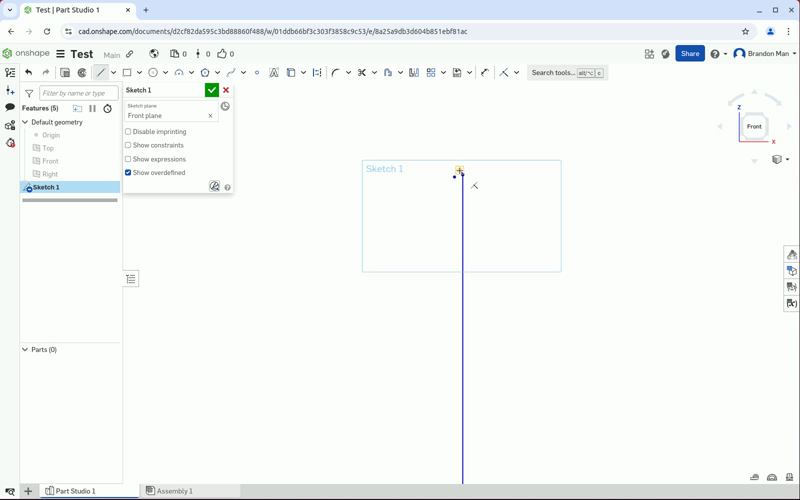
scroll(6)
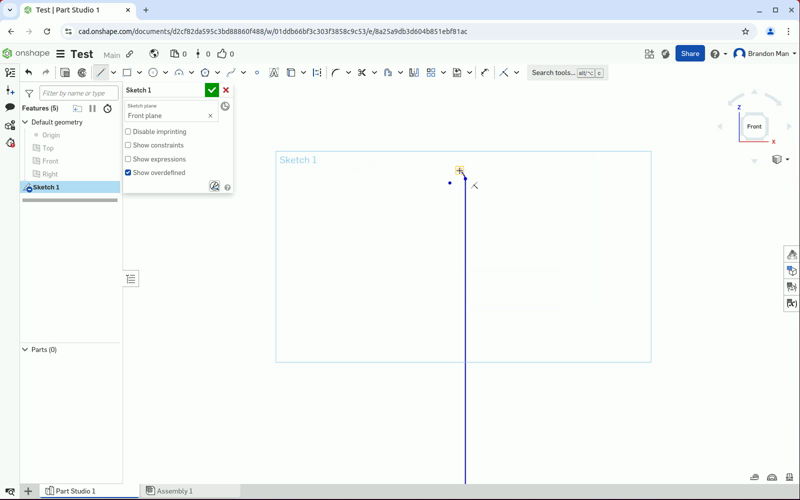
scroll(6)
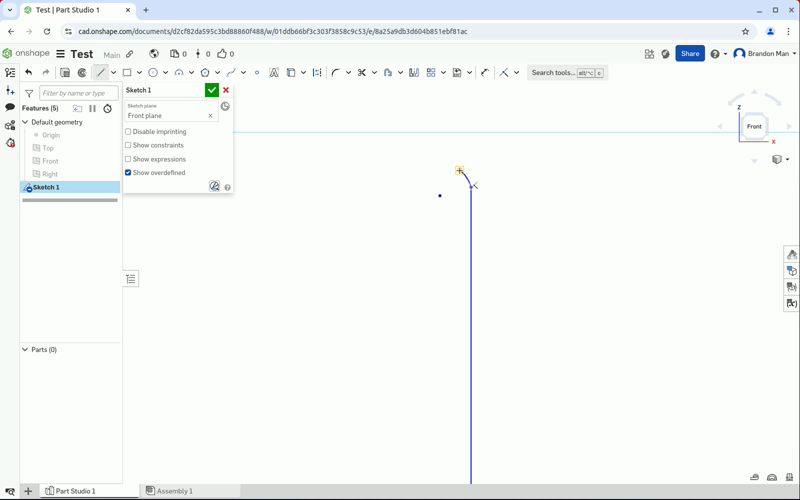
click(459, 170)
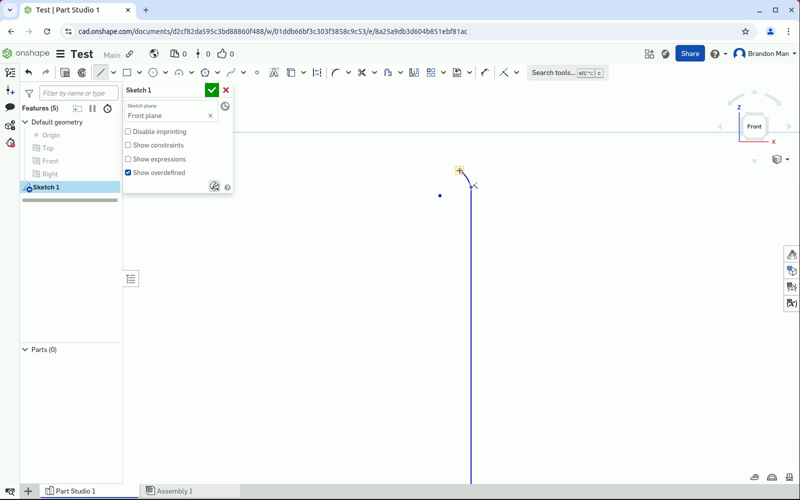
scroll(-6)
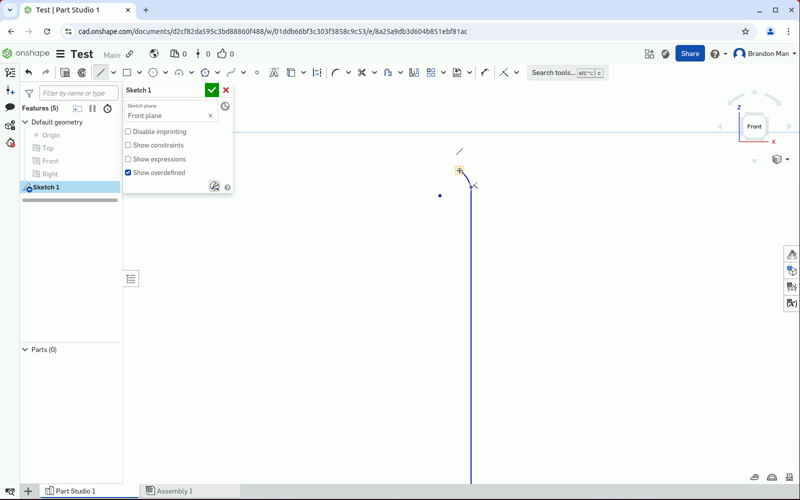
scroll(-6)
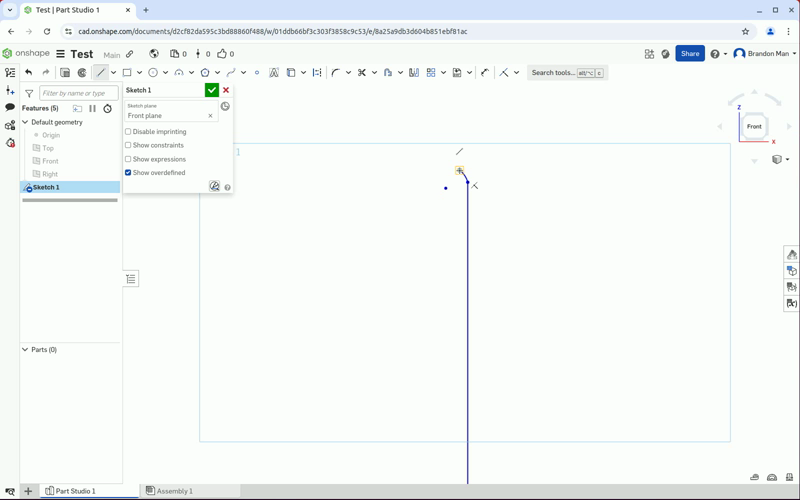
scroll(-6)
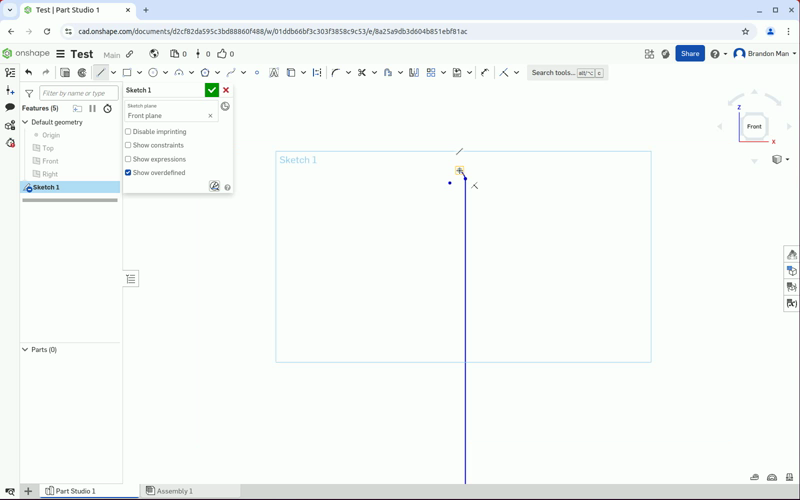
scroll(-6)
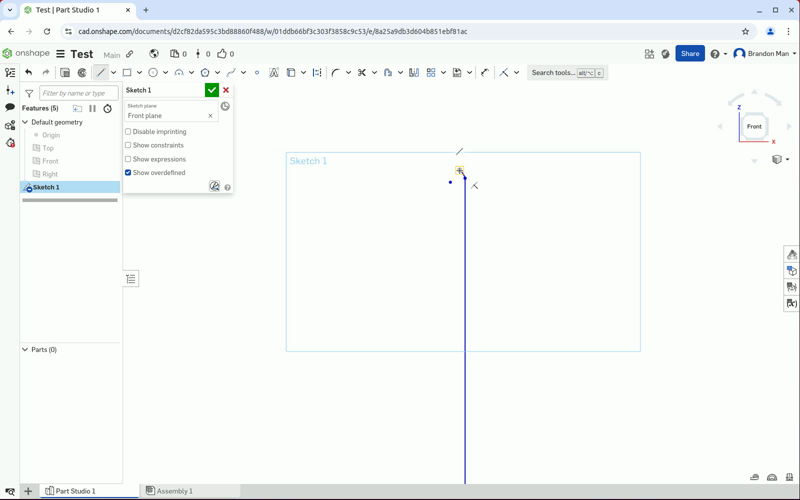
scroll(-6)
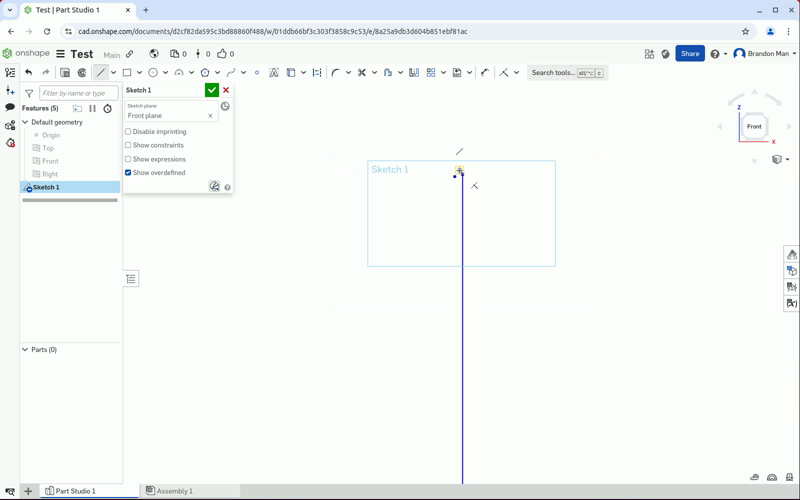
scroll(-6)
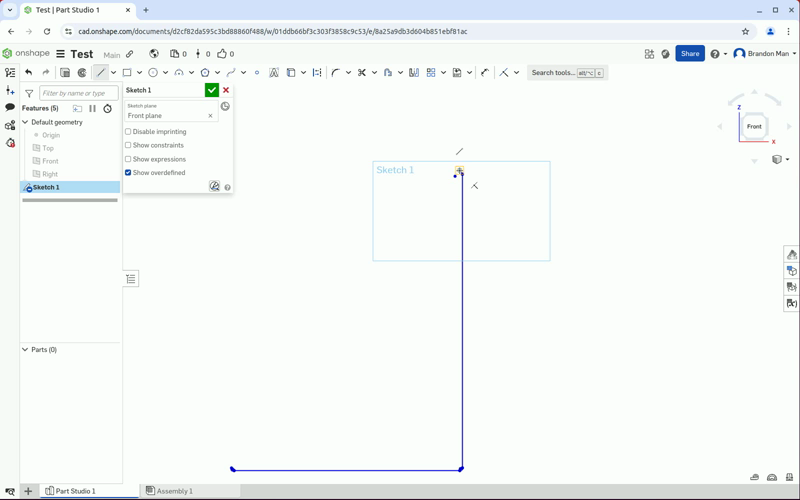
scroll(-6)
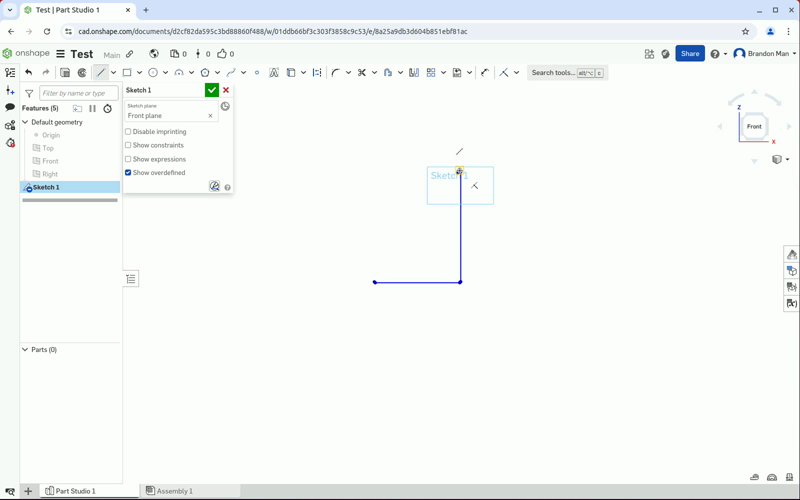
key_down(shift)
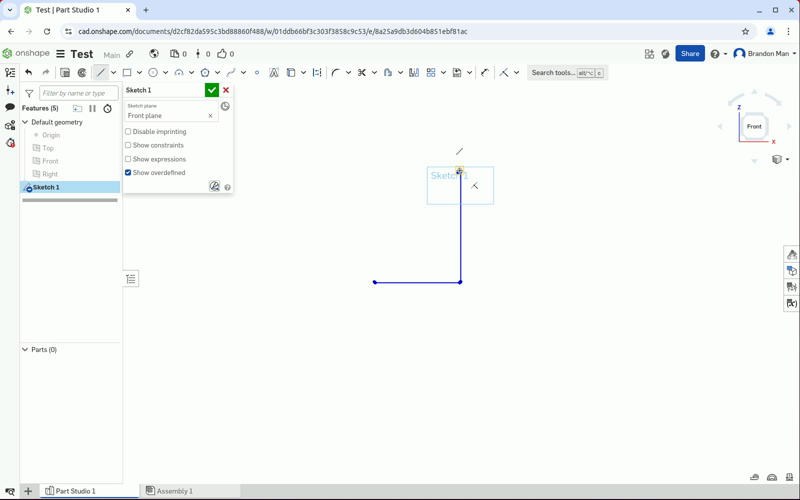
mouse_move(375, 170)
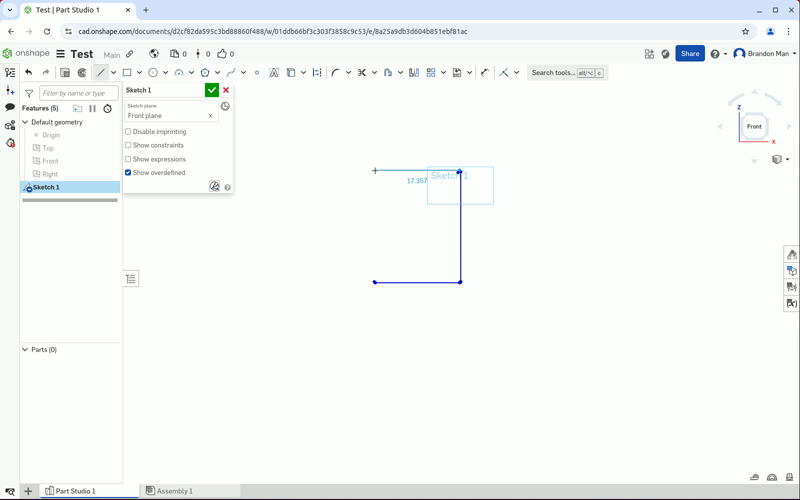
click(375, 170)
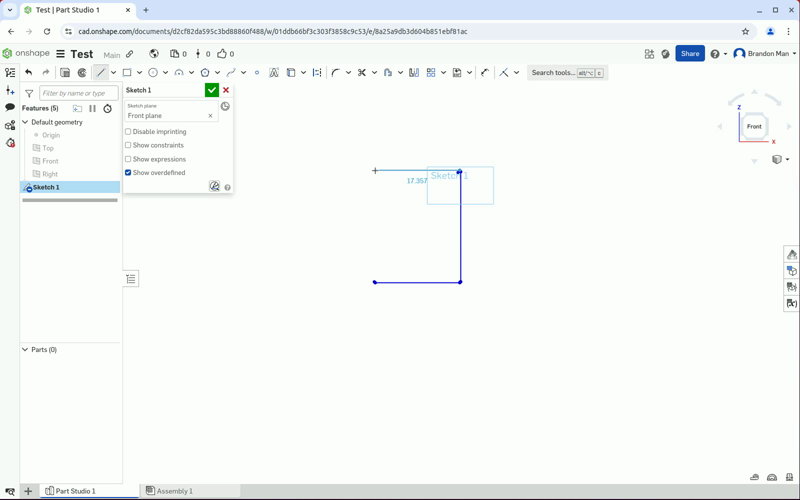
key_up(shift)
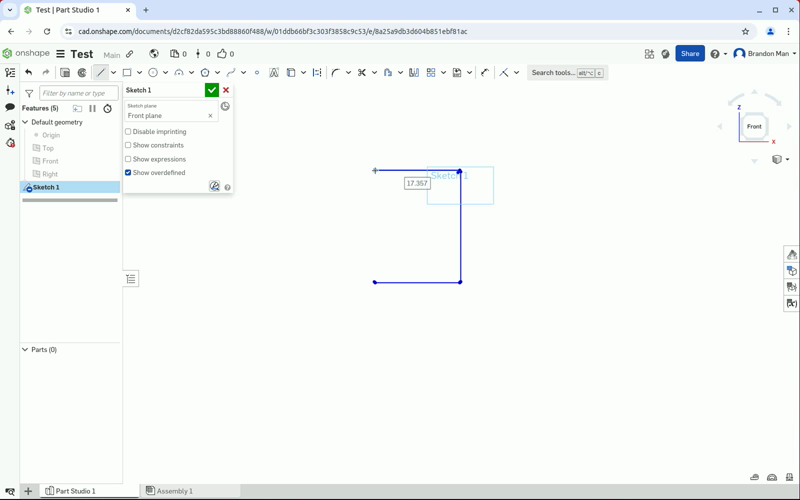
key(esc)
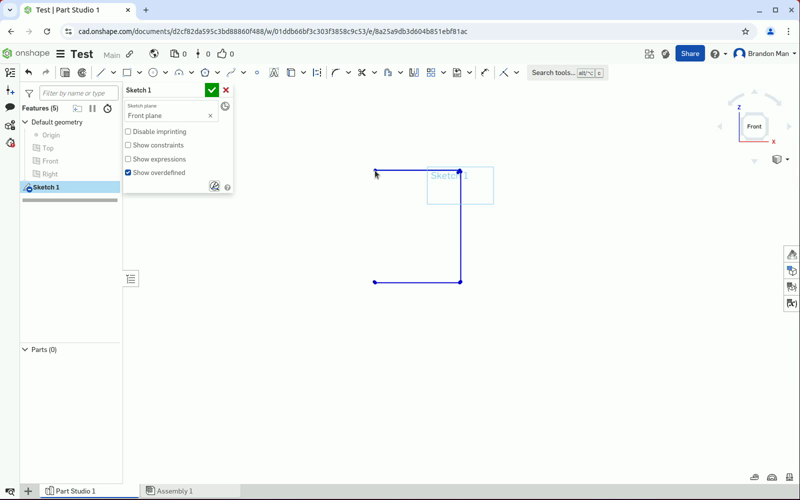
key(a)
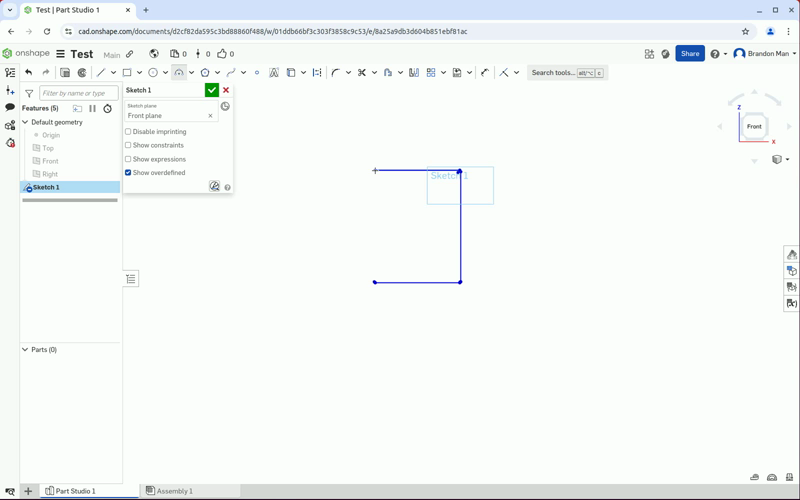
mouse_move(375, 170)
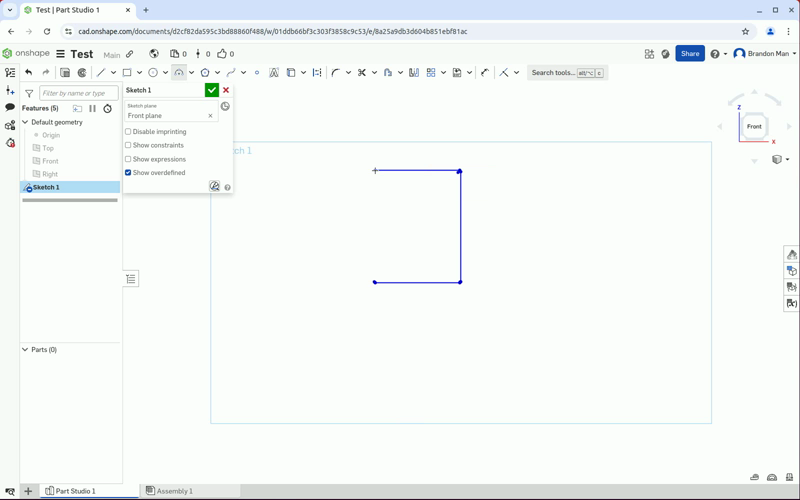
click(375, 170)
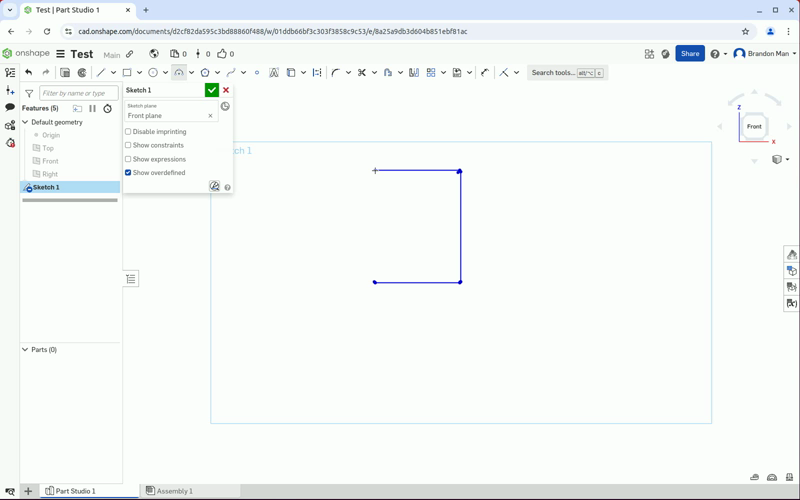
key_down(shift)
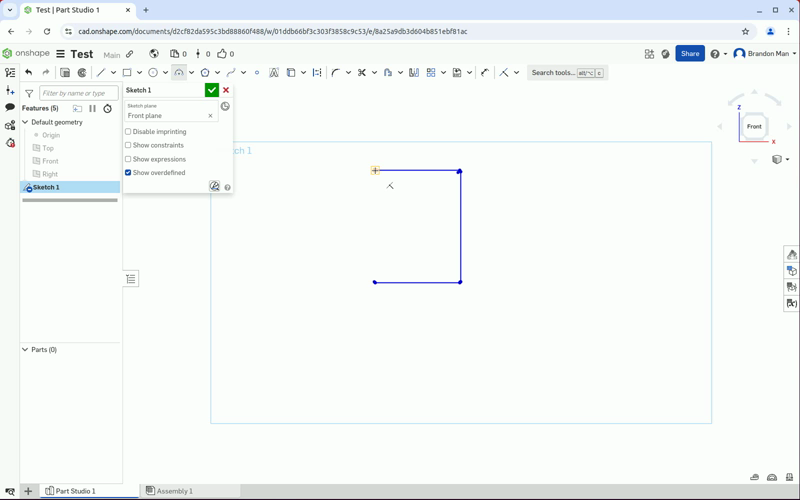
mouse_move(374, 171)
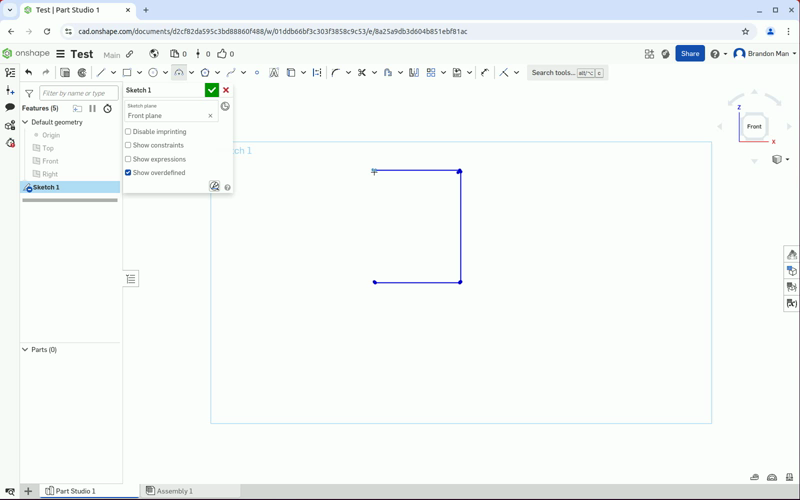
scroll(6)
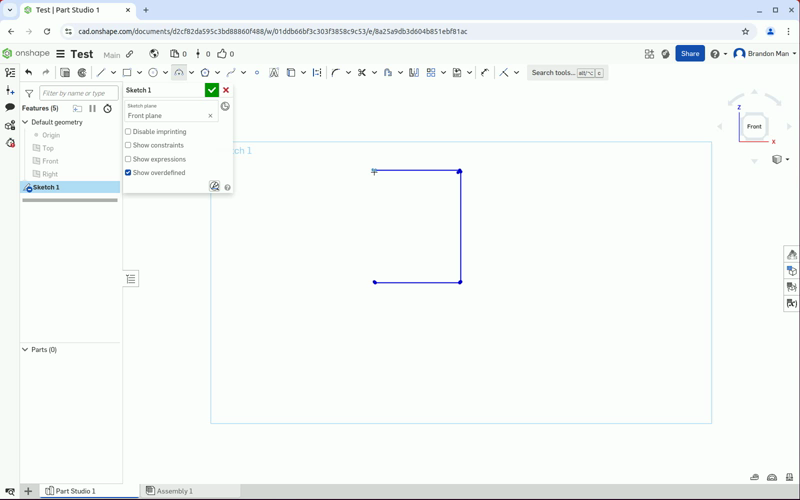
scroll(6)
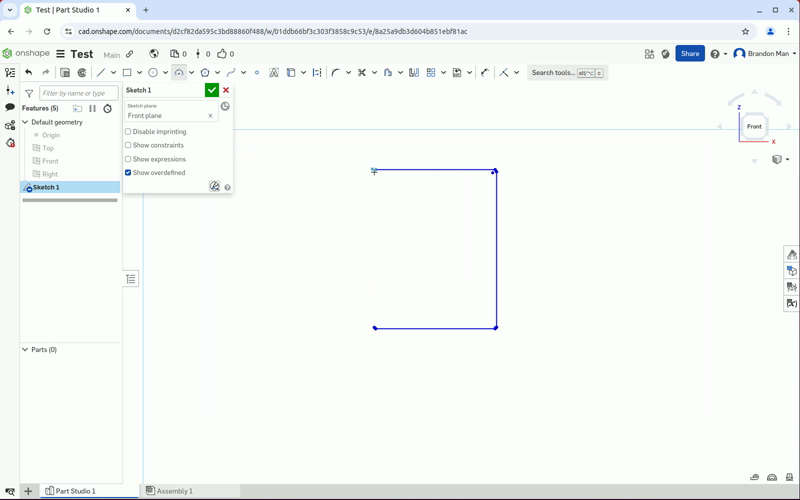
scroll(6)
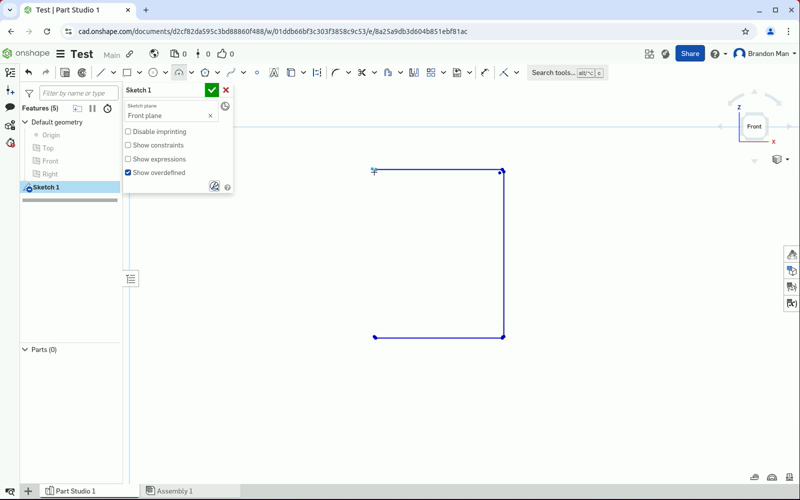
scroll(6)
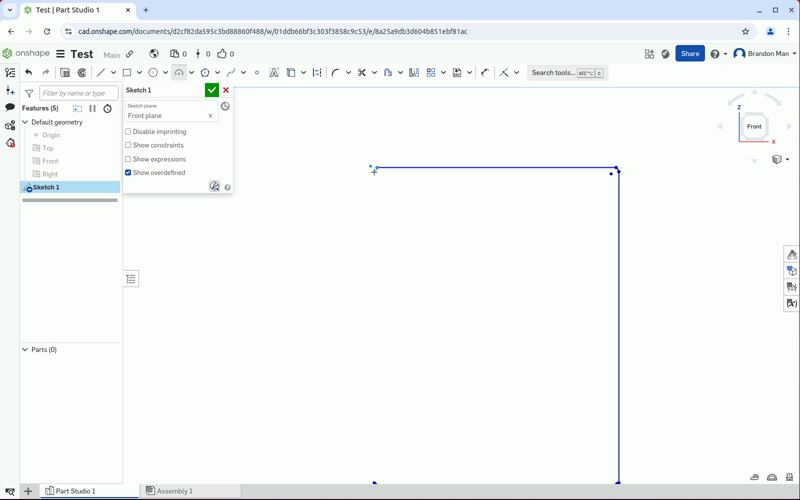
scroll(6)
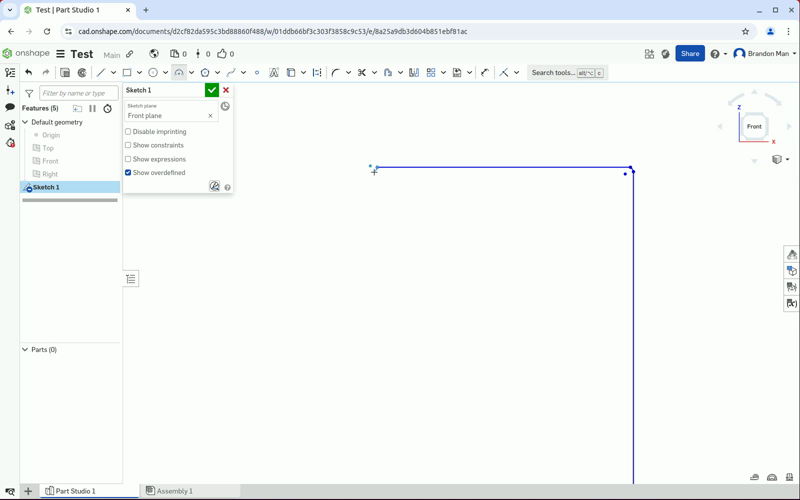
scroll(6)
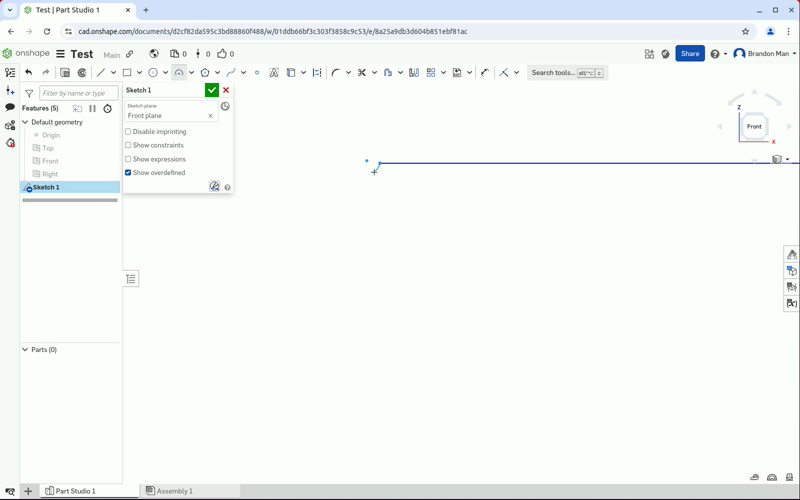
scroll(6)
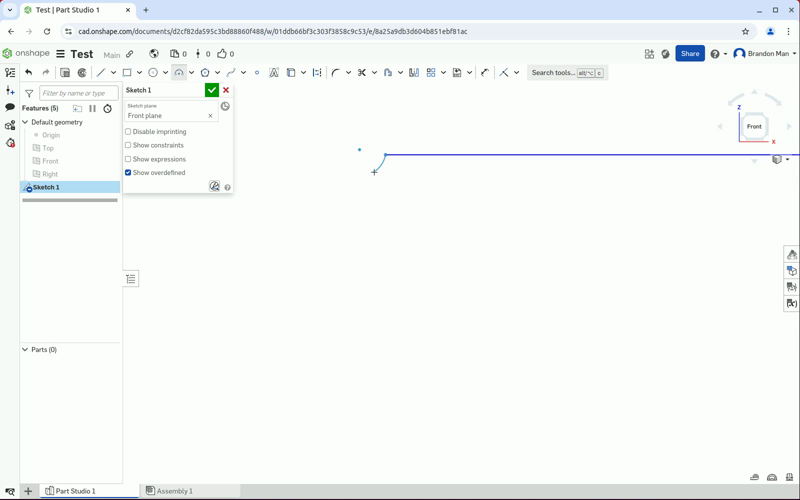
click(374, 171)
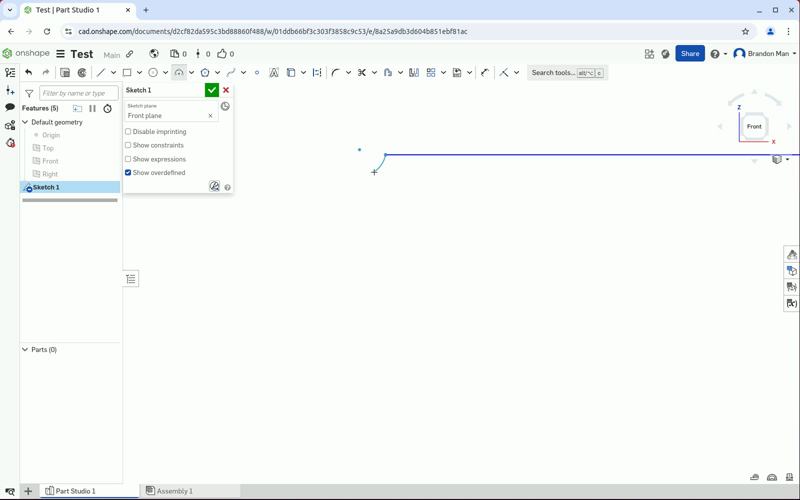
scroll(-6)
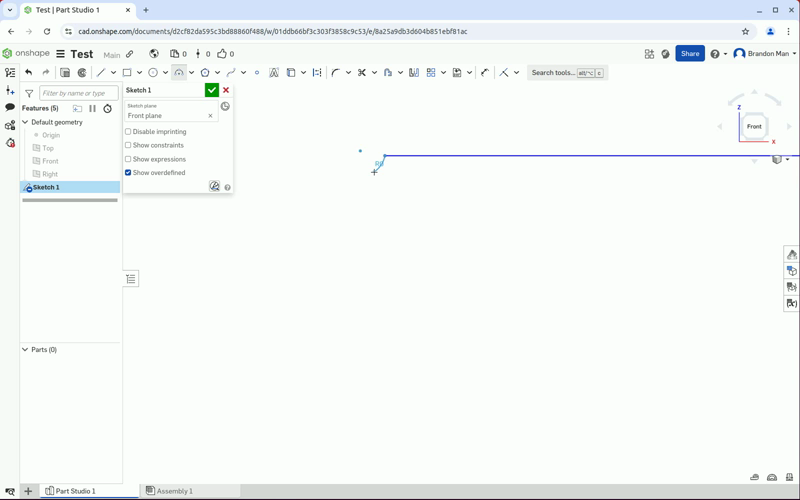
scroll(-6)
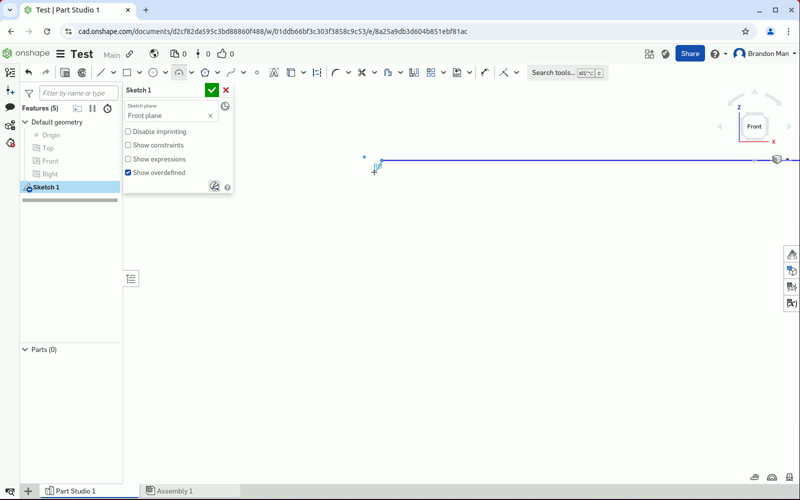
scroll(-6)
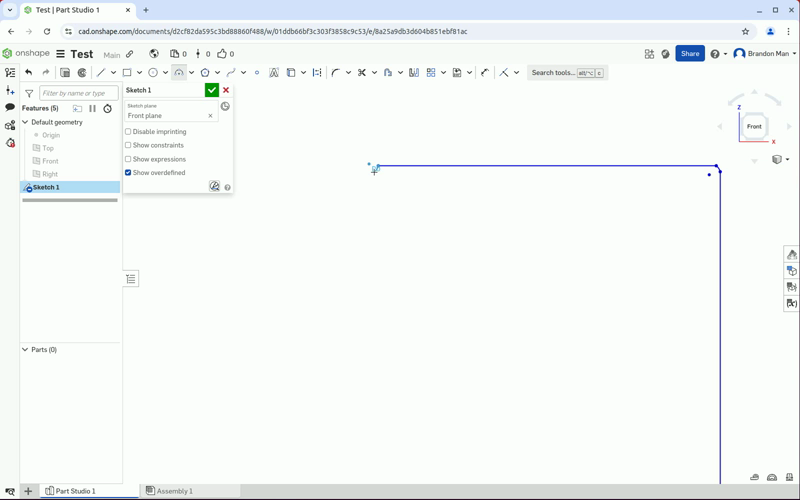
scroll(-6)
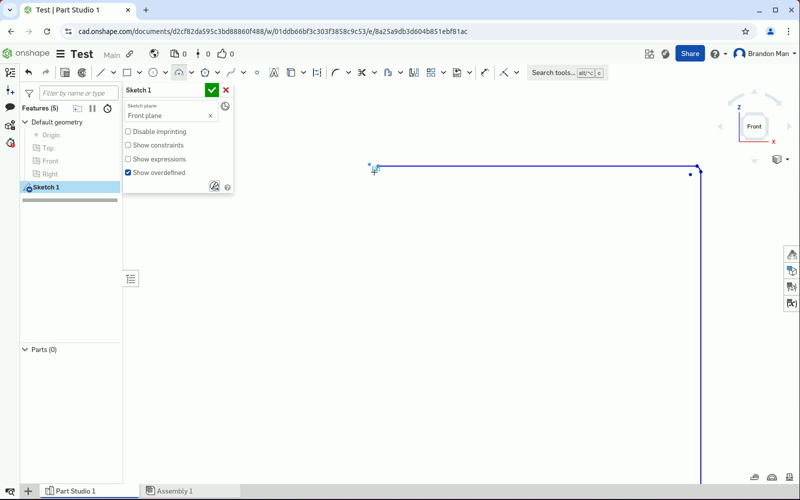
scroll(-6)
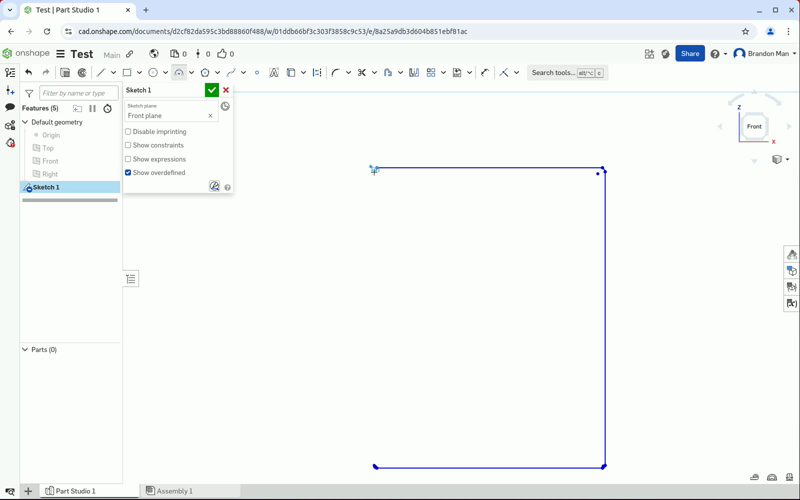
scroll(-6)
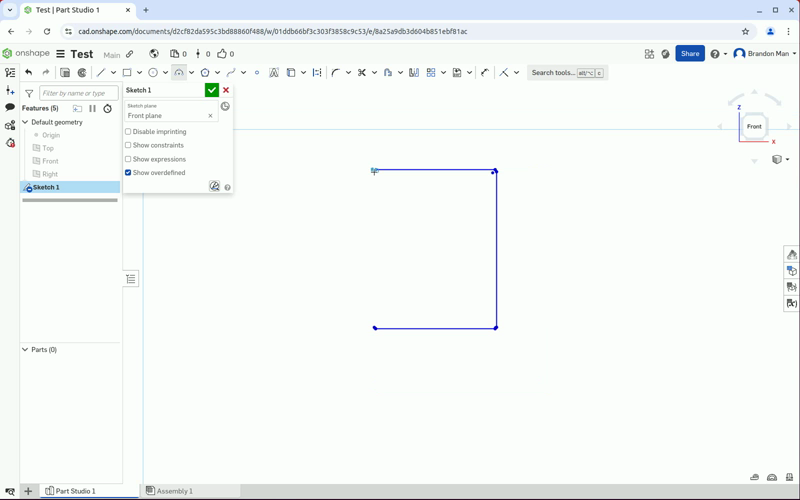
scroll(-6)
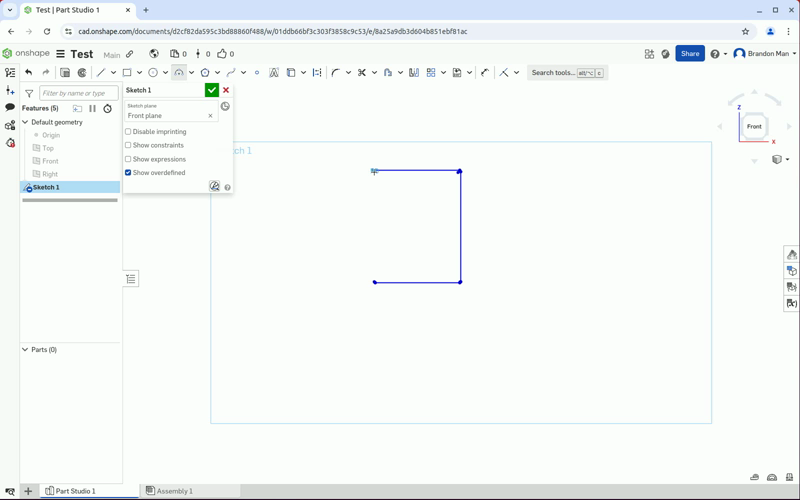
mouse_move(374, 170)
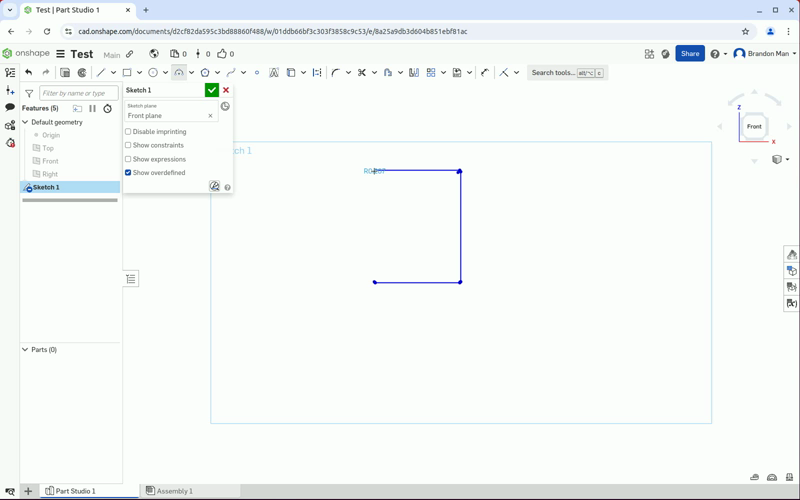
scroll(6)
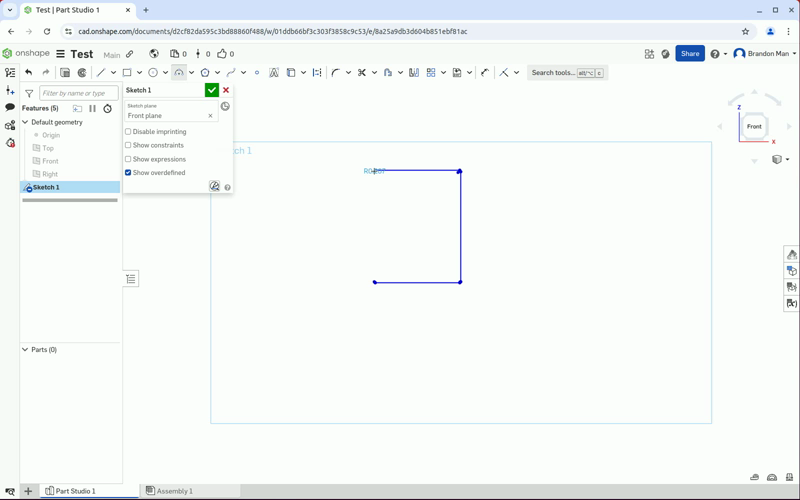
scroll(6)
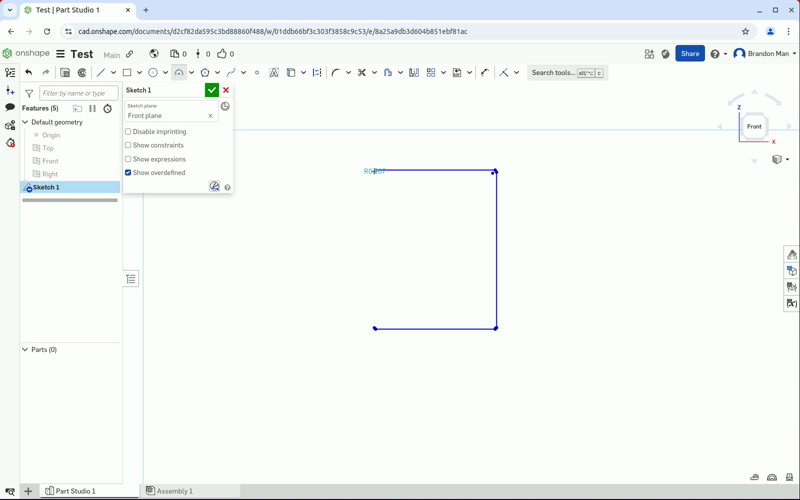
scroll(6)
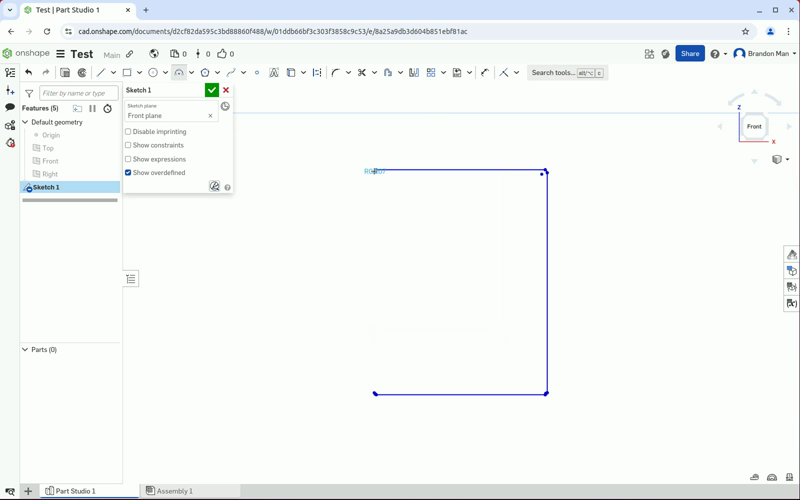
scroll(6)
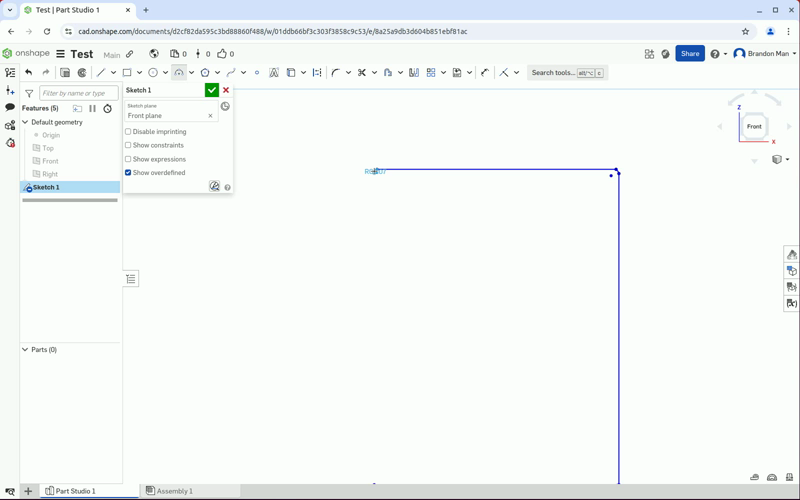
scroll(6)
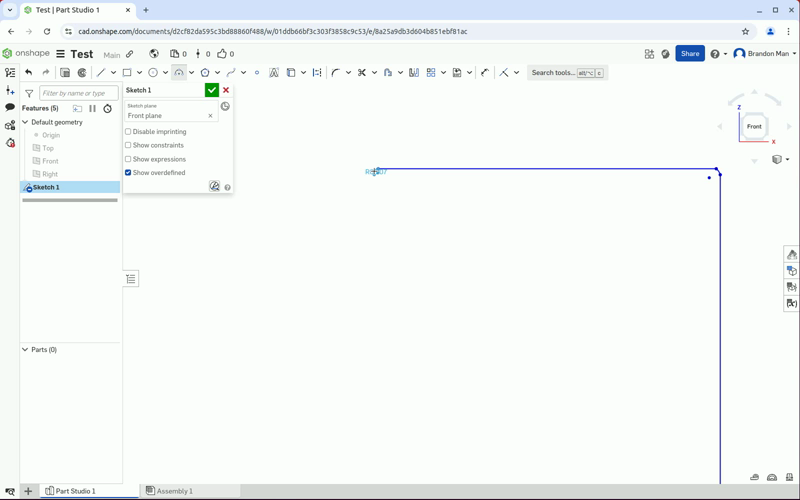
scroll(6)
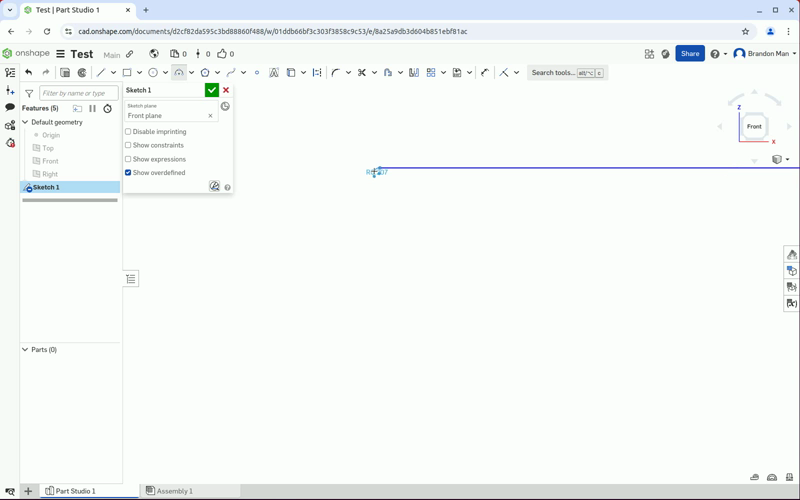
scroll(6)
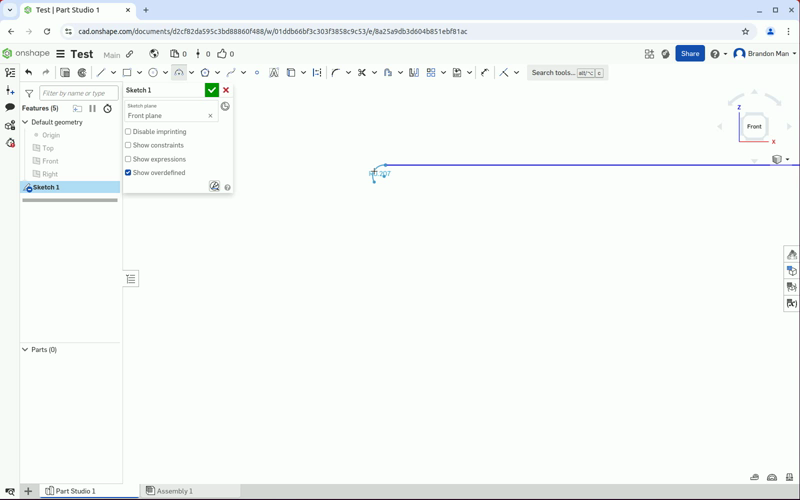
click(374, 170)
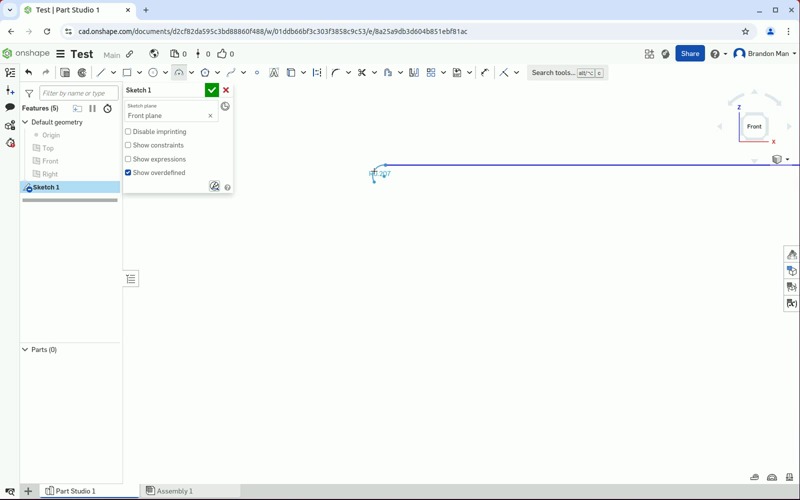
scroll(-6)
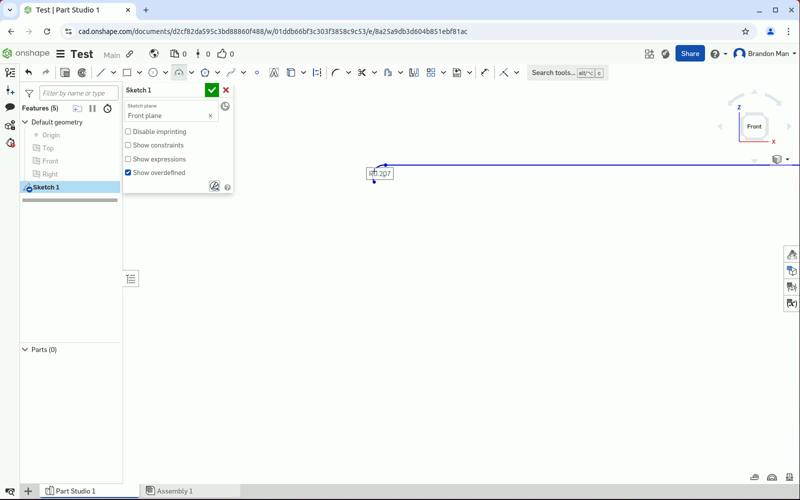
scroll(-6)
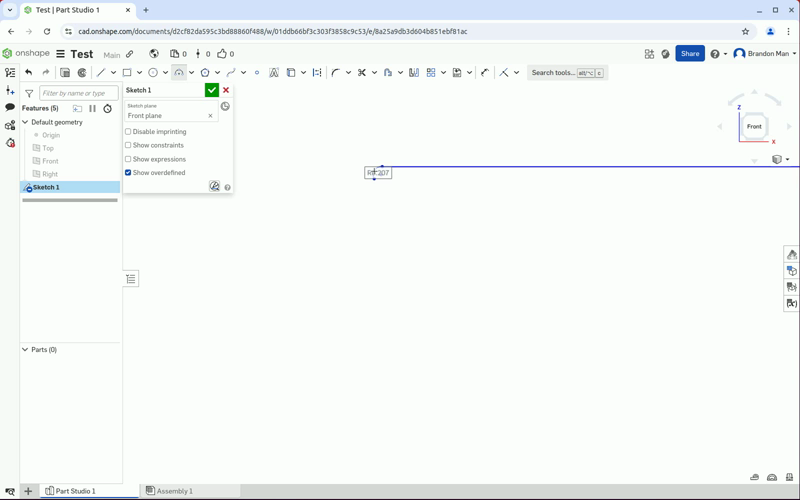
scroll(-6)
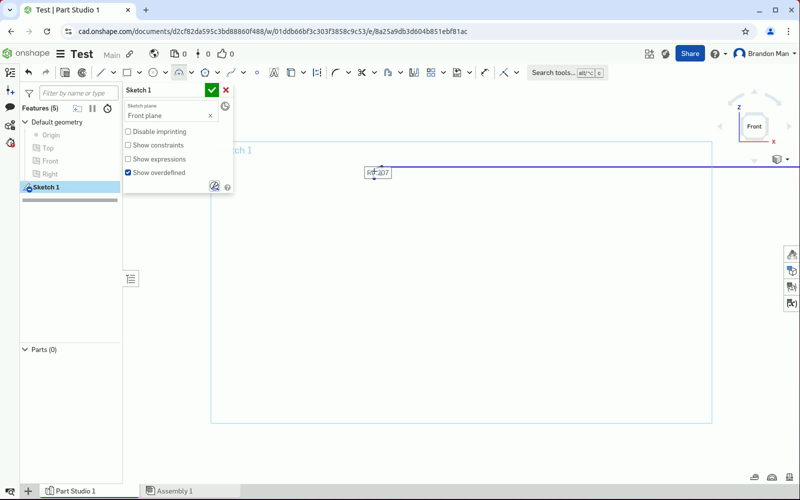
scroll(-6)
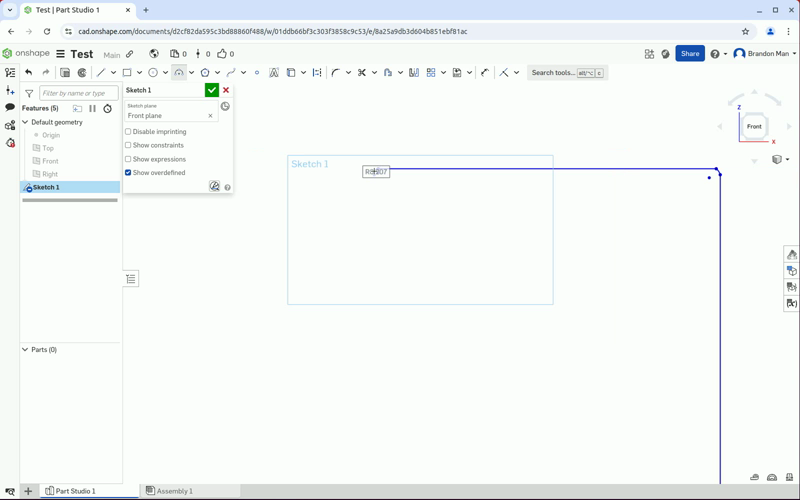
scroll(-6)
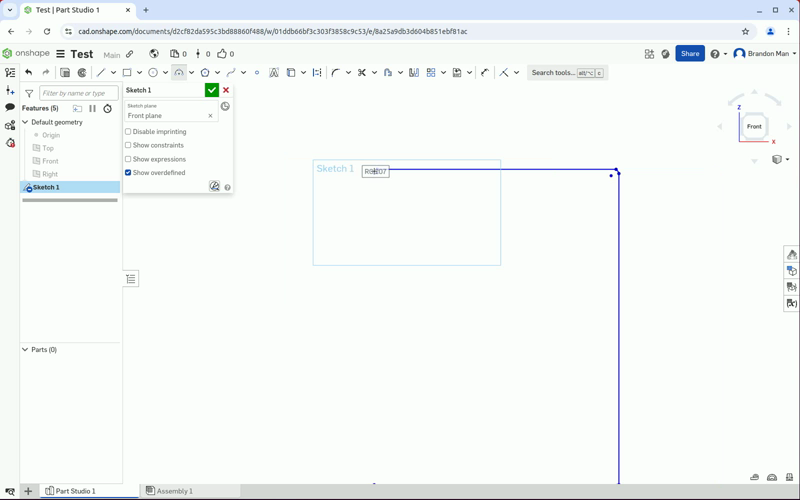
scroll(-6)
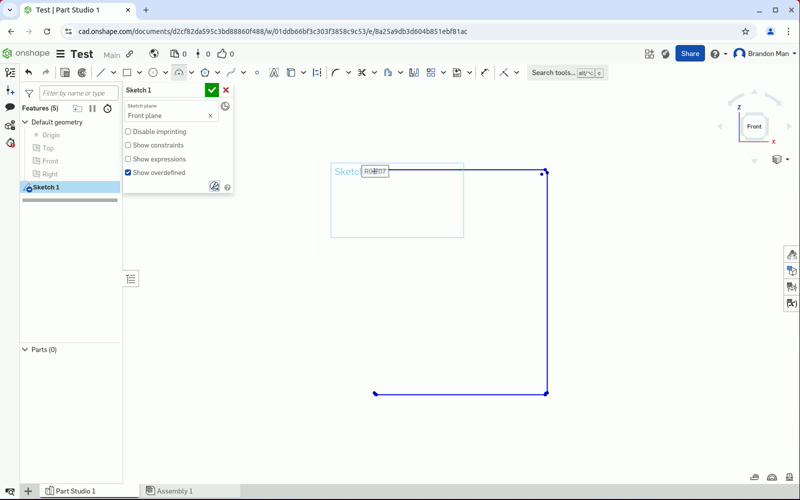
scroll(-6)
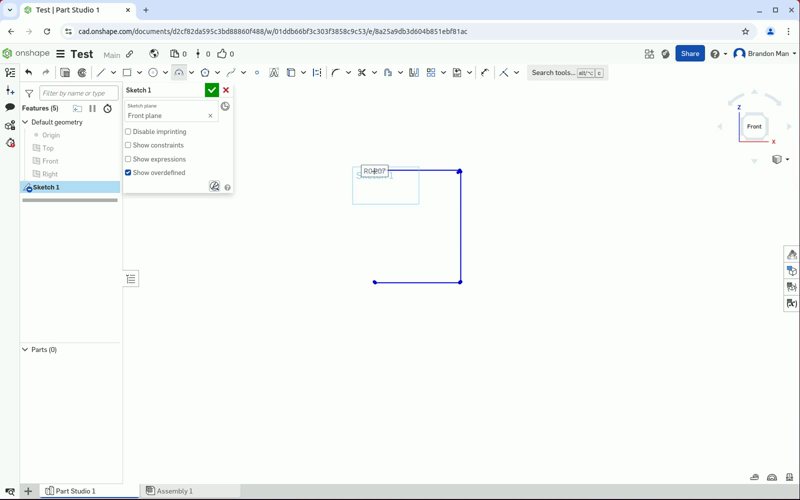
key_up(shift)
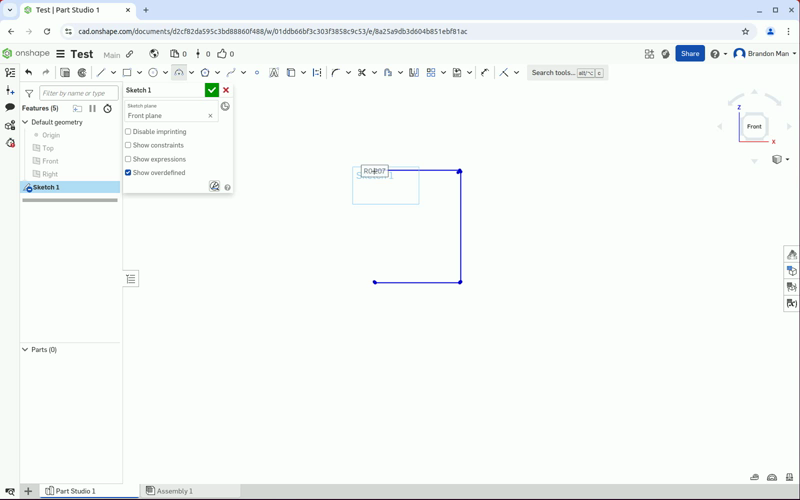
key(esc)
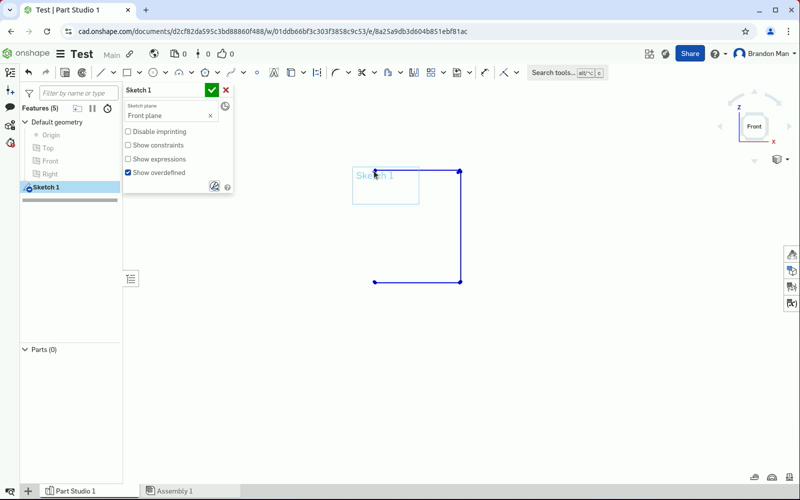
key(l)
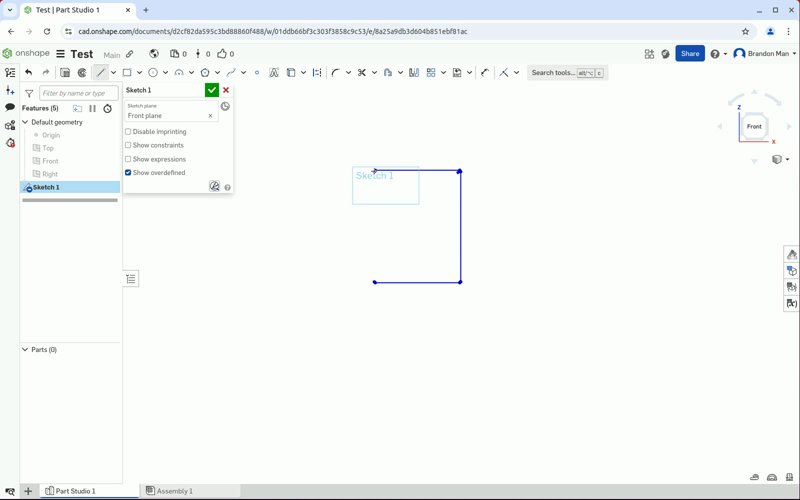
mouse_move(374, 171)
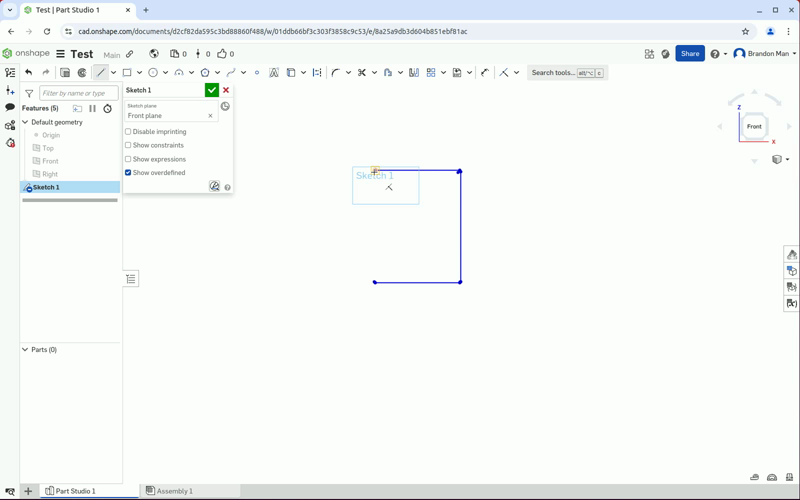
scroll(6)
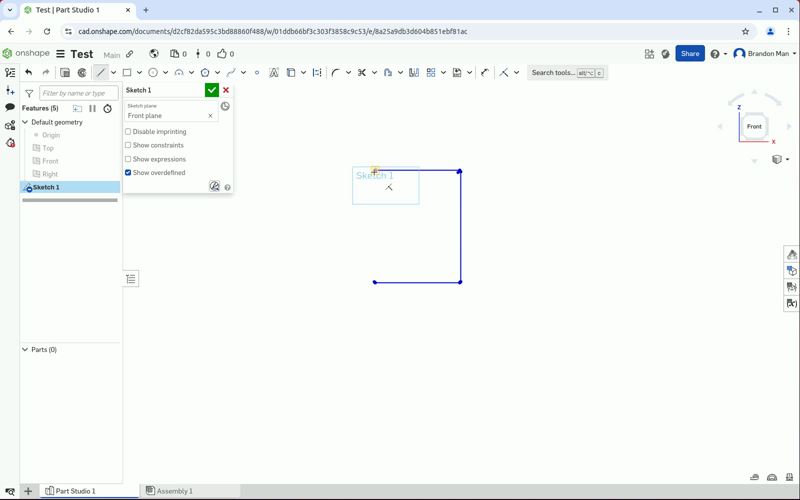
scroll(6)
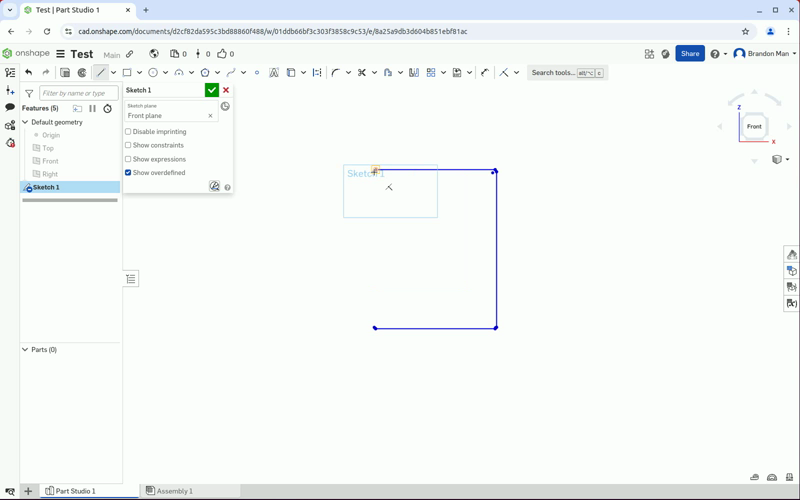
scroll(6)
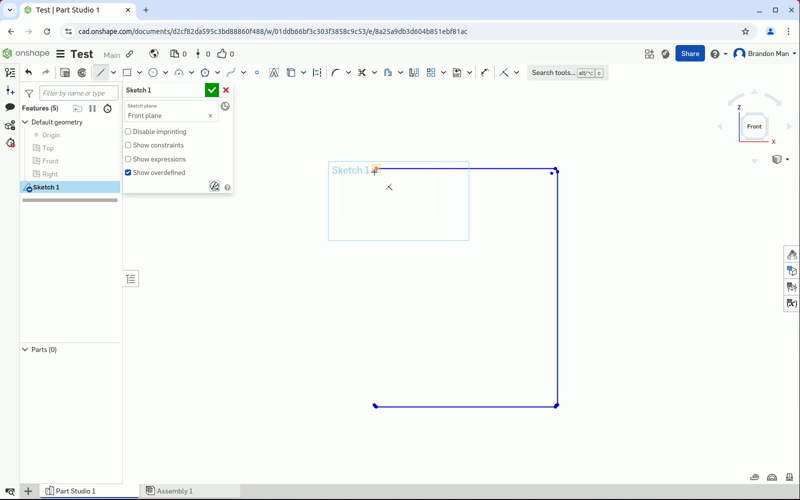
scroll(6)
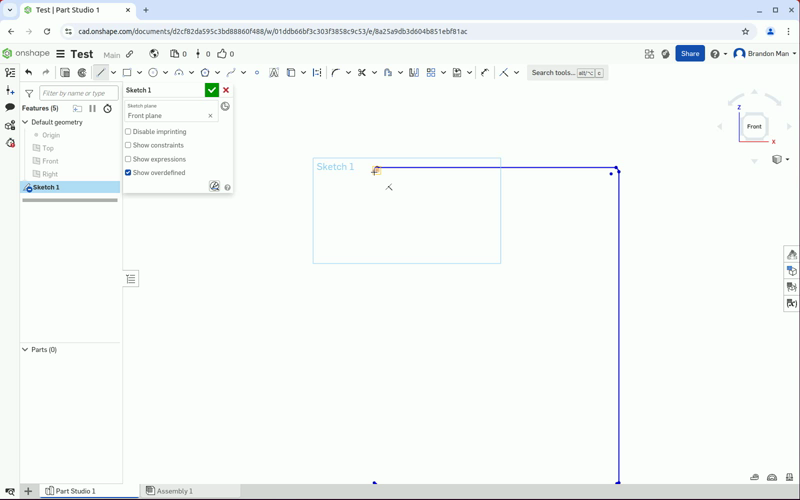
scroll(6)
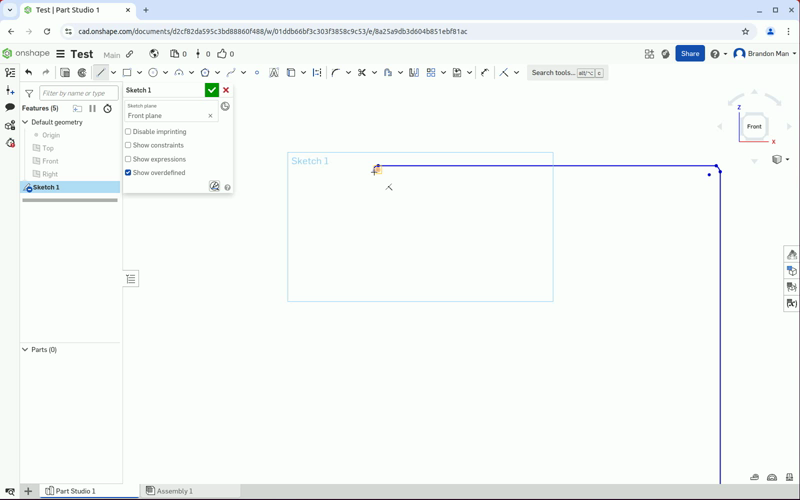
scroll(6)
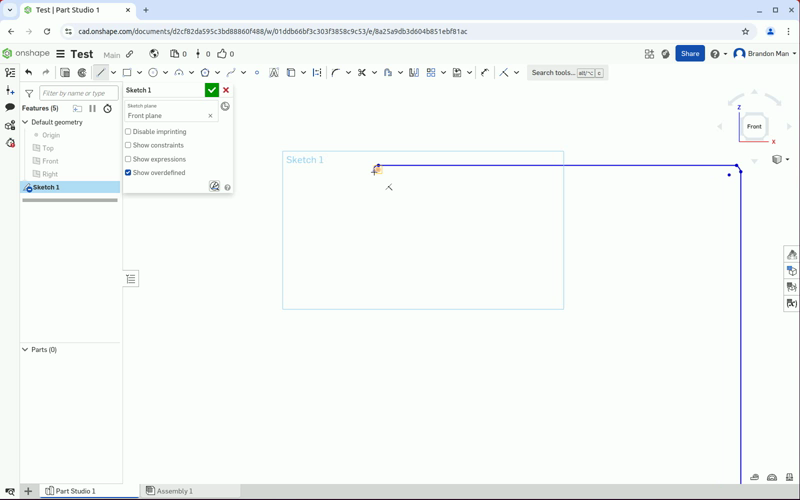
scroll(6)
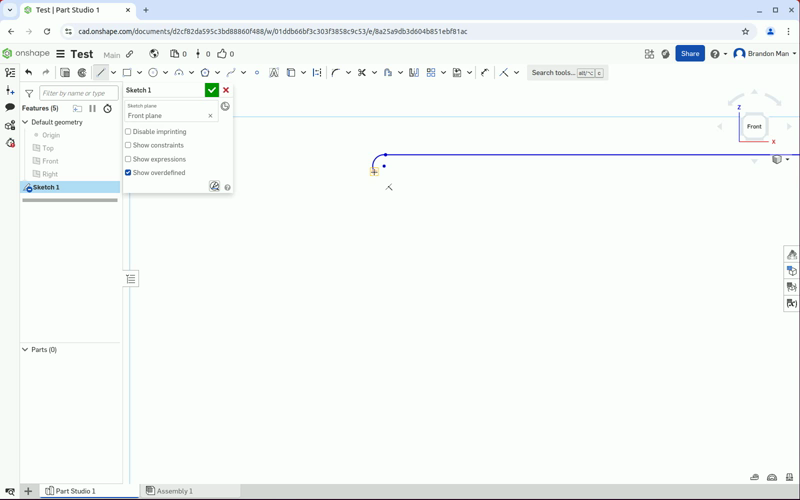
click(374, 171)
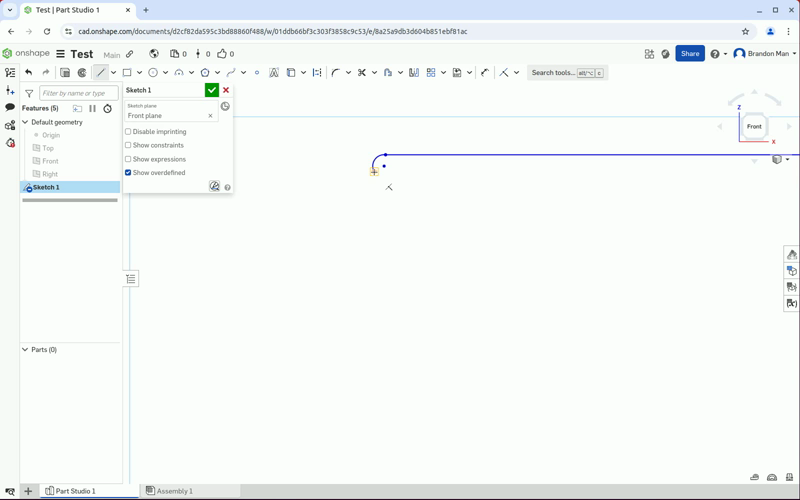
scroll(-6)
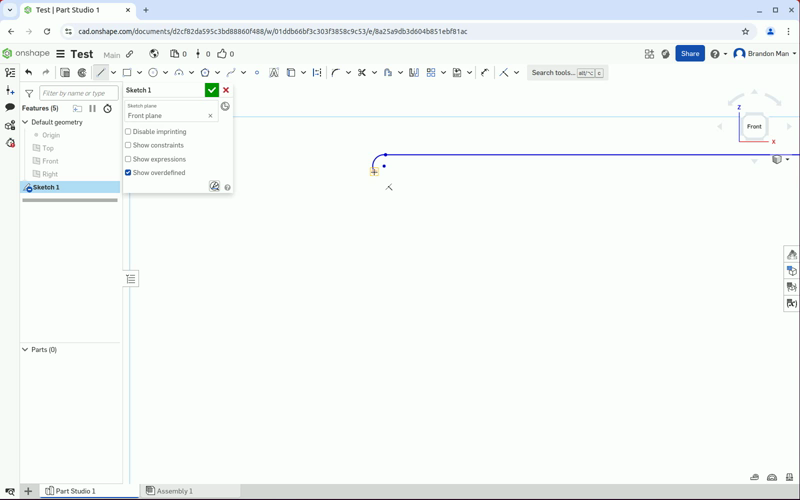
scroll(-6)
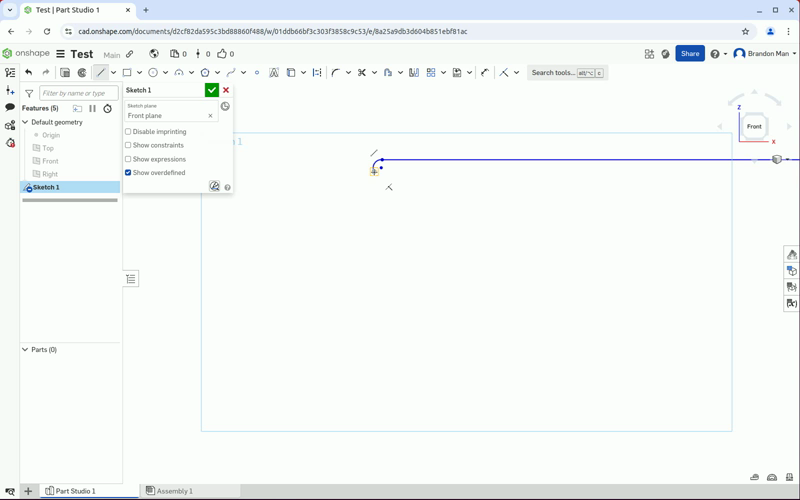
scroll(-6)
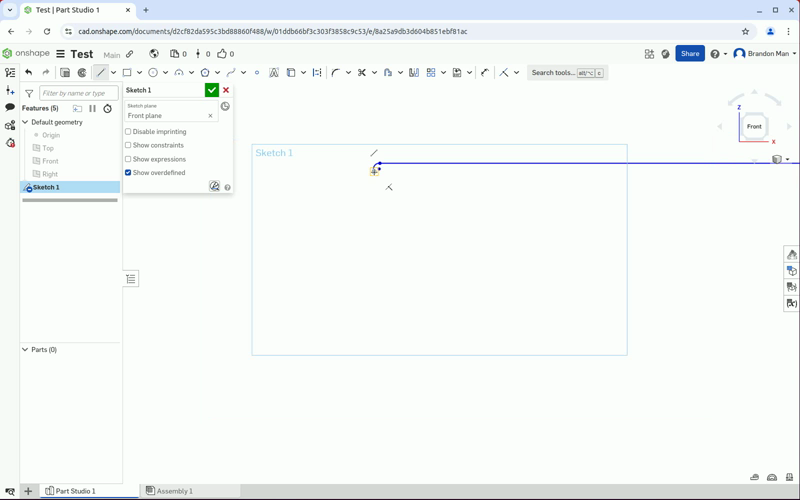
scroll(-6)
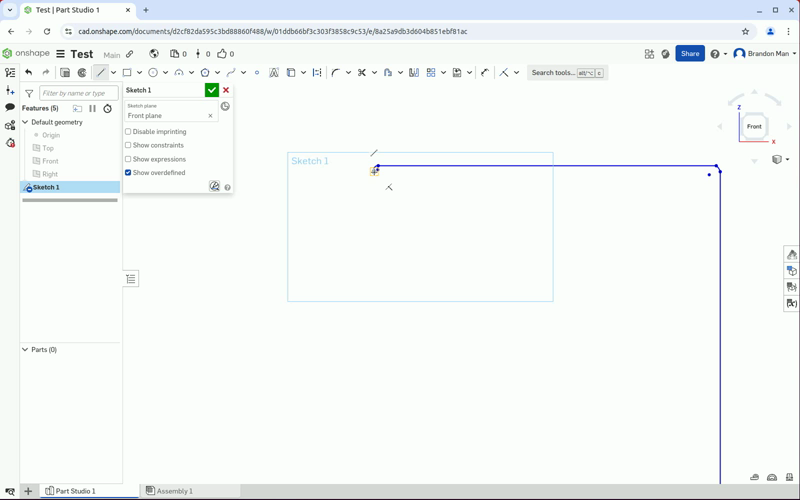
scroll(-6)
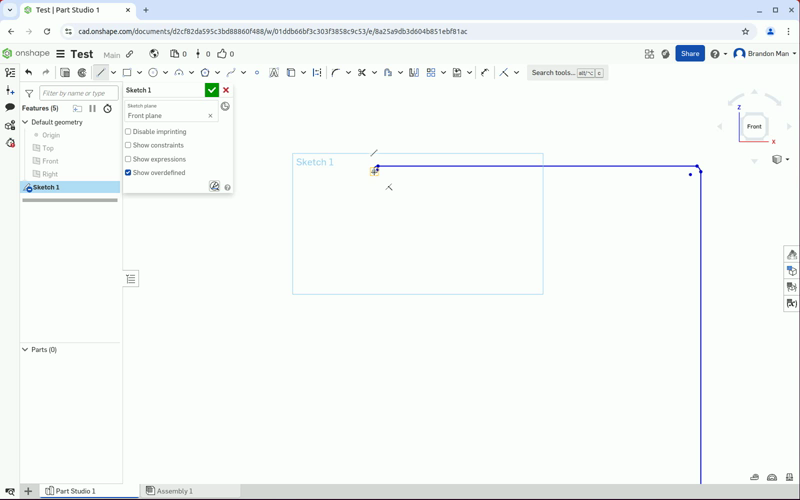
scroll(-6)
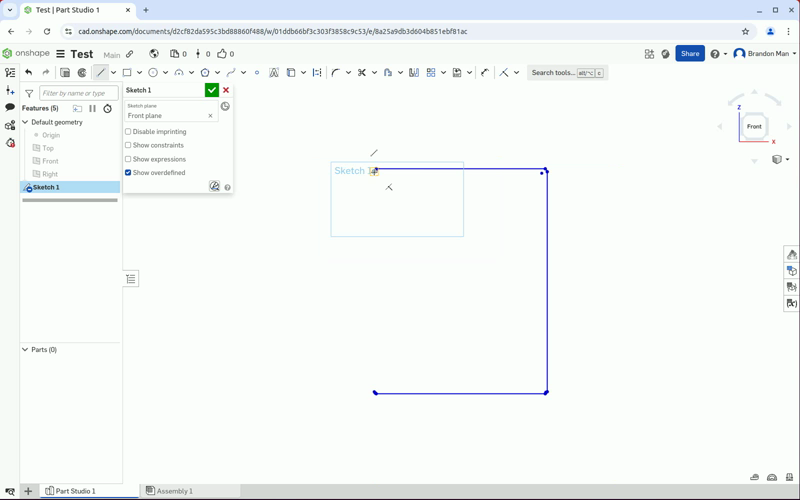
scroll(-6)
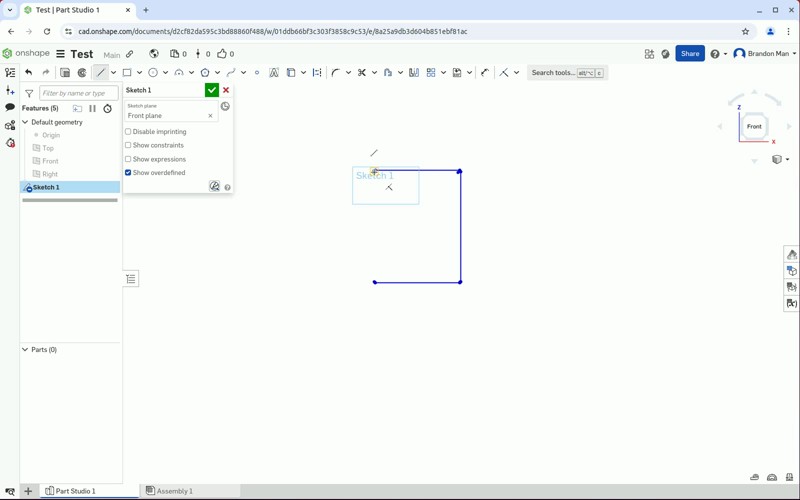
key_down(shift)
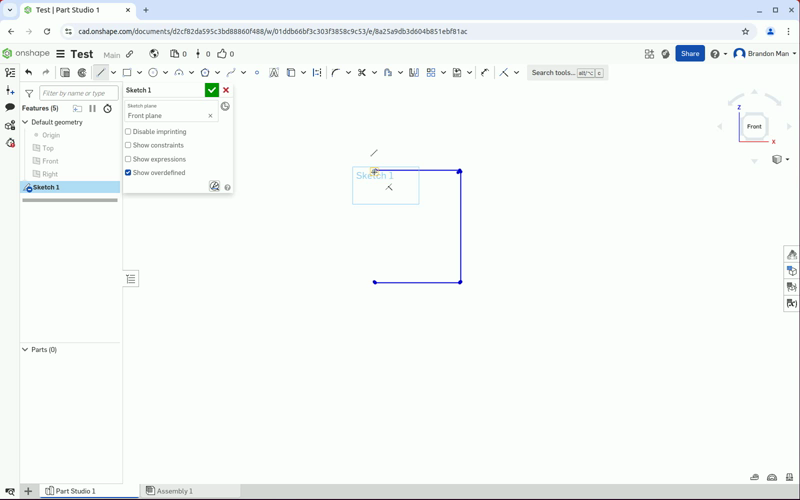
mouse_move(374, 281)
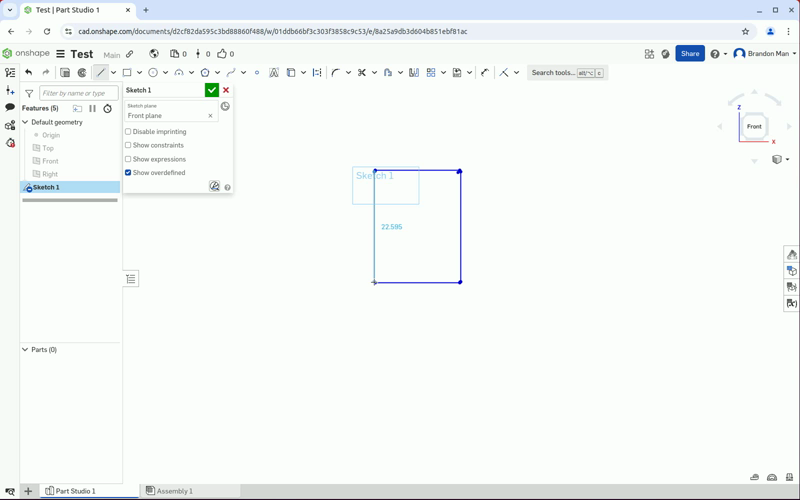
scroll(6)
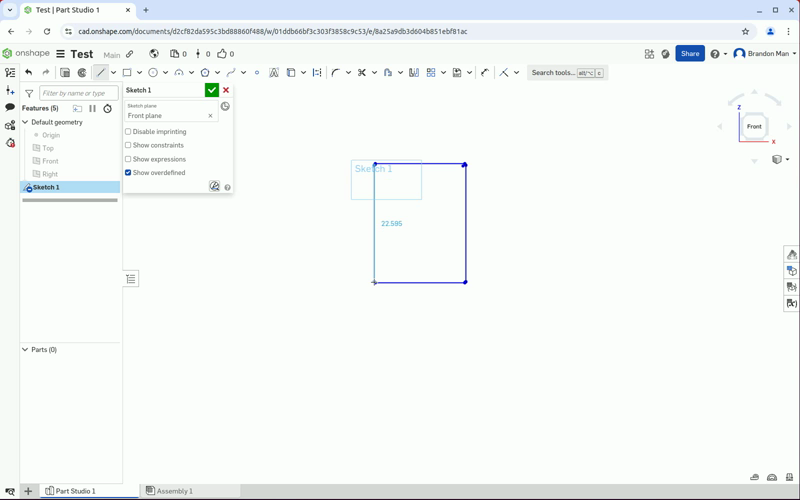
scroll(6)
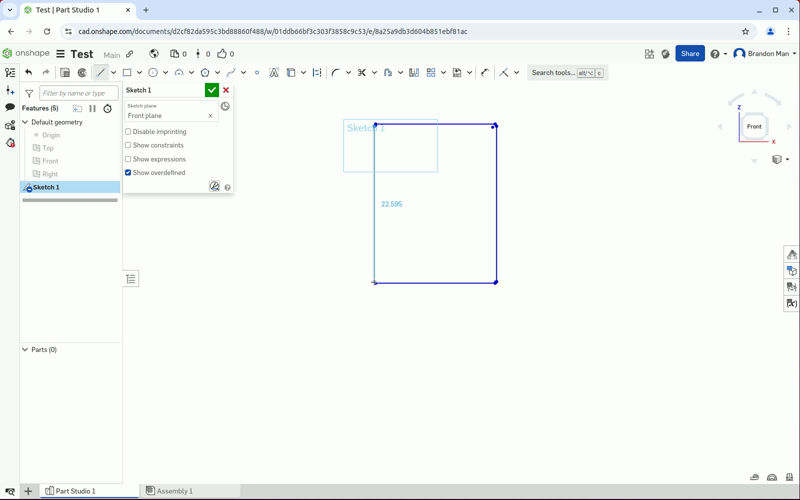
scroll(6)
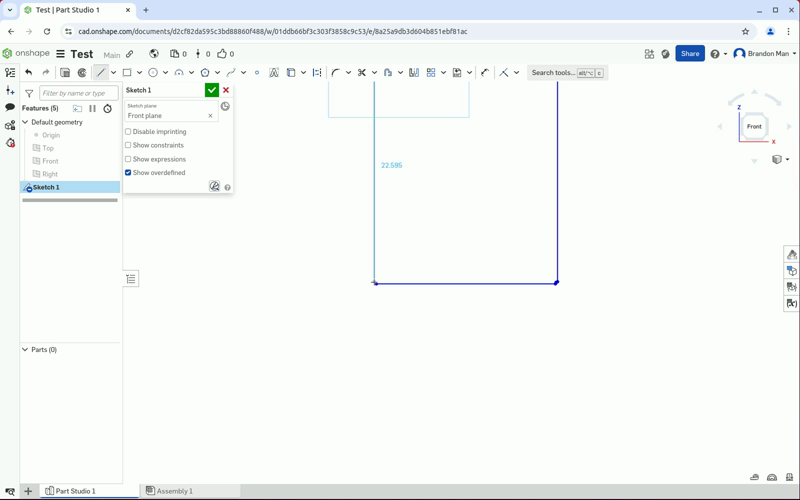
scroll(6)
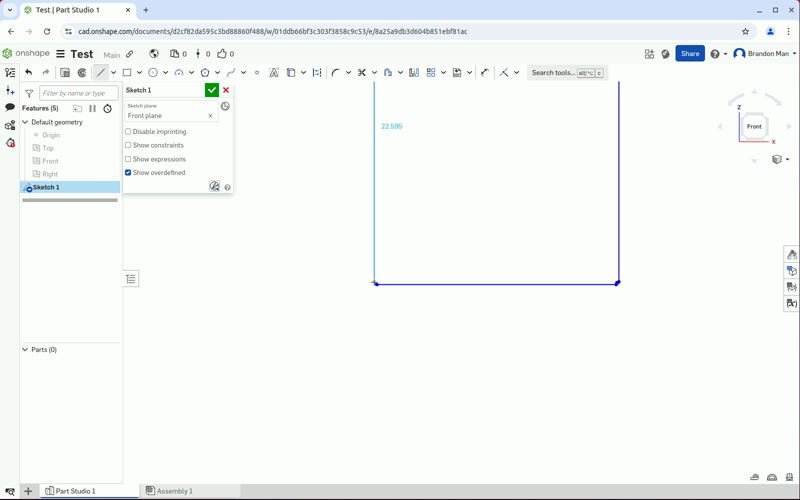
scroll(6)
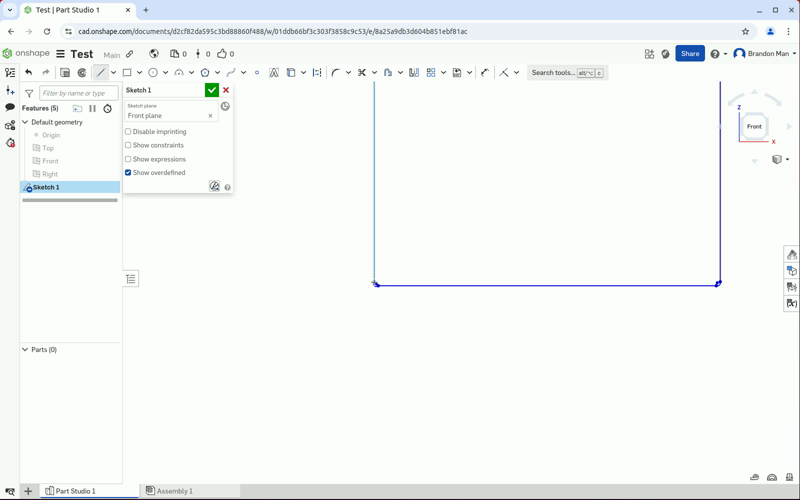
scroll(6)
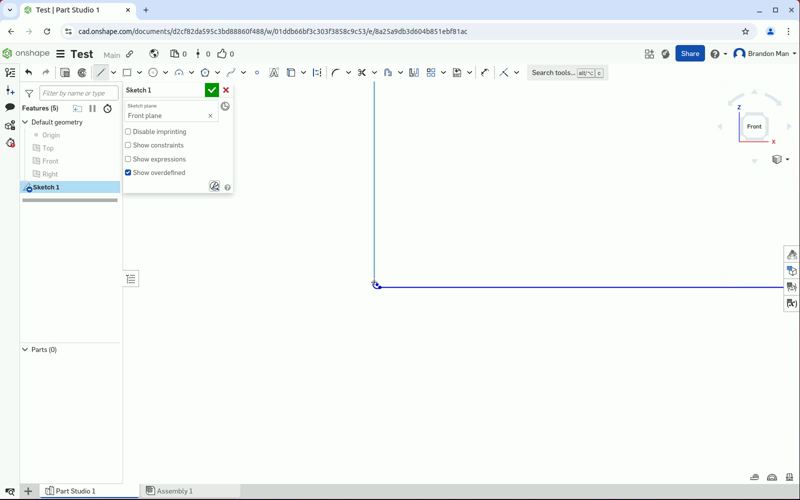
scroll(6)
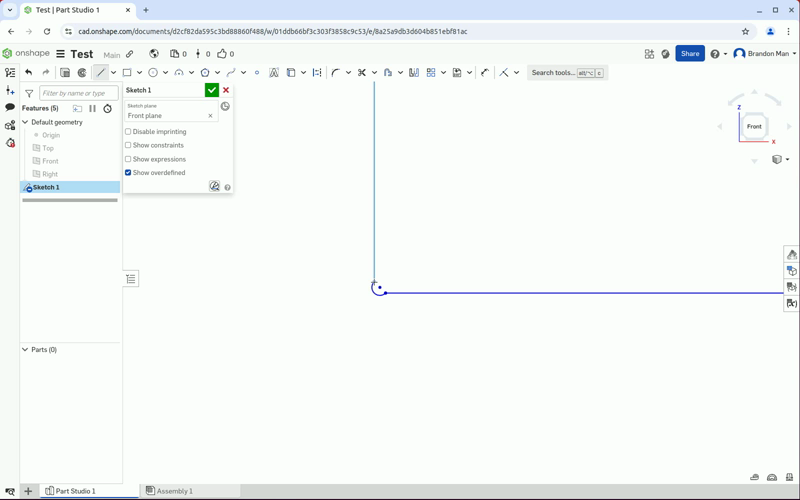
key_up(shift)
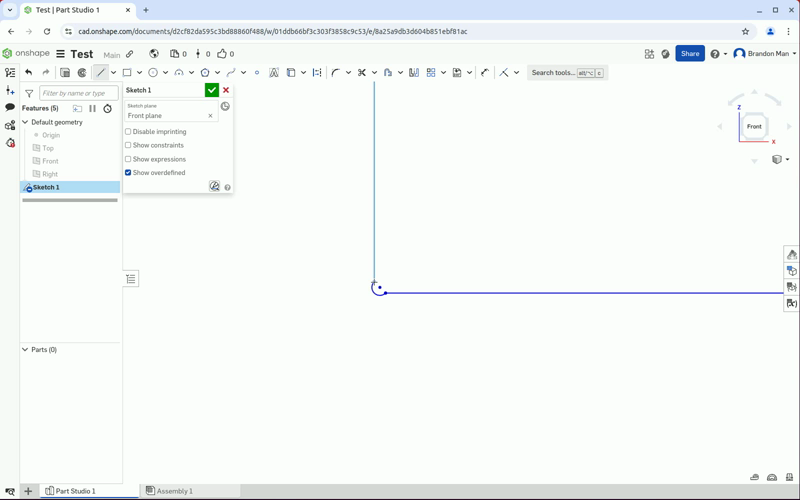
click(374, 281)
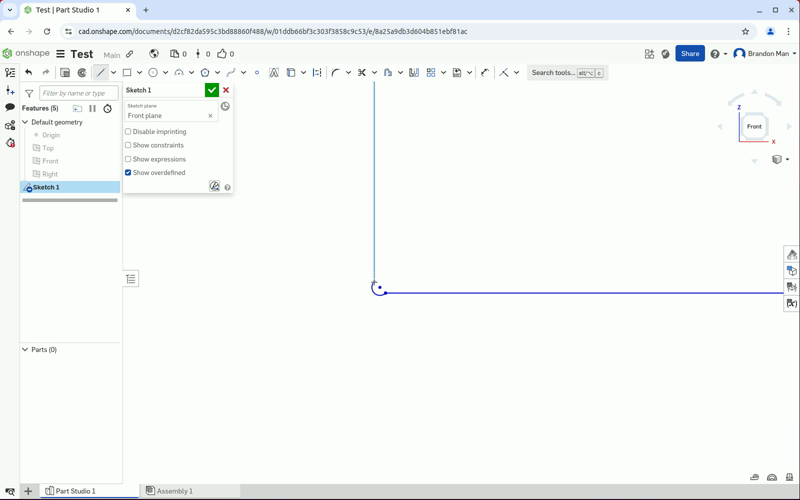
scroll(-6)
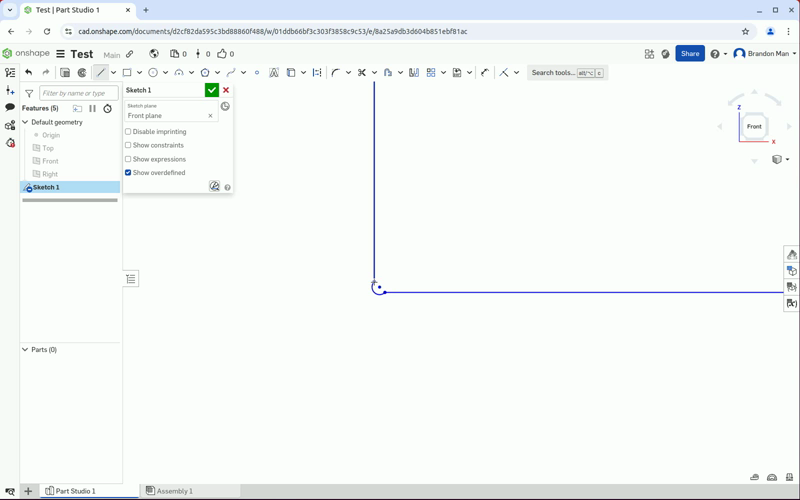
scroll(-6)
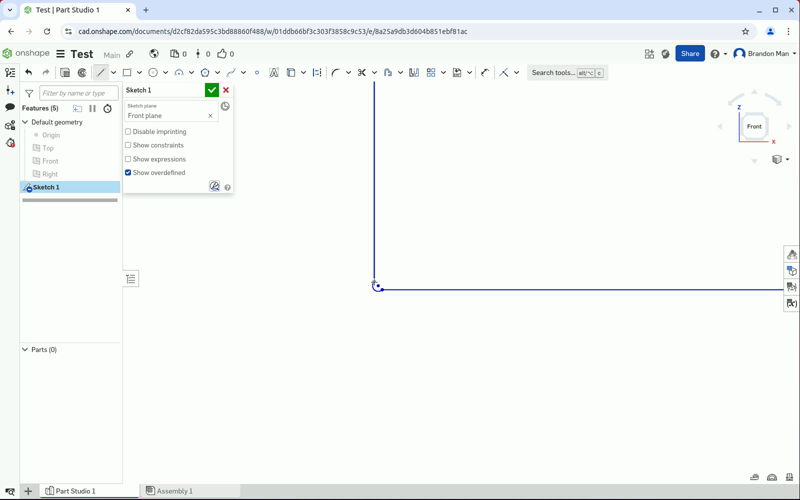
scroll(-6)
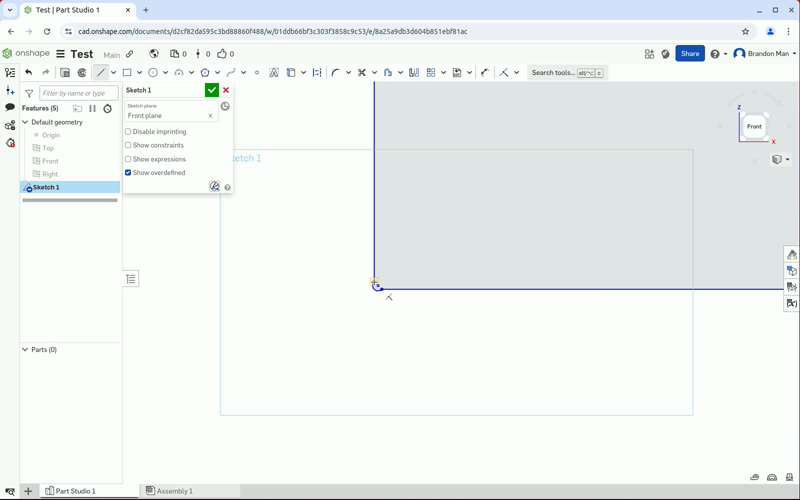
scroll(-6)
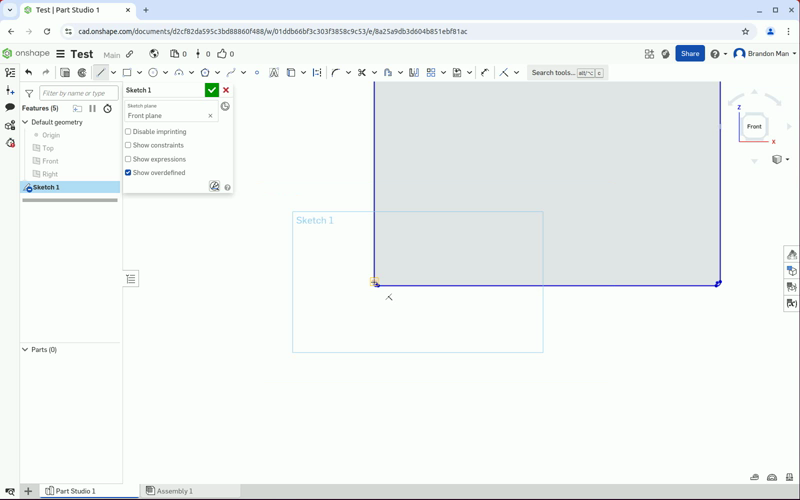
scroll(-6)
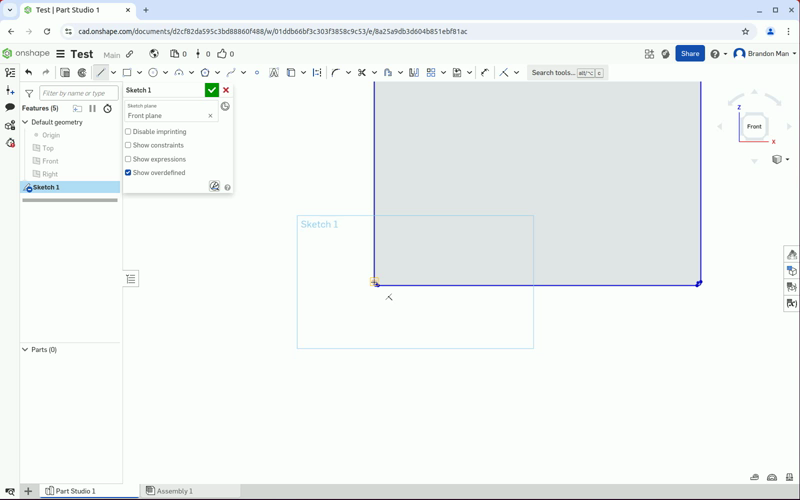
scroll(-6)
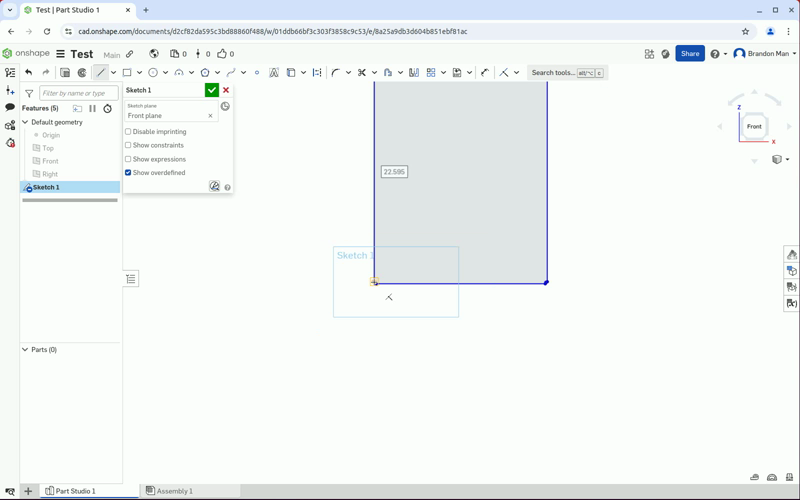
scroll(-6)
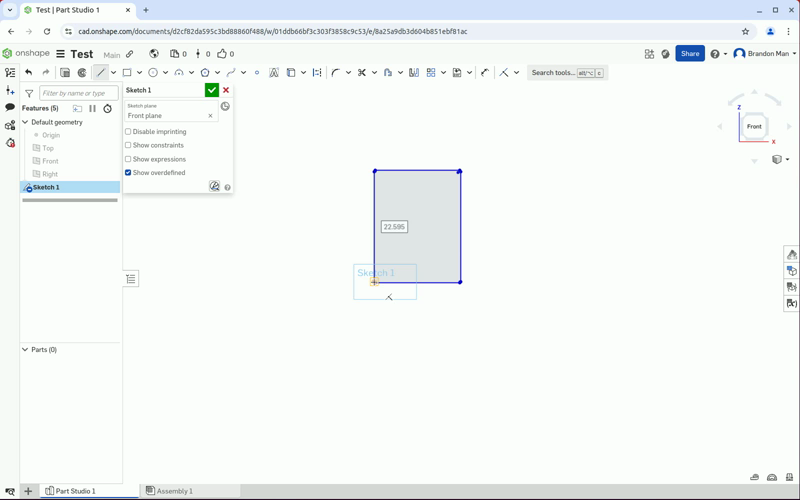
key(esc)
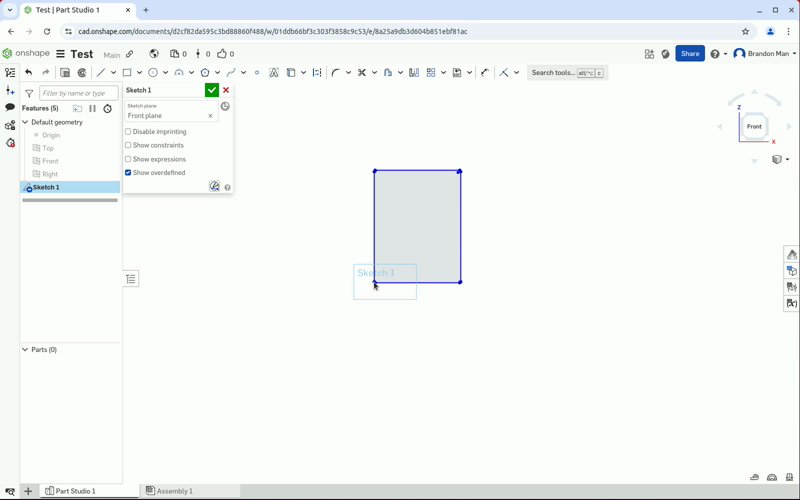
mouse_move(390, 268)
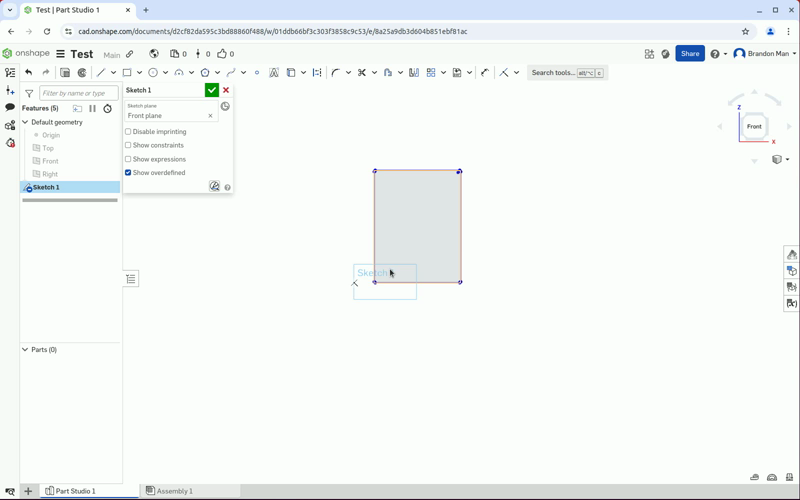
click(390, 268)
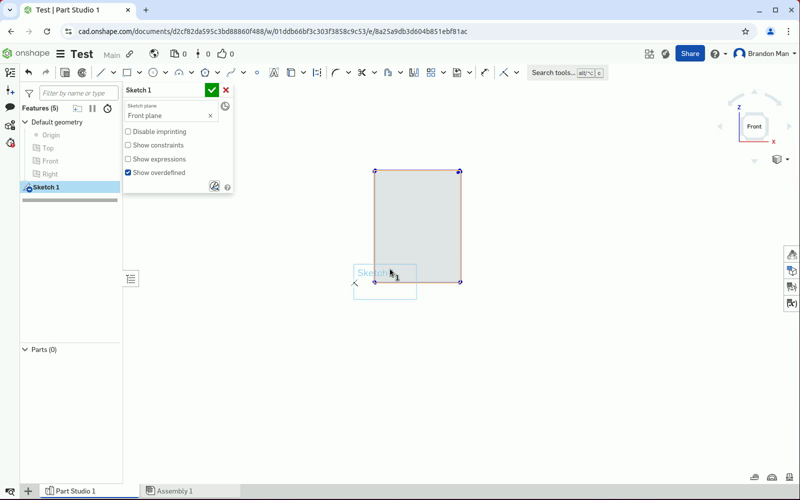
mouse_move(73, 352)
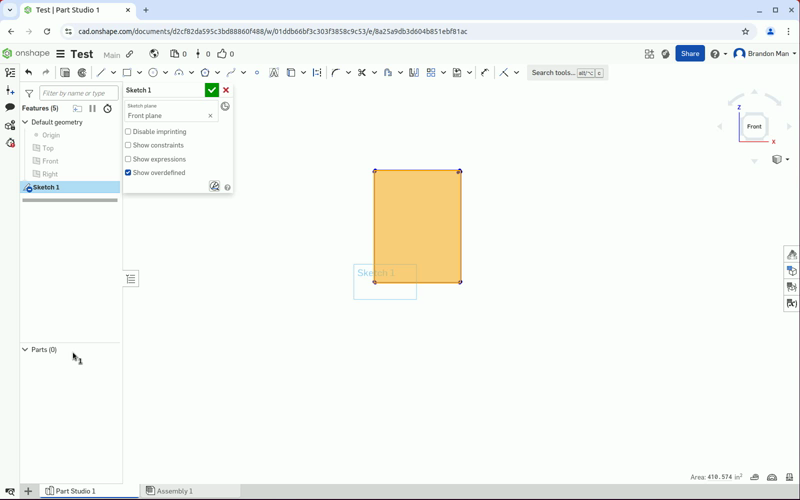
key(shift+y)
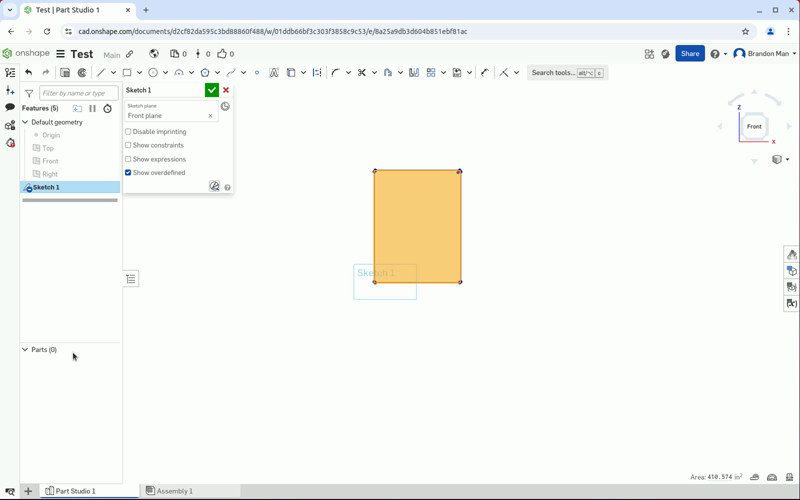
key(shift+e)
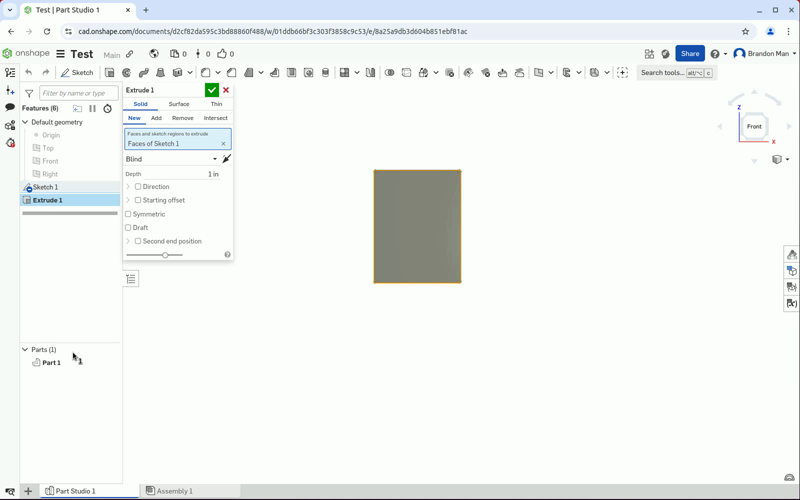
mouse_move(143, 106)
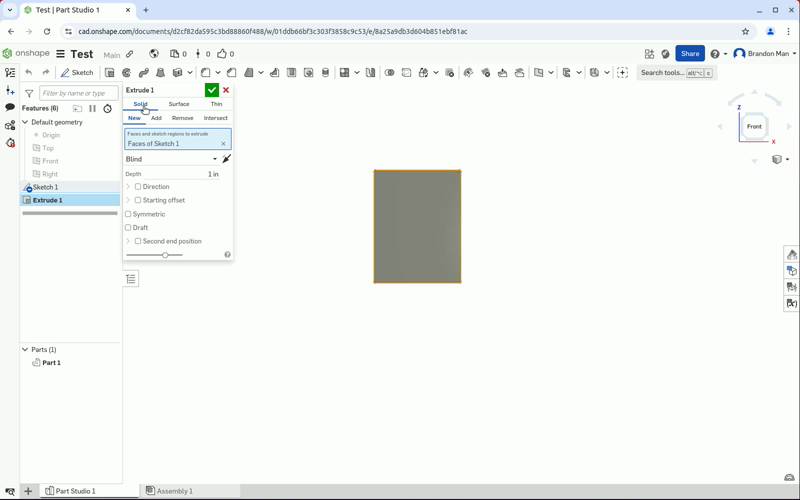
click(143, 106)
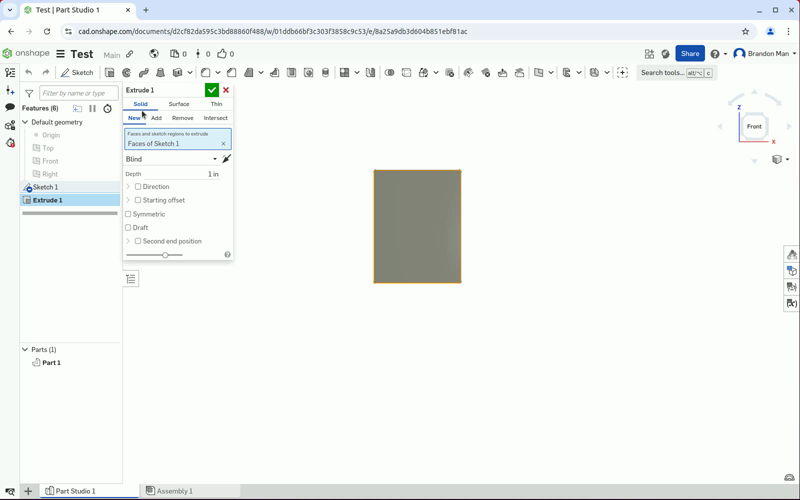
mouse_move(137, 120)
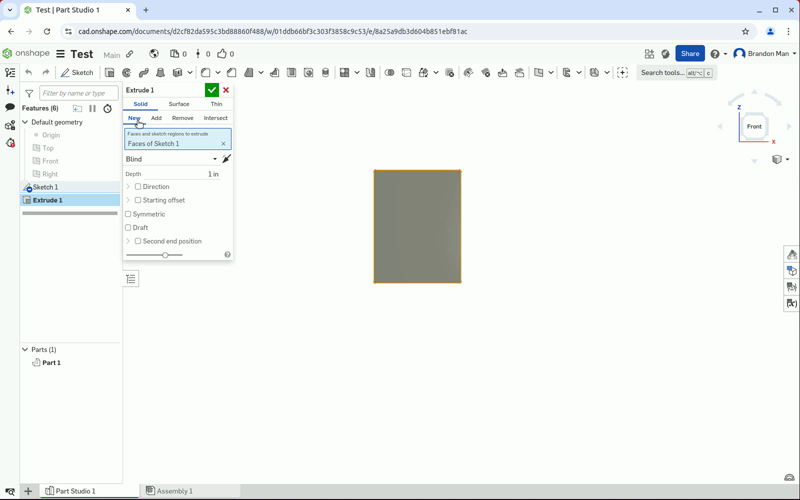
click(137, 120)
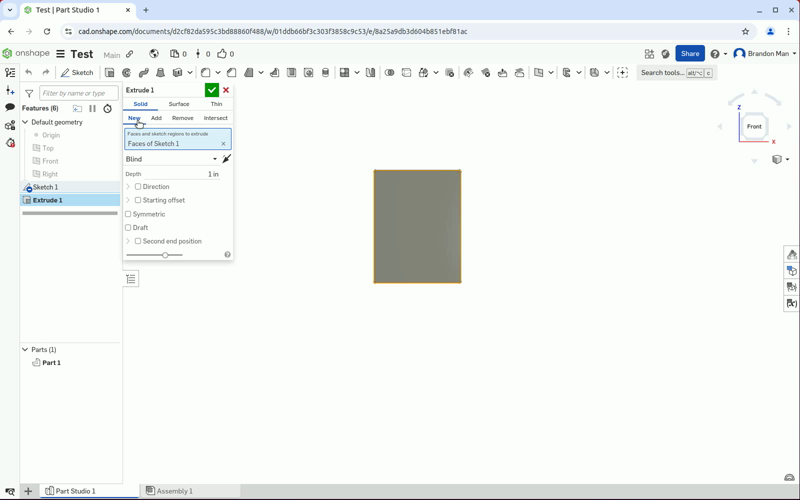
key(tab, 4)
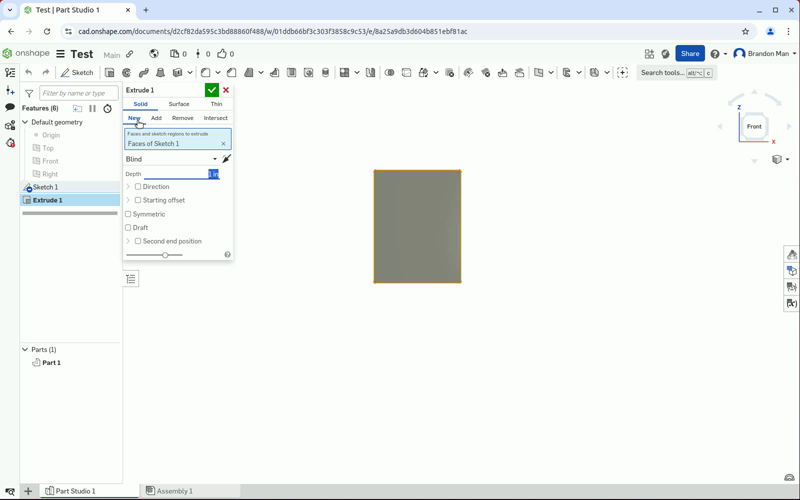
text(0.963)
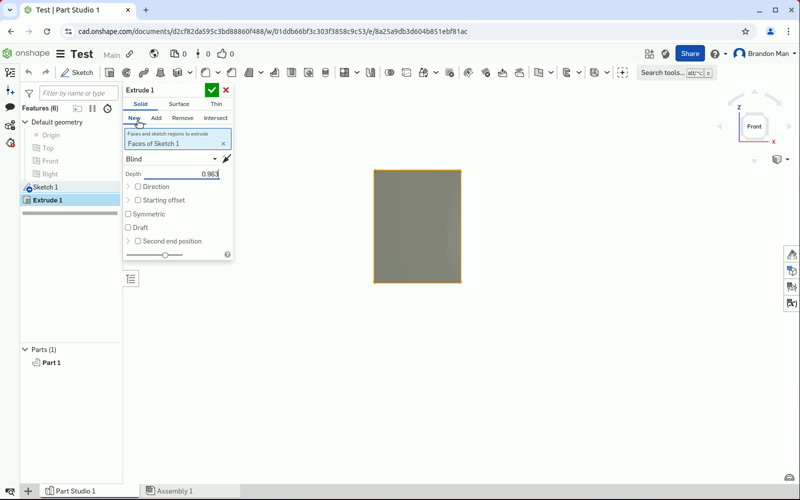
key(enter)
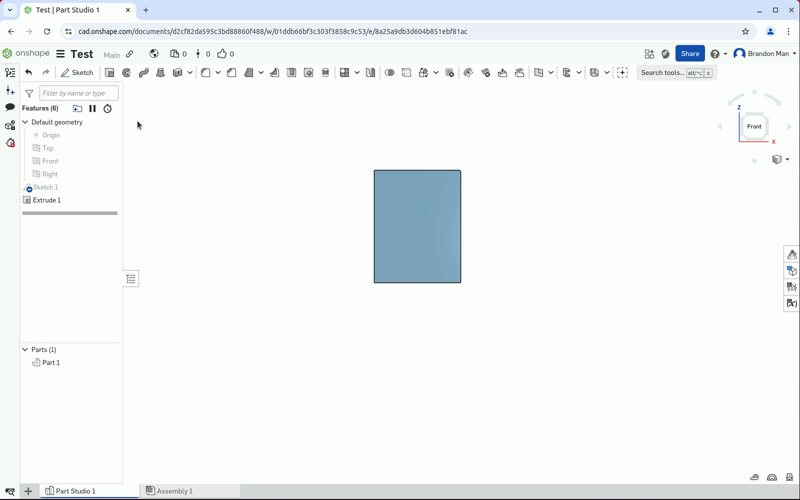
key(shift+h)
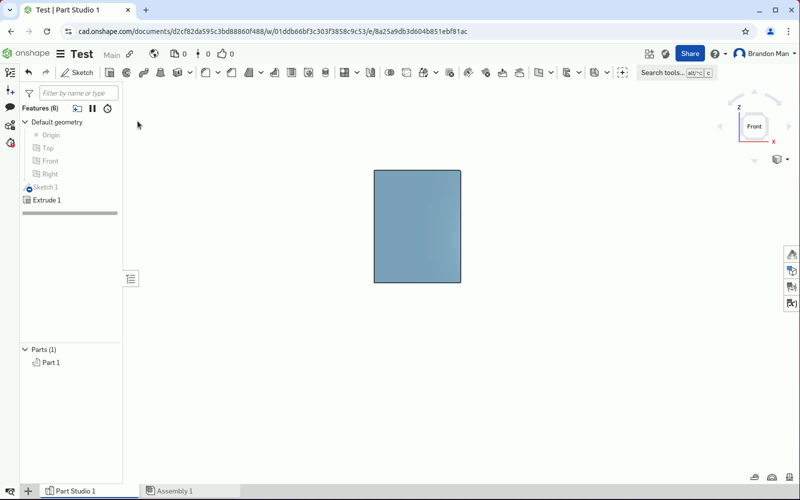
key(shift+h)
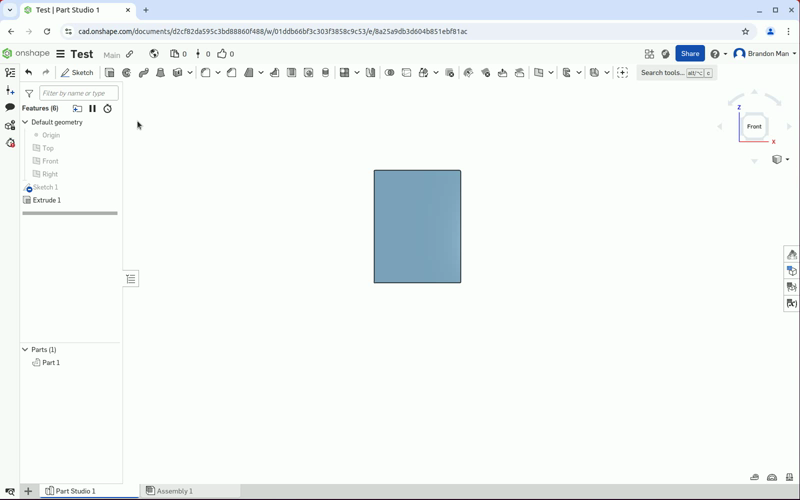
mouse_move(73, 189)
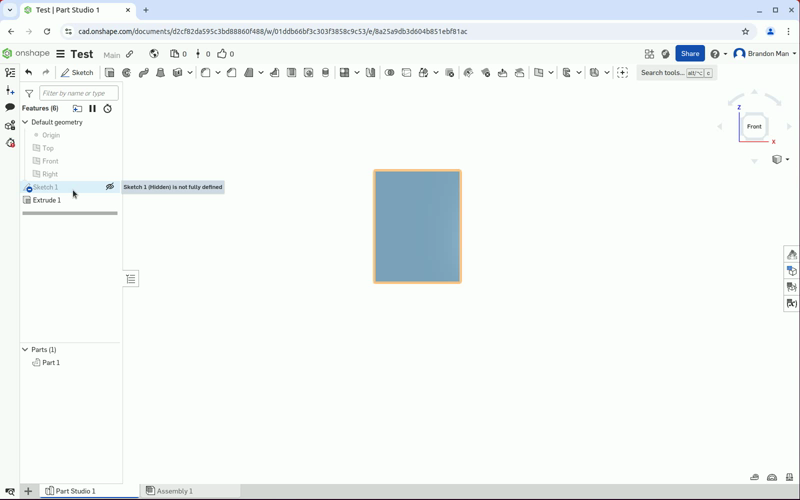
click(73, 189)
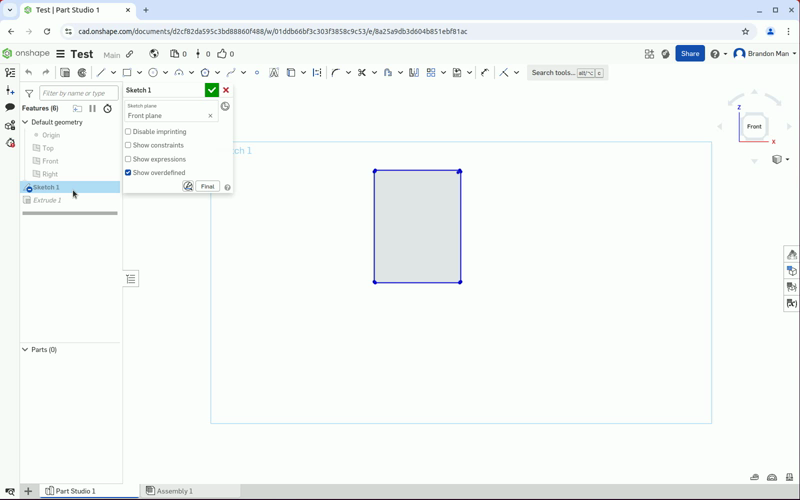
mouse_move(229, 92)
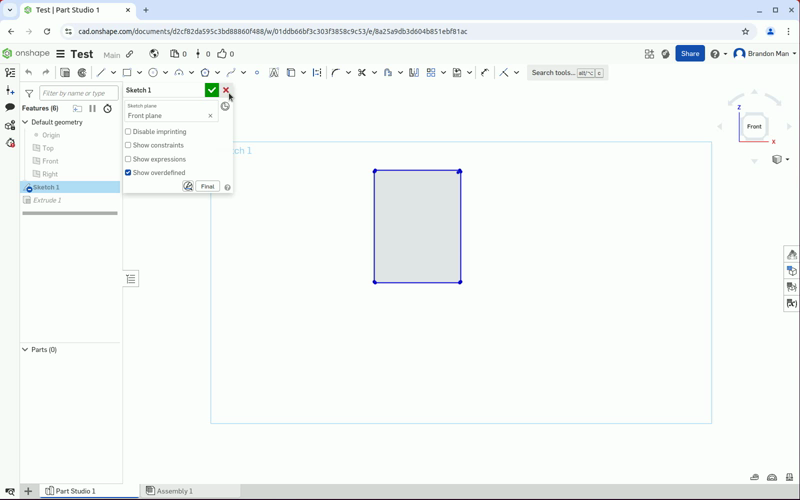
click(229, 92)
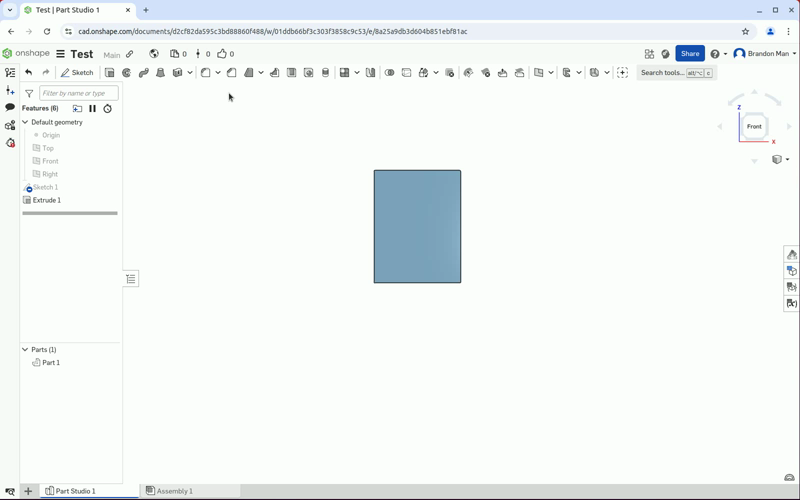
mouse_move(541, 75)
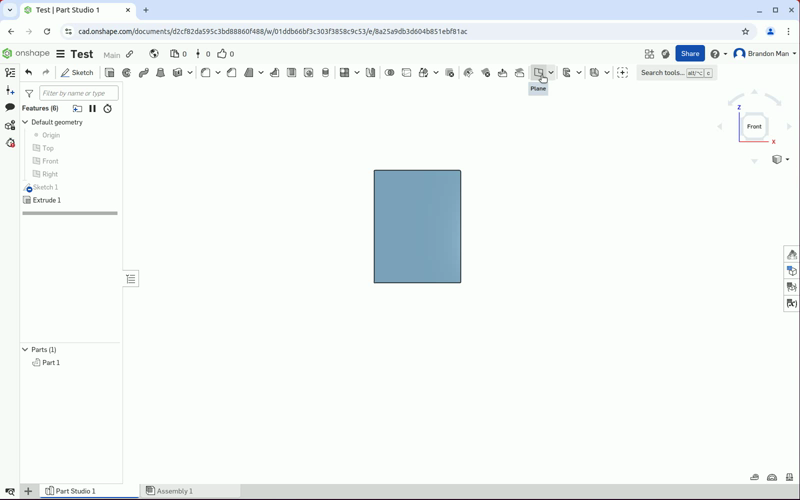
click(541, 75)
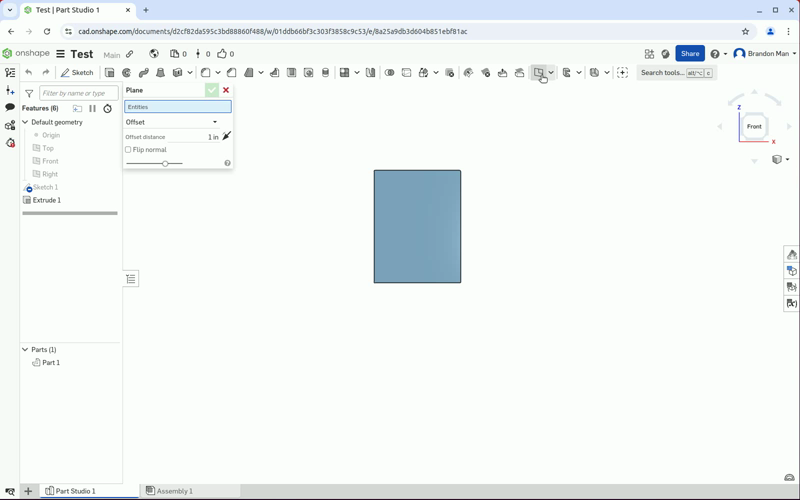
mouse_move(73, 163)
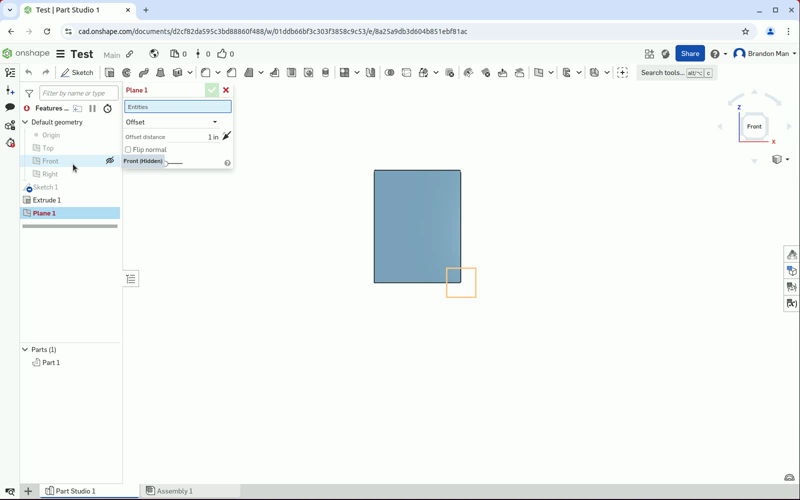
click(73, 163)
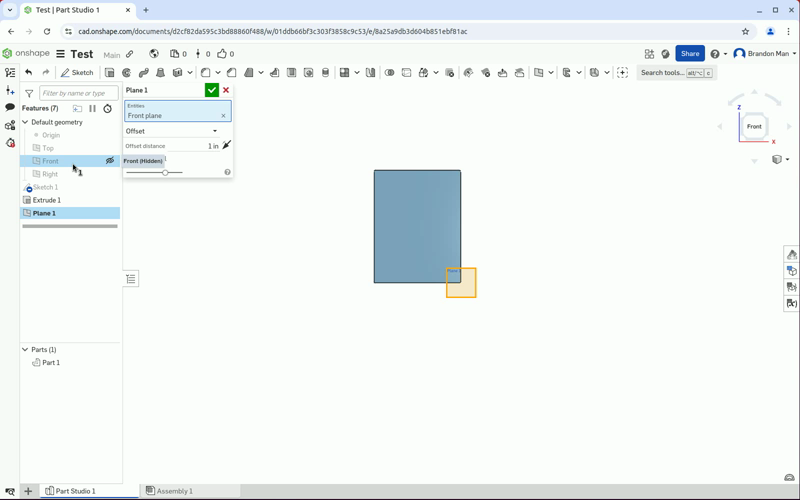
key(tab, 2)
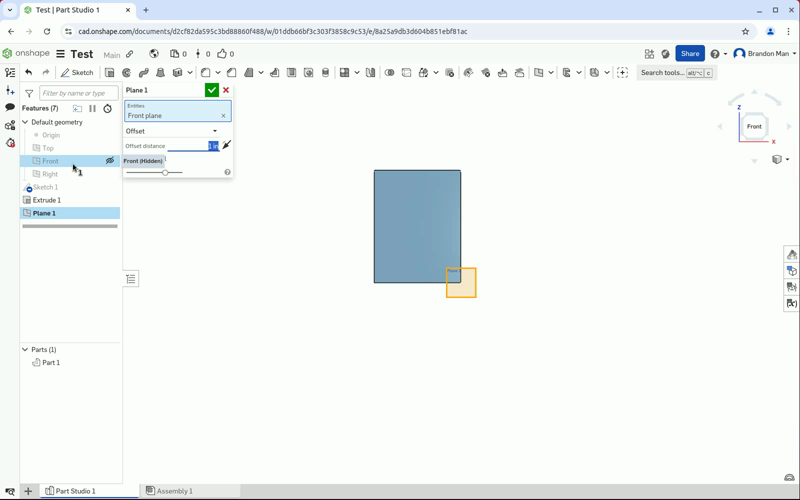
text(0.955)
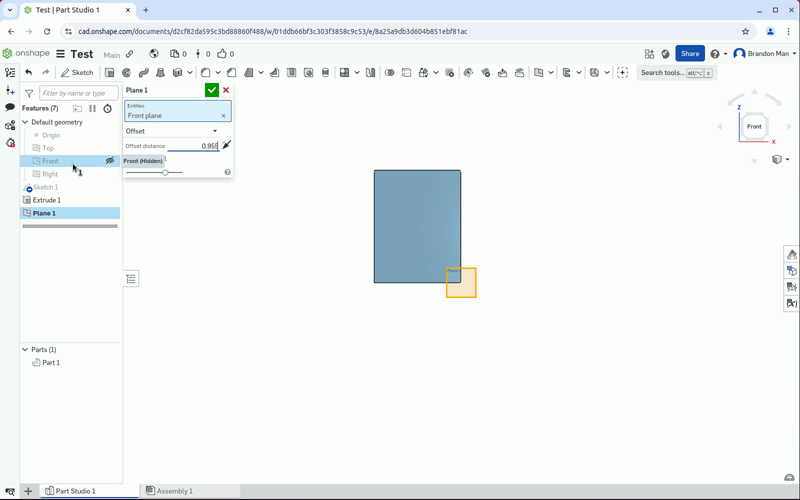
key(enter, 2)
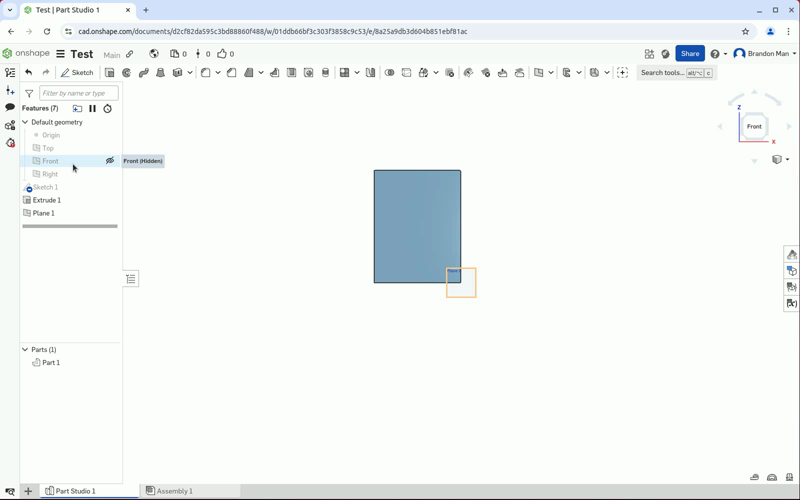
key(shift+s)
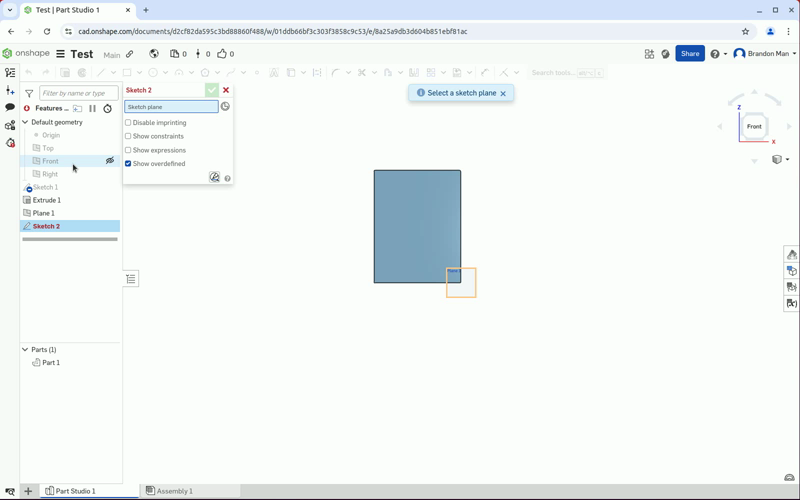
mouse_move(73, 215)
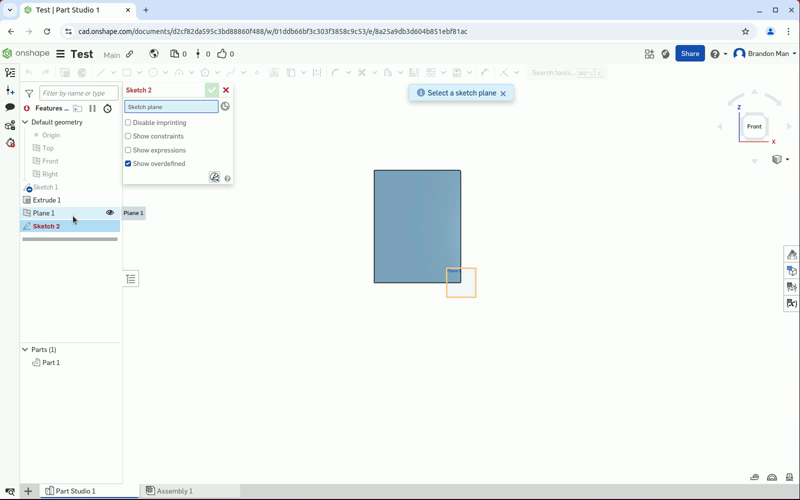
click(73, 215)
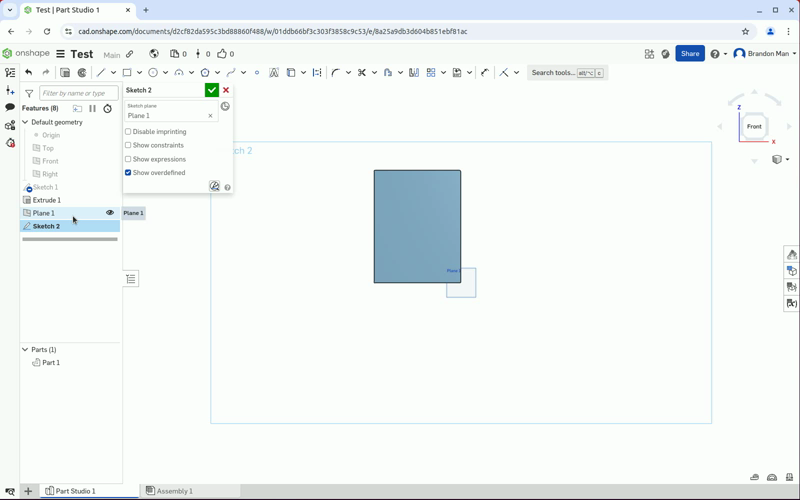
mouse_move(73, 352)
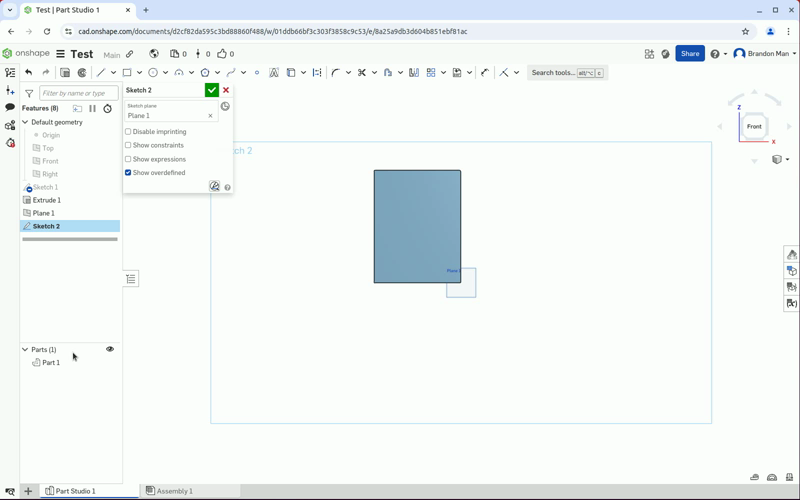
key(y)
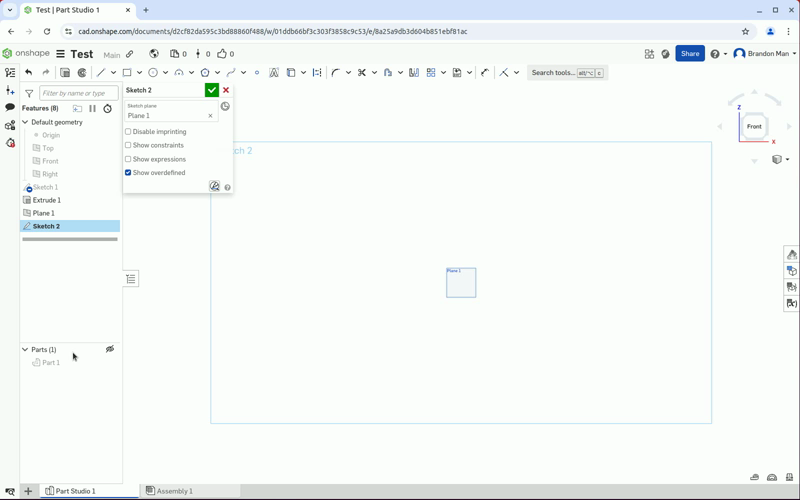
key(l)
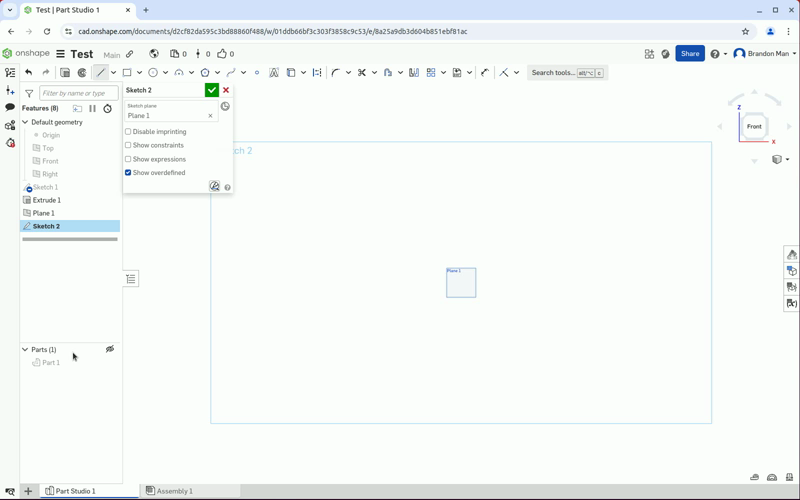
key_down(shift)
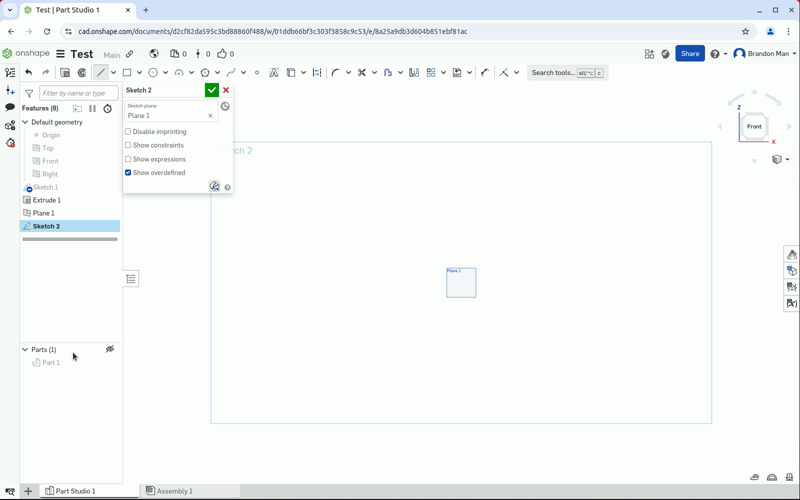
mouse_move(437, 186)
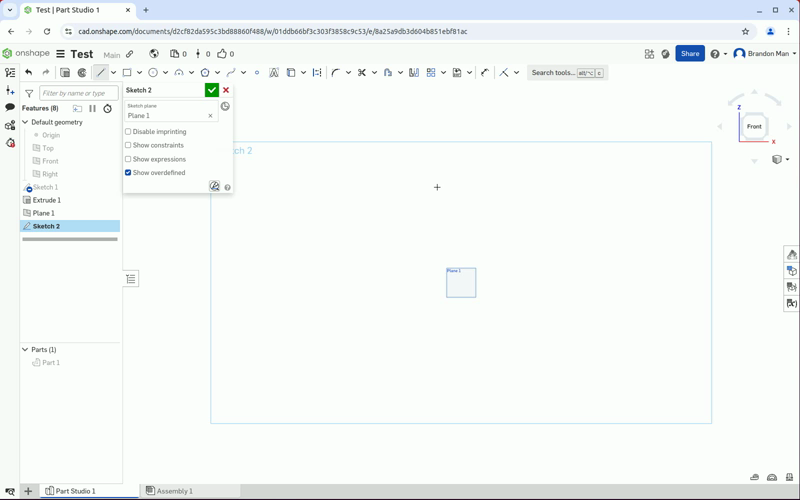
click(437, 186)
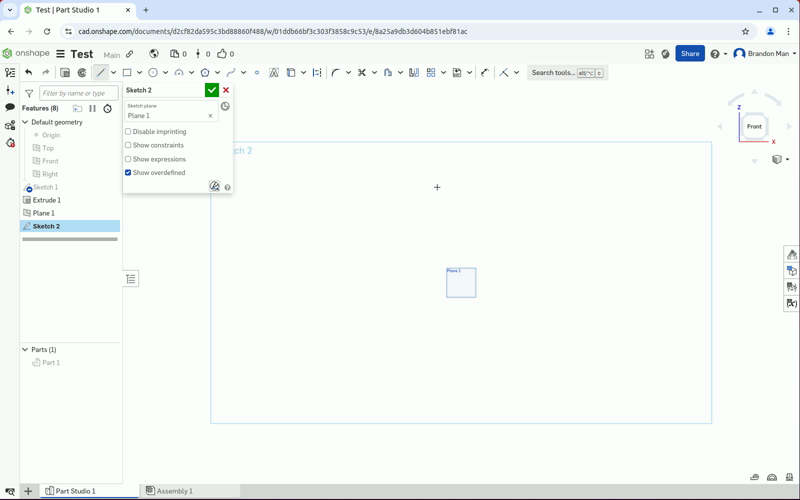
key_up(shift)
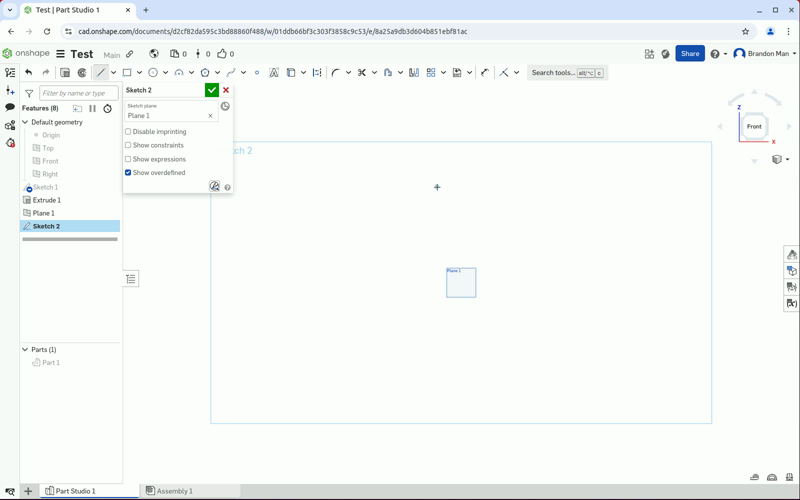
key_down(shift)
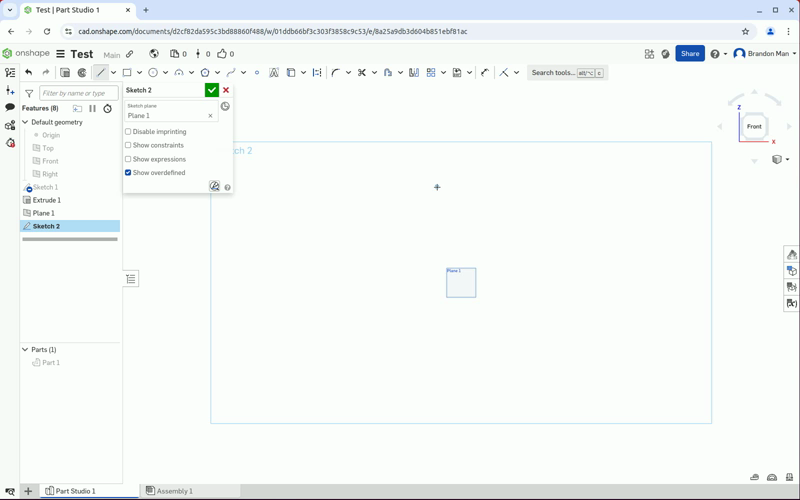
mouse_move(467, 186)
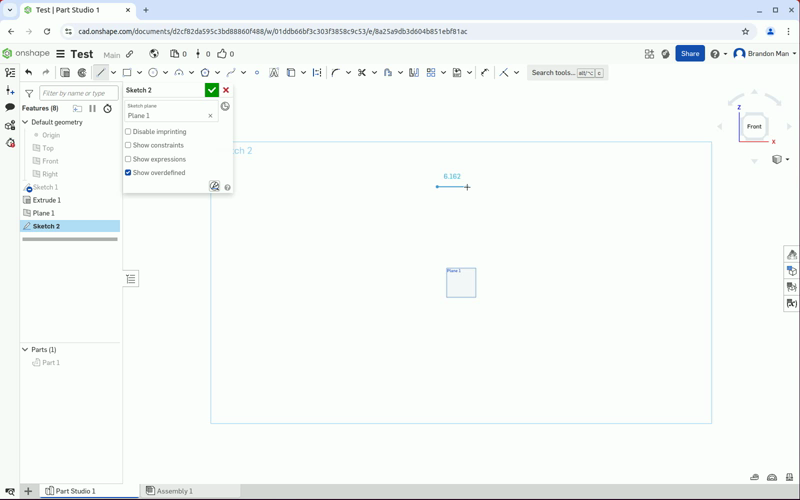
mouse_move(441, 193)
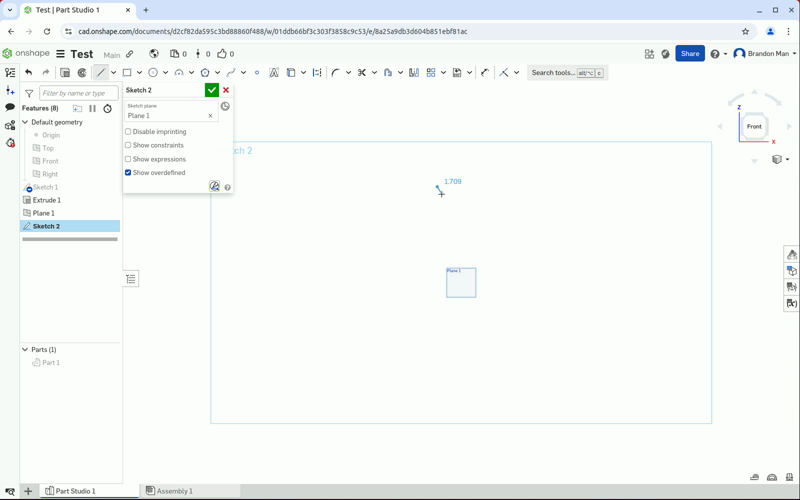
click(441, 193)
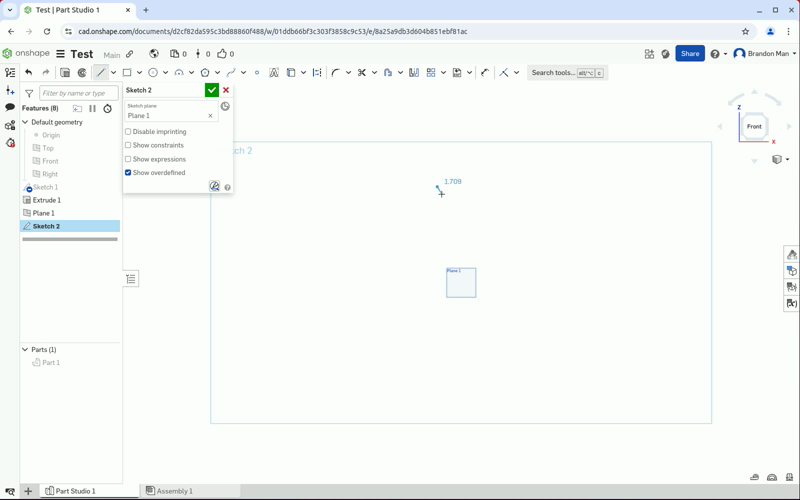
key_up(shift)
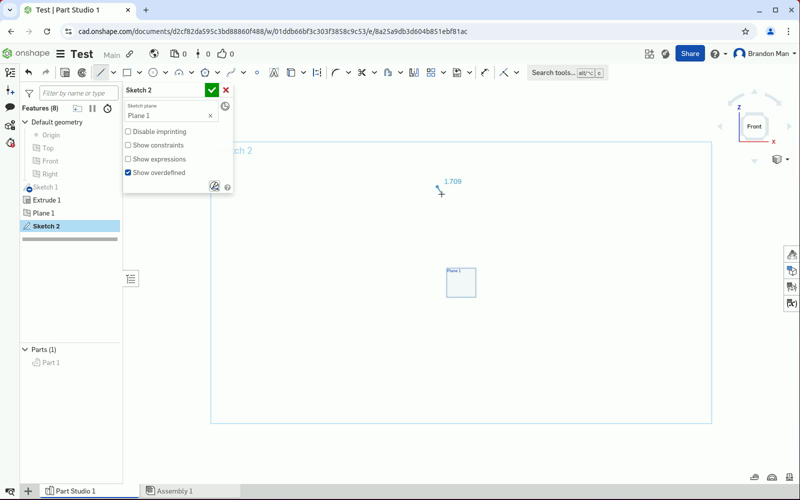
key_down(shift)
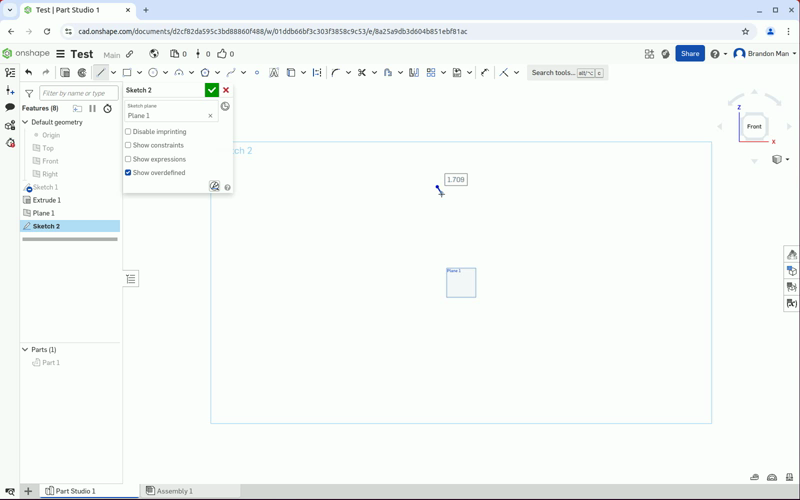
mouse_move(471, 193)
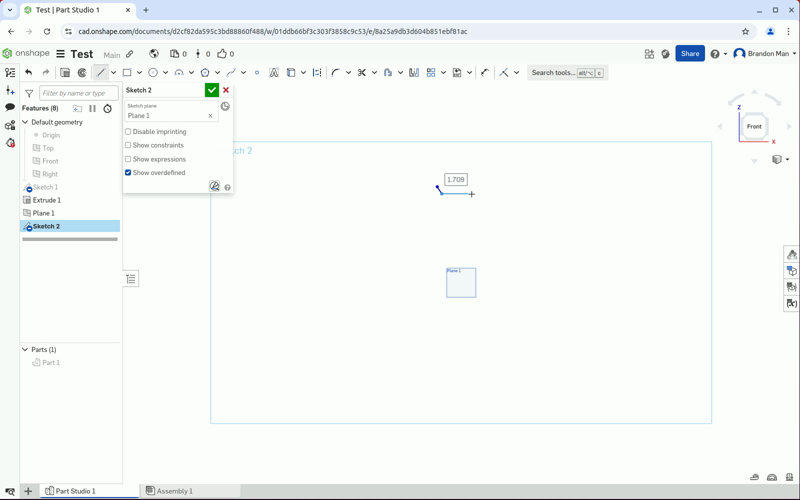
mouse_move(449, 193)
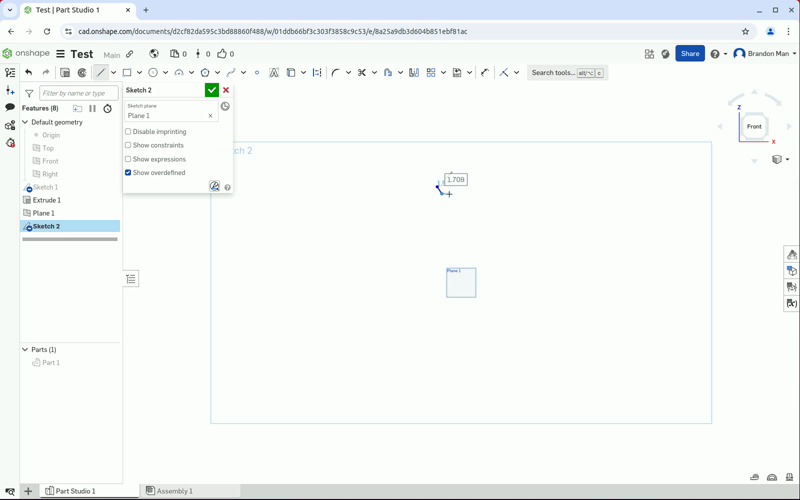
click(449, 193)
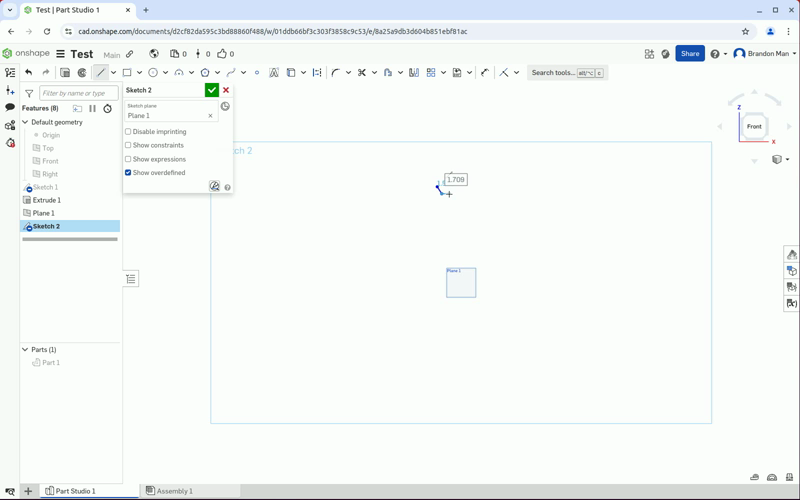
key_up(shift)
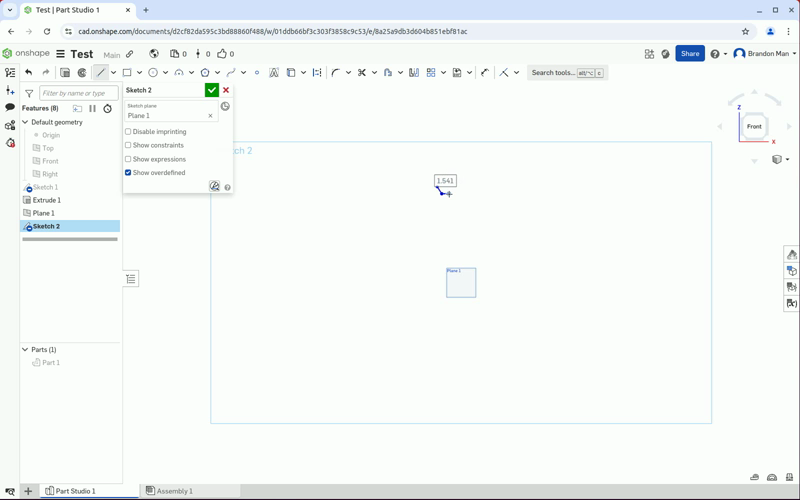
key_down(shift)
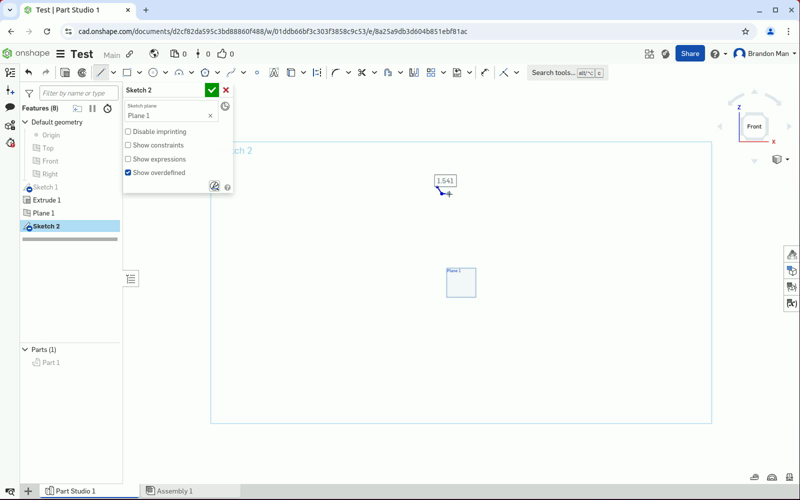
mouse_move(479, 193)
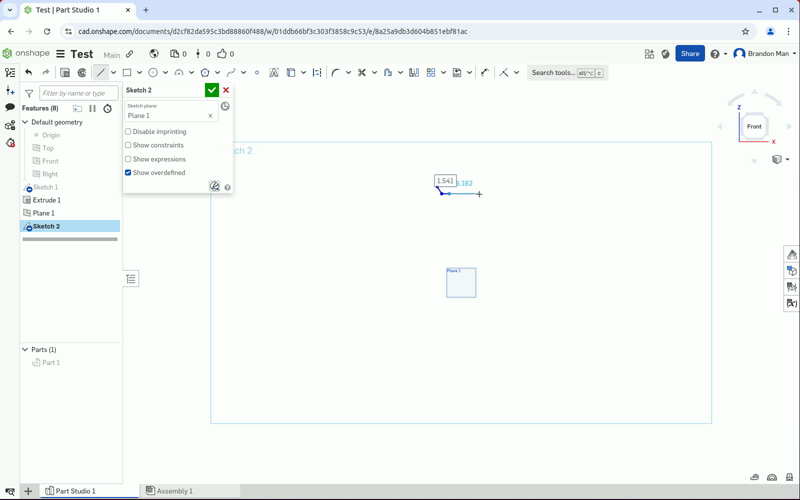
mouse_move(453, 186)
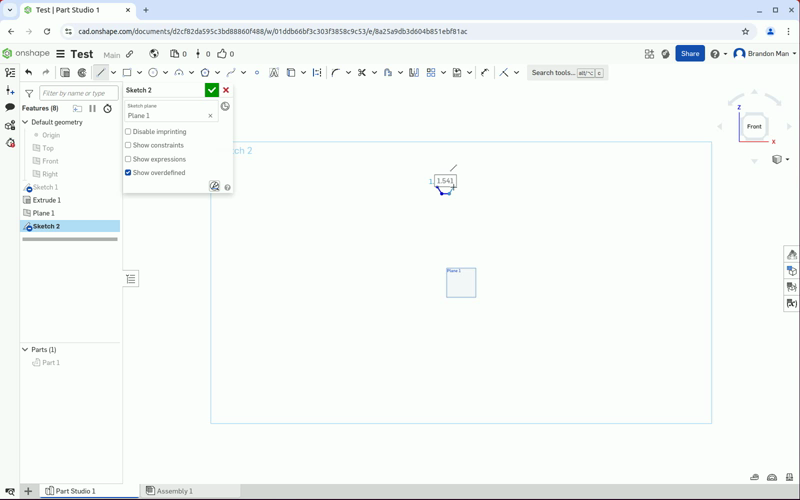
click(453, 186)
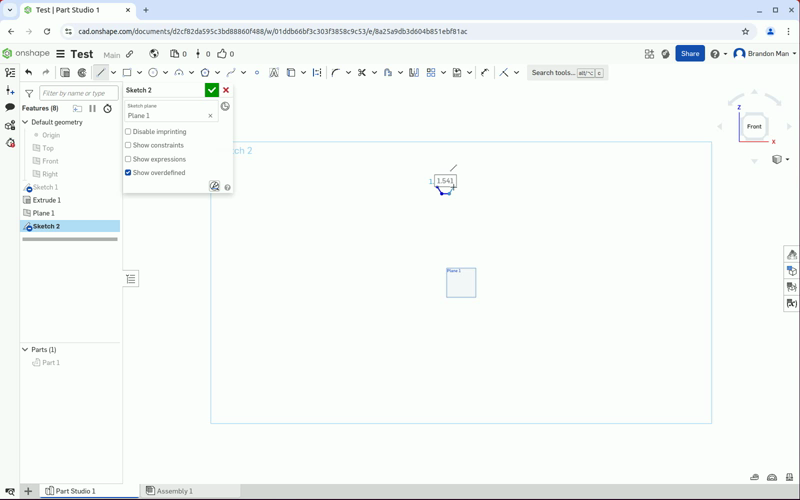
key_up(shift)
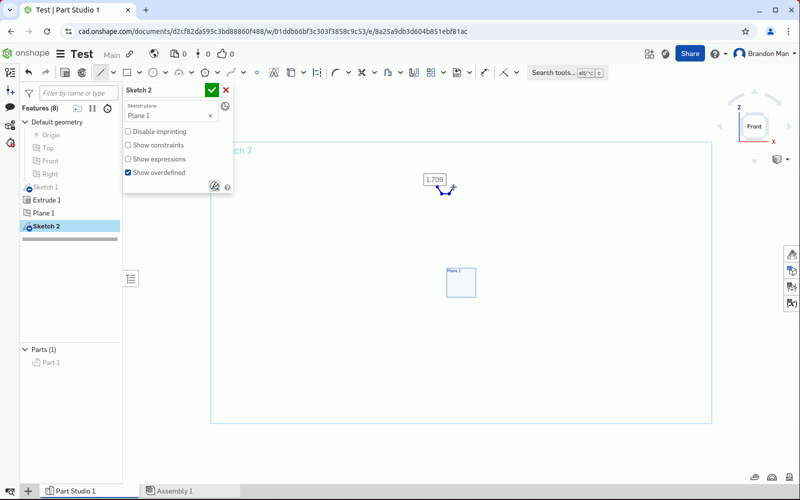
key_down(shift)
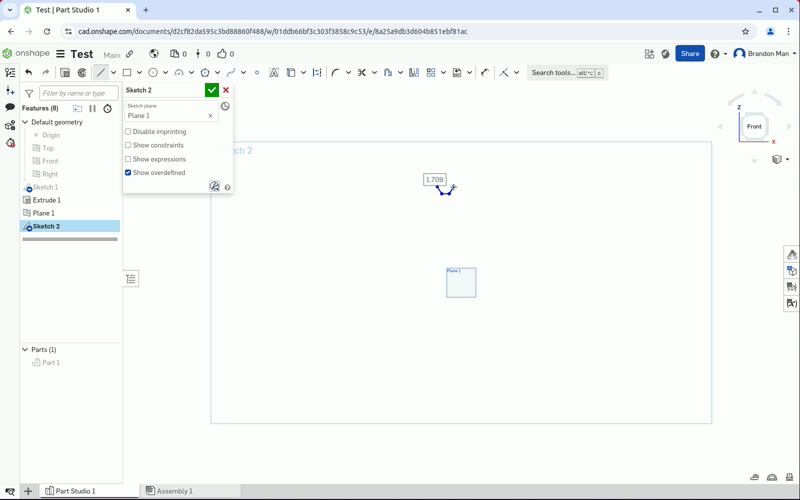
mouse_move(483, 186)
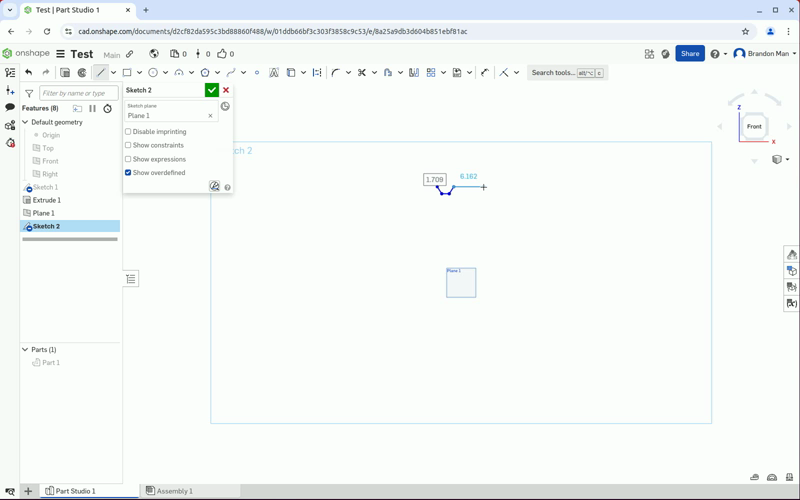
mouse_move(449, 179)
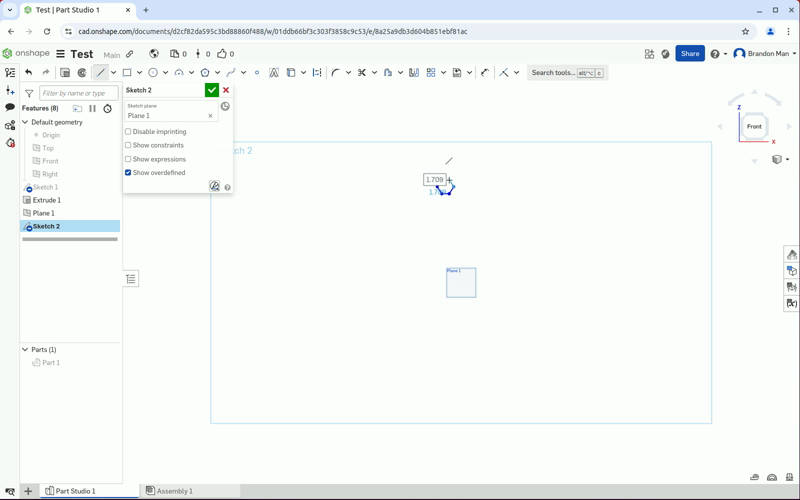
click(449, 179)
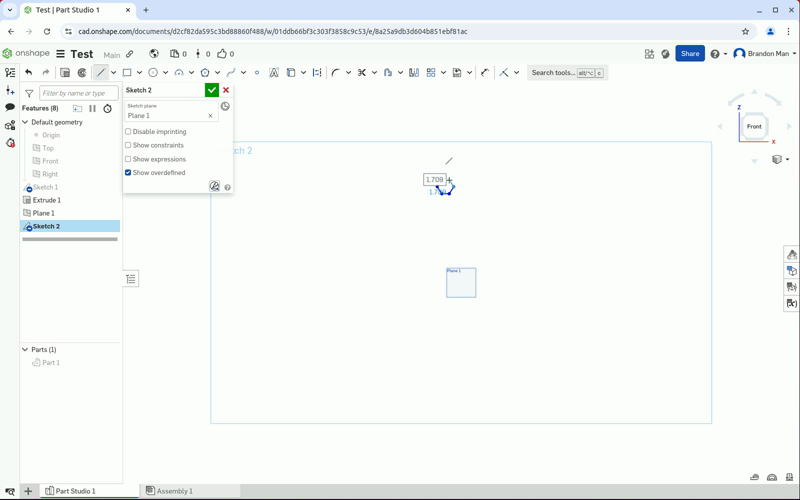
key_up(shift)
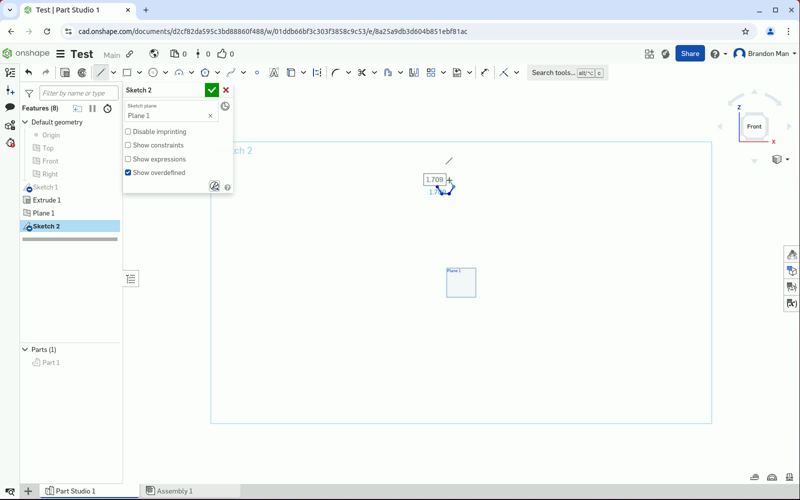
key_down(shift)
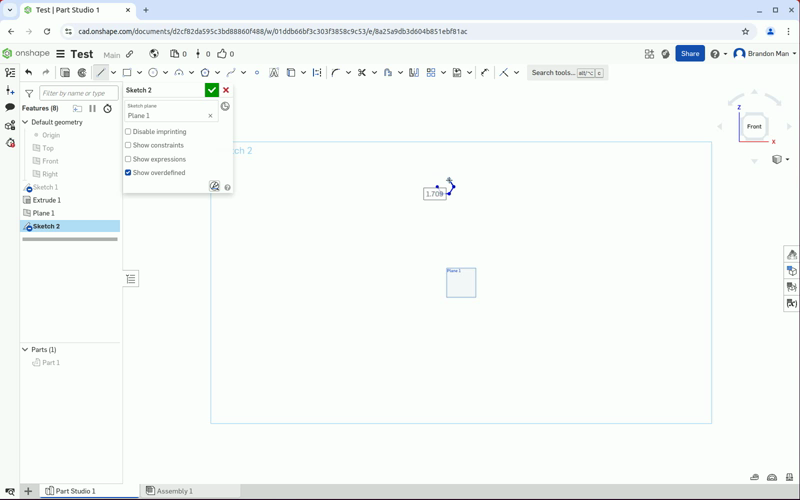
mouse_move(479, 179)
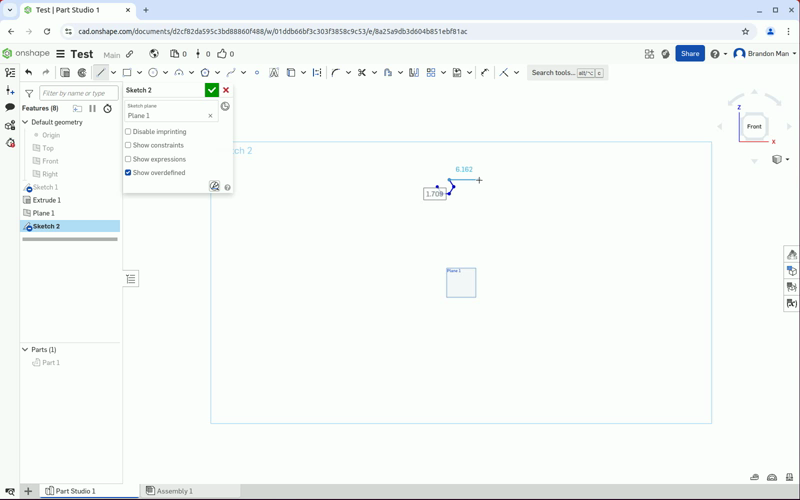
mouse_move(441, 179)
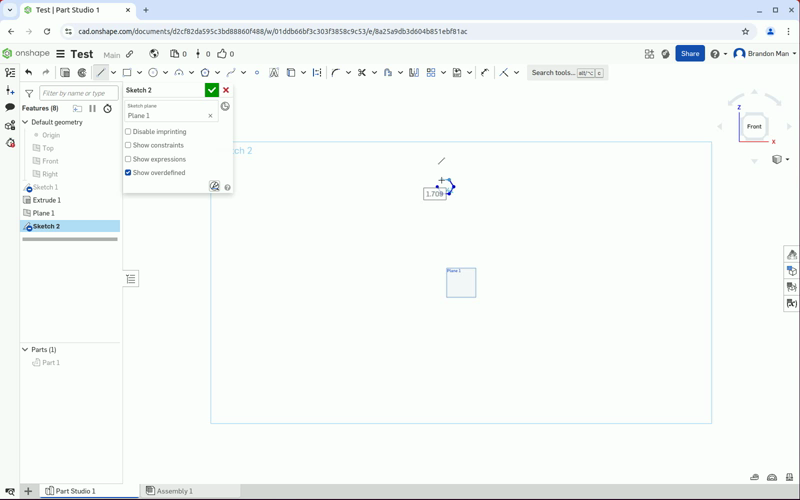
click(441, 179)
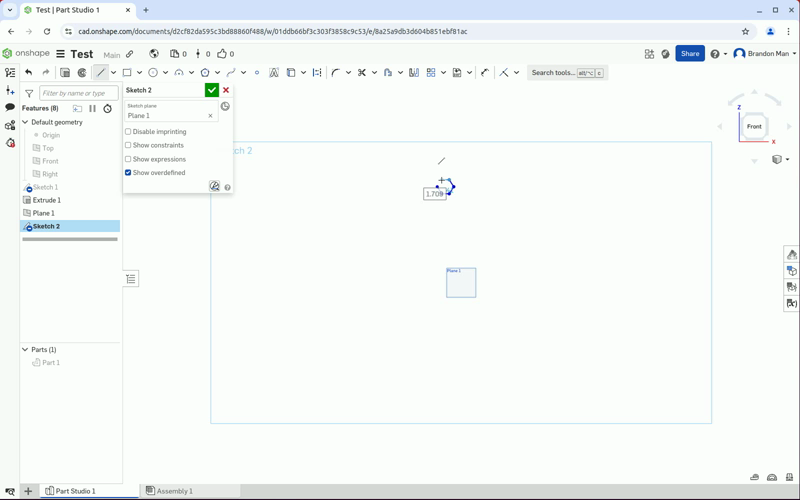
key_up(shift)
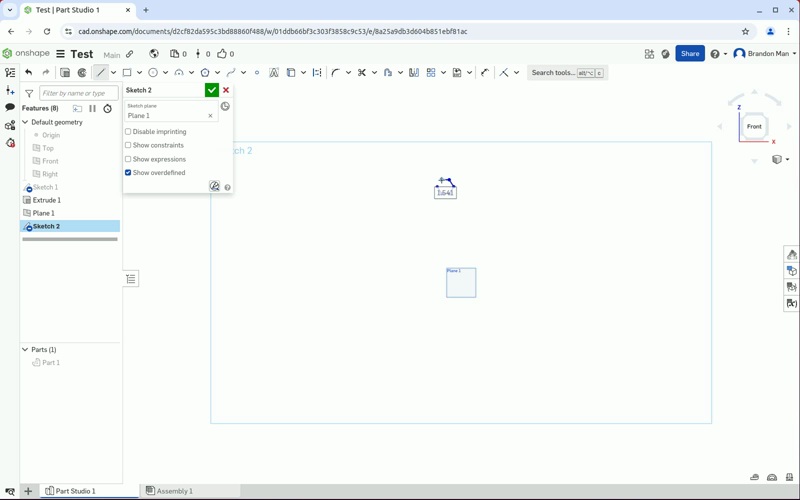
mouse_move(471, 179)
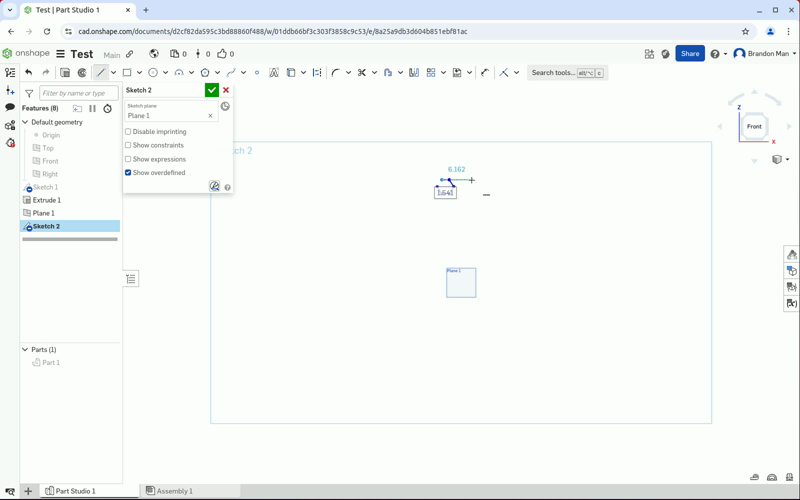
key_down(shift)
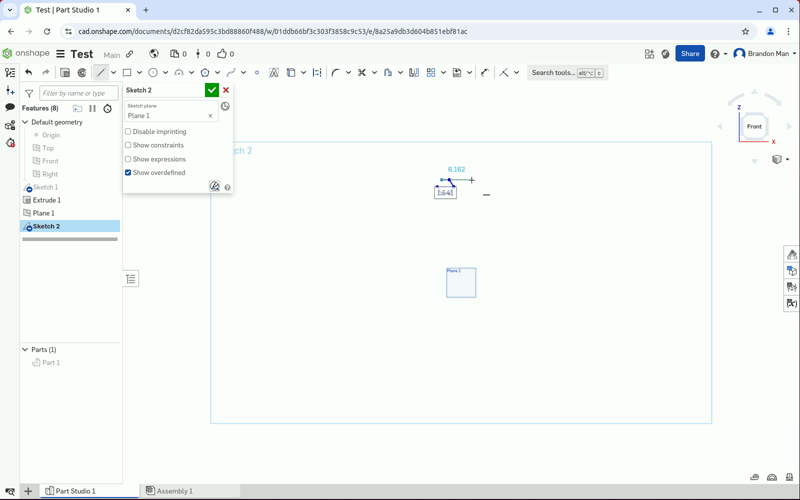
mouse_move(437, 186)
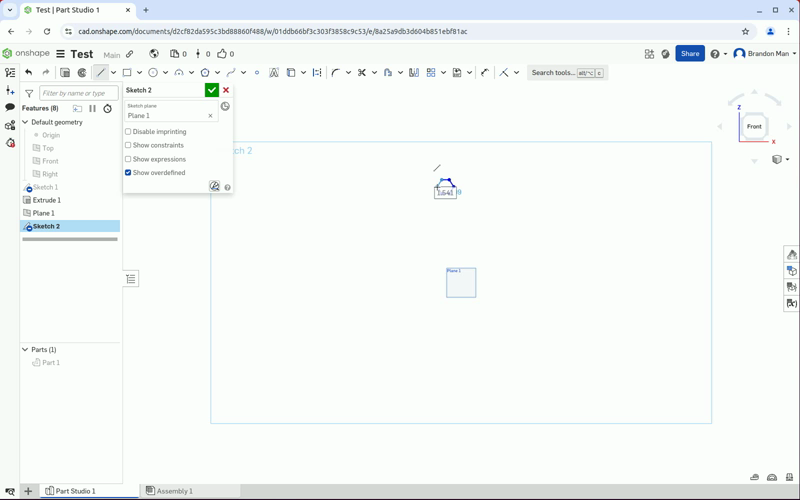
key_up(shift)
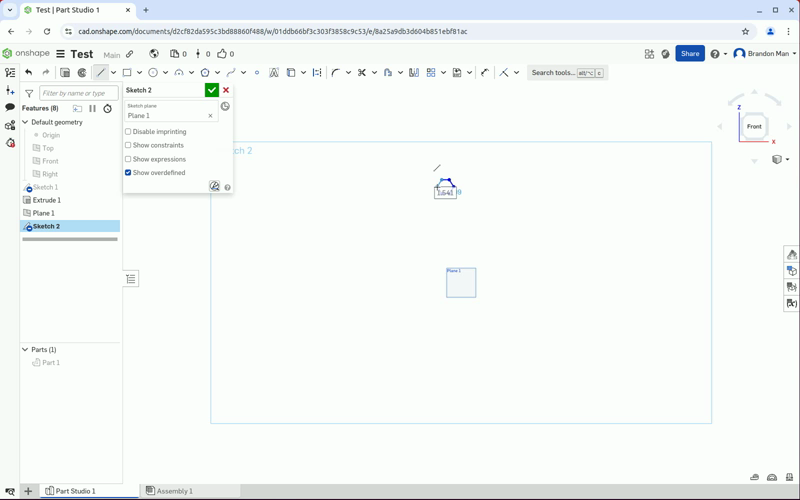
click(437, 186)
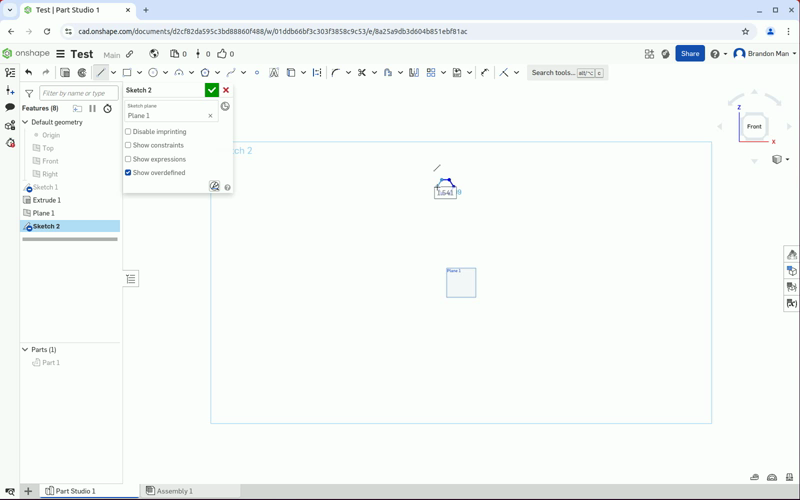
key(esc)
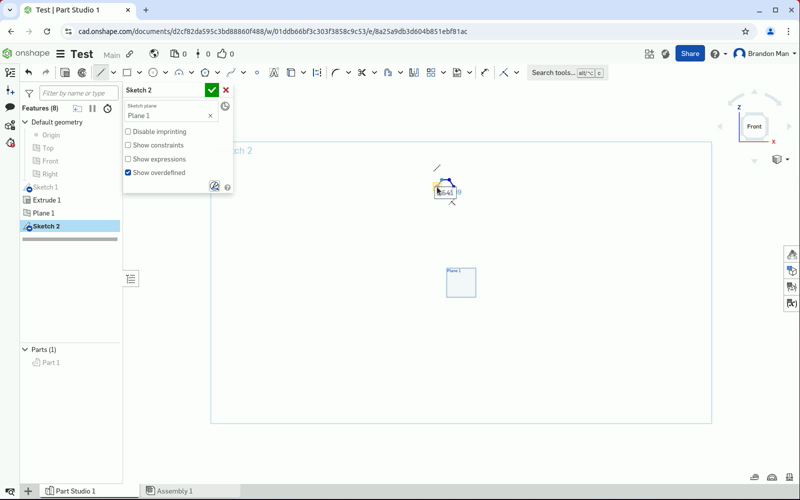
key(l)
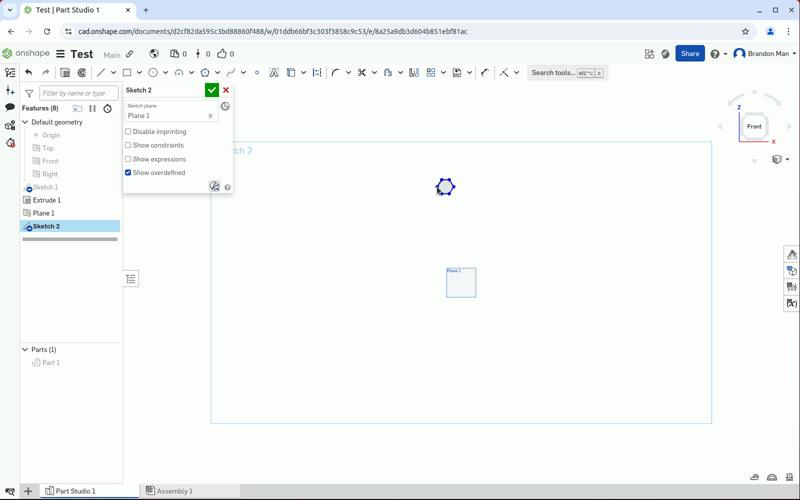
key_down(shift)
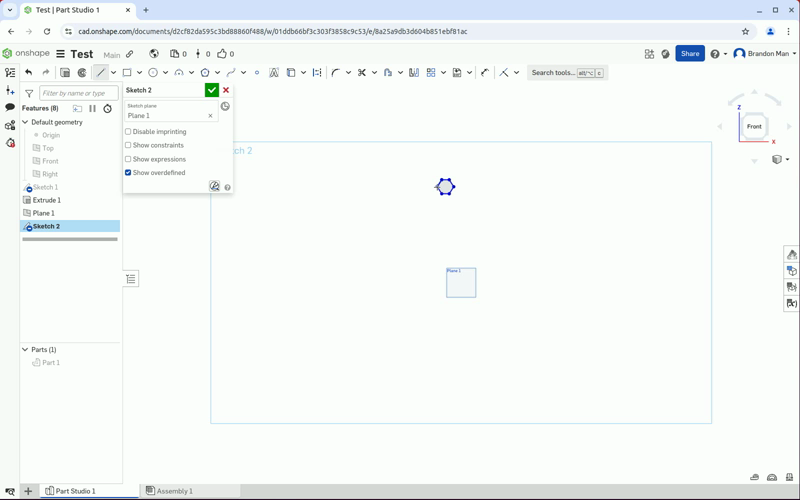
mouse_move(438, 186)
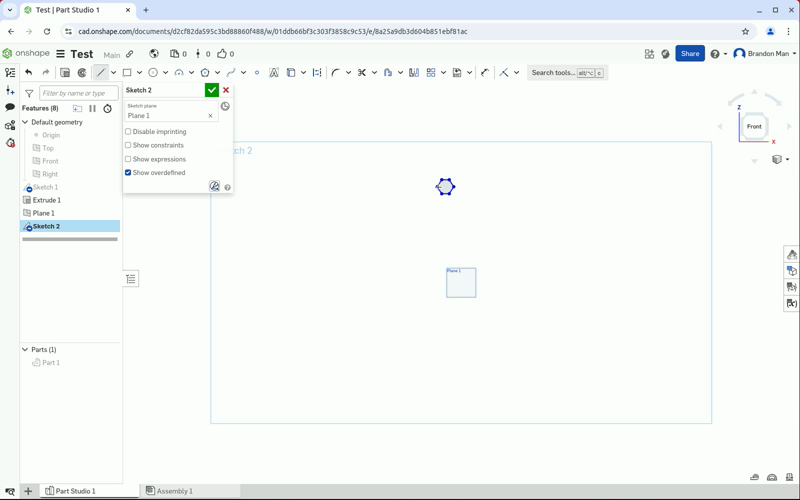
scroll(6)
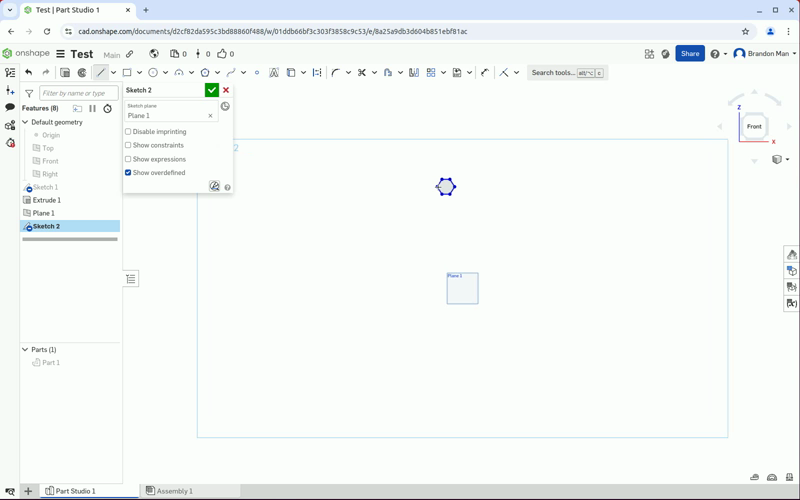
scroll(6)
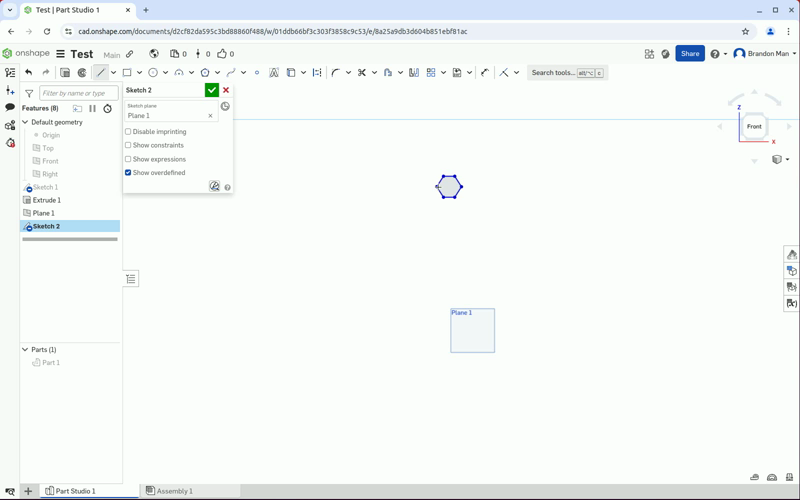
scroll(6)
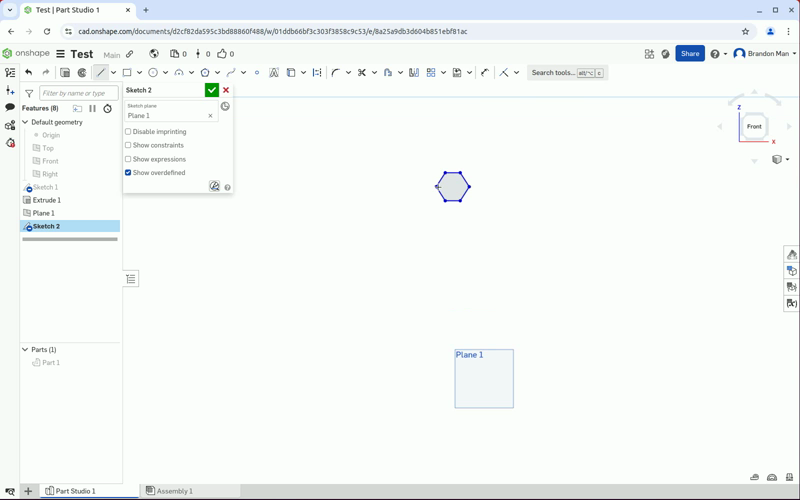
scroll(6)
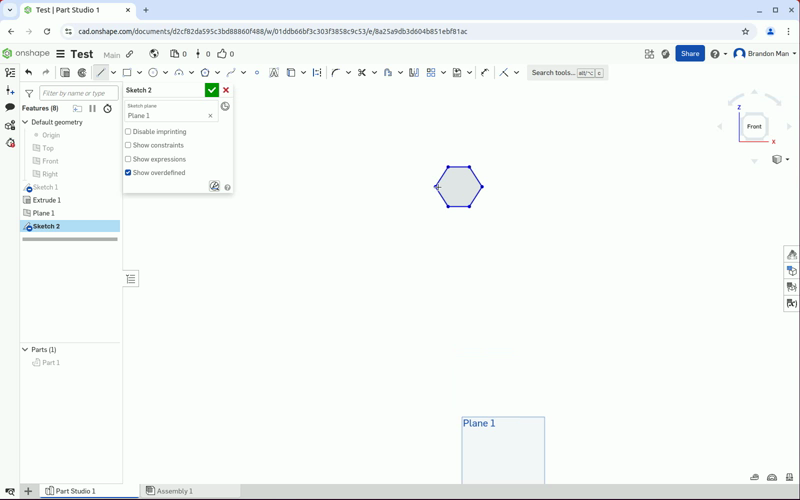
scroll(6)
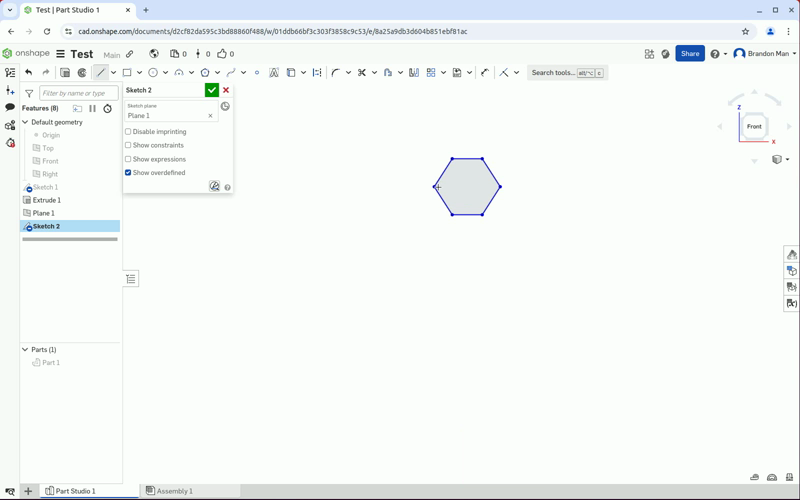
scroll(6)
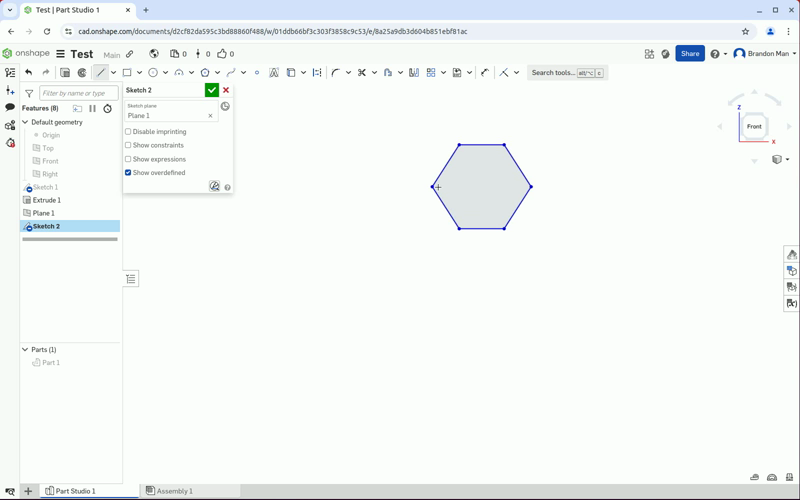
scroll(6)
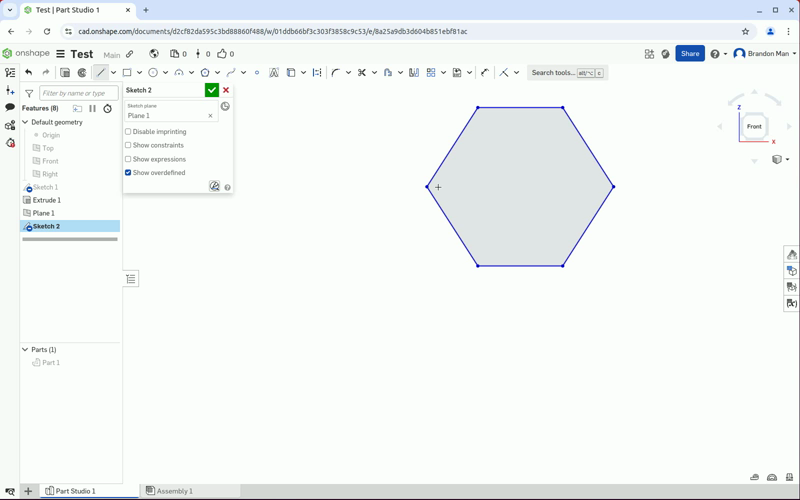
click(438, 186)
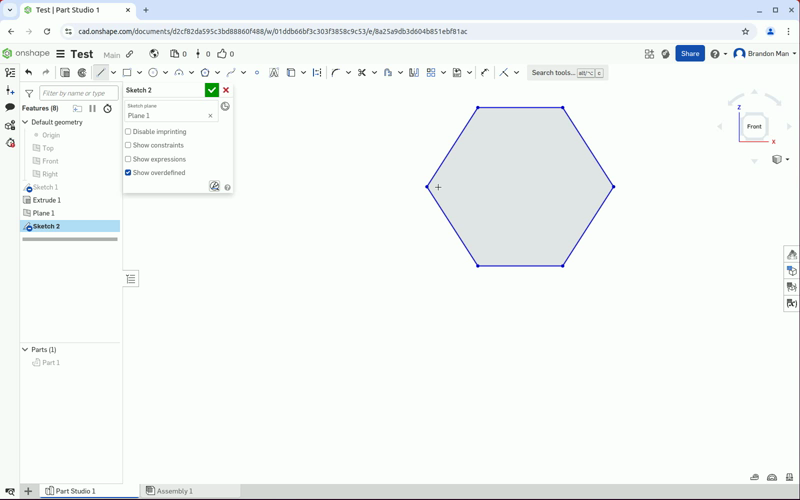
scroll(-6)
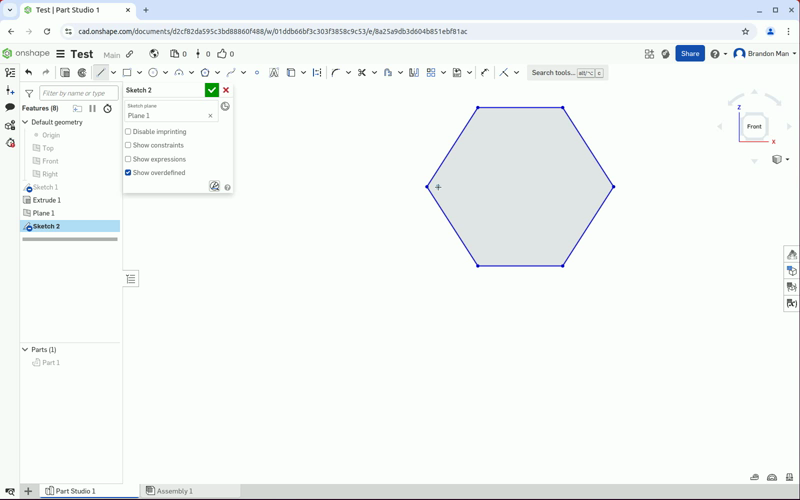
scroll(-6)
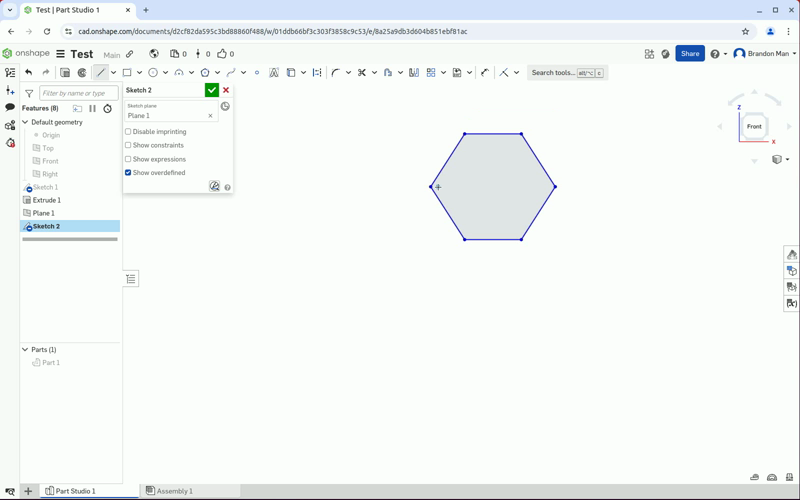
scroll(-6)
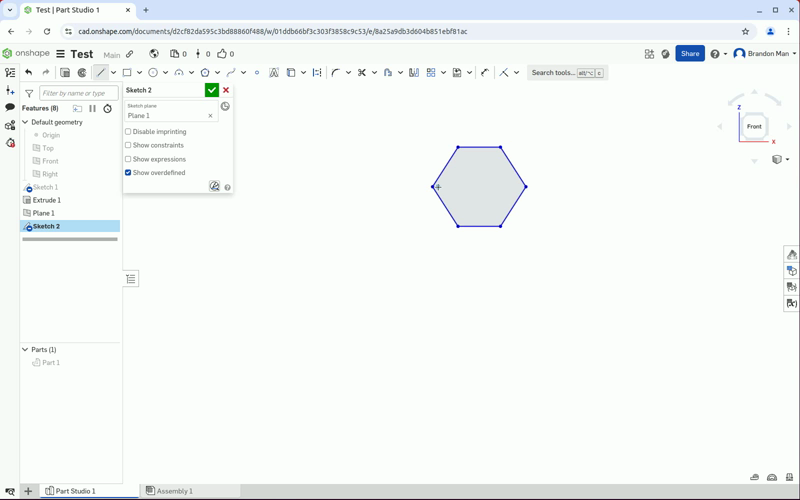
scroll(-6)
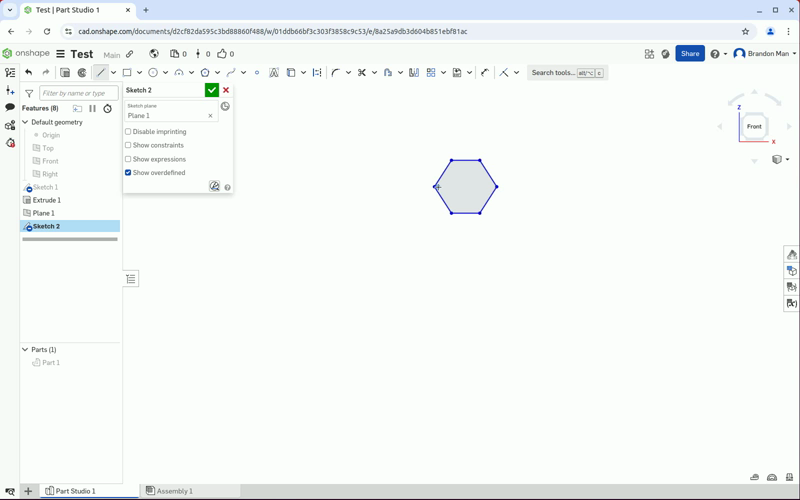
scroll(-6)
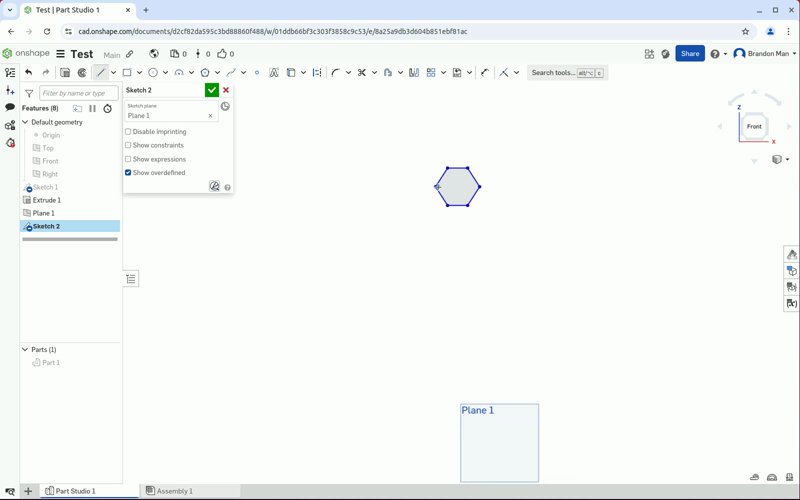
scroll(-6)
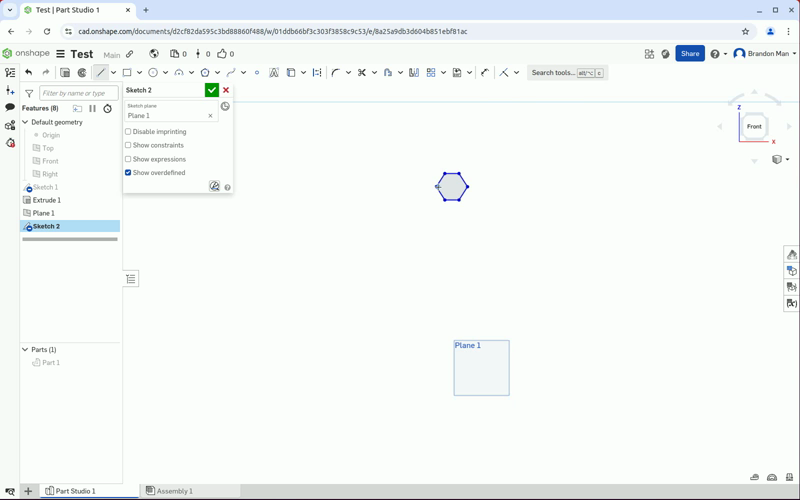
scroll(-6)
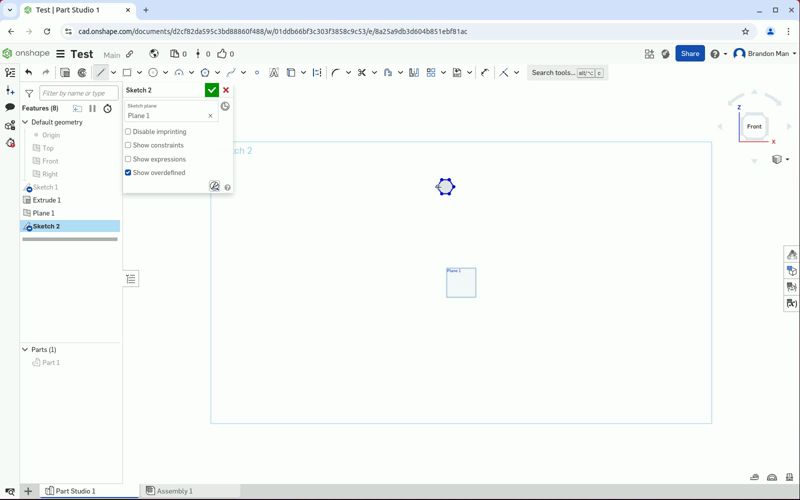
key_up(shift)
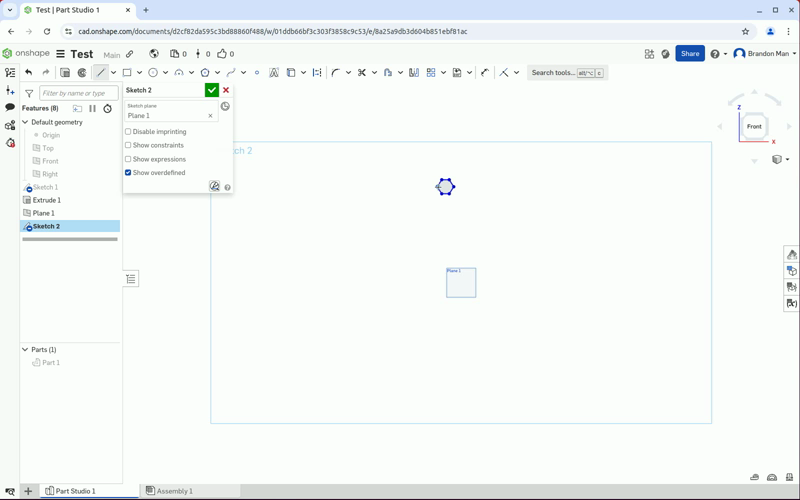
key_down(shift)
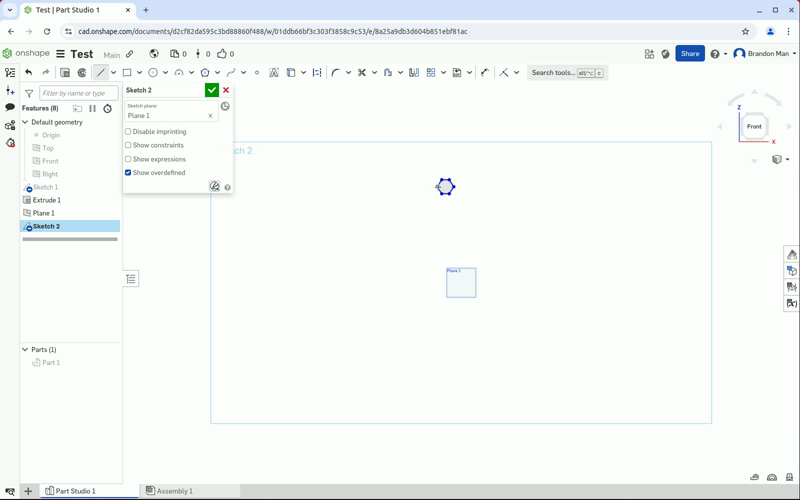
mouse_move(468, 186)
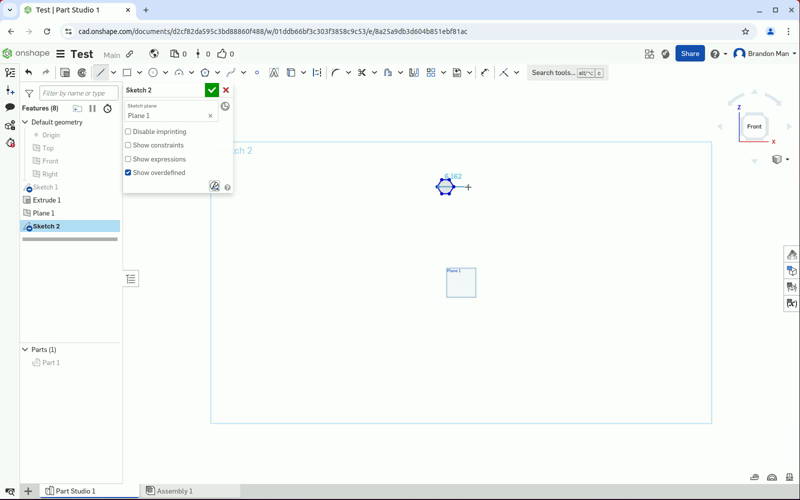
mouse_move(441, 192)
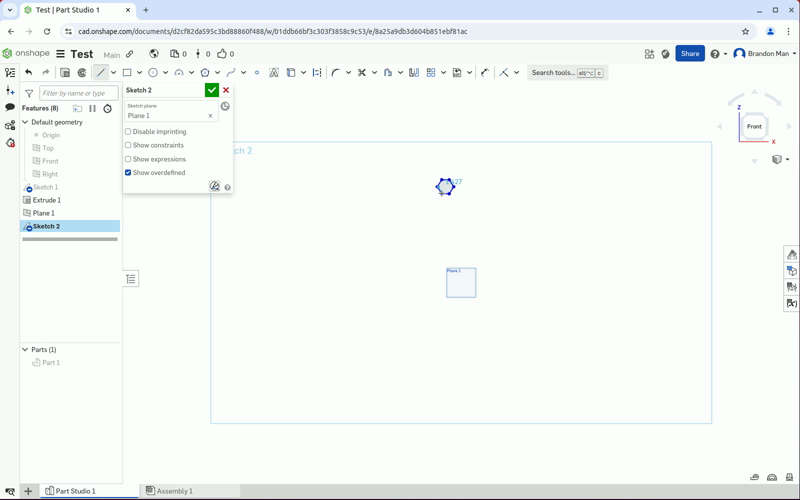
scroll(6)
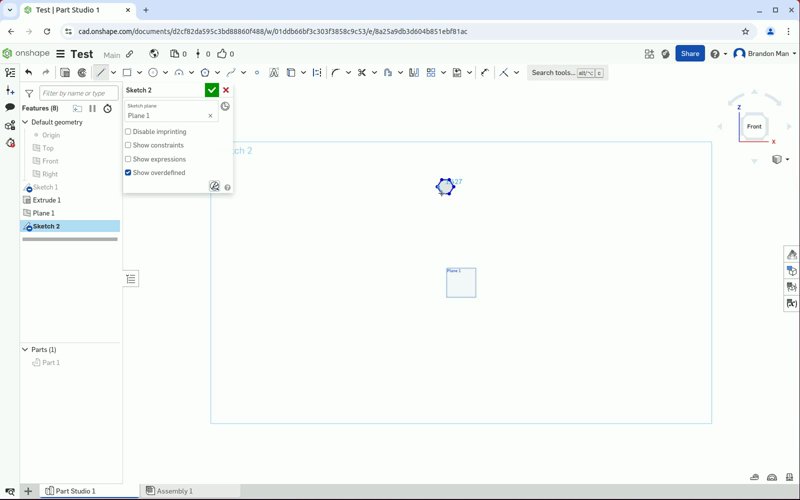
scroll(6)
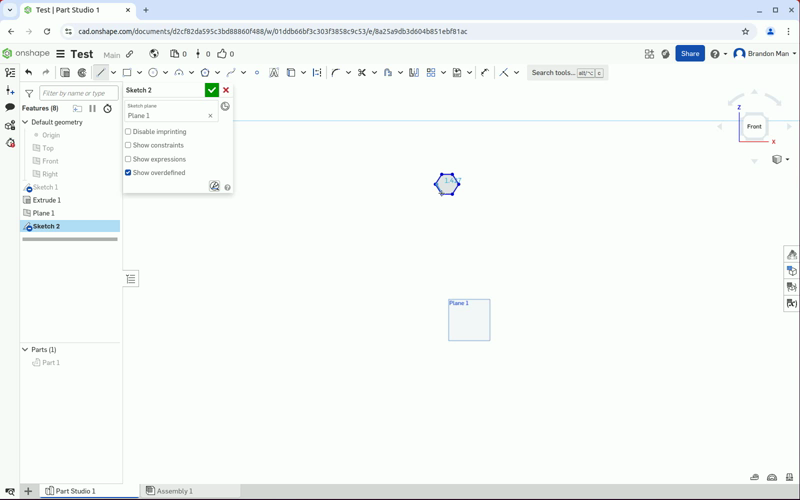
scroll(6)
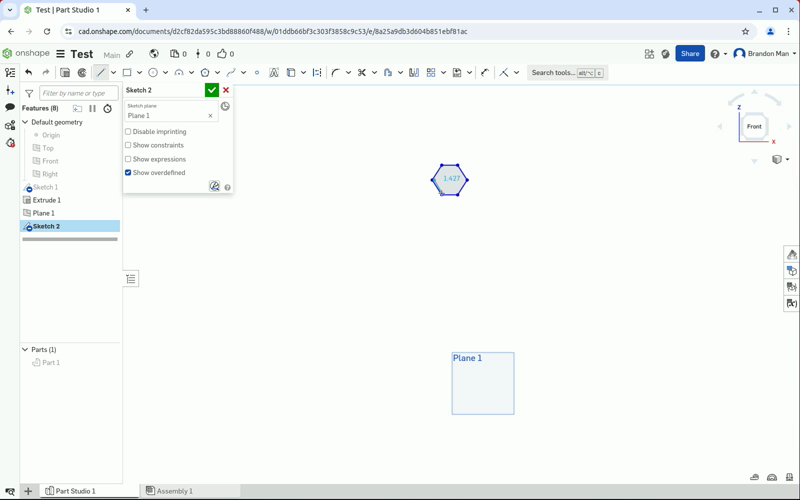
scroll(6)
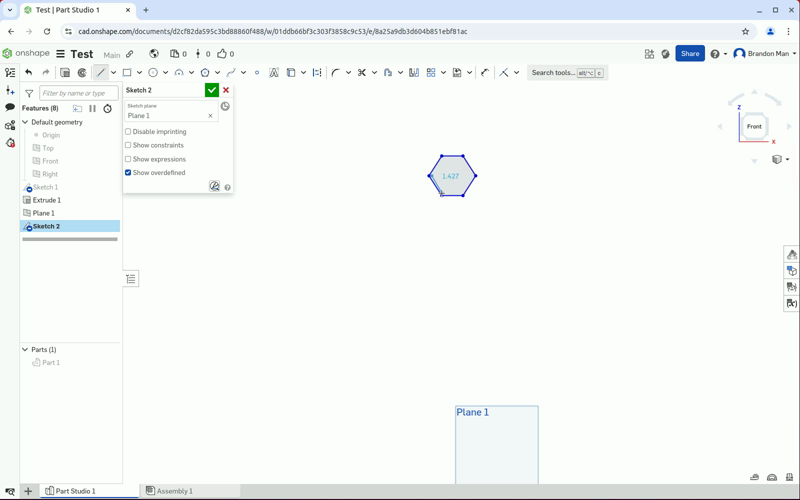
scroll(6)
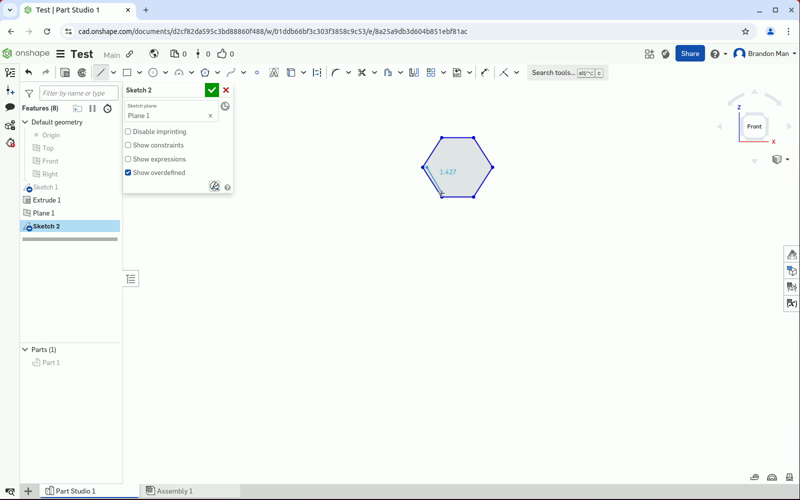
scroll(6)
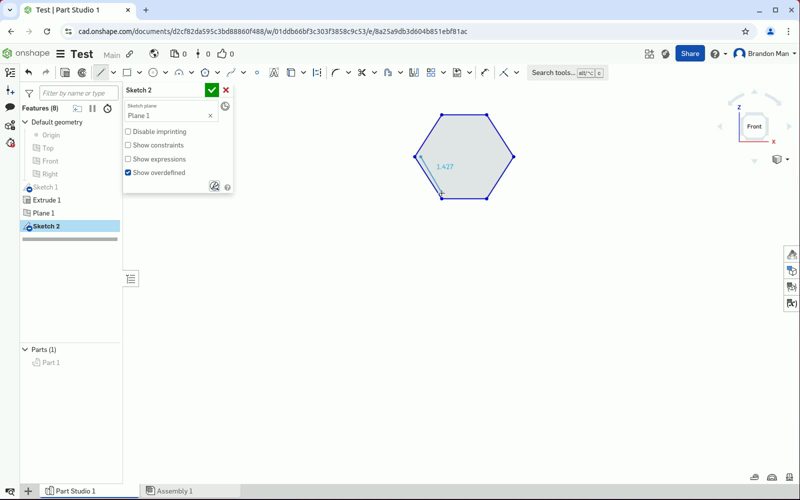
scroll(6)
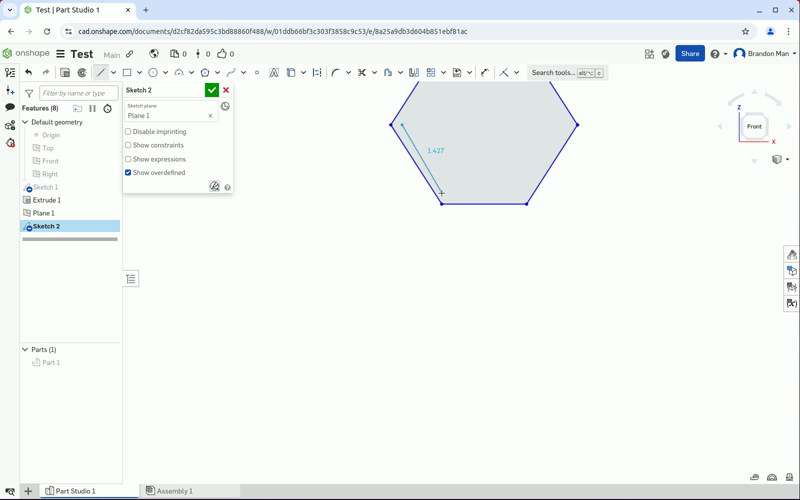
click(441, 192)
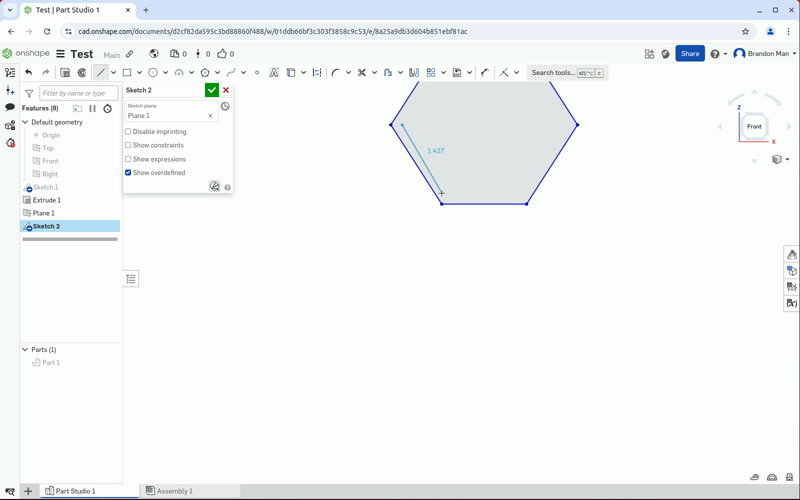
scroll(-6)
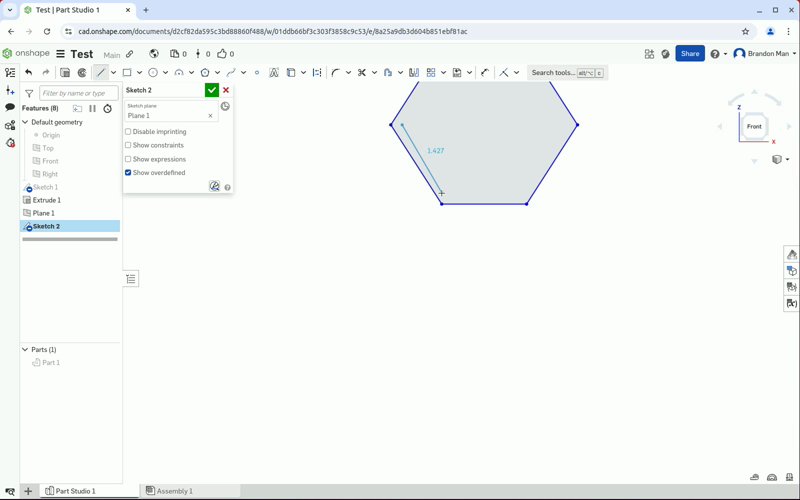
scroll(-6)
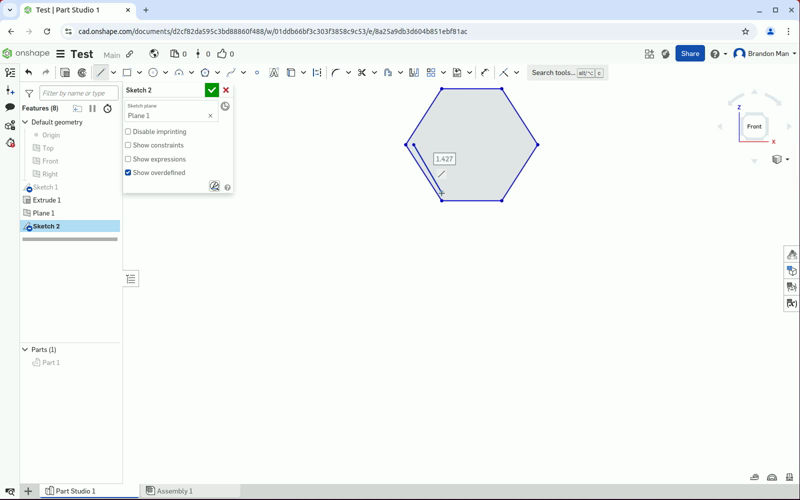
scroll(-6)
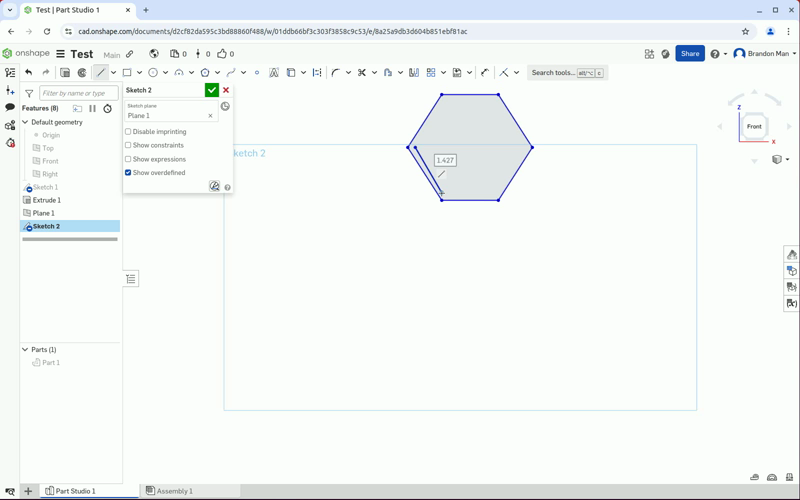
scroll(-6)
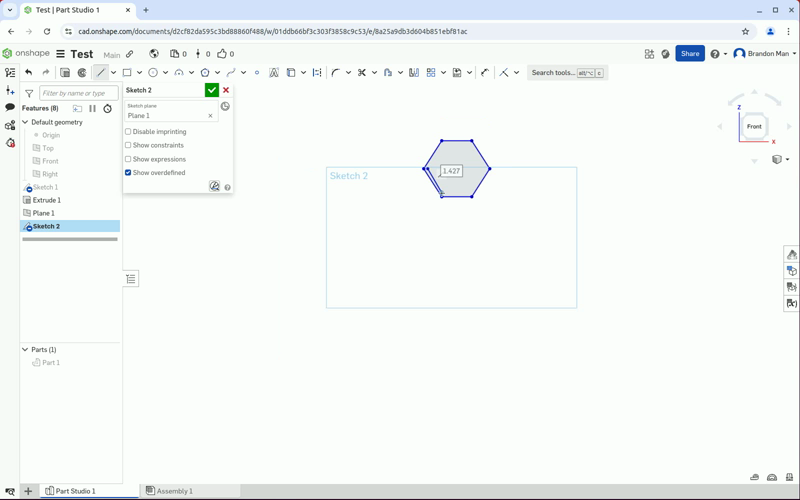
scroll(-6)
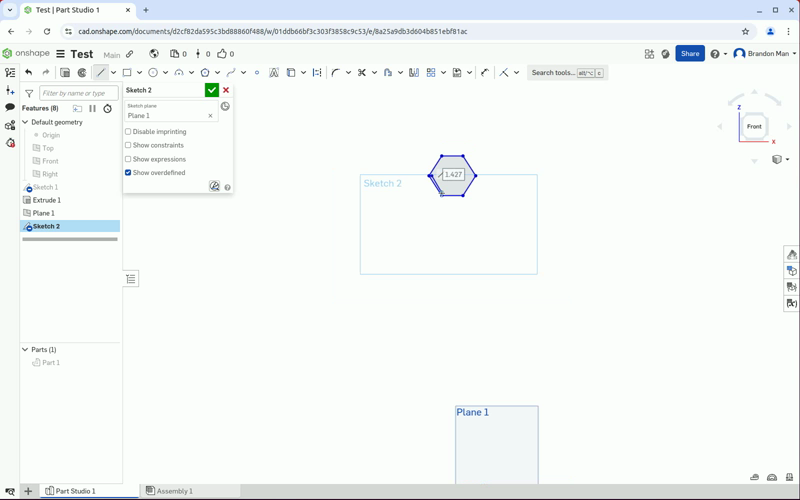
scroll(-6)
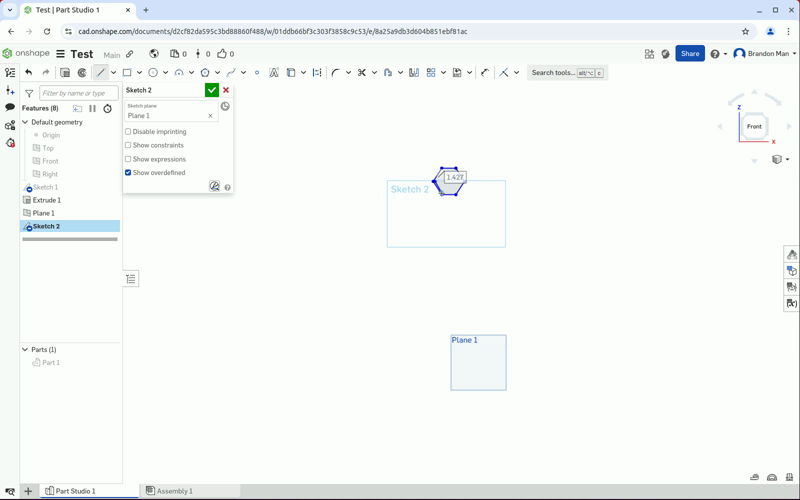
scroll(-6)
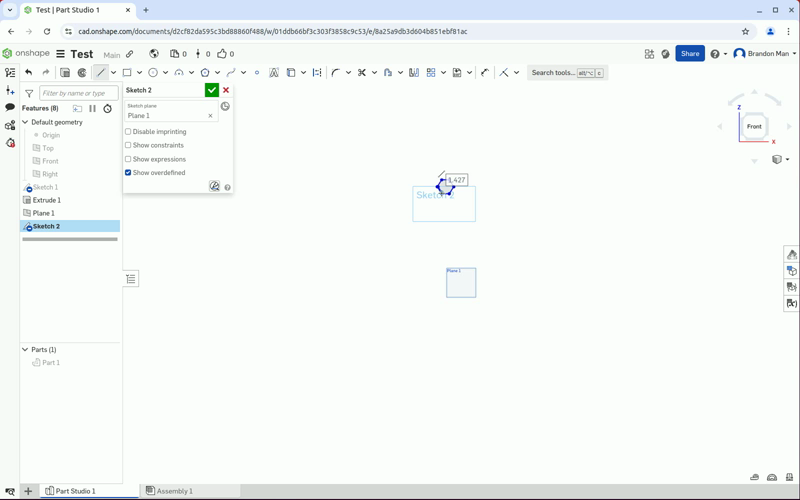
key_up(shift)
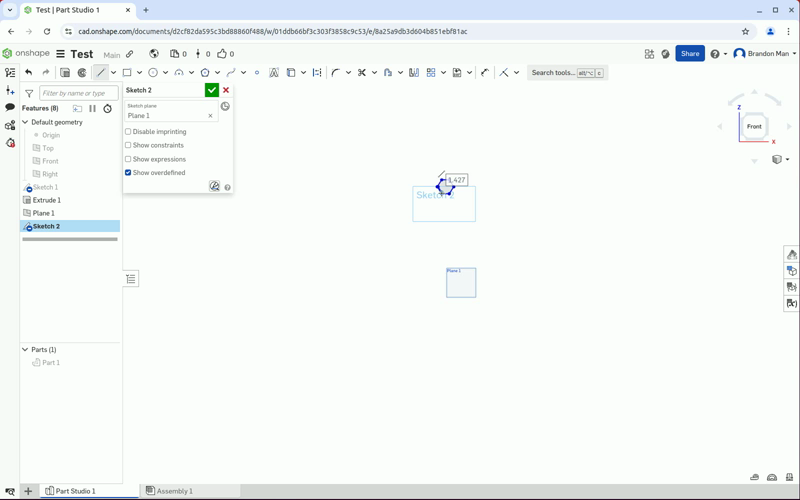
key_down(shift)
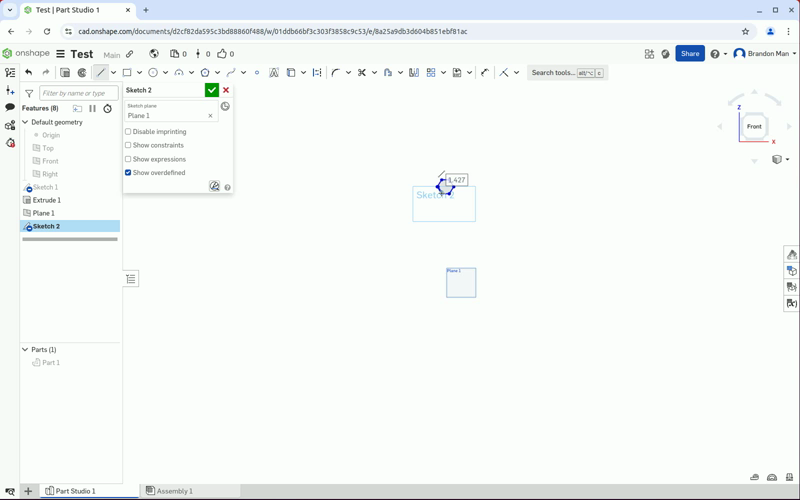
mouse_move(471, 192)
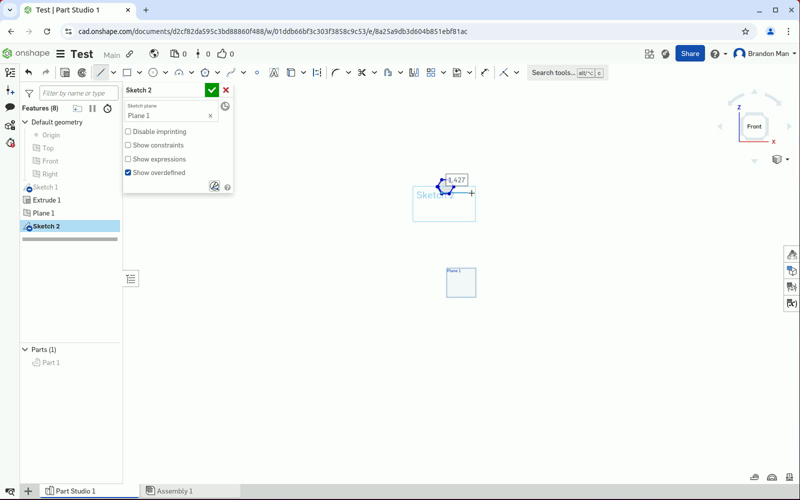
mouse_move(449, 192)
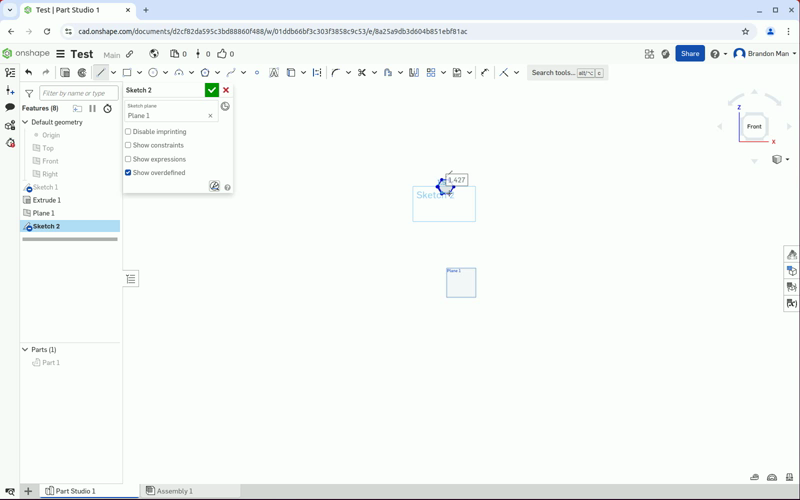
scroll(6)
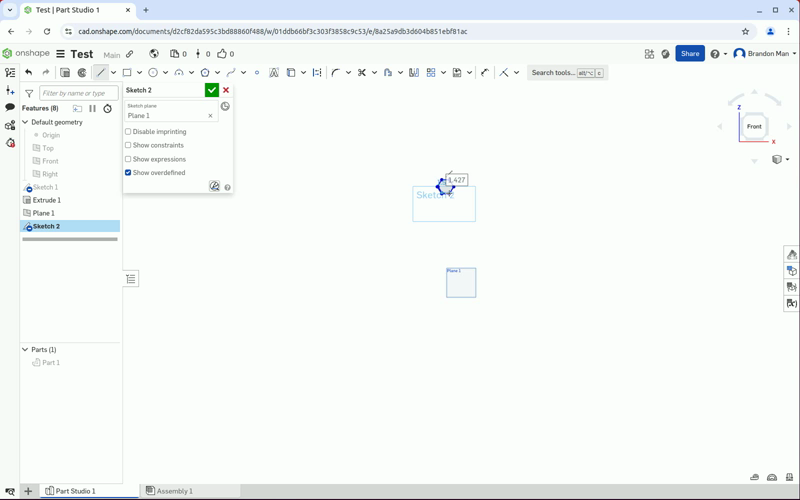
scroll(6)
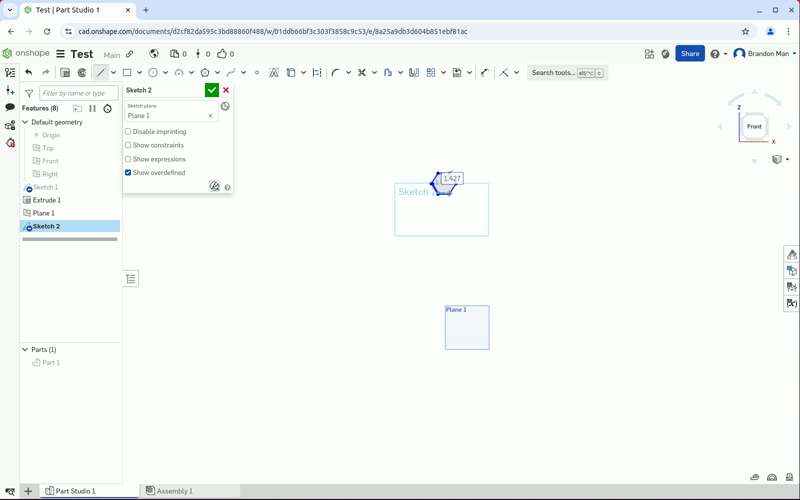
scroll(6)
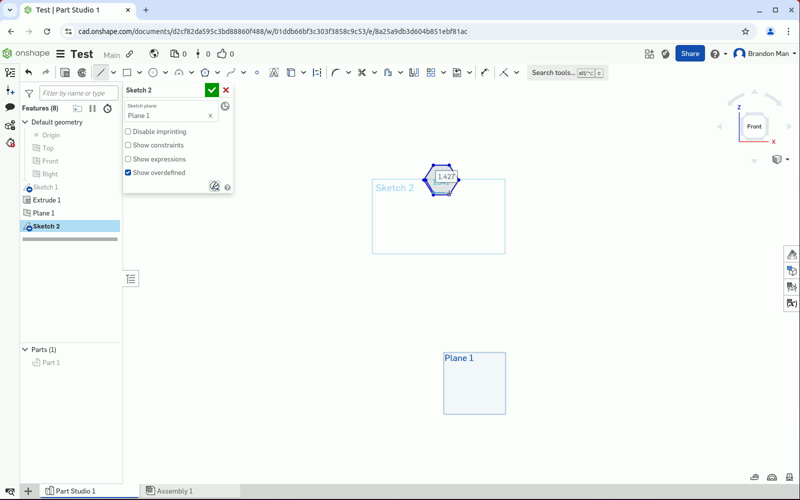
scroll(6)
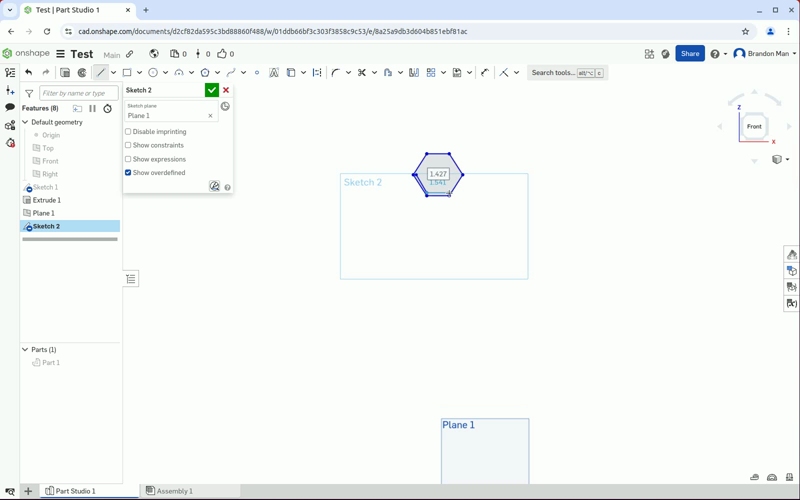
scroll(6)
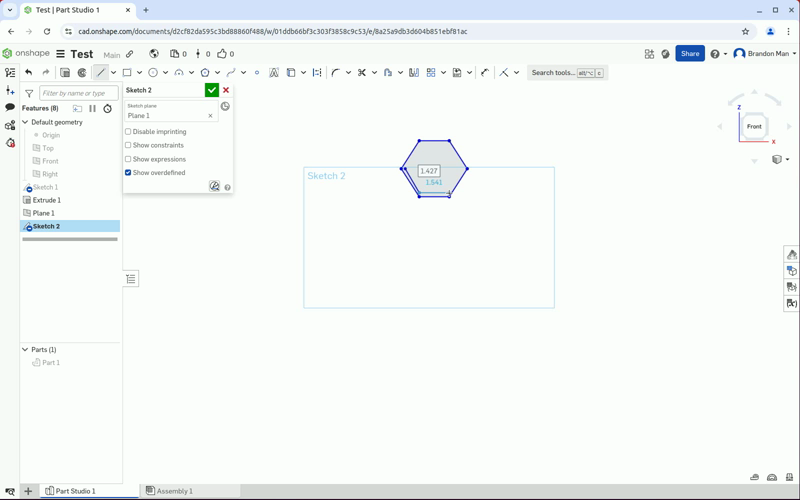
scroll(6)
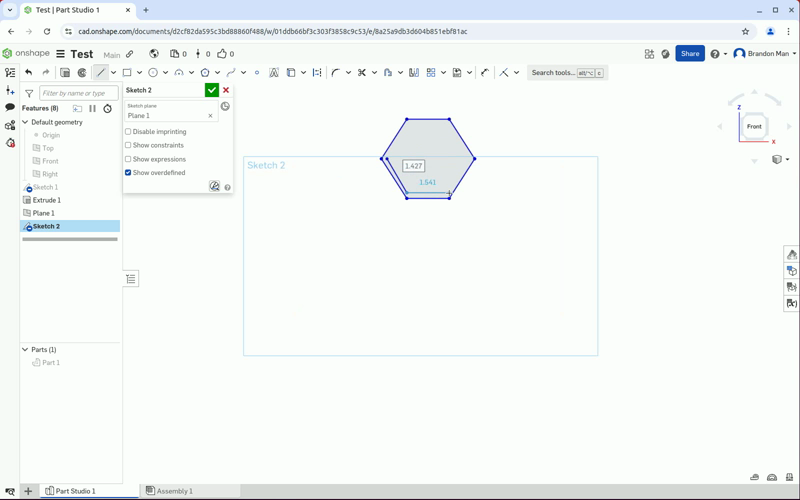
scroll(6)
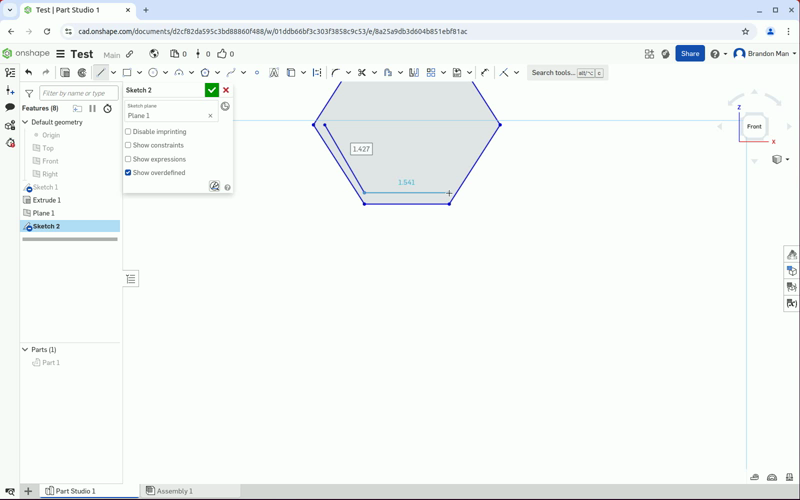
click(449, 192)
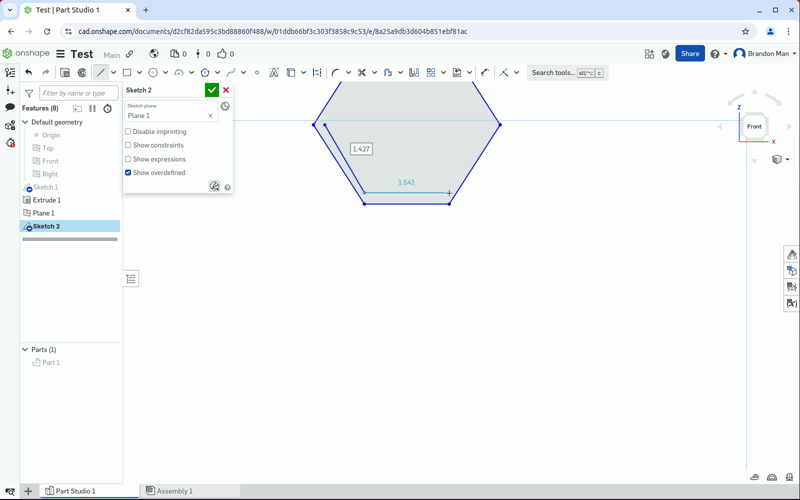
scroll(-6)
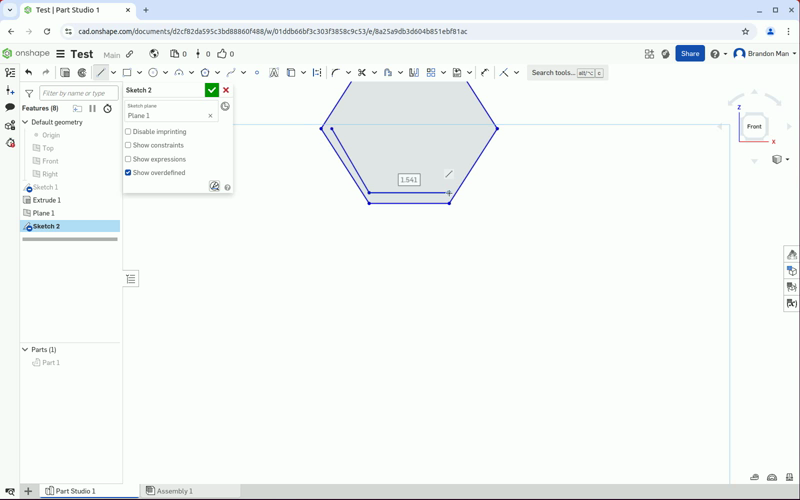
scroll(-6)
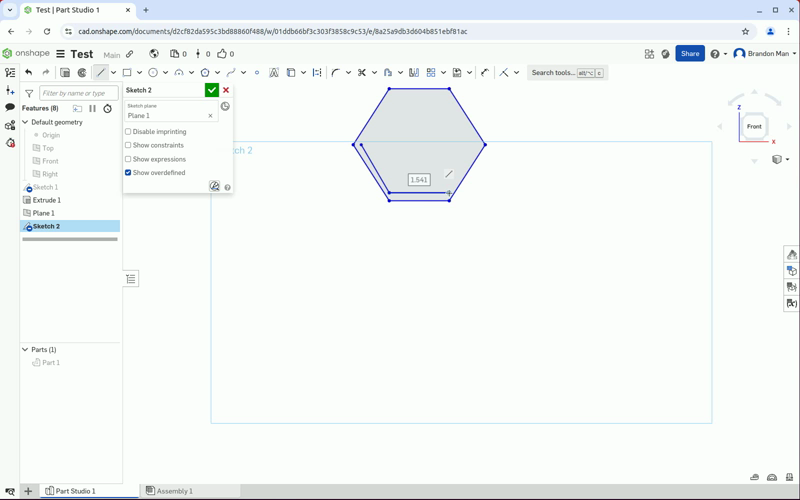
scroll(-6)
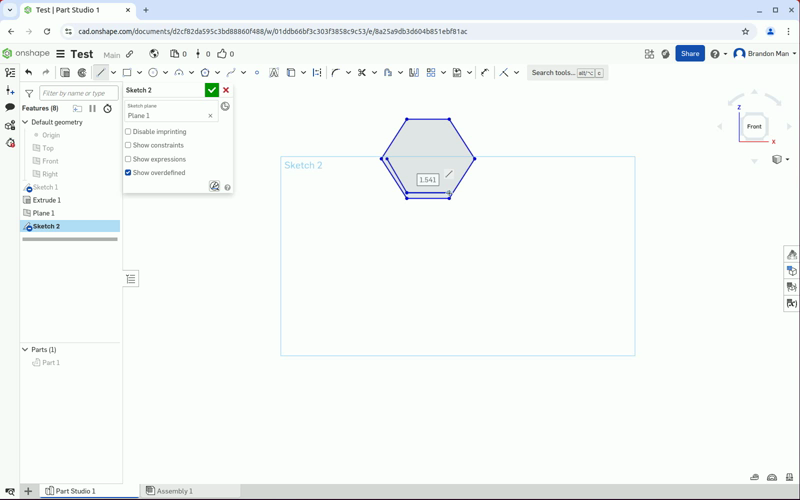
scroll(-6)
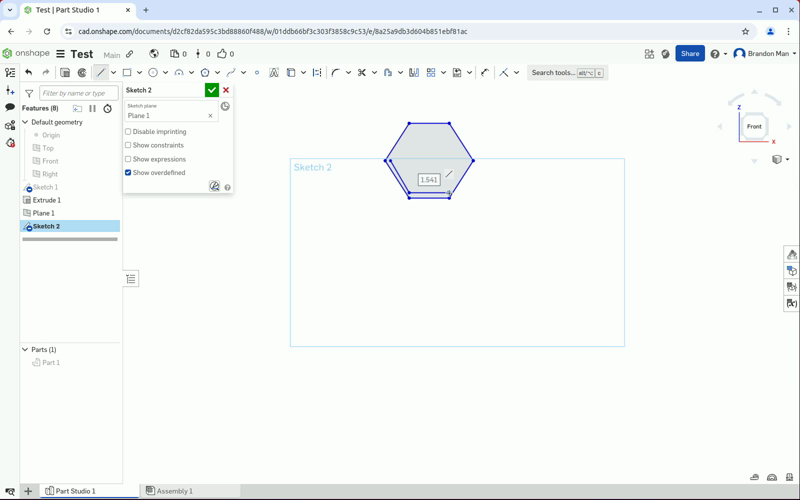
scroll(-6)
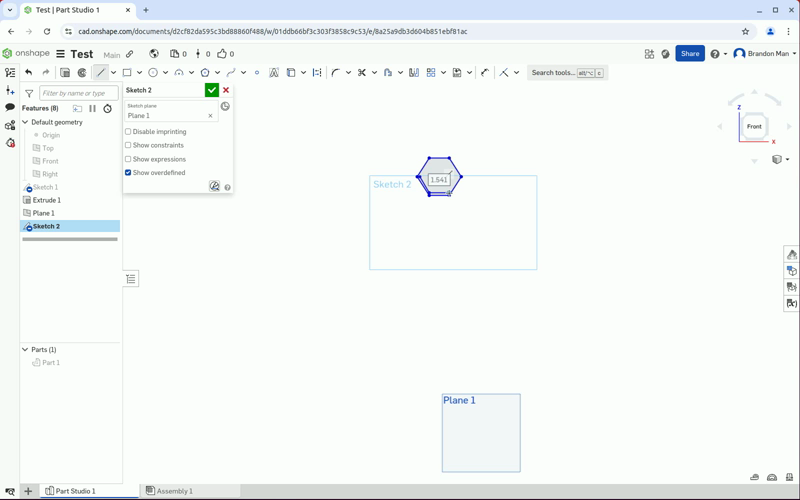
scroll(-6)
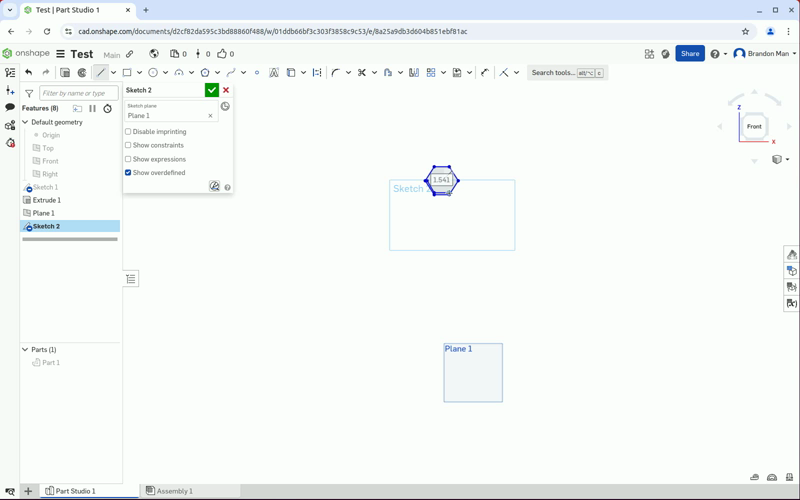
scroll(-6)
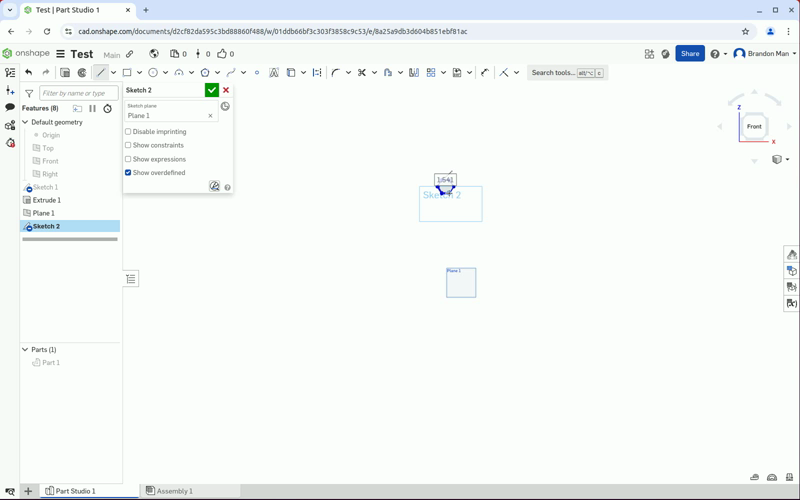
key_up(shift)
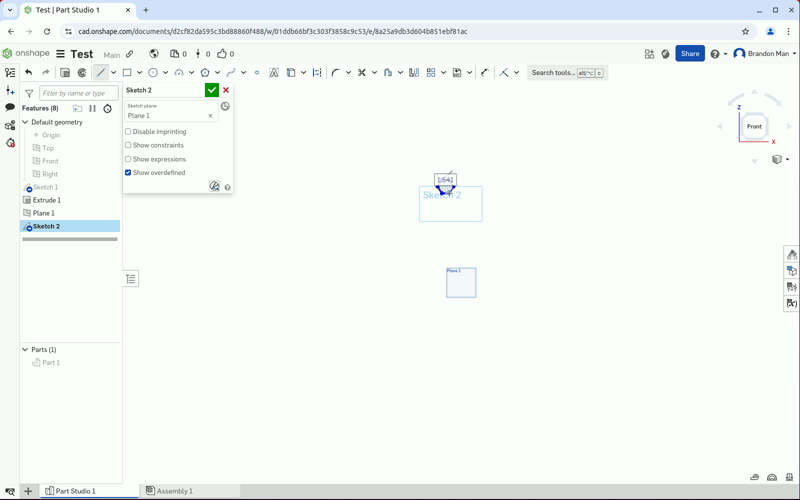
key_down(shift)
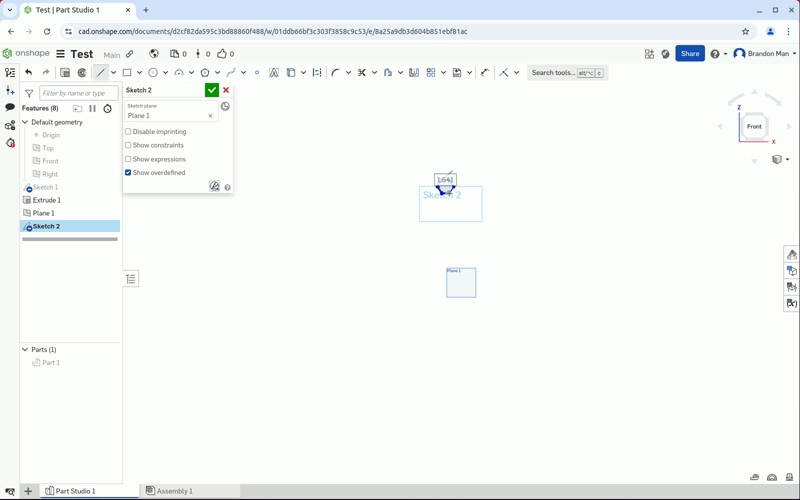
mouse_move(479, 192)
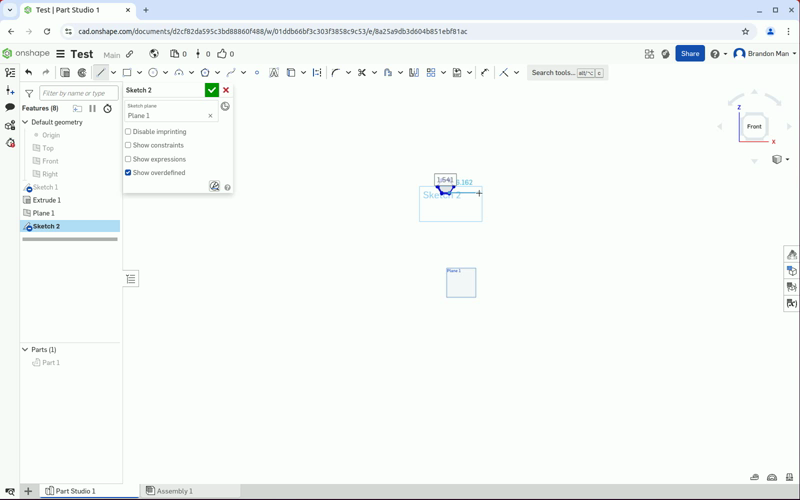
mouse_move(452, 186)
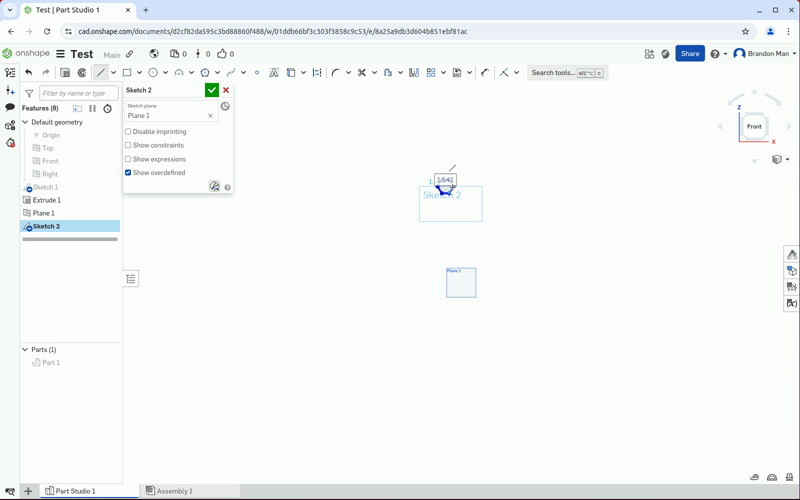
scroll(6)
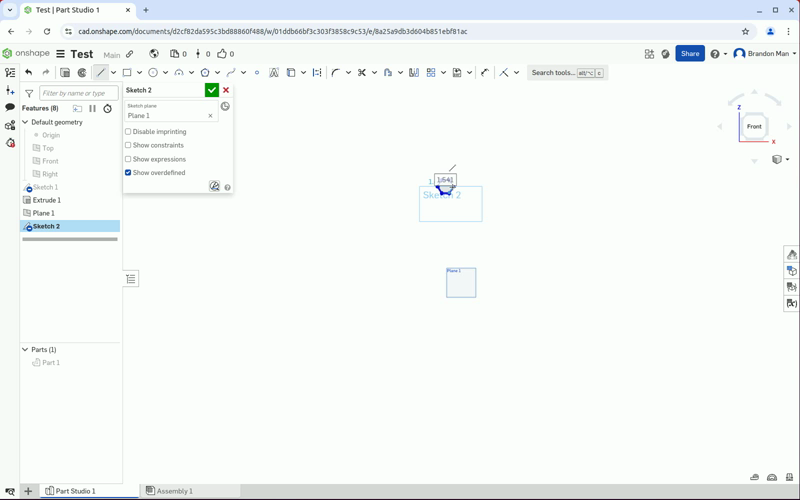
scroll(6)
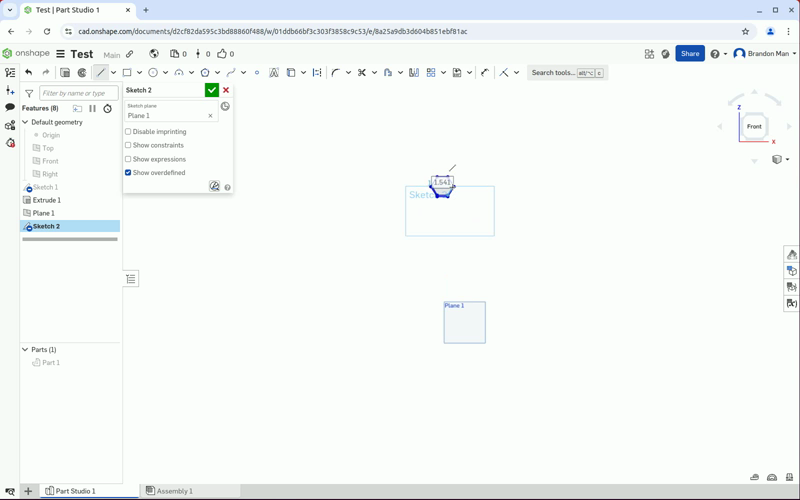
scroll(6)
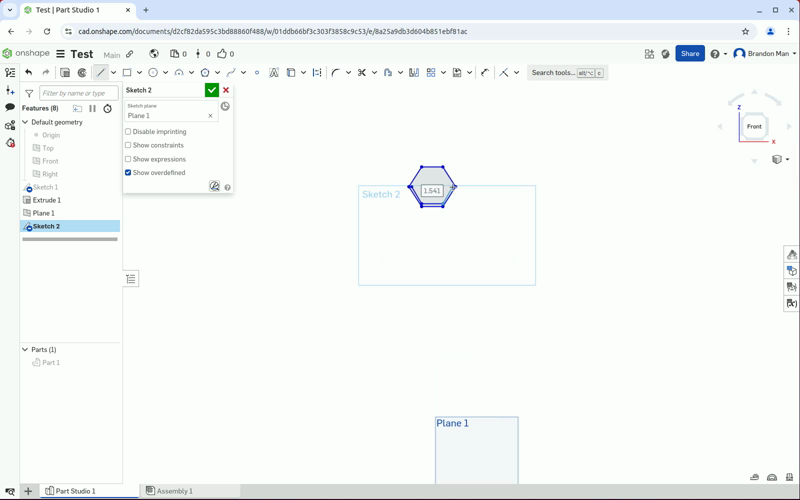
scroll(6)
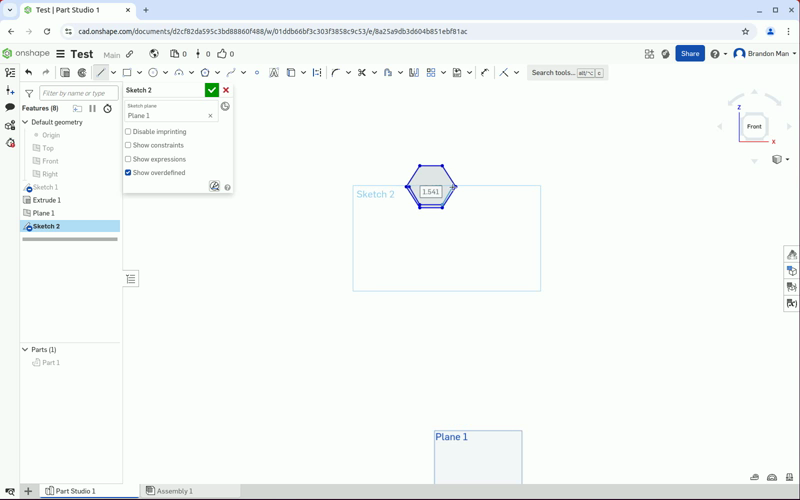
scroll(6)
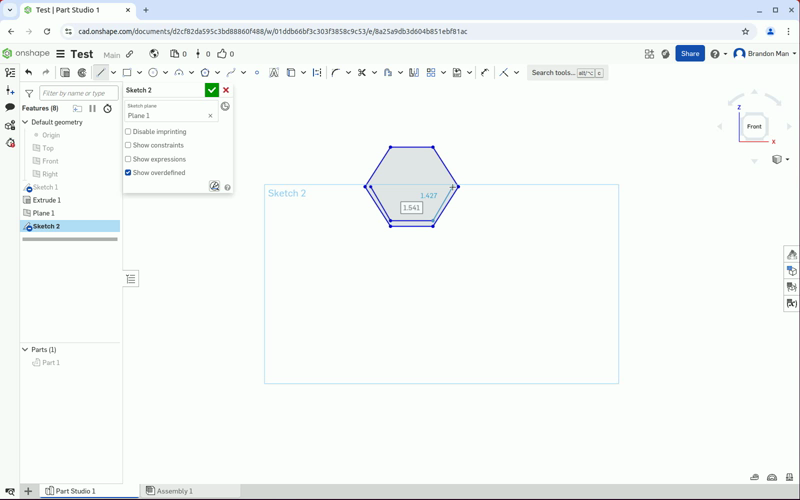
scroll(6)
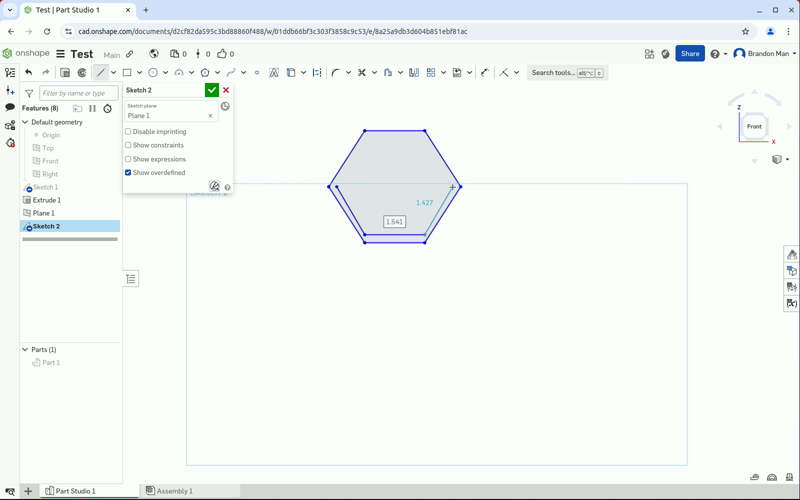
scroll(6)
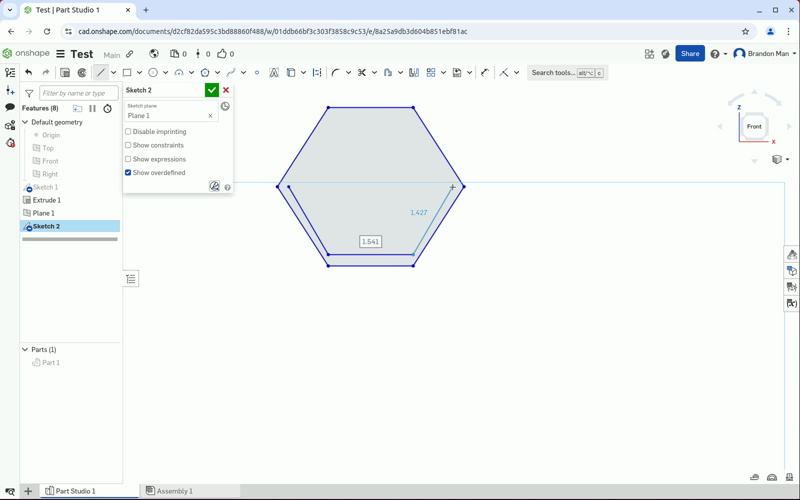
click(452, 186)
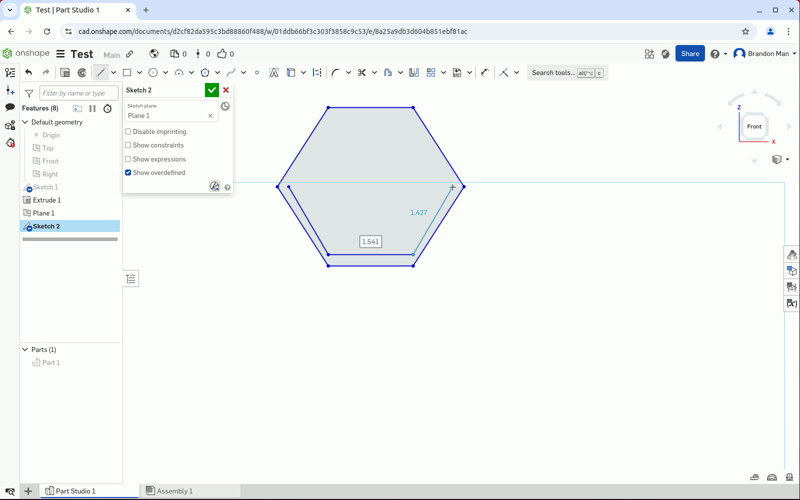
scroll(-6)
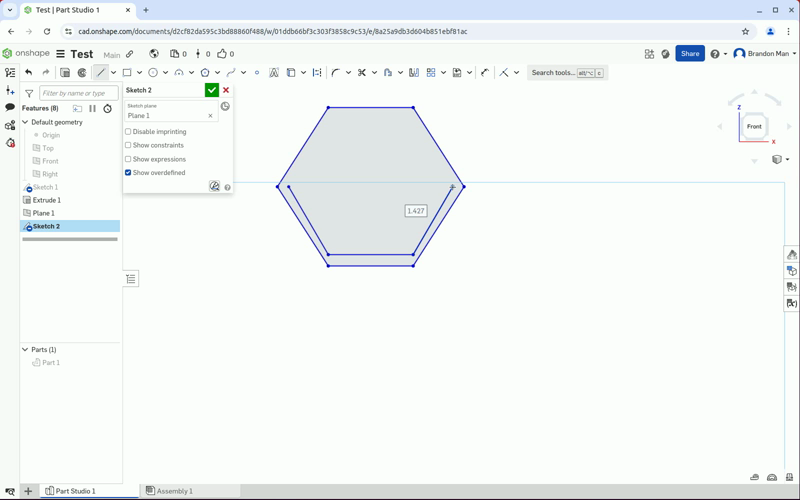
scroll(-6)
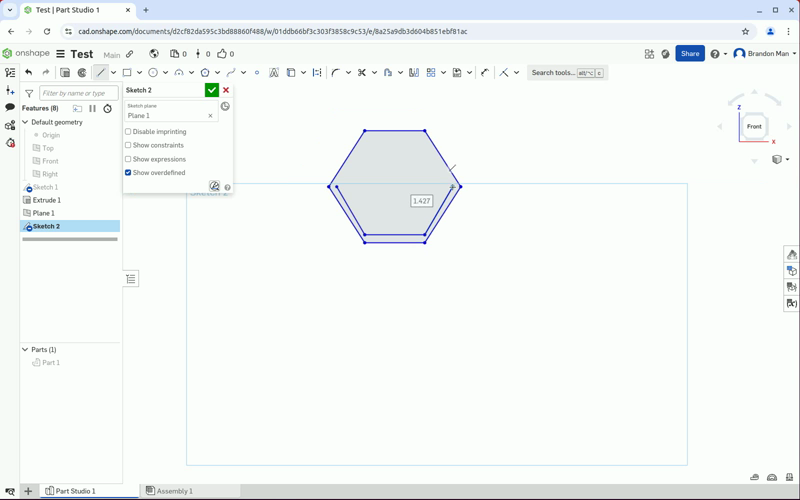
scroll(-6)
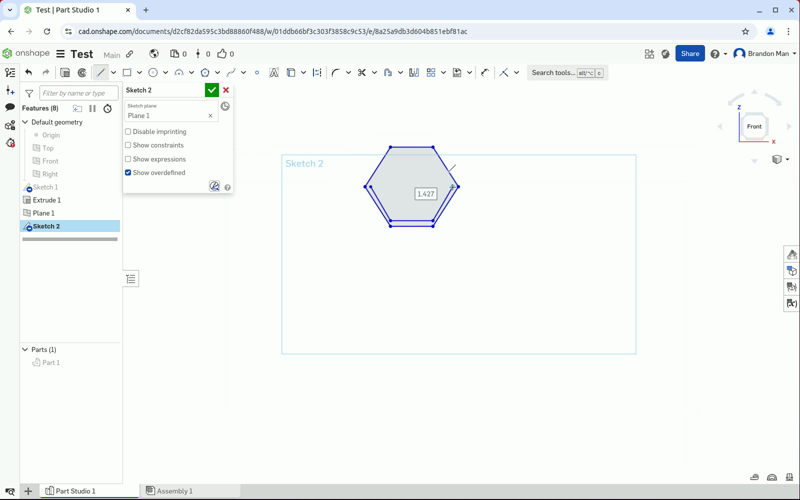
scroll(-6)
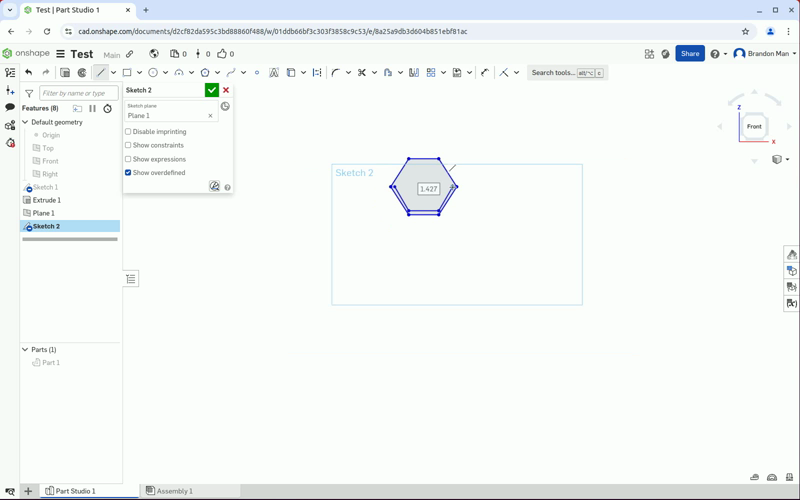
scroll(-6)
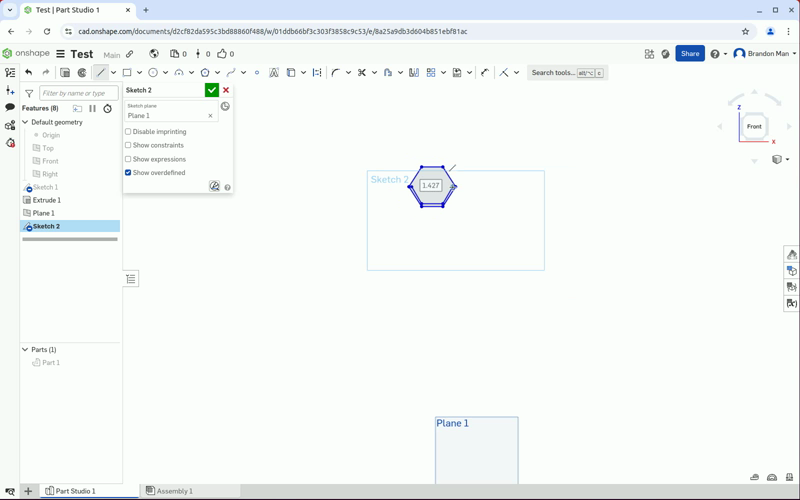
scroll(-6)
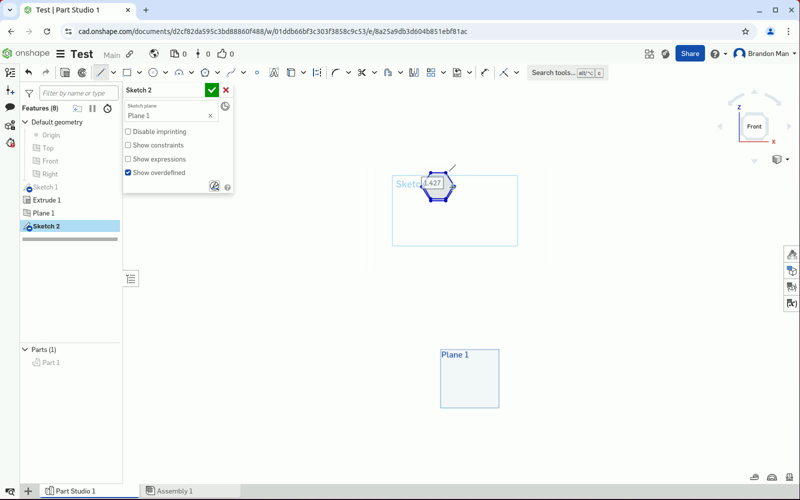
scroll(-6)
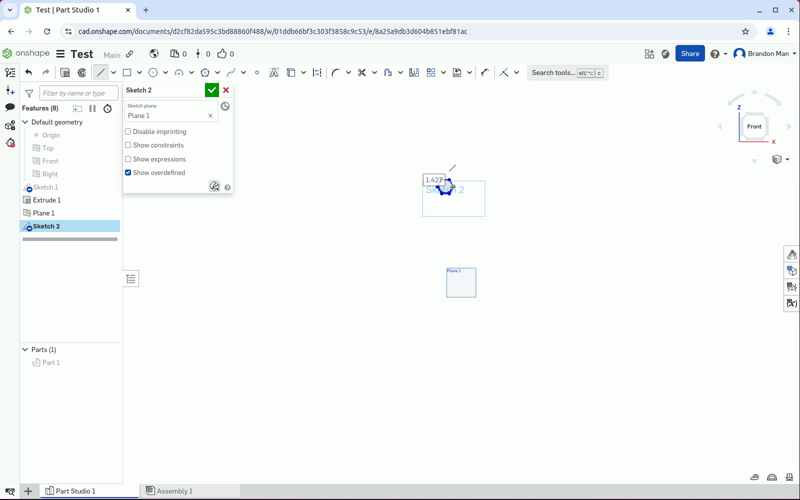
key_up(shift)
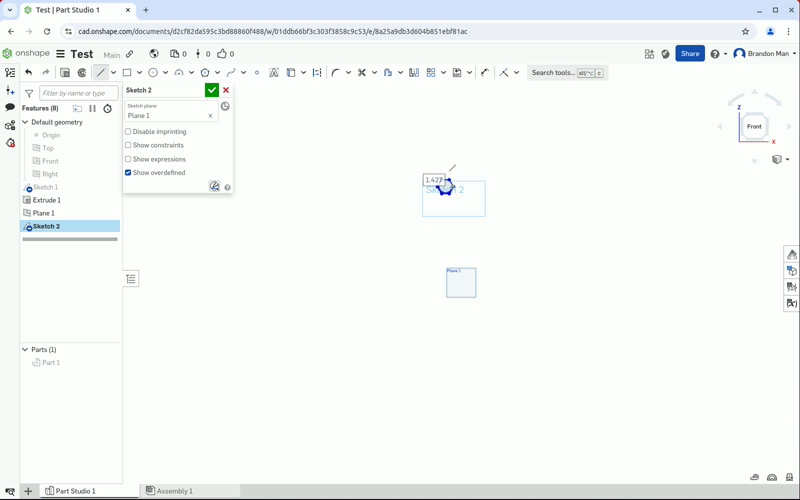
key_down(shift)
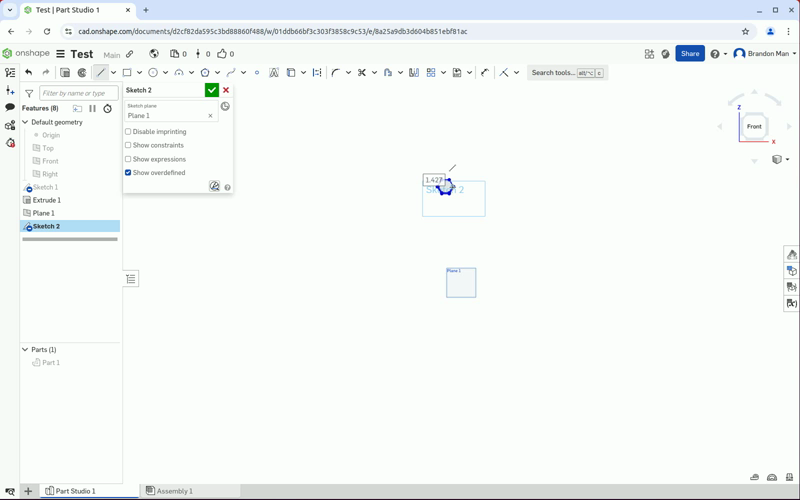
mouse_move(482, 186)
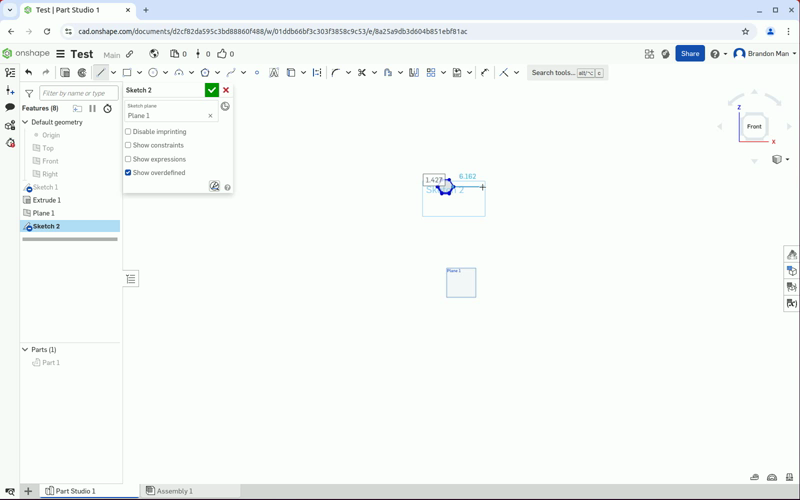
mouse_move(449, 180)
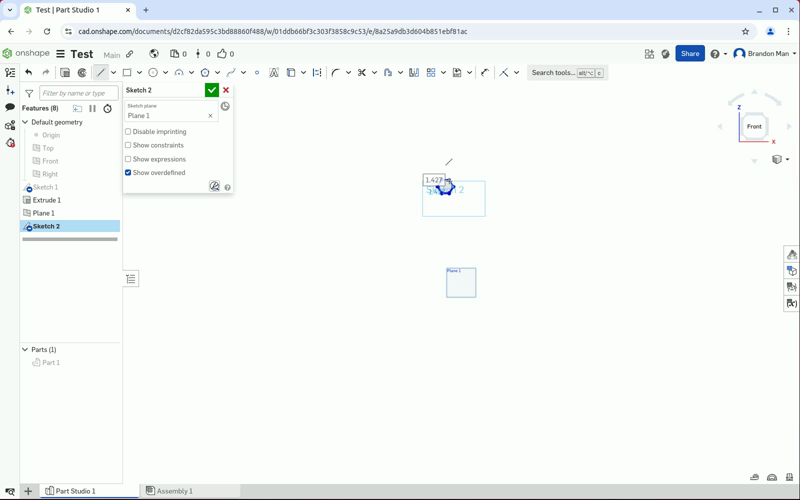
scroll(6)
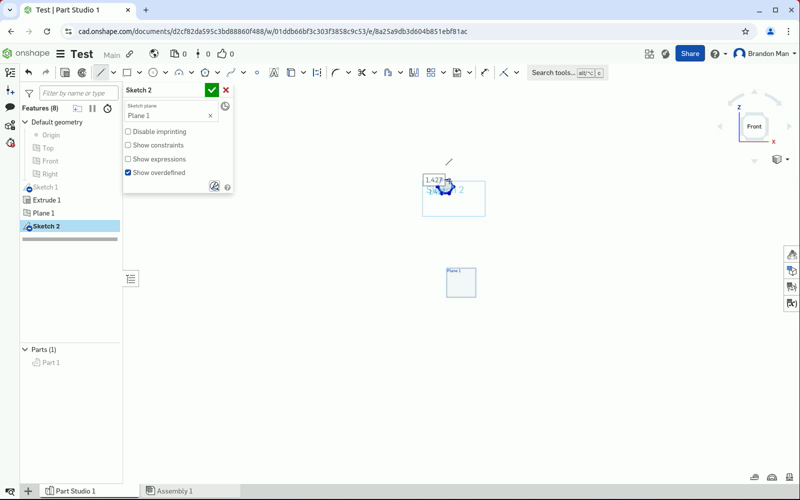
scroll(6)
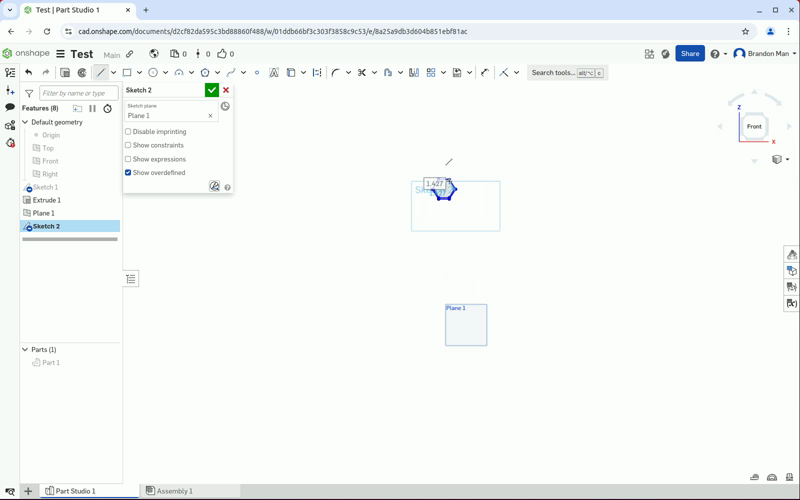
scroll(6)
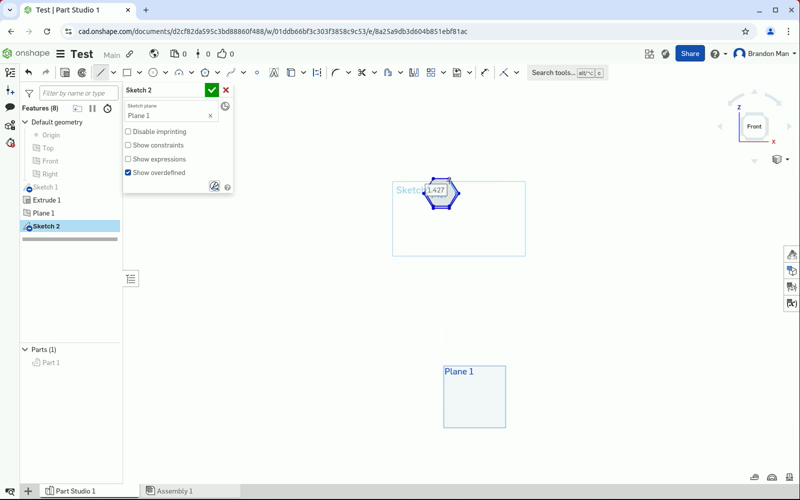
scroll(6)
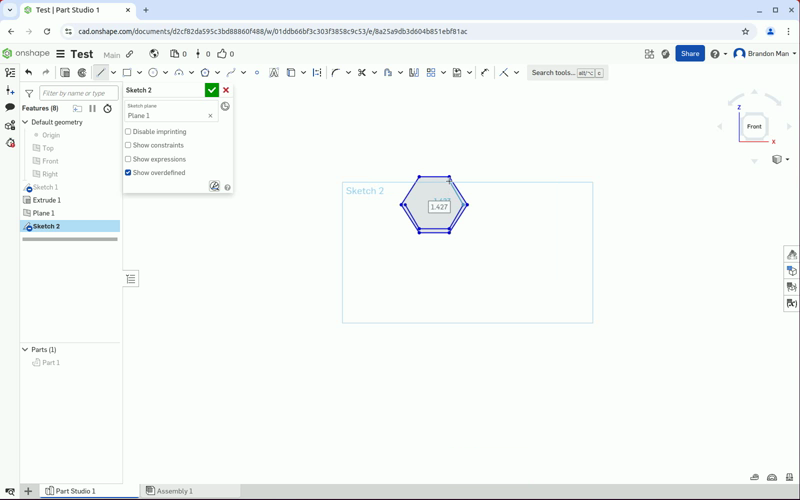
scroll(6)
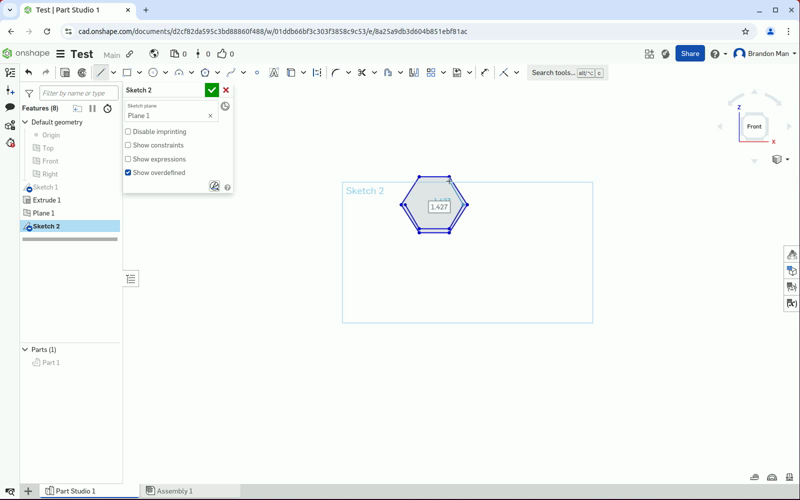
scroll(6)
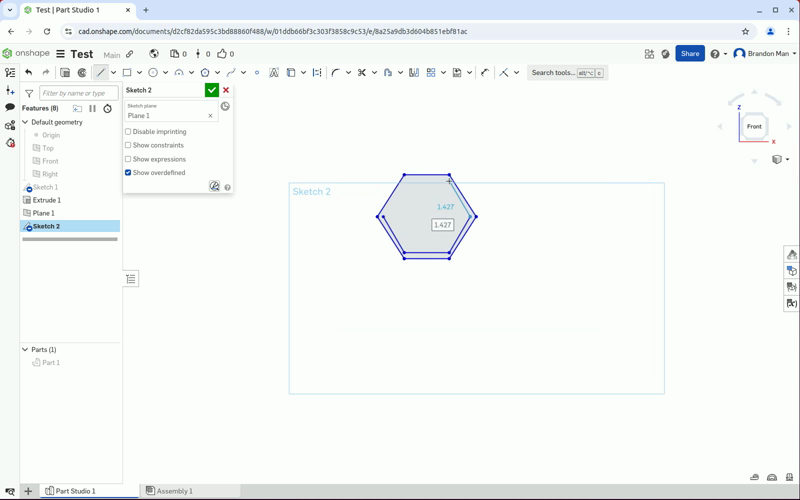
scroll(6)
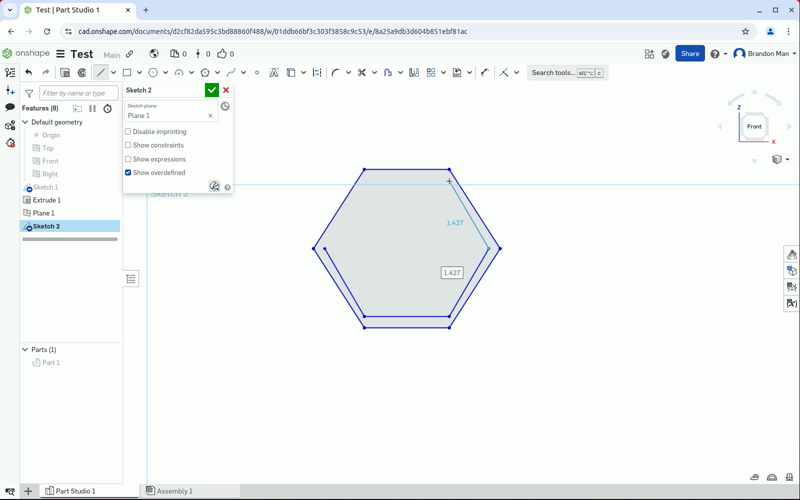
click(449, 180)
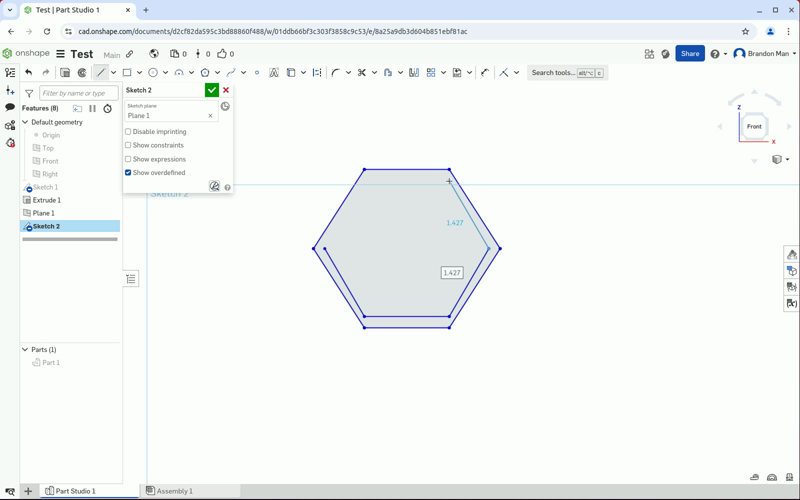
scroll(-6)
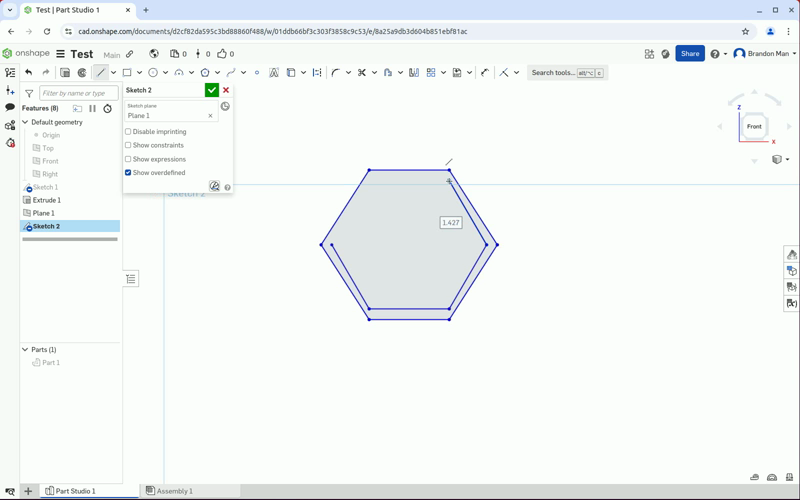
scroll(-6)
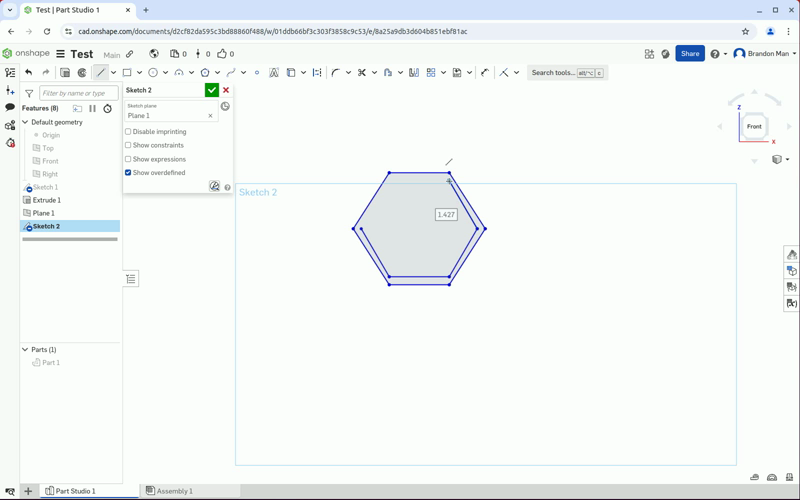
scroll(-6)
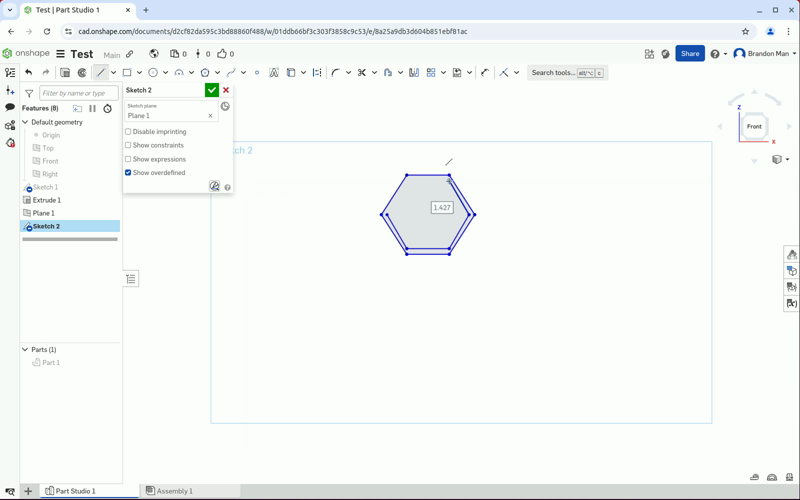
scroll(-6)
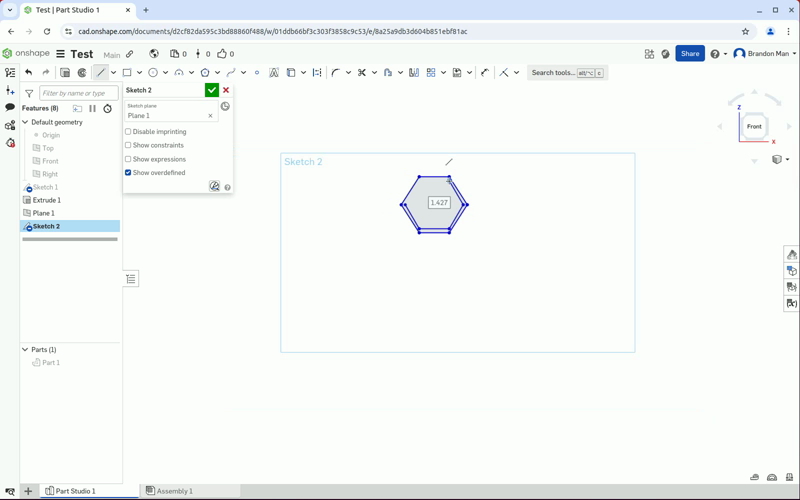
scroll(-6)
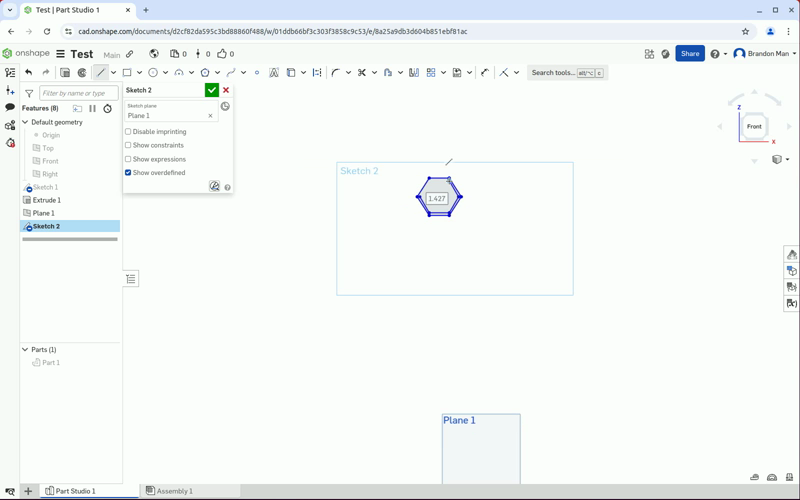
scroll(-6)
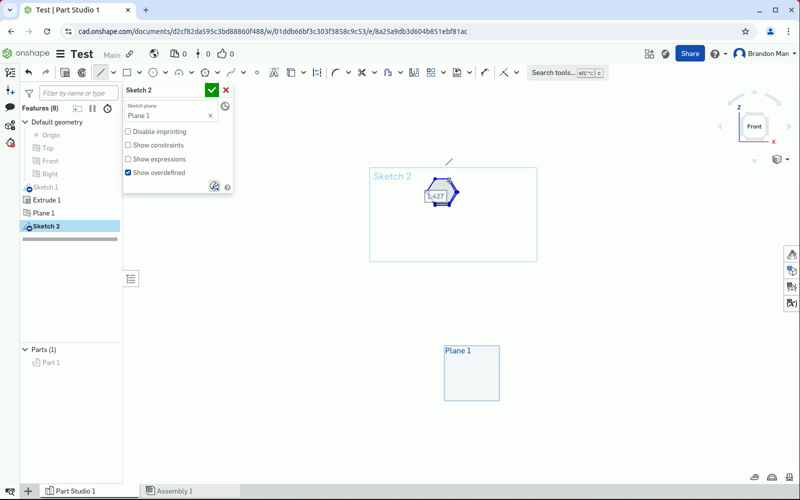
scroll(-6)
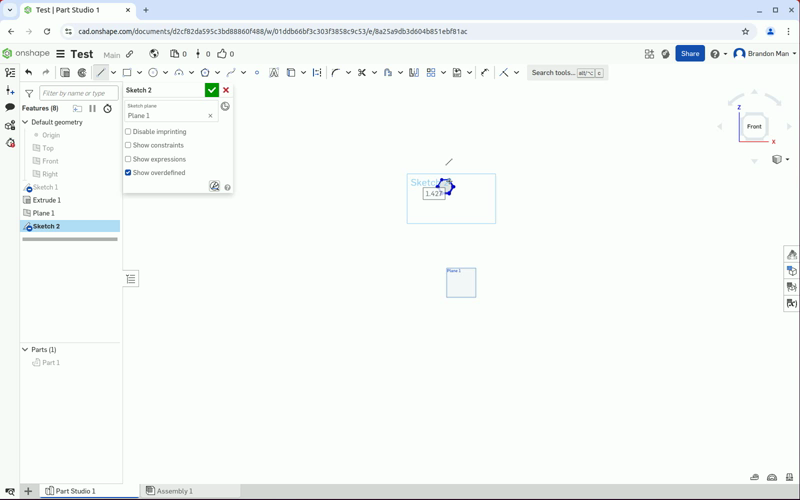
key_up(shift)
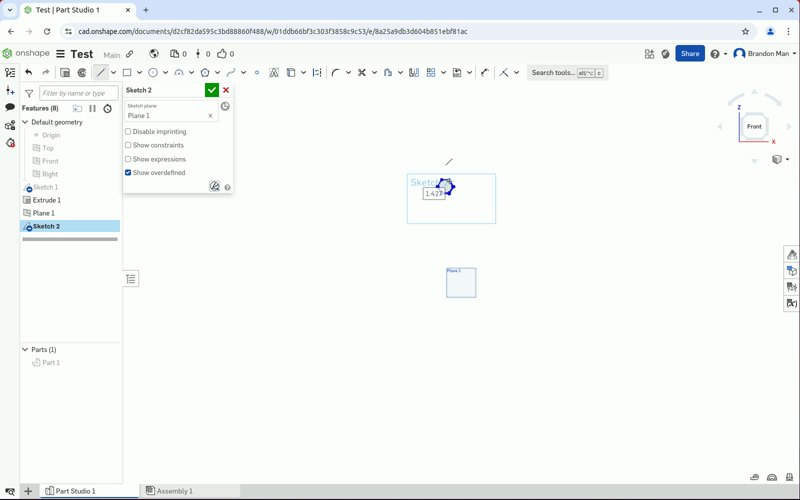
key_down(shift)
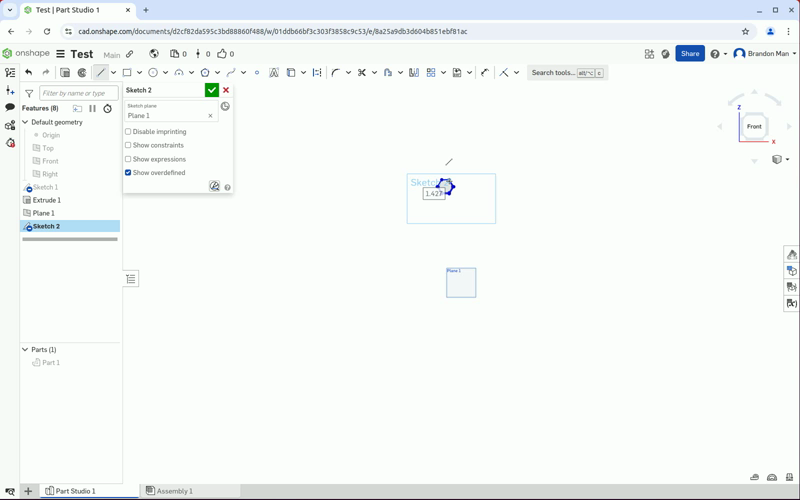
mouse_move(479, 180)
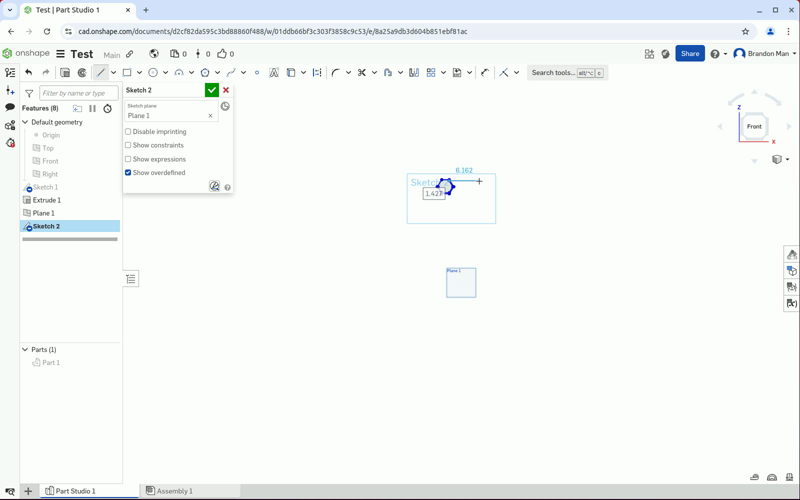
mouse_move(441, 180)
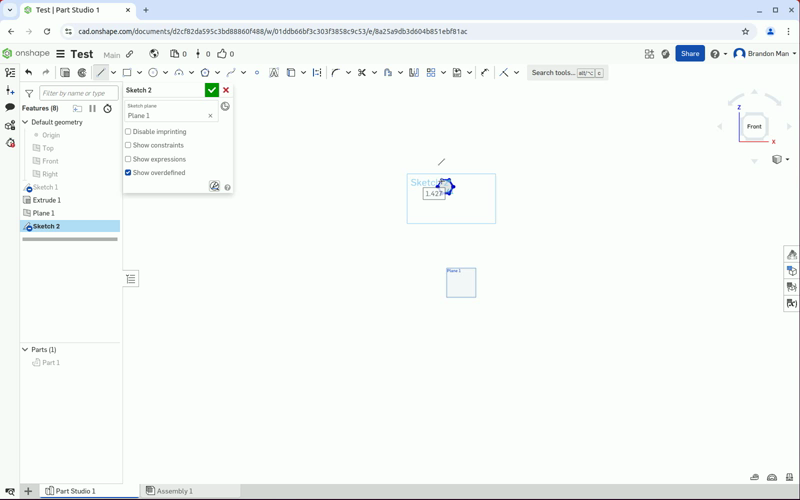
scroll(6)
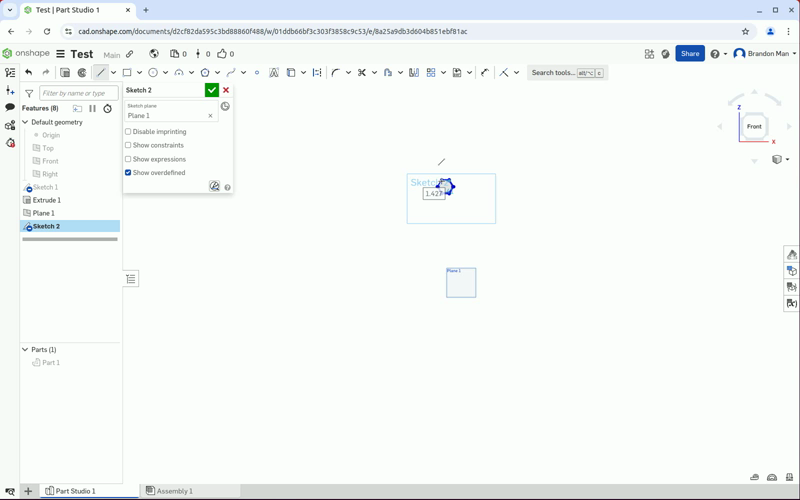
scroll(6)
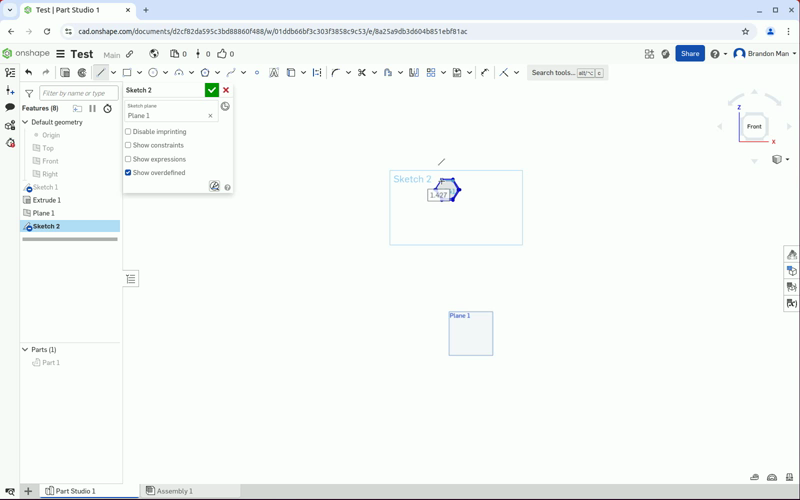
scroll(6)
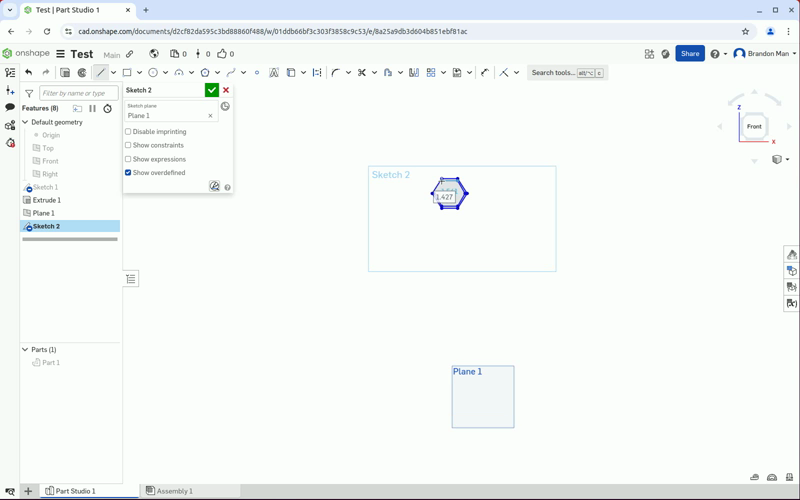
scroll(6)
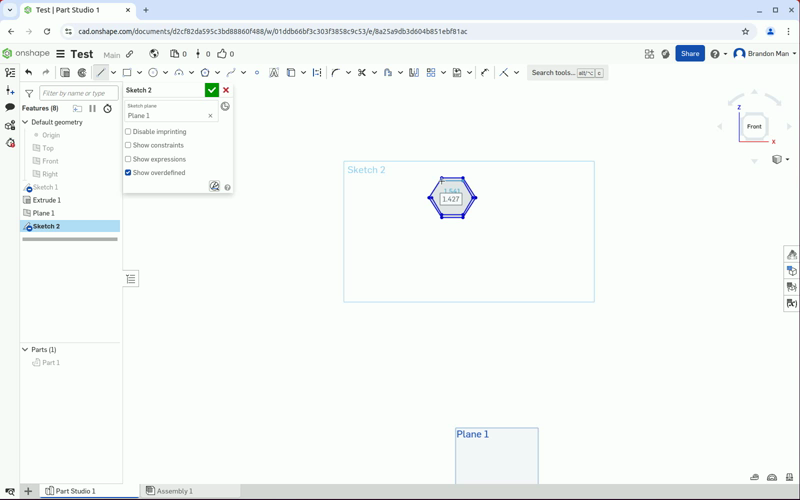
scroll(6)
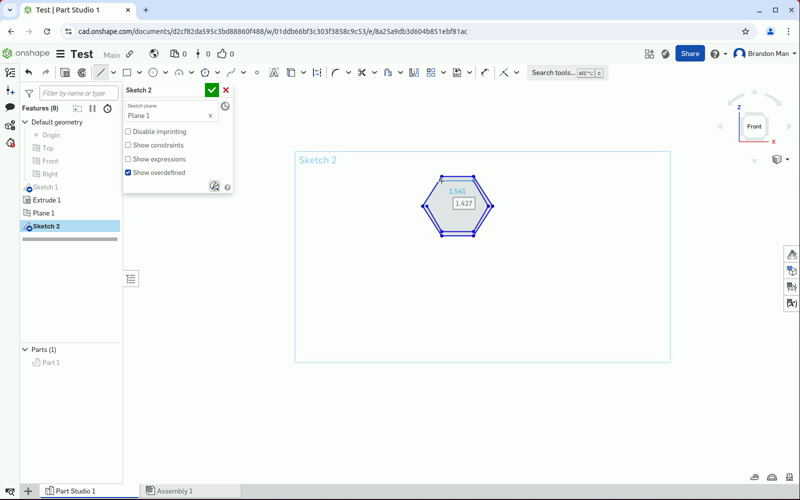
scroll(6)
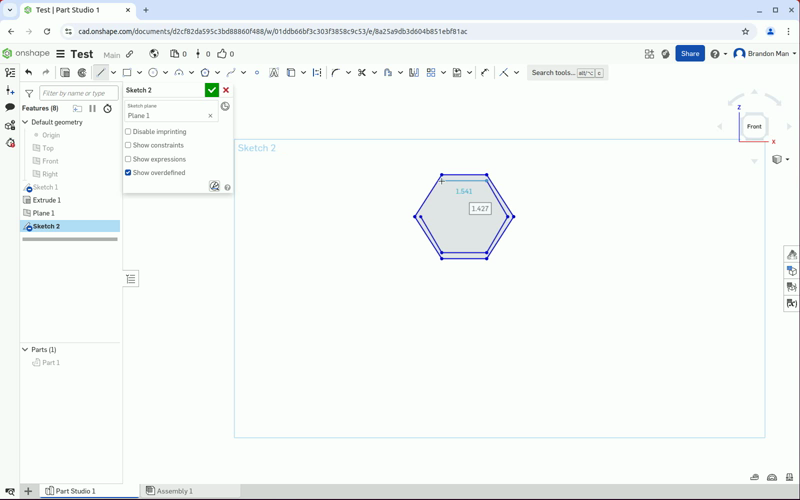
scroll(6)
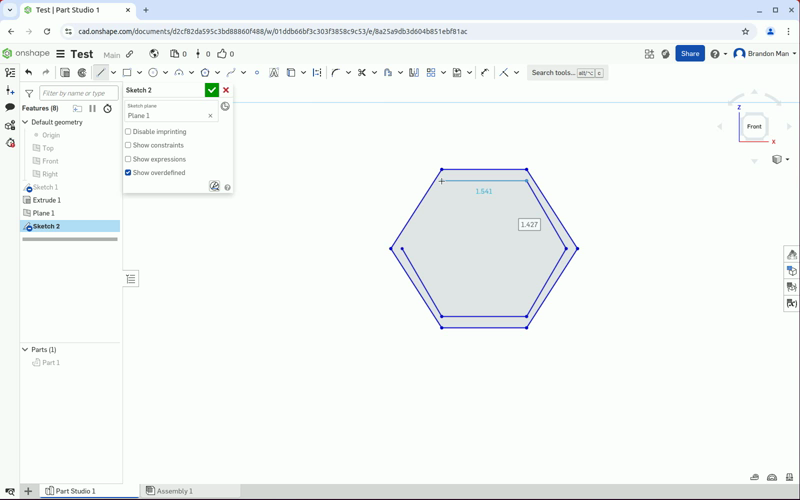
click(441, 180)
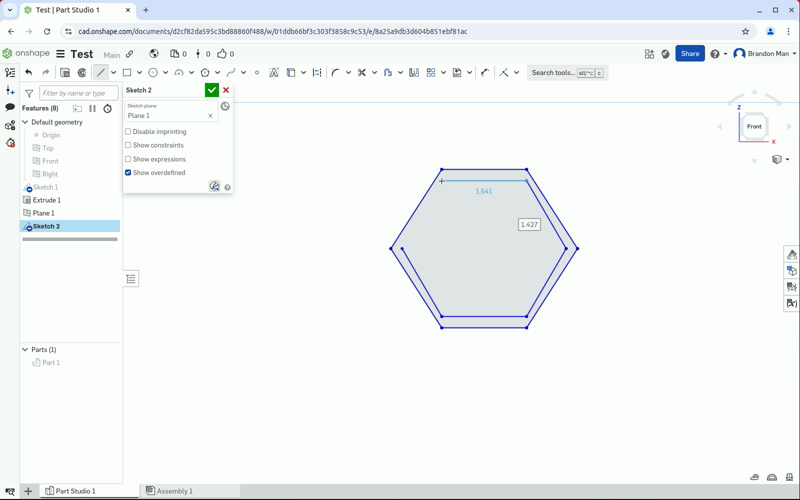
scroll(-6)
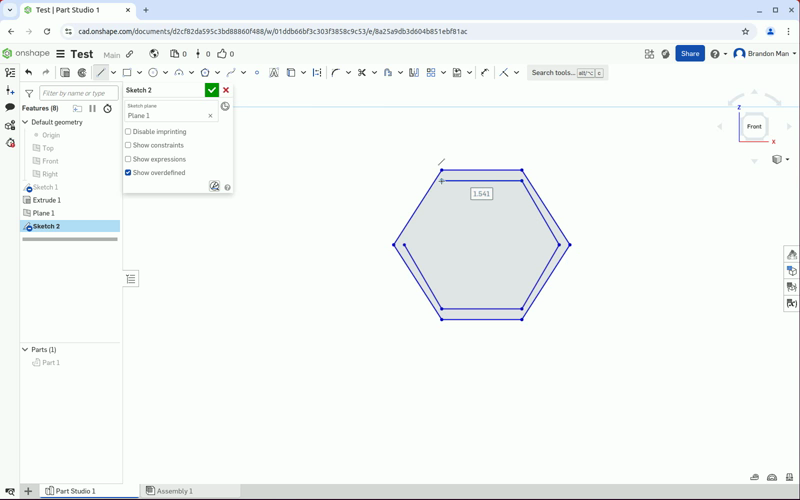
scroll(-6)
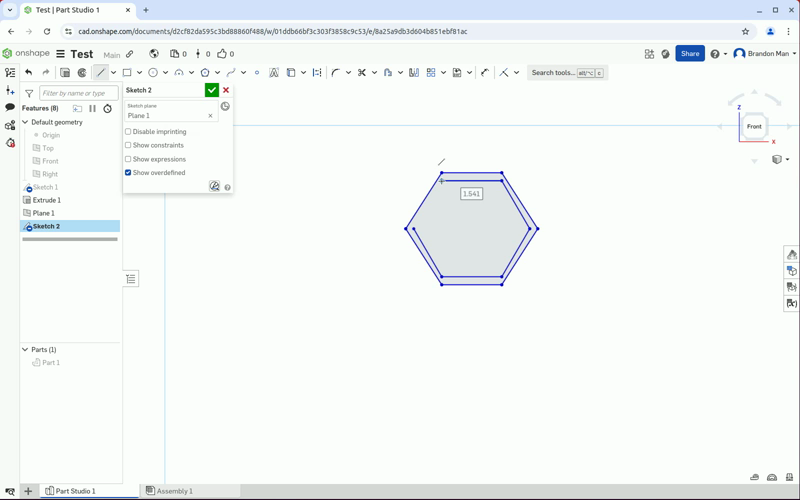
scroll(-6)
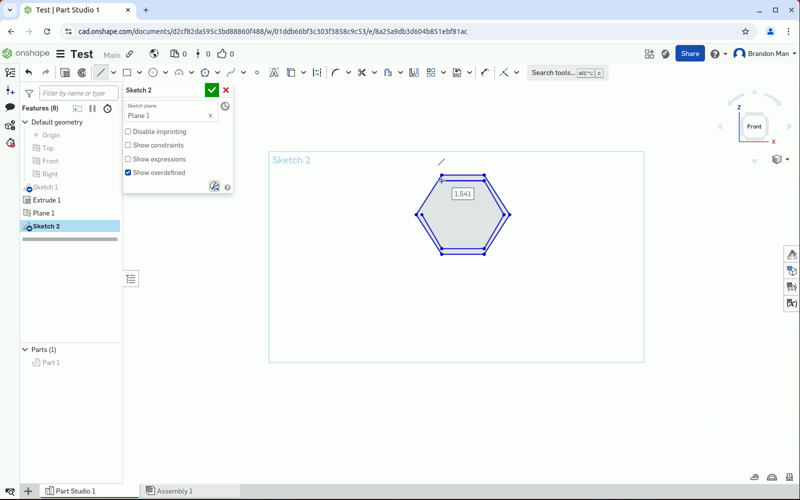
scroll(-6)
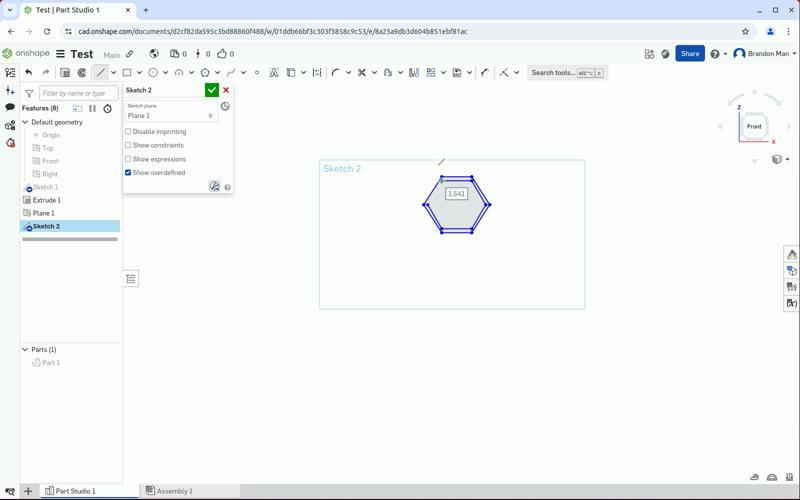
scroll(-6)
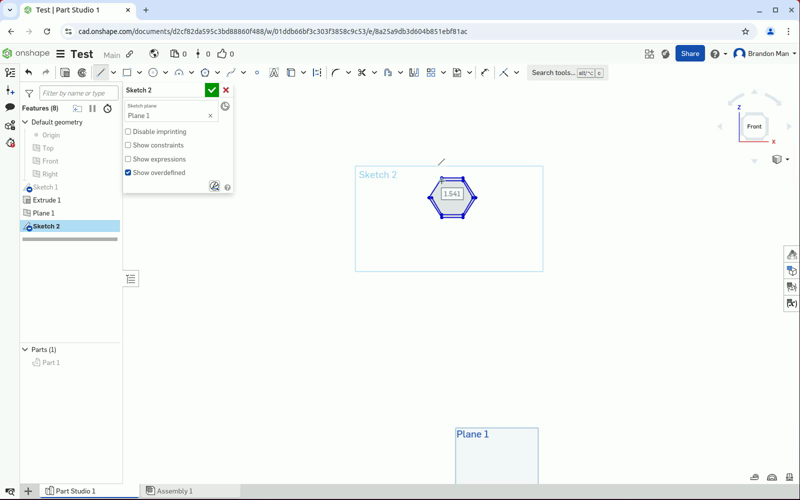
scroll(-6)
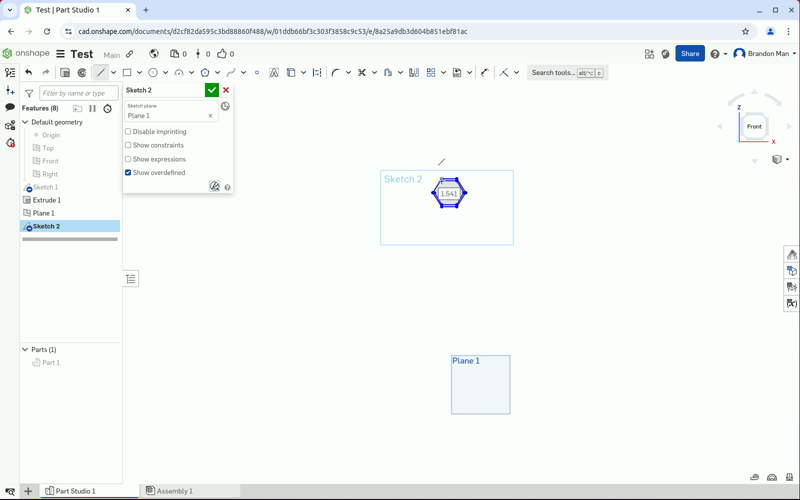
scroll(-6)
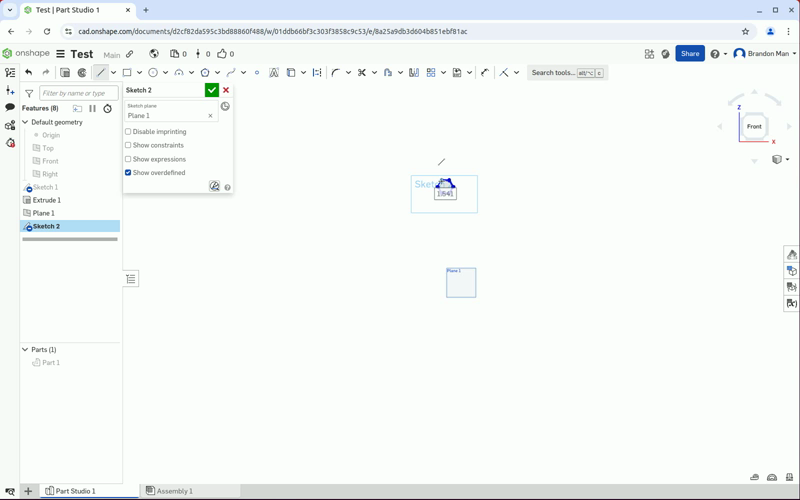
key_up(shift)
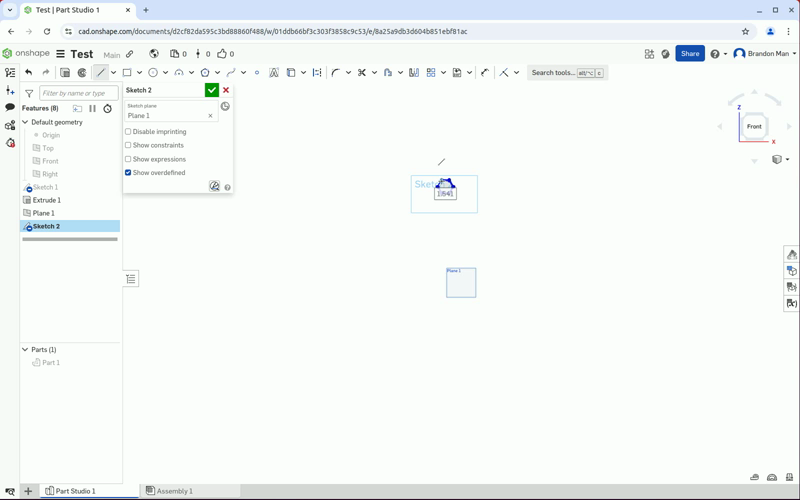
mouse_move(471, 180)
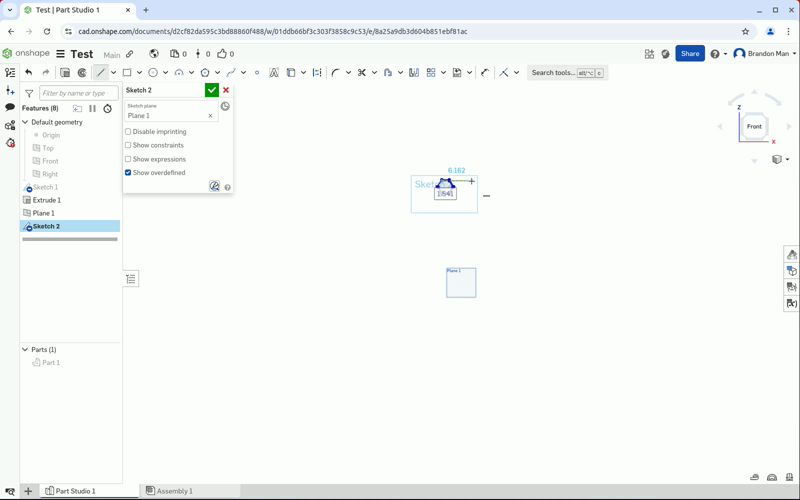
key_down(shift)
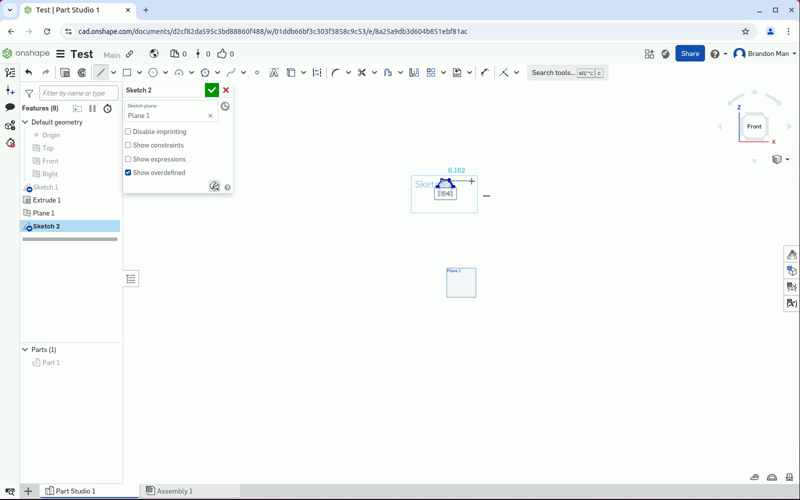
mouse_move(438, 186)
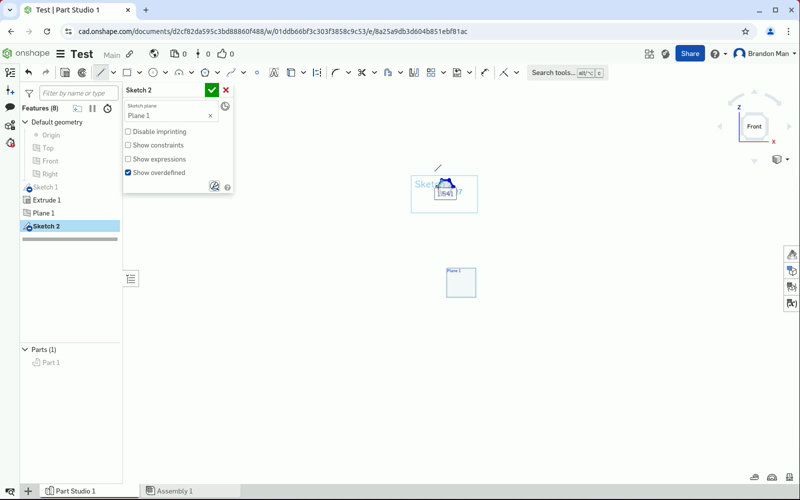
scroll(6)
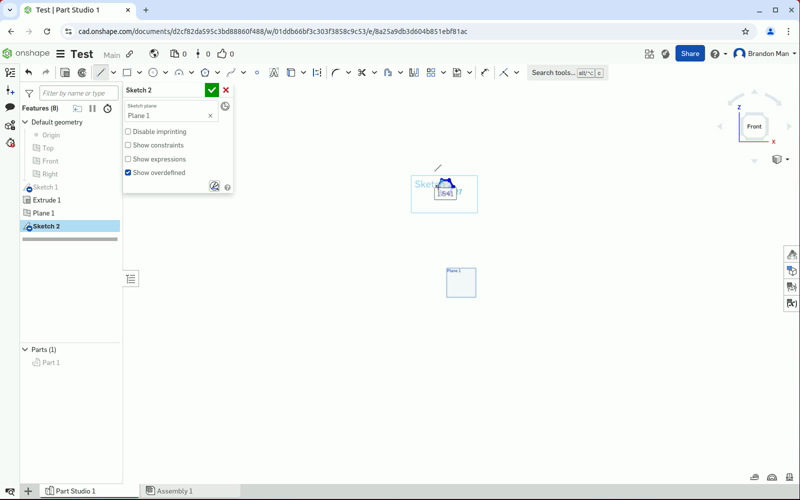
scroll(6)
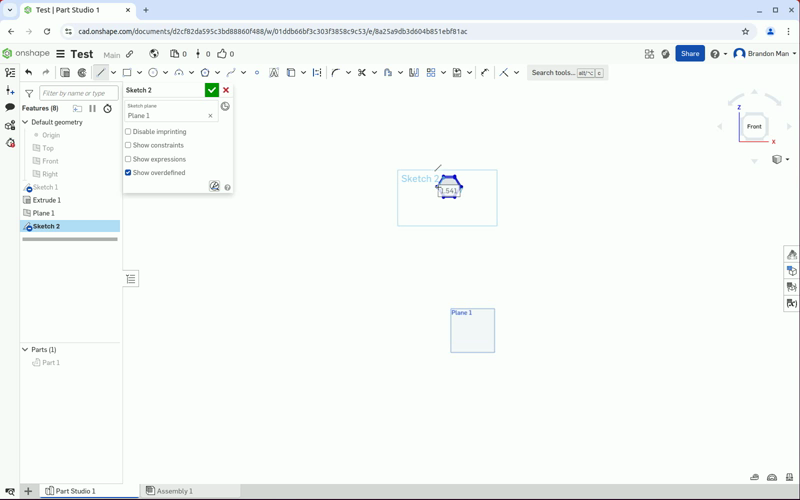
scroll(6)
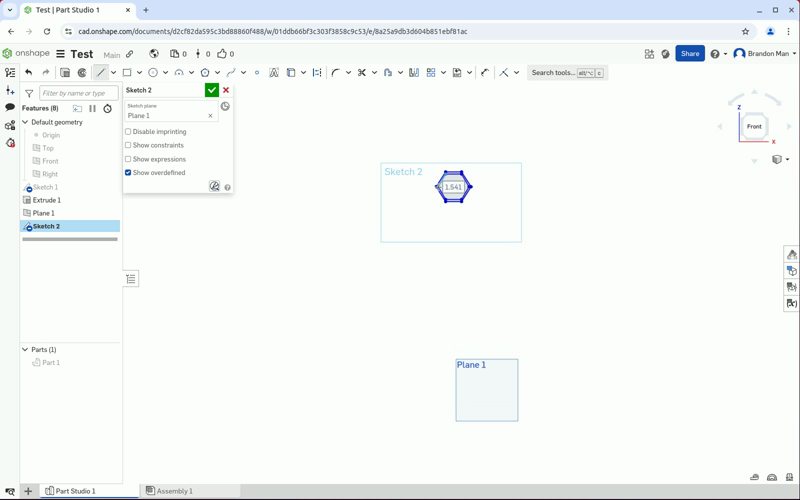
scroll(6)
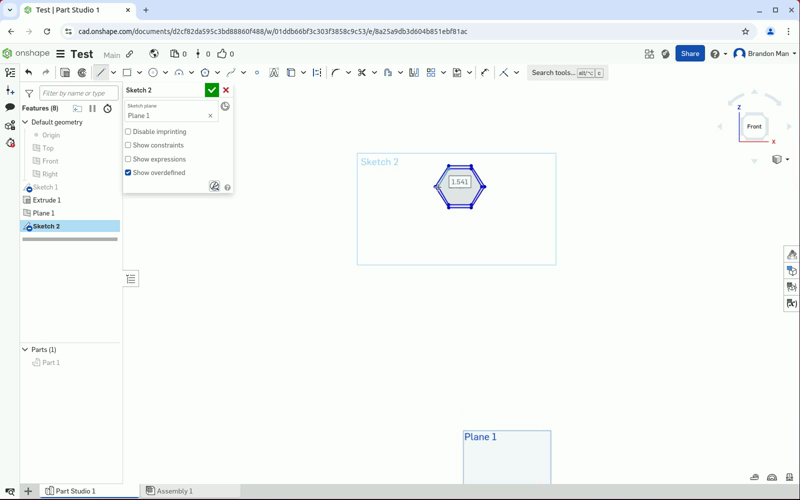
scroll(6)
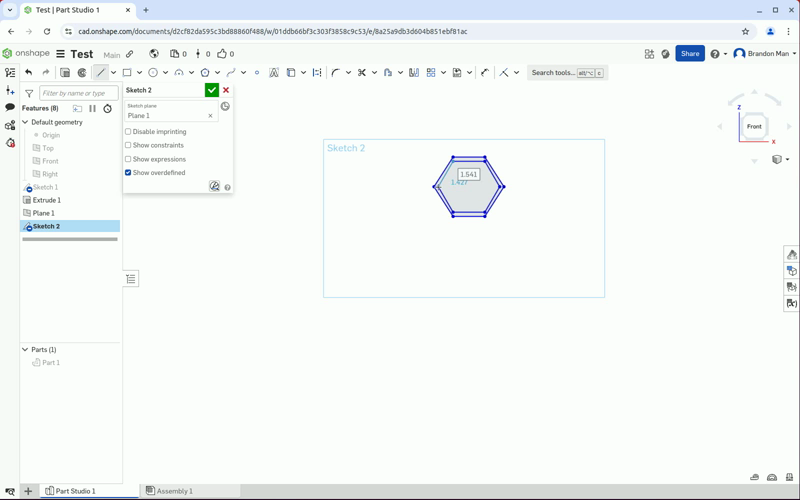
scroll(6)
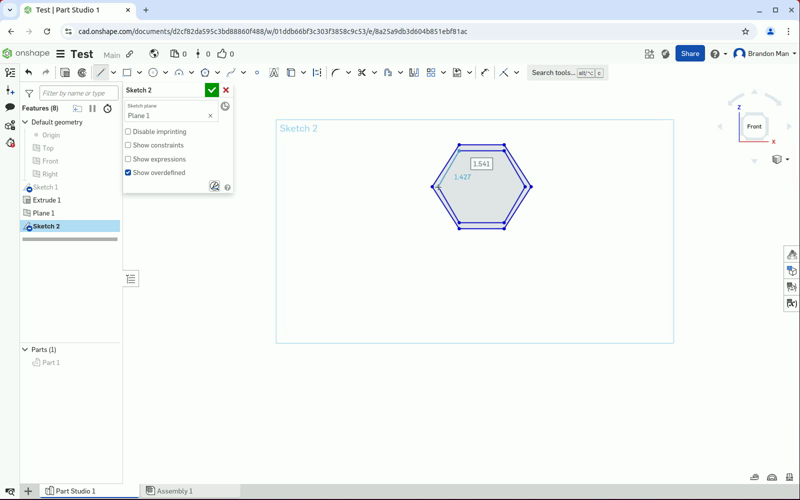
scroll(6)
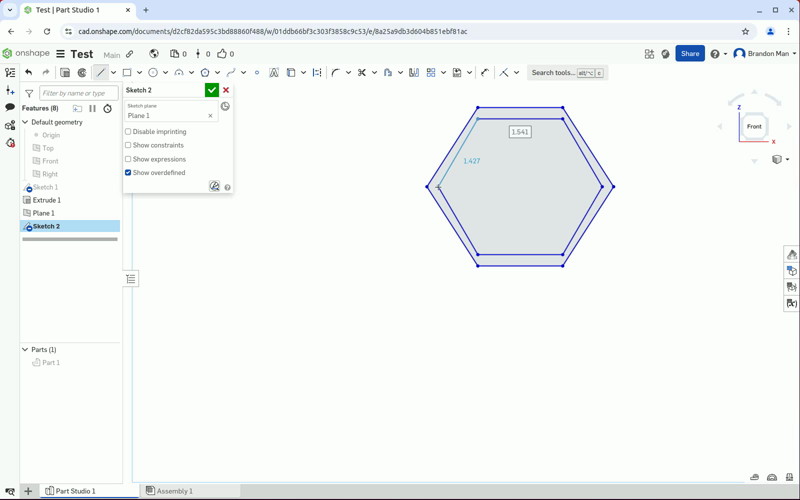
key_up(shift)
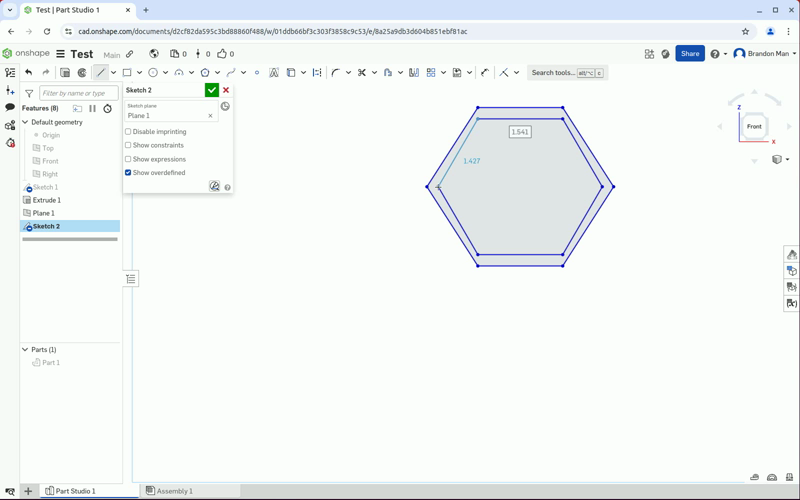
click(438, 186)
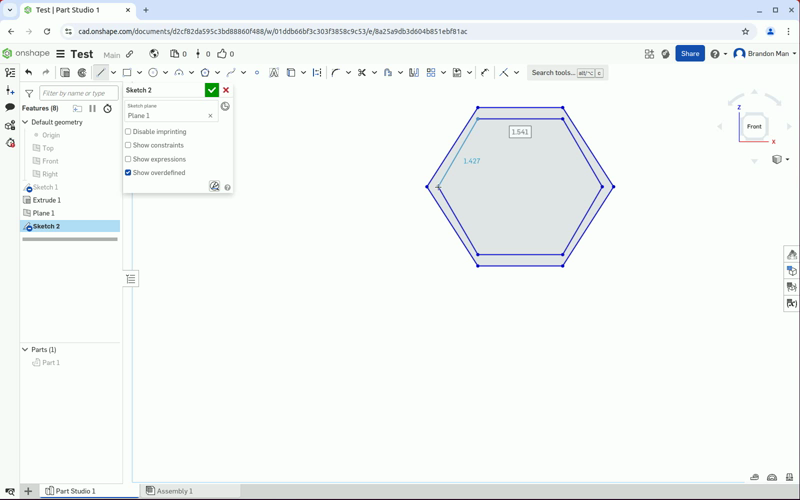
scroll(-6)
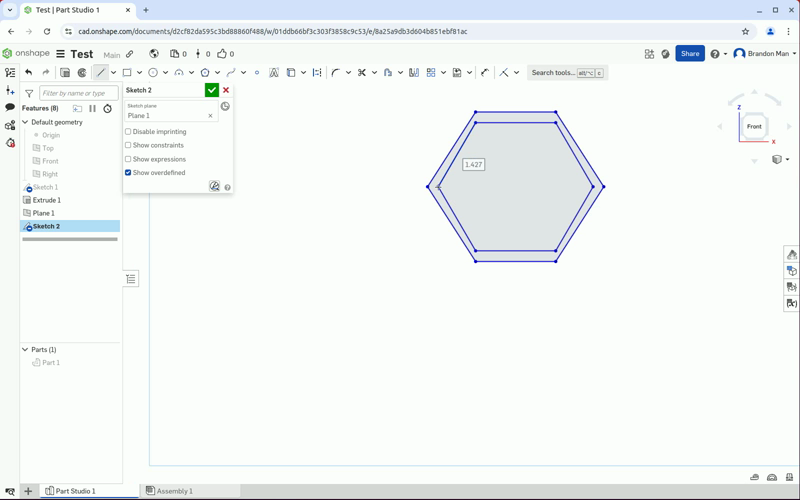
scroll(-6)
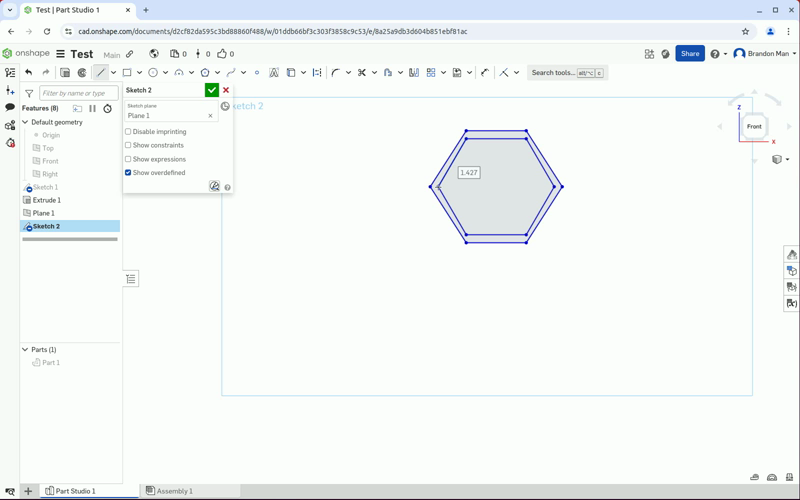
scroll(-6)
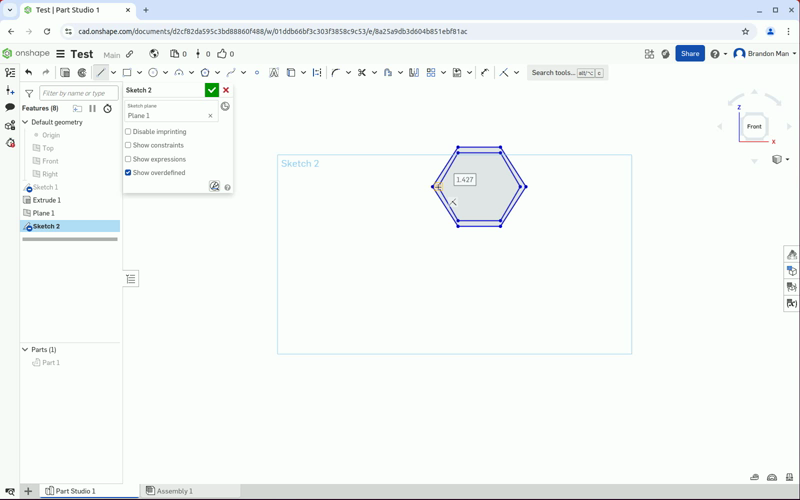
scroll(-6)
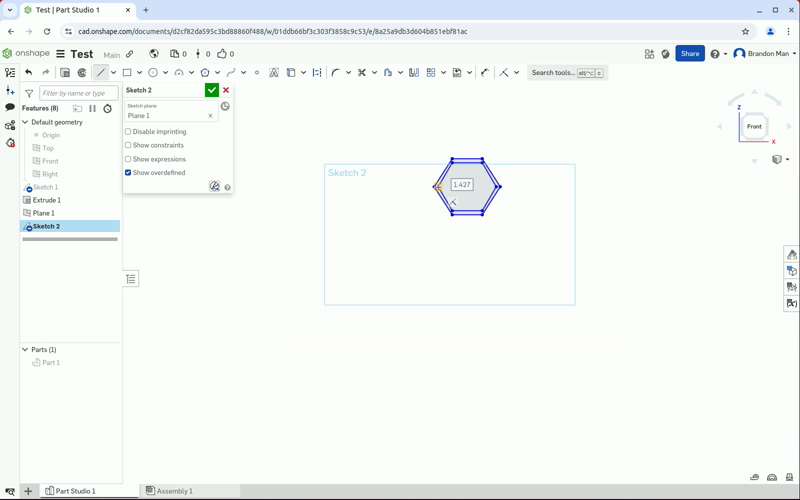
scroll(-6)
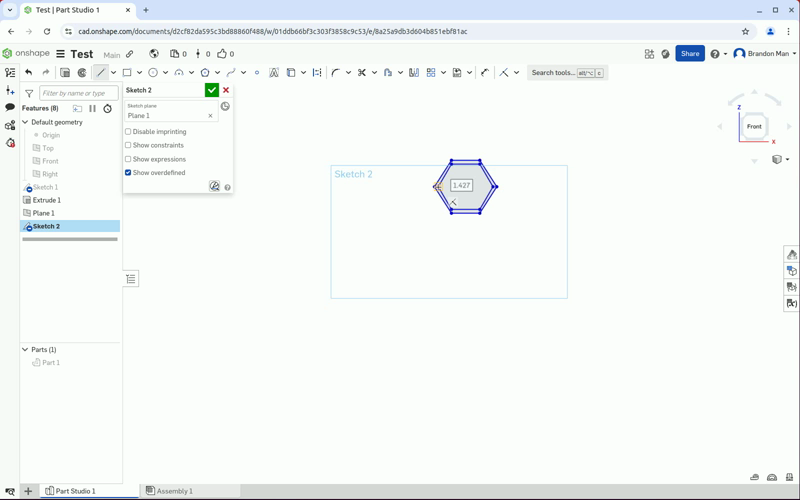
scroll(-6)
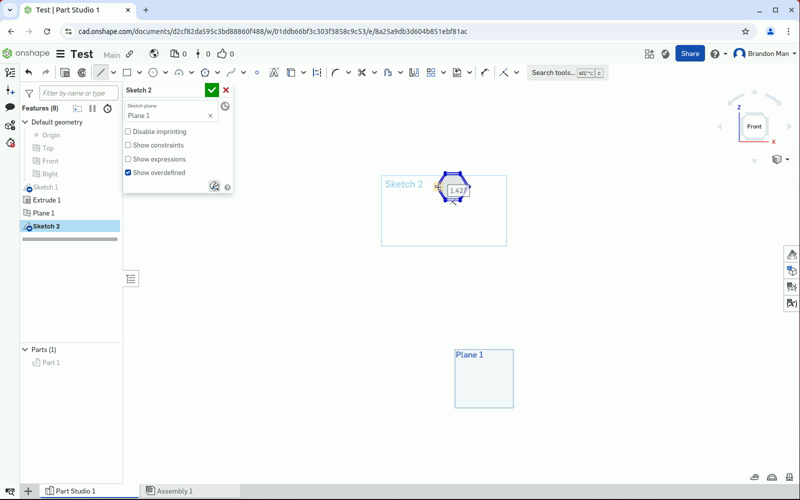
scroll(-6)
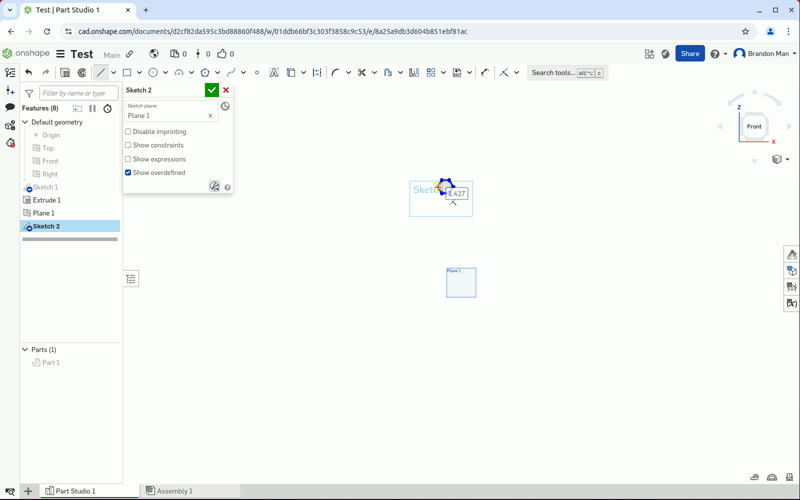
key(esc)
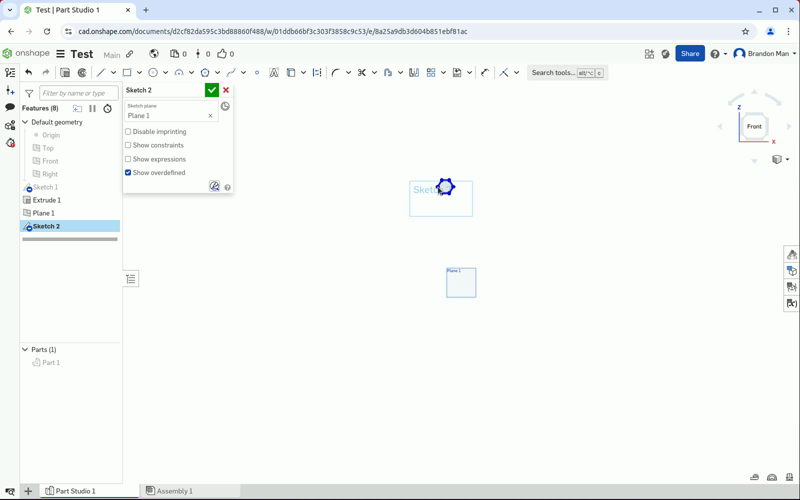
mouse_move(439, 183)
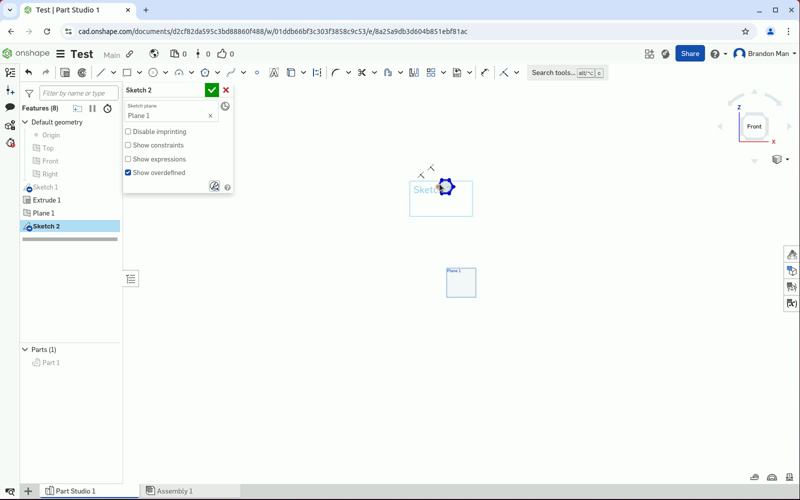
scroll(6)
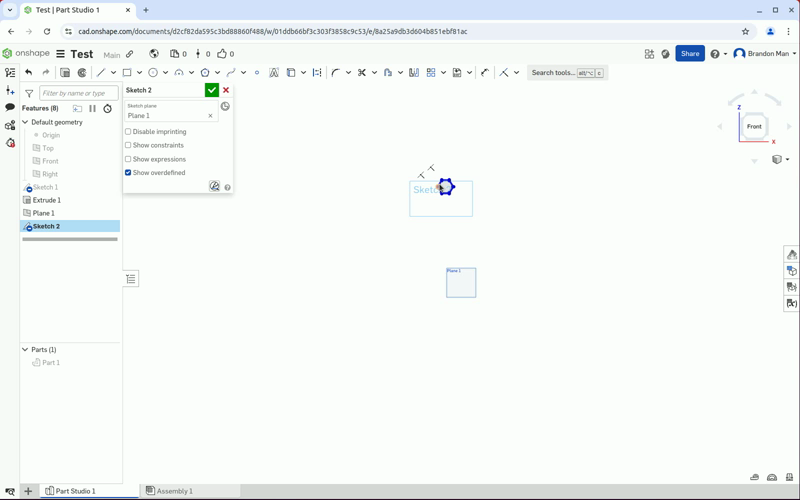
scroll(6)
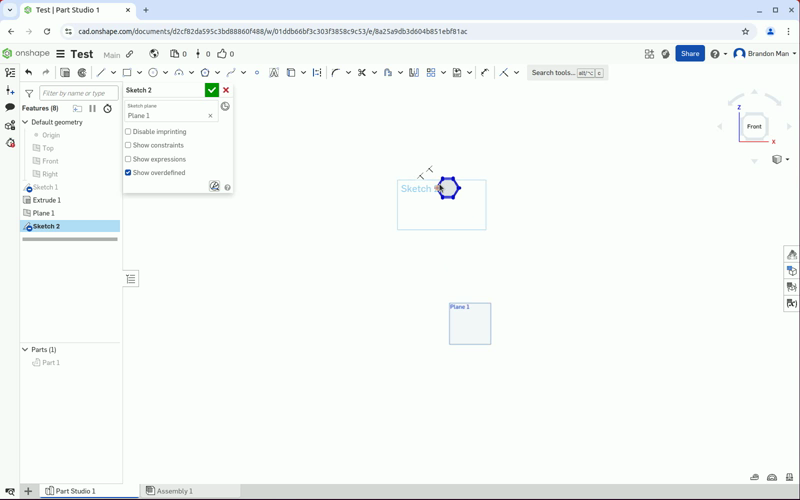
scroll(6)
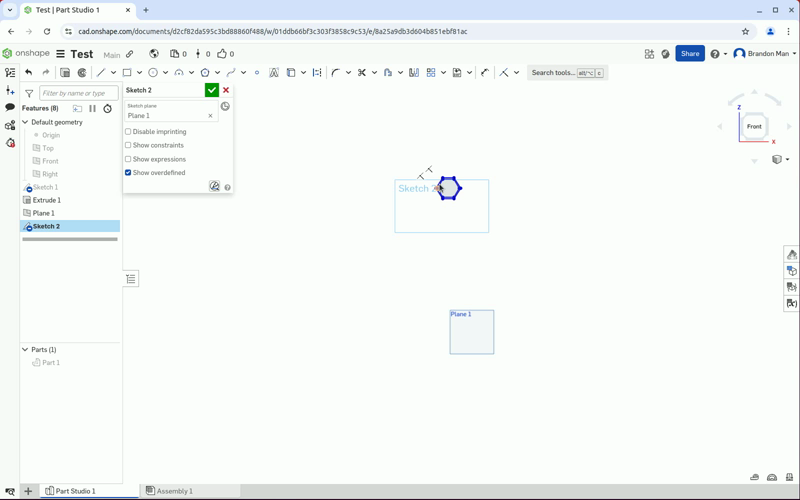
scroll(6)
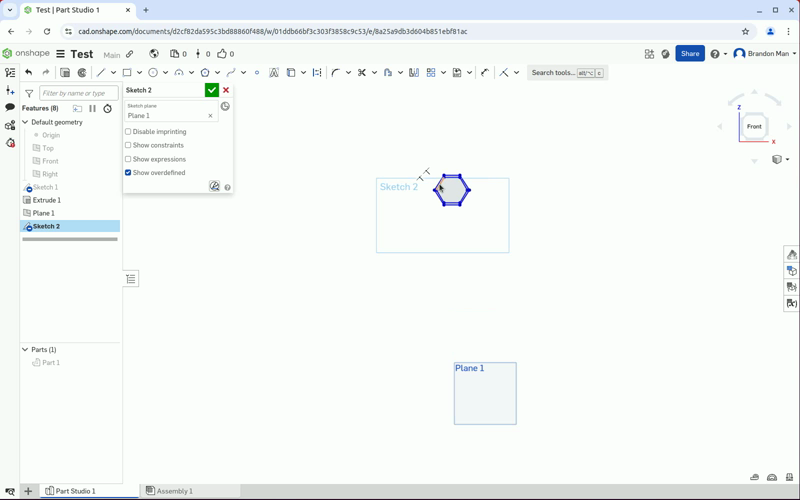
scroll(6)
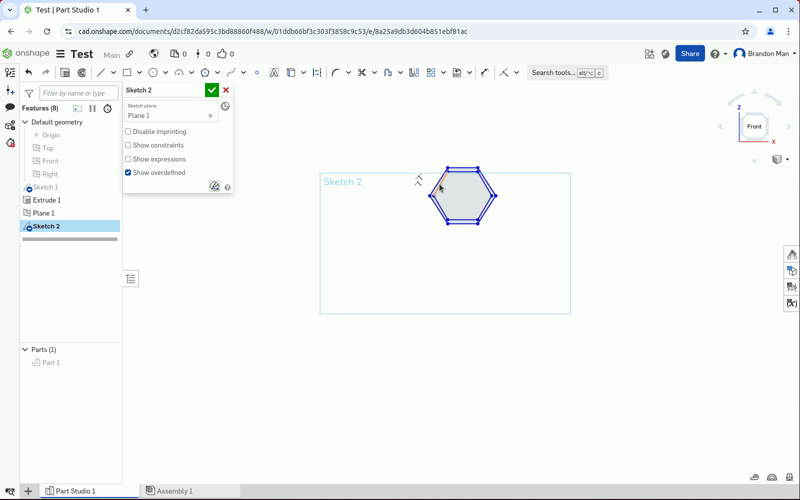
scroll(6)
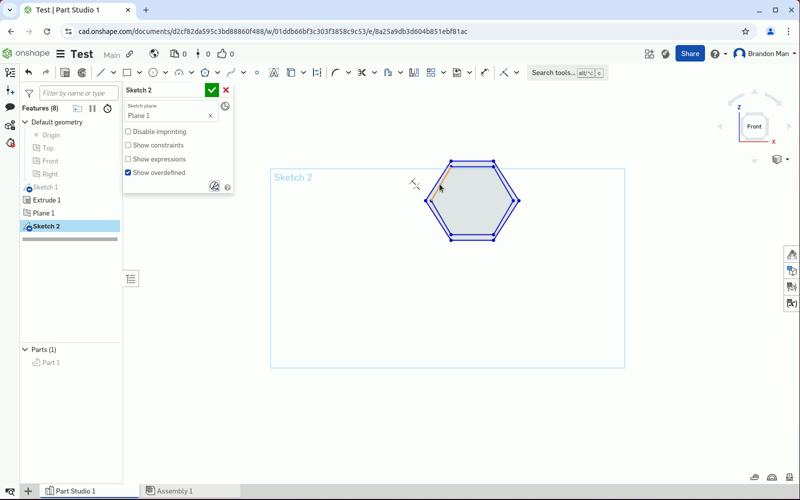
scroll(6)
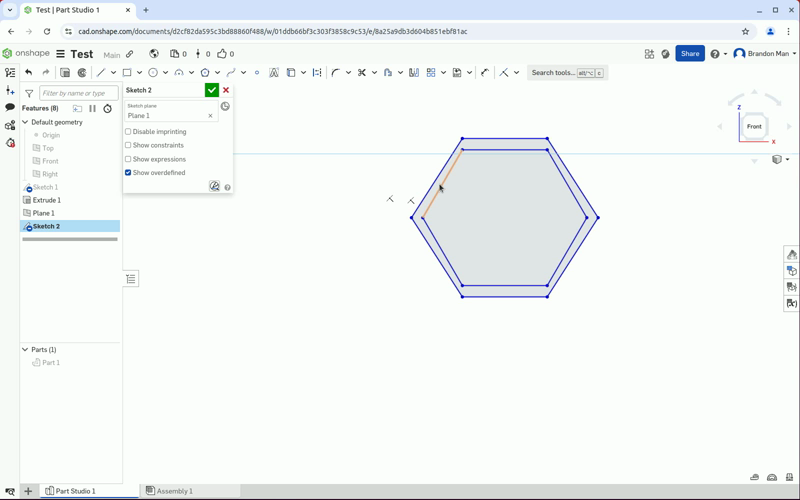
click(439, 183)
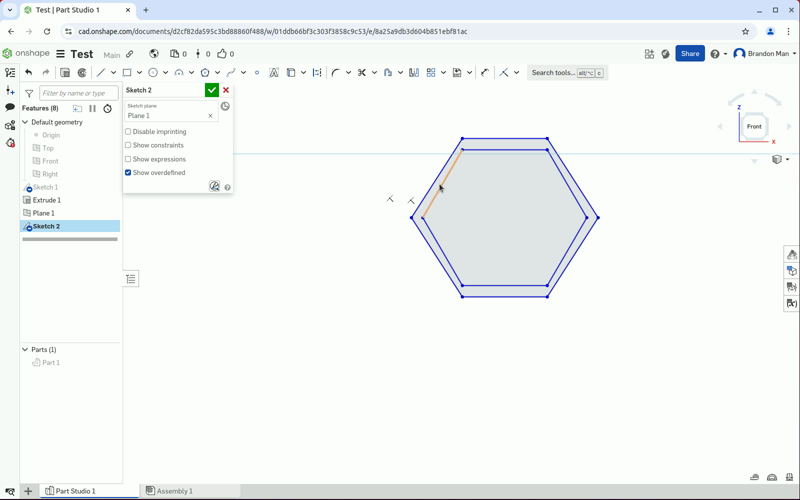
scroll(-6)
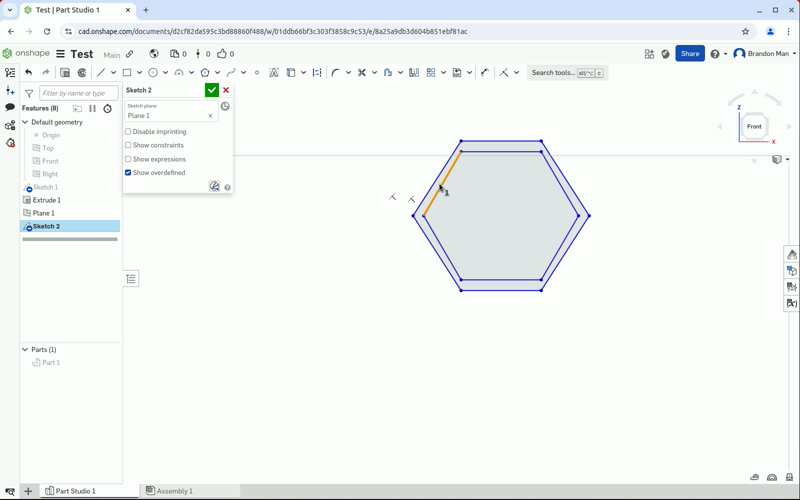
scroll(-6)
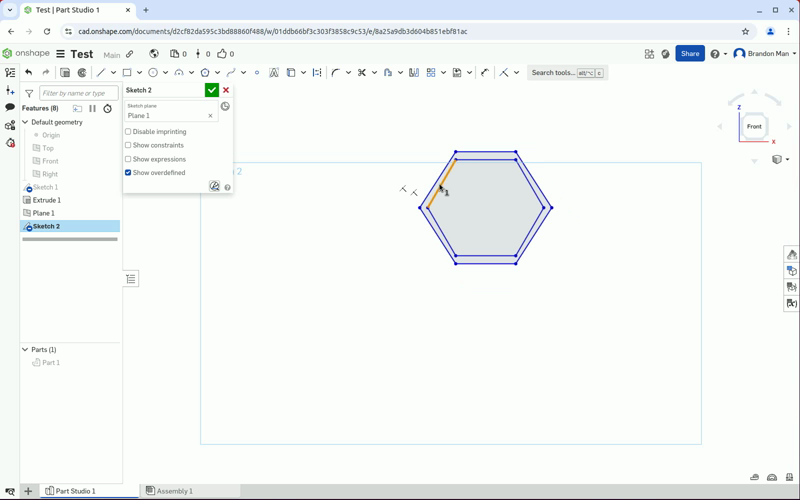
scroll(-6)
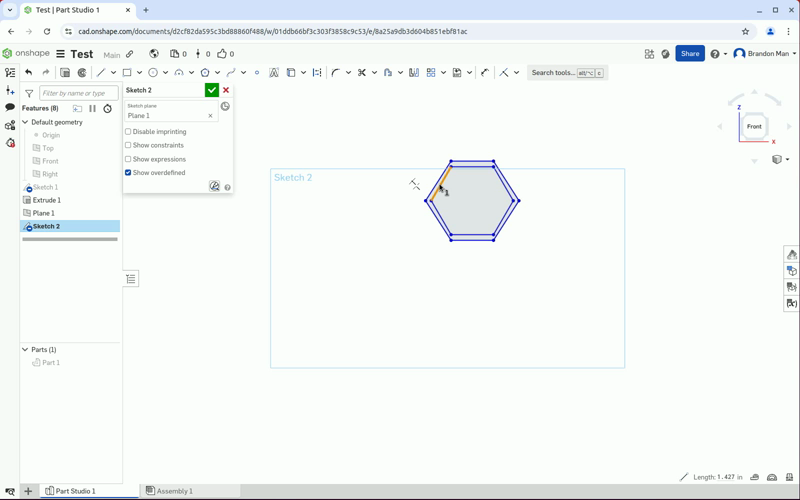
scroll(-6)
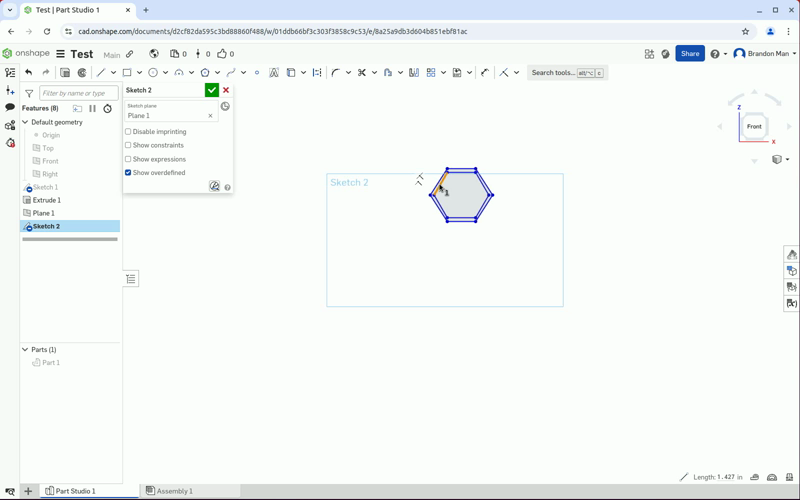
scroll(-6)
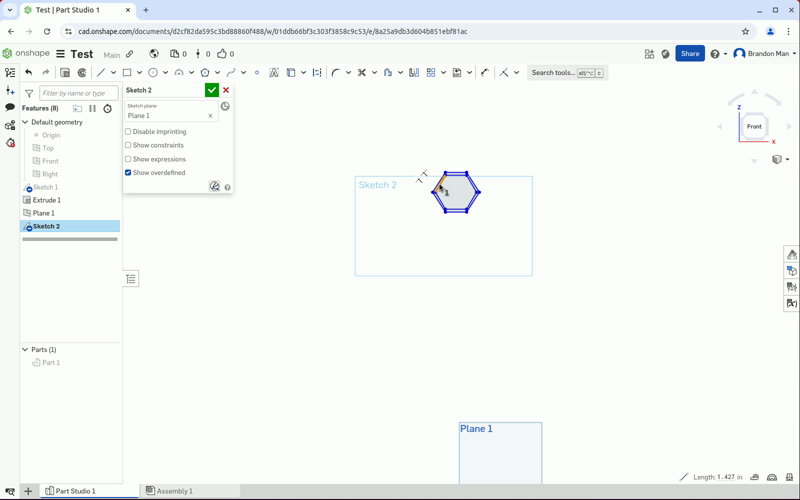
scroll(-6)
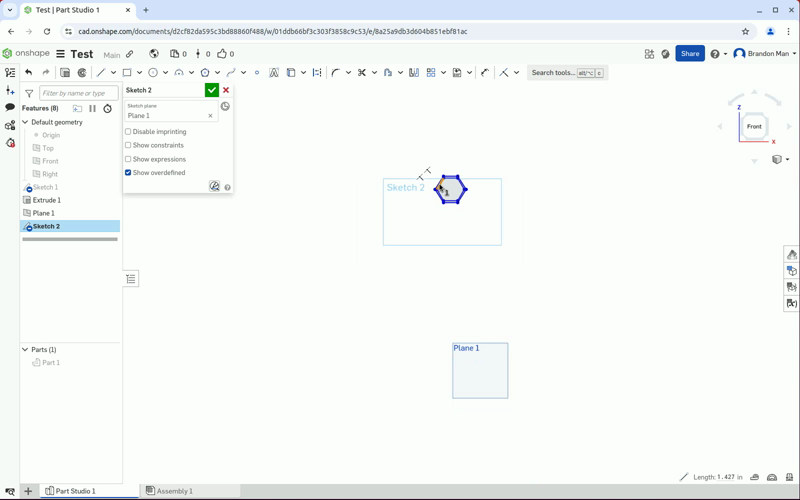
scroll(-6)
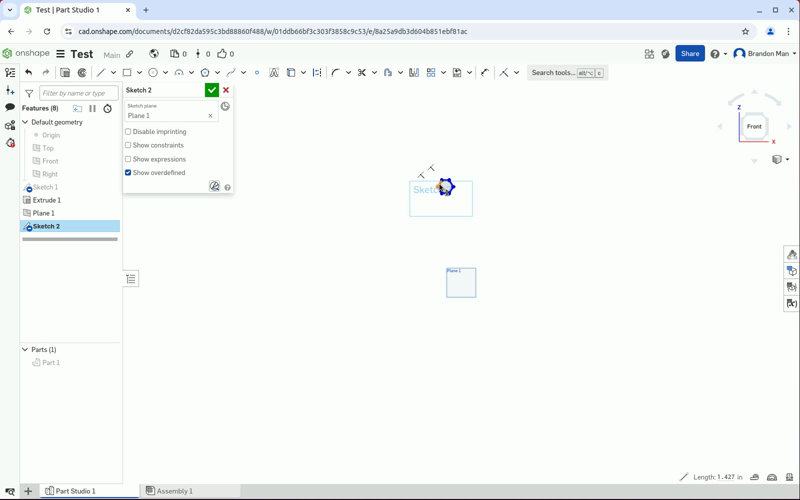
mouse_move(73, 352)
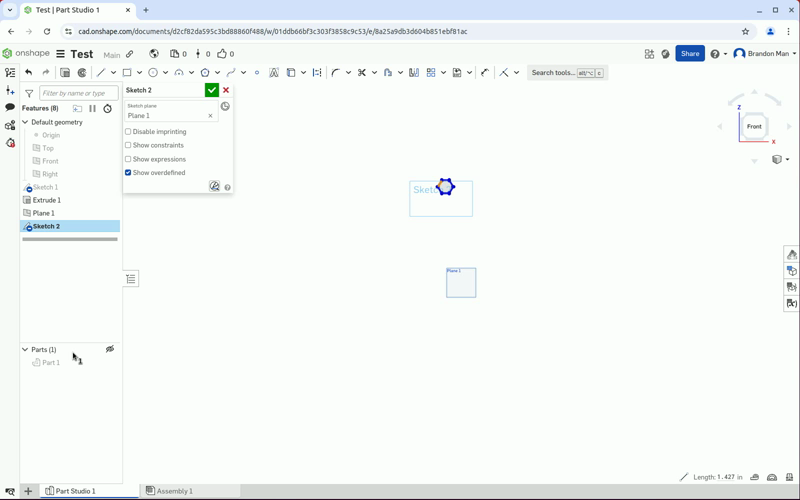
key(shift+y)
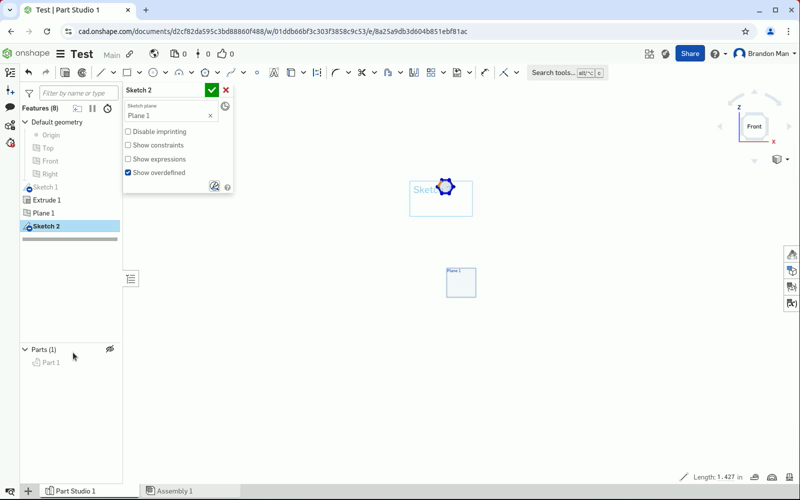
key(shift+e)
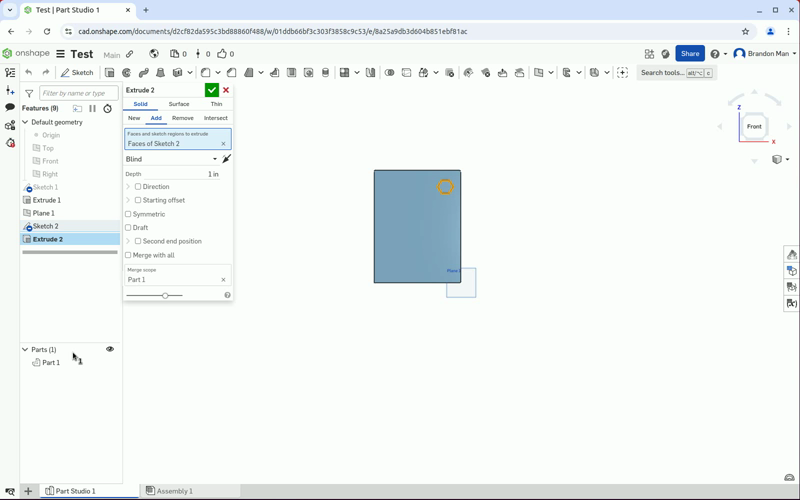
mouse_move(143, 106)
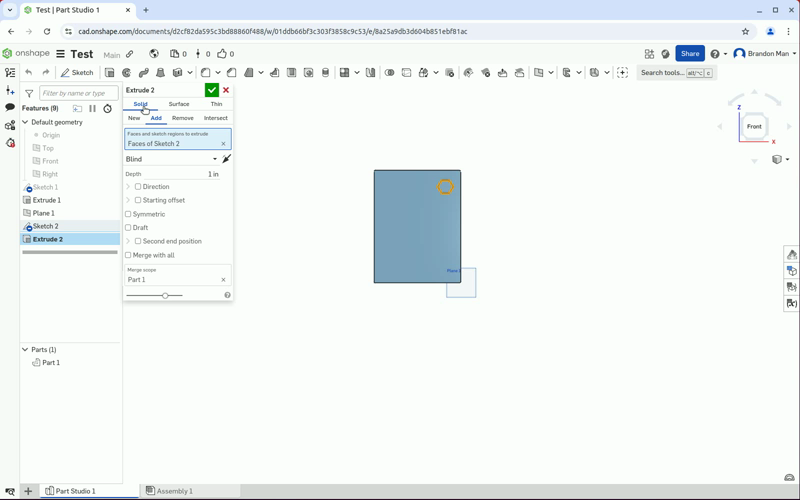
click(143, 106)
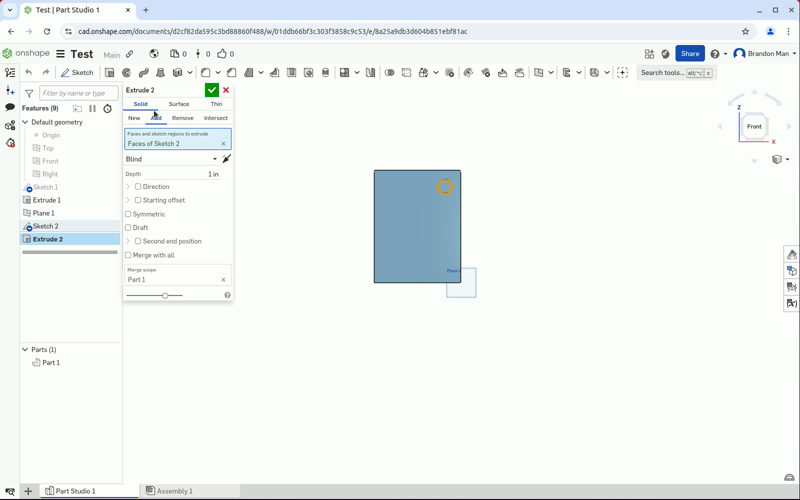
mouse_move(186, 120)
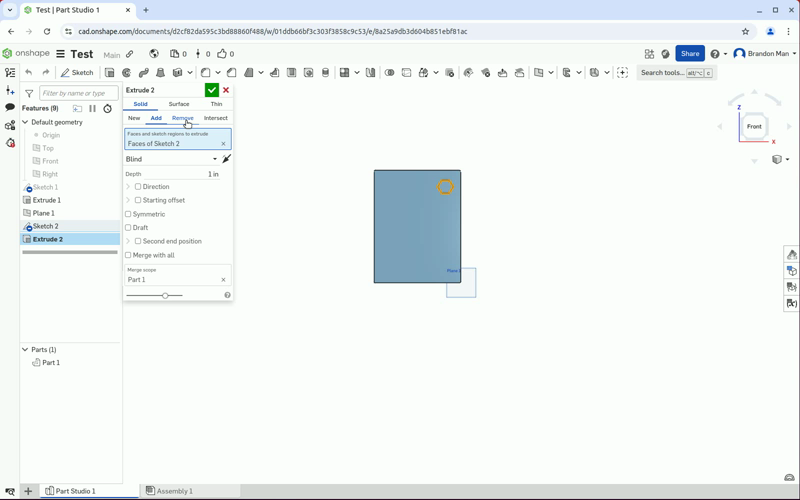
click(186, 120)
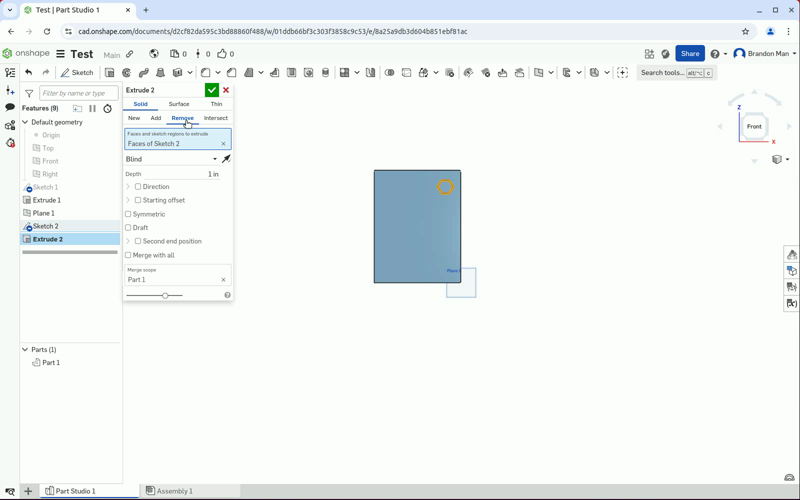
key(tab, 4)
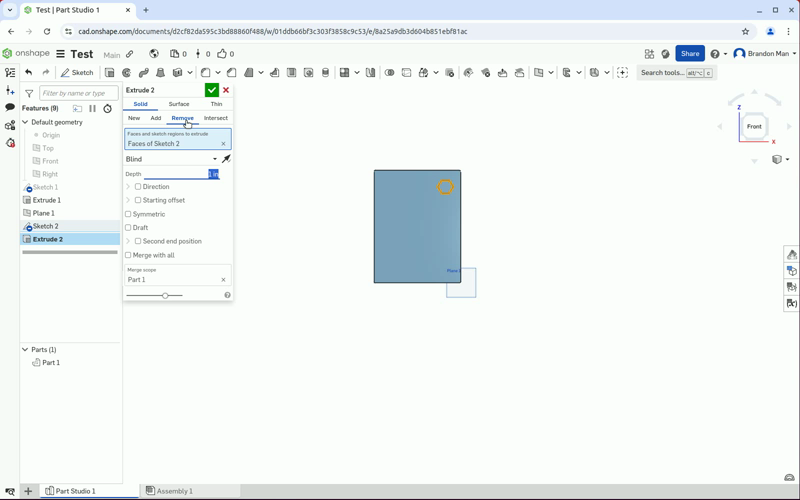
text(0.241)
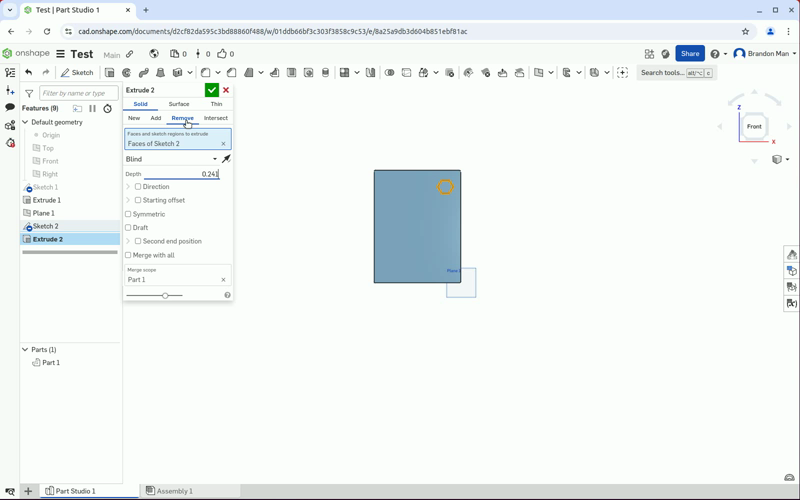
key(tab, 6)
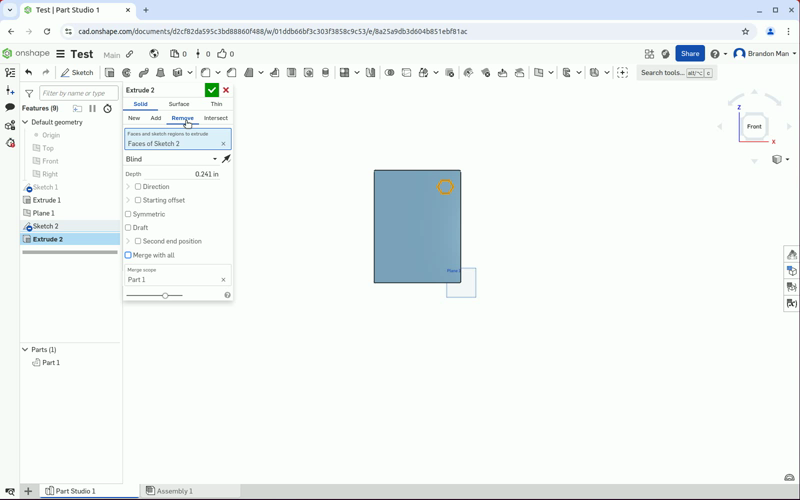
key(space)
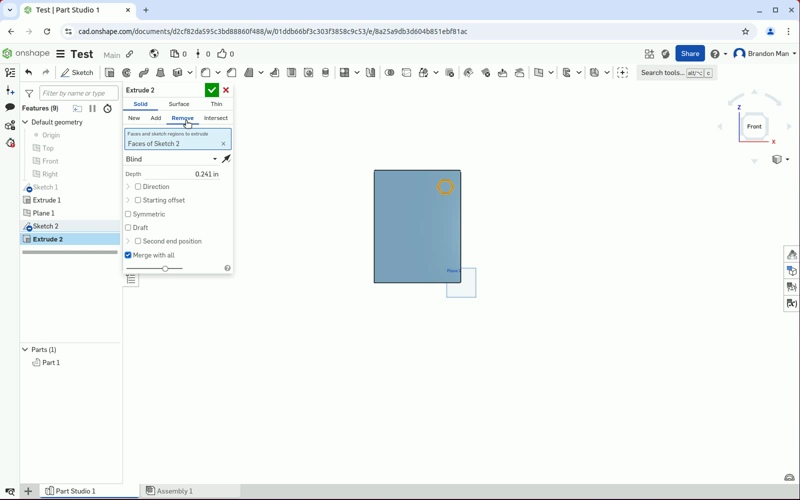
key(enter)
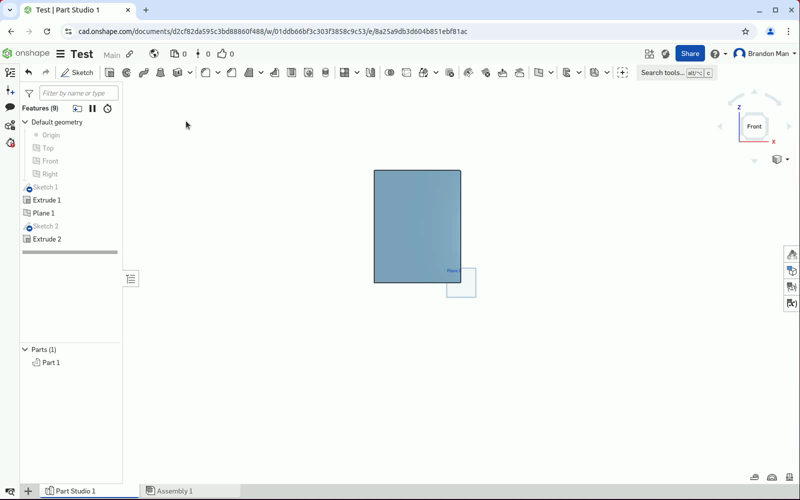
key(shift+h)
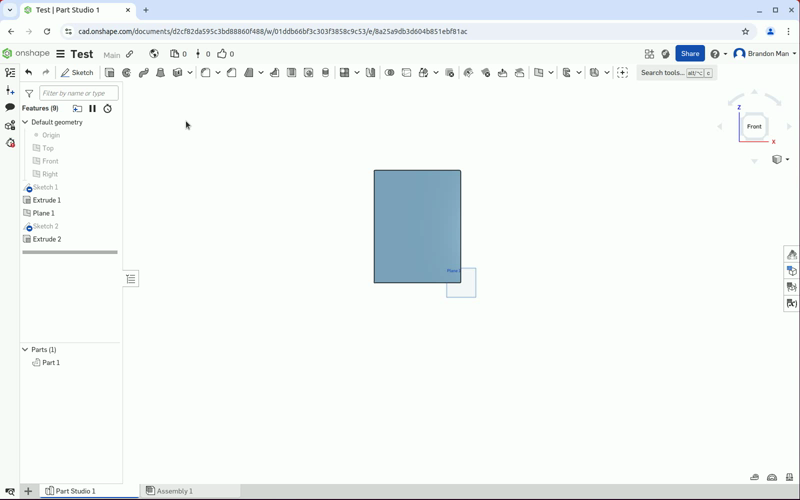
key(shift+h)
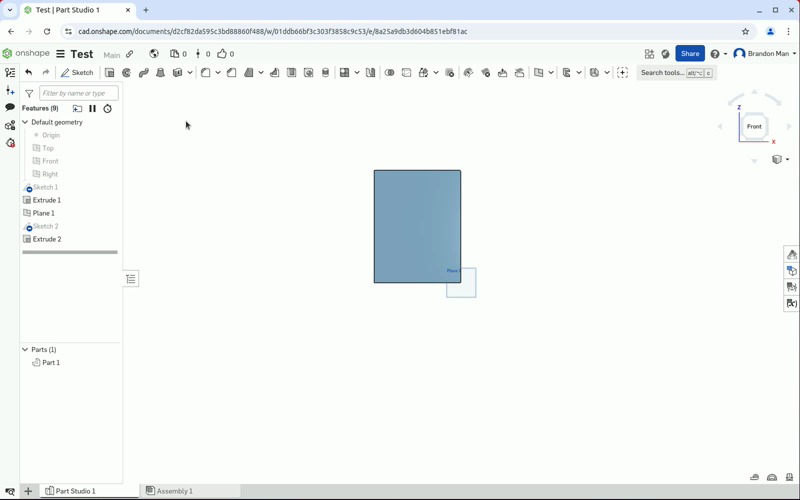
mouse_move(73, 189)
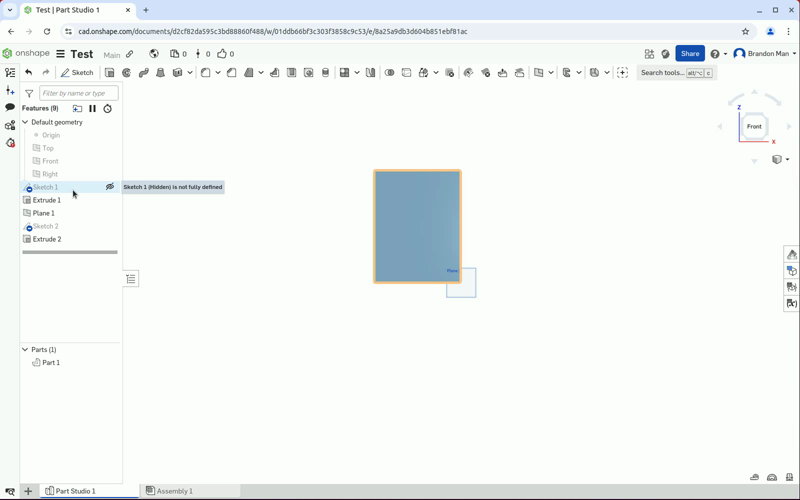
click(73, 189)
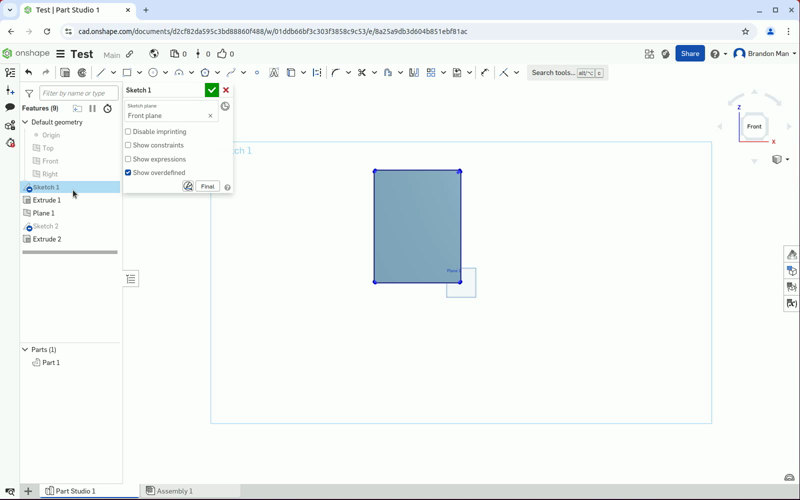
mouse_move(229, 92)
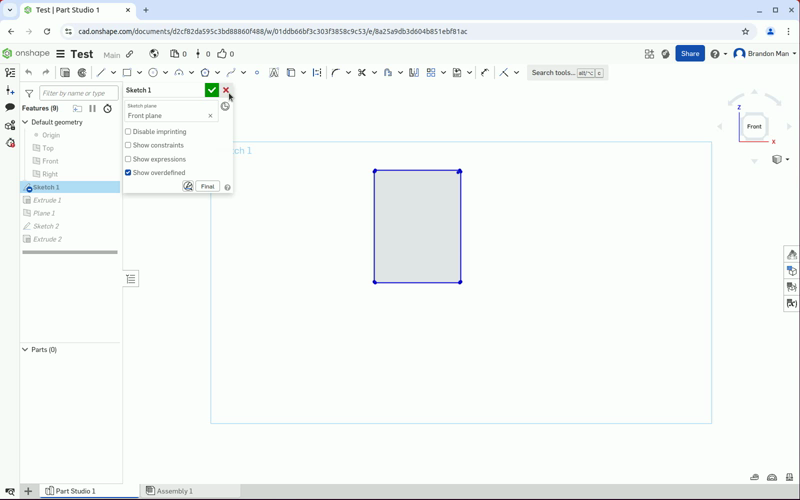
click(229, 92)
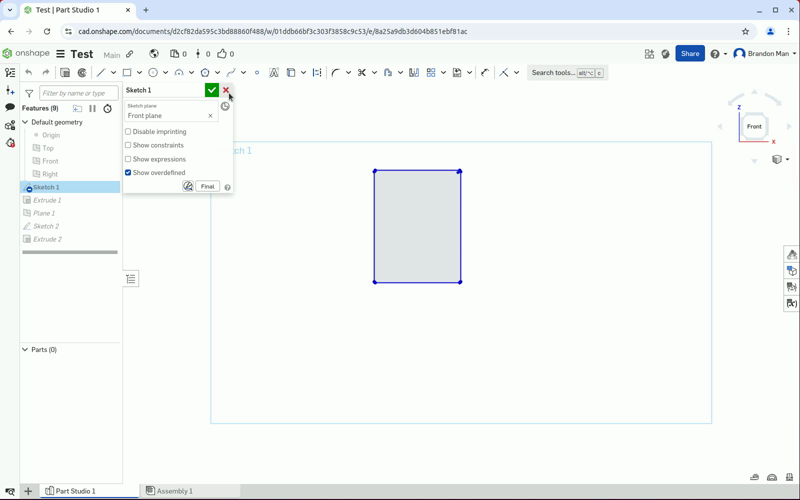
key(shift+s)
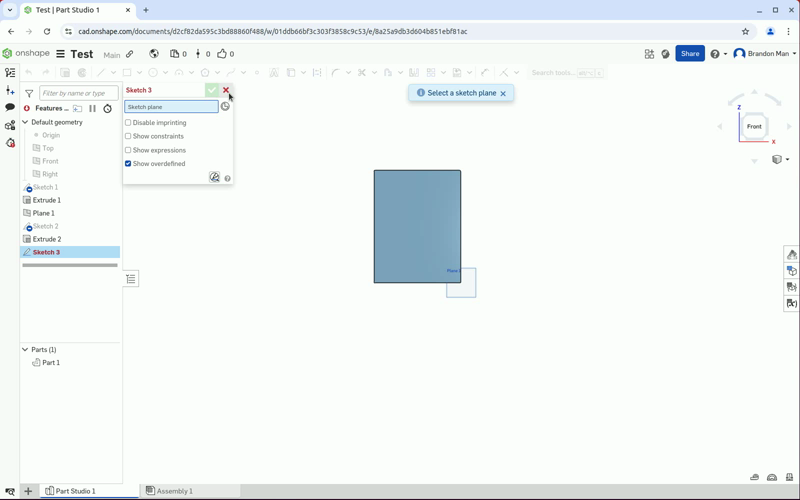
mouse_move(73, 215)
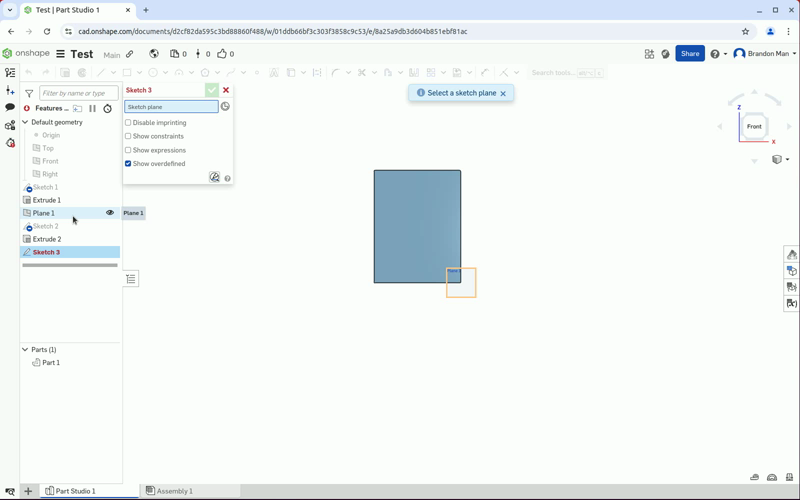
click(73, 215)
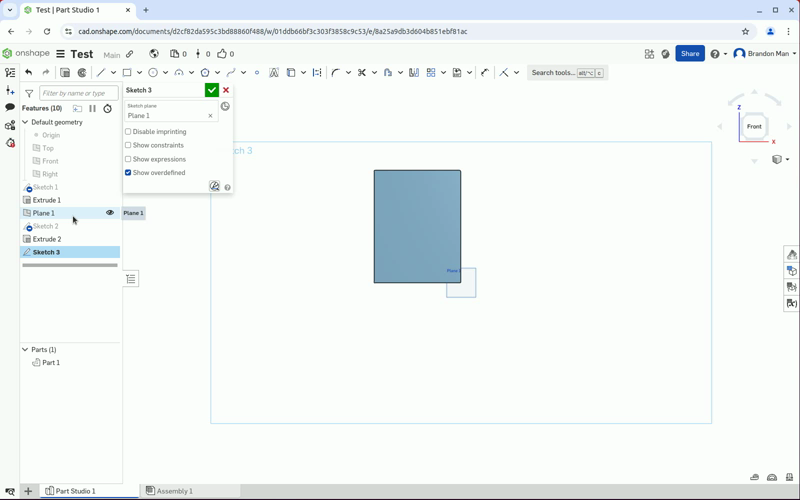
mouse_move(73, 352)
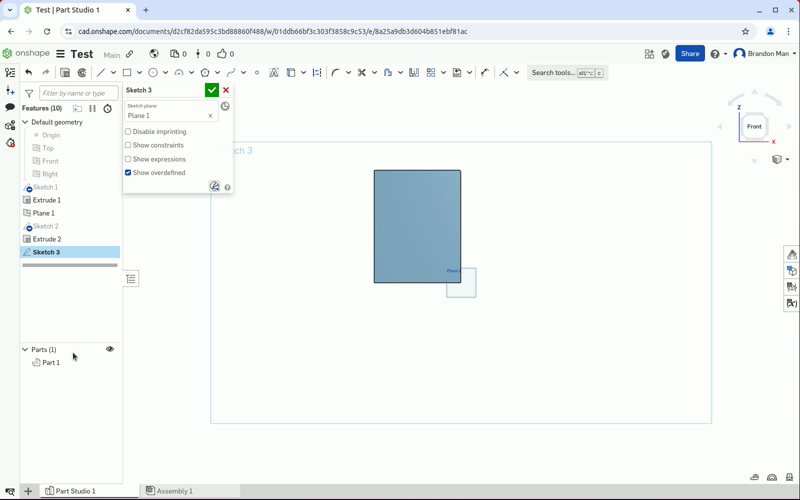
key(y)
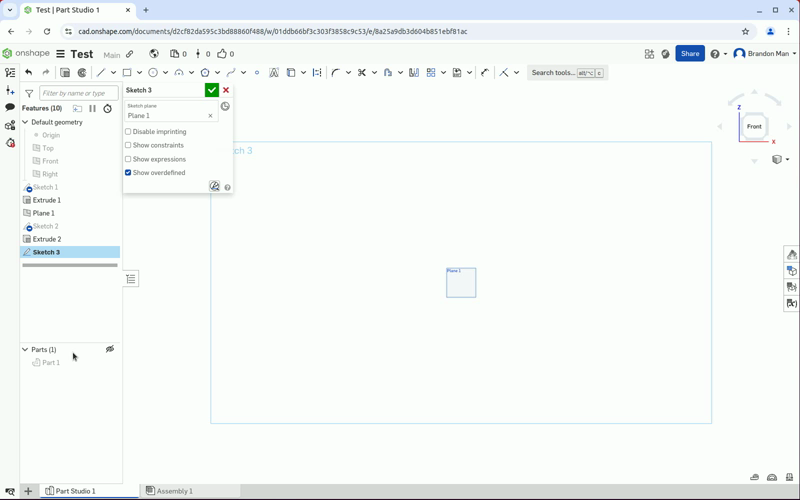
key(l)
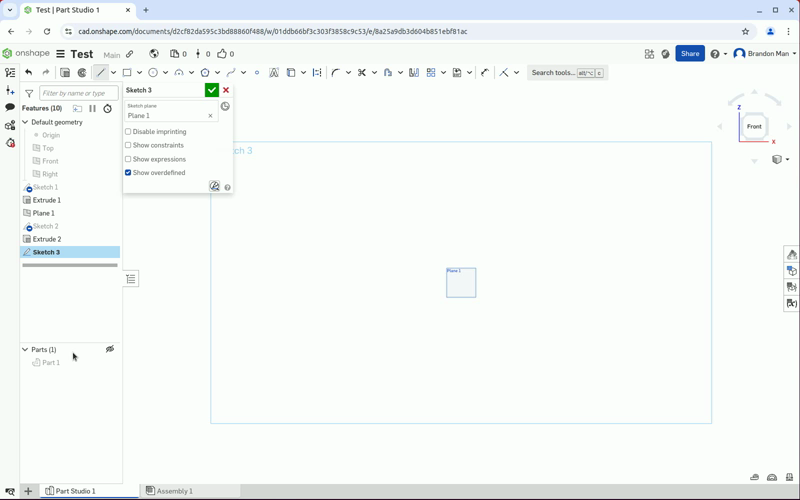
key_down(shift)
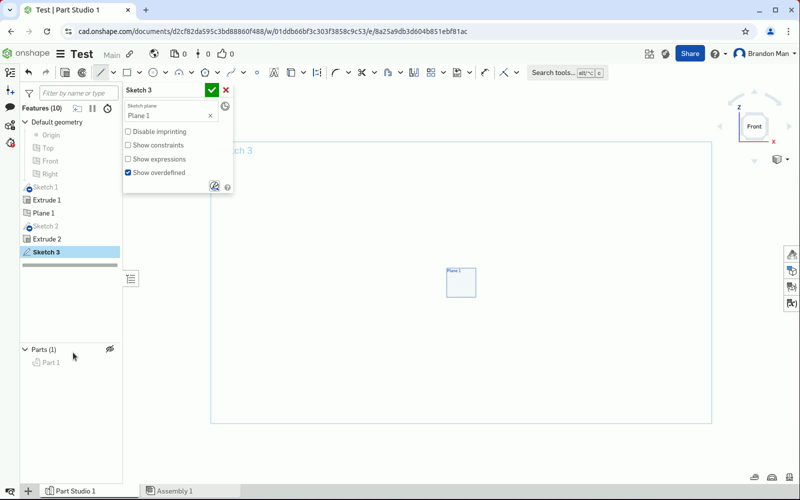
mouse_move(424, 195)
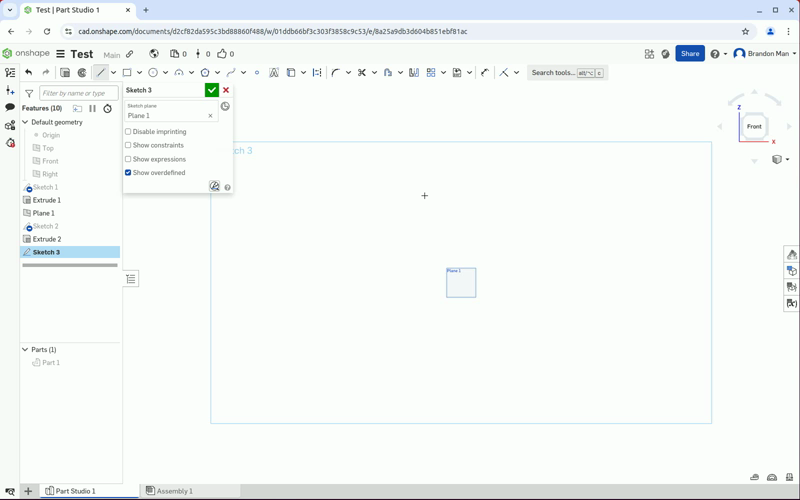
click(424, 195)
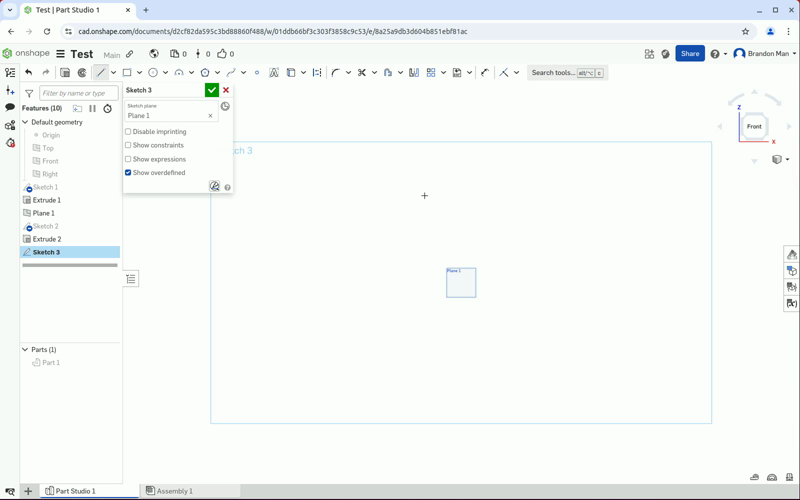
key_up(shift)
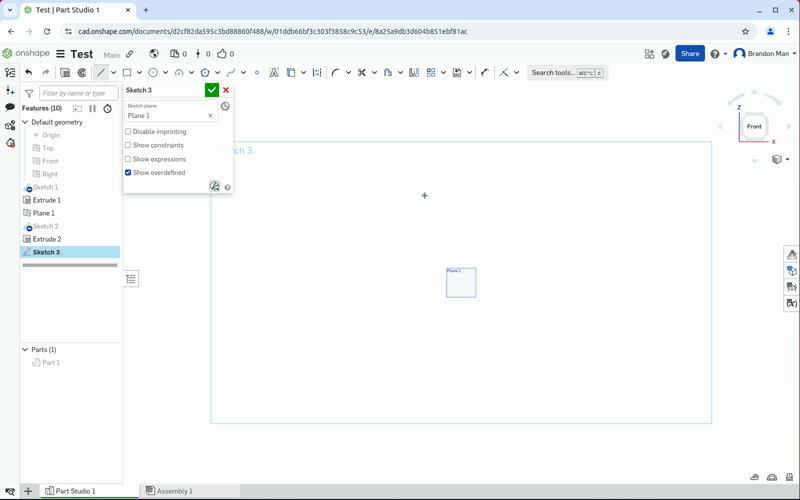
key_down(shift)
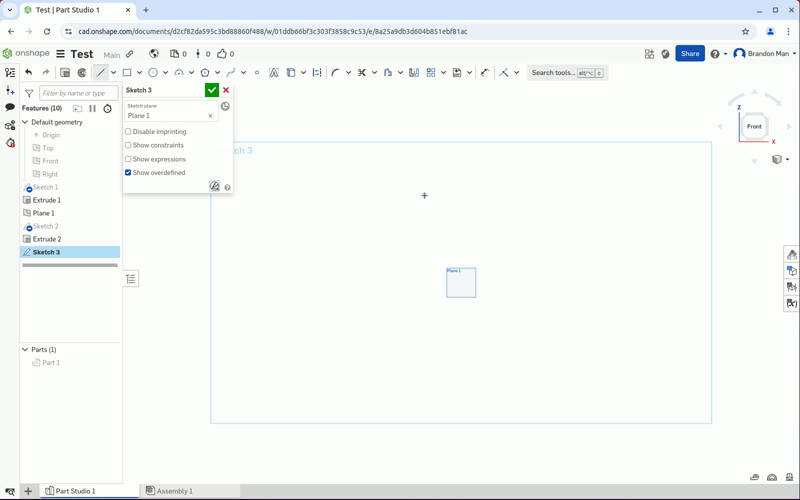
mouse_move(454, 195)
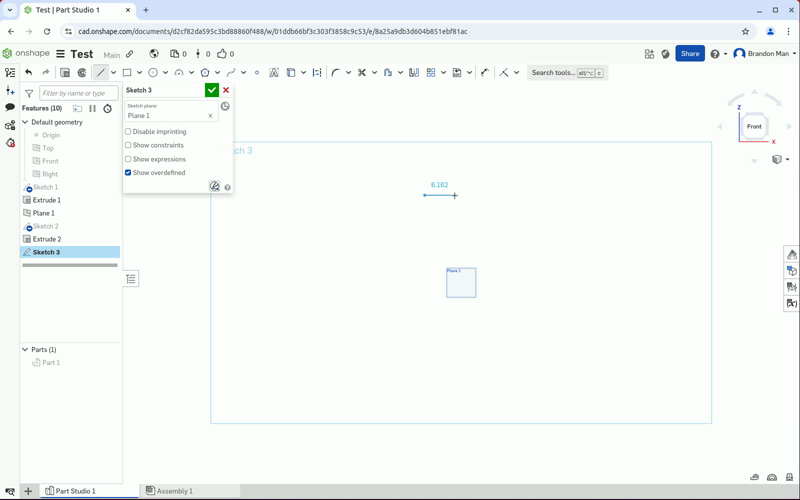
mouse_move(428, 201)
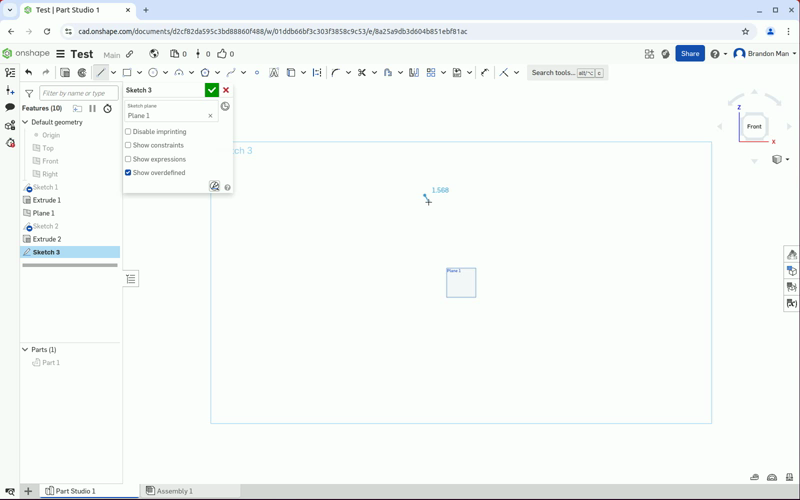
click(428, 201)
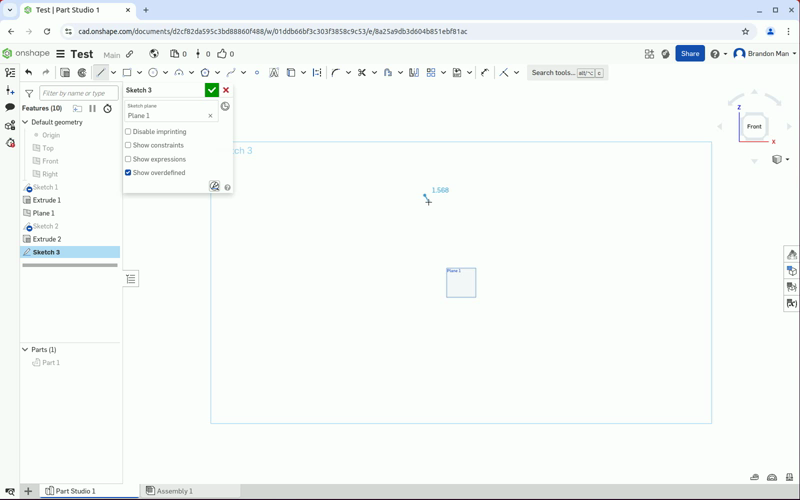
key_up(shift)
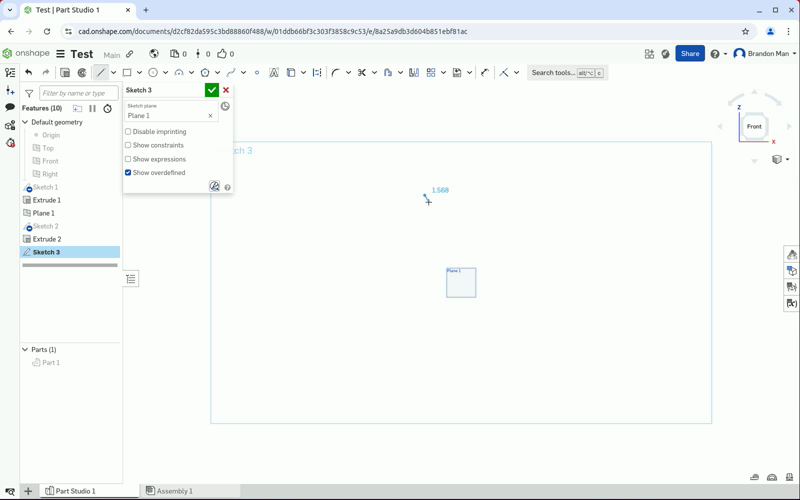
key_down(shift)
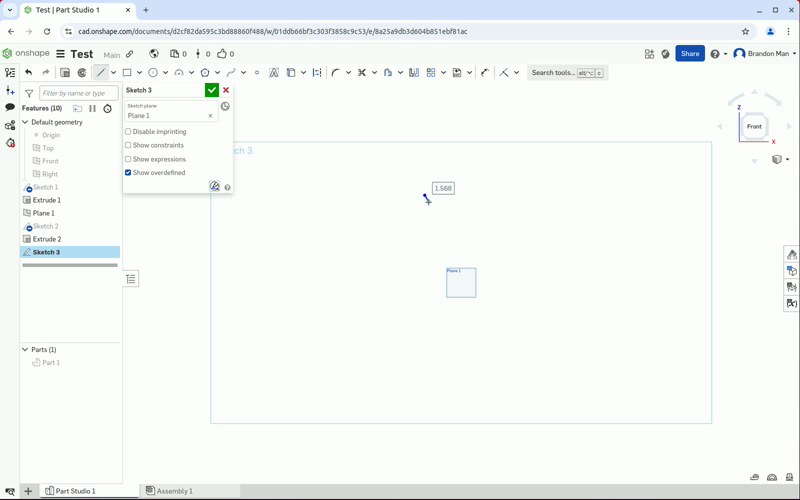
mouse_move(458, 201)
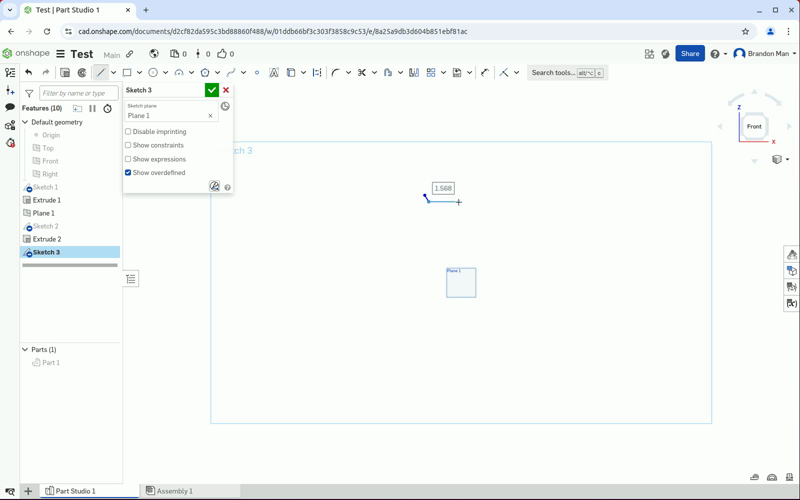
mouse_move(436, 201)
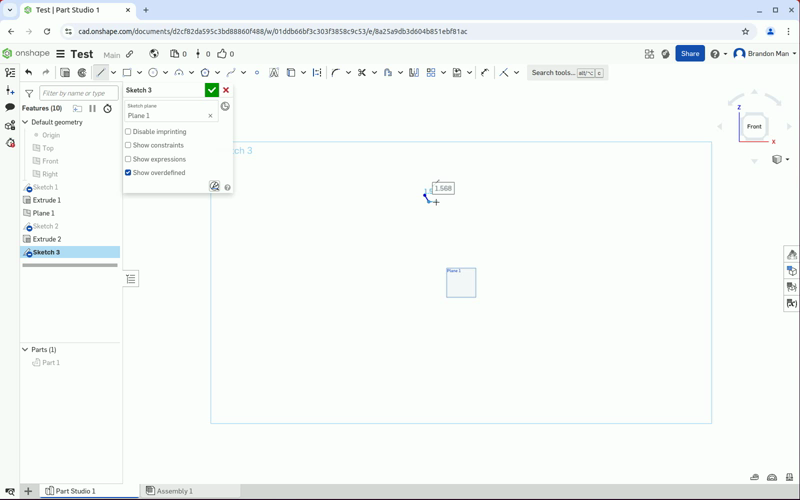
click(436, 201)
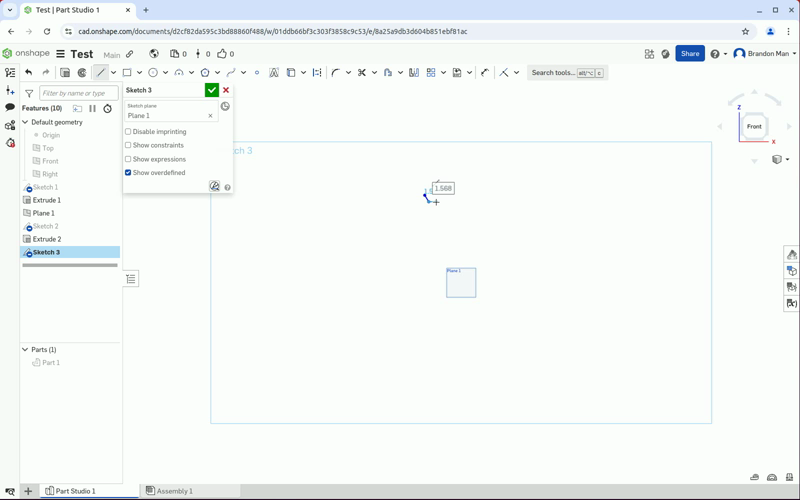
key_up(shift)
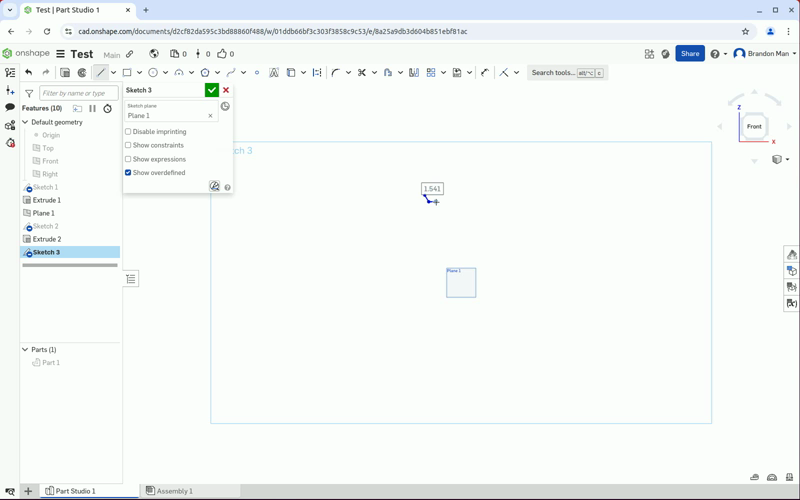
key_down(shift)
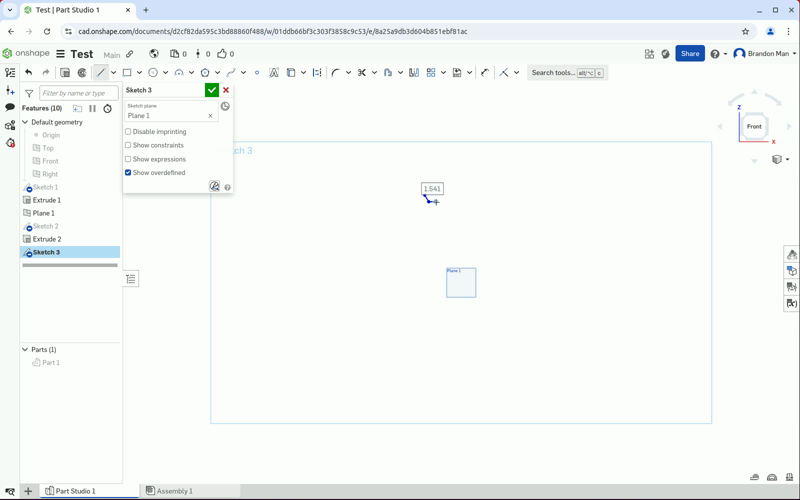
mouse_move(466, 201)
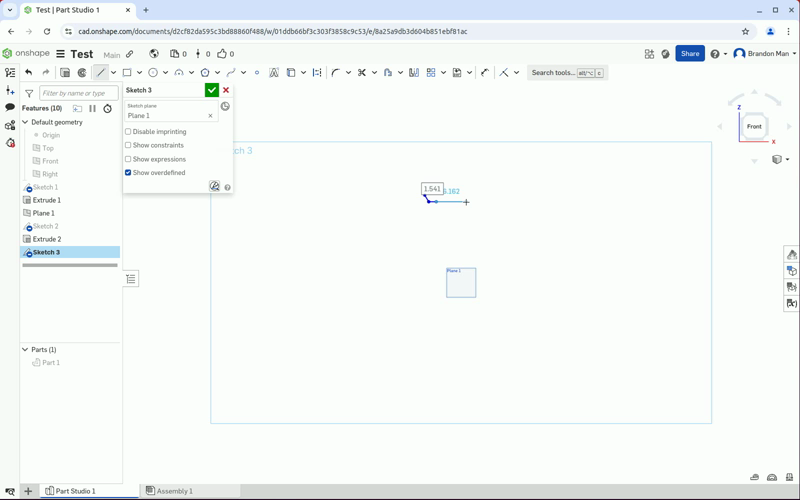
mouse_move(440, 195)
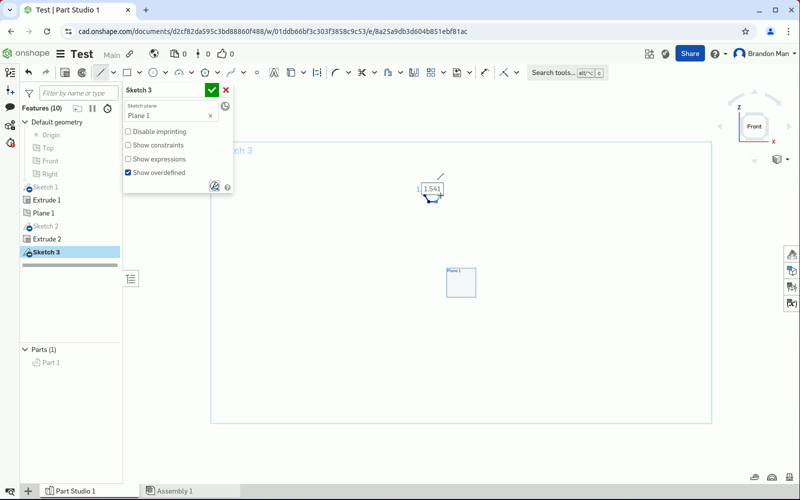
click(440, 195)
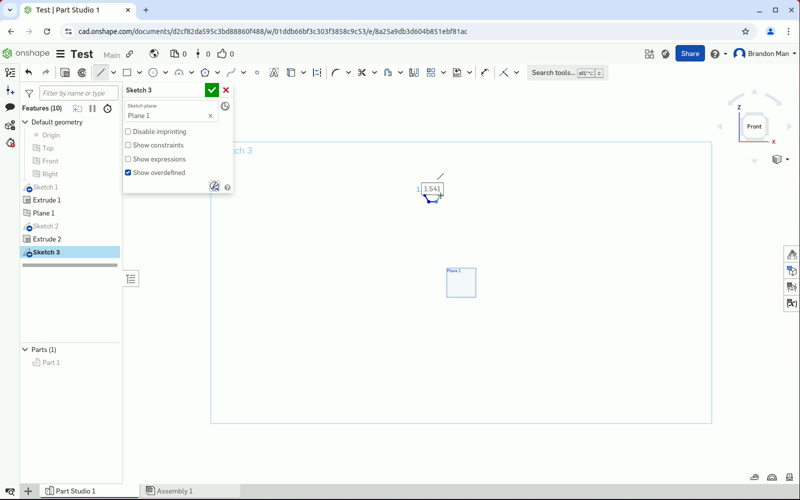
key_up(shift)
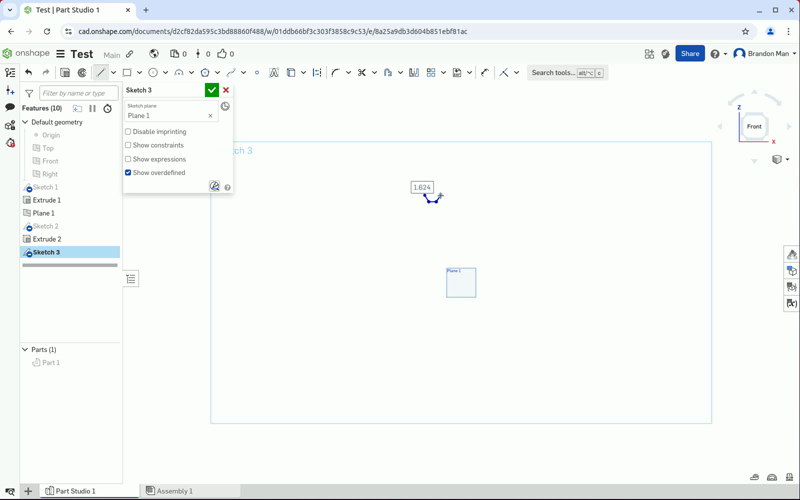
key_down(shift)
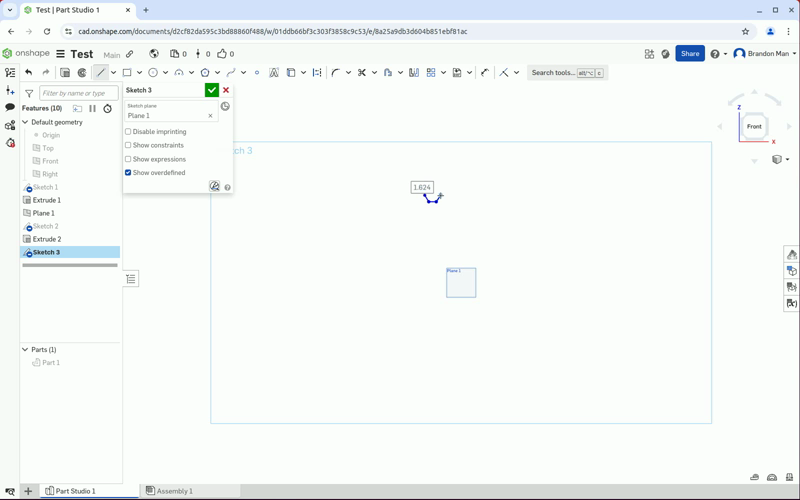
mouse_move(470, 195)
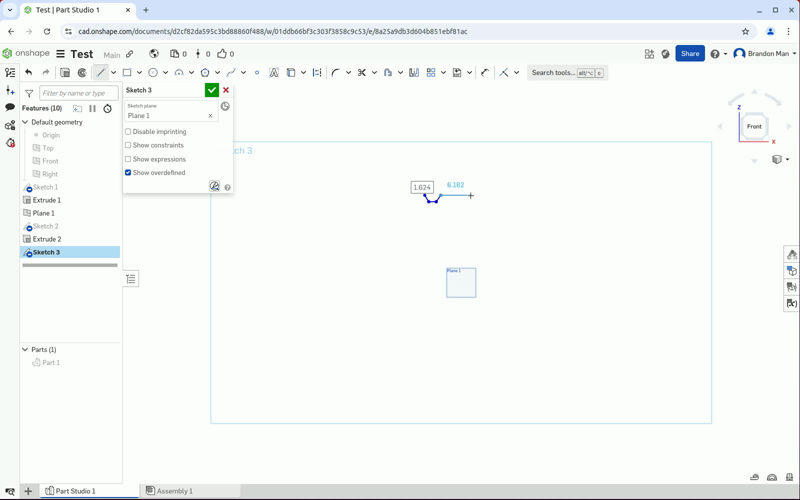
mouse_move(436, 188)
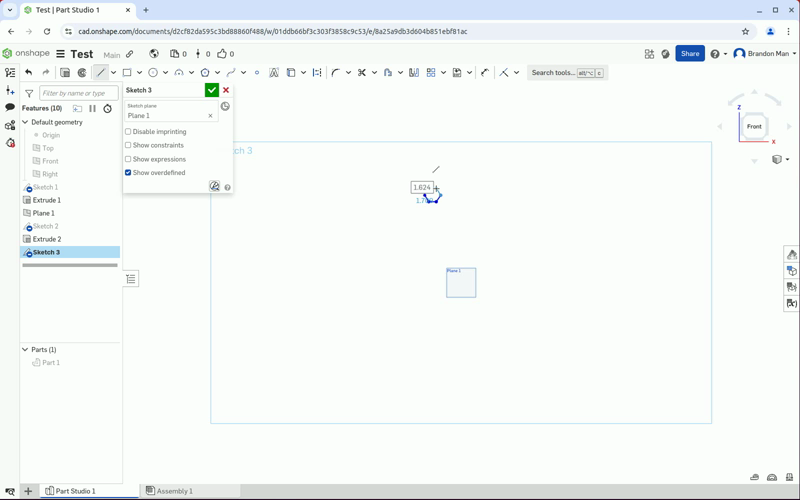
click(436, 188)
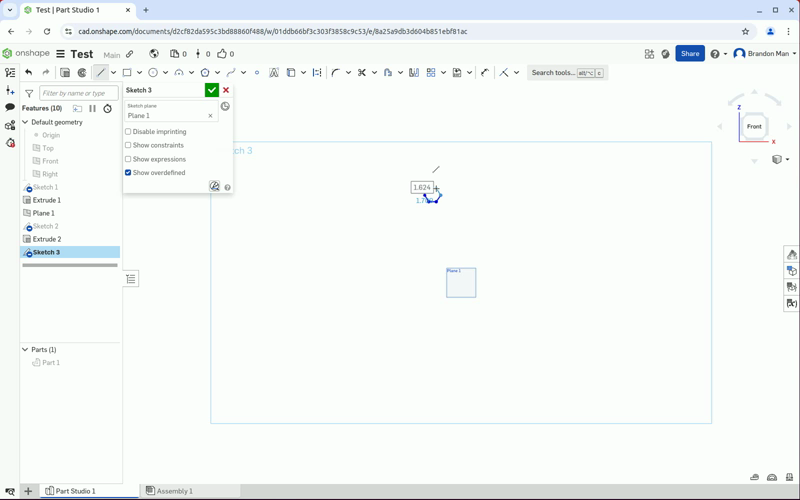
key_up(shift)
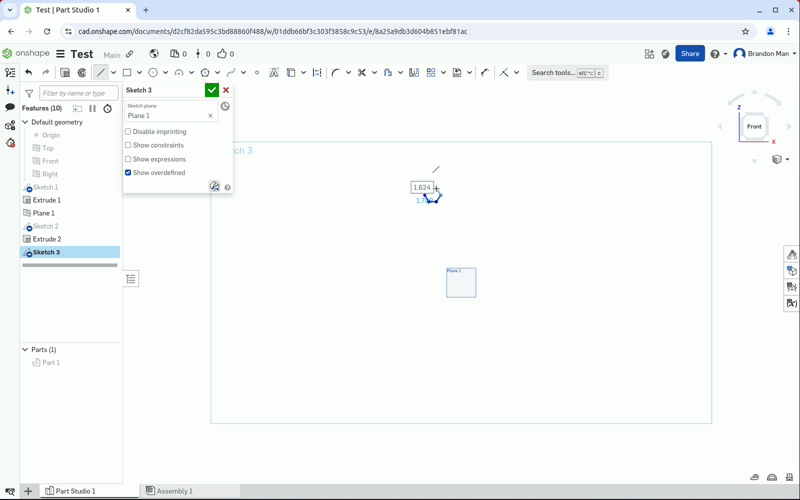
key_down(shift)
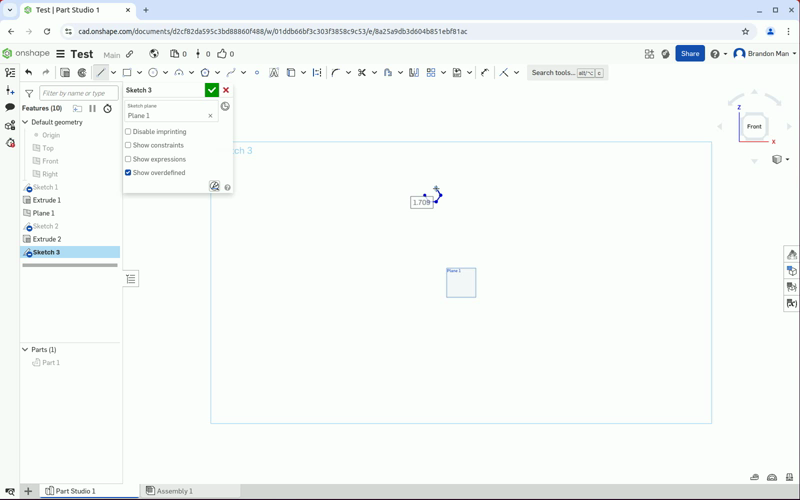
mouse_move(466, 188)
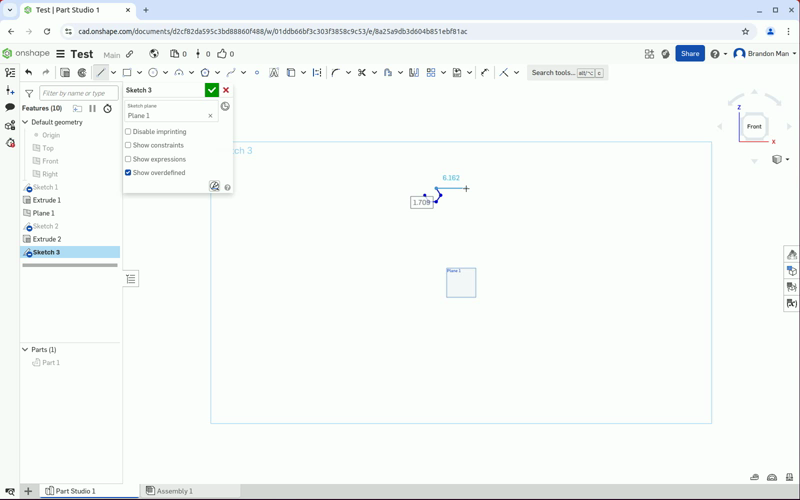
mouse_move(428, 188)
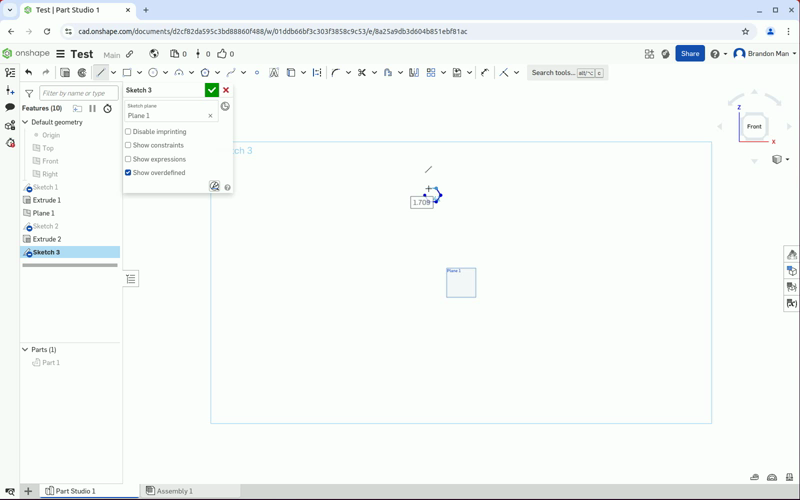
click(428, 188)
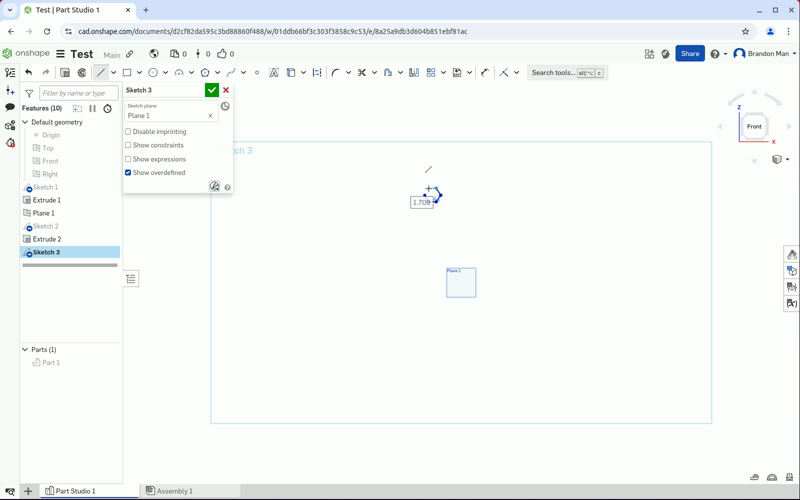
key_up(shift)
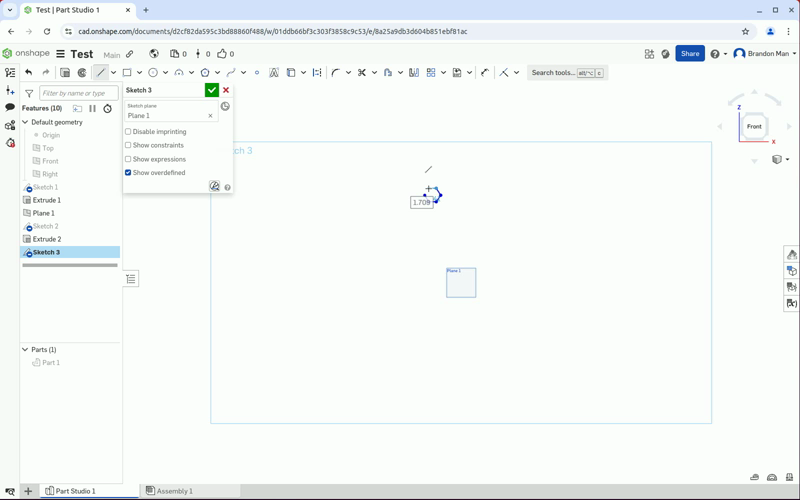
mouse_move(458, 188)
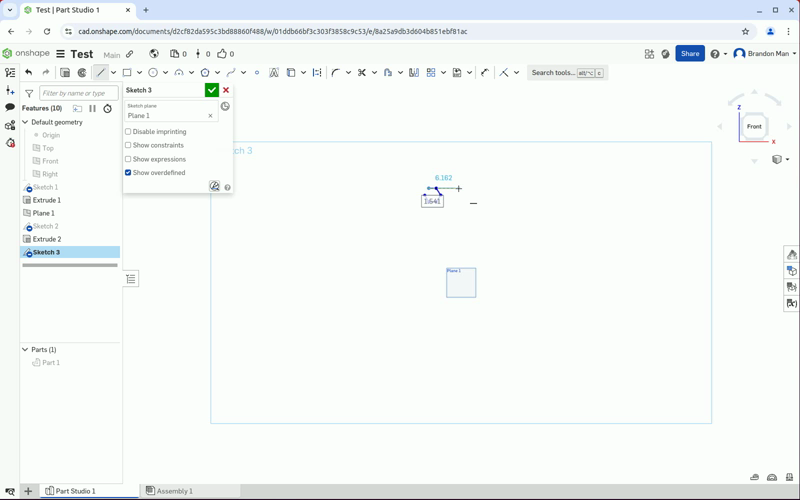
key_down(shift)
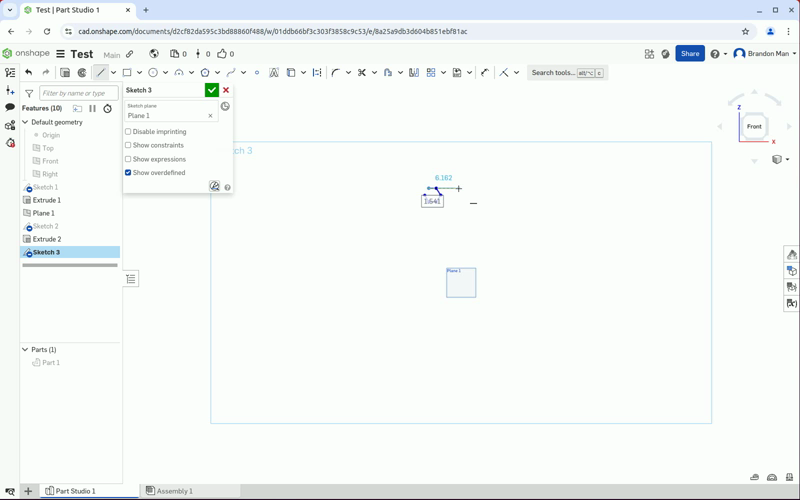
mouse_move(424, 195)
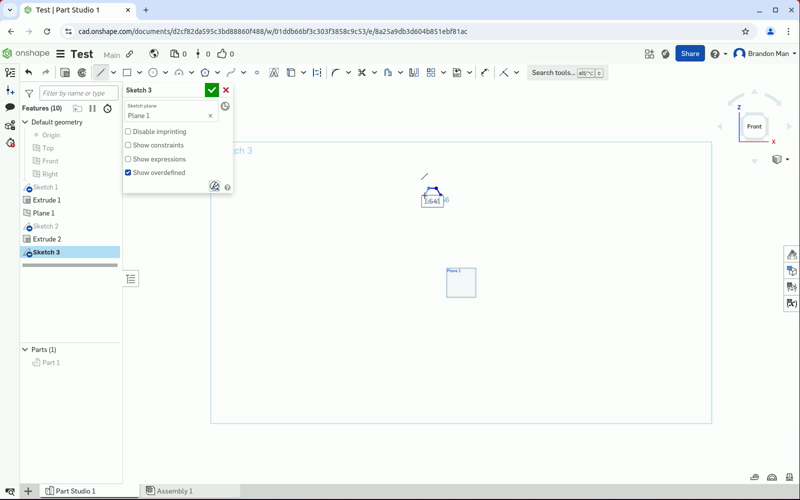
key_up(shift)
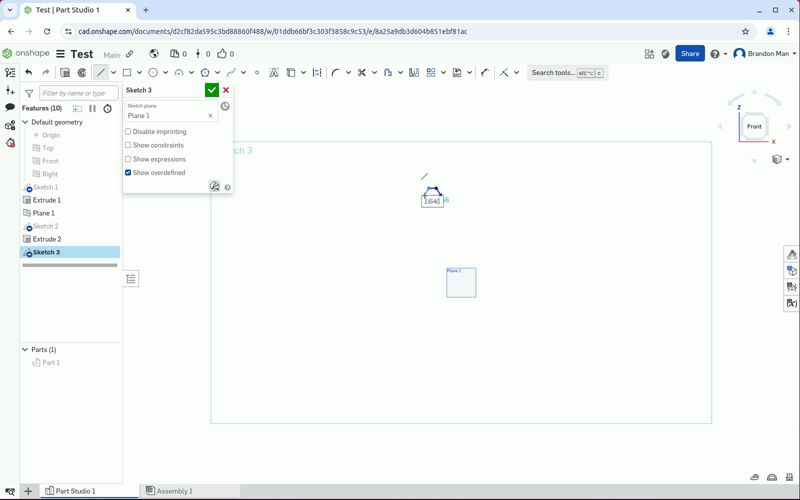
click(424, 195)
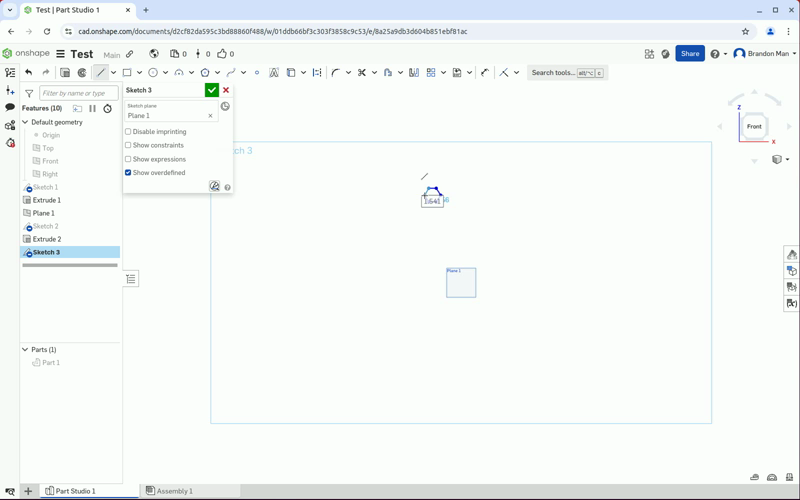
key(esc)
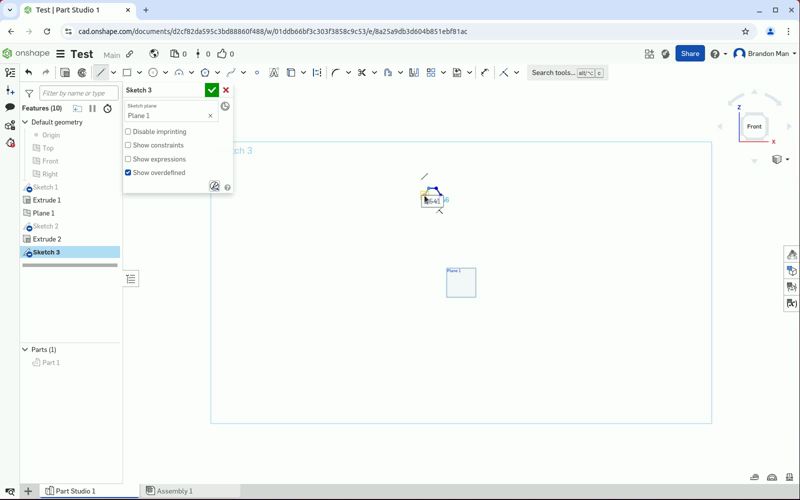
key(l)
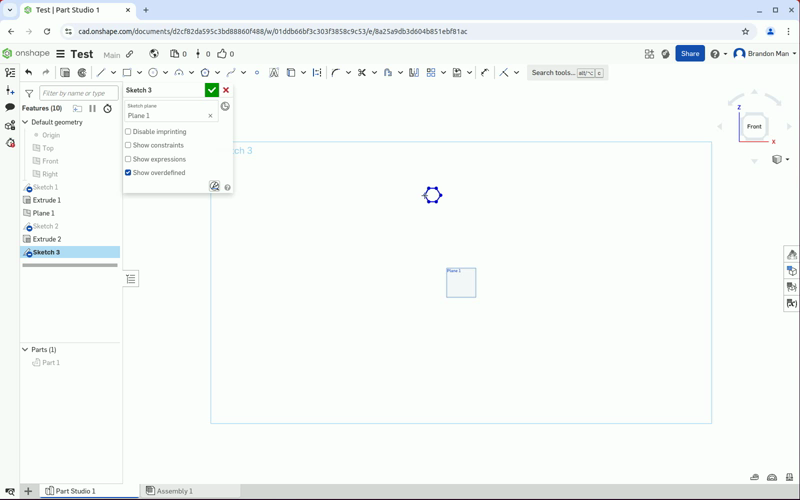
key_down(shift)
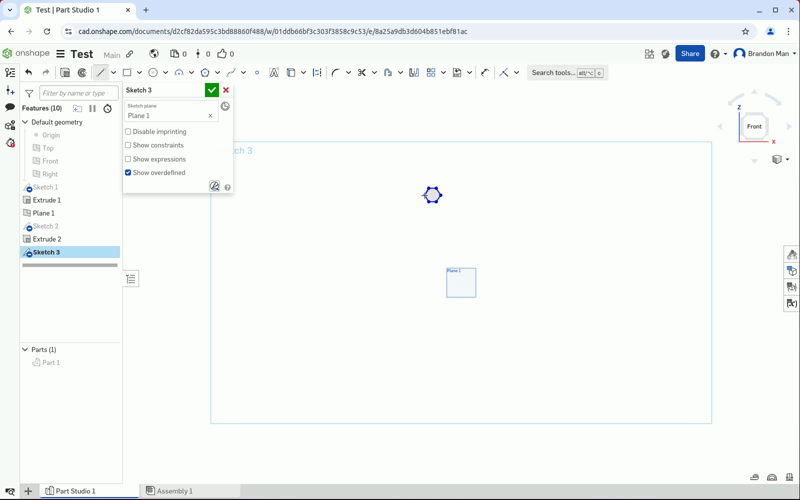
mouse_move(425, 195)
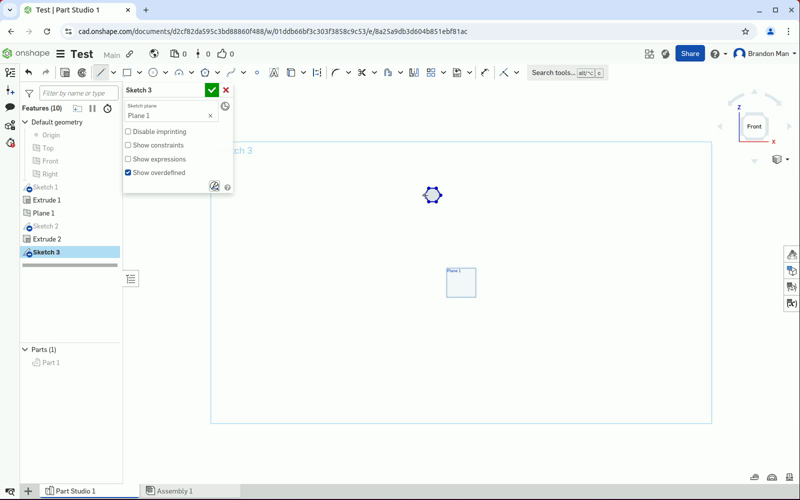
scroll(6)
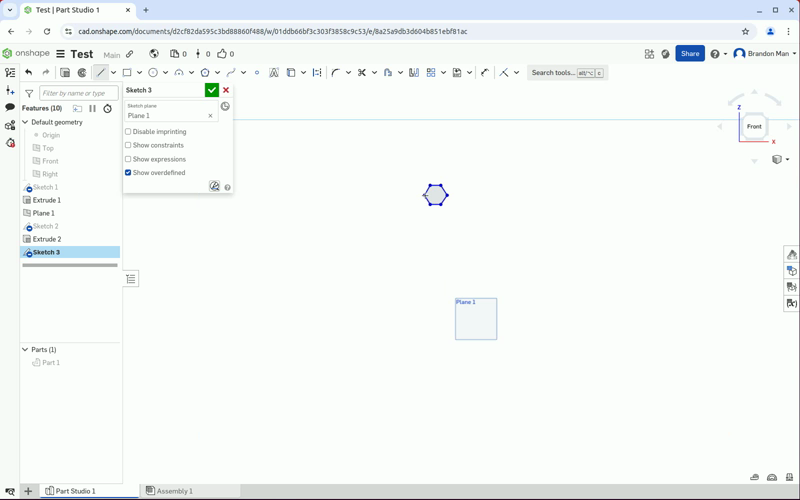
scroll(6)
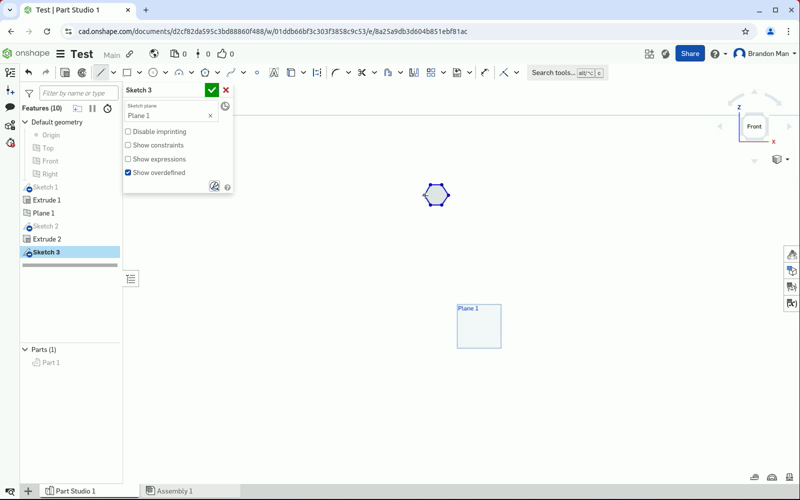
scroll(6)
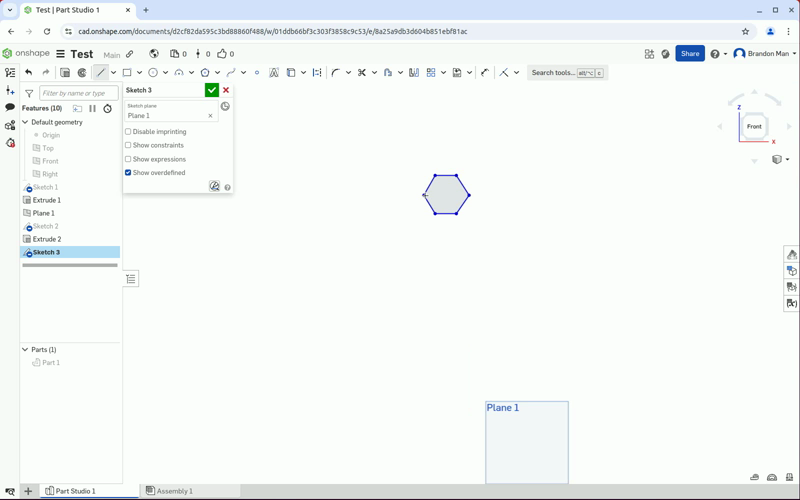
scroll(6)
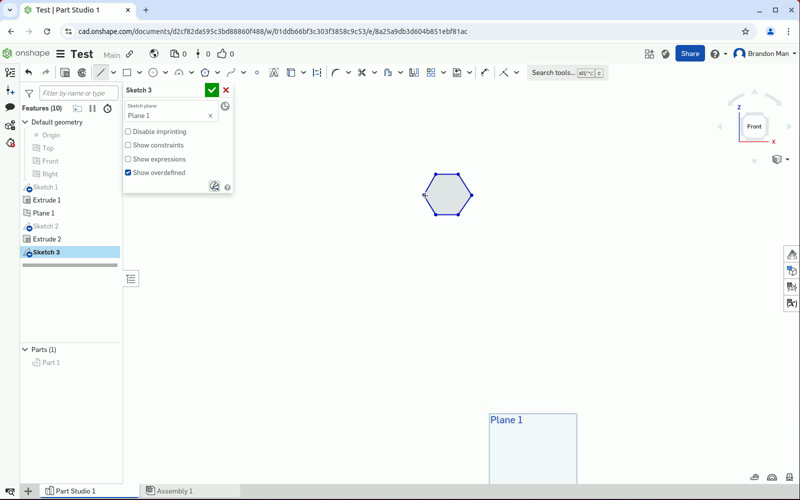
scroll(6)
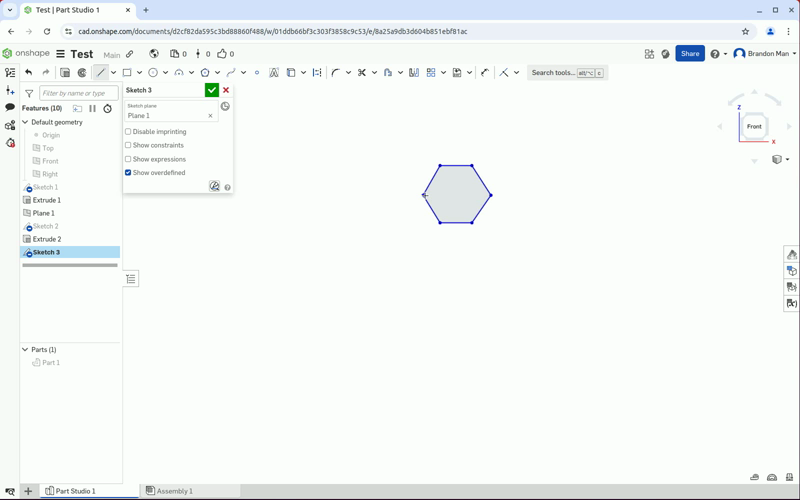
scroll(6)
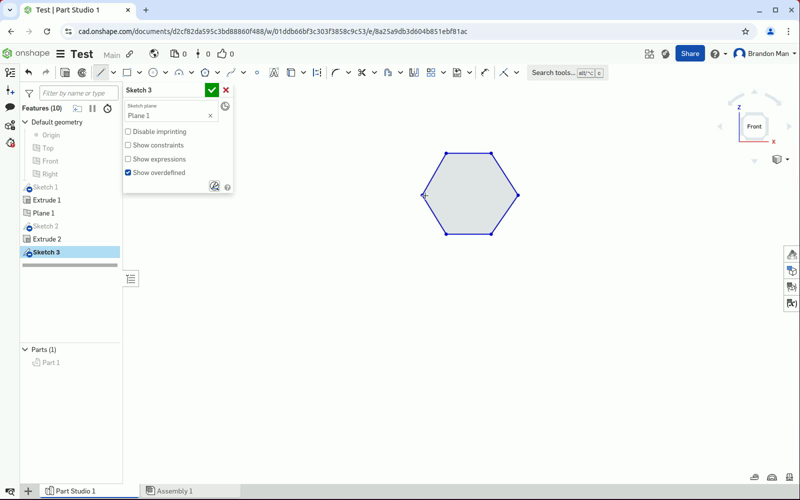
scroll(6)
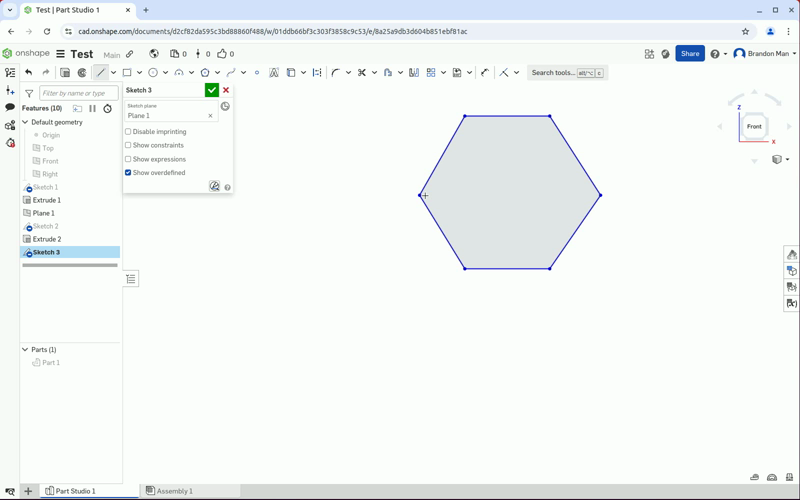
click(425, 195)
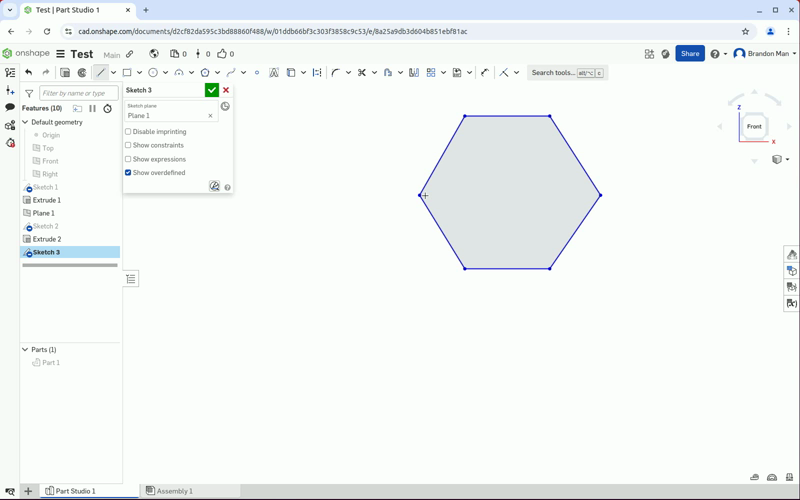
scroll(-6)
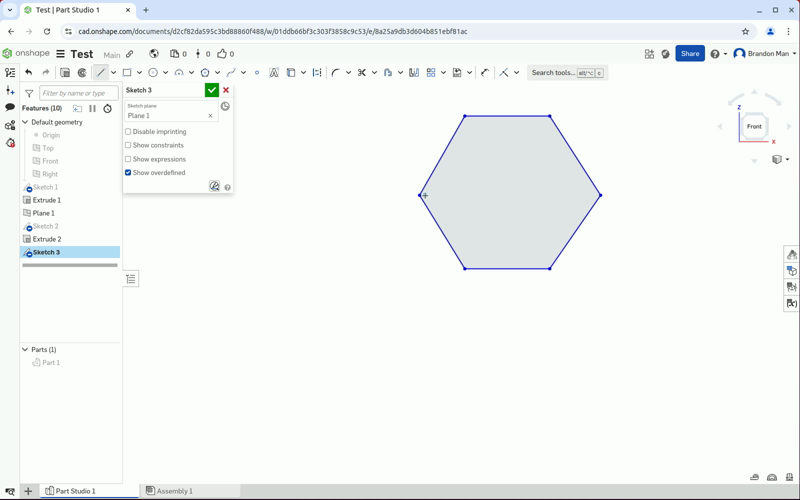
scroll(-6)
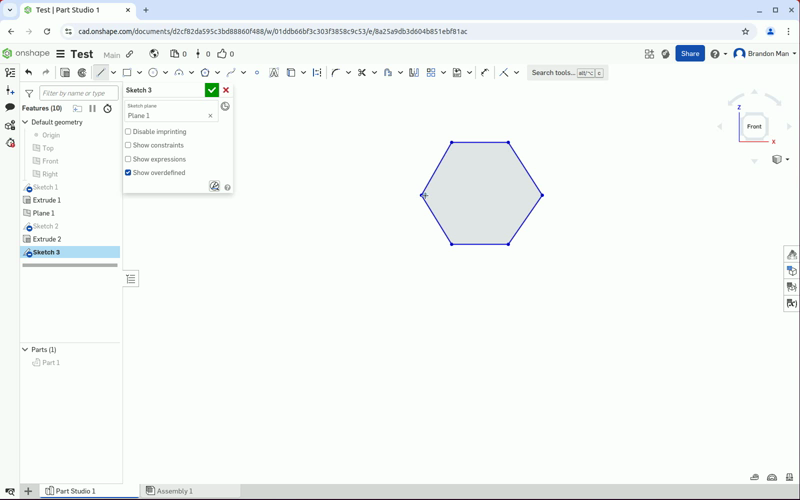
scroll(-6)
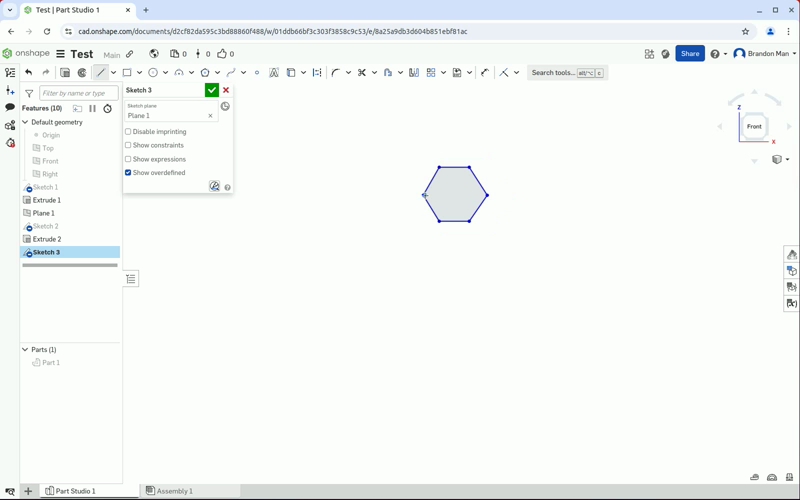
scroll(-6)
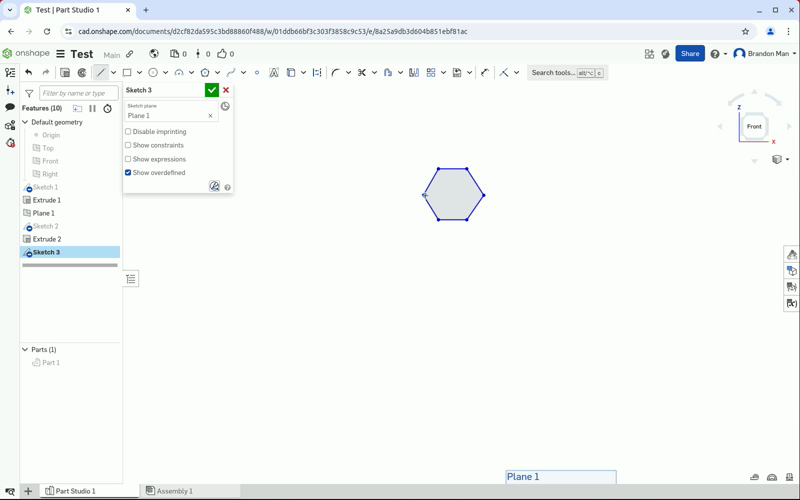
scroll(-6)
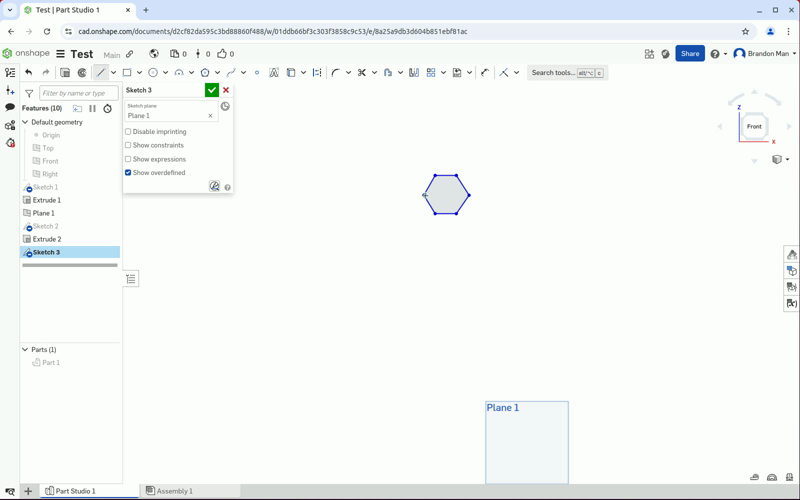
scroll(-6)
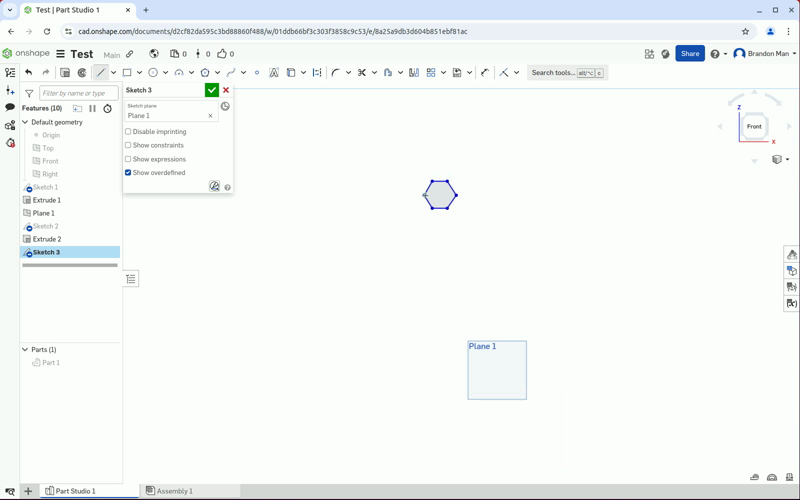
scroll(-6)
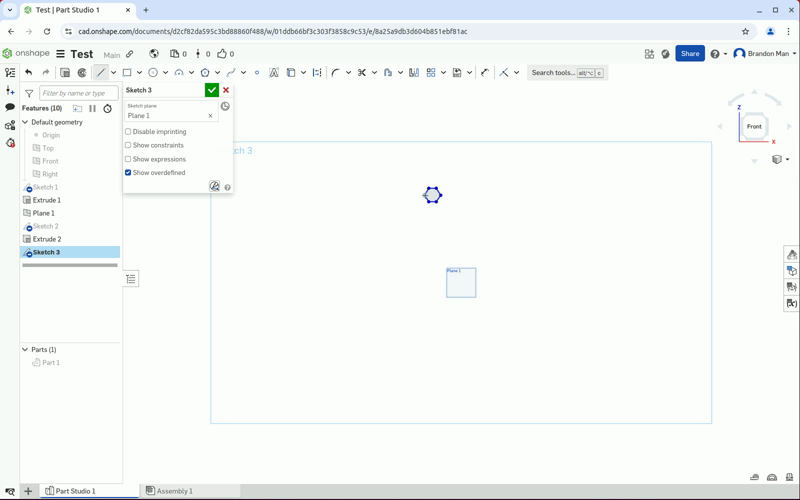
key_up(shift)
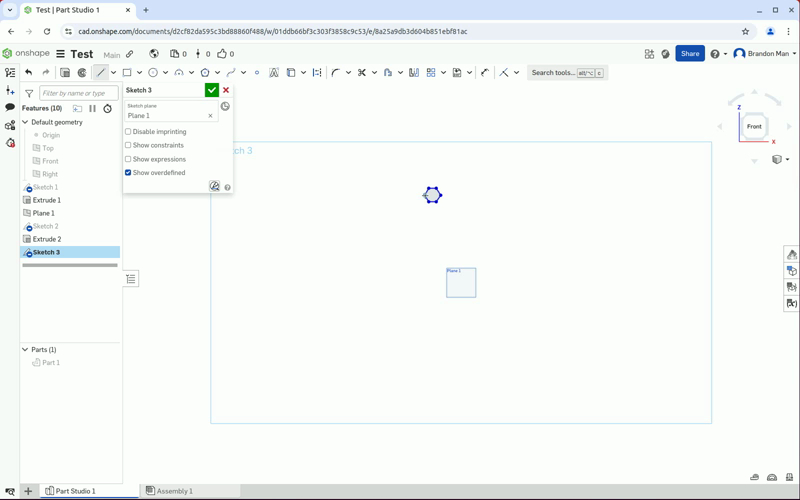
key_down(shift)
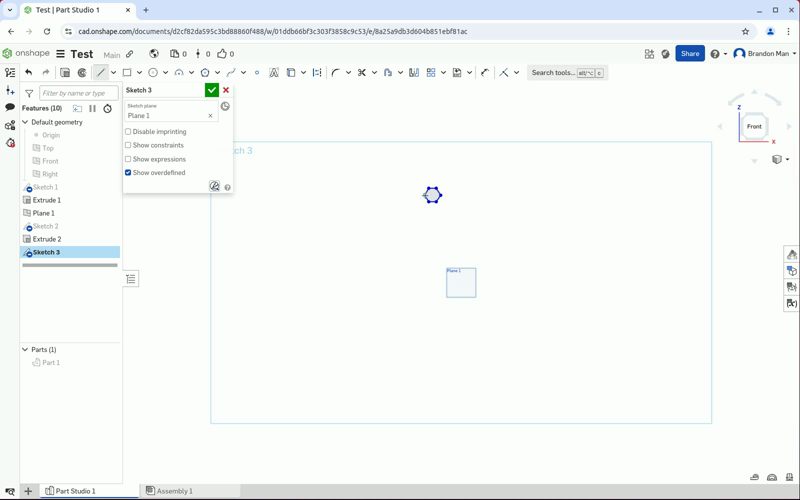
mouse_move(455, 195)
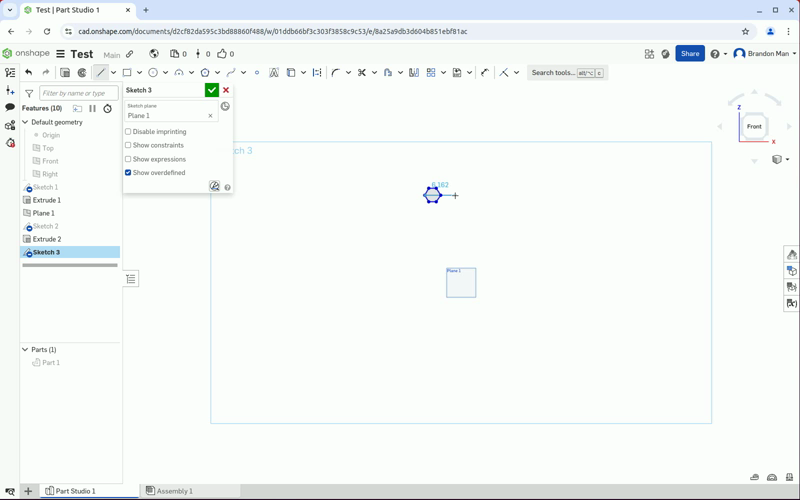
mouse_move(429, 201)
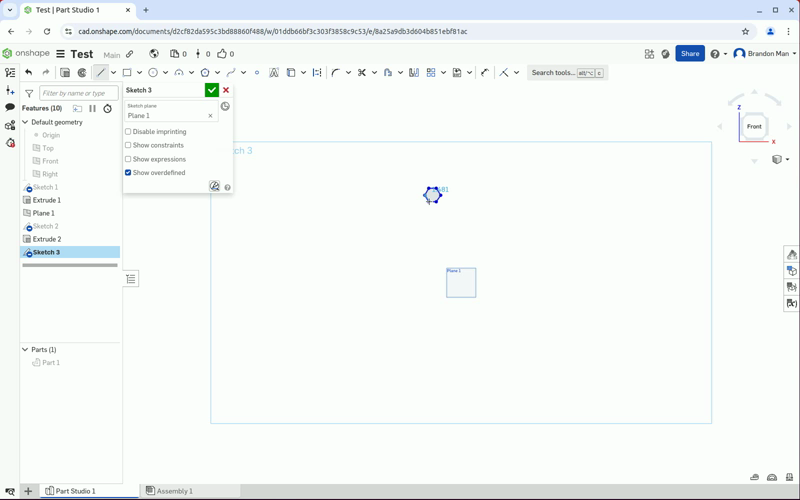
scroll(6)
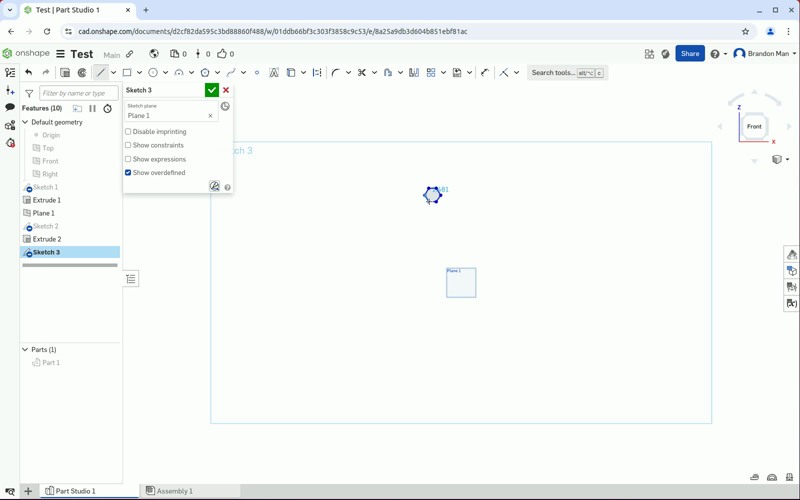
scroll(6)
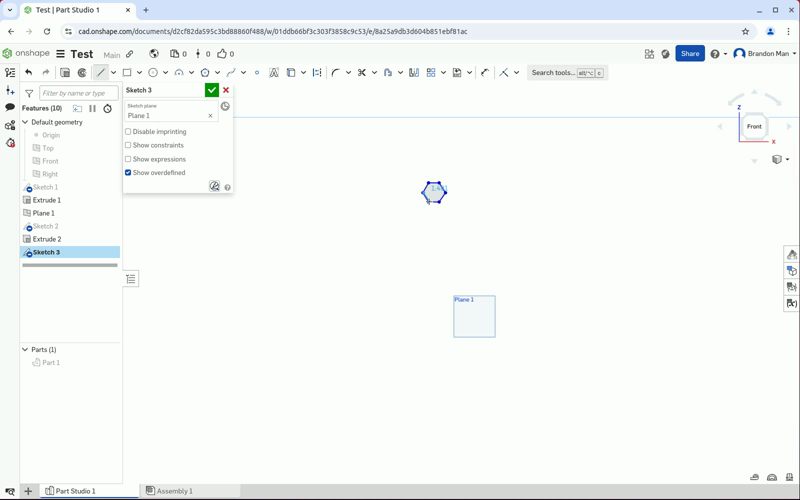
scroll(6)
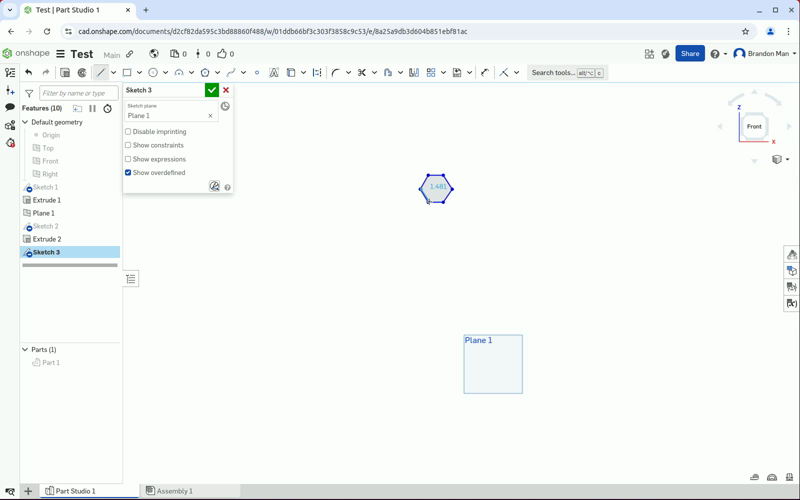
scroll(6)
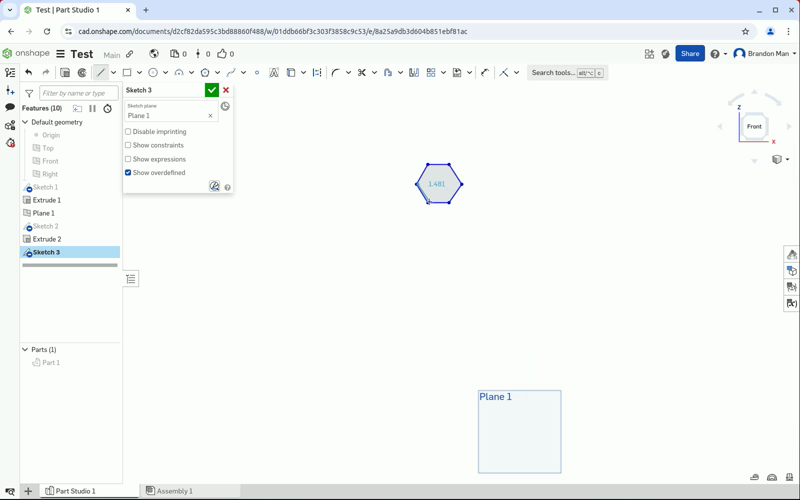
scroll(6)
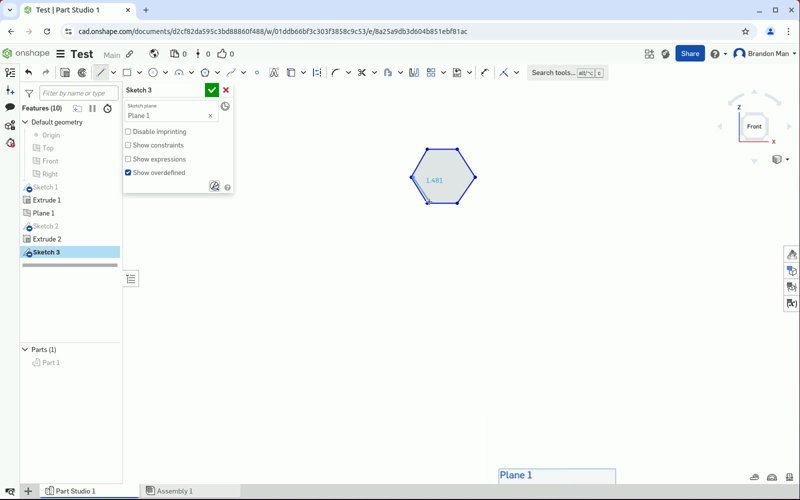
scroll(6)
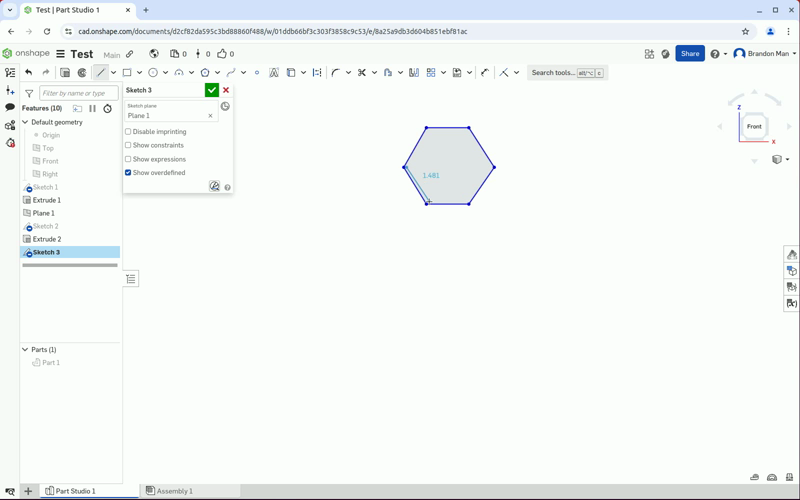
scroll(6)
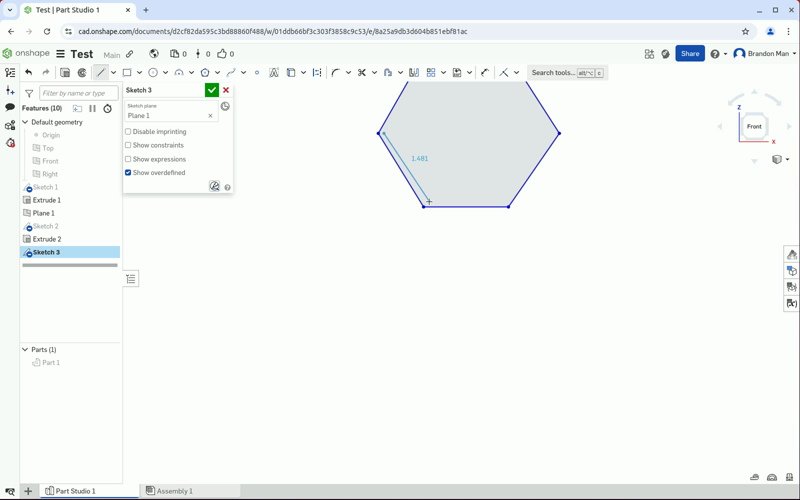
click(429, 201)
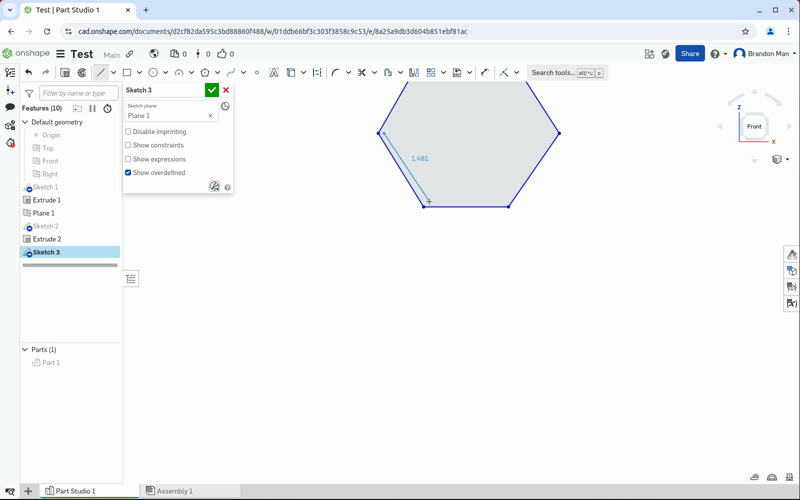
scroll(-6)
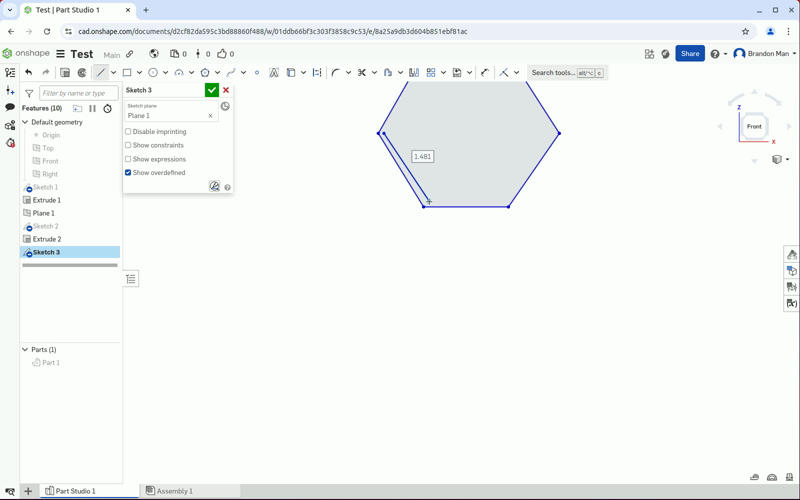
scroll(-6)
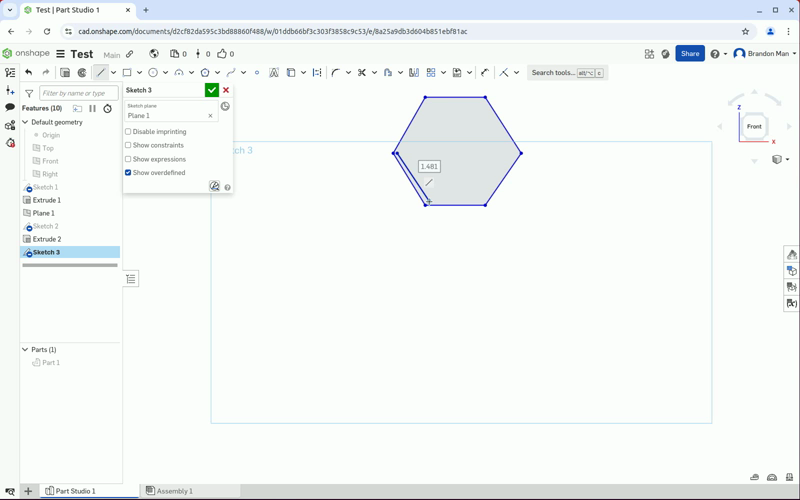
scroll(-6)
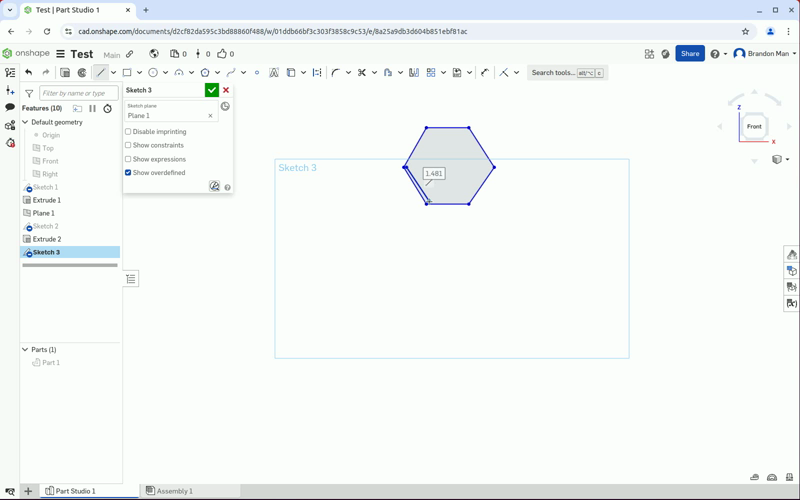
scroll(-6)
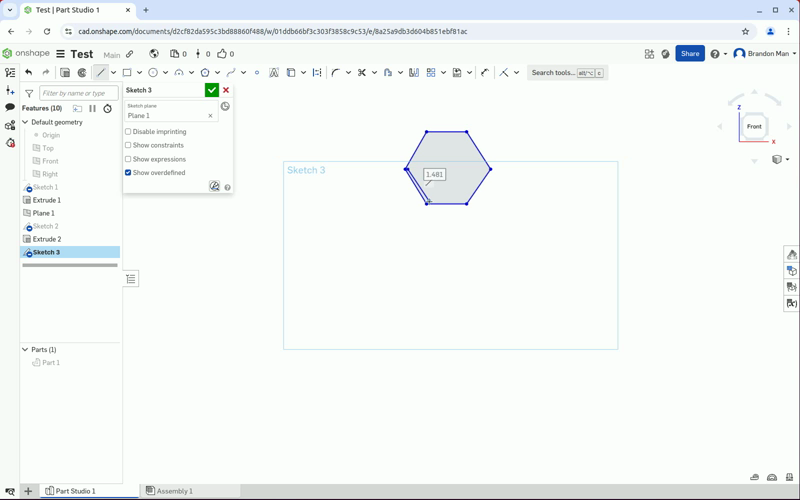
scroll(-6)
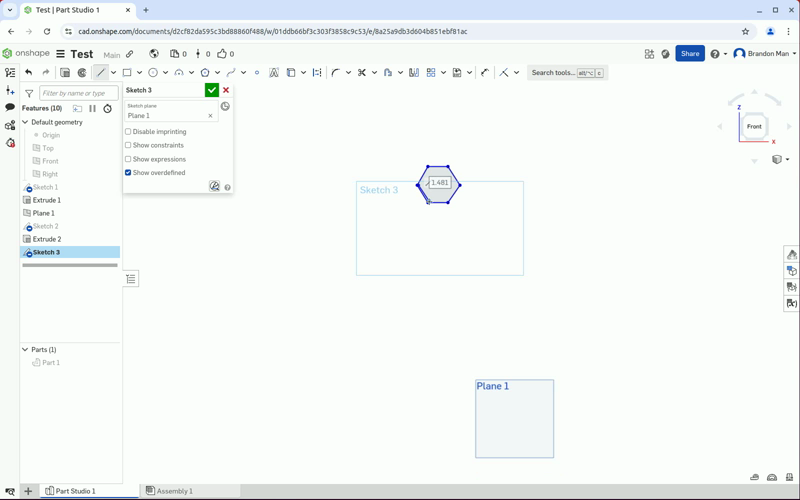
scroll(-6)
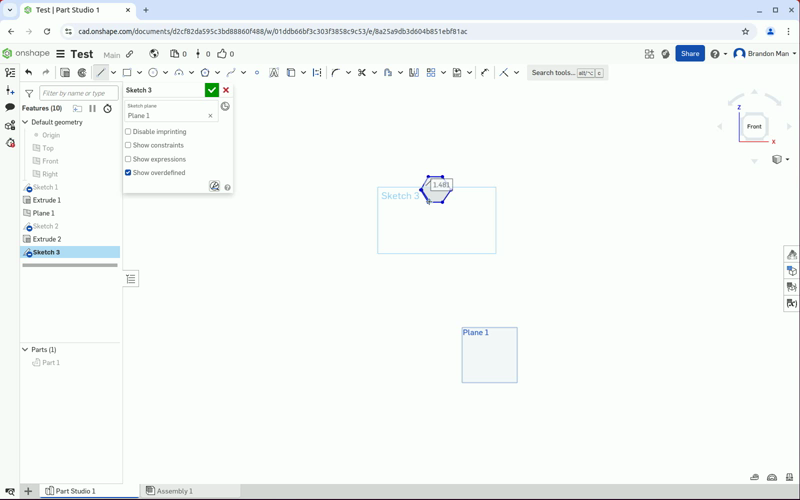
scroll(-6)
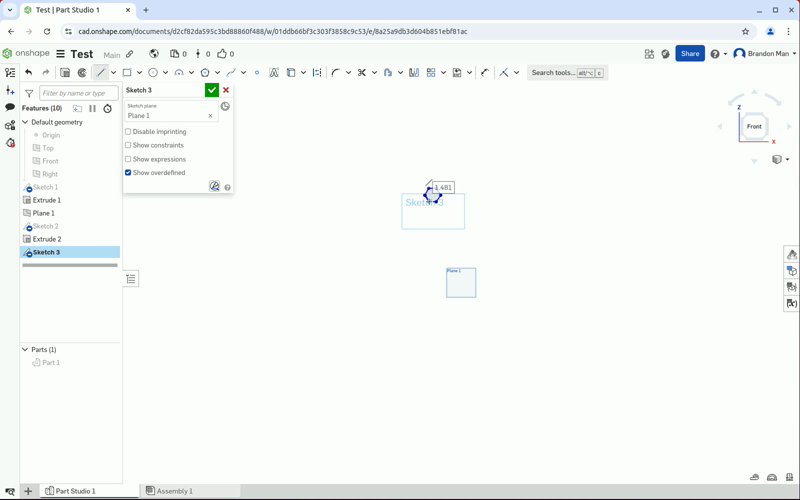
key_up(shift)
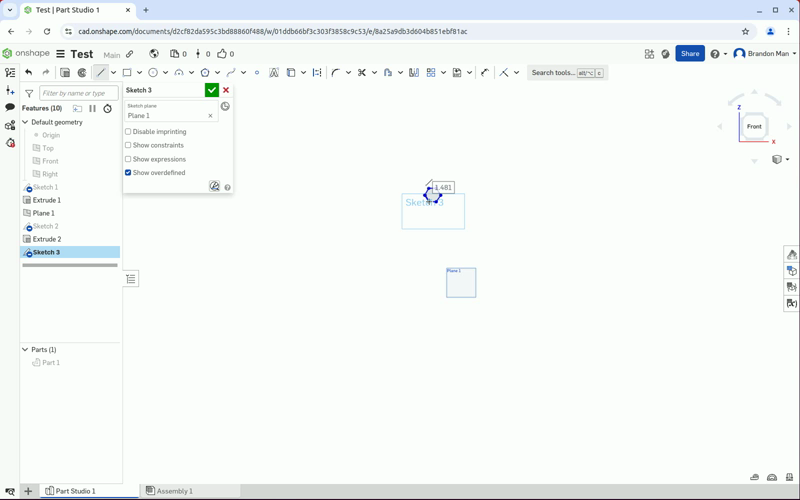
key_down(shift)
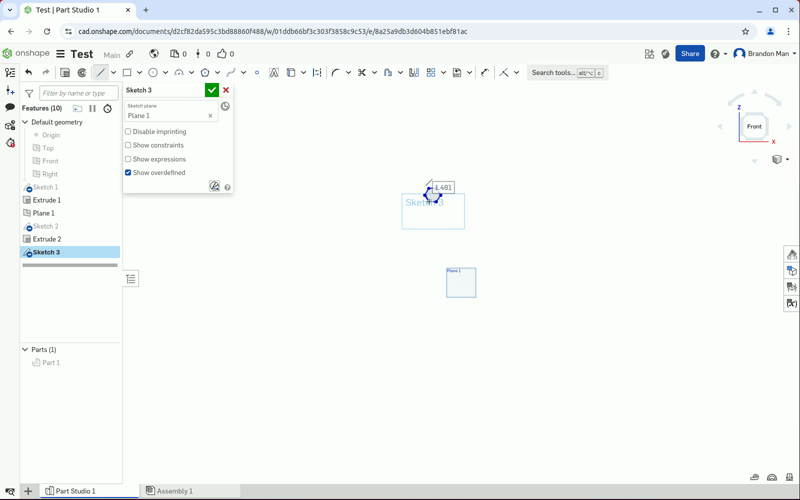
mouse_move(459, 201)
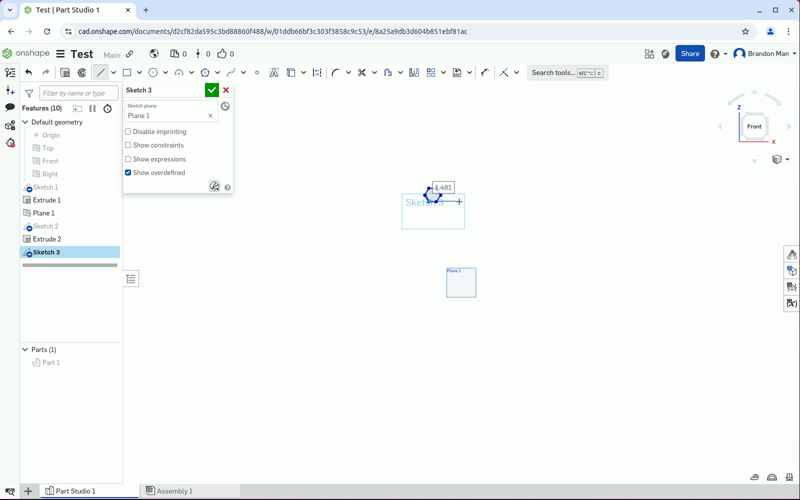
mouse_move(436, 201)
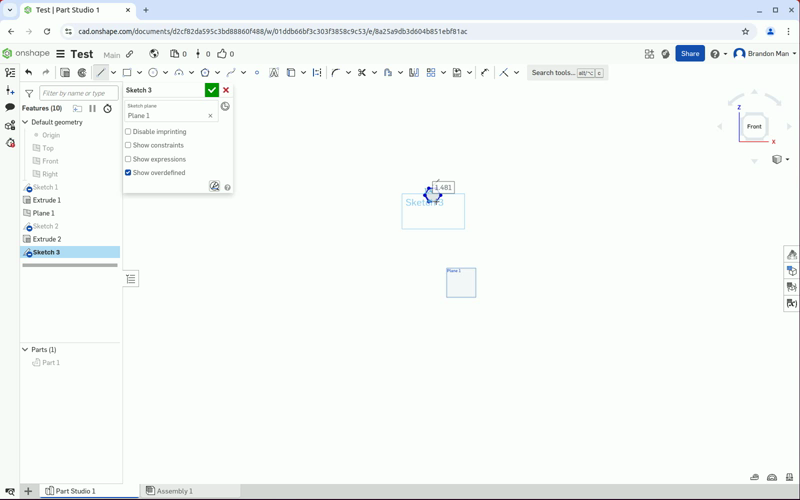
scroll(6)
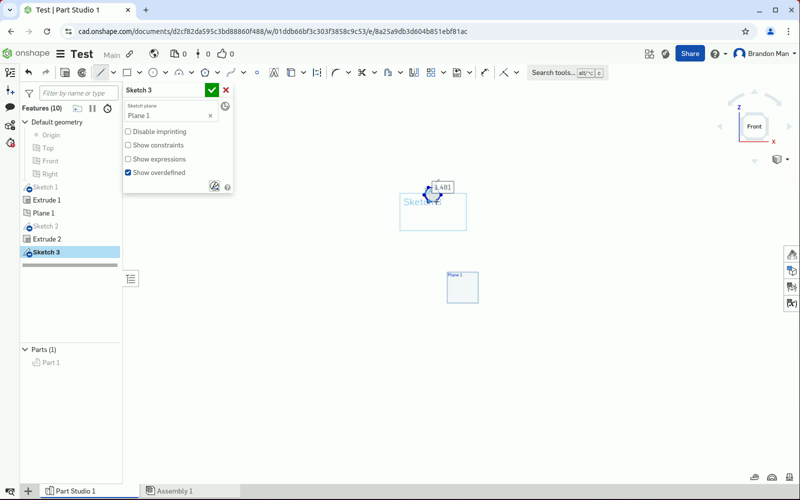
scroll(6)
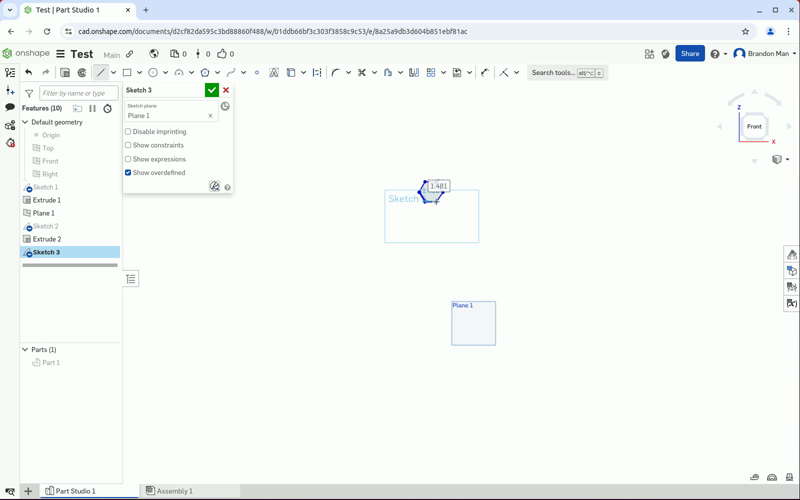
scroll(6)
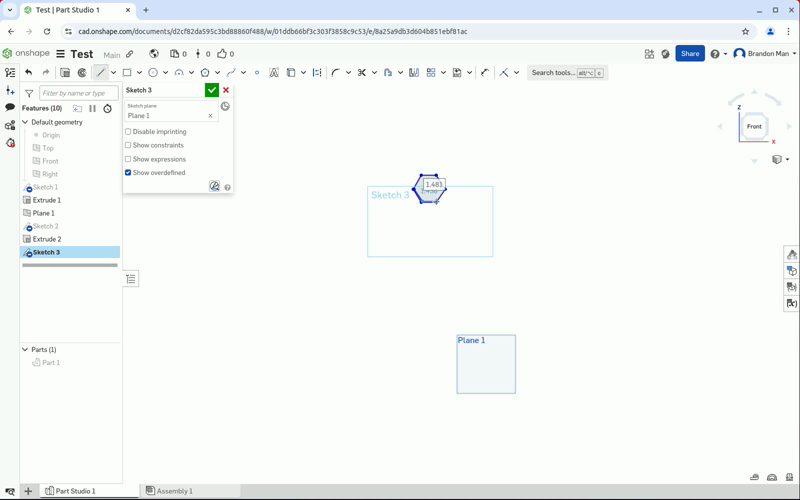
scroll(6)
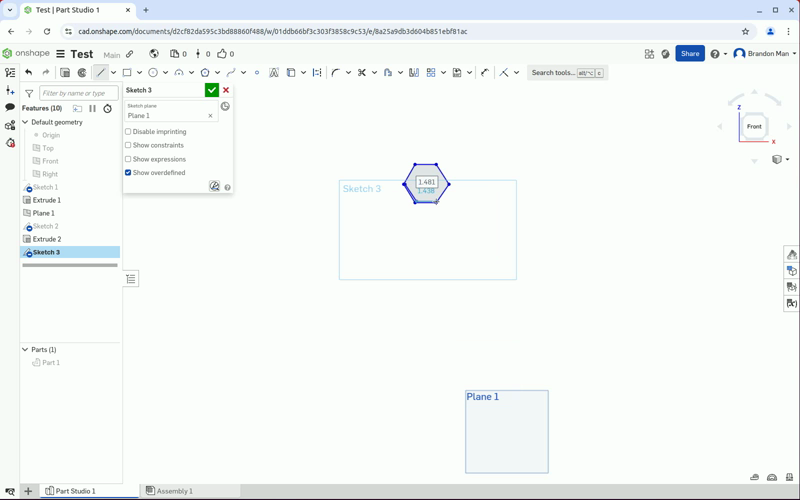
scroll(6)
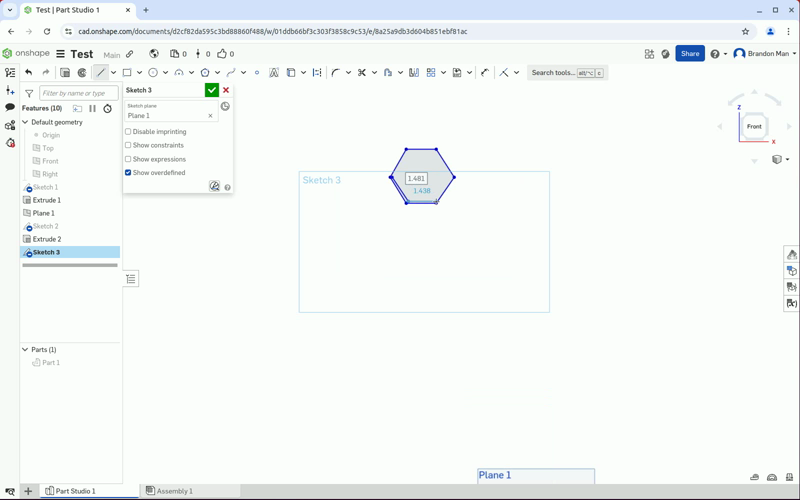
scroll(6)
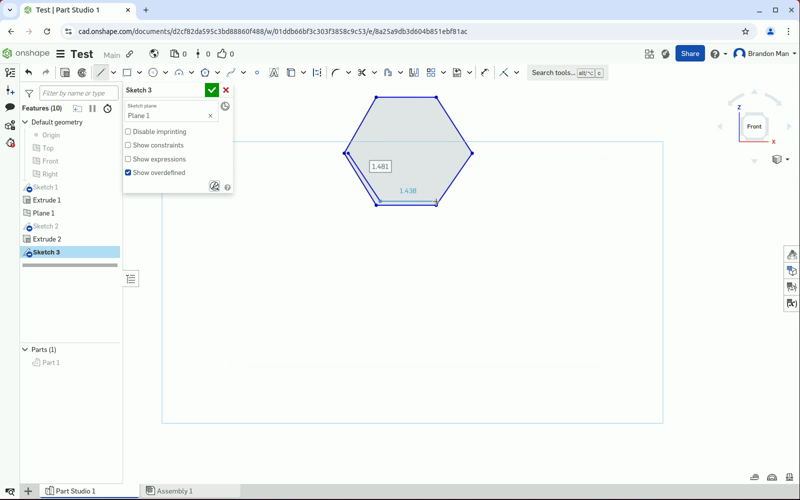
scroll(6)
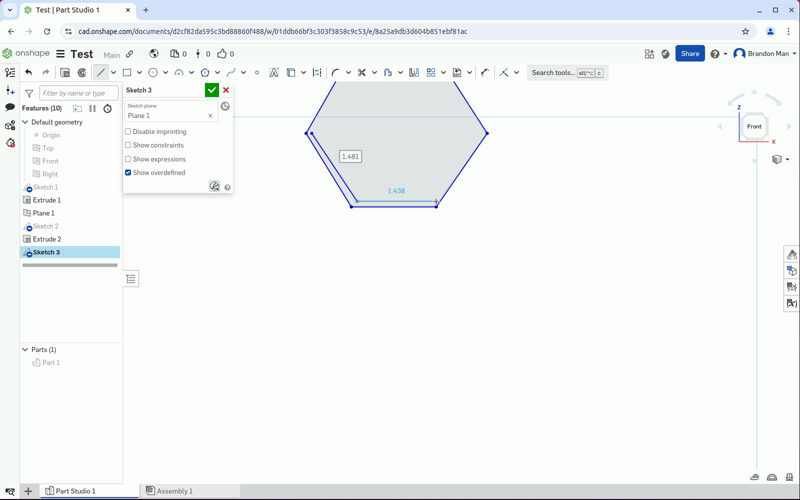
click(436, 201)
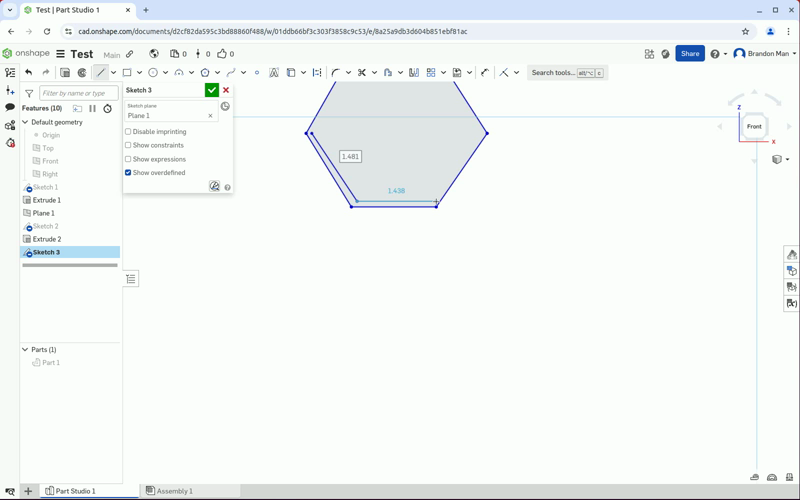
scroll(-6)
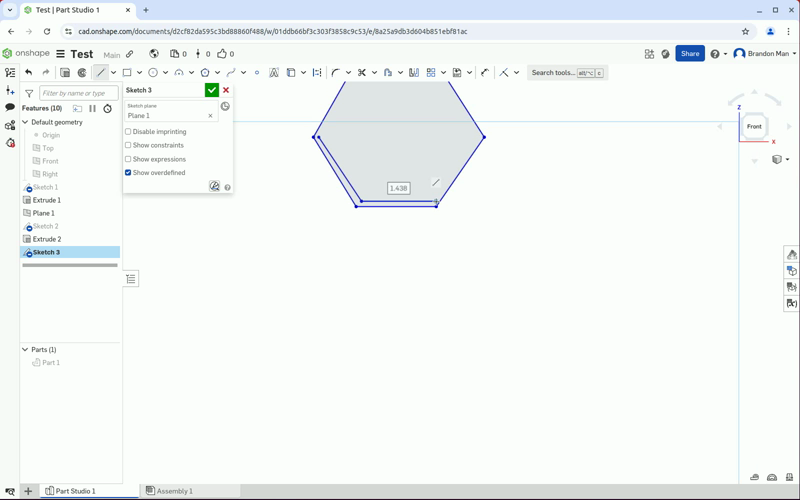
scroll(-6)
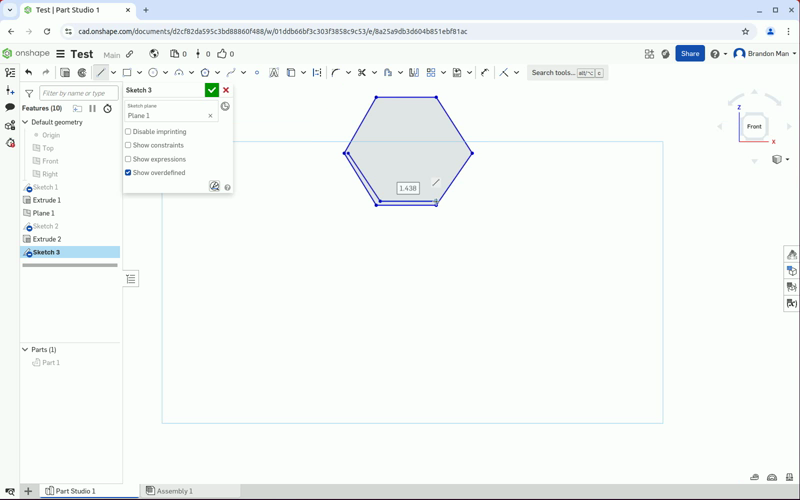
scroll(-6)
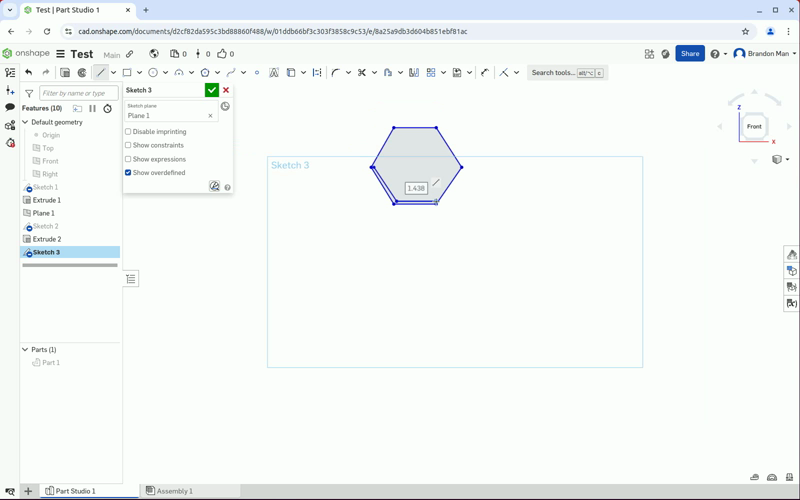
scroll(-6)
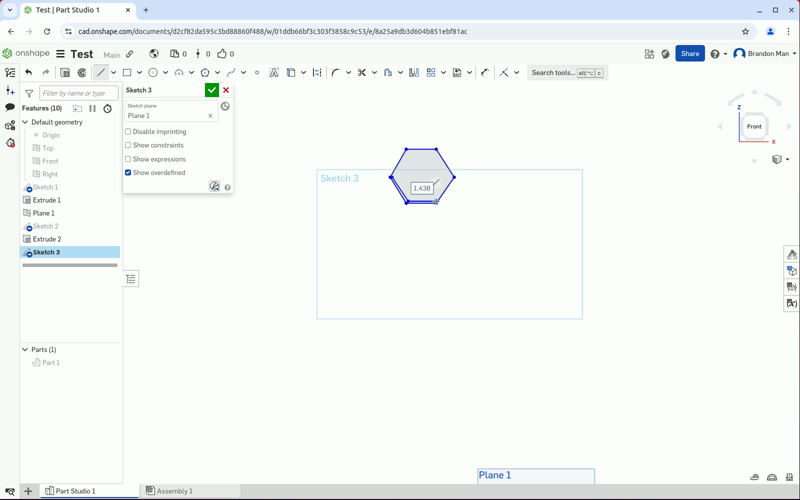
scroll(-6)
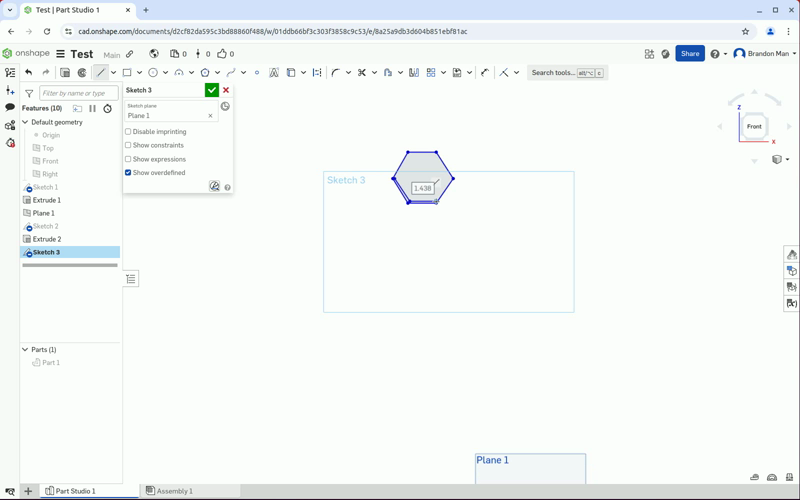
scroll(-6)
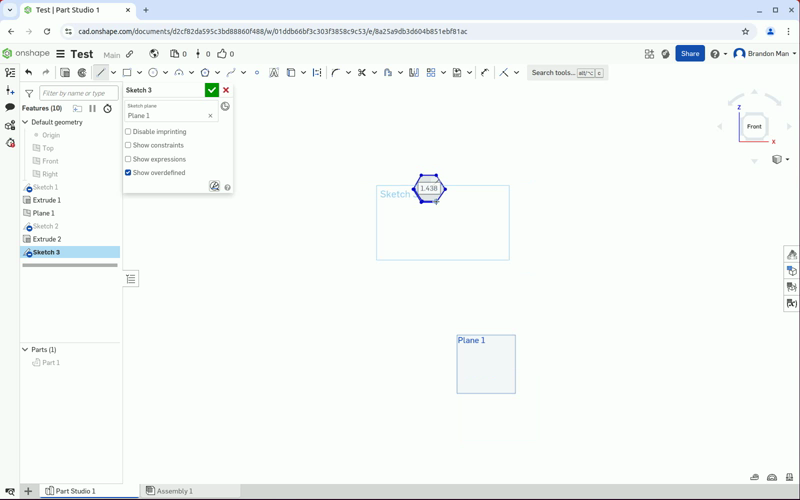
scroll(-6)
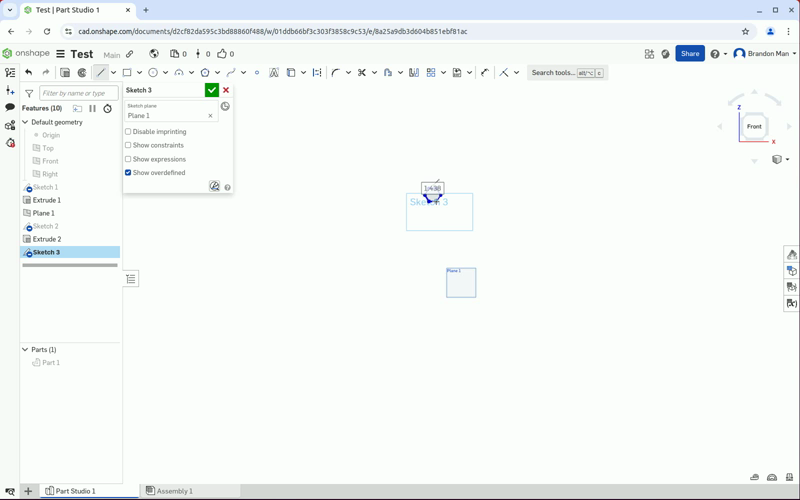
key_up(shift)
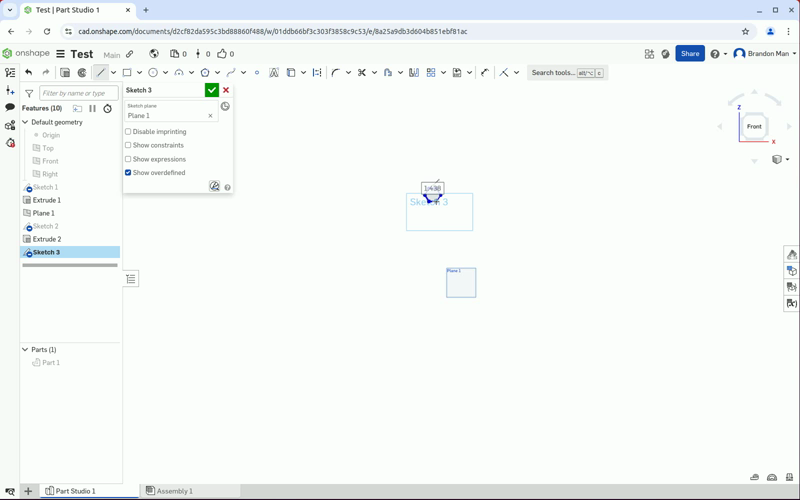
key_down(shift)
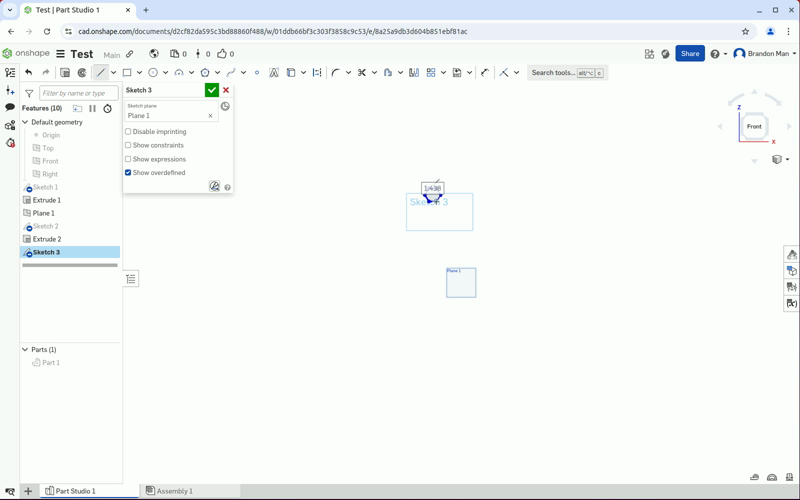
mouse_move(466, 201)
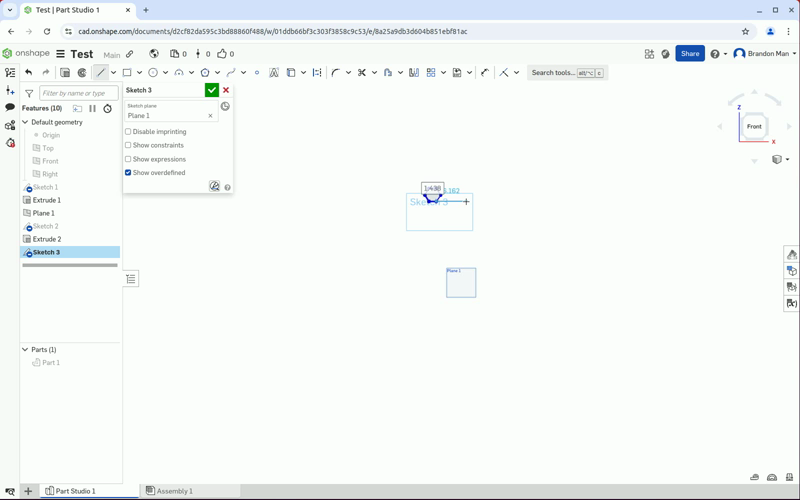
mouse_move(439, 195)
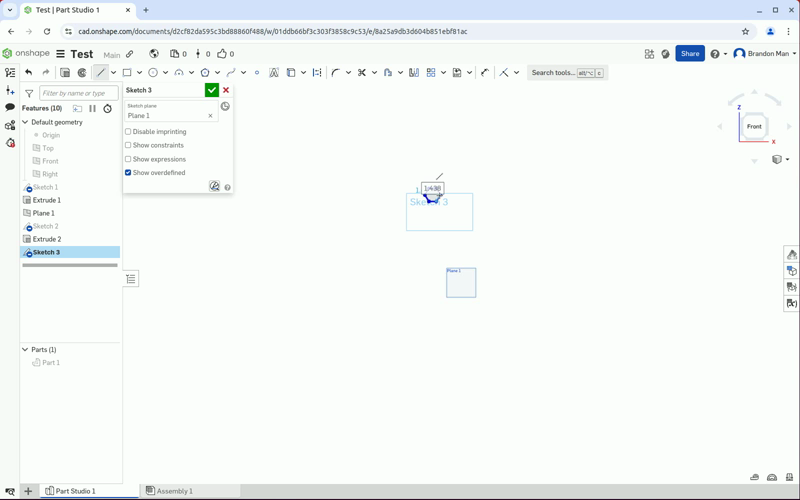
scroll(6)
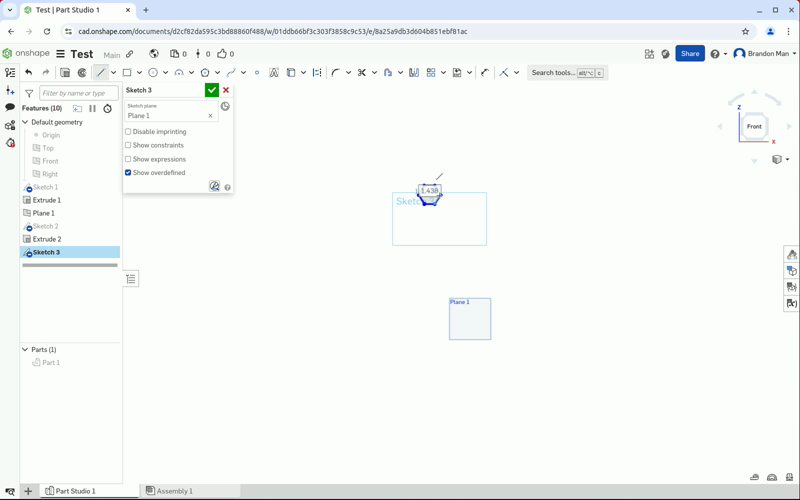
scroll(6)
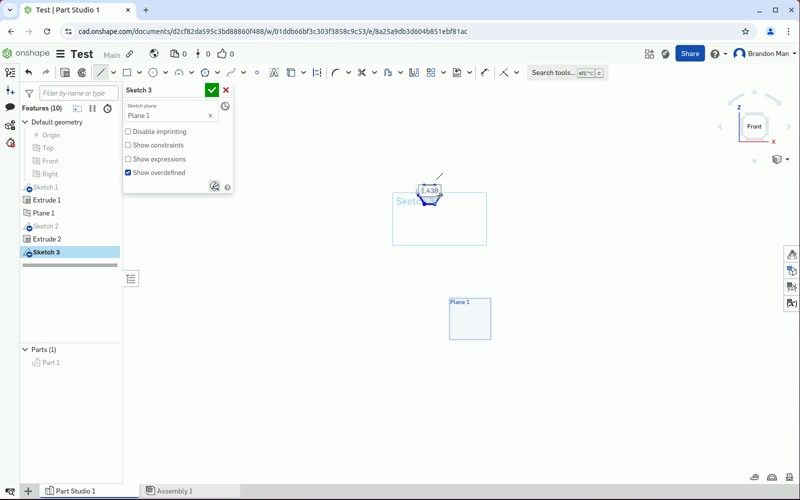
scroll(6)
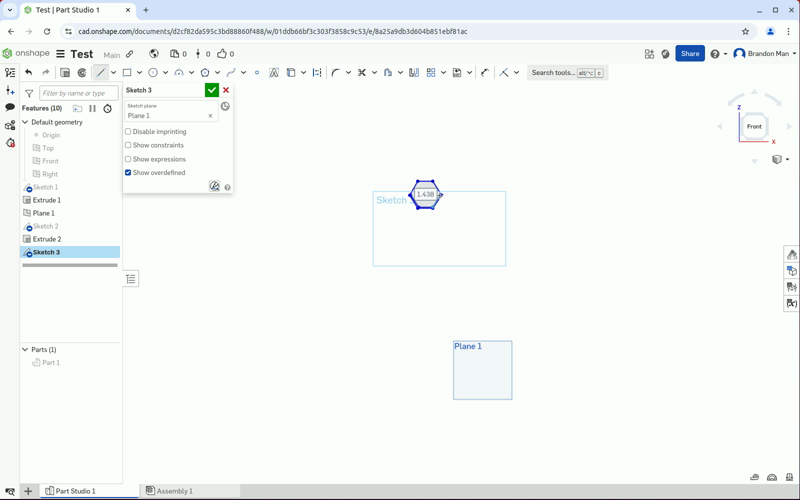
scroll(6)
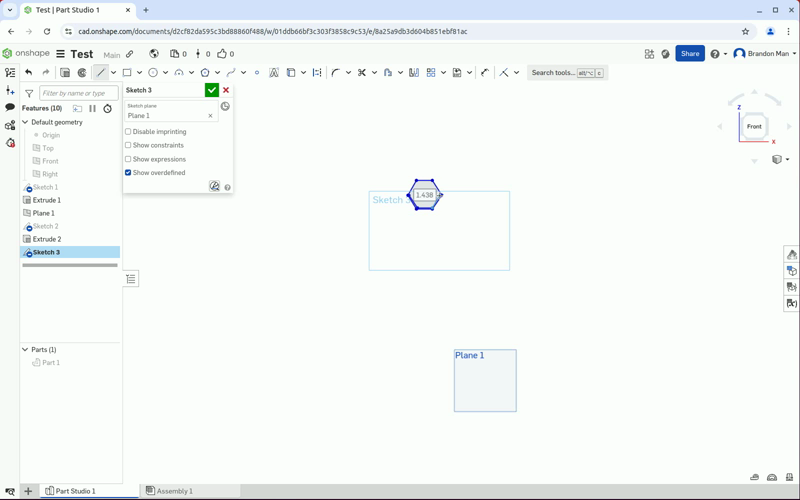
scroll(6)
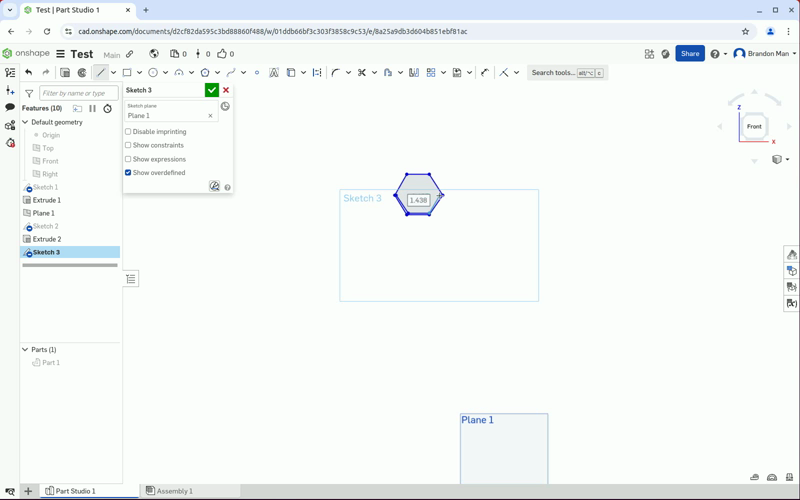
scroll(6)
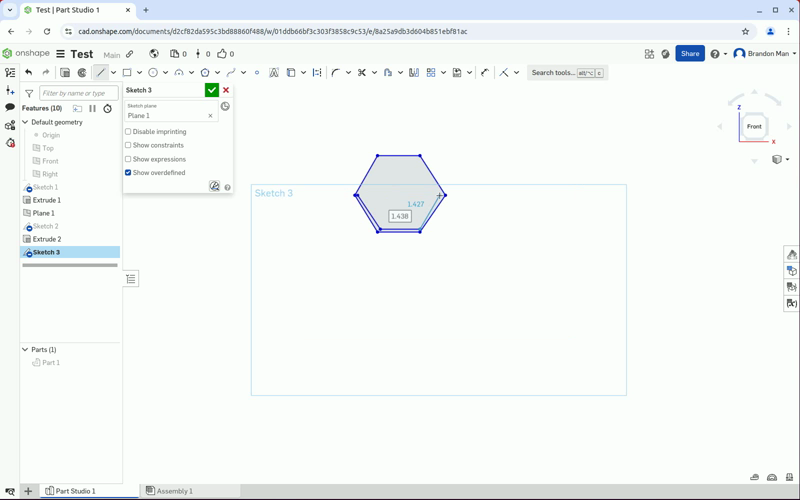
scroll(6)
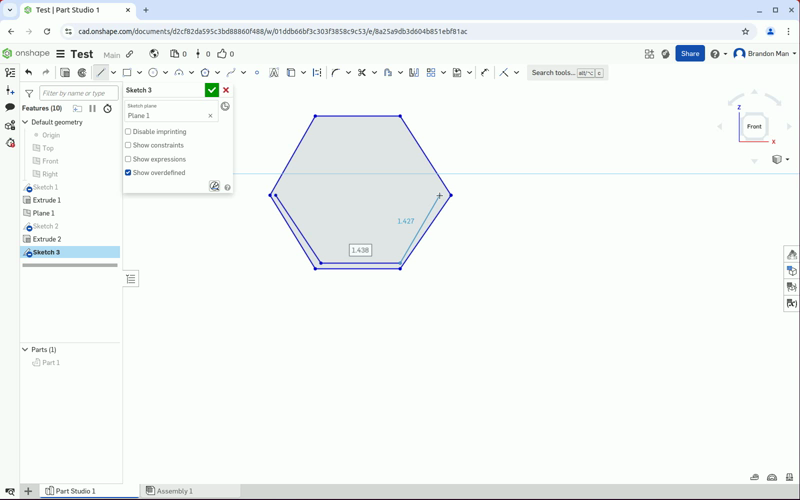
click(439, 195)
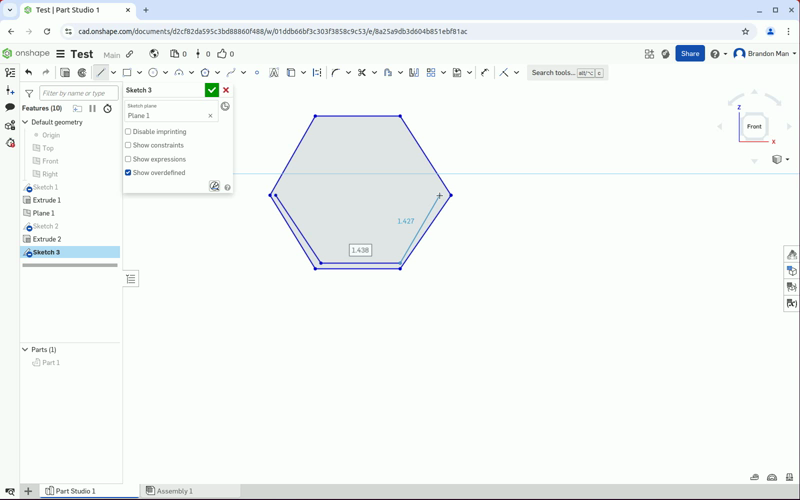
scroll(-6)
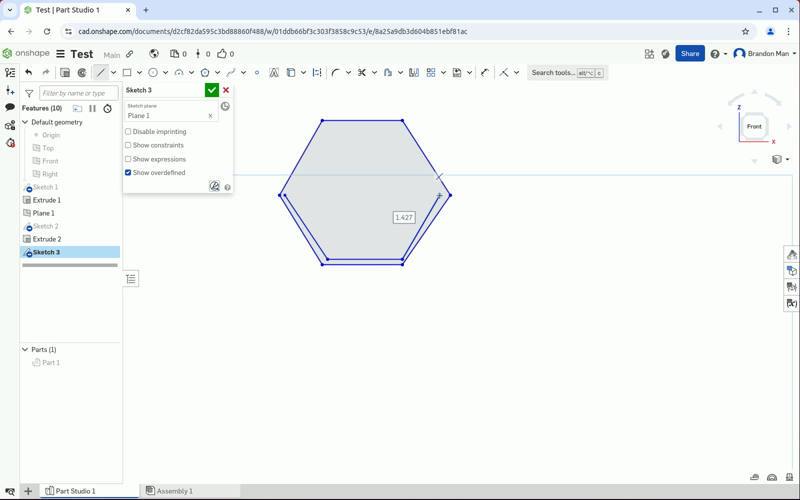
scroll(-6)
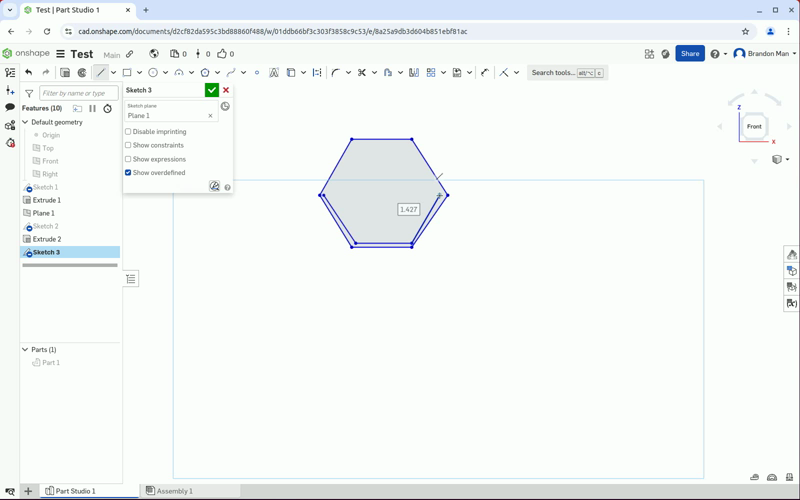
scroll(-6)
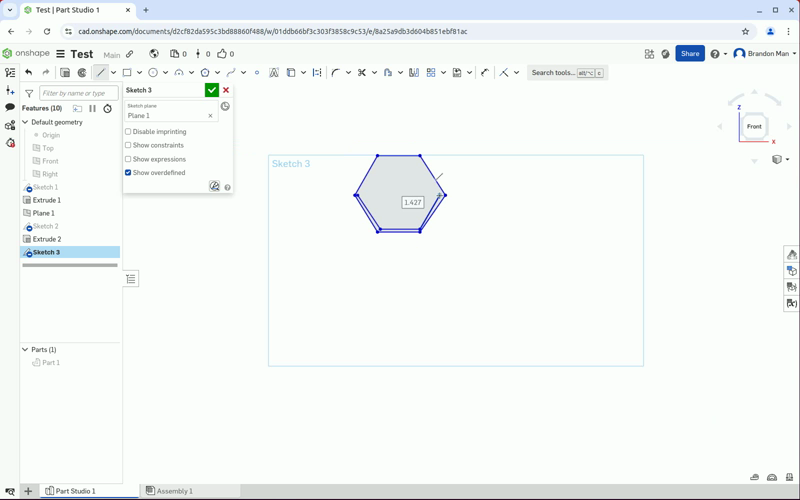
scroll(-6)
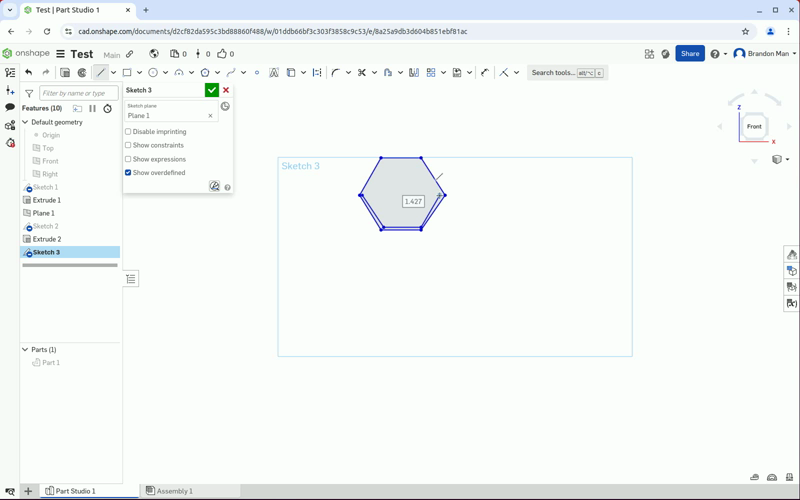
scroll(-6)
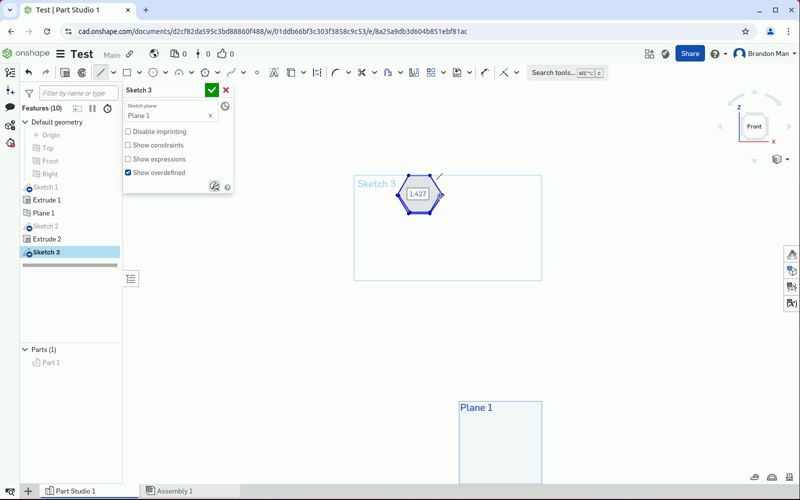
scroll(-6)
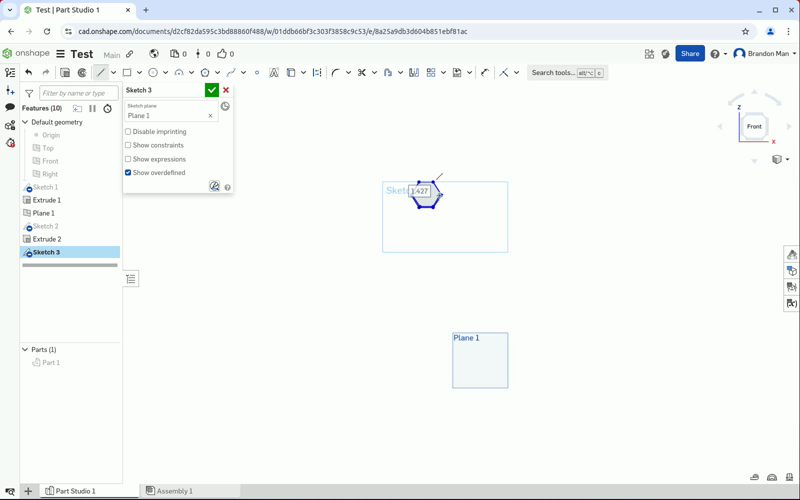
scroll(-6)
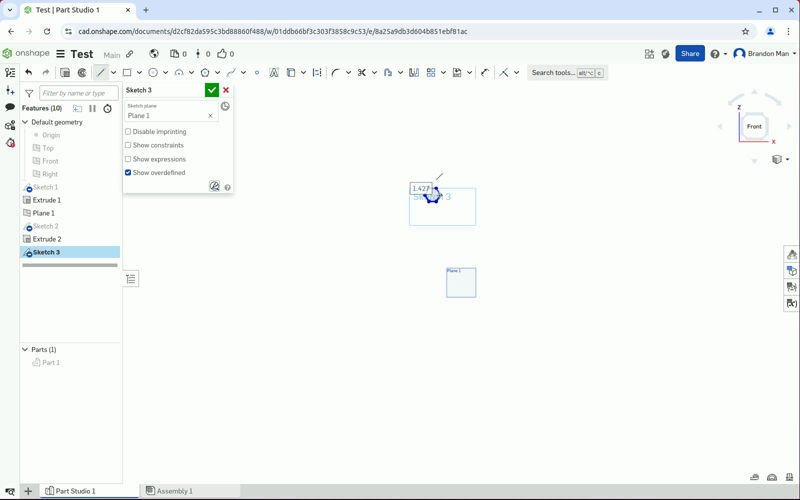
key_up(shift)
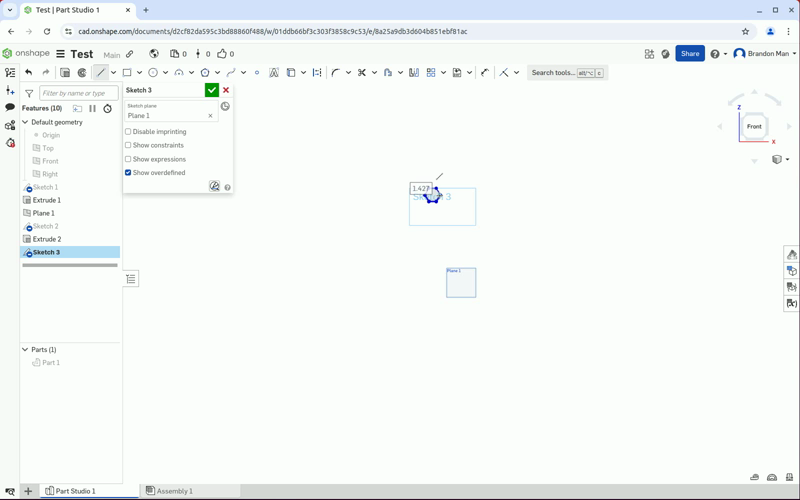
key_down(shift)
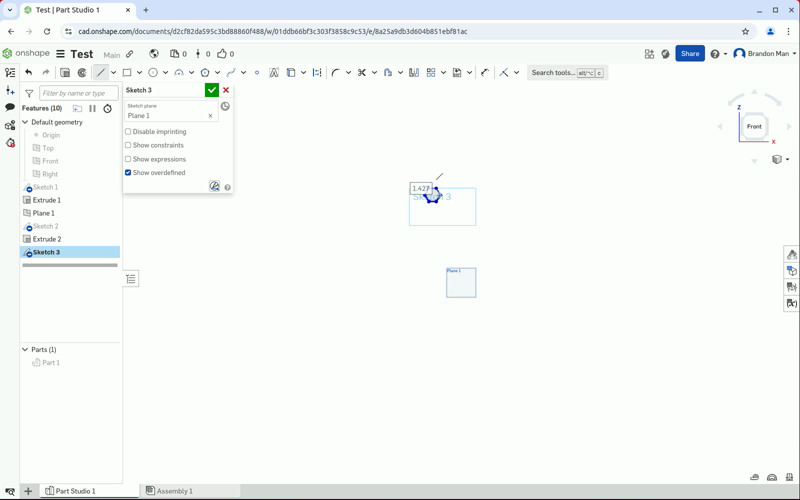
mouse_move(469, 195)
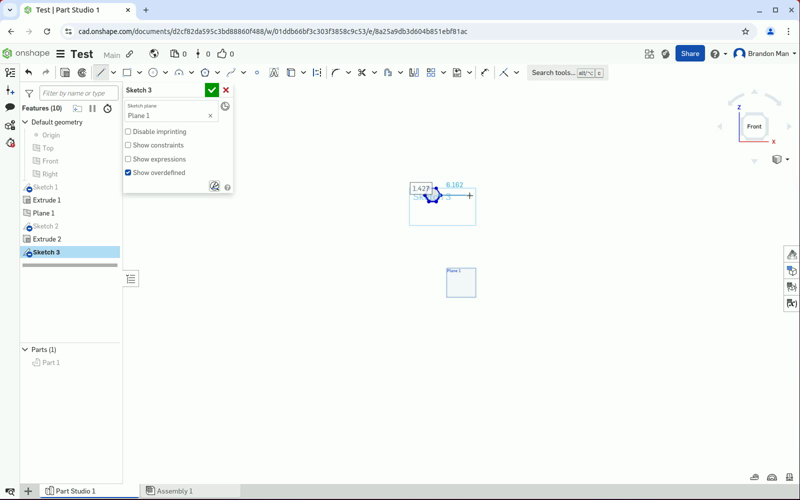
mouse_move(436, 188)
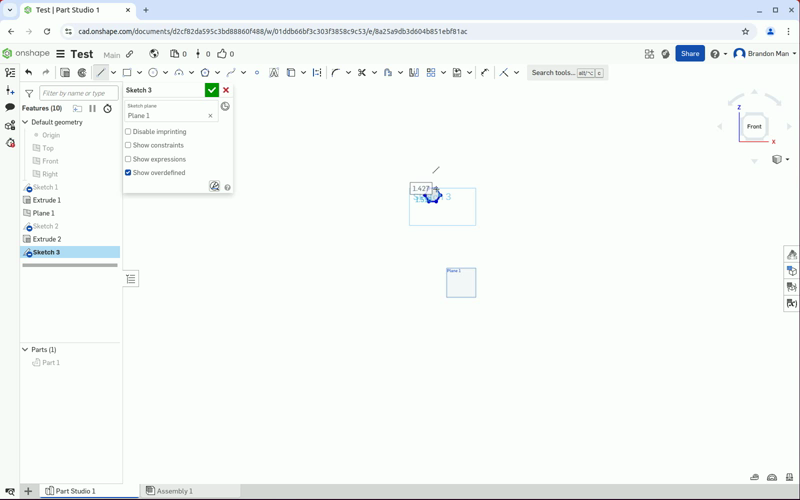
scroll(6)
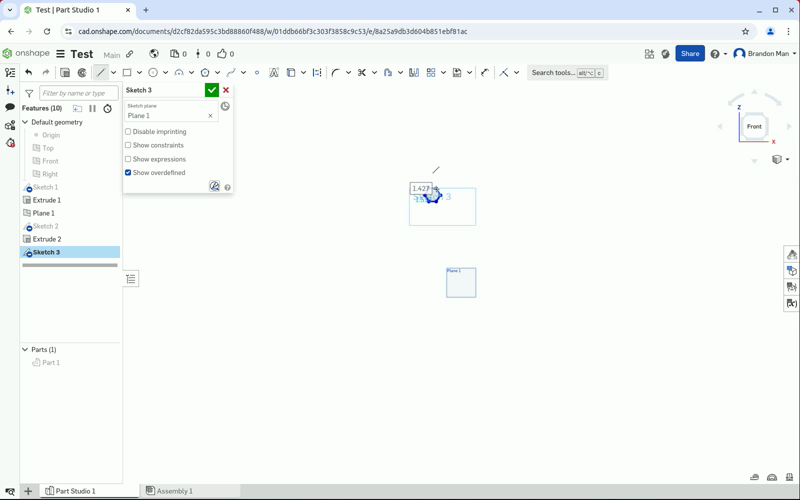
scroll(6)
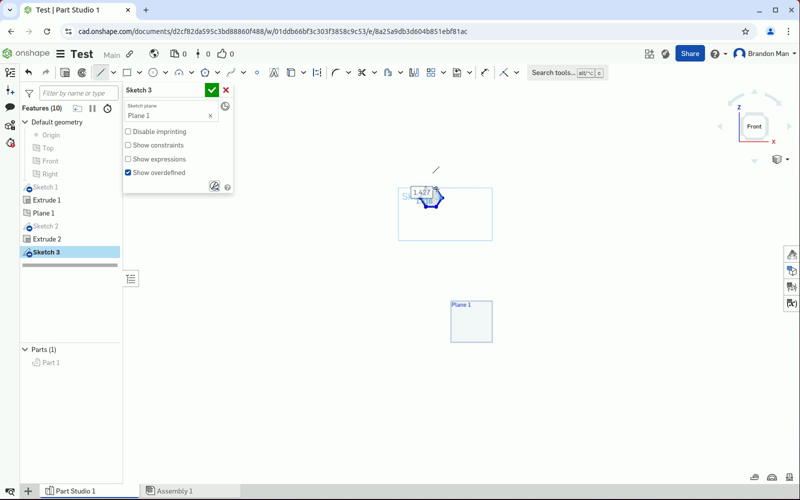
scroll(6)
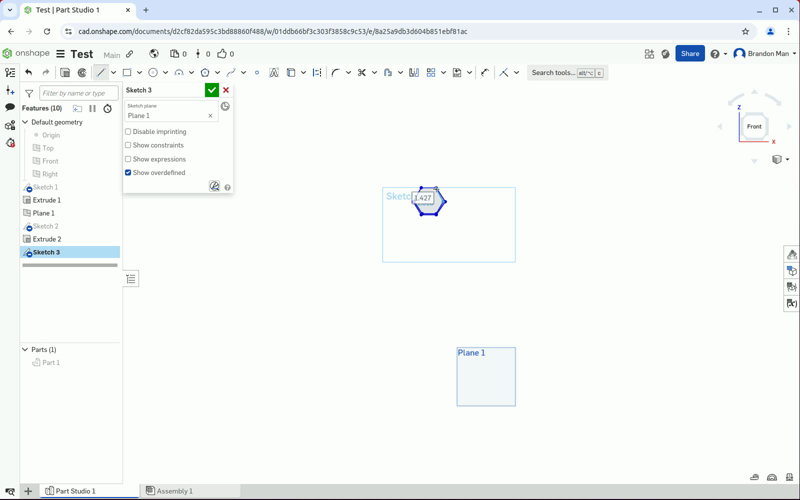
scroll(6)
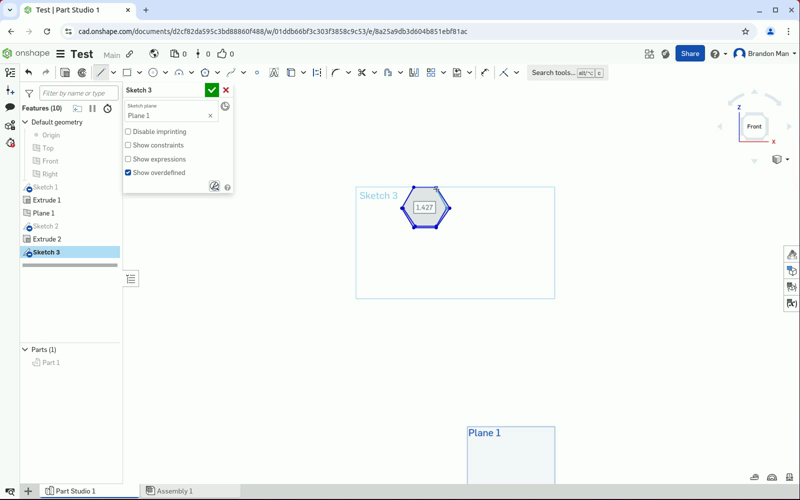
scroll(6)
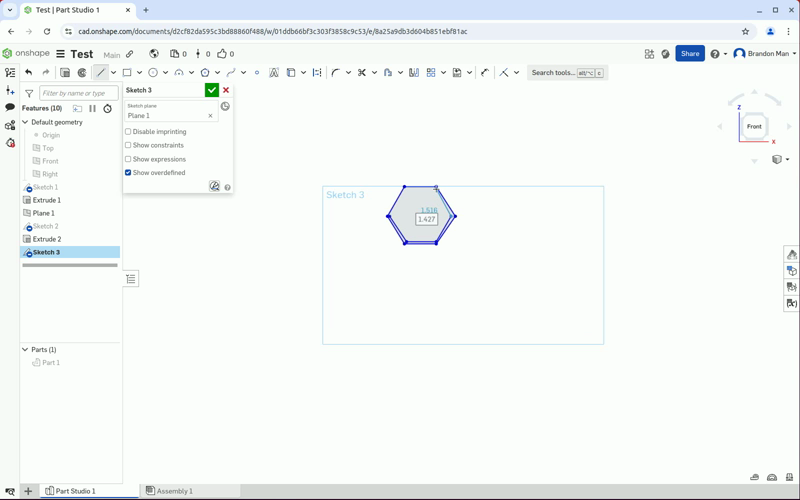
scroll(6)
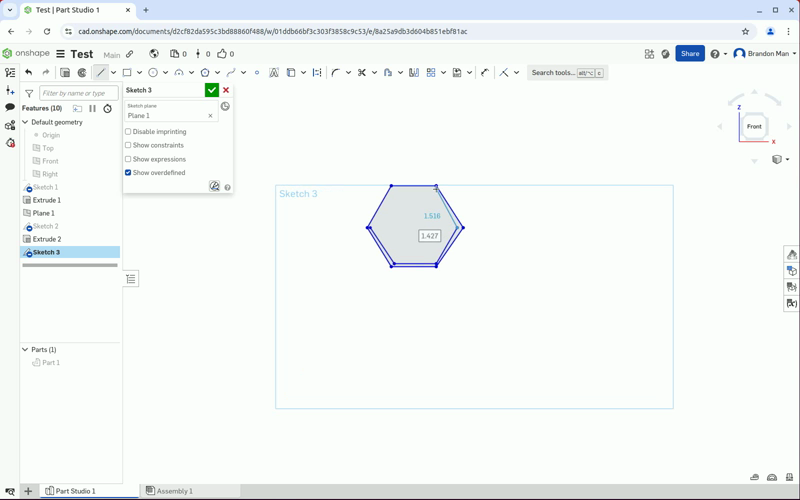
scroll(6)
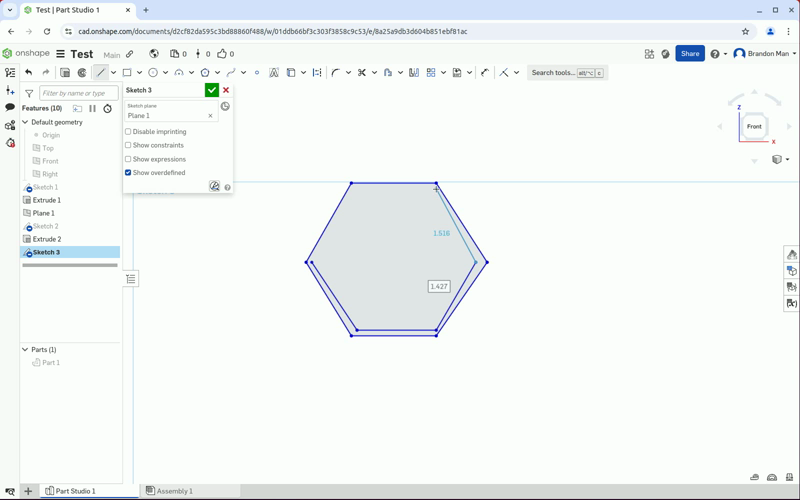
click(436, 188)
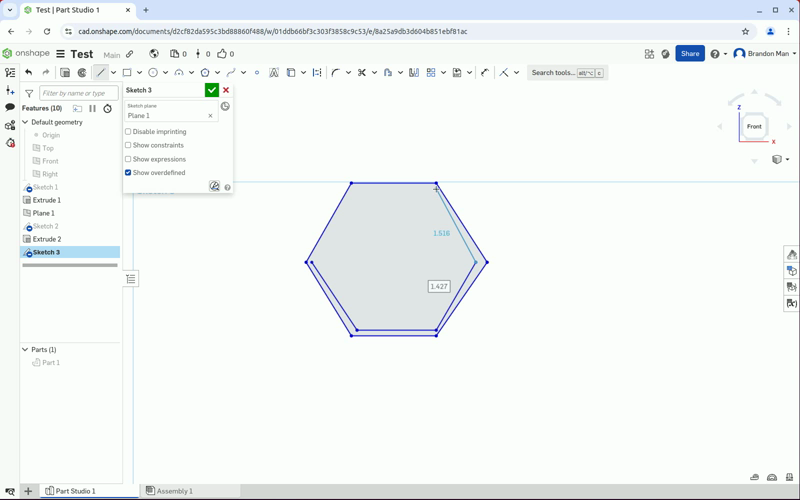
scroll(-6)
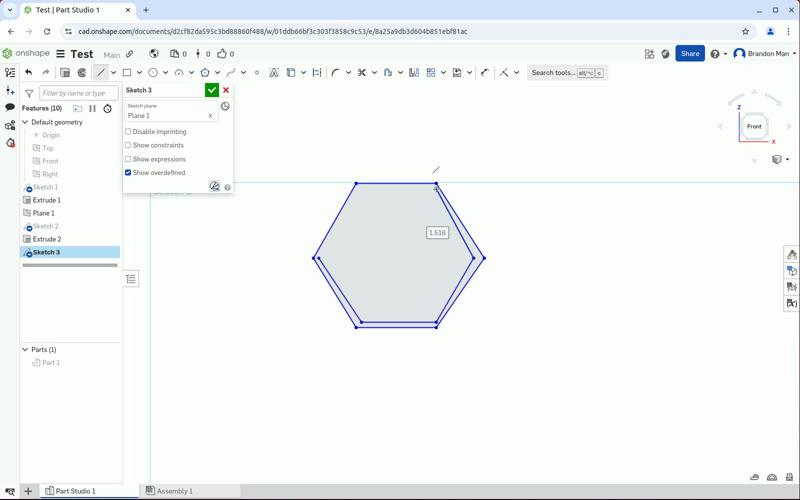
scroll(-6)
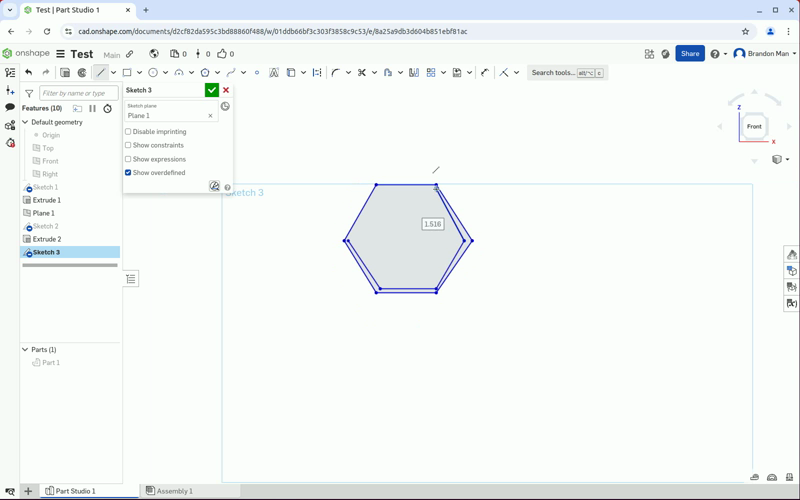
scroll(-6)
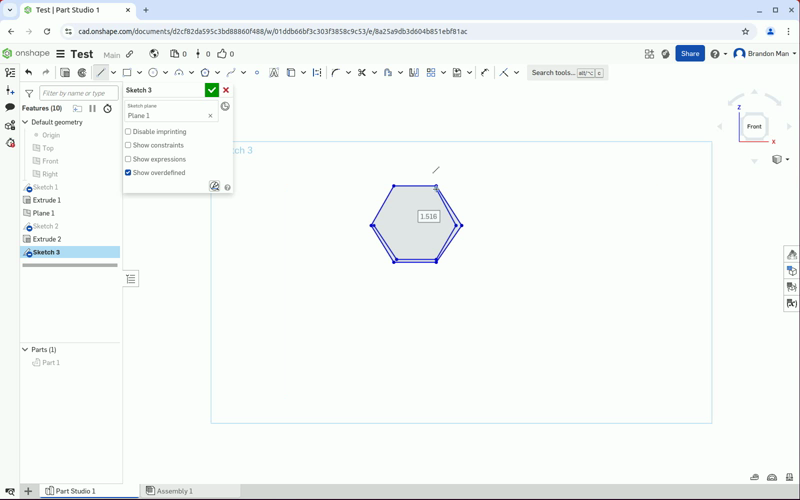
scroll(-6)
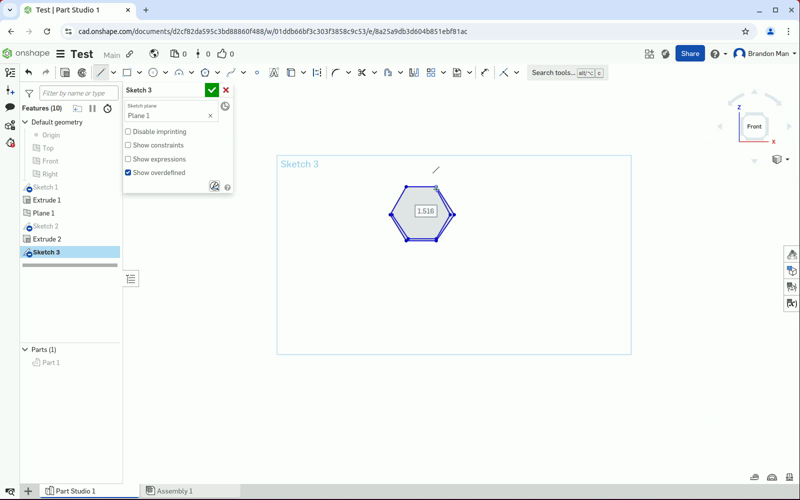
scroll(-6)
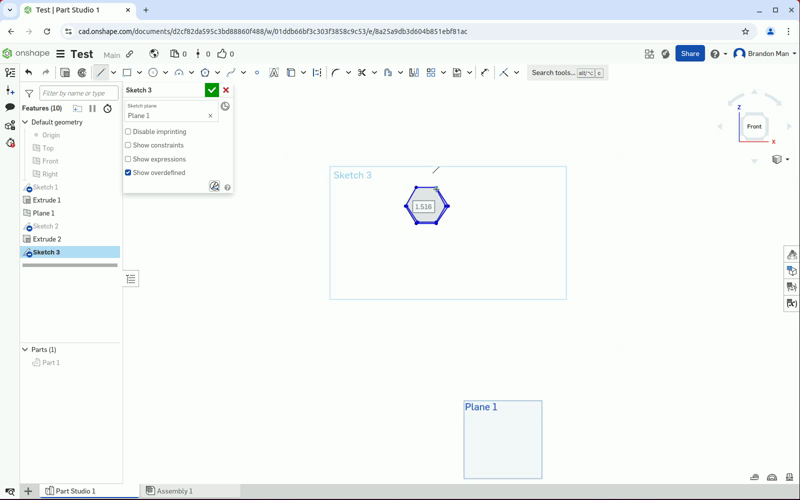
scroll(-6)
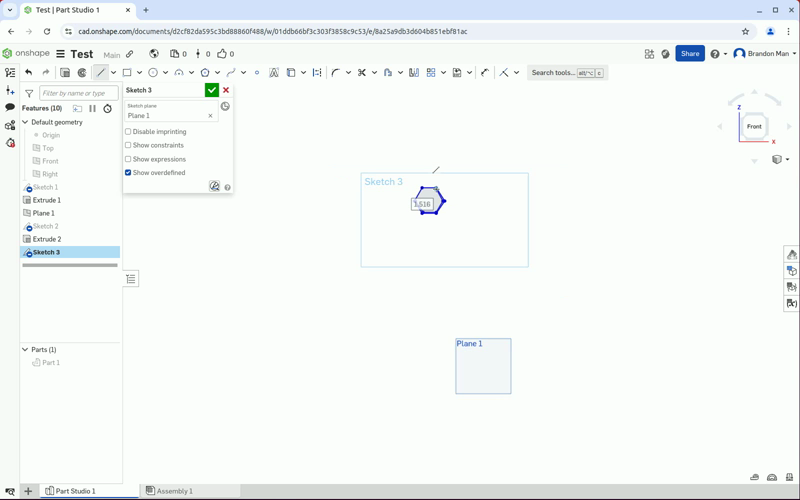
scroll(-6)
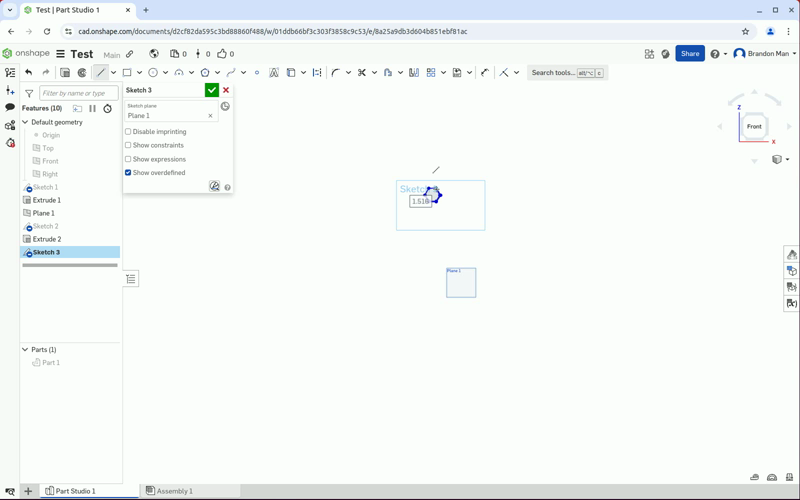
key_up(shift)
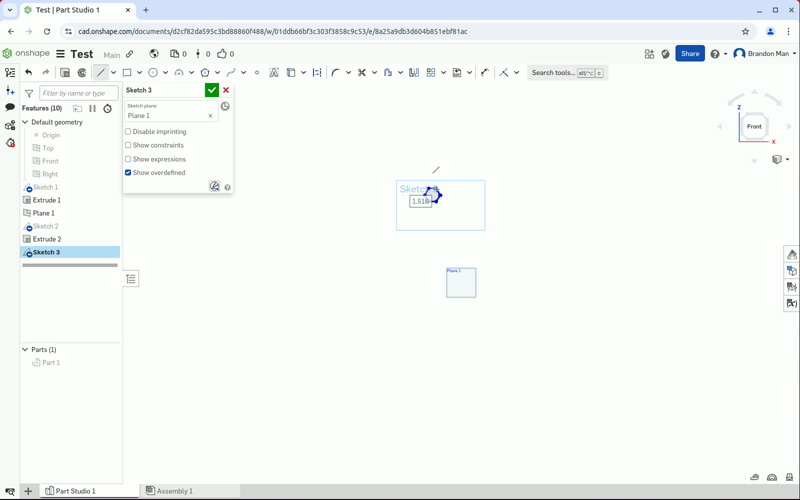
key_down(shift)
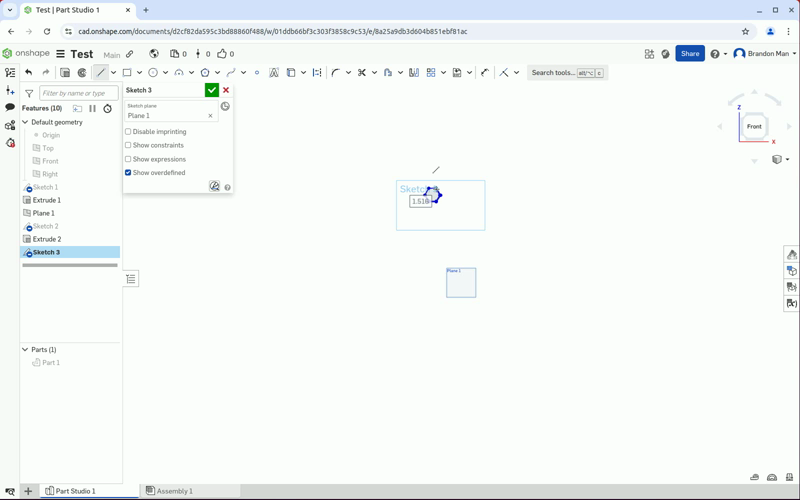
mouse_move(466, 188)
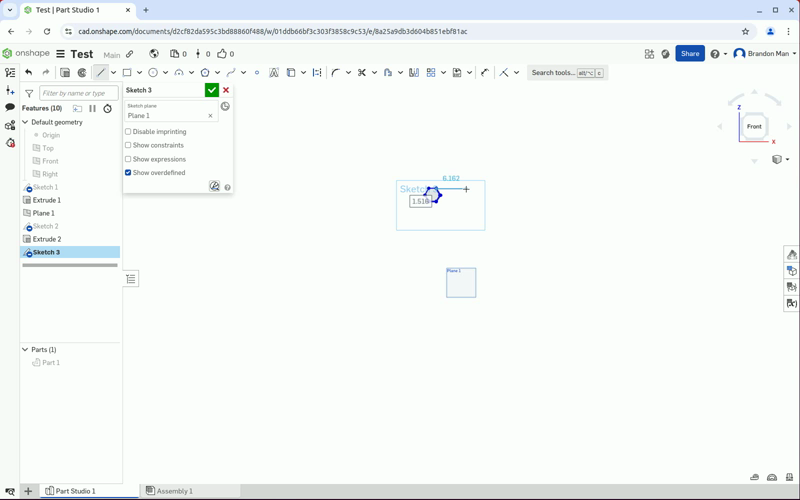
mouse_move(429, 188)
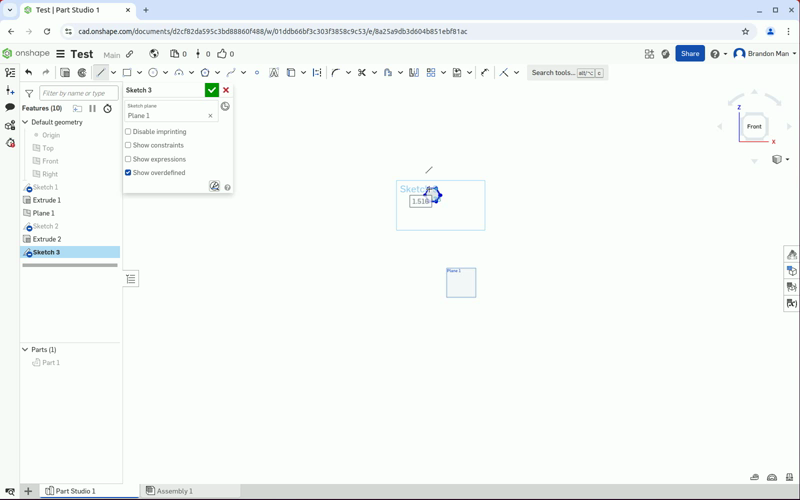
scroll(6)
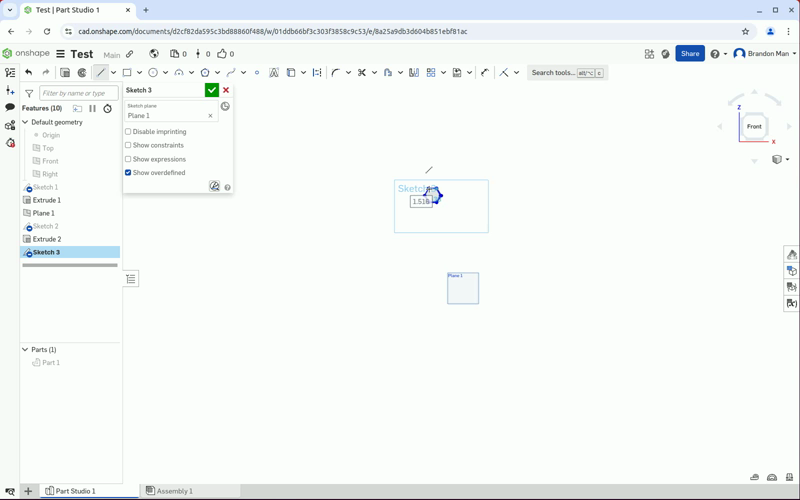
scroll(6)
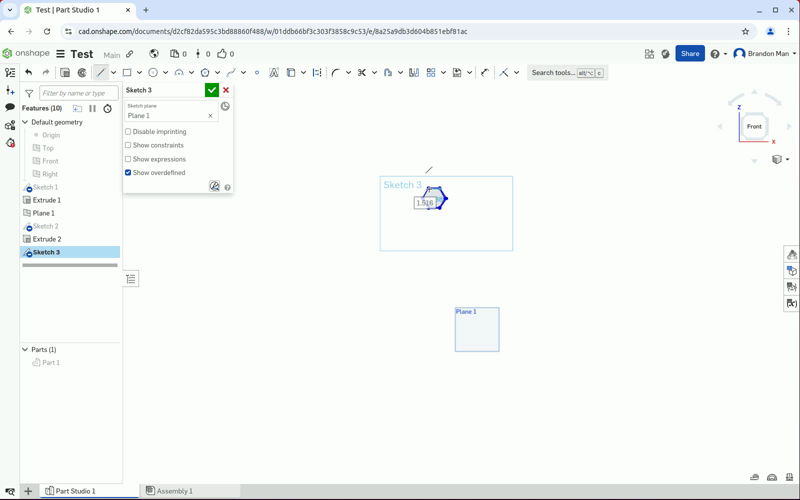
scroll(6)
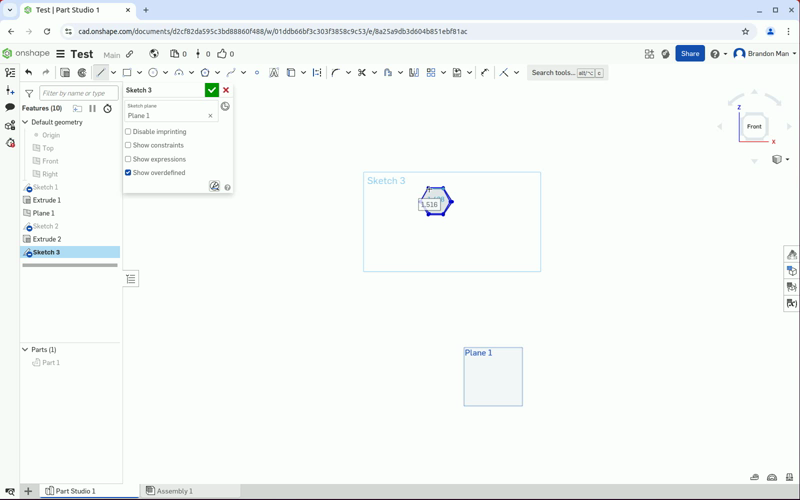
scroll(6)
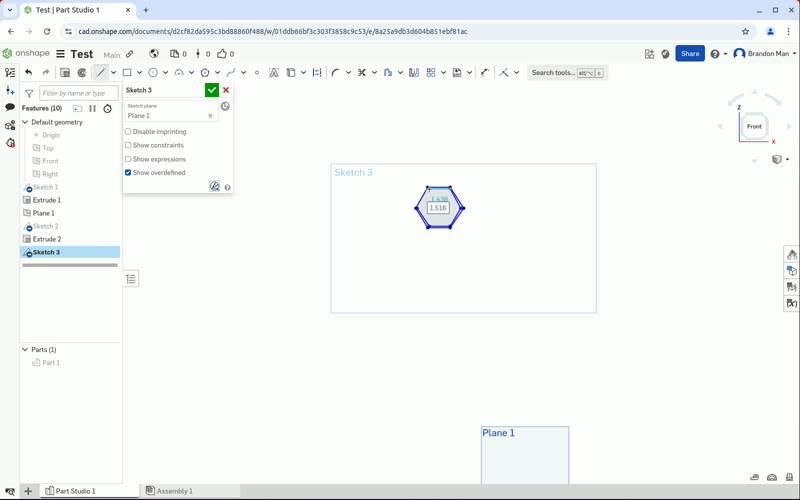
scroll(6)
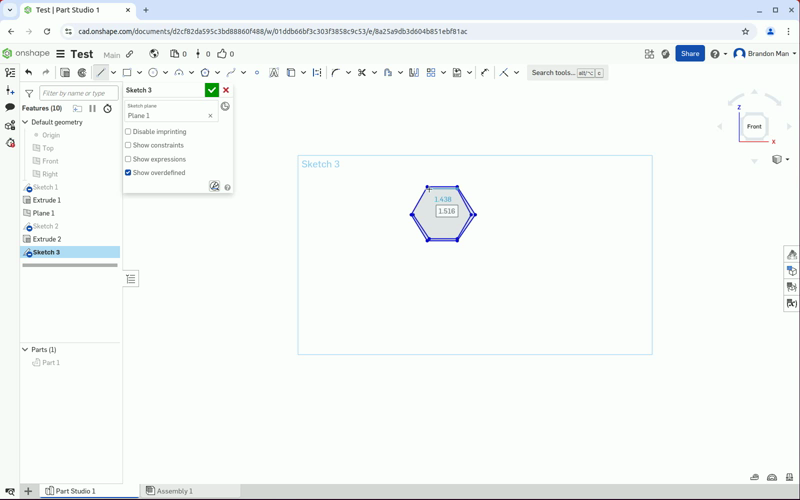
scroll(6)
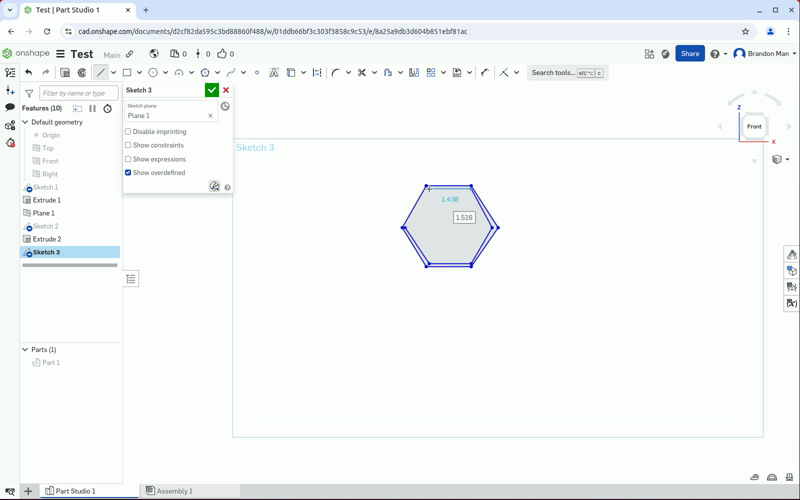
scroll(6)
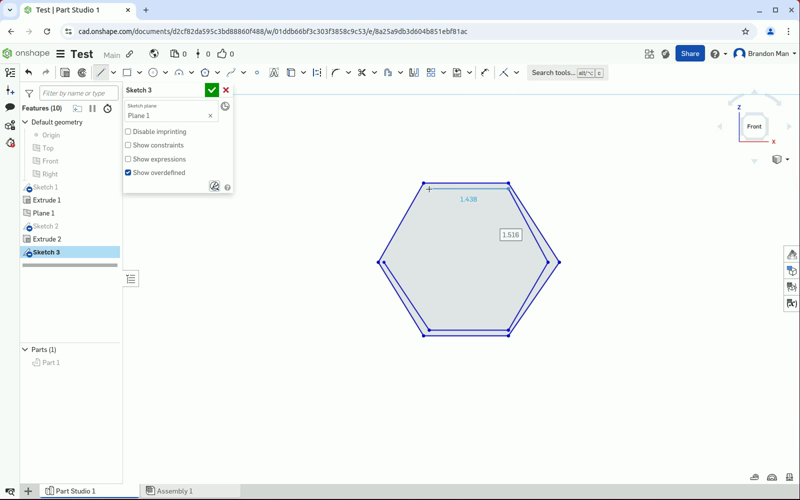
click(429, 188)
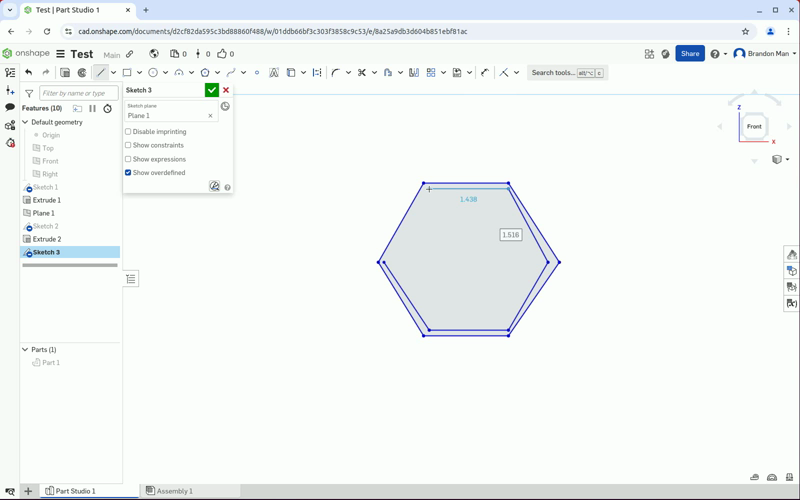
scroll(-6)
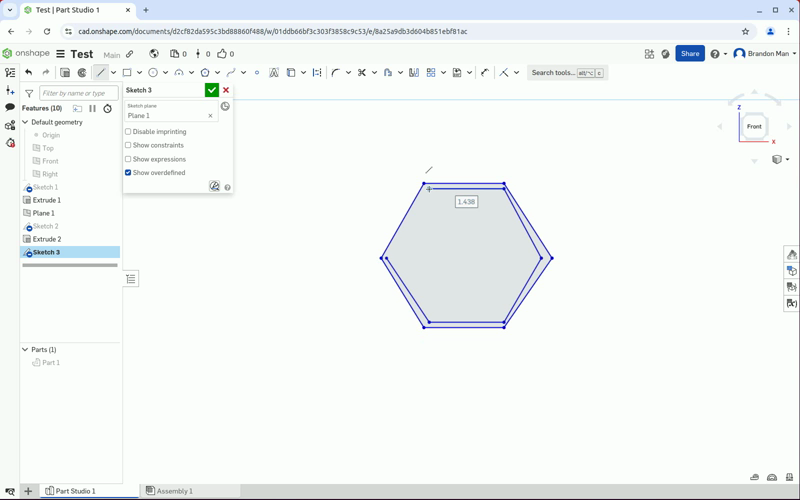
scroll(-6)
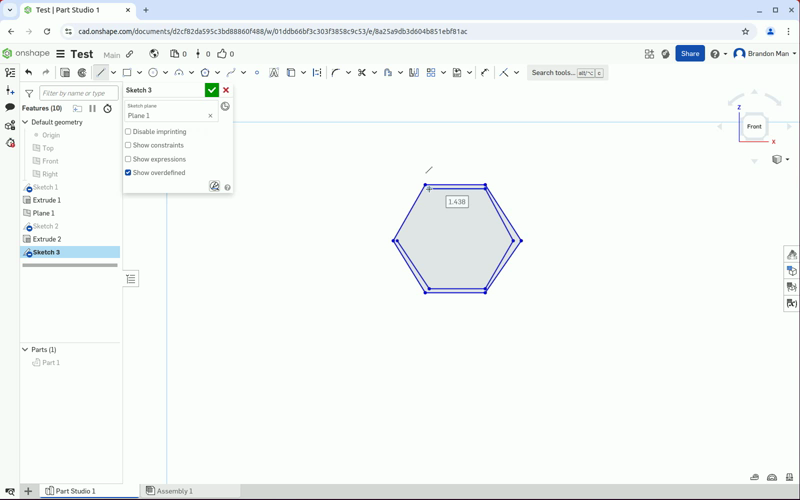
scroll(-6)
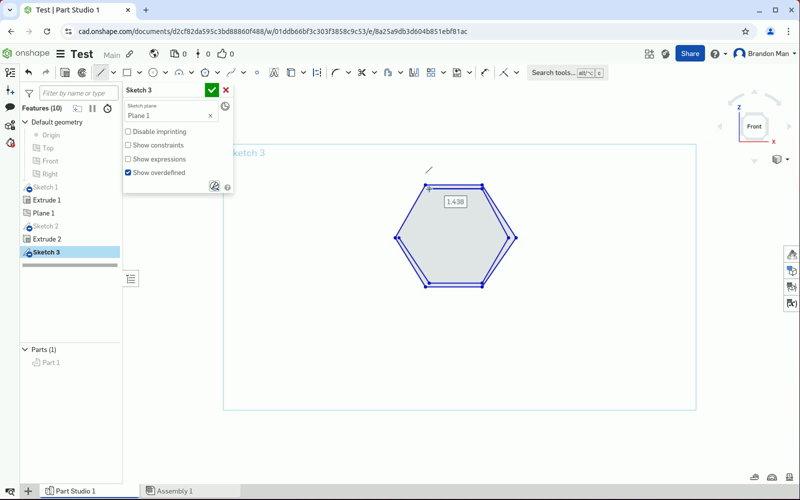
scroll(-6)
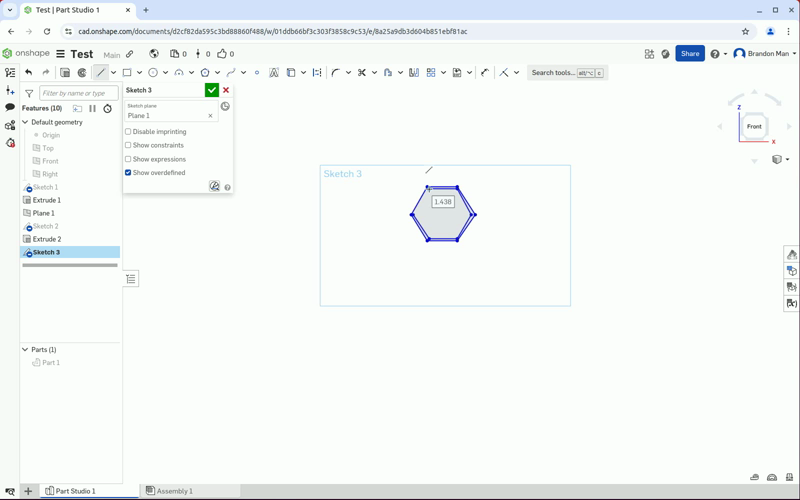
scroll(-6)
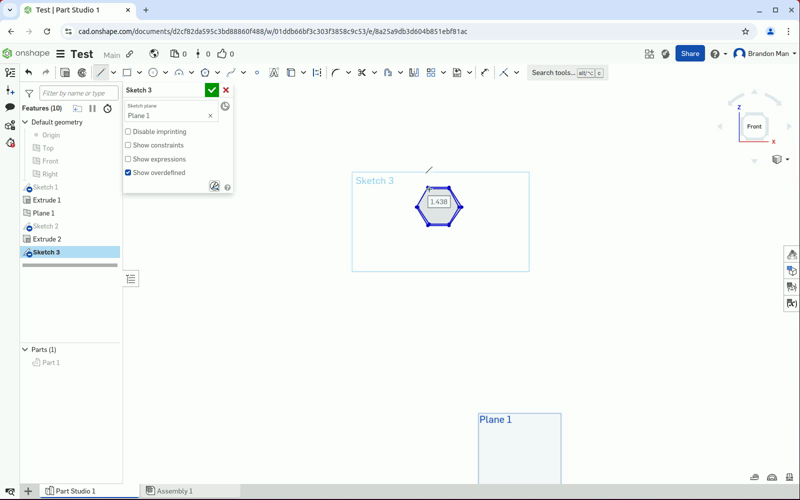
scroll(-6)
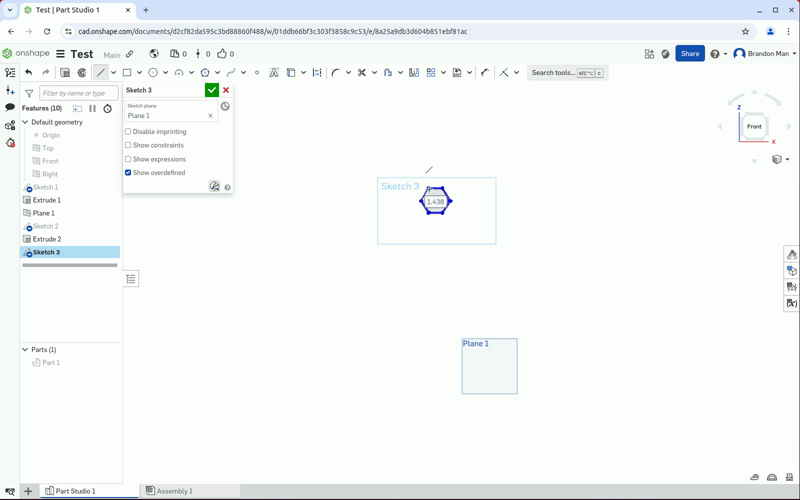
scroll(-6)
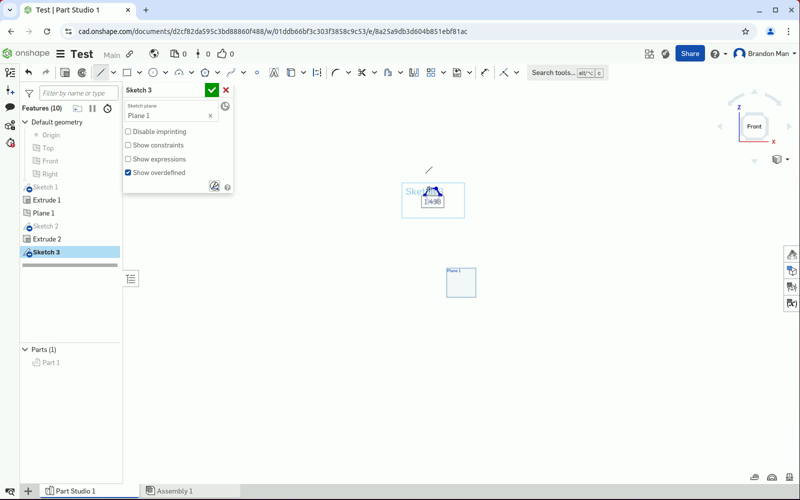
key_up(shift)
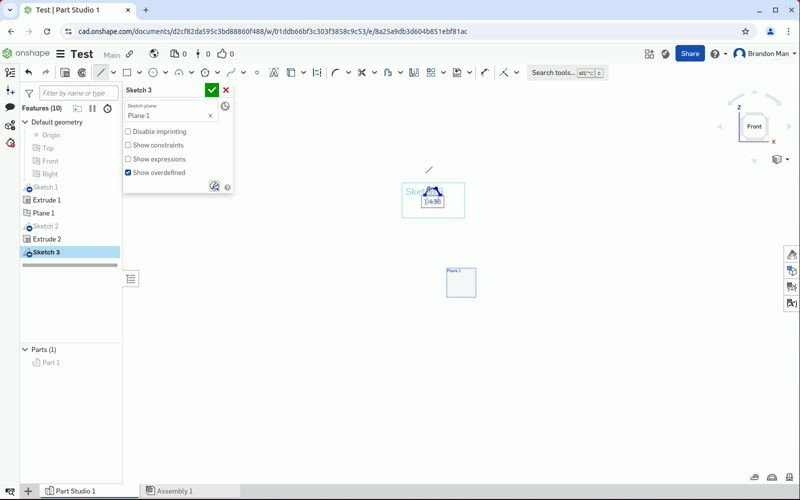
mouse_move(459, 188)
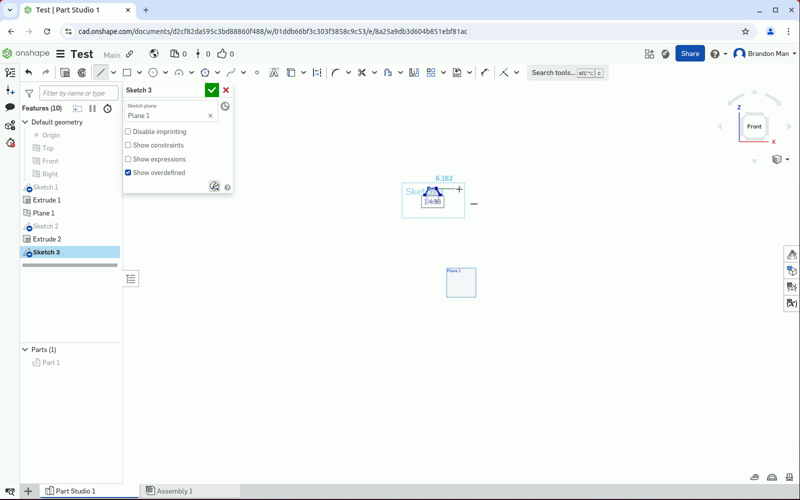
key_down(shift)
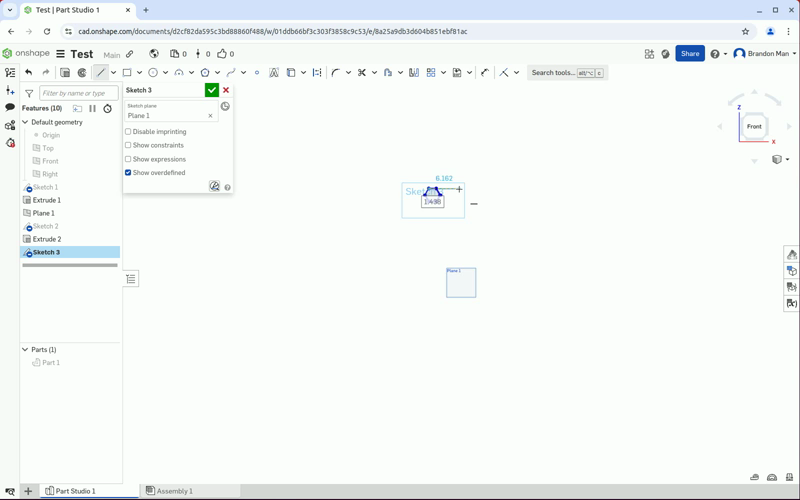
mouse_move(425, 195)
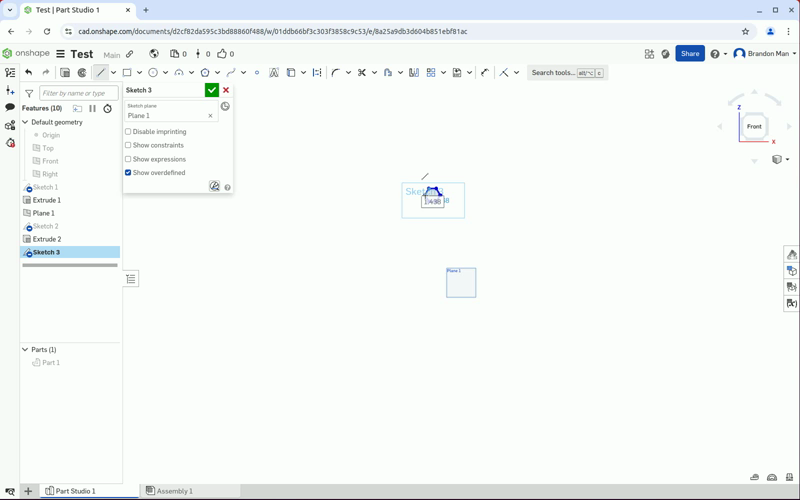
scroll(6)
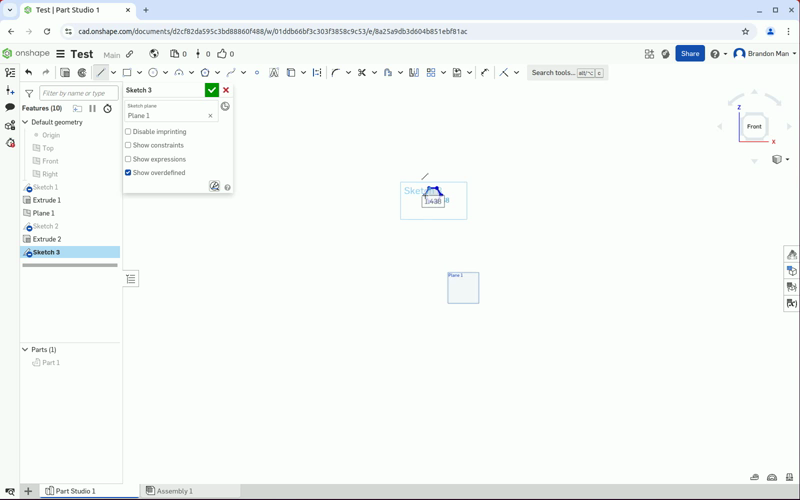
scroll(6)
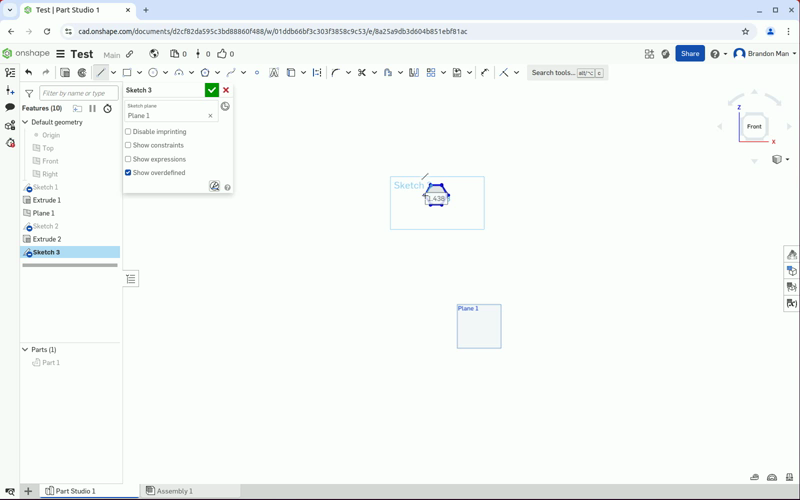
scroll(6)
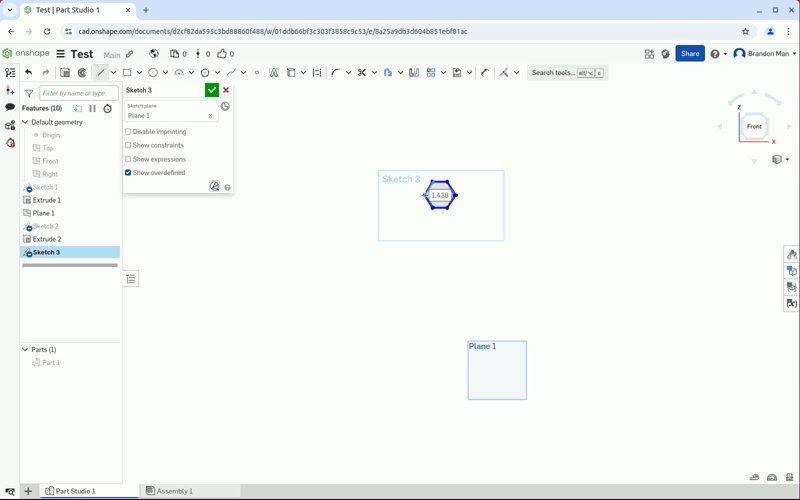
scroll(6)
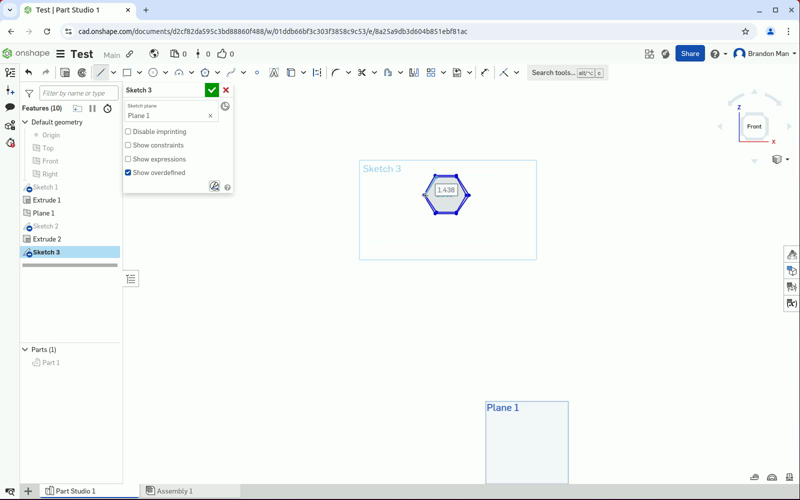
scroll(6)
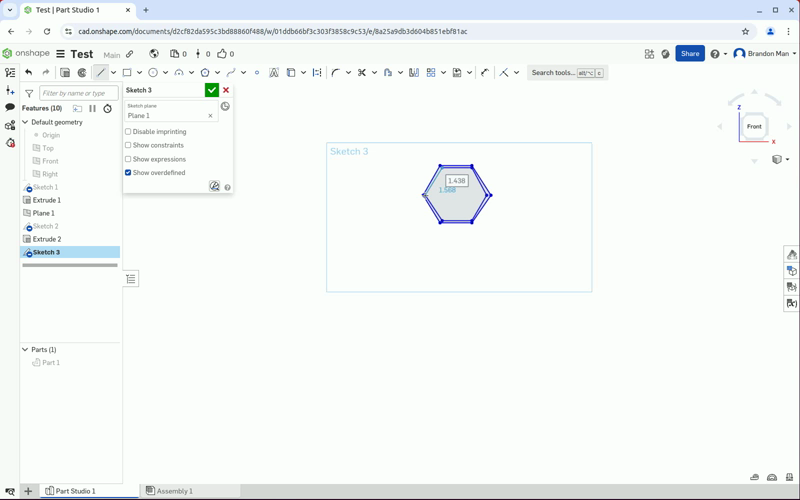
scroll(6)
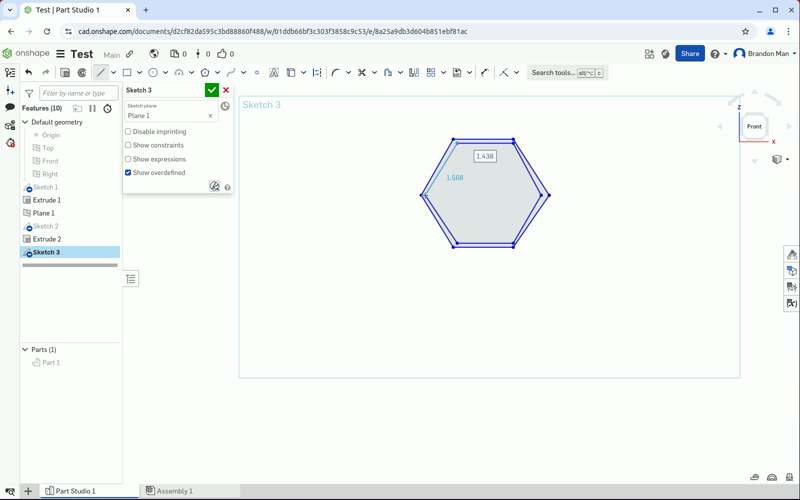
scroll(6)
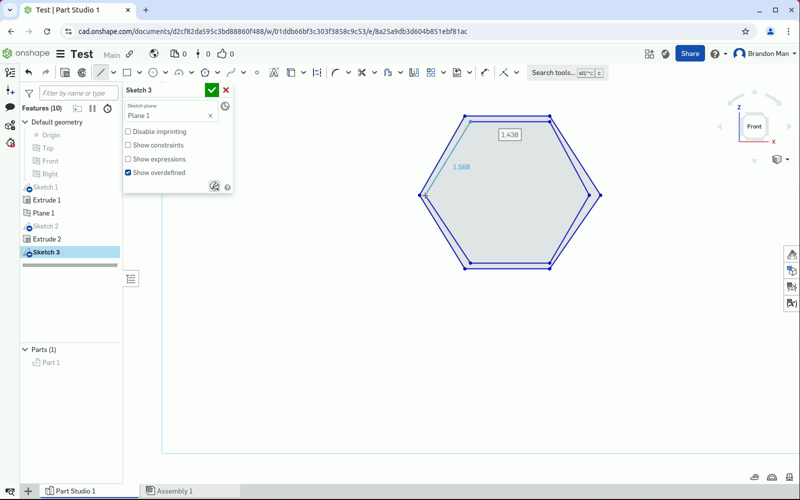
key_up(shift)
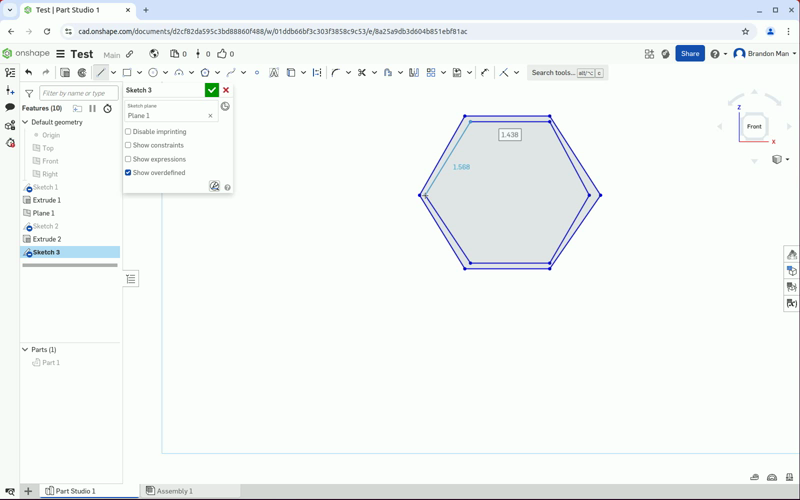
click(425, 195)
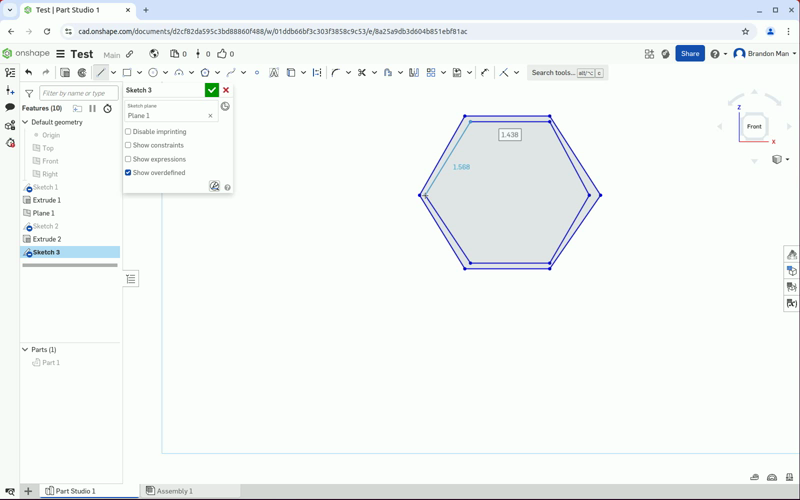
scroll(-6)
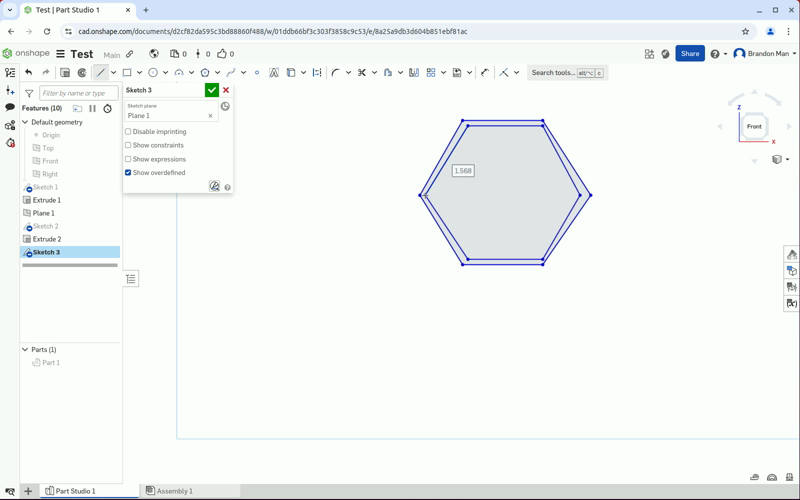
scroll(-6)
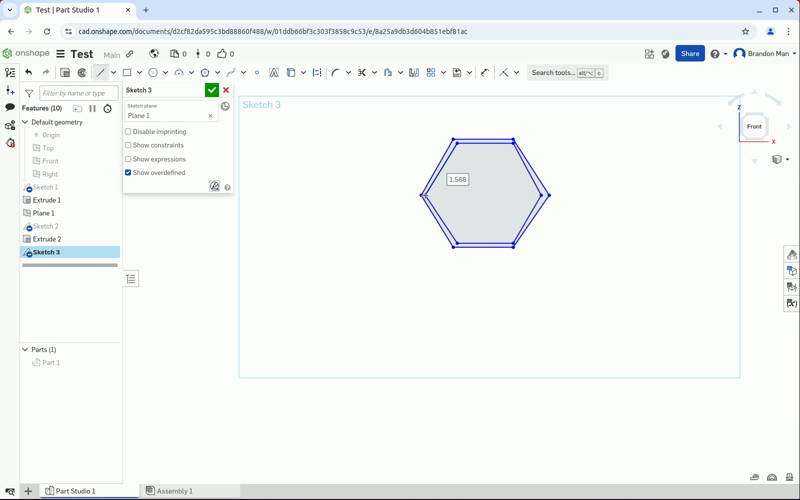
scroll(-6)
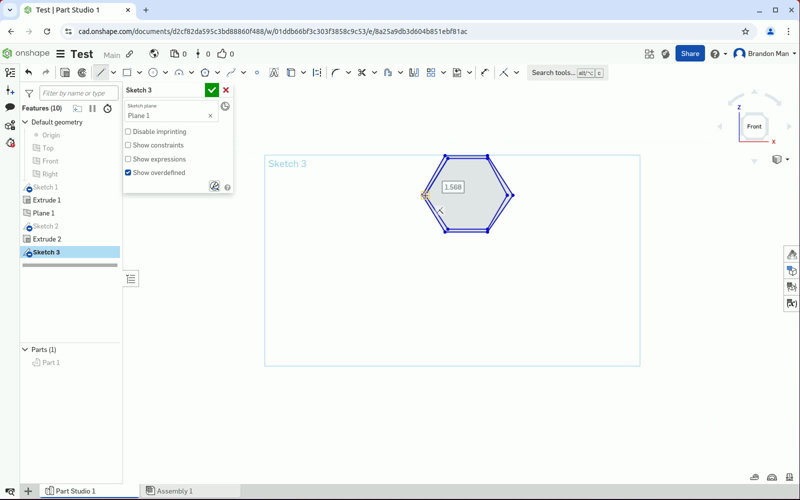
scroll(-6)
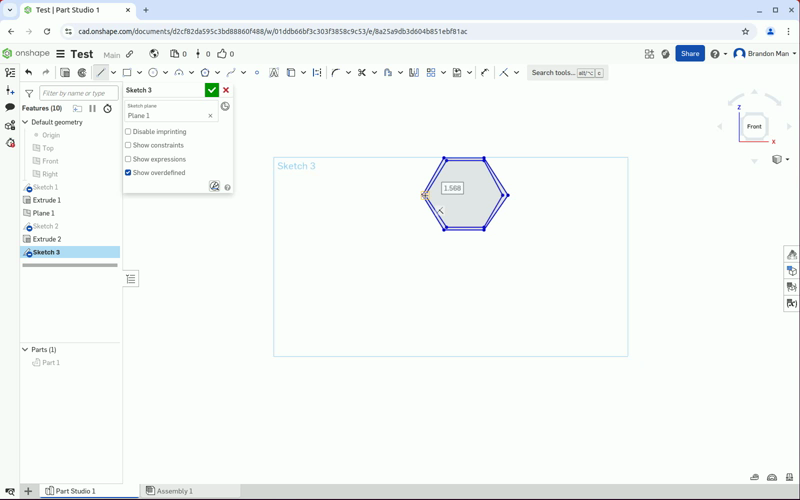
scroll(-6)
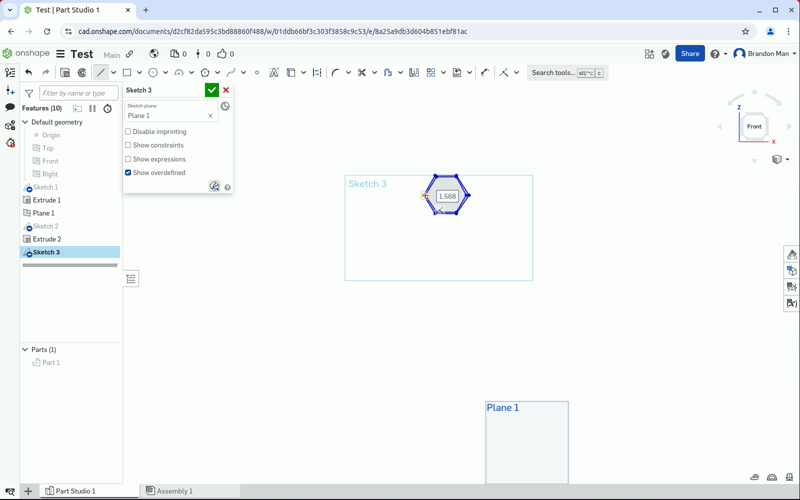
scroll(-6)
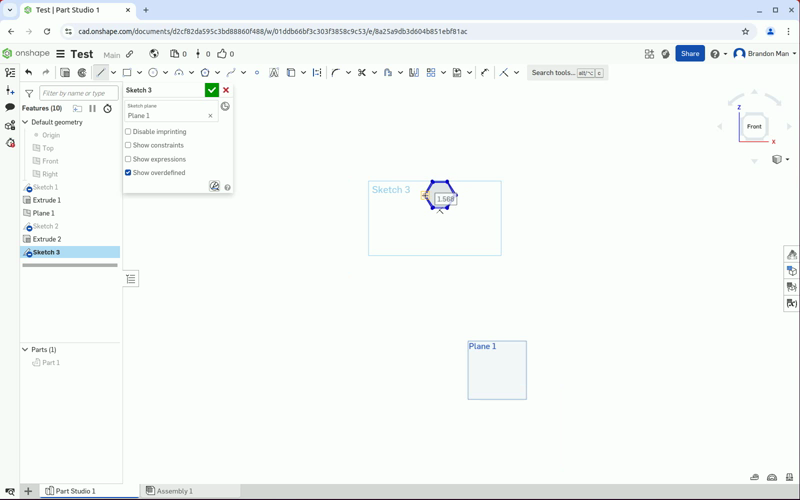
scroll(-6)
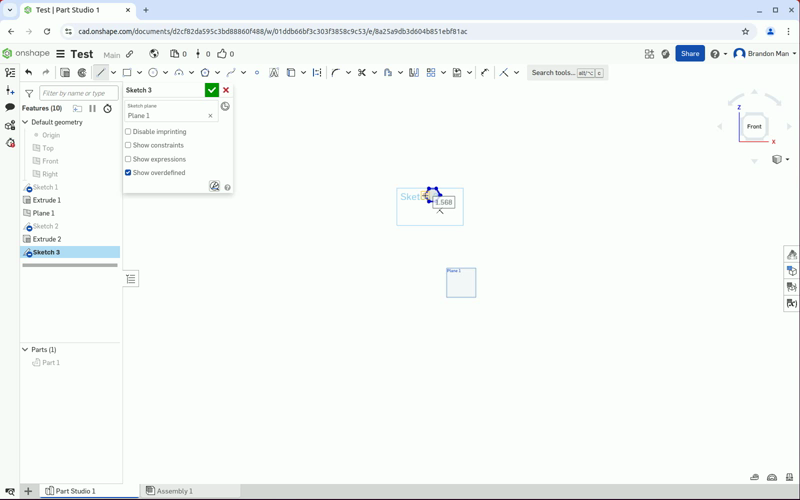
key(esc)
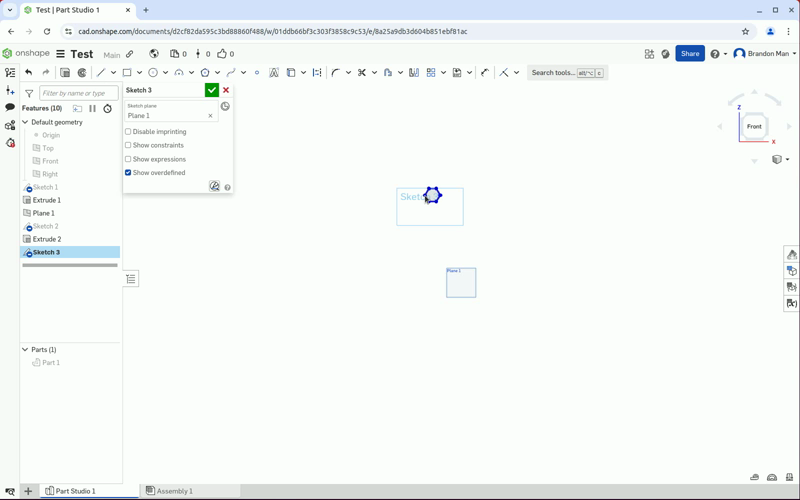
mouse_move(439, 192)
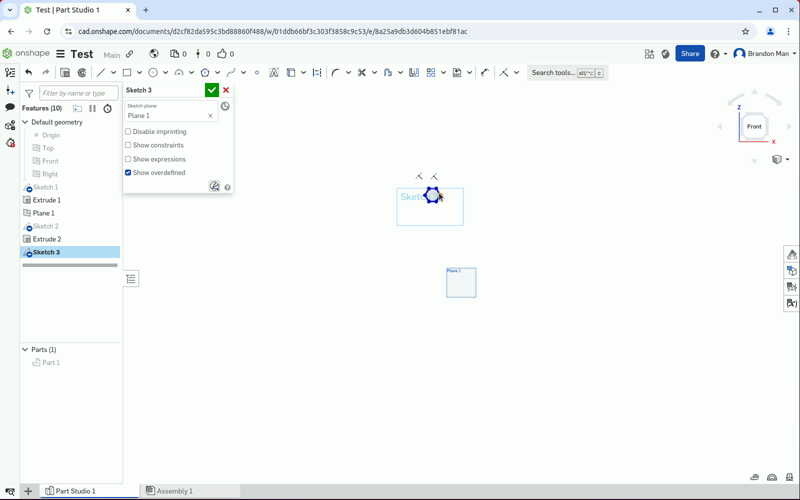
scroll(6)
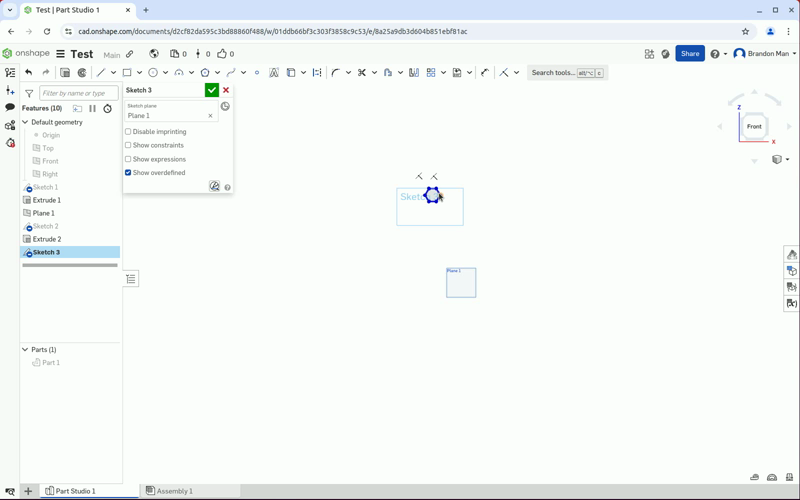
scroll(6)
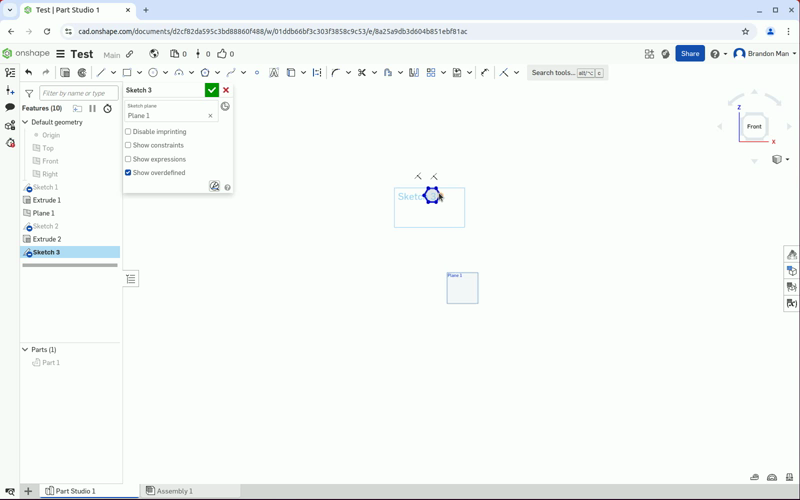
scroll(6)
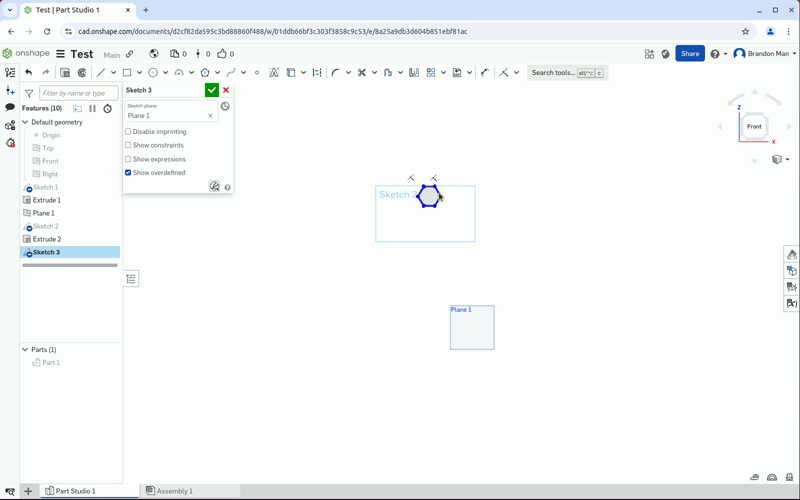
scroll(6)
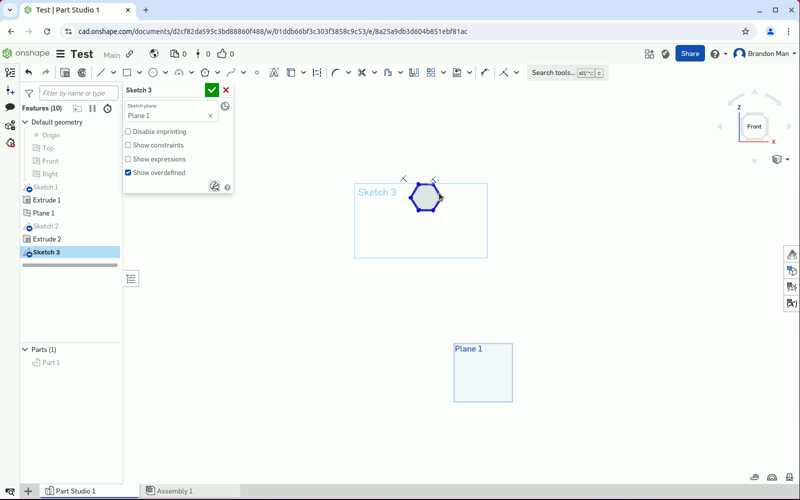
scroll(6)
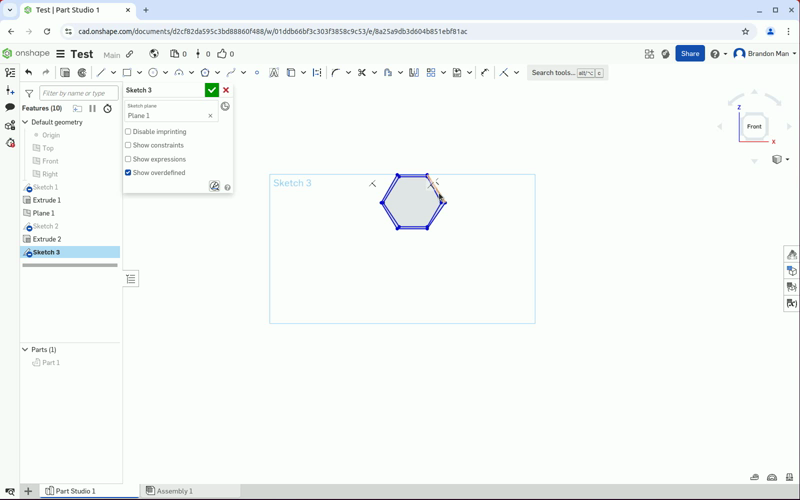
scroll(6)
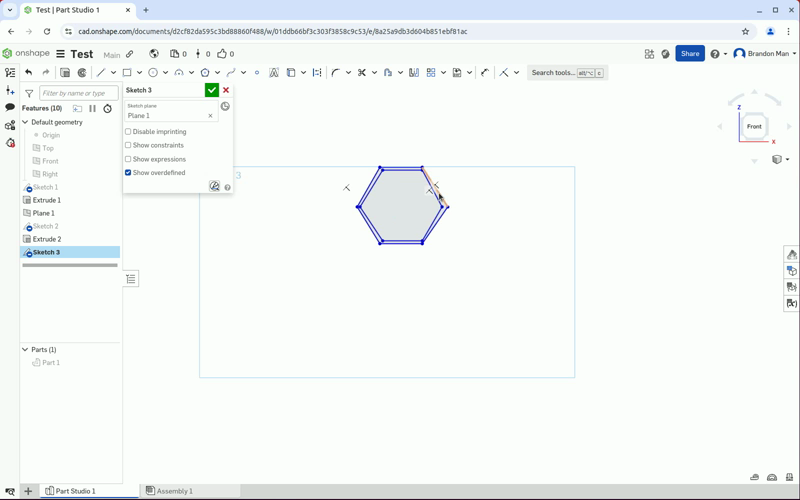
scroll(6)
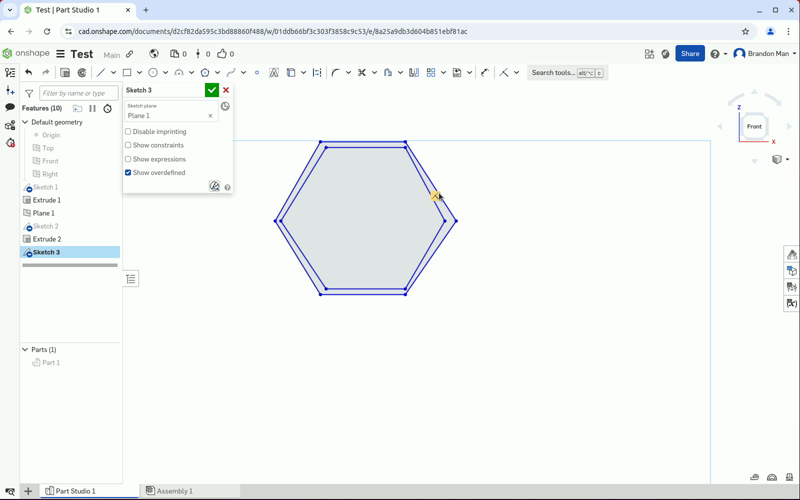
click(439, 192)
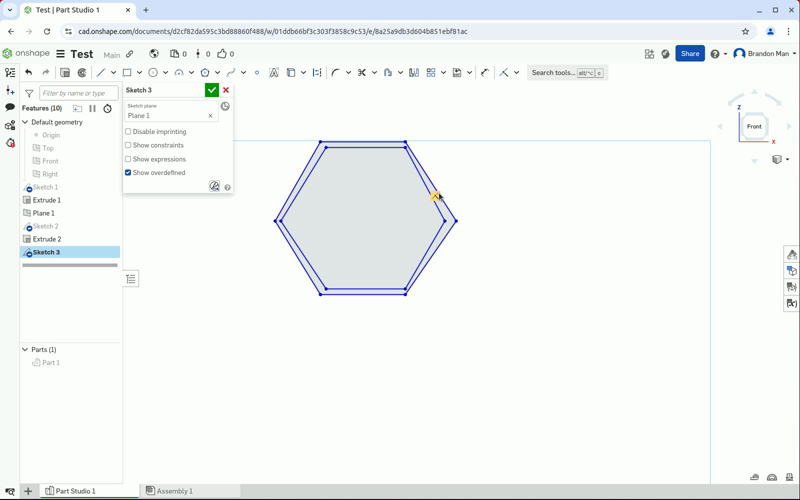
scroll(-6)
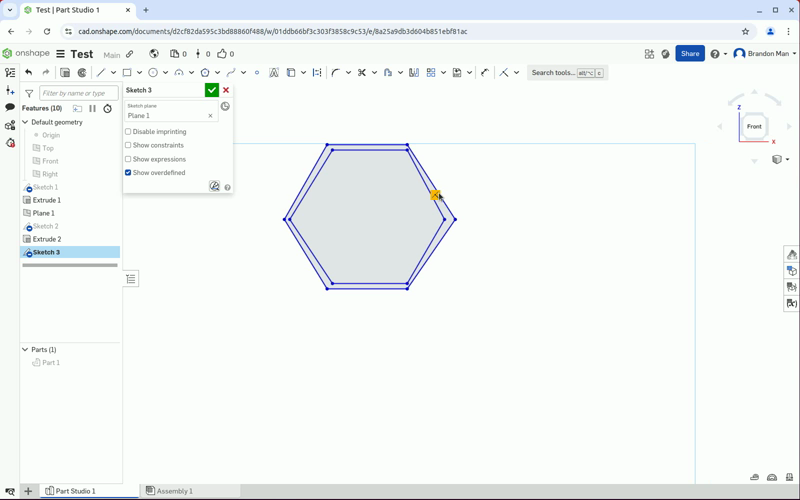
scroll(-6)
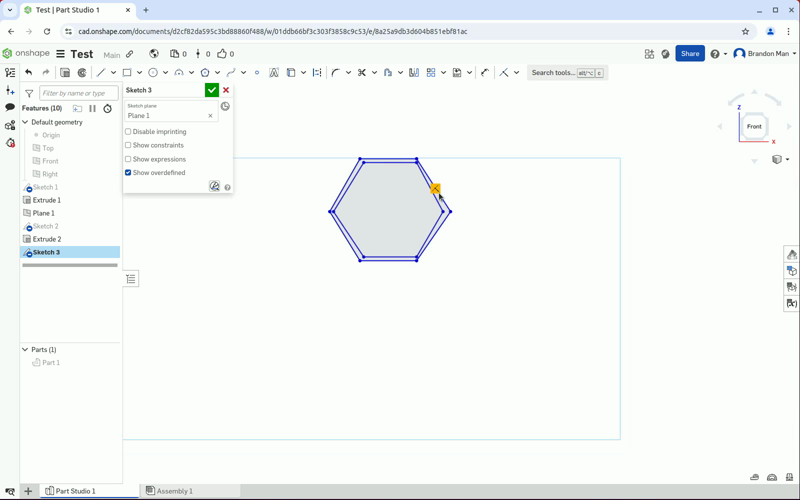
scroll(-6)
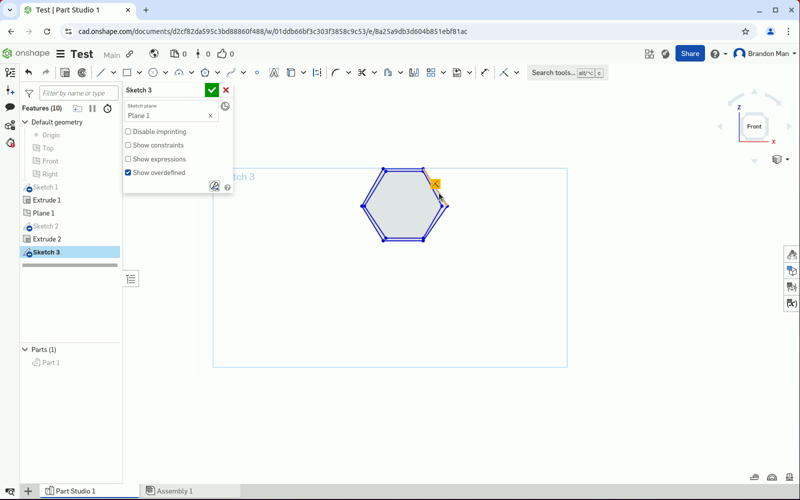
scroll(-6)
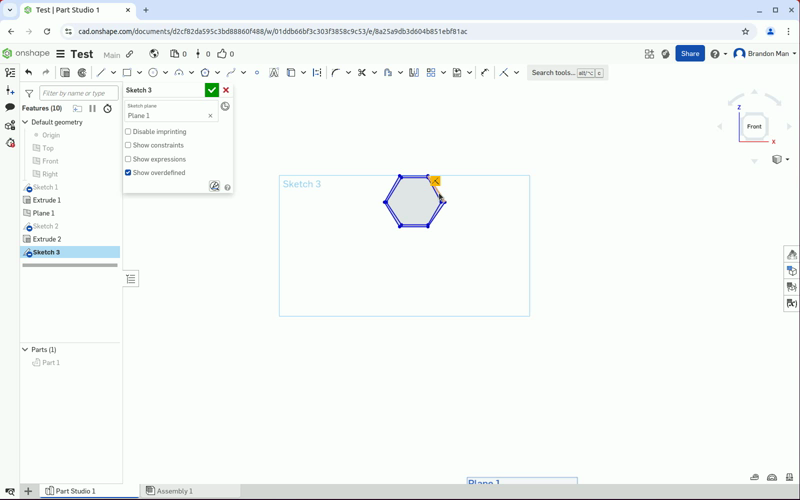
scroll(-6)
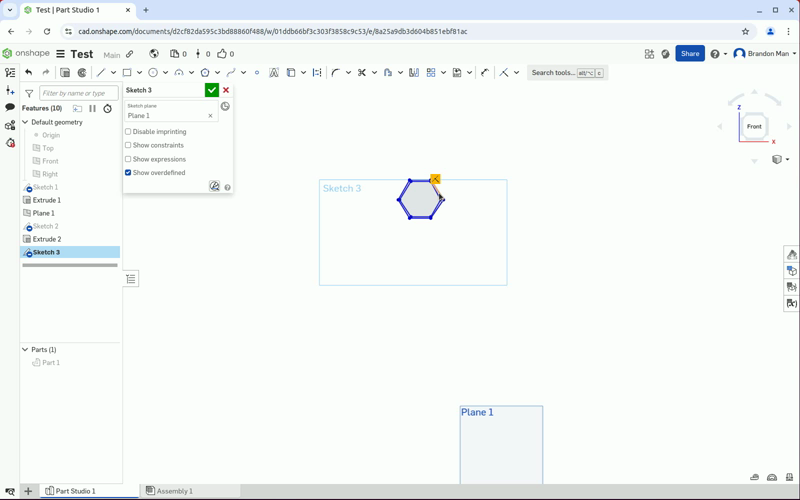
scroll(-6)
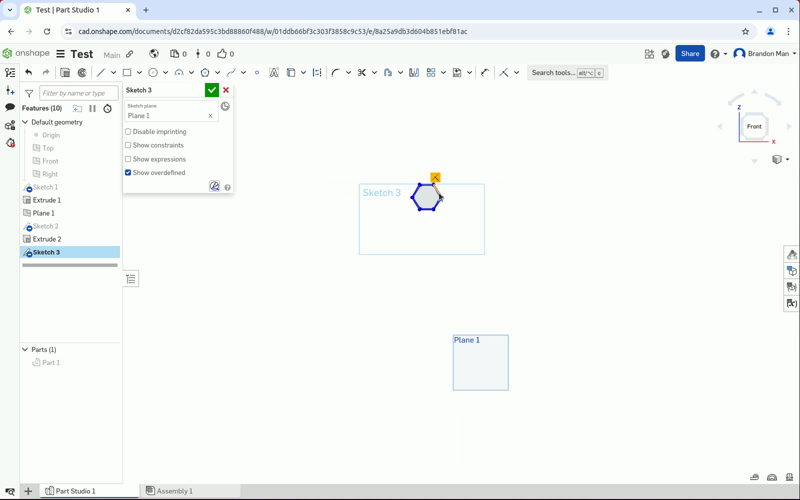
scroll(-6)
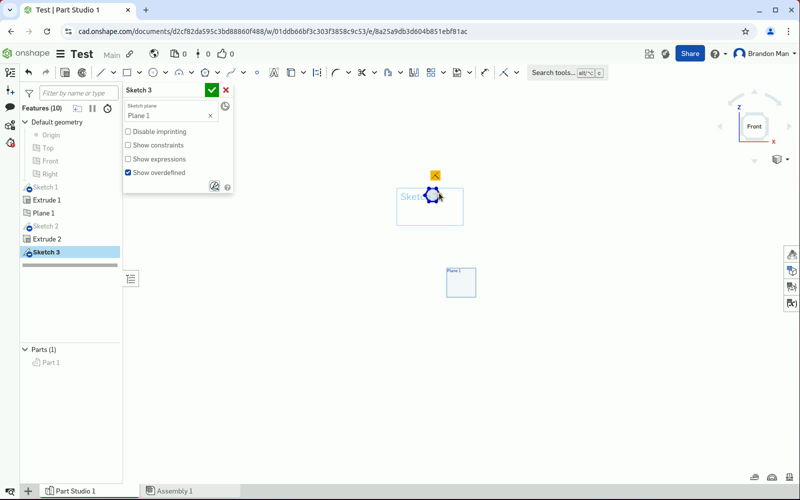
mouse_move(73, 352)
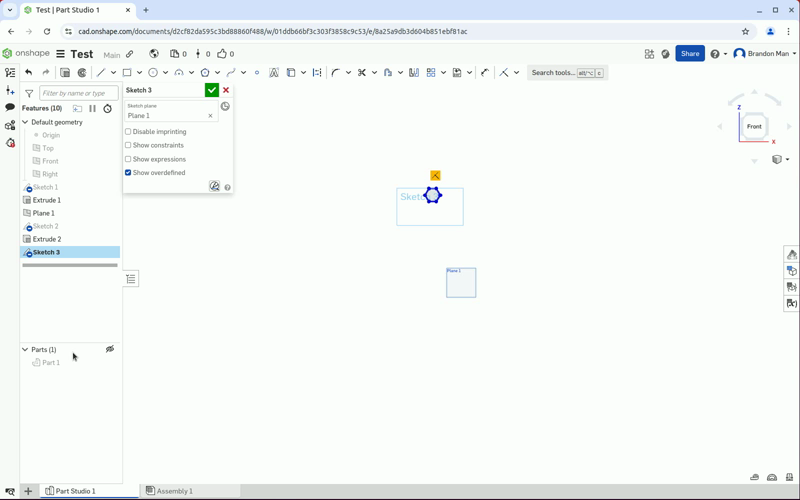
key(shift+y)
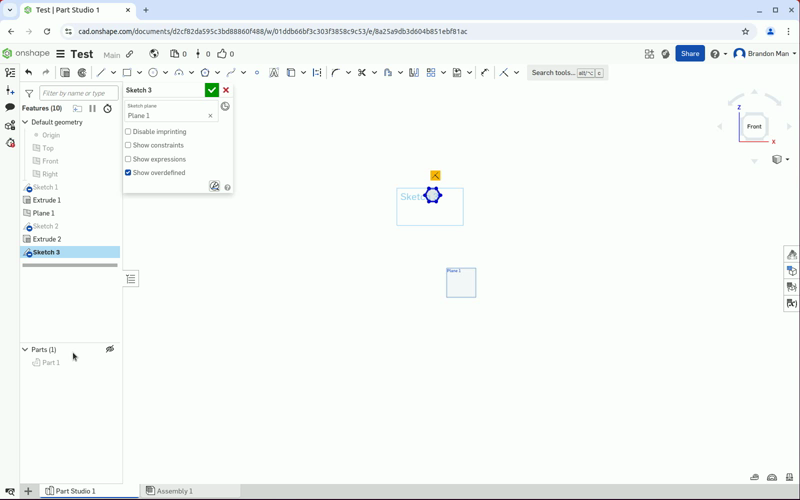
key(shift+e)
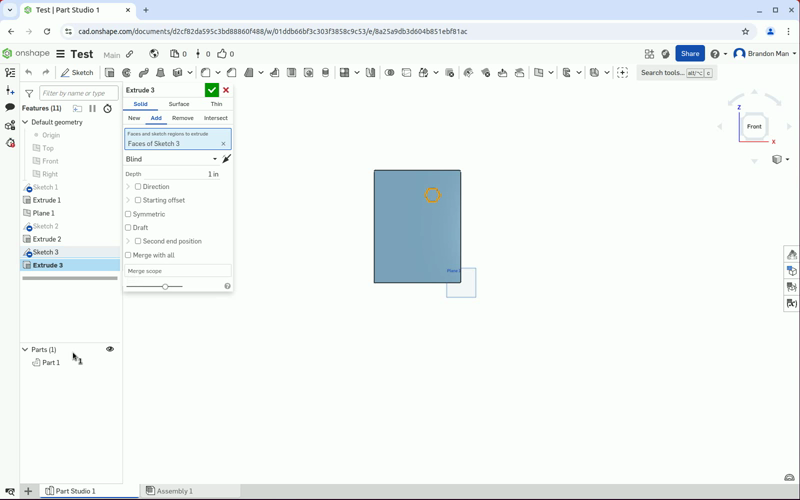
mouse_move(143, 106)
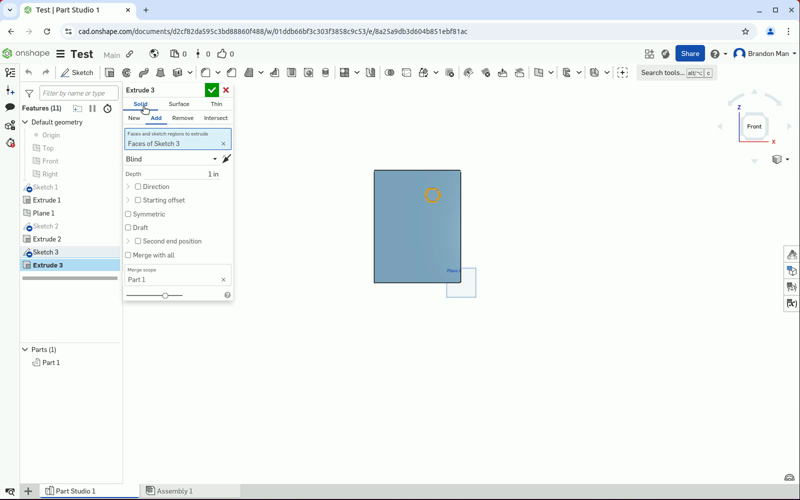
click(143, 106)
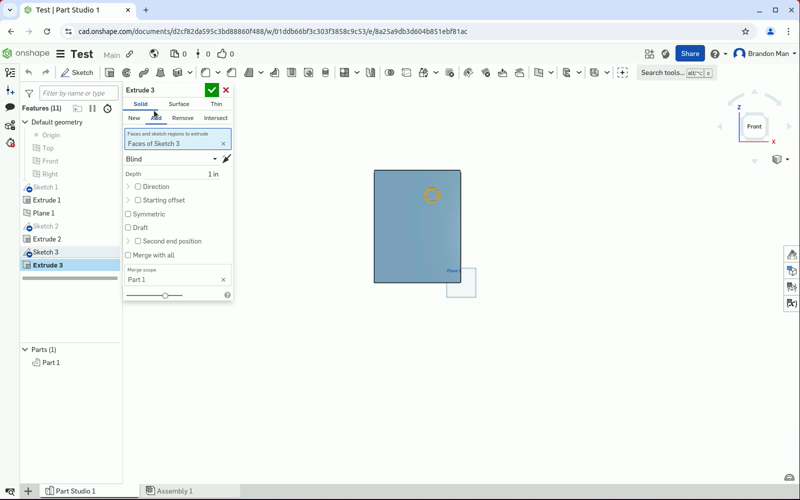
mouse_move(186, 120)
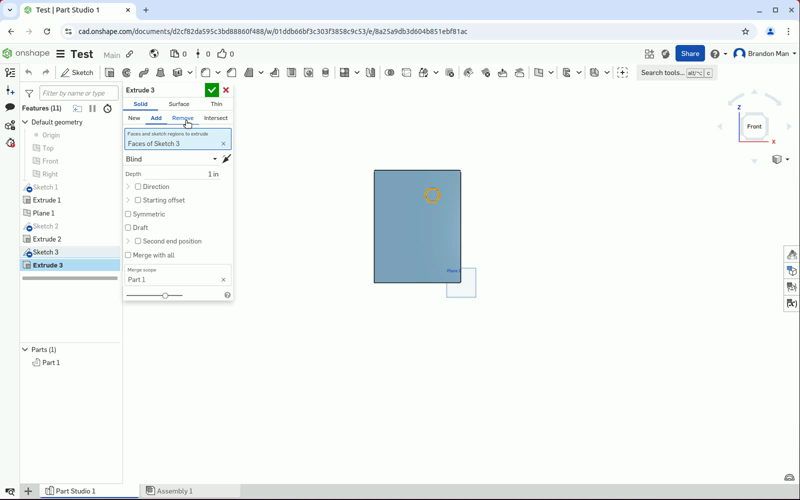
click(186, 120)
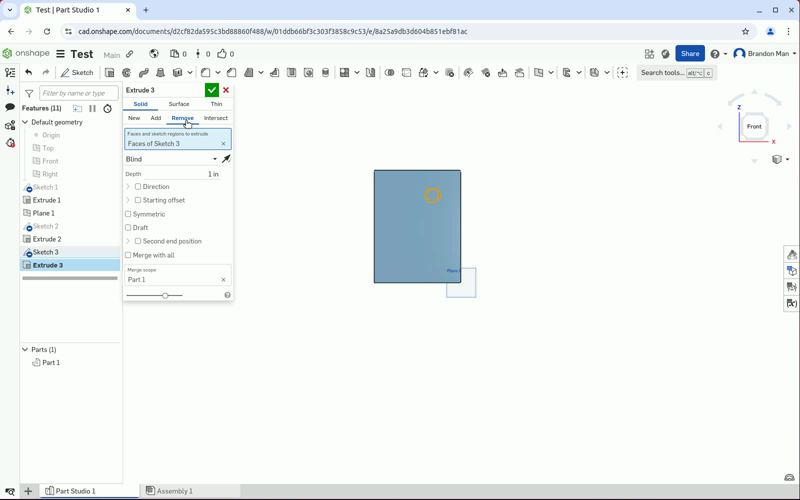
key(tab, 4)
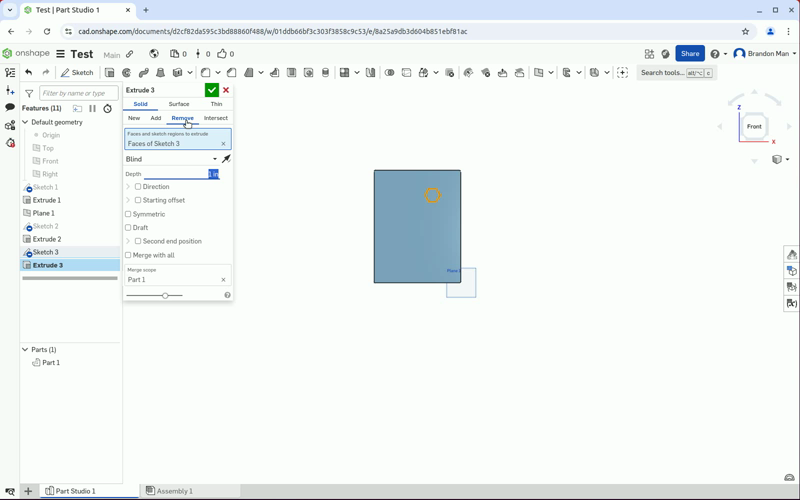
text(0.241)
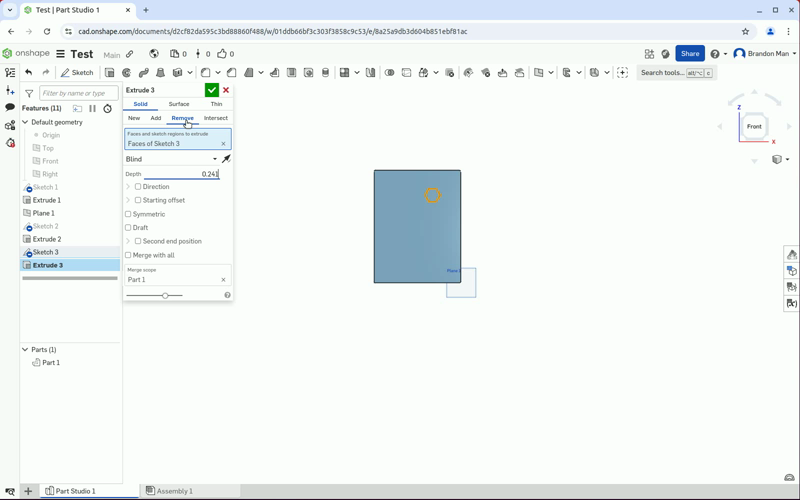
key(tab, 6)
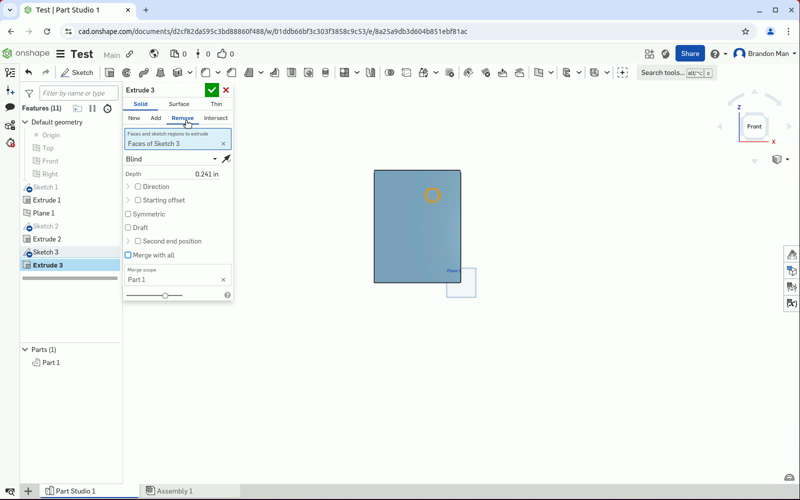
key(space)
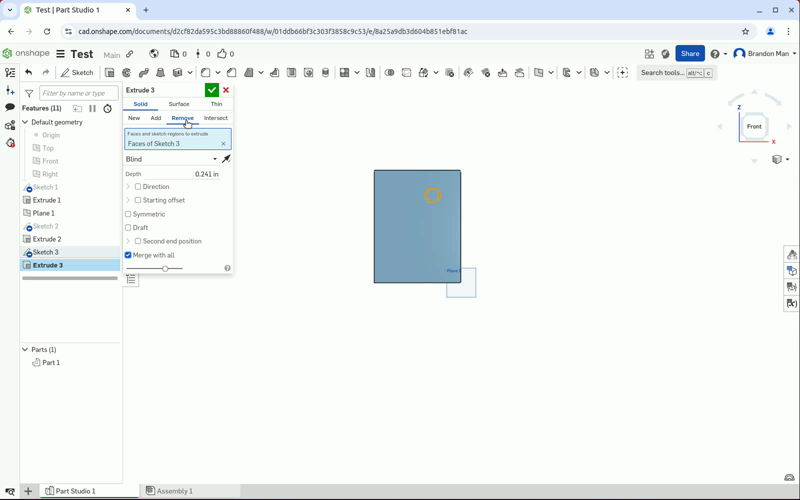
key(enter)
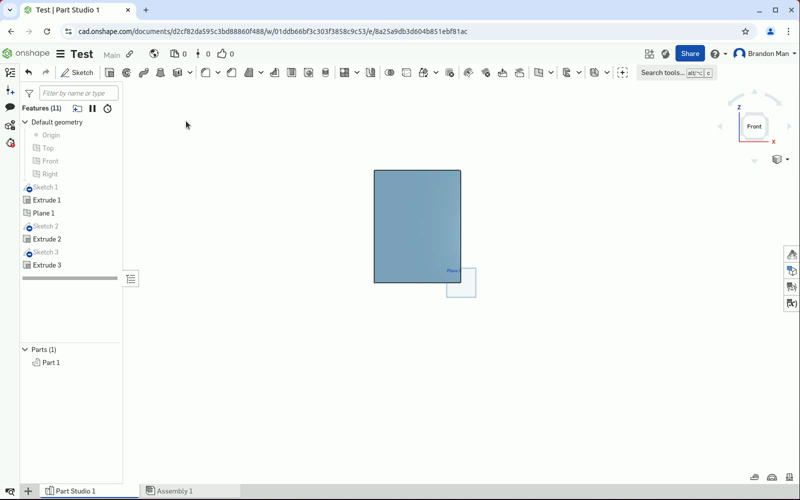
key(shift+h)
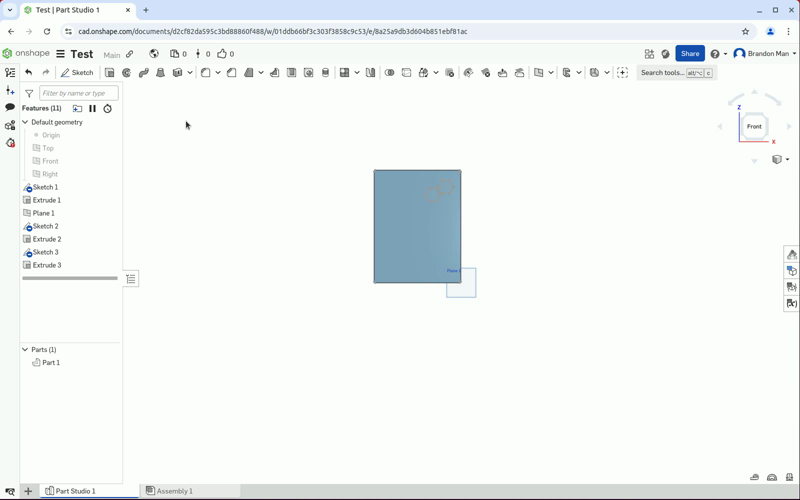
key(shift+h)
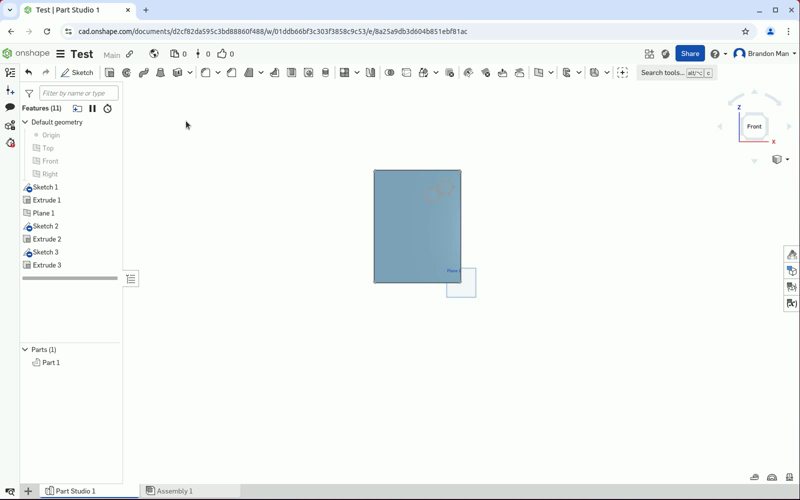
key(shift+7)
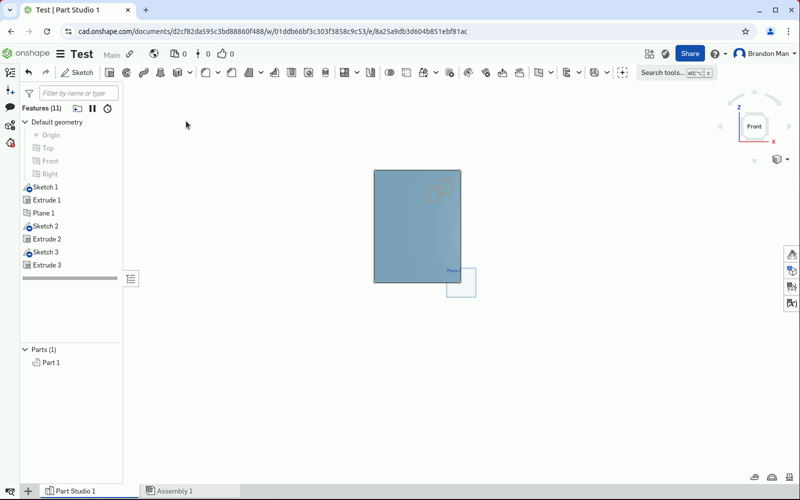
key(left, 2)
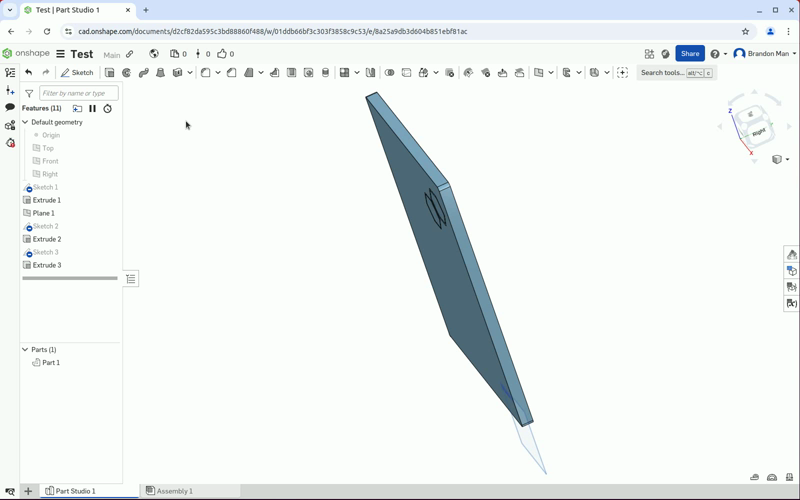
key(down, 2)
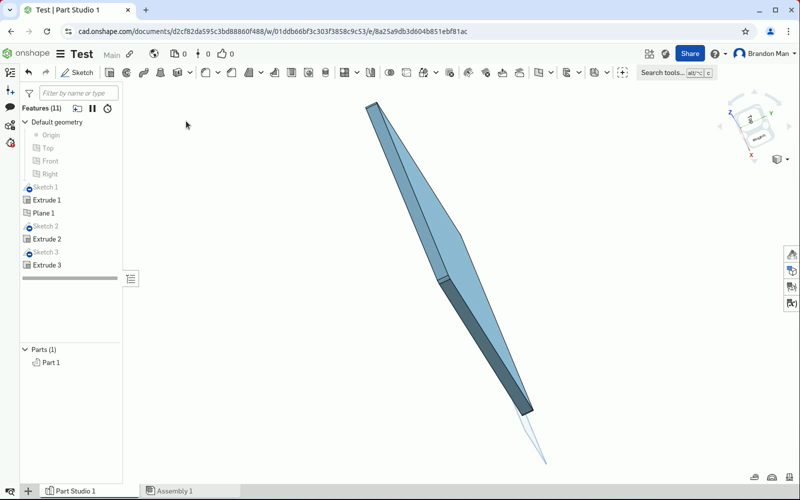
key(up, 2)
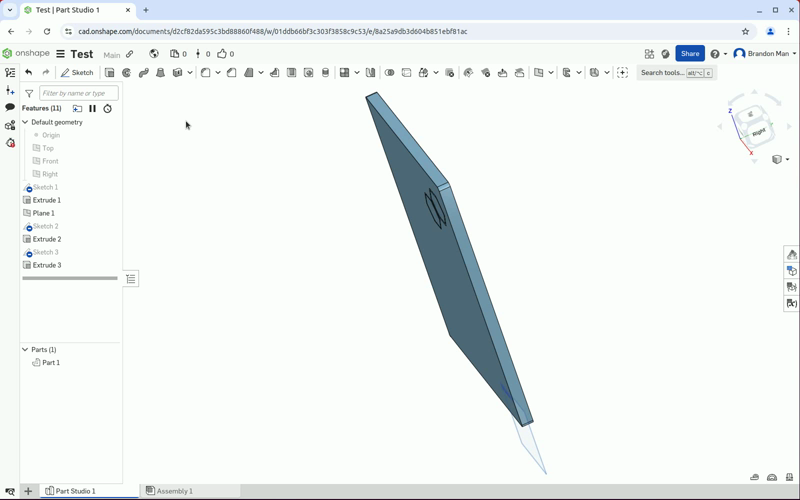
key(right, 2)
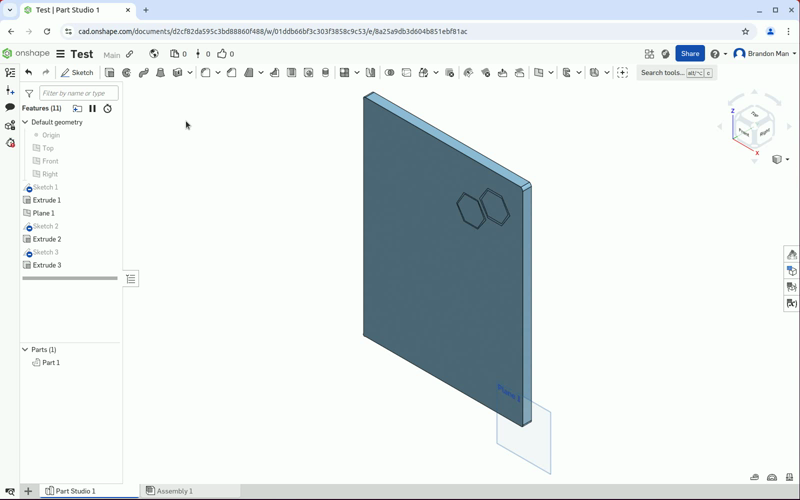
mouse_move(73, 189)
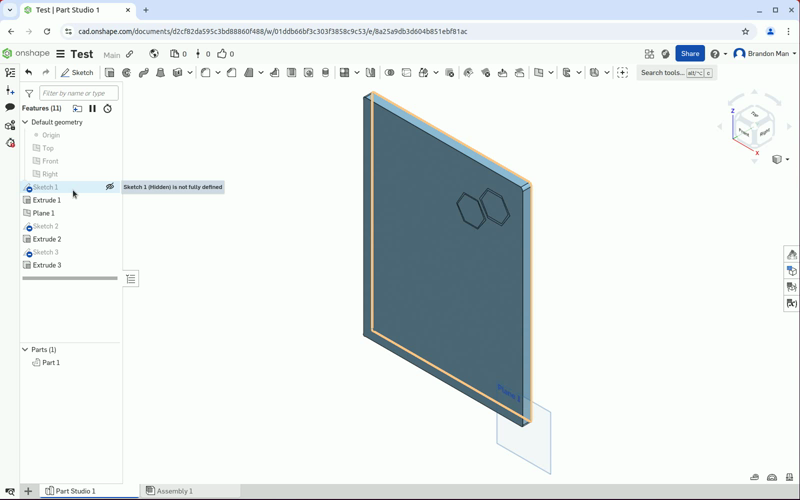
click(73, 189)